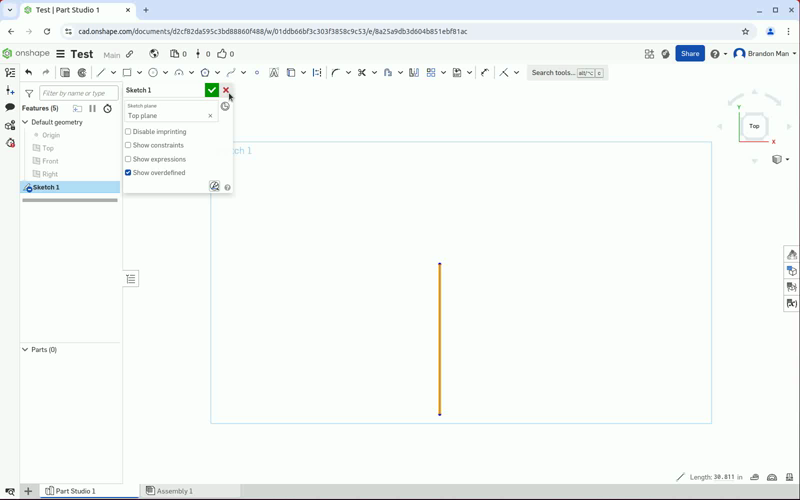
key(shift+h)
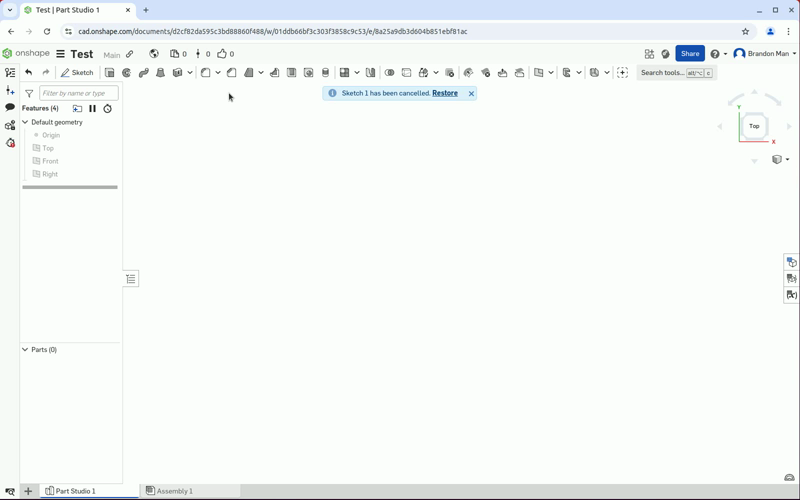
mouse_move(73, 352)
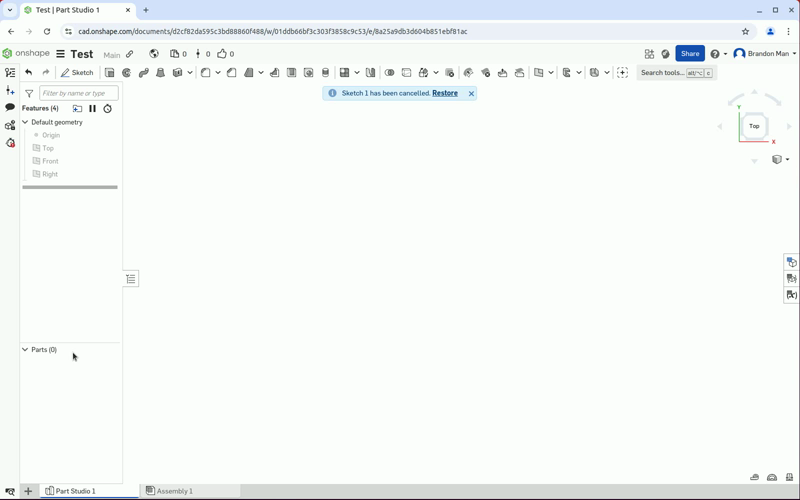
key(y)
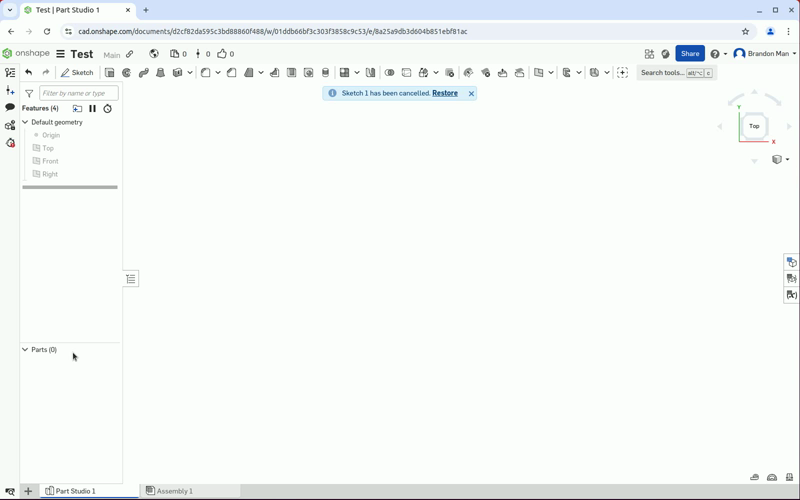
key(shift+p)
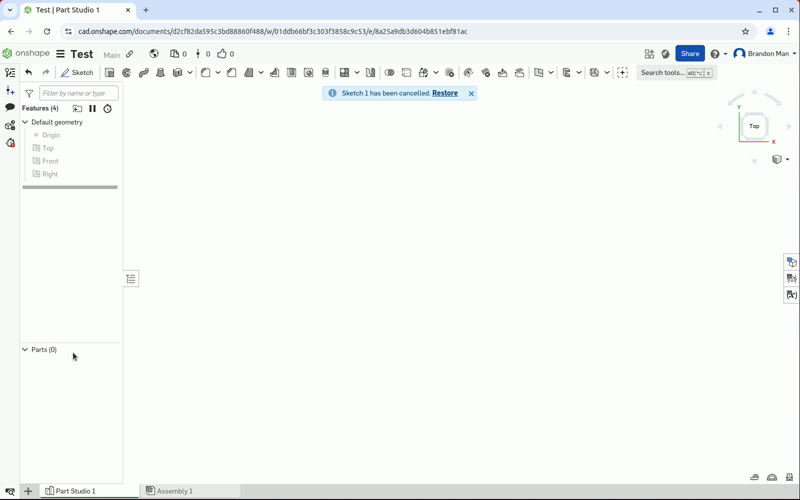
key(space)
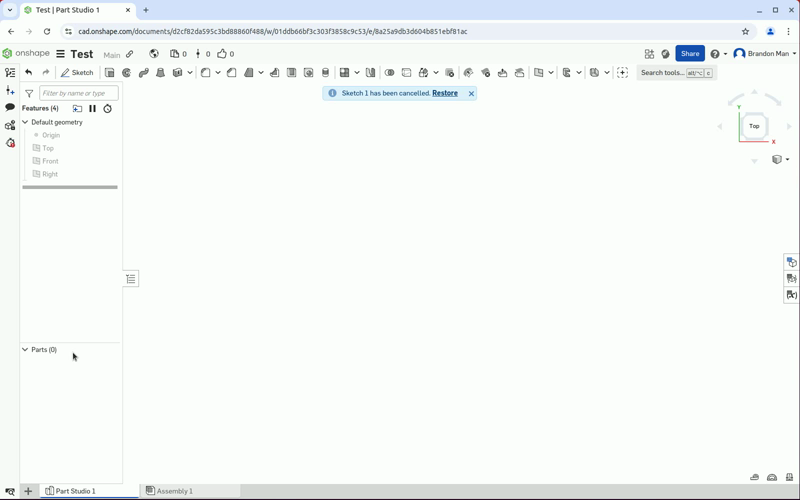
key_down(shift)
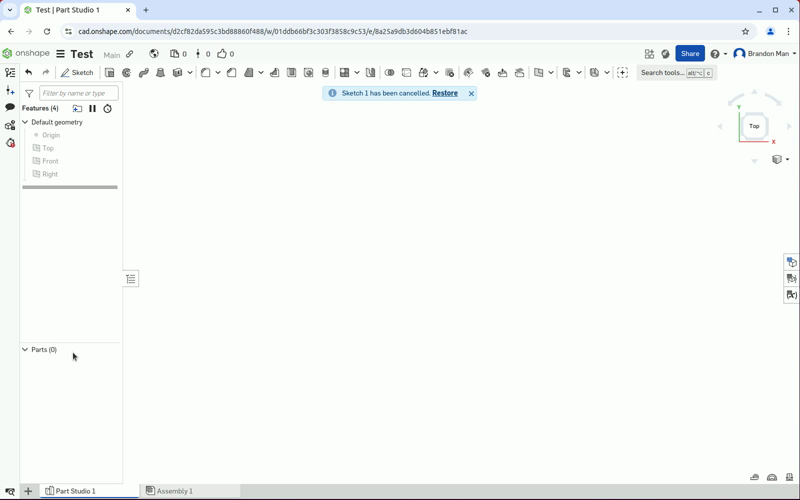
key(up)
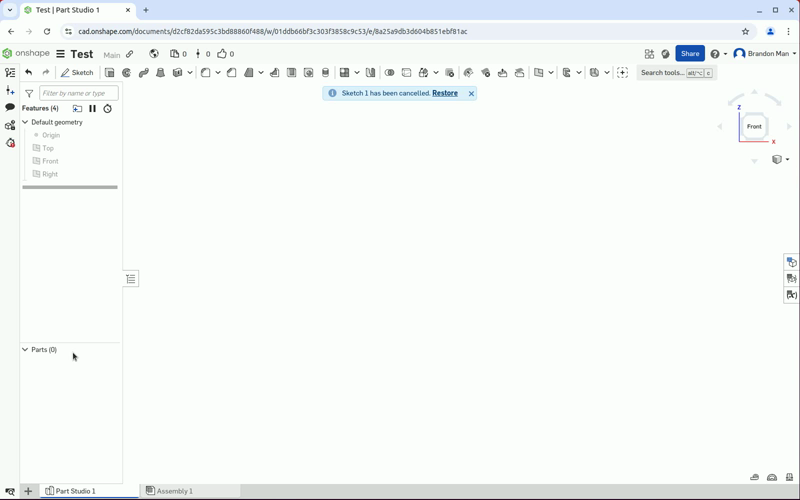
key_up(shift)
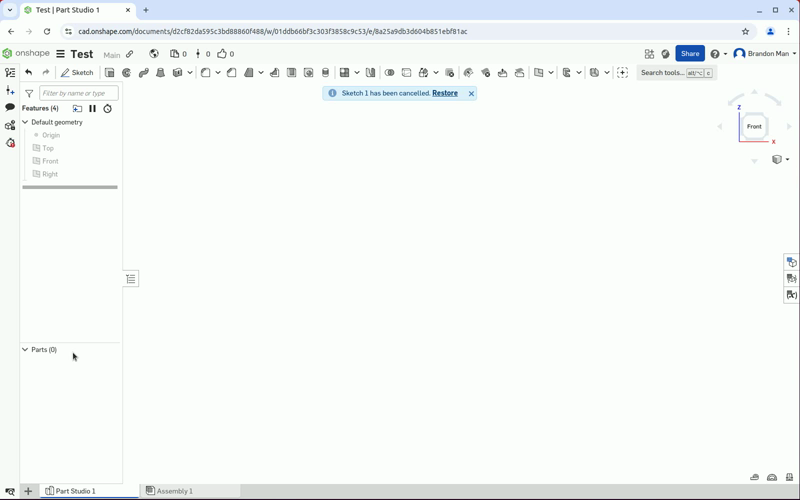
mouse_move(73, 352)
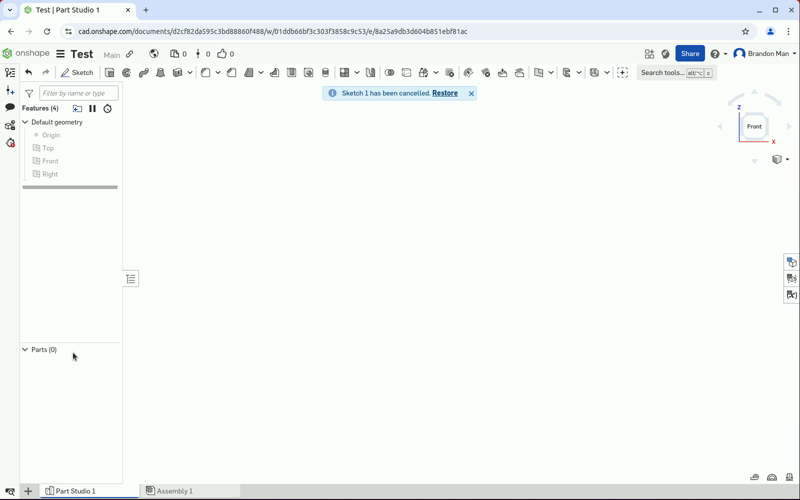
key(shift+y)
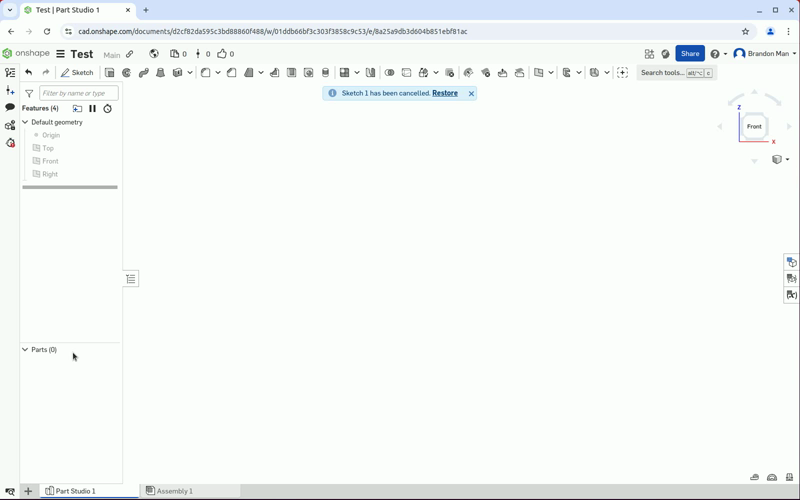
key(shift+s)
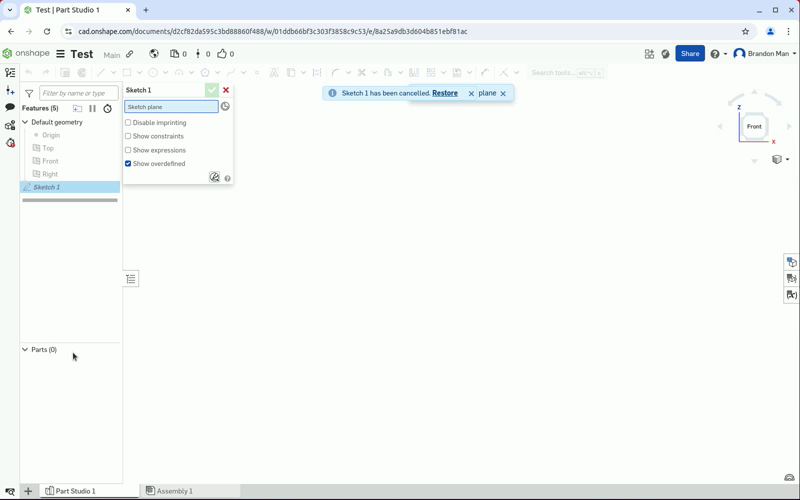
mouse_move(73, 163)
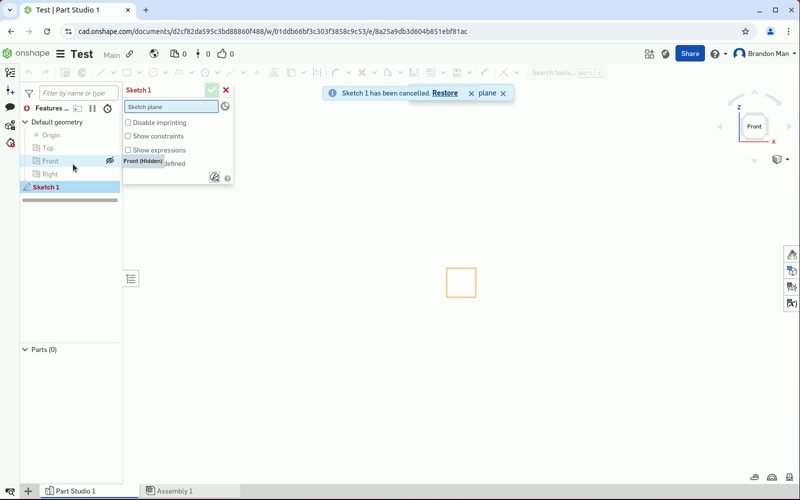
click(73, 163)
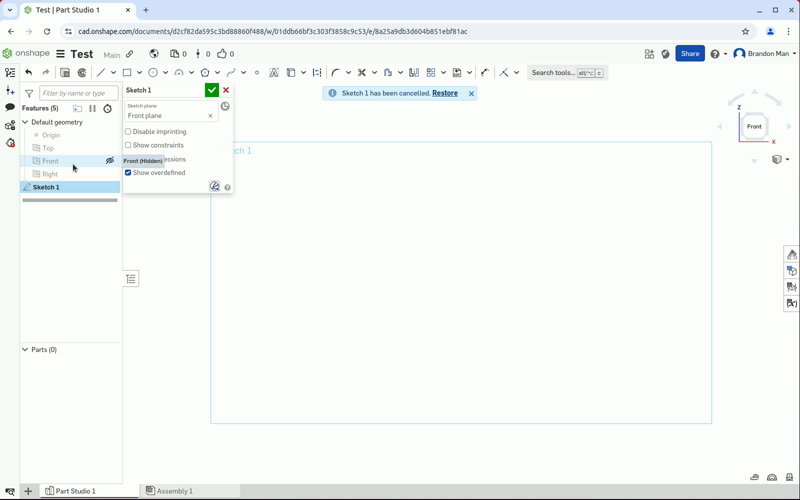
mouse_move(73, 352)
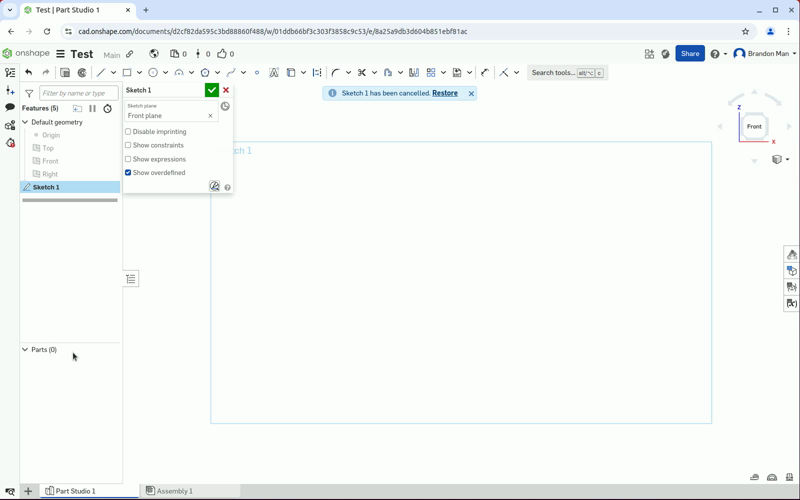
key(y)
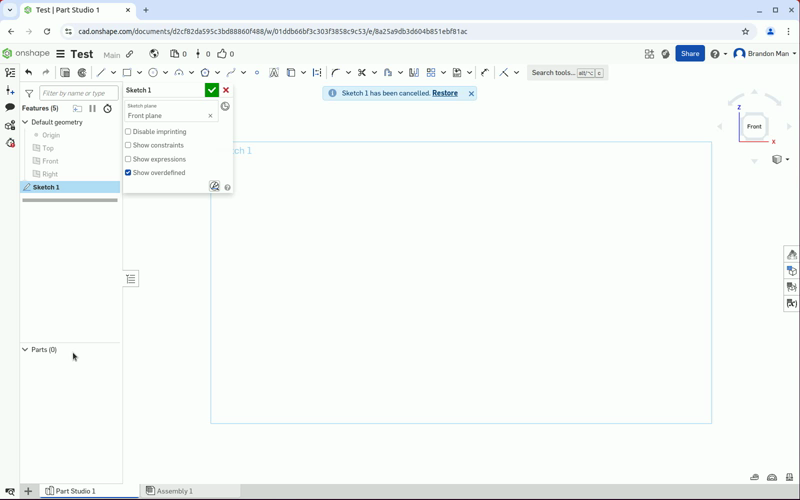
key(l)
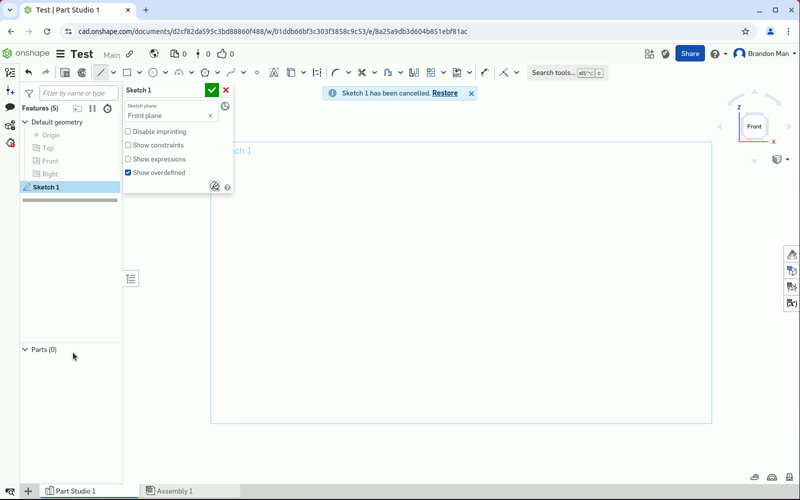
key_down(shift)
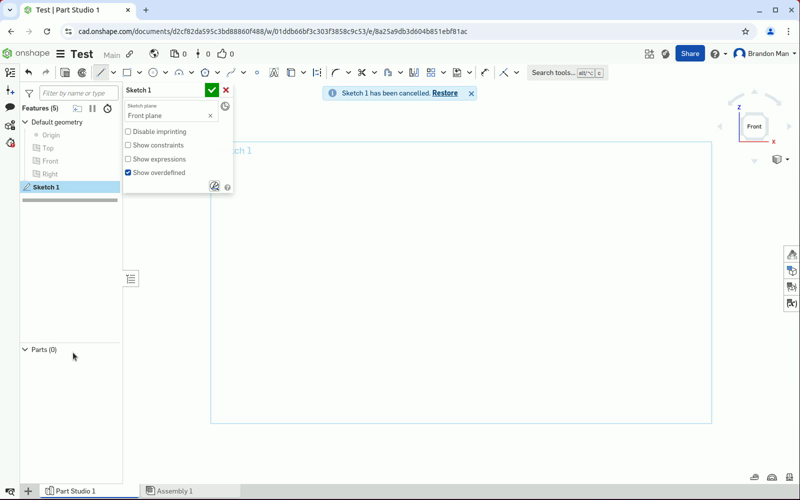
mouse_move(460, 282)
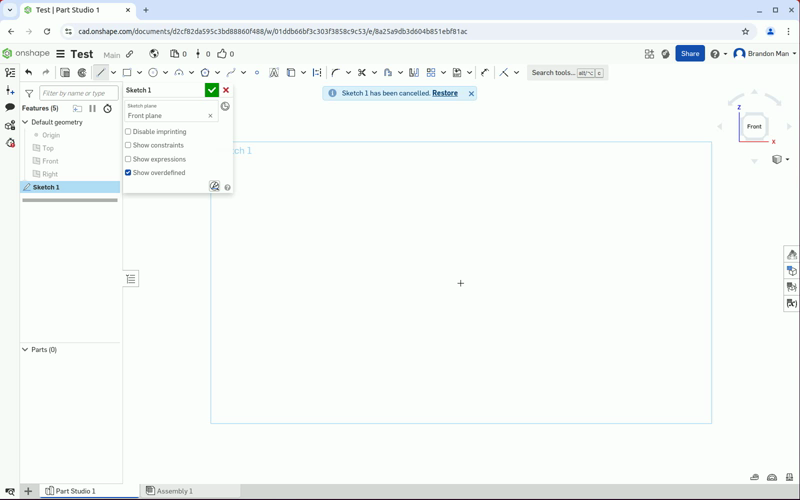
click(460, 282)
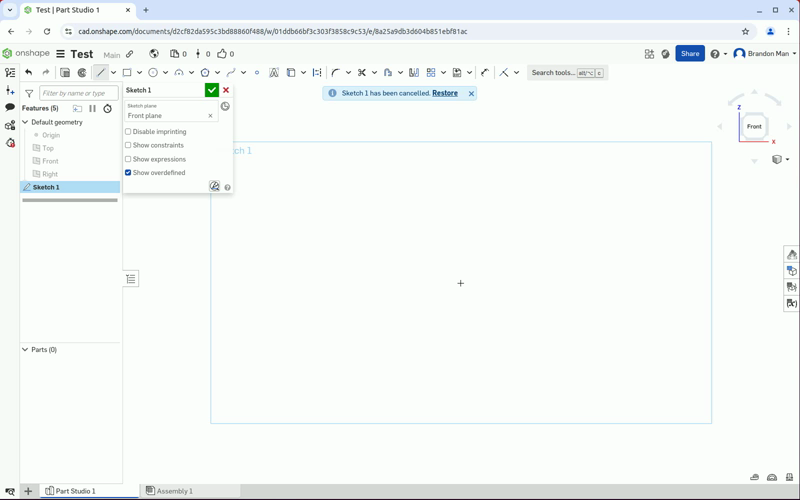
key_up(shift)
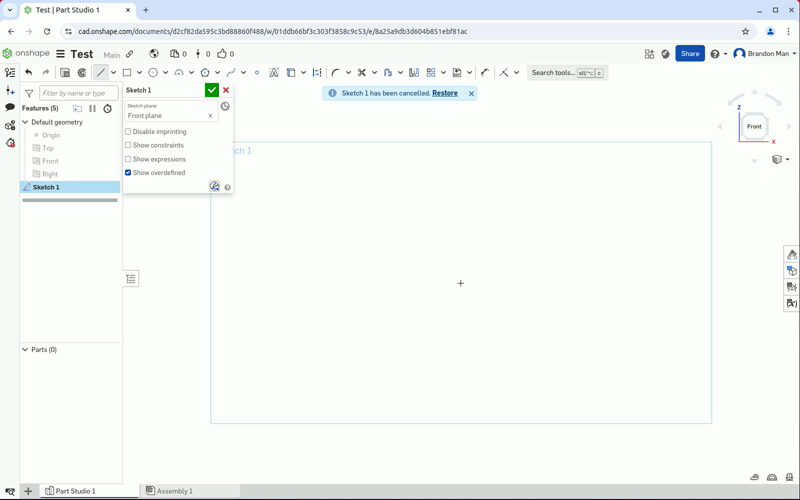
key_down(shift)
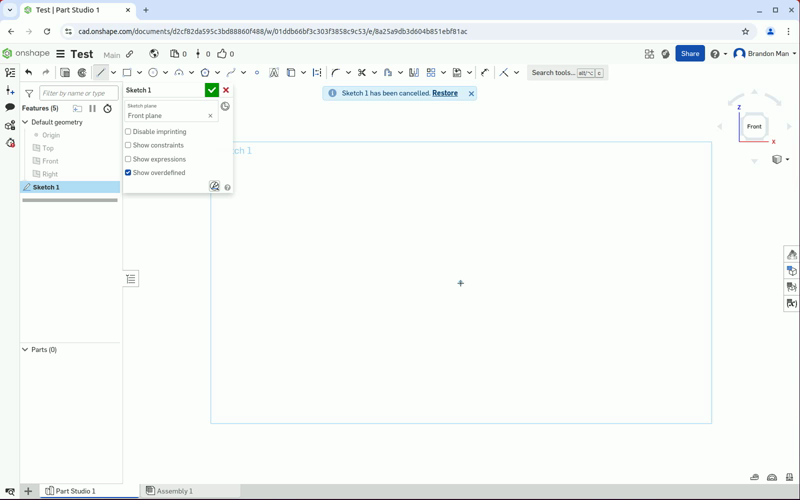
mouse_move(553, 282)
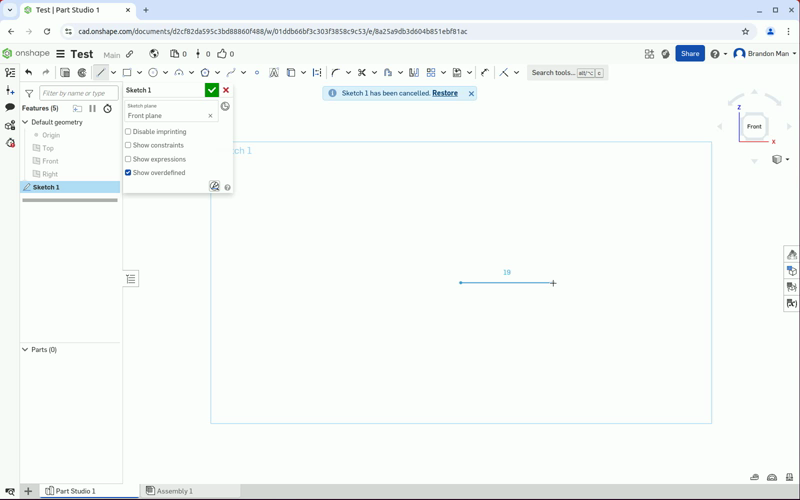
click(553, 282)
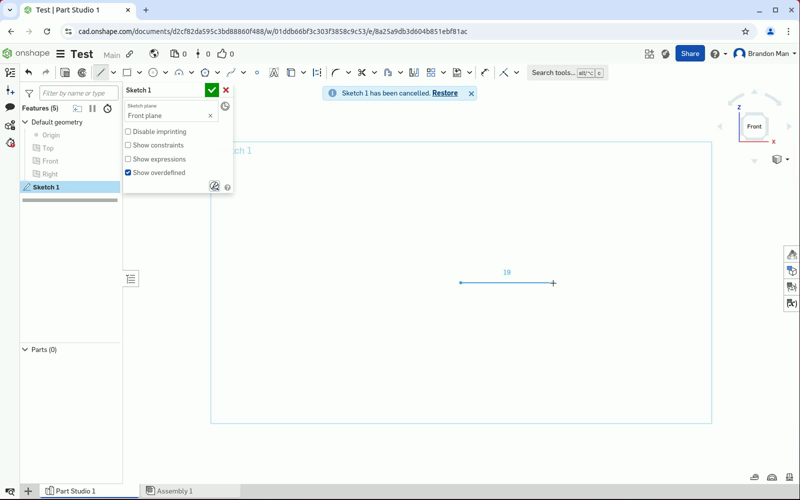
key_up(shift)
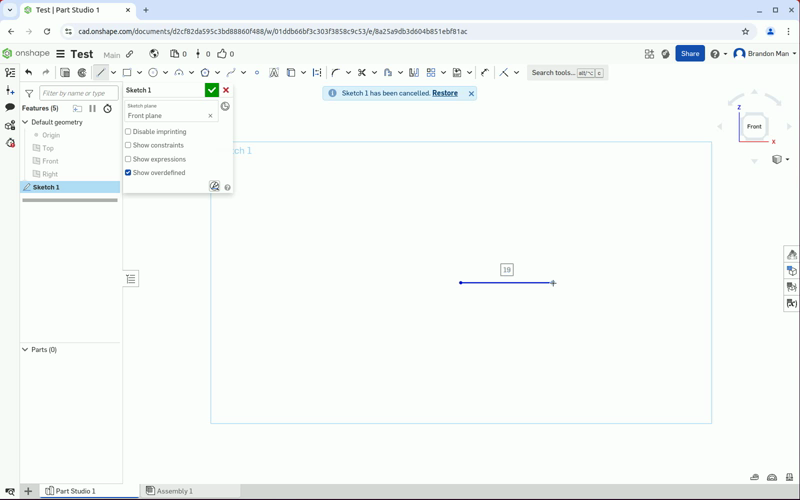
key_down(shift)
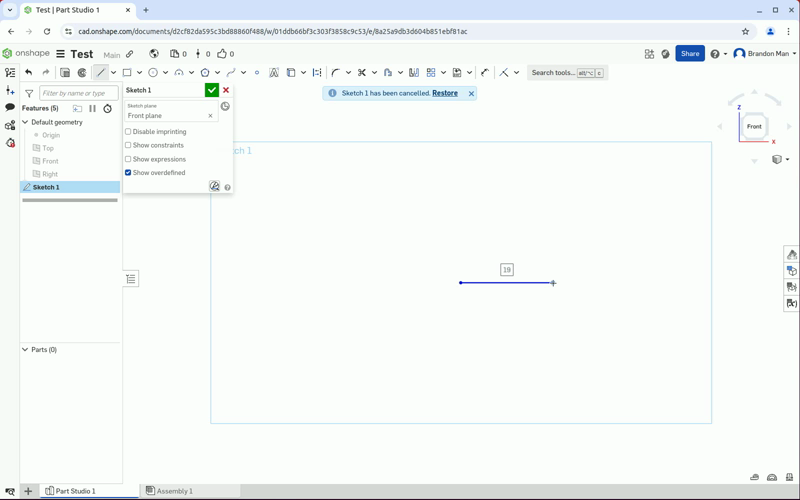
mouse_move(583, 282)
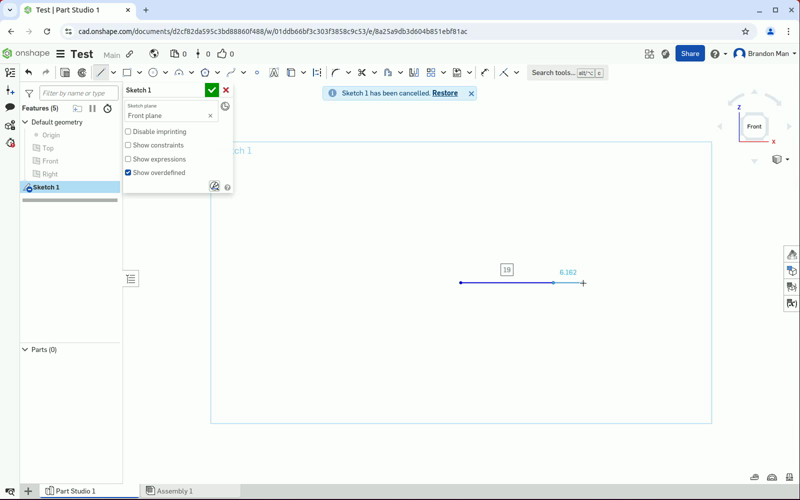
mouse_move(553, 232)
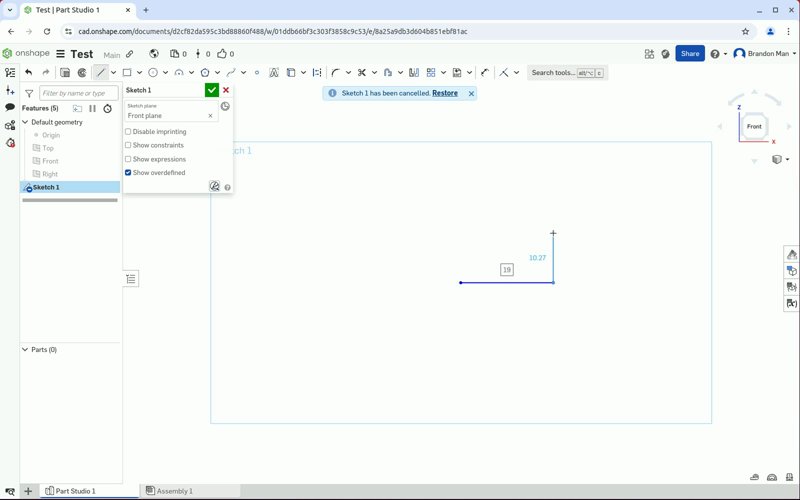
click(553, 232)
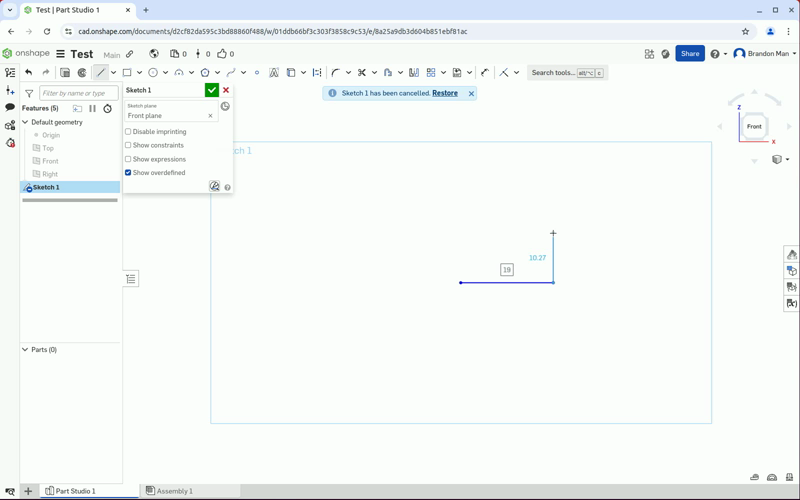
key_up(shift)
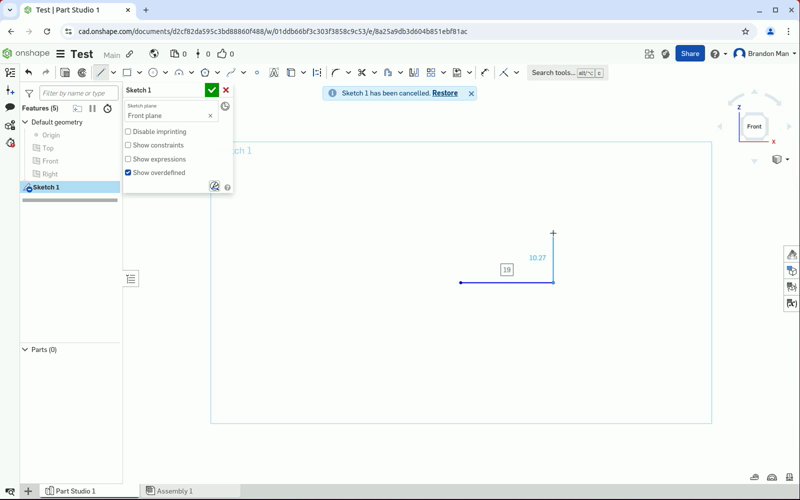
key_down(shift)
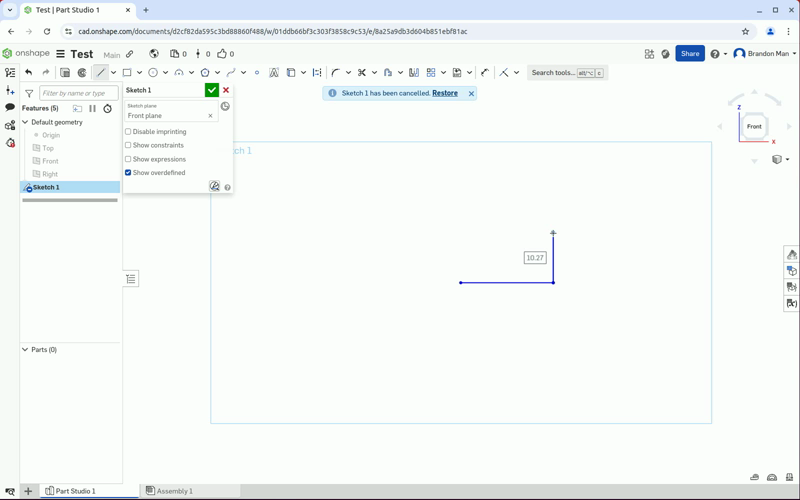
mouse_move(583, 232)
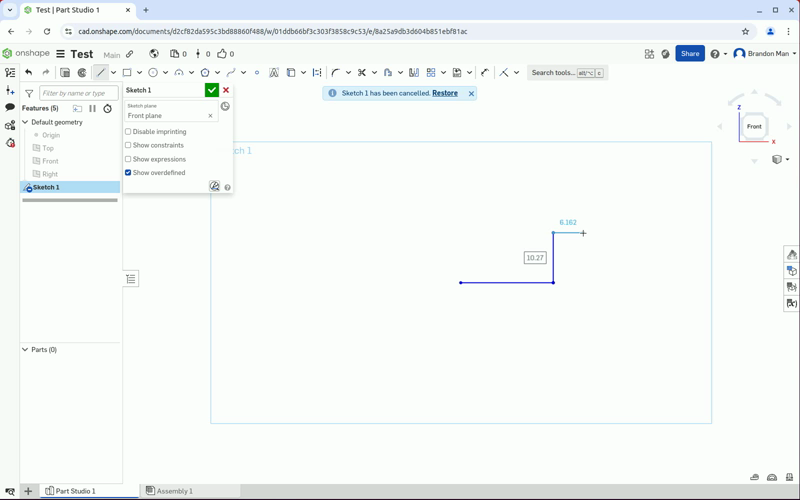
mouse_move(548, 232)
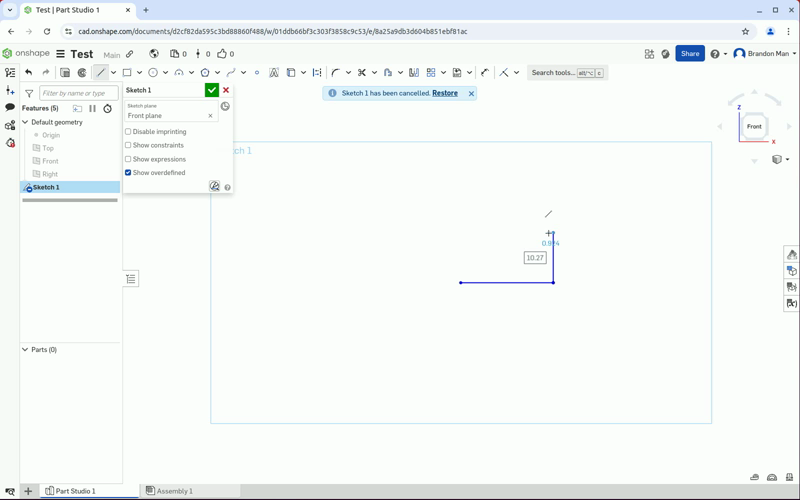
scroll(6)
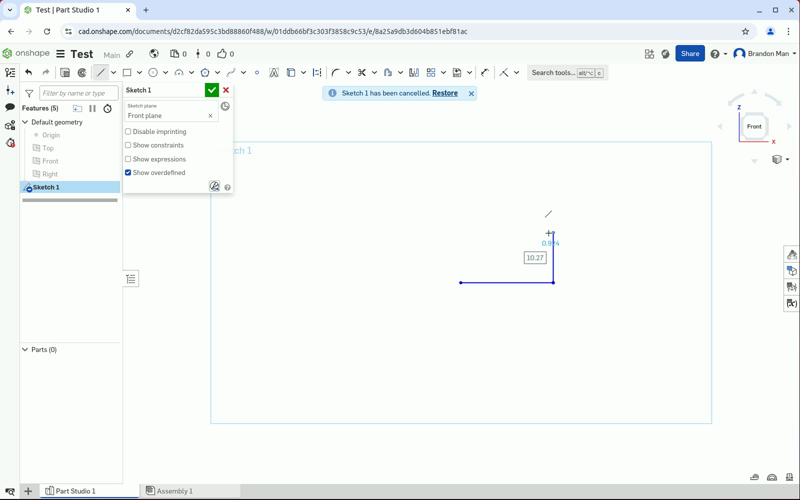
scroll(6)
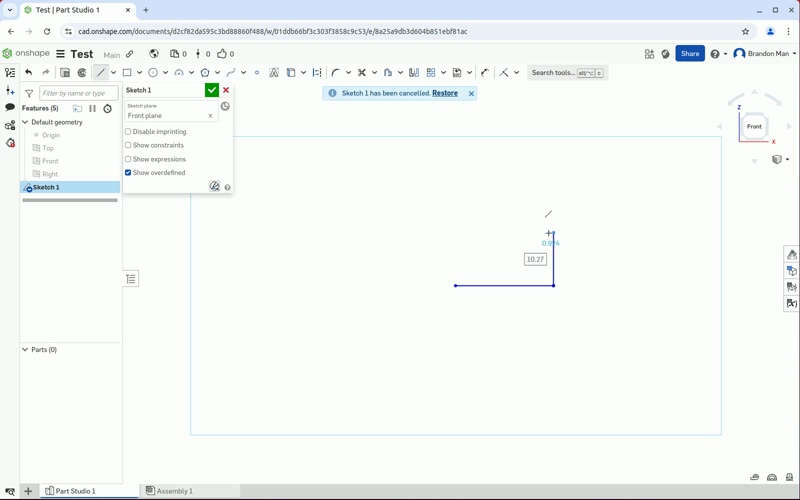
scroll(6)
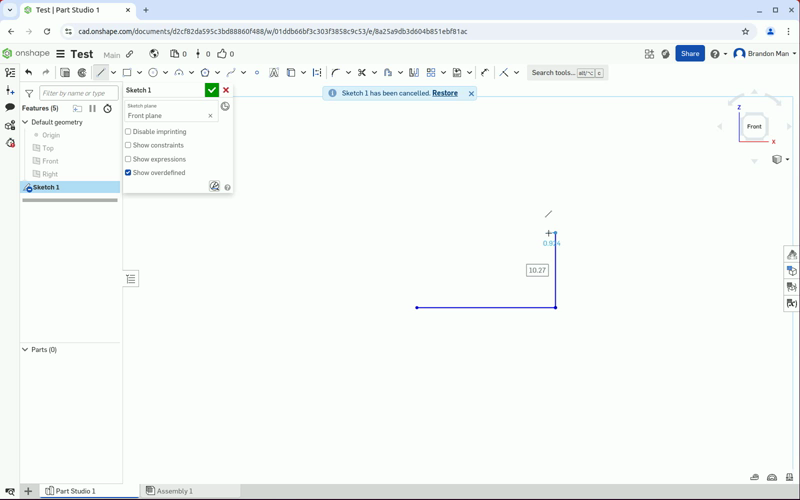
scroll(6)
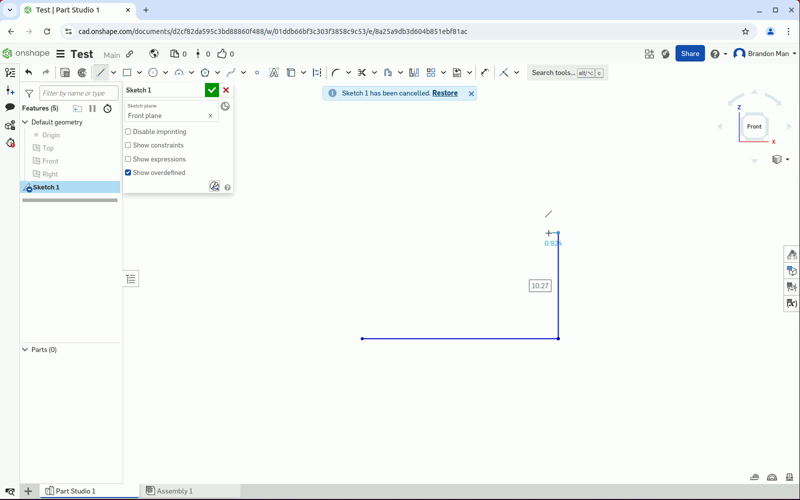
scroll(6)
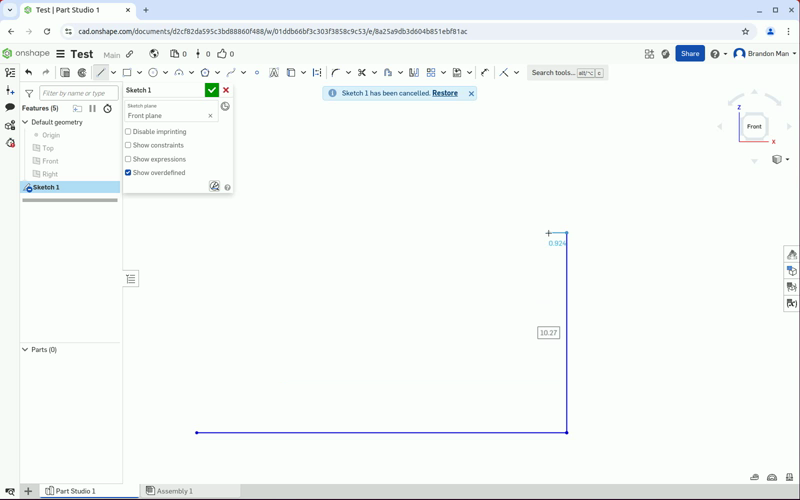
scroll(6)
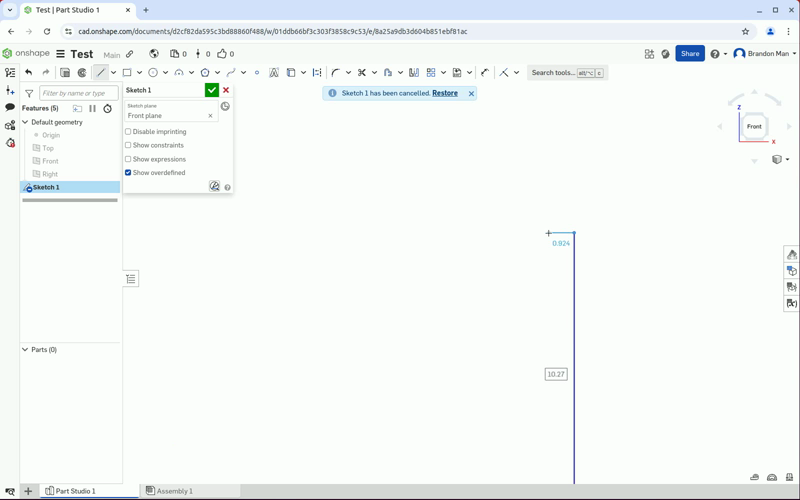
scroll(6)
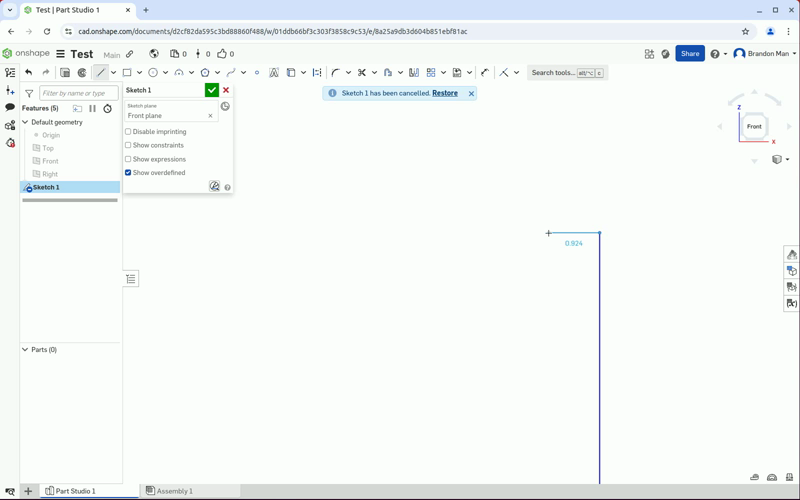
click(548, 232)
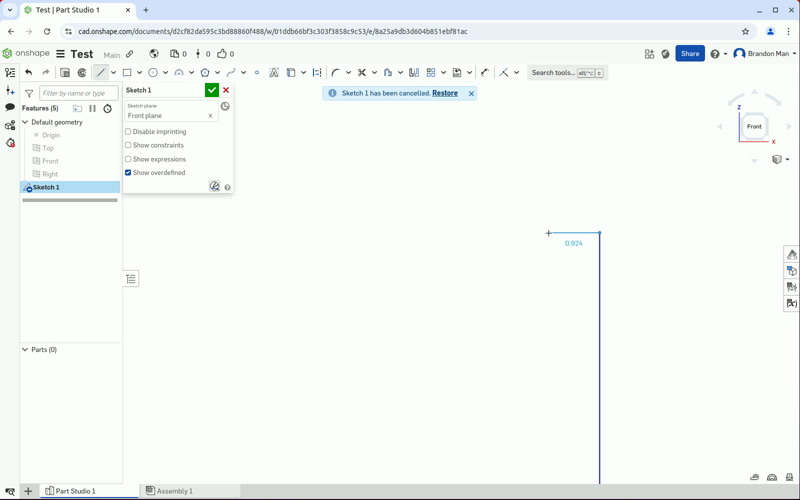
scroll(-6)
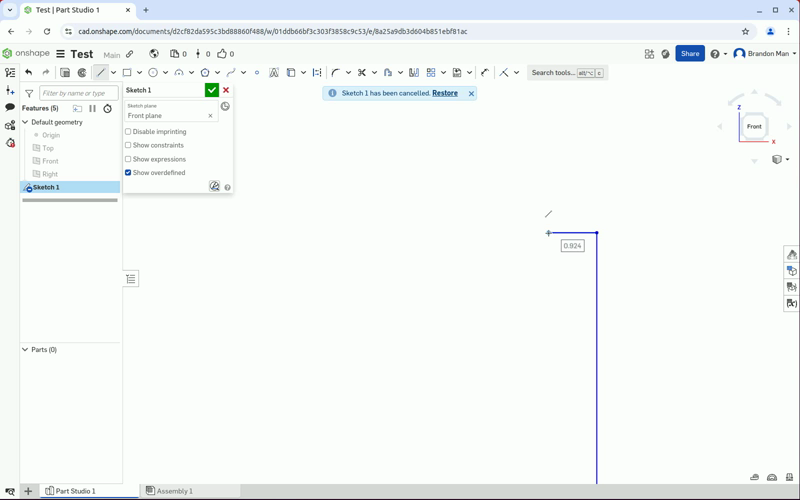
scroll(-6)
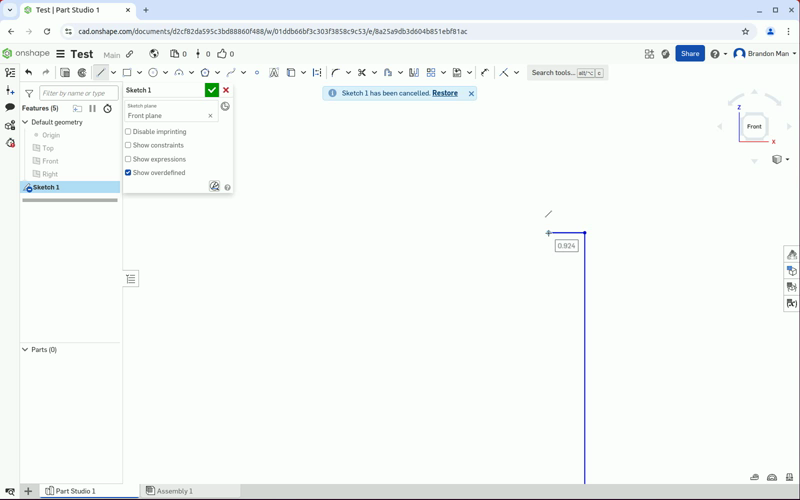
scroll(-6)
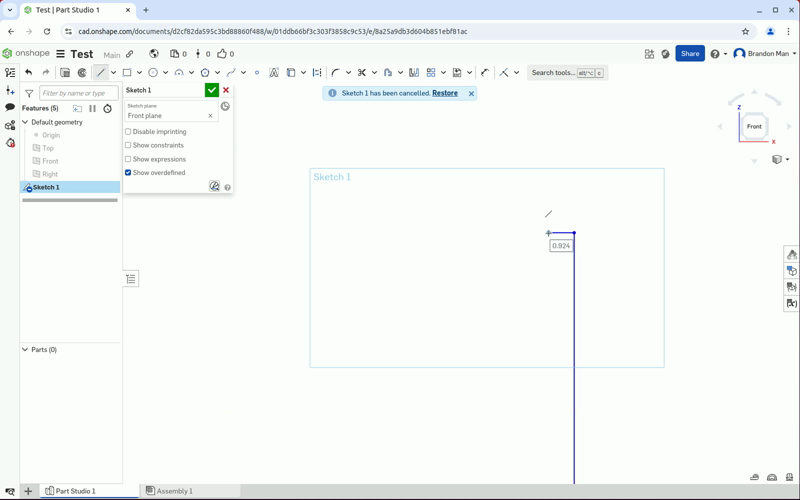
scroll(-6)
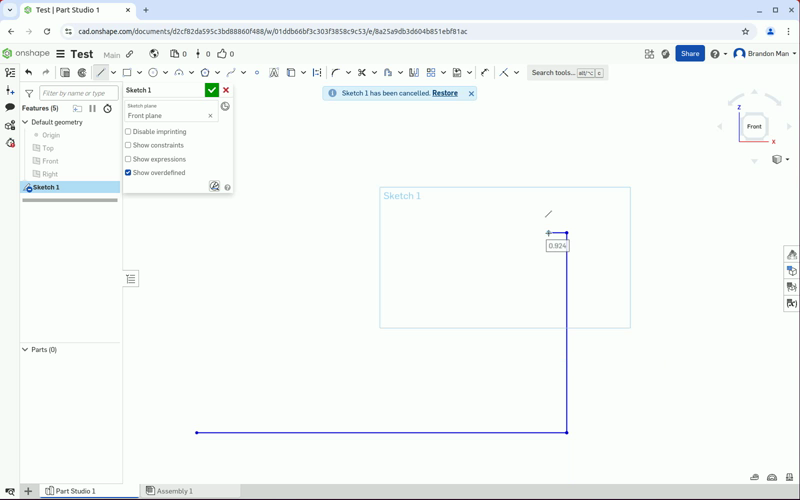
scroll(-6)
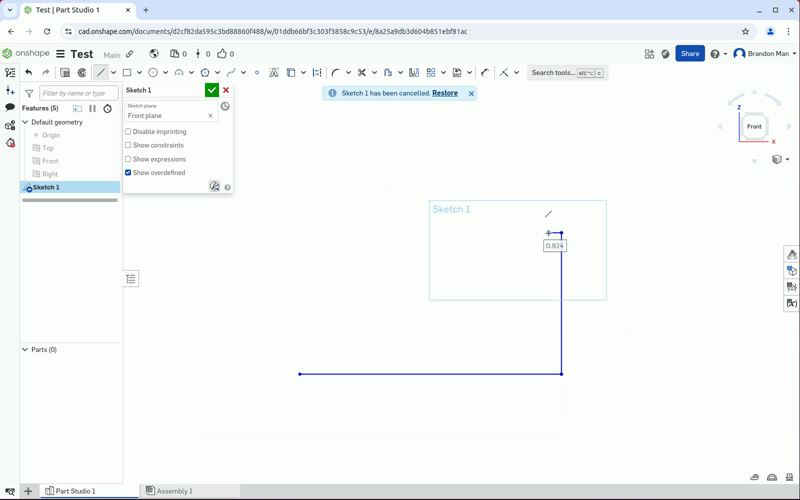
scroll(-6)
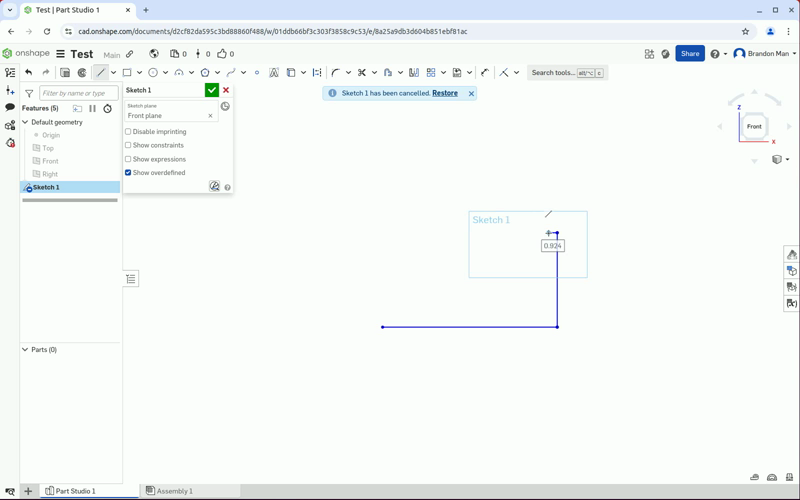
scroll(-6)
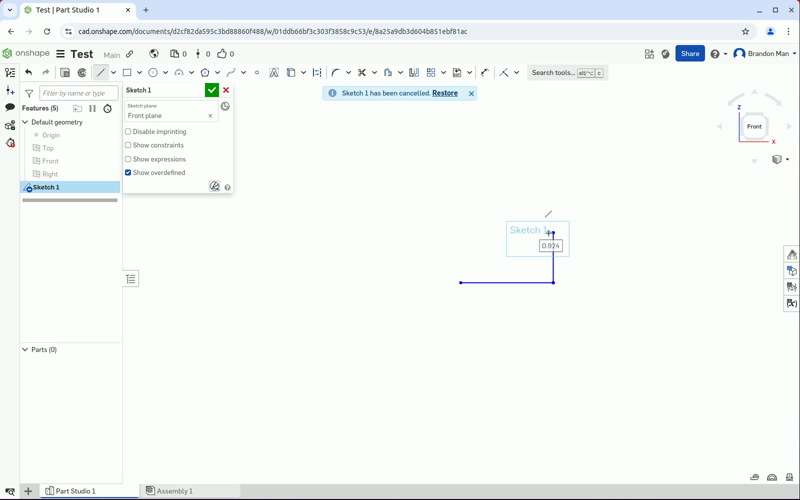
key_up(shift)
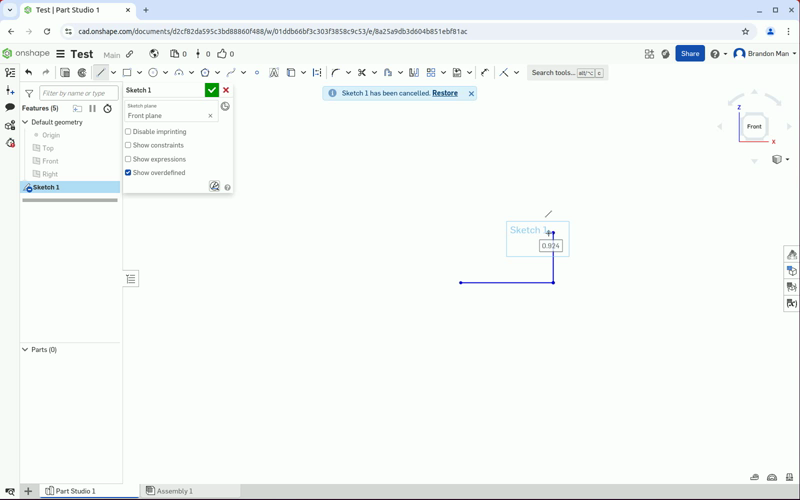
key_down(shift)
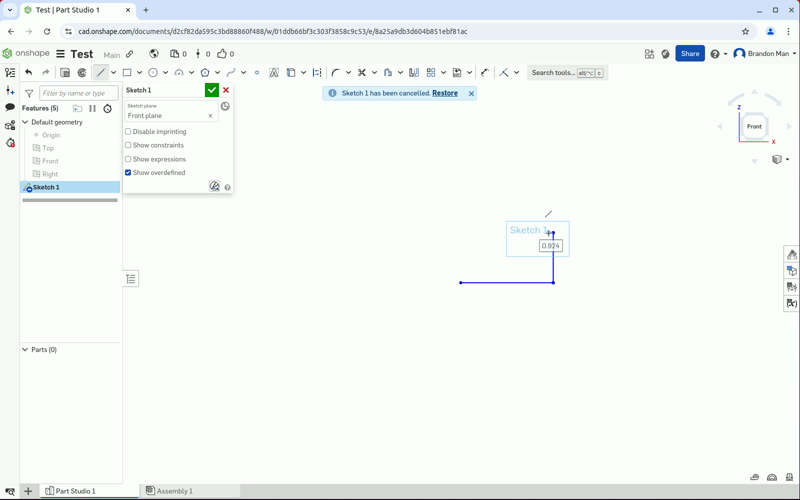
mouse_move(578, 232)
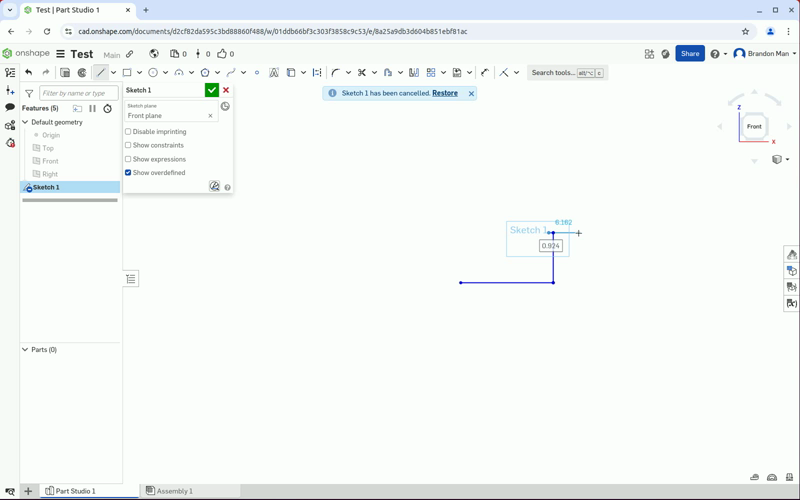
mouse_move(548, 217)
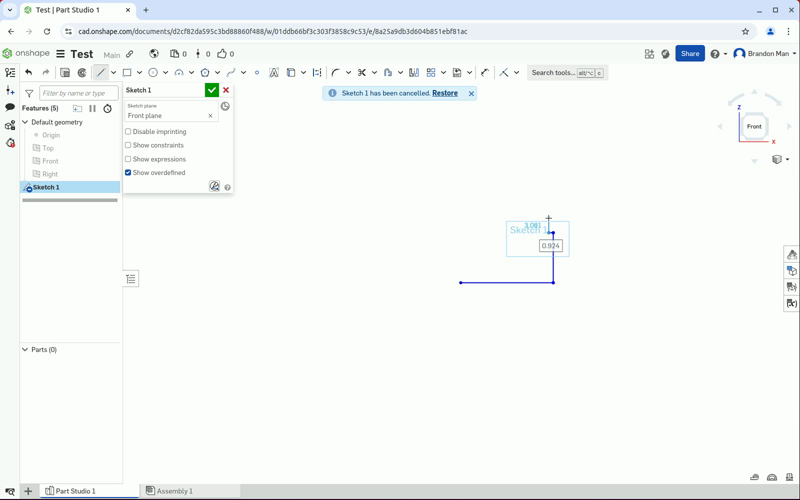
click(548, 217)
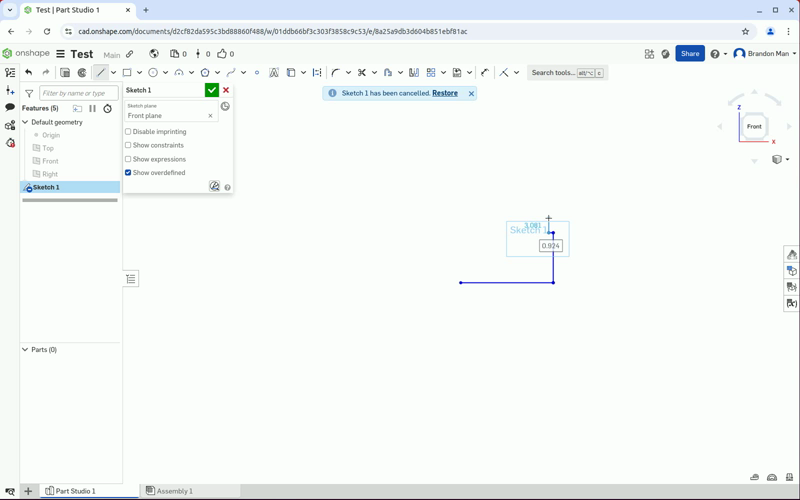
key_up(shift)
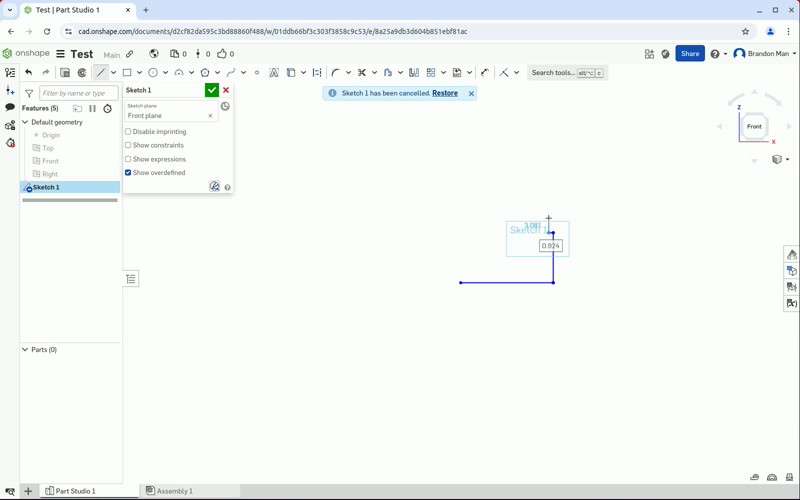
key_down(shift)
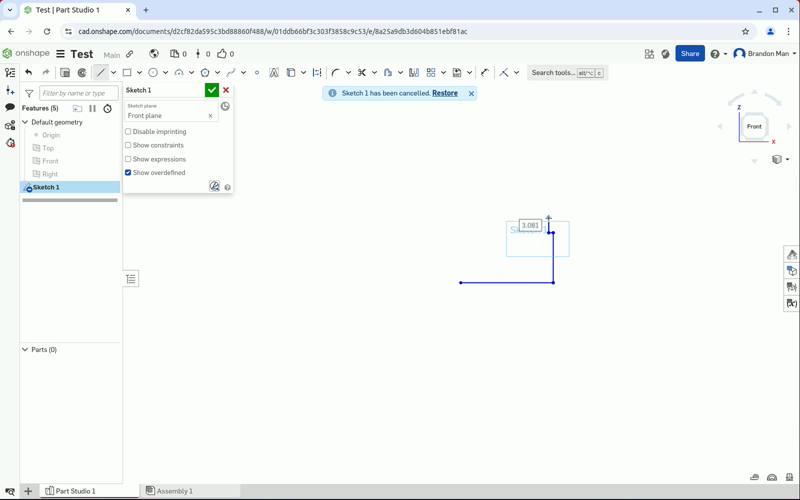
mouse_move(578, 217)
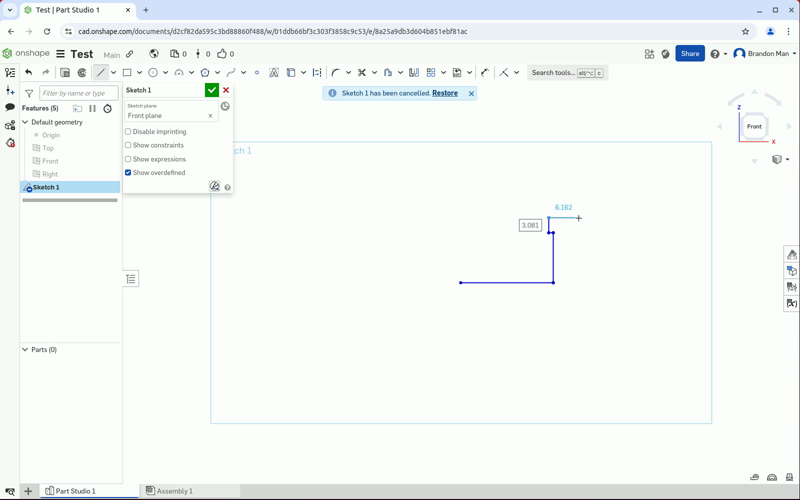
mouse_move(516, 180)
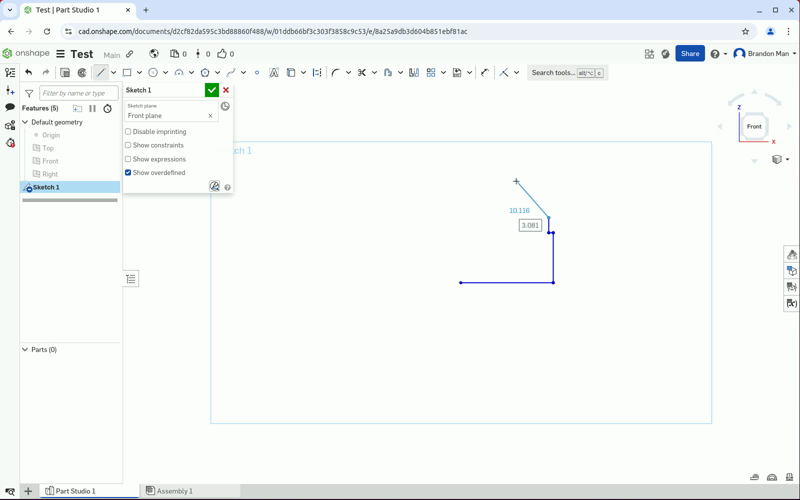
click(516, 180)
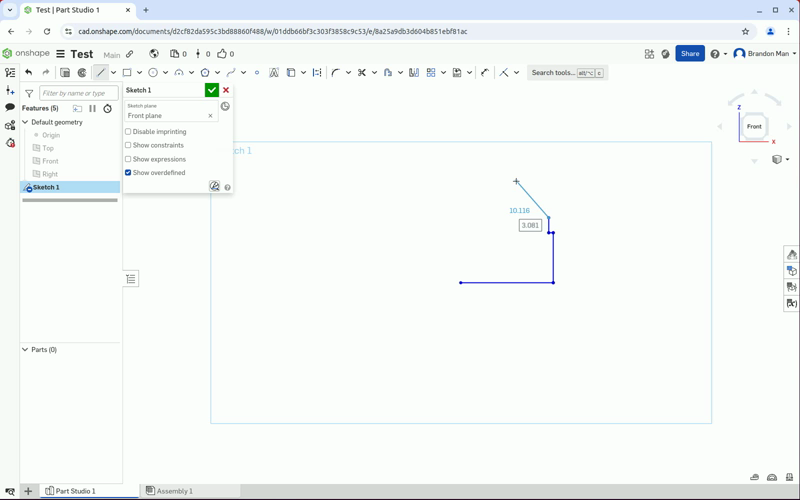
key_up(shift)
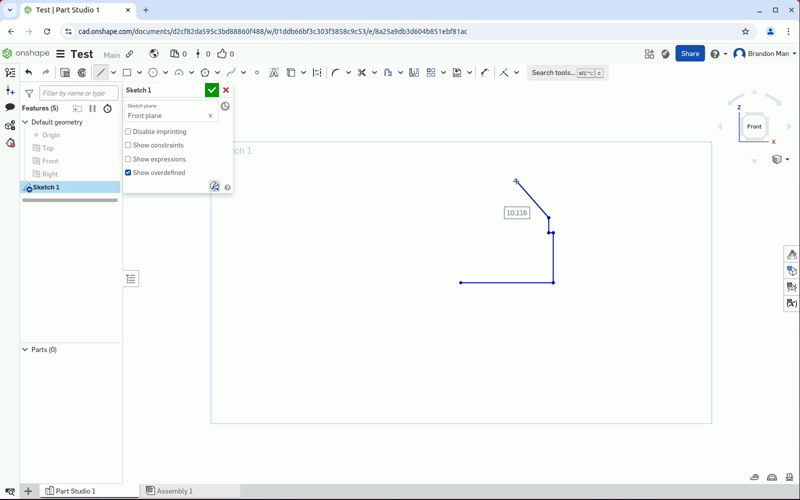
key(esc)
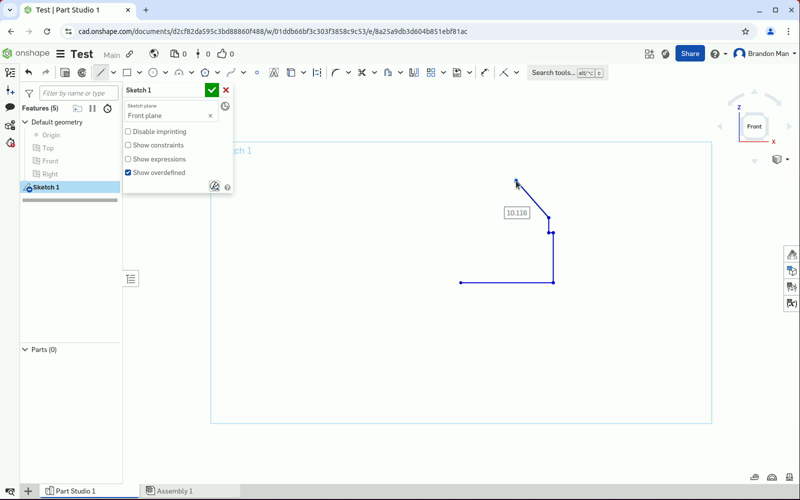
key(a)
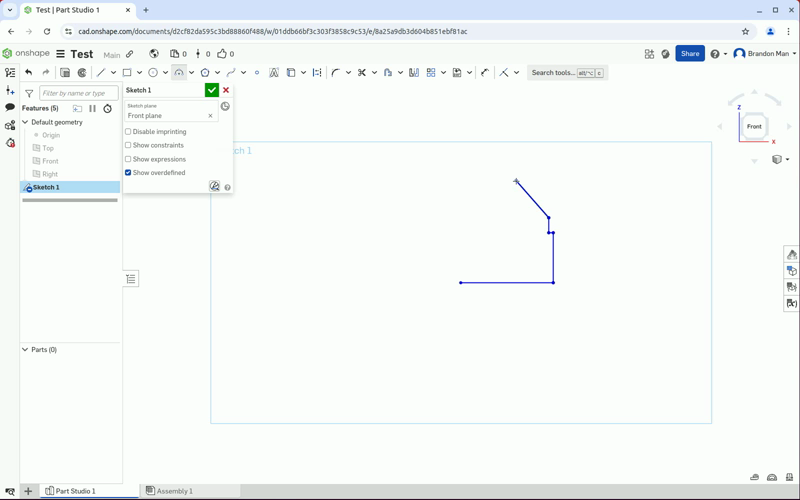
mouse_move(516, 180)
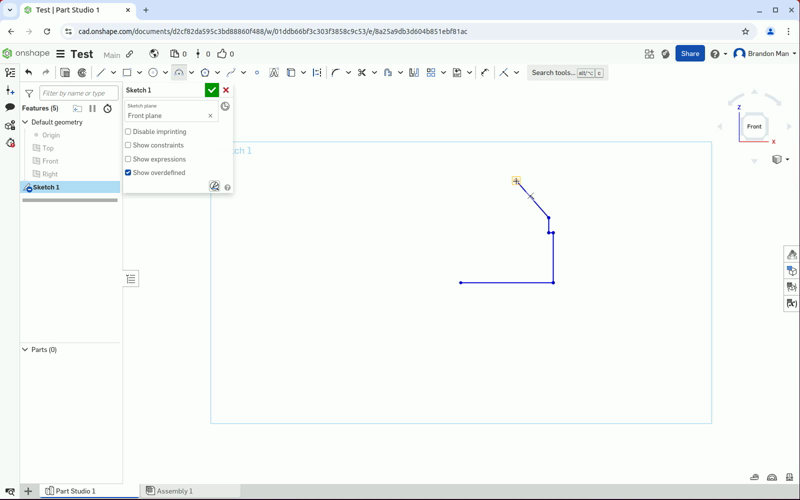
click(516, 180)
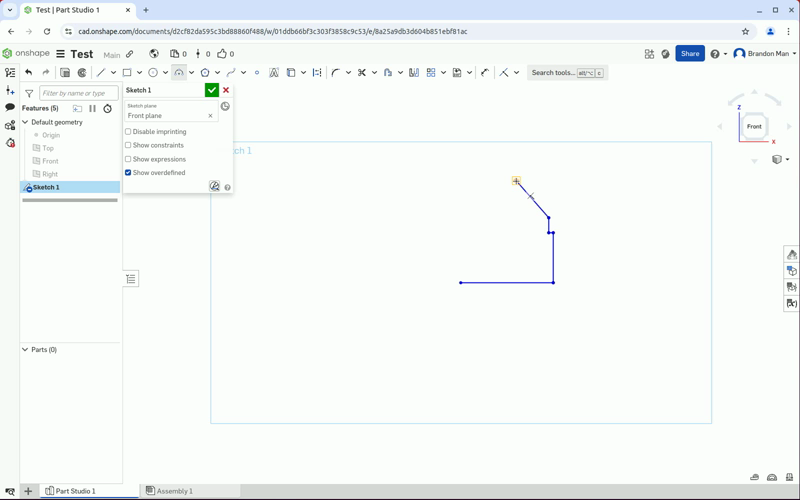
key_down(shift)
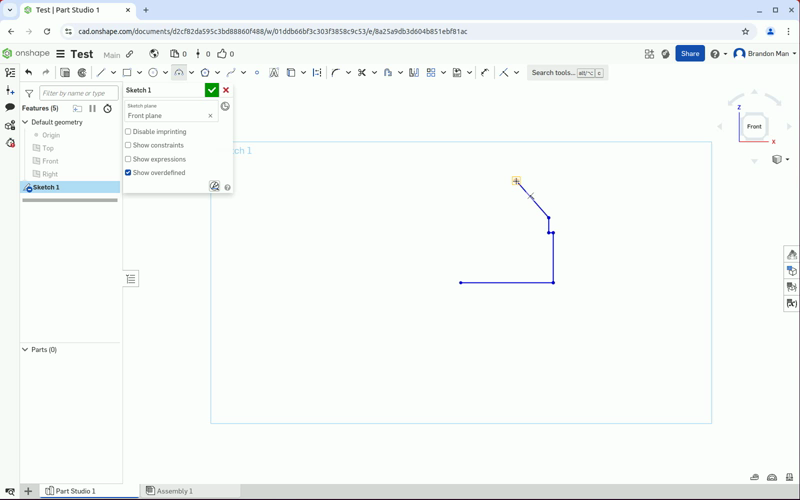
mouse_move(513, 179)
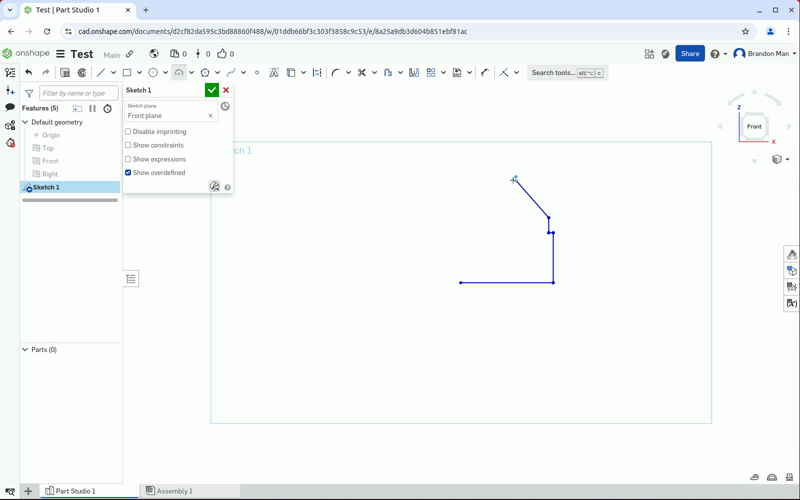
scroll(6)
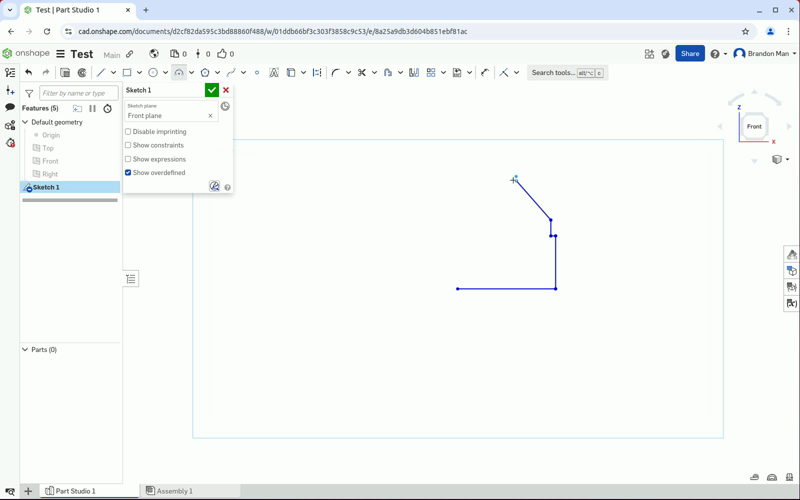
scroll(6)
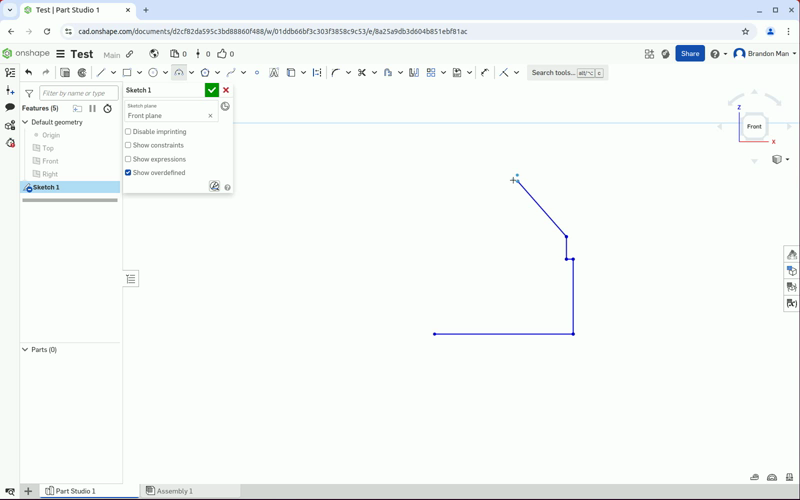
scroll(6)
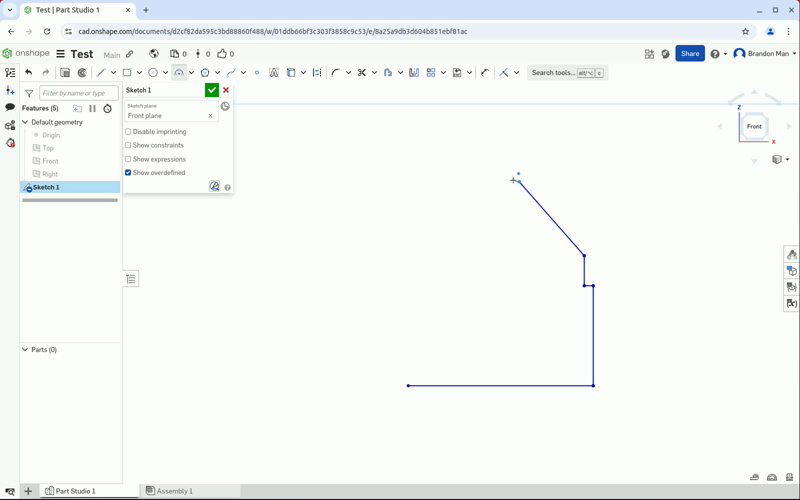
scroll(6)
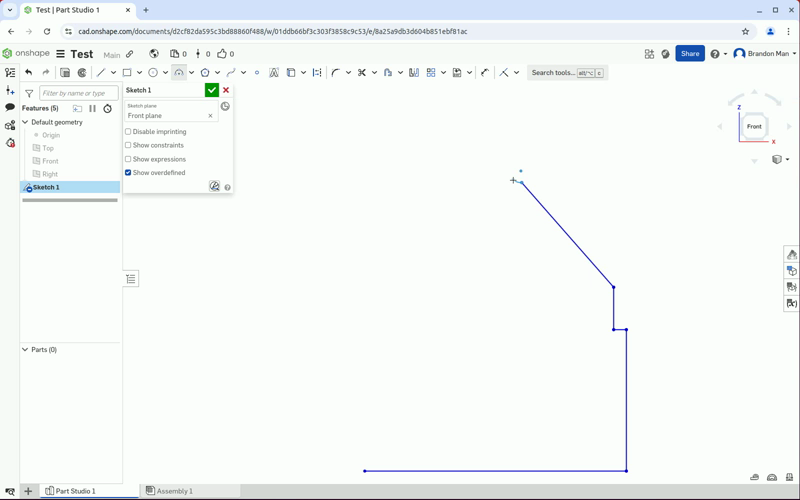
scroll(6)
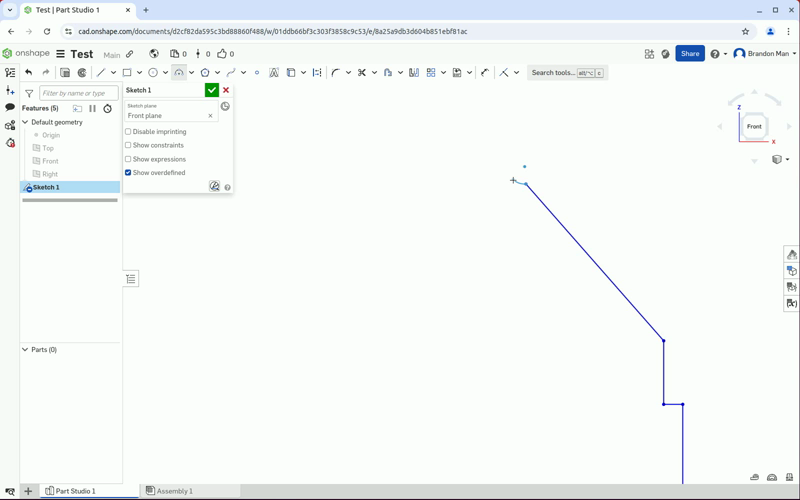
scroll(6)
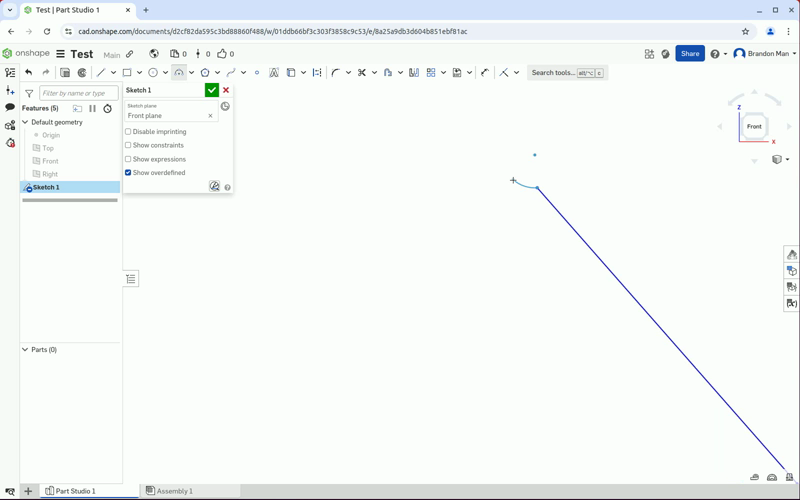
scroll(6)
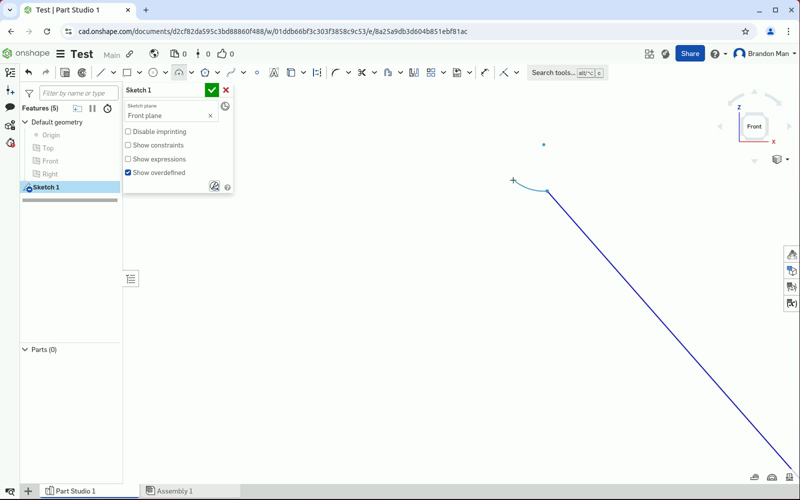
click(513, 179)
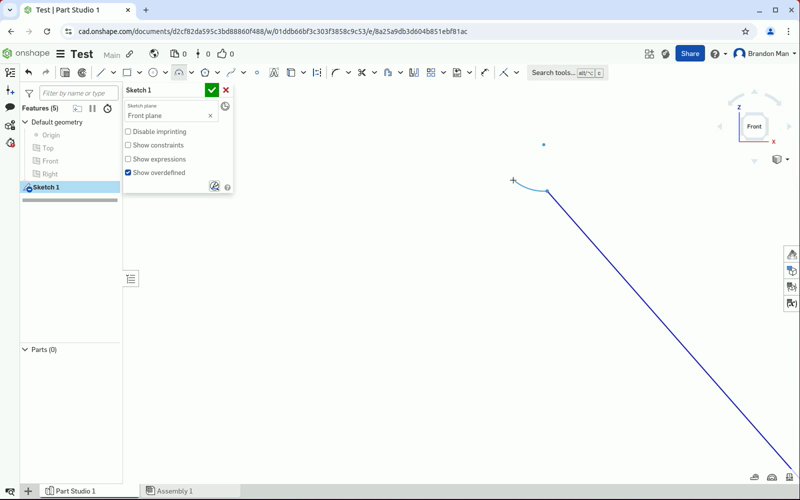
scroll(-6)
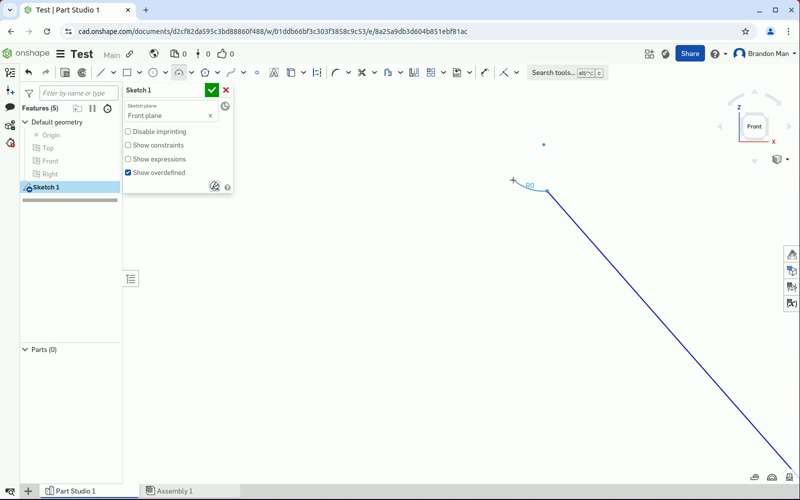
scroll(-6)
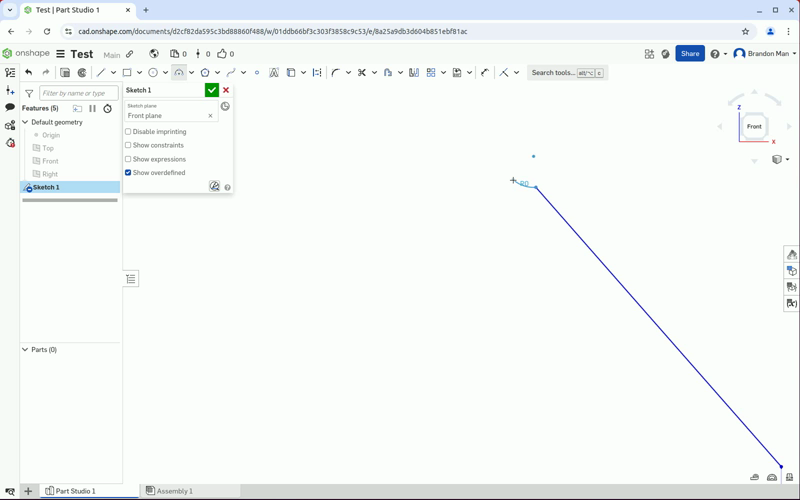
scroll(-6)
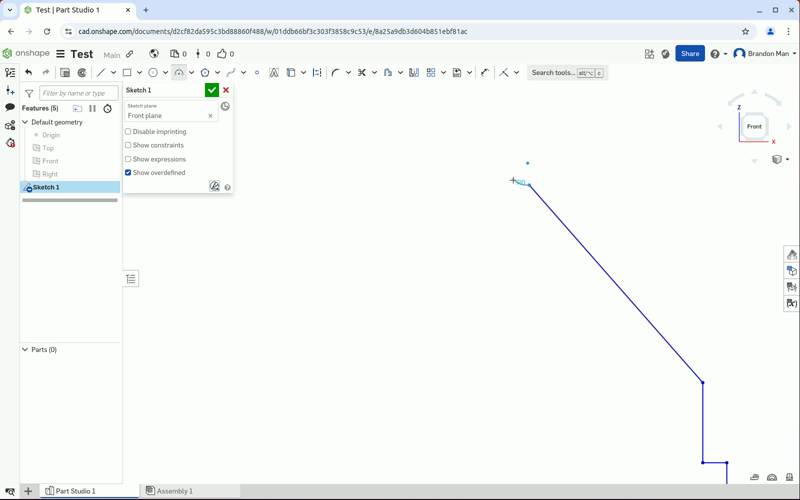
scroll(-6)
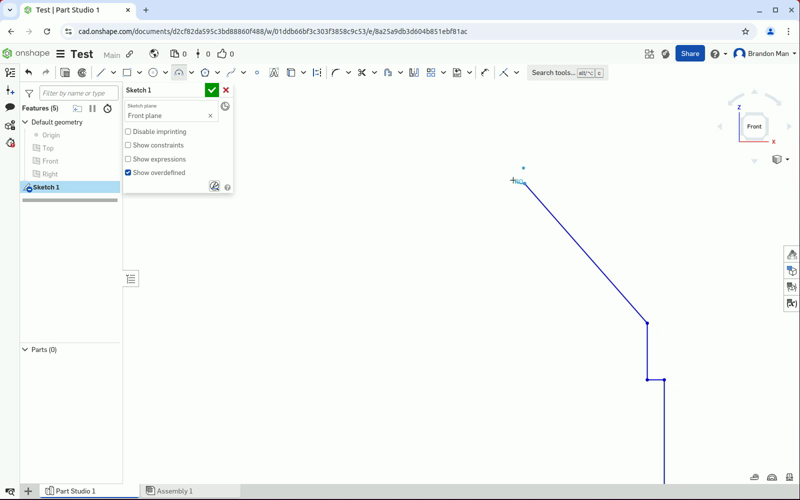
scroll(-6)
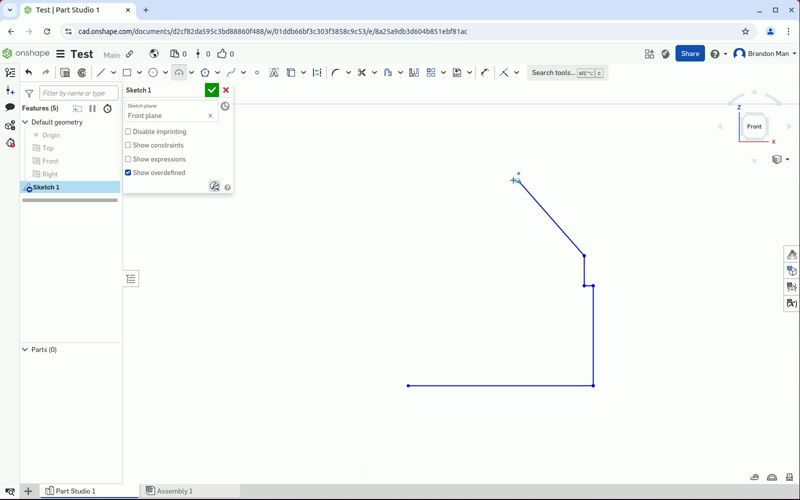
scroll(-6)
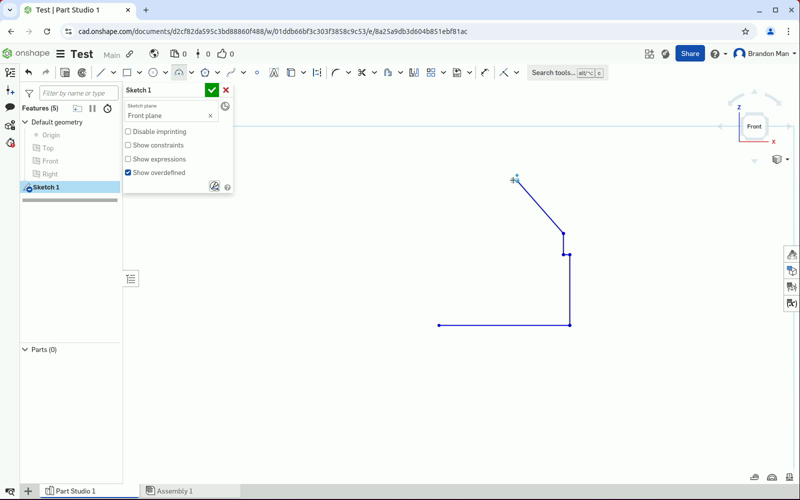
scroll(-6)
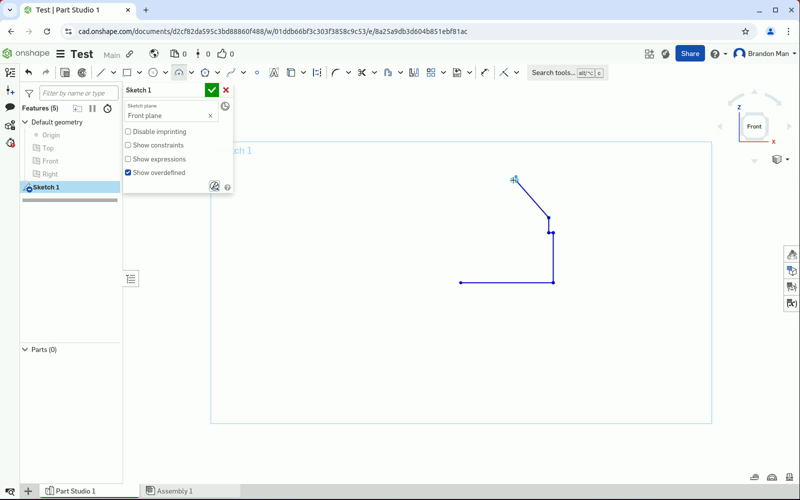
mouse_move(514, 179)
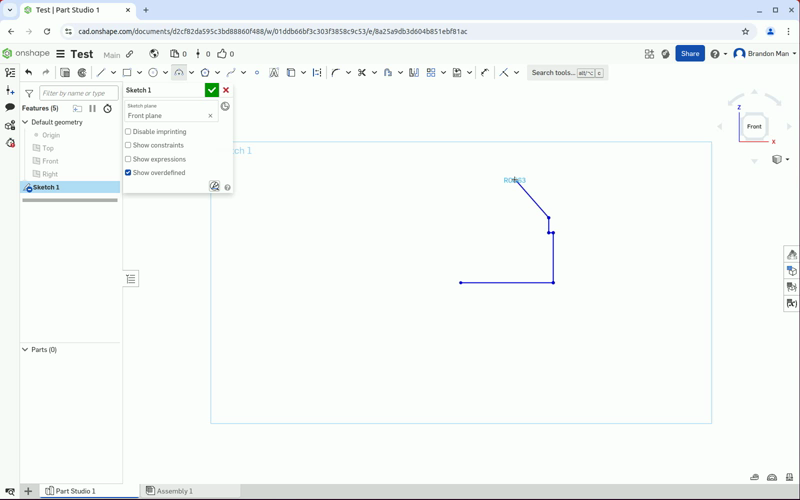
scroll(6)
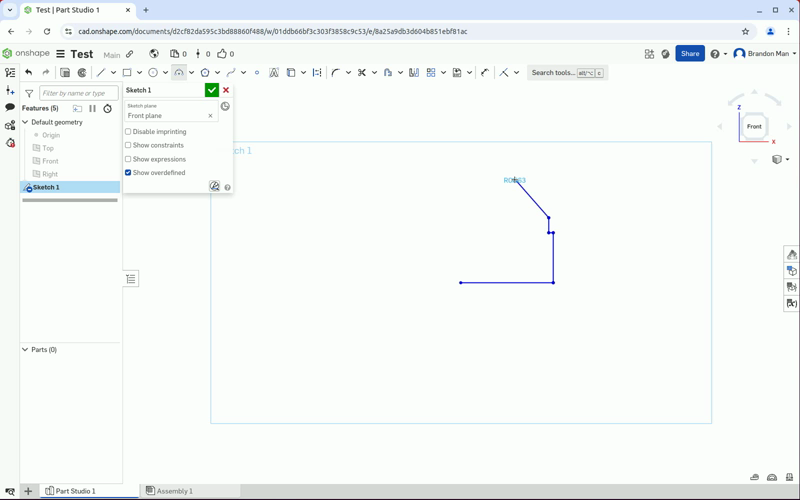
scroll(6)
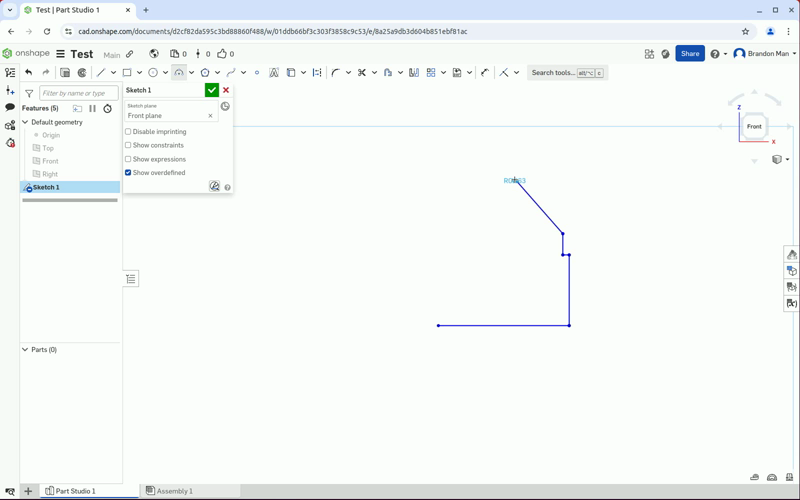
scroll(6)
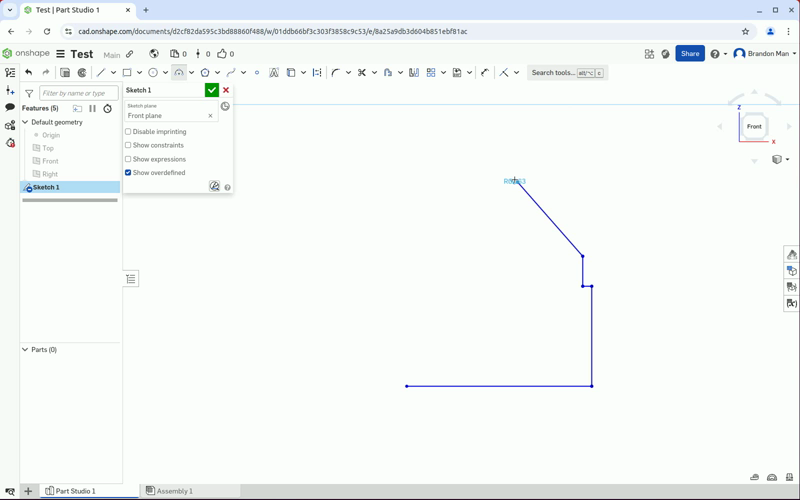
scroll(6)
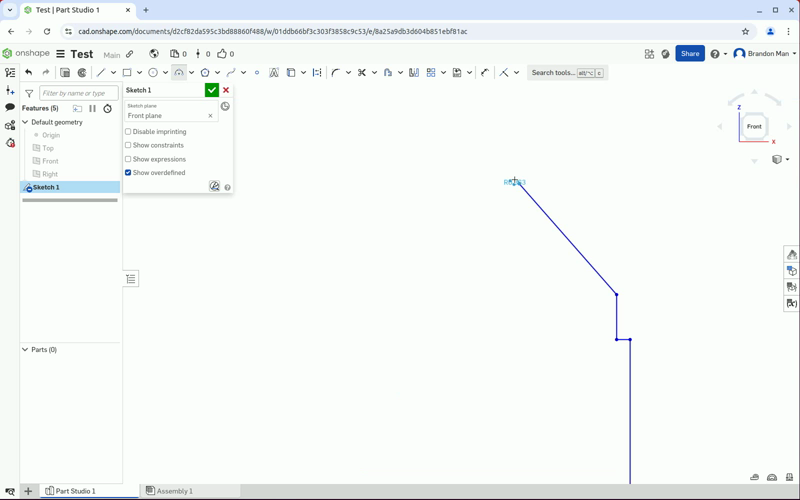
scroll(6)
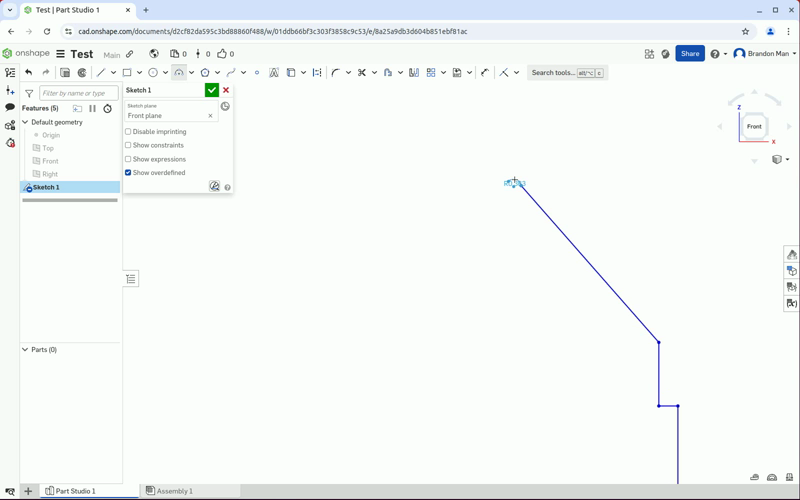
scroll(6)
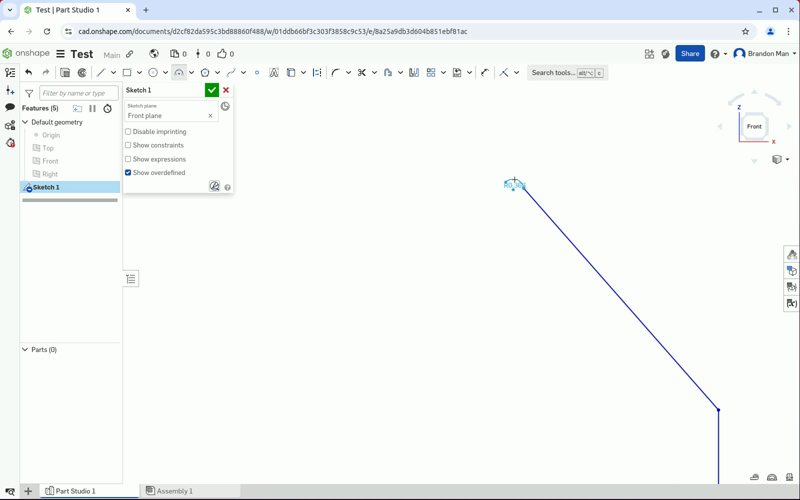
scroll(6)
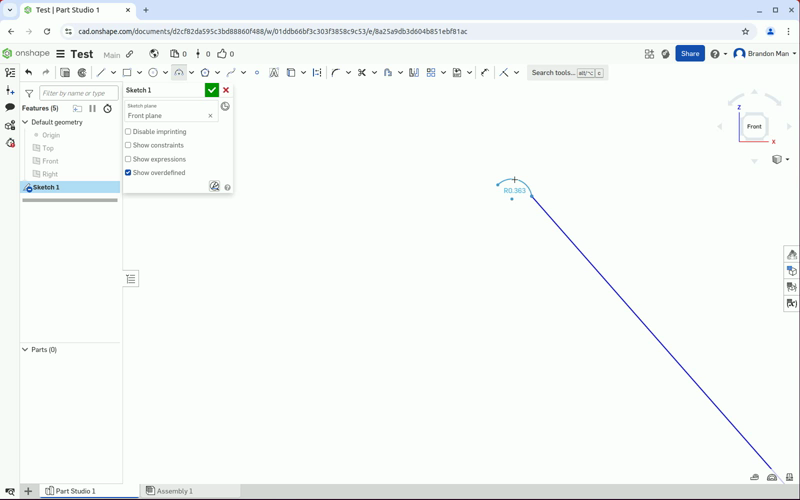
click(514, 179)
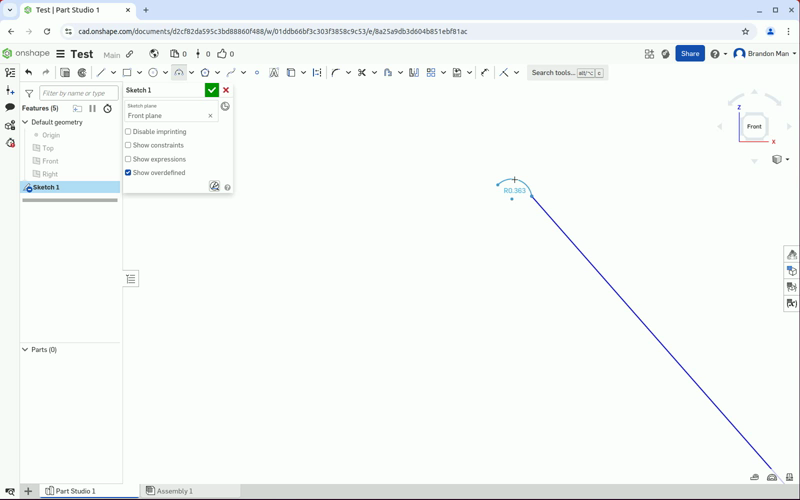
scroll(-6)
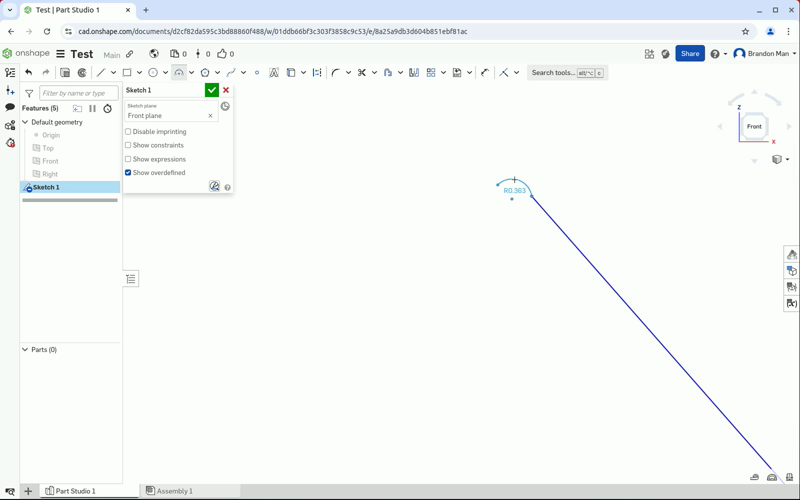
scroll(-6)
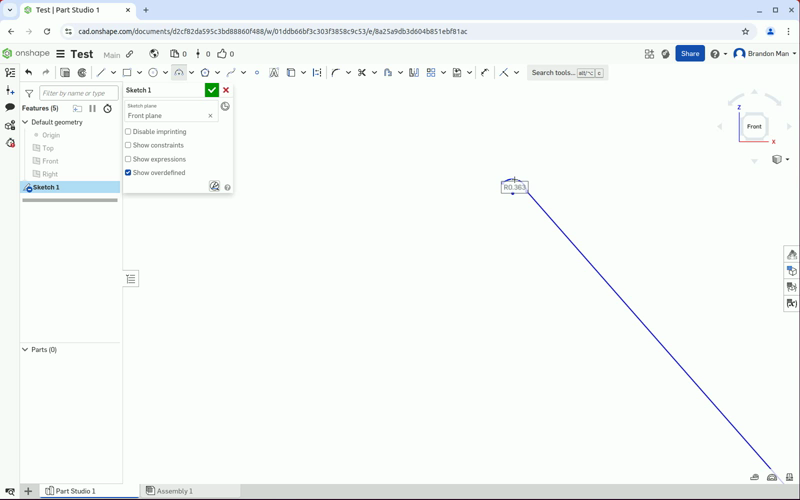
scroll(-6)
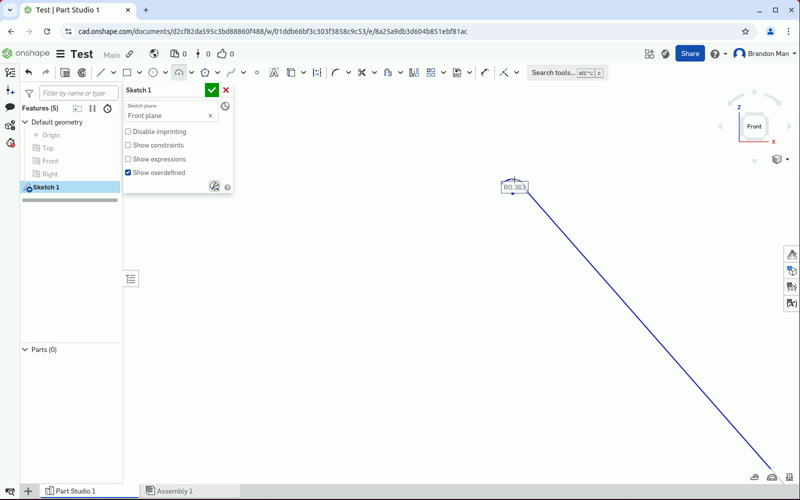
scroll(-6)
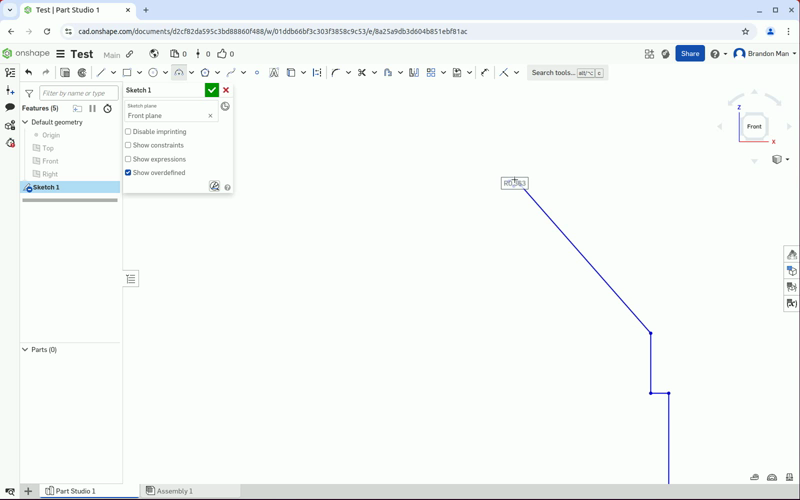
scroll(-6)
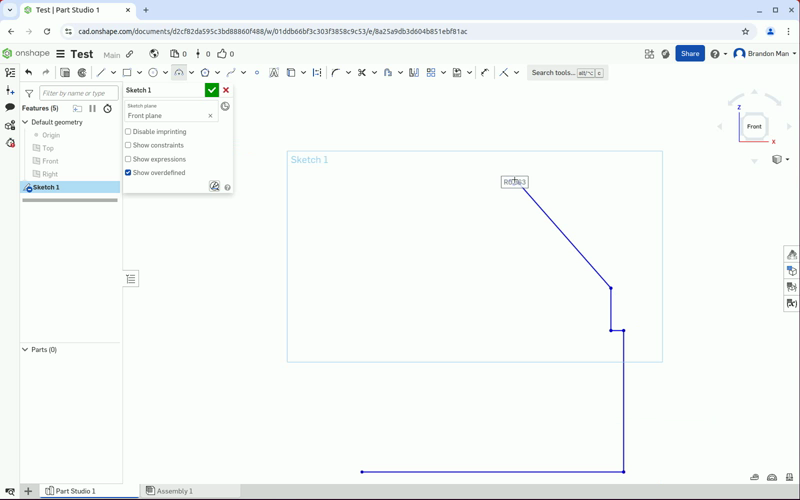
scroll(-6)
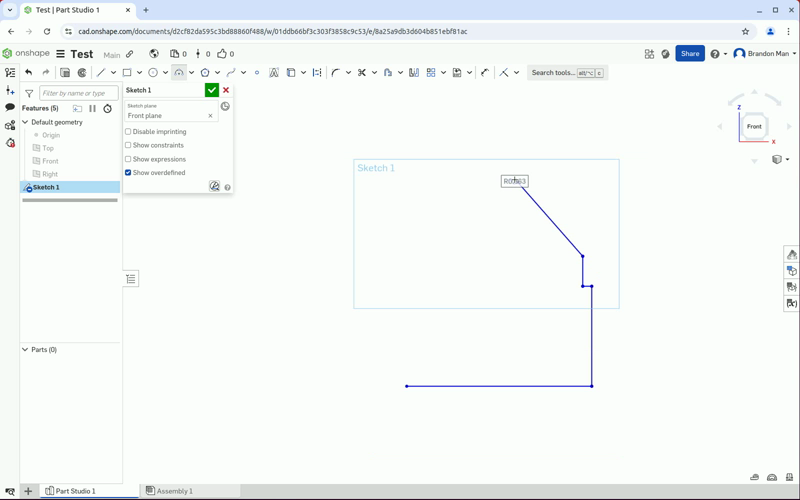
scroll(-6)
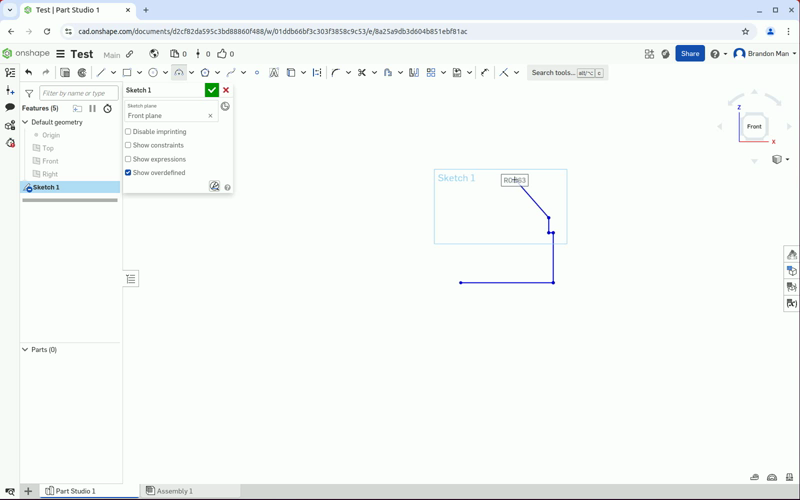
key_up(shift)
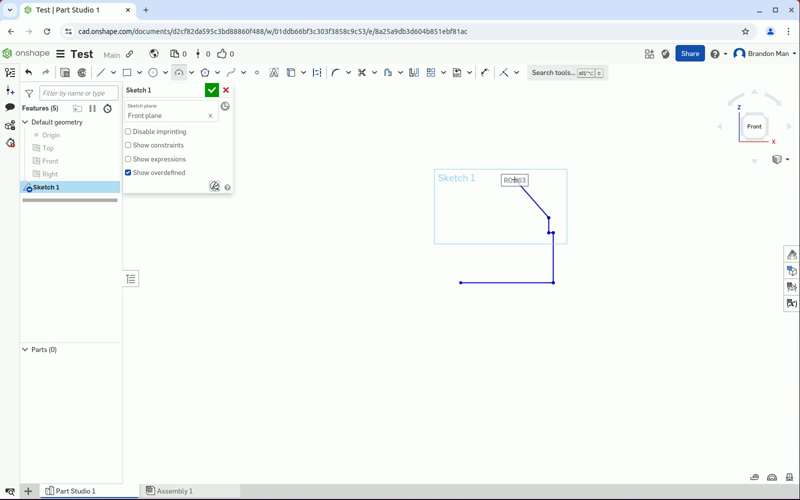
key(esc)
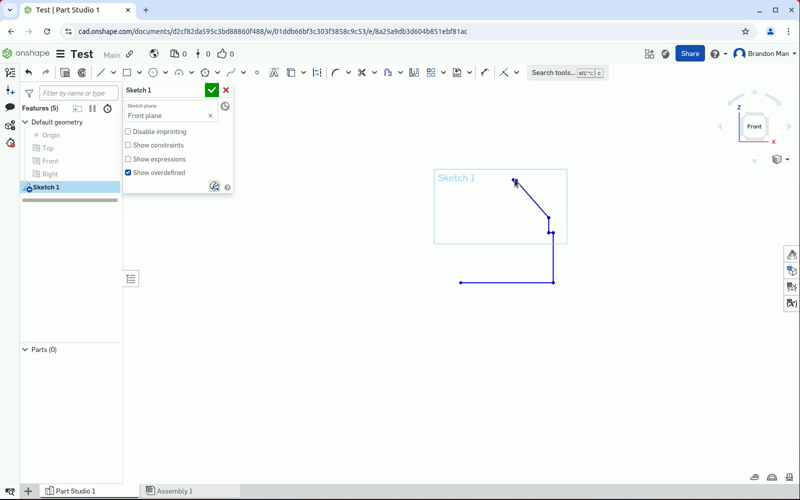
key(l)
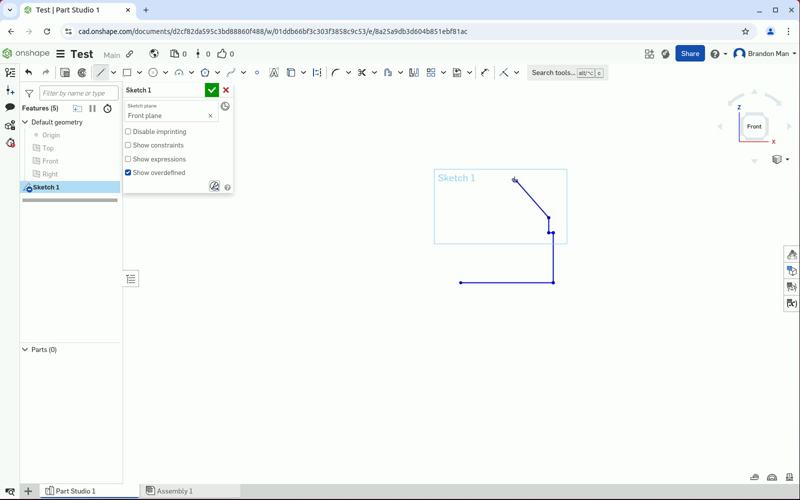
mouse_move(513, 179)
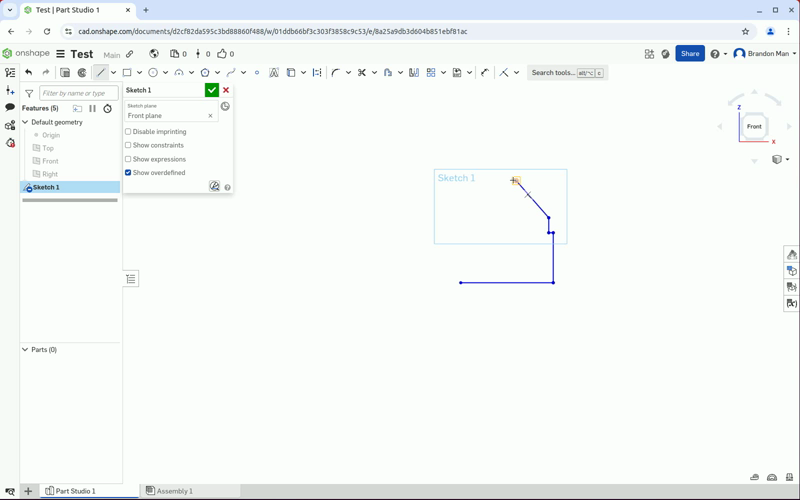
scroll(6)
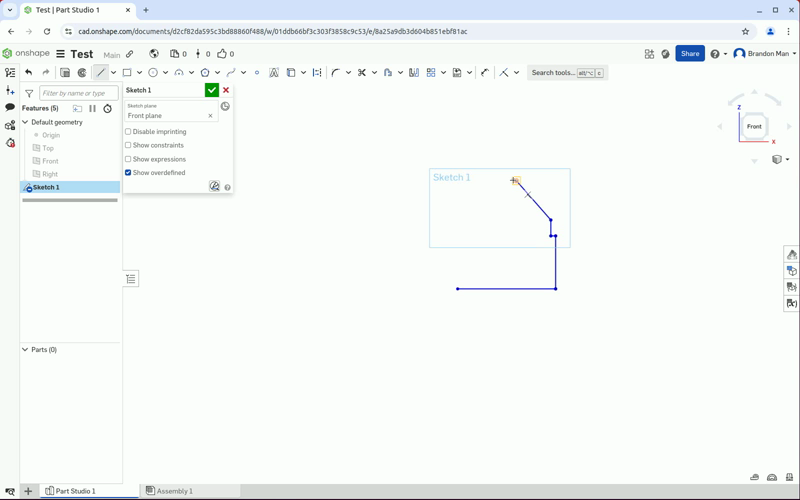
scroll(6)
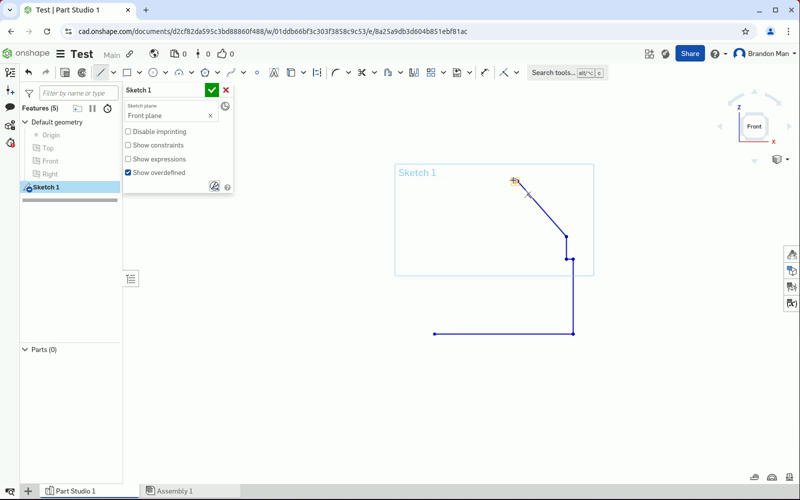
scroll(6)
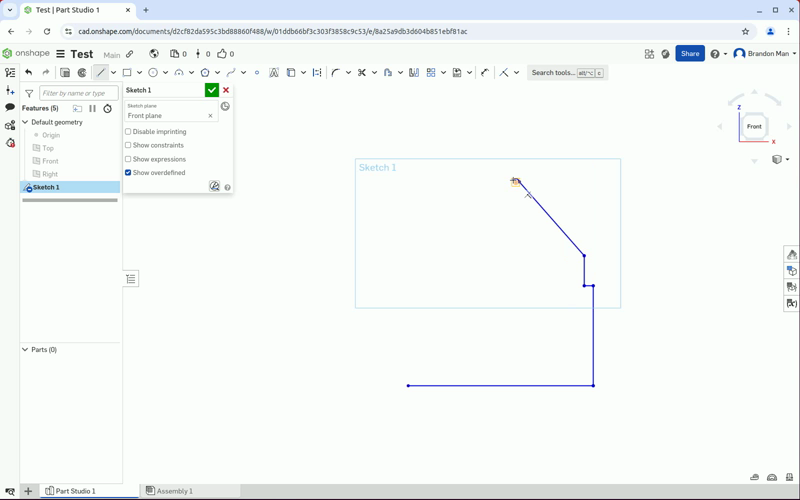
scroll(6)
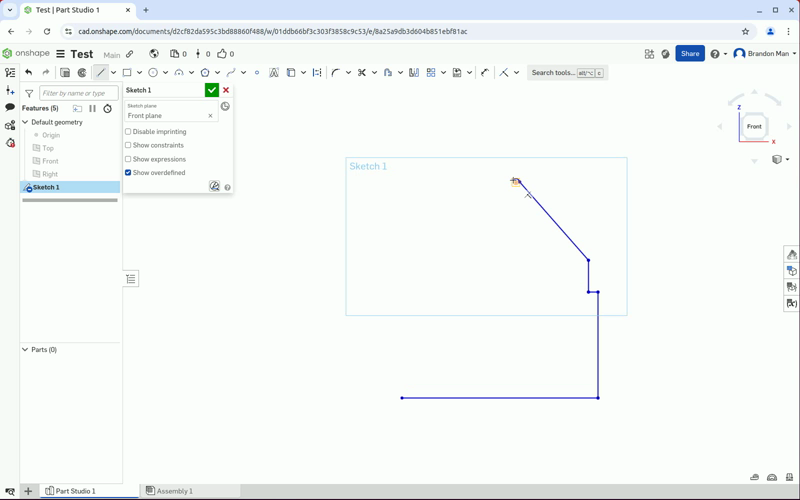
scroll(6)
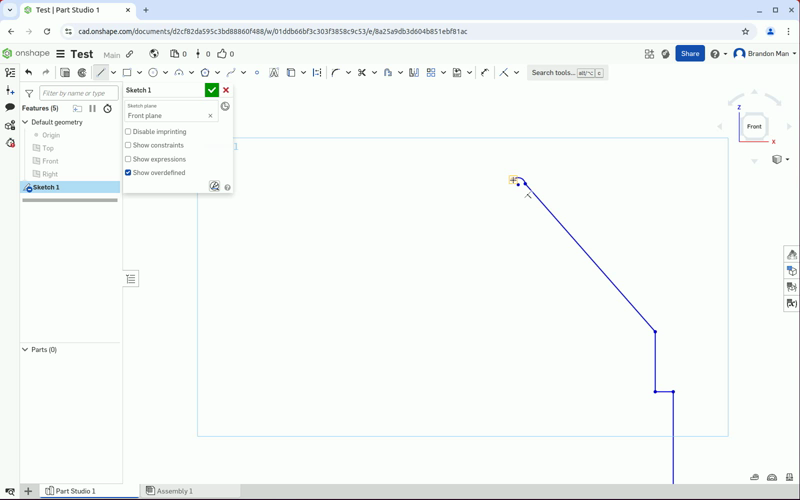
scroll(6)
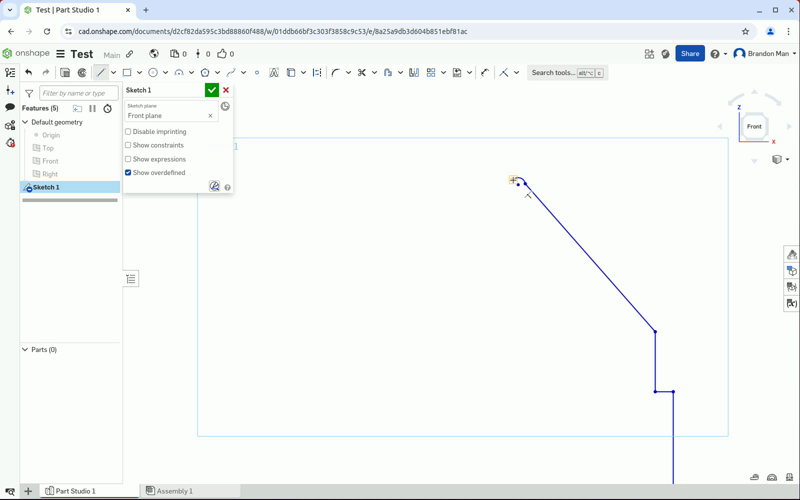
scroll(6)
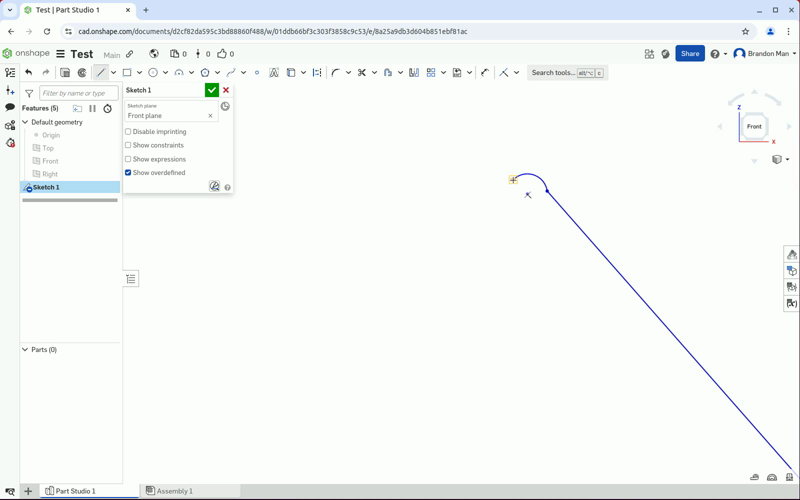
click(513, 179)
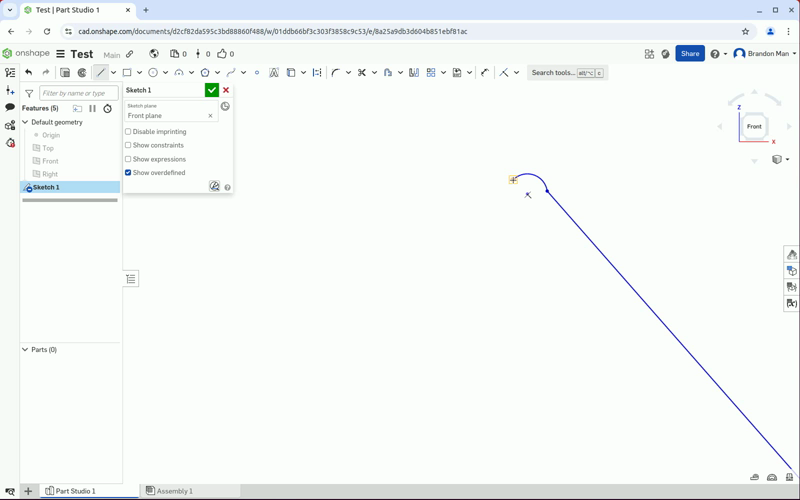
scroll(-6)
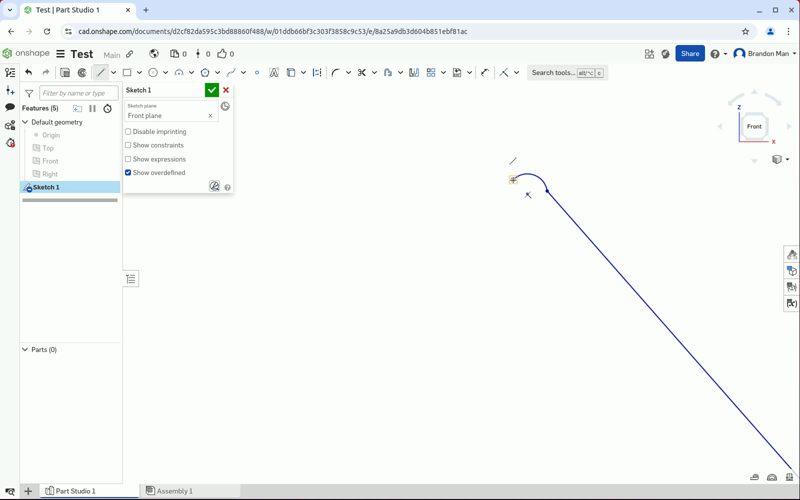
scroll(-6)
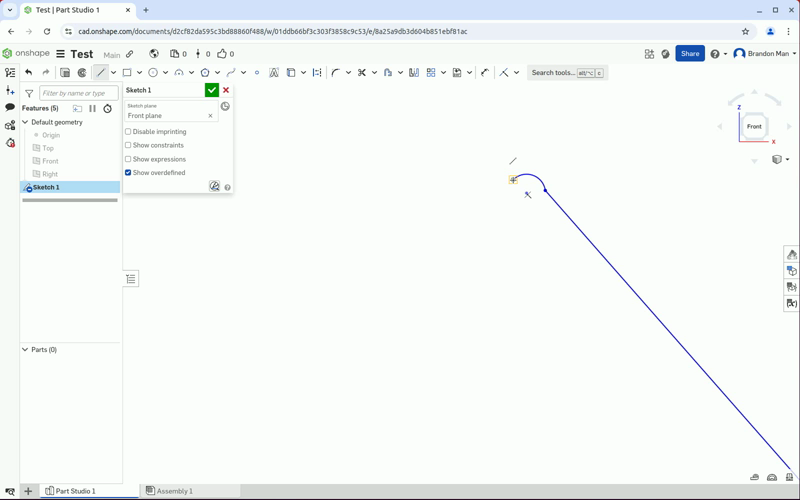
scroll(-6)
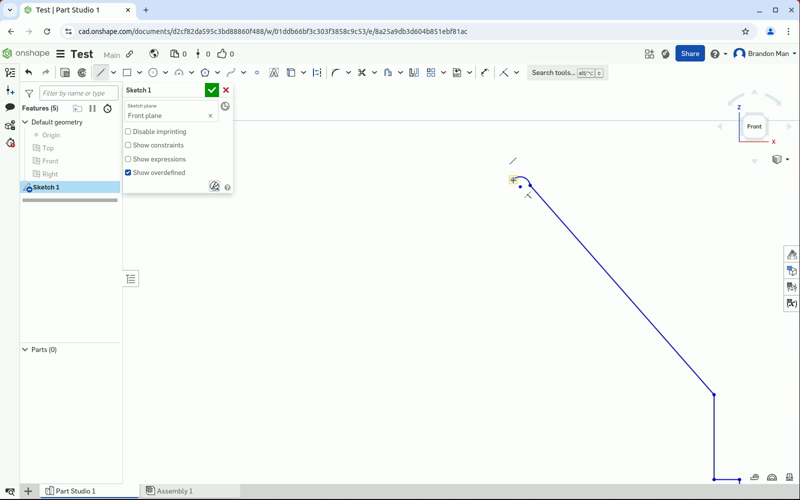
scroll(-6)
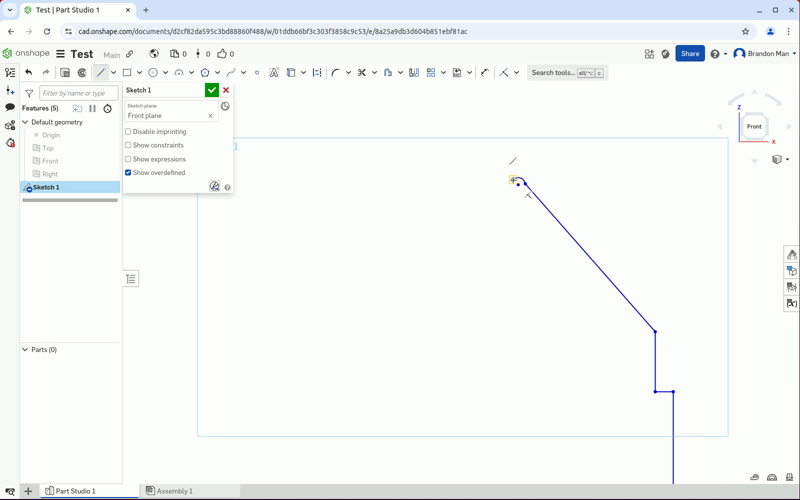
scroll(-6)
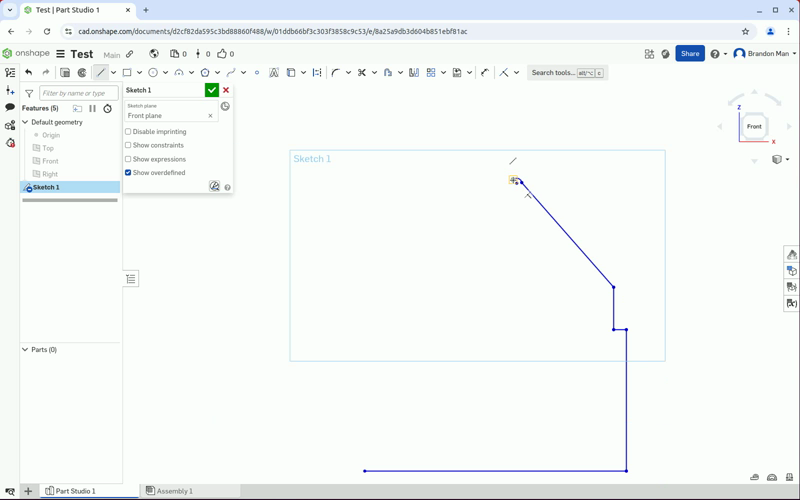
scroll(-6)
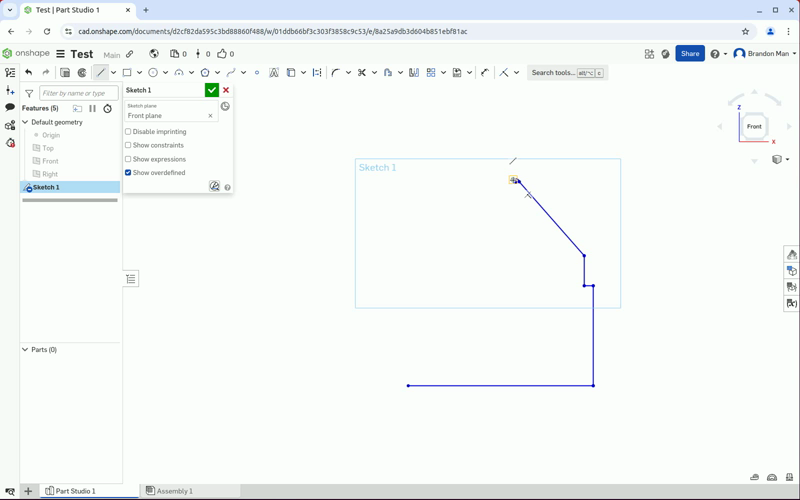
scroll(-6)
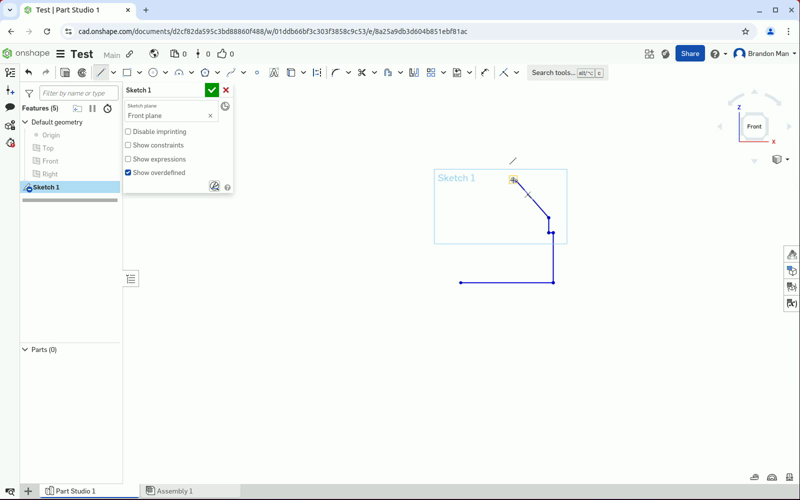
key_down(shift)
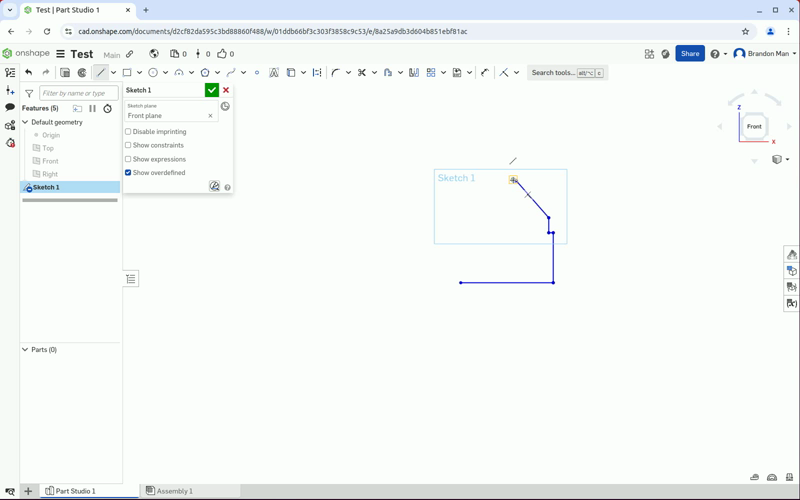
mouse_move(543, 179)
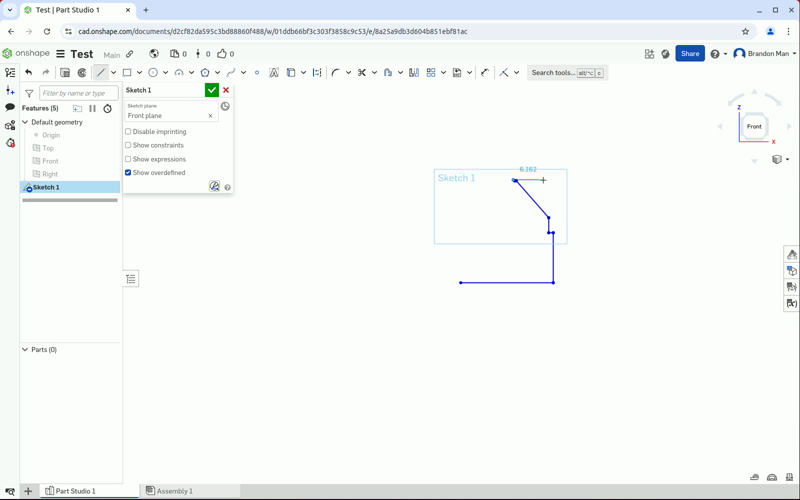
mouse_move(460, 179)
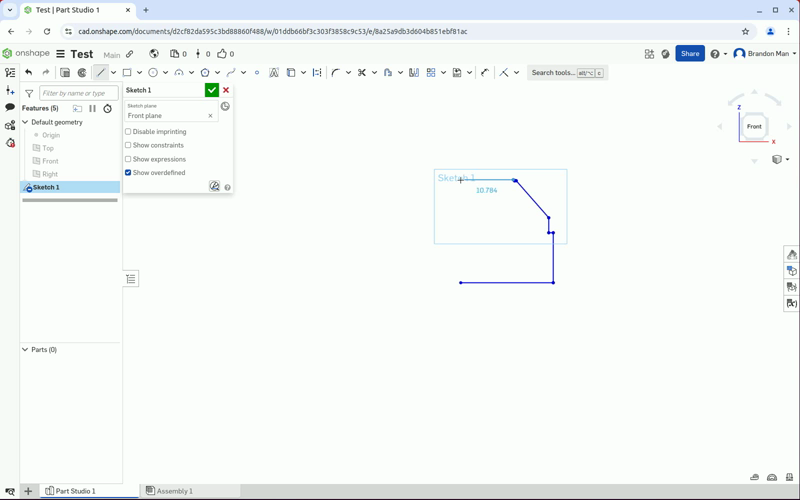
click(460, 179)
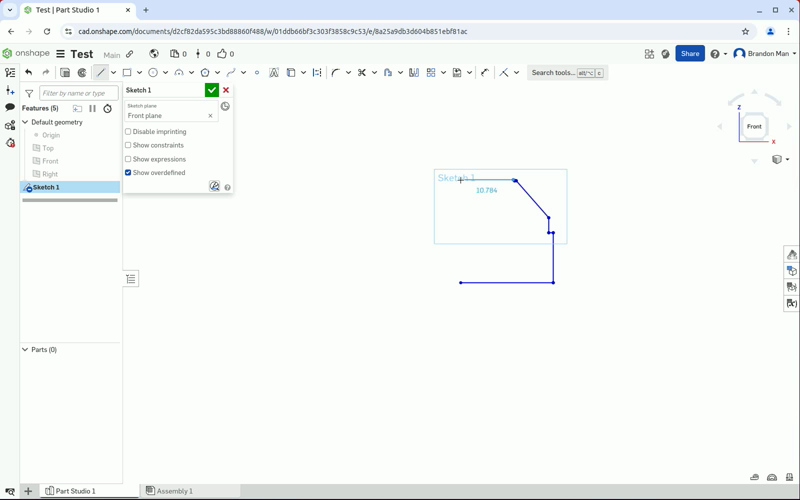
key_up(shift)
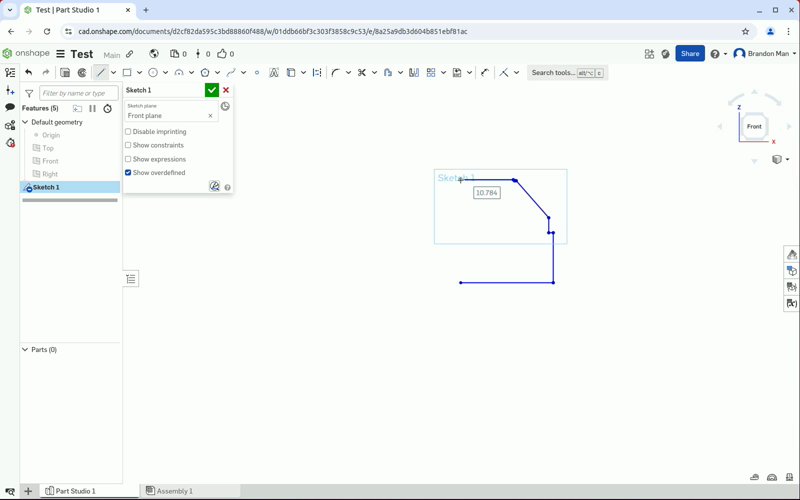
key_down(shift)
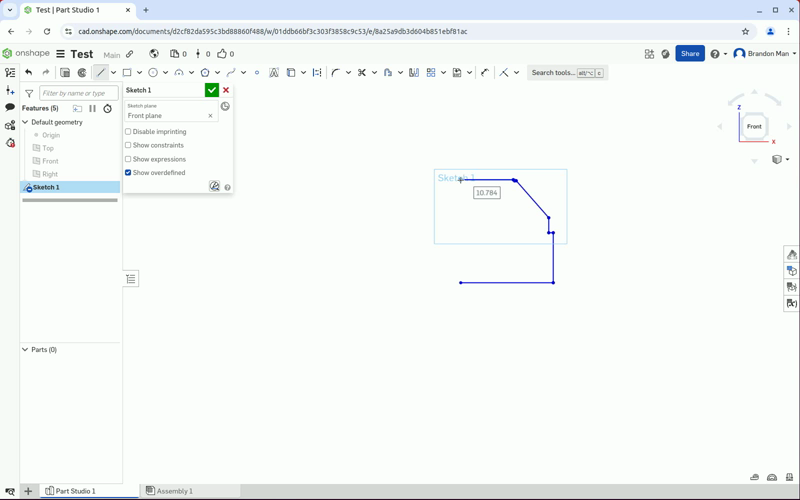
mouse_move(460, 282)
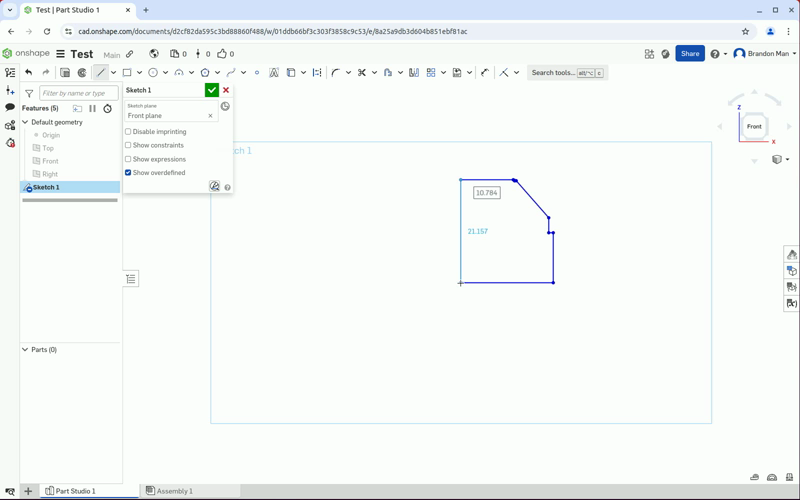
key_up(shift)
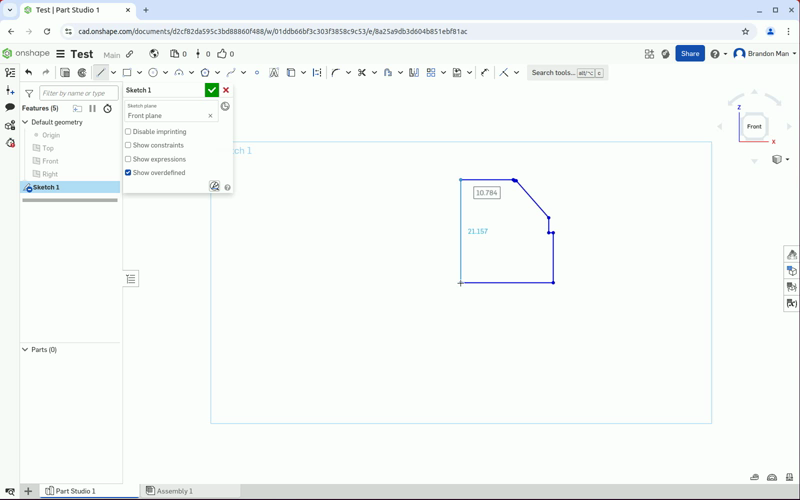
click(460, 282)
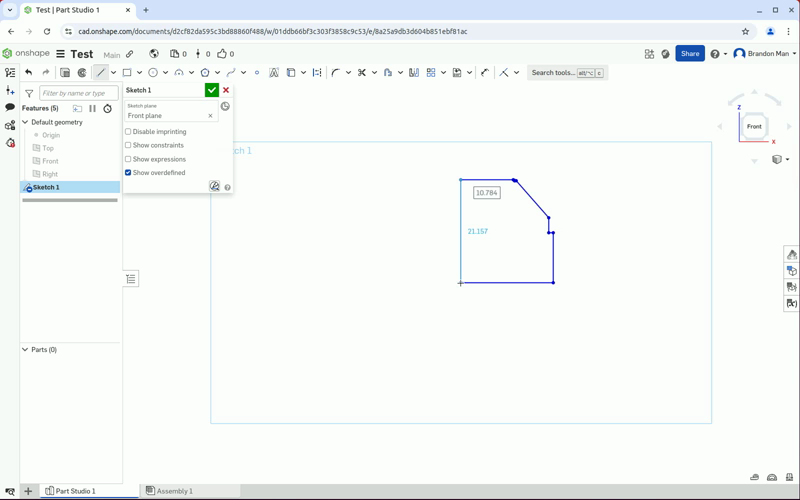
key(esc)
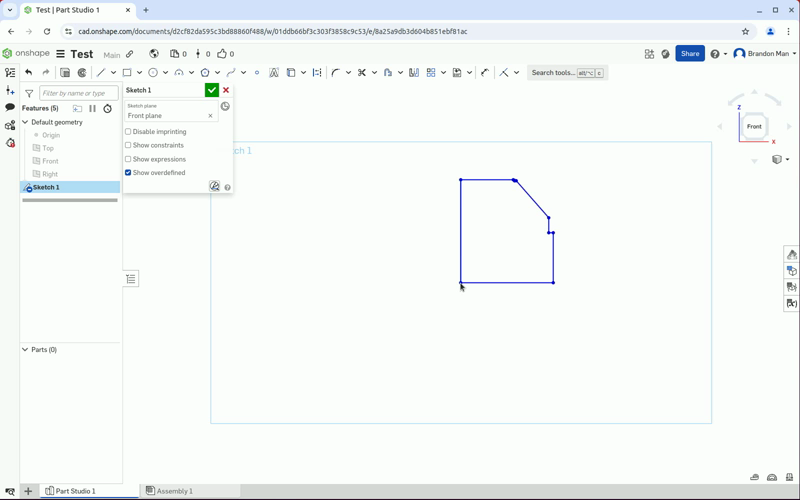
mouse_move(494, 241)
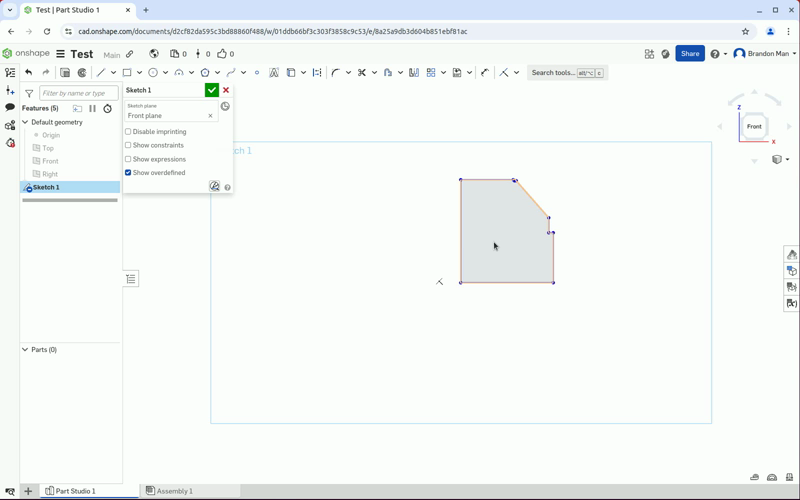
click(494, 241)
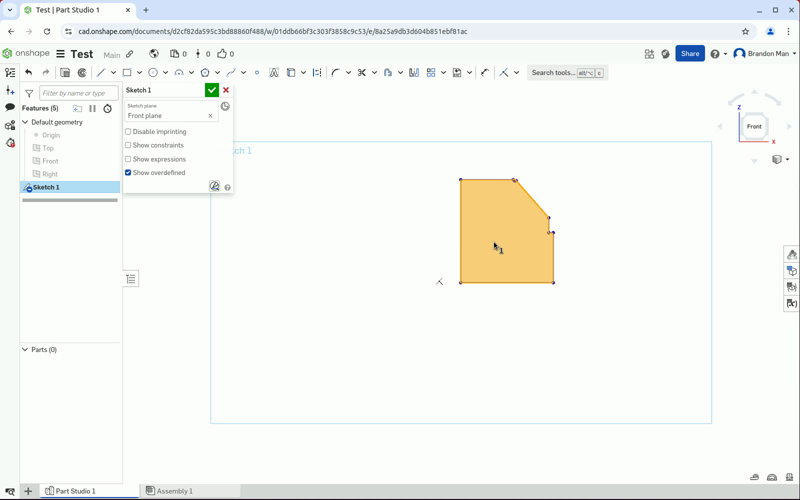
mouse_move(73, 352)
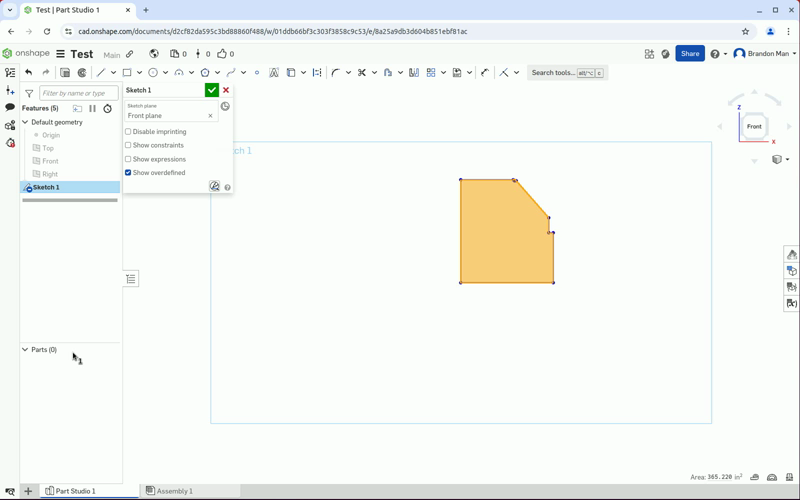
key(shift+y)
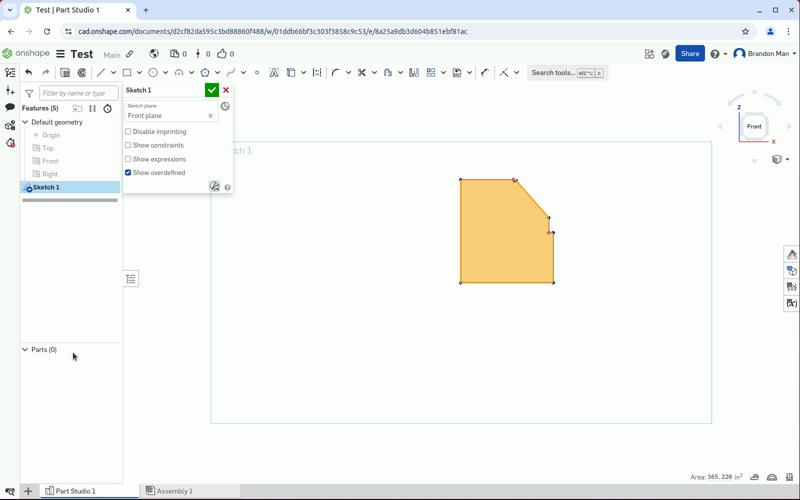
key(shift+e)
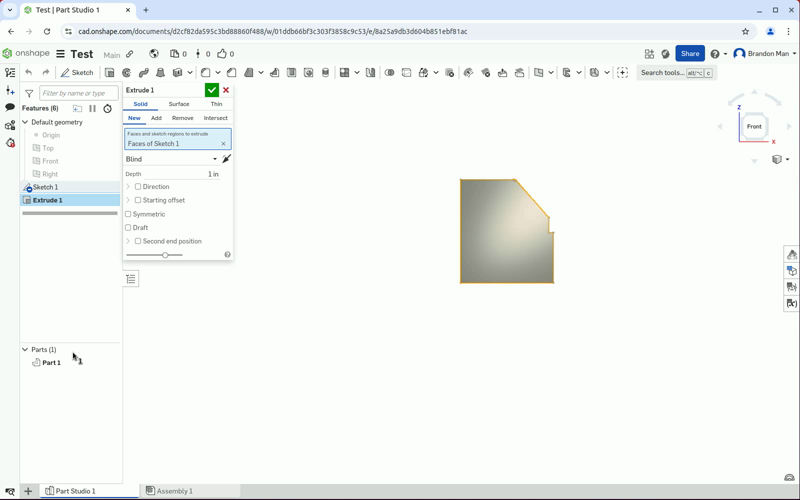
mouse_move(143, 106)
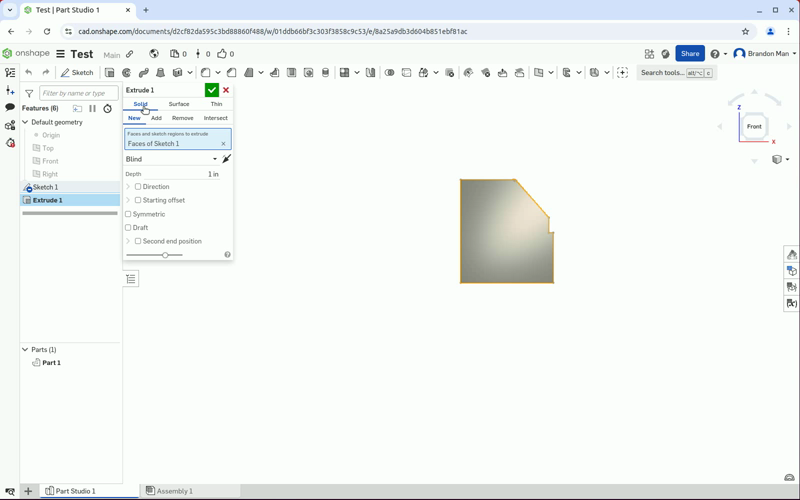
click(143, 106)
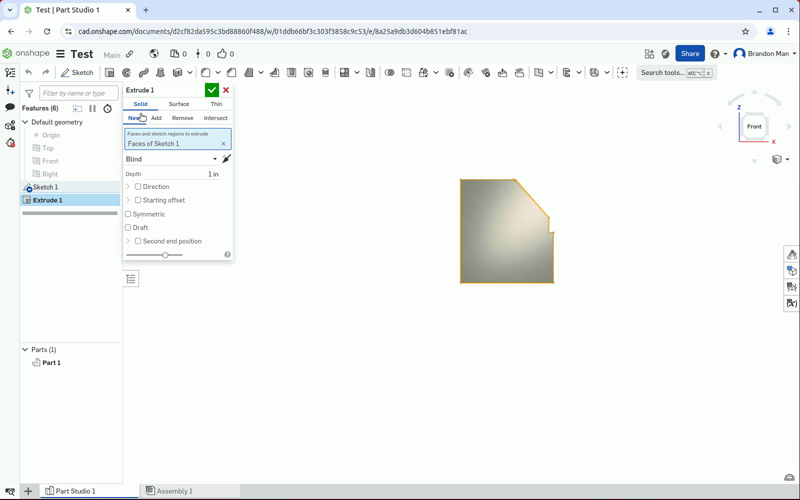
mouse_move(137, 120)
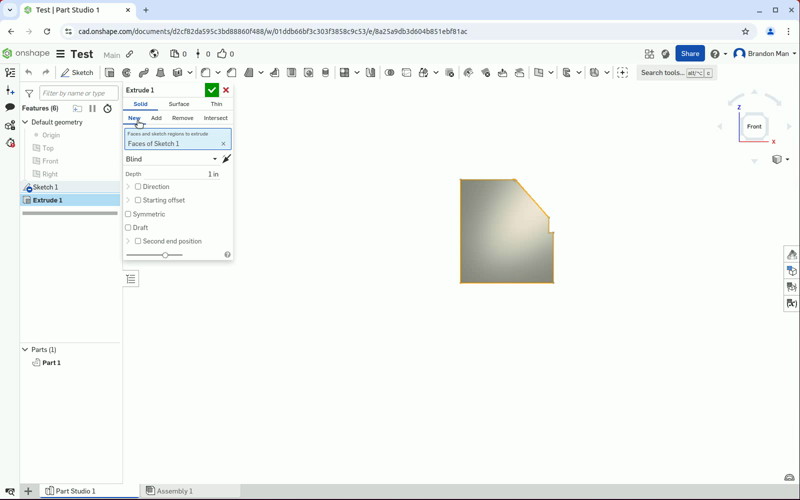
click(137, 120)
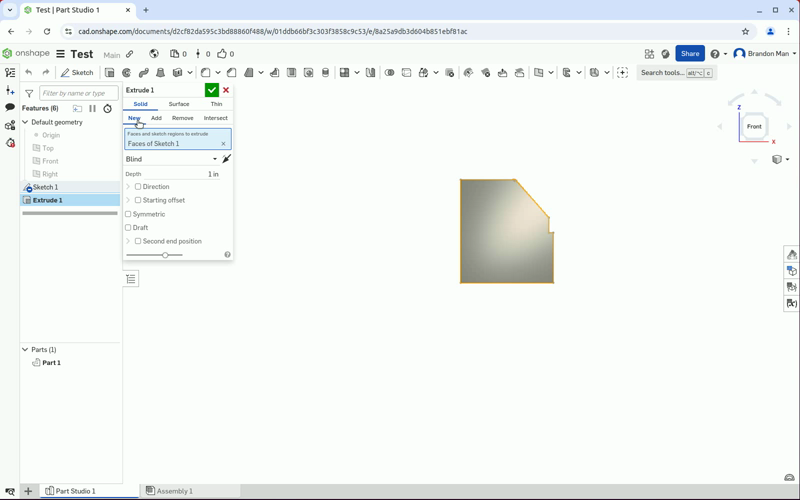
key(tab, 4)
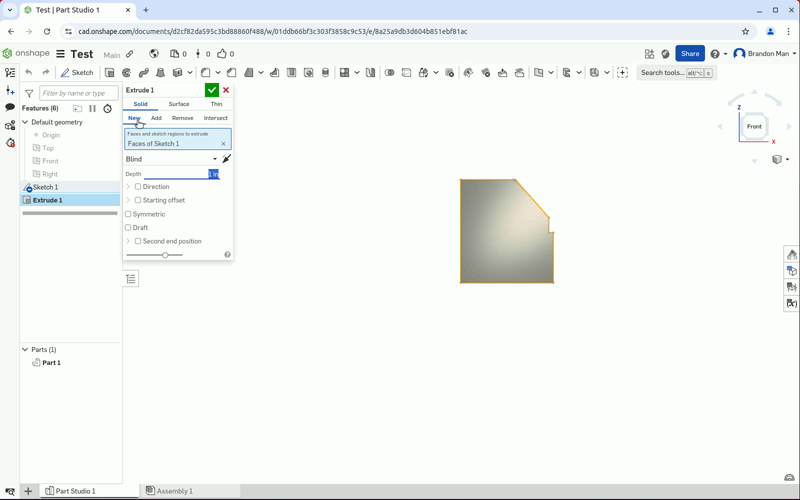
text(0.963)
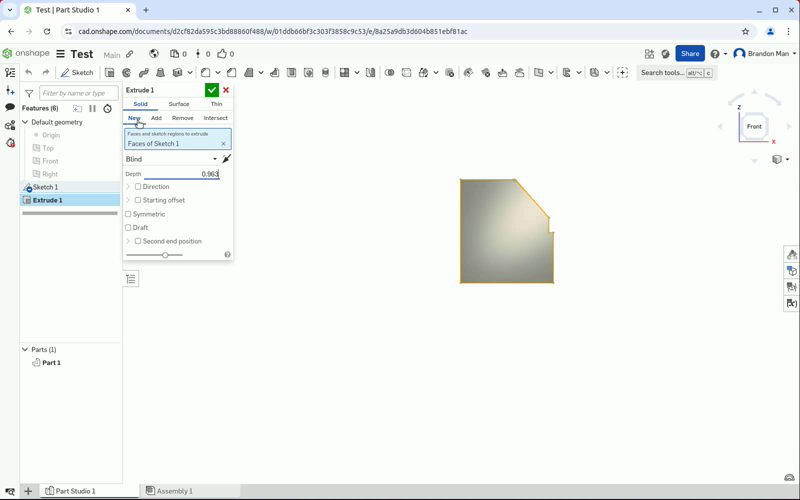
key(enter)
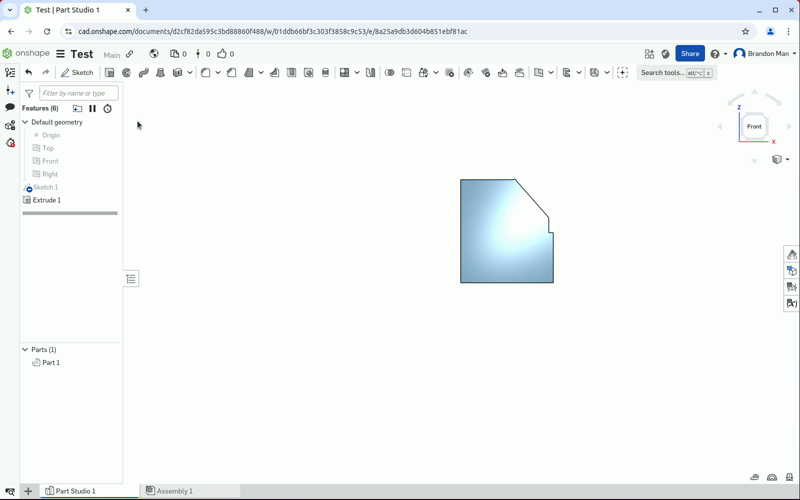
key(shift+h)
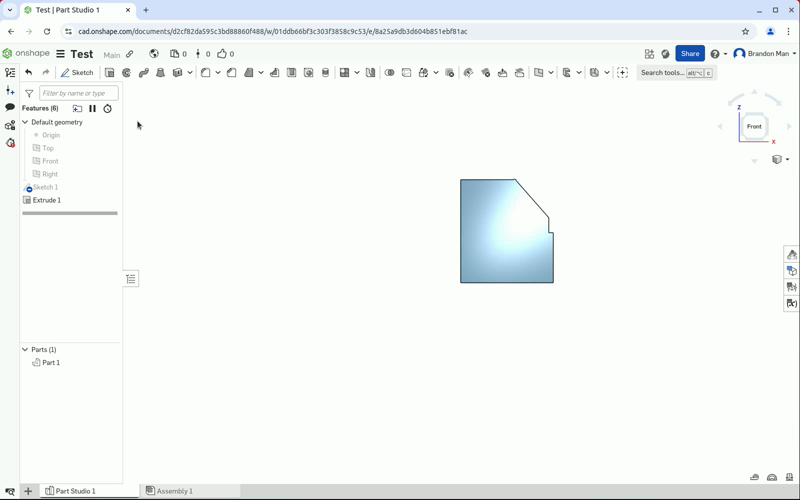
key(shift+h)
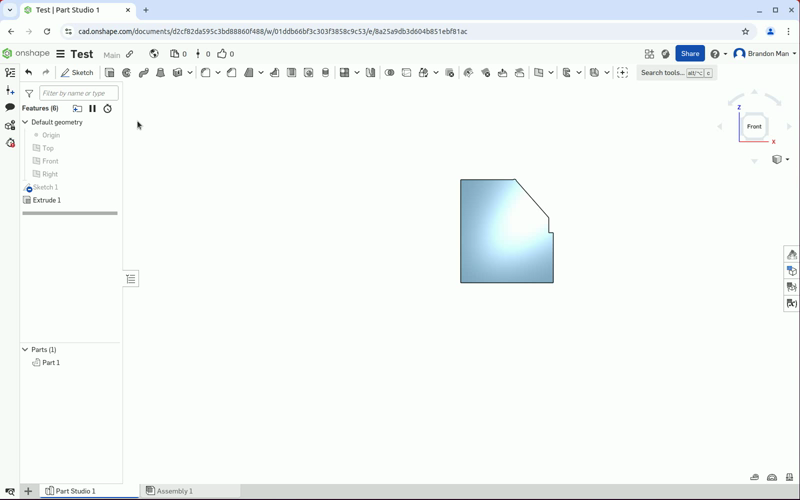
mouse_move(73, 189)
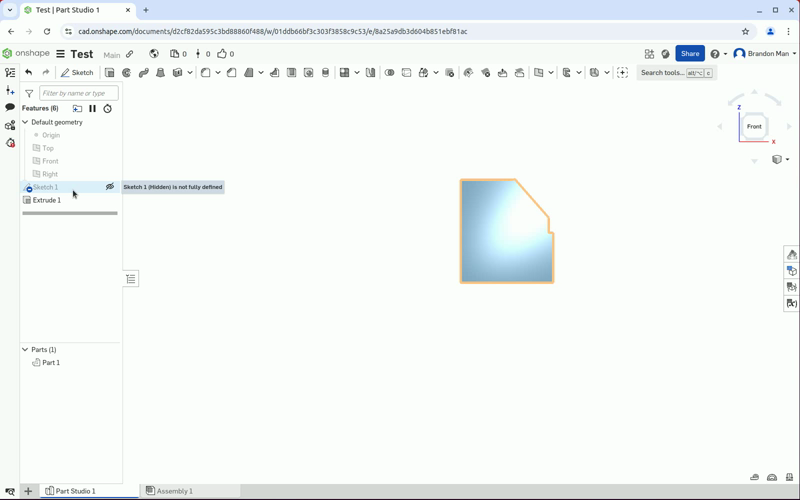
click(73, 189)
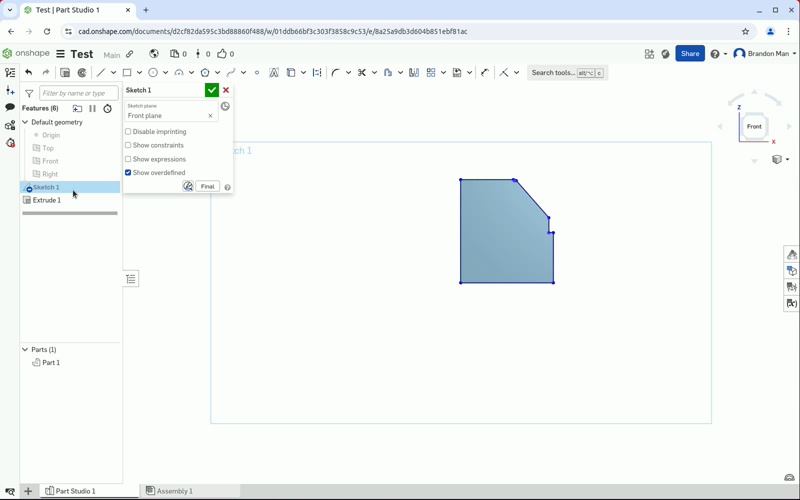
mouse_move(229, 92)
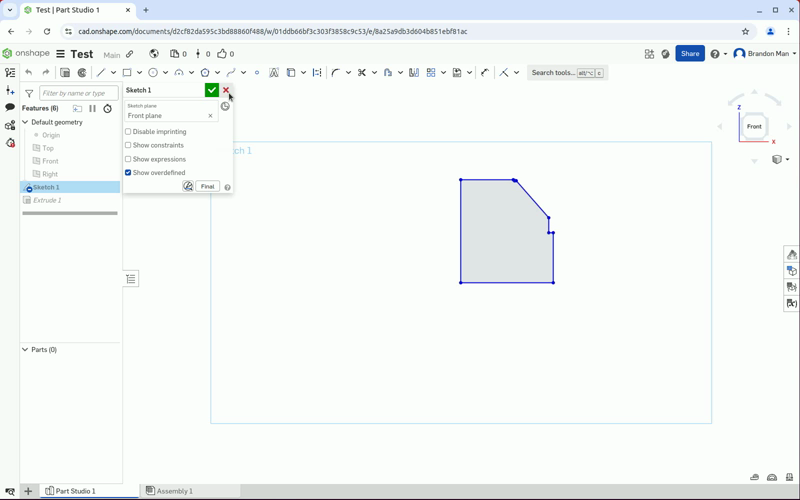
click(229, 92)
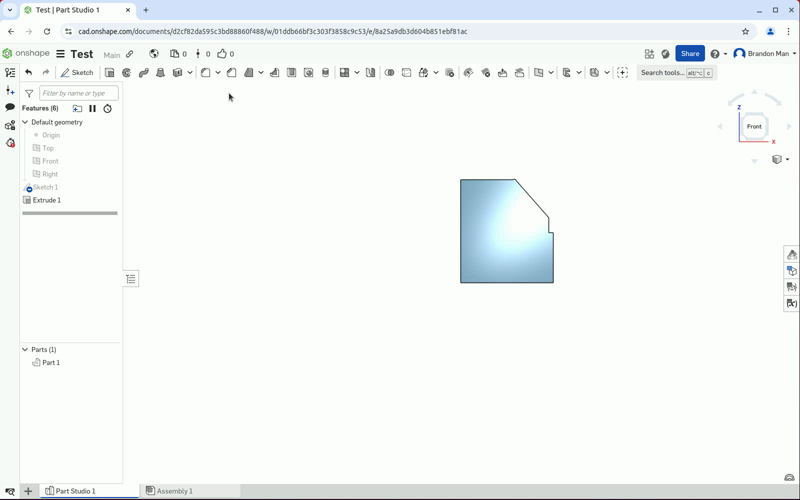
mouse_move(73, 352)
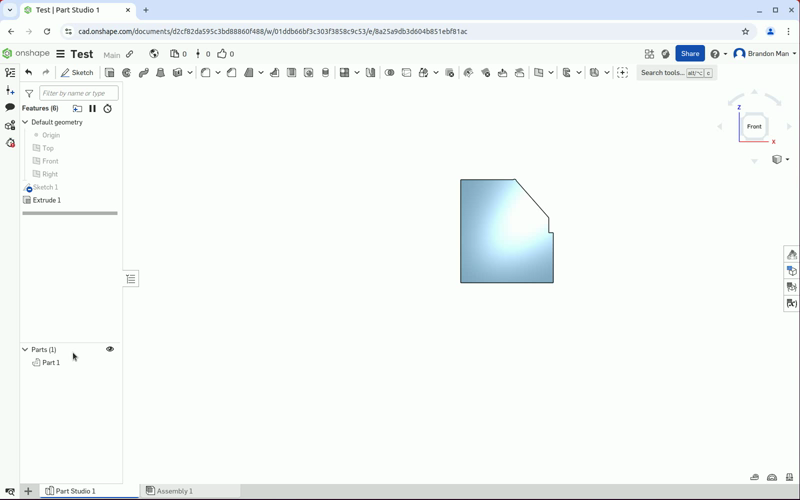
key(y)
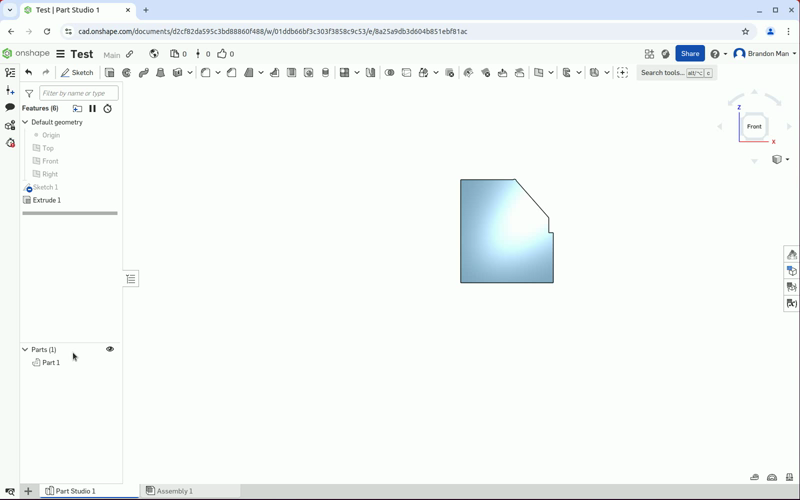
key(shift+p)
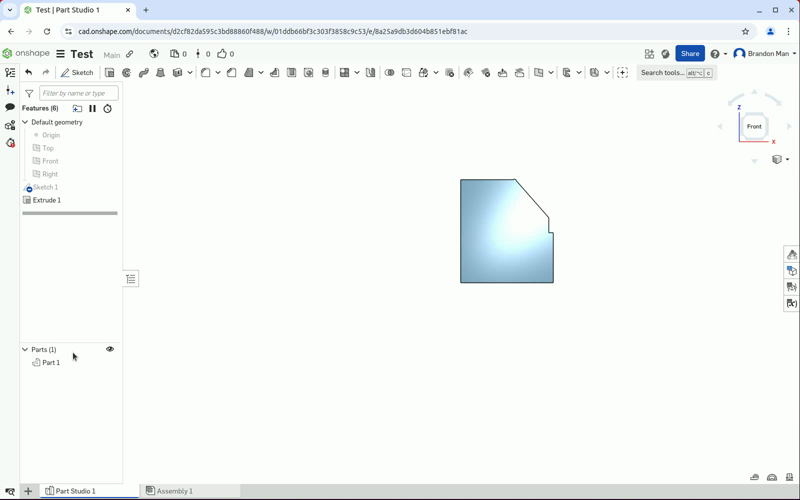
key(space)
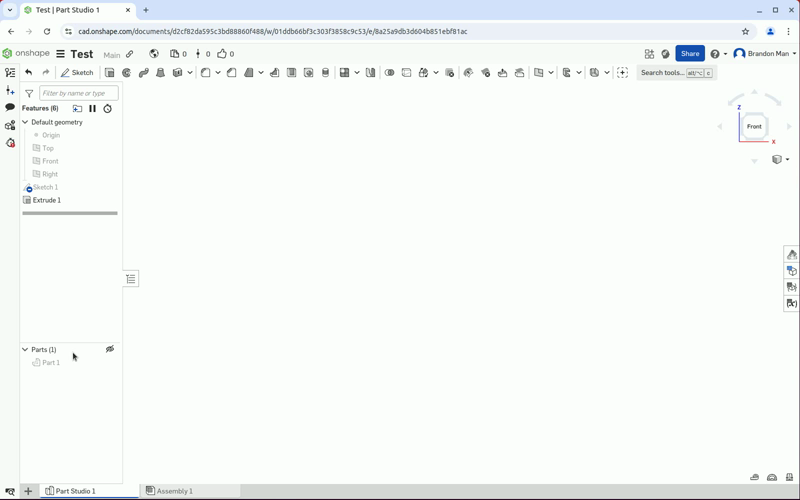
key_down(shift)
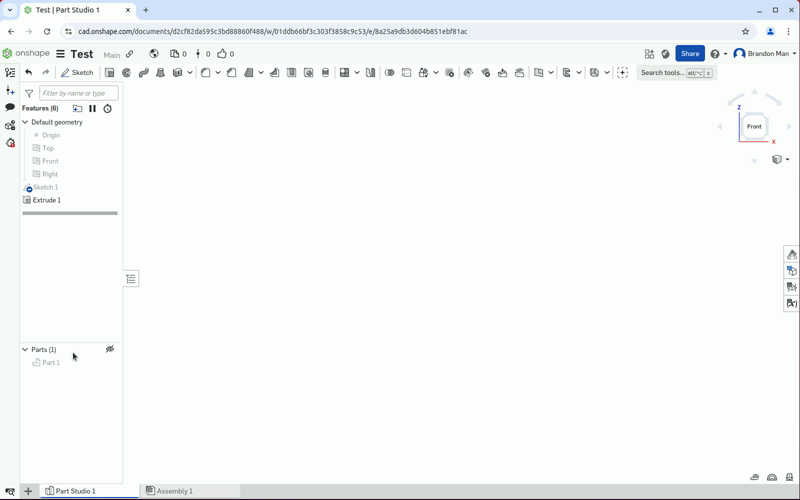
key(left)
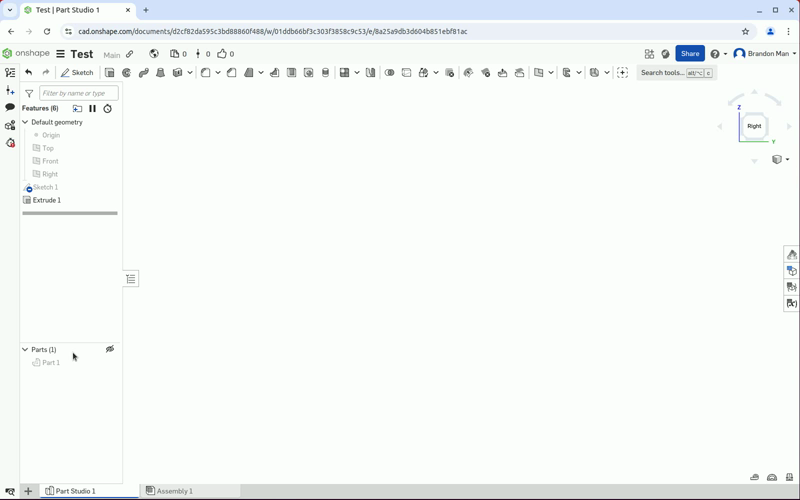
key_up(shift)
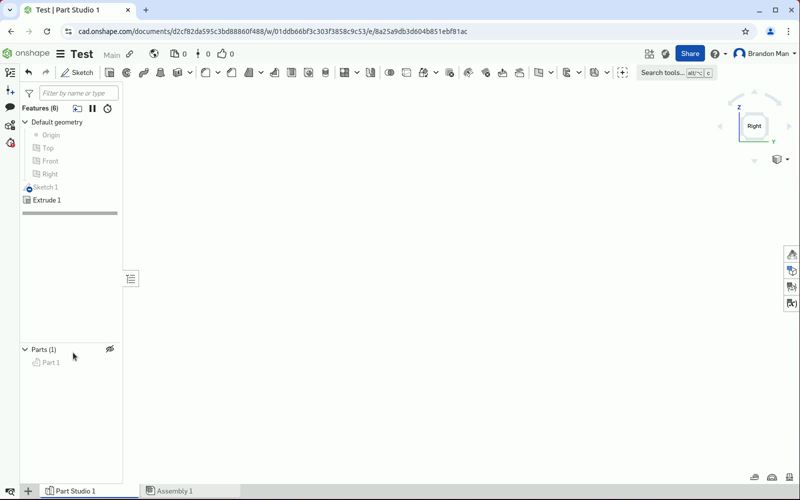
mouse_move(73, 352)
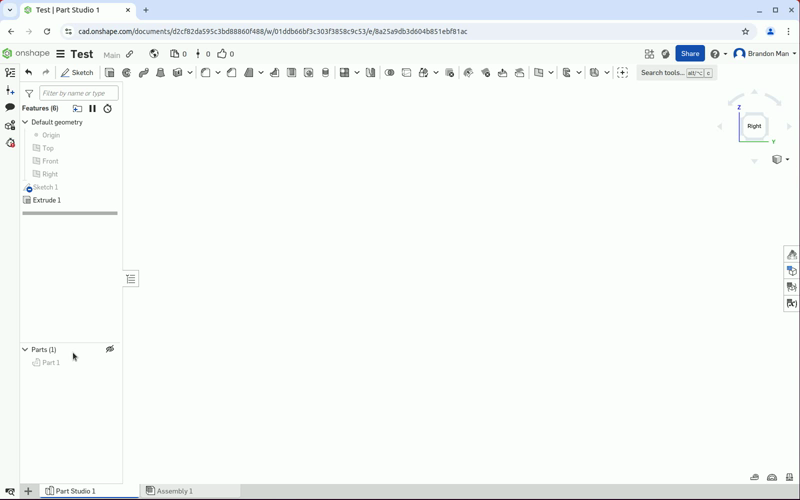
key(shift+y)
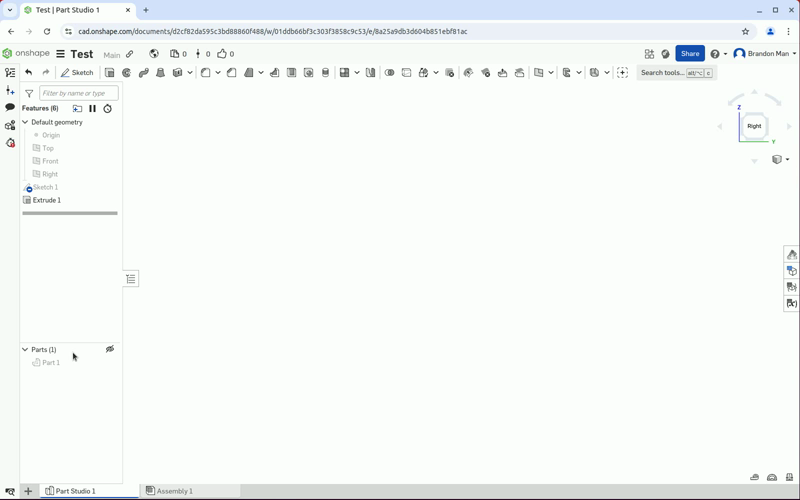
key(shift+s)
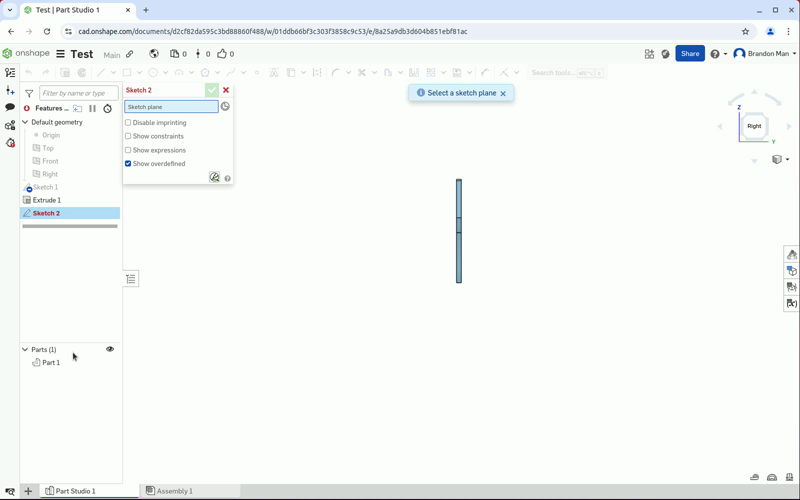
mouse_move(73, 176)
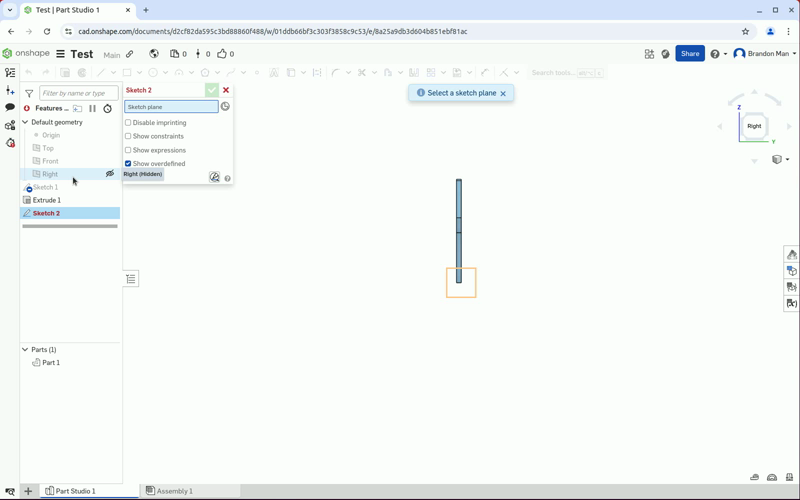
click(73, 176)
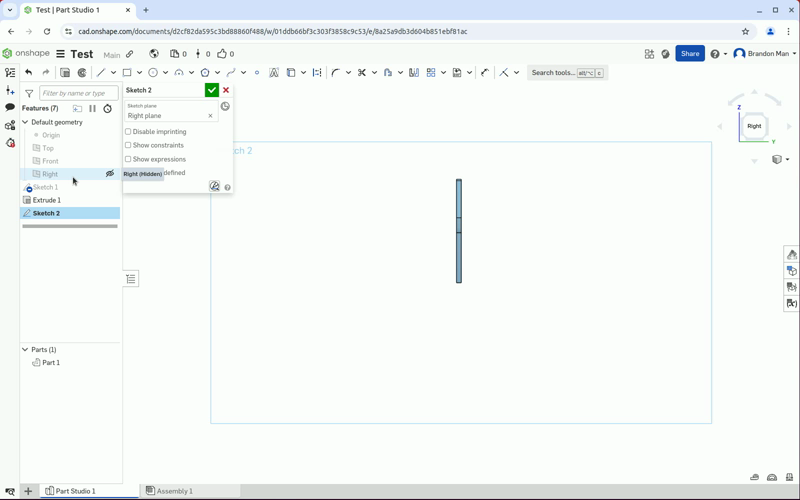
mouse_move(73, 352)
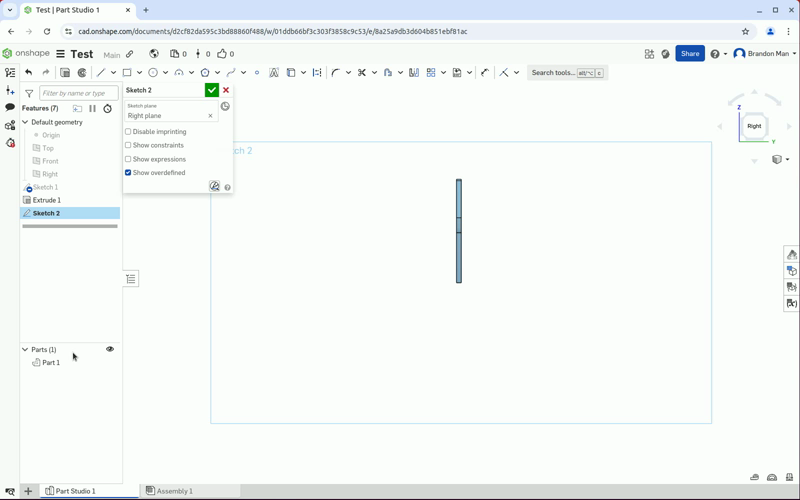
key(y)
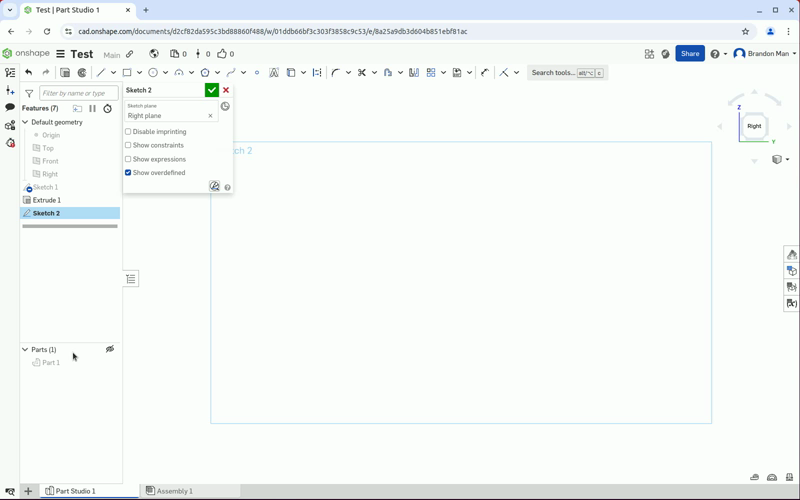
key(l)
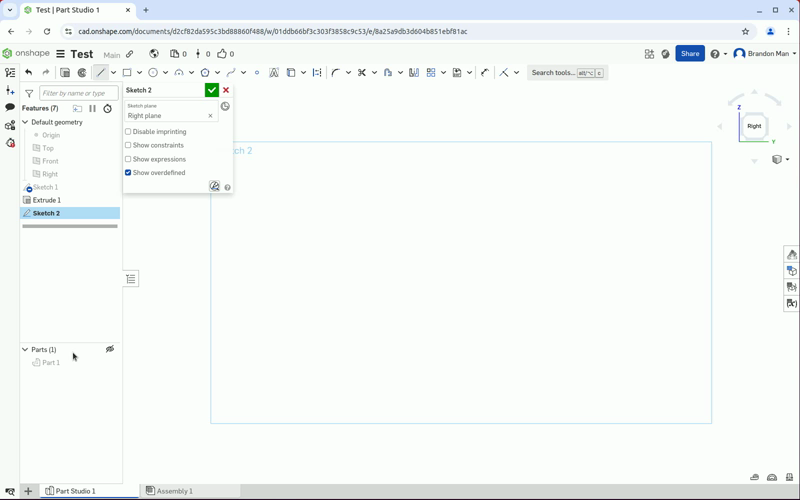
key_down(shift)
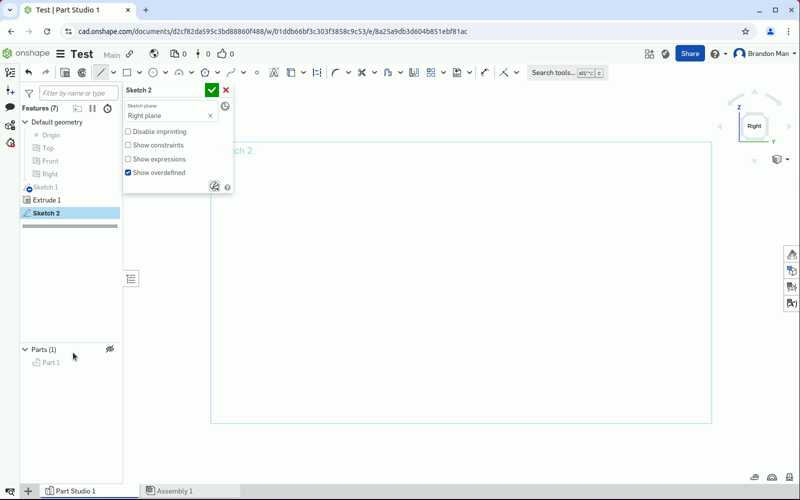
mouse_move(406, 282)
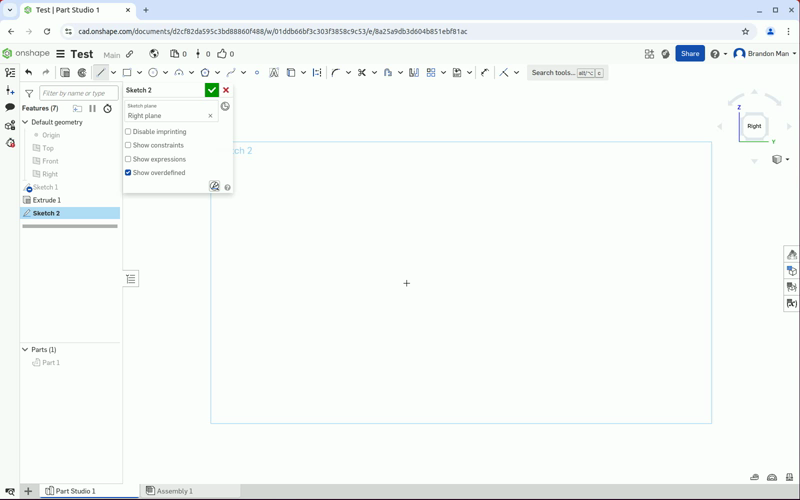
click(406, 282)
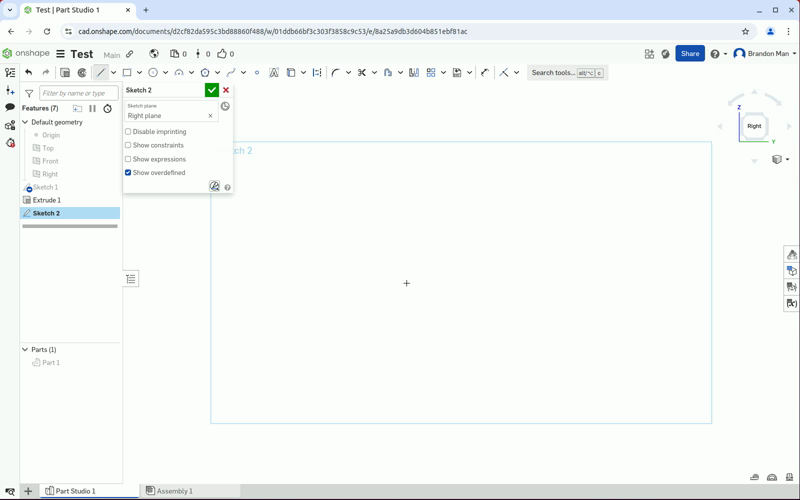
key_up(shift)
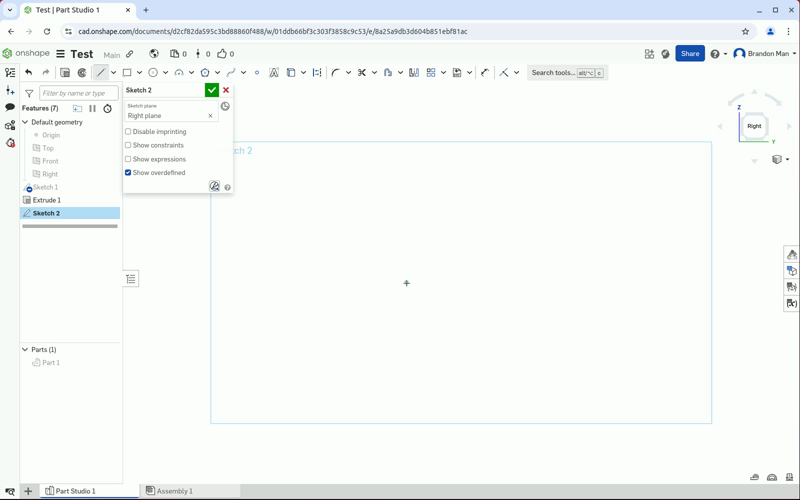
key_down(shift)
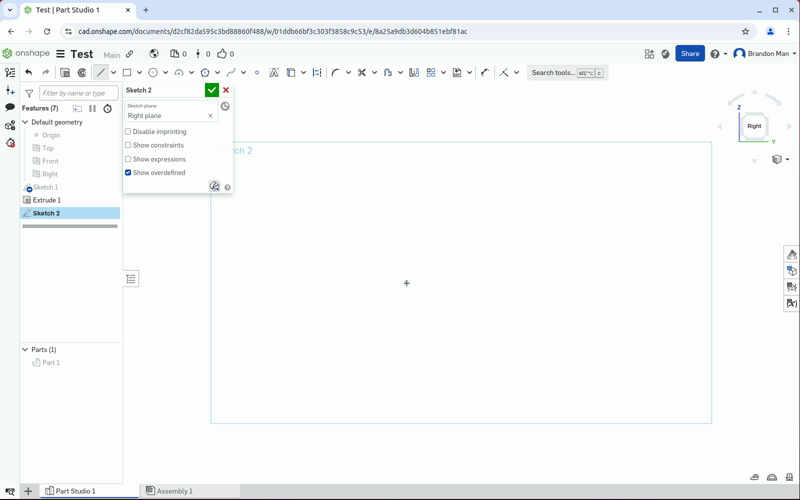
mouse_move(436, 282)
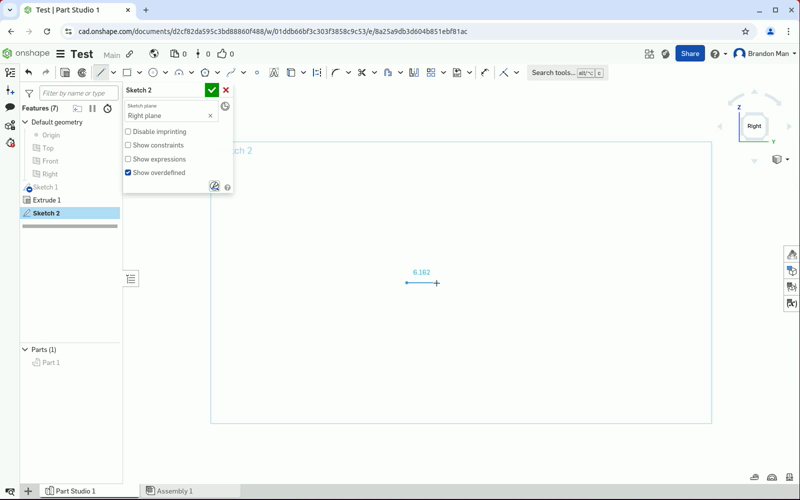
mouse_move(460, 282)
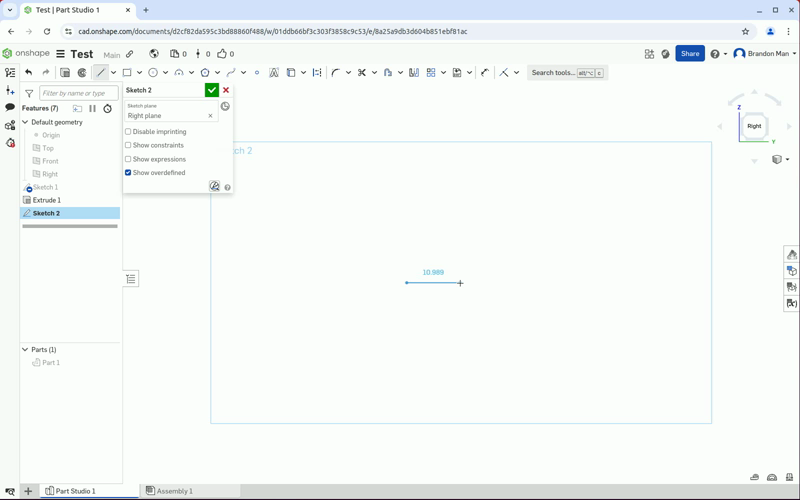
click(460, 282)
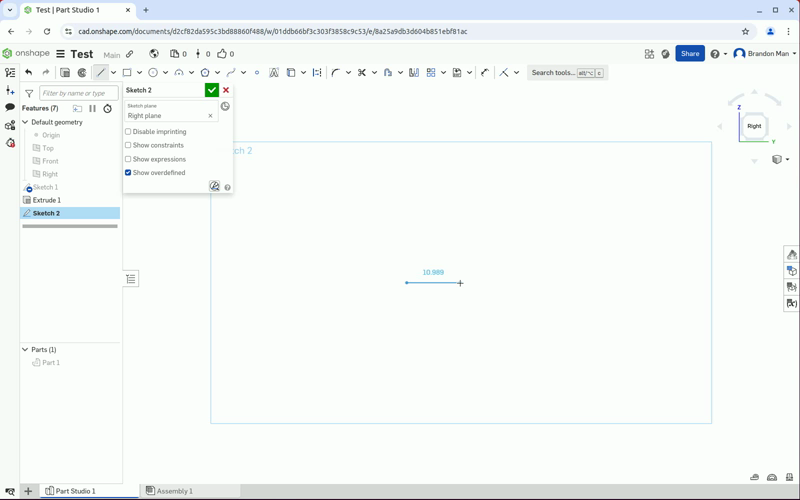
key_up(shift)
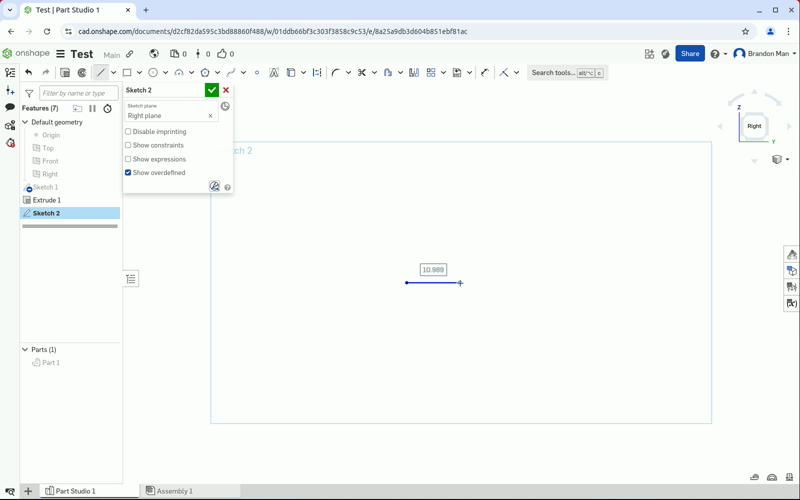
key_down(shift)
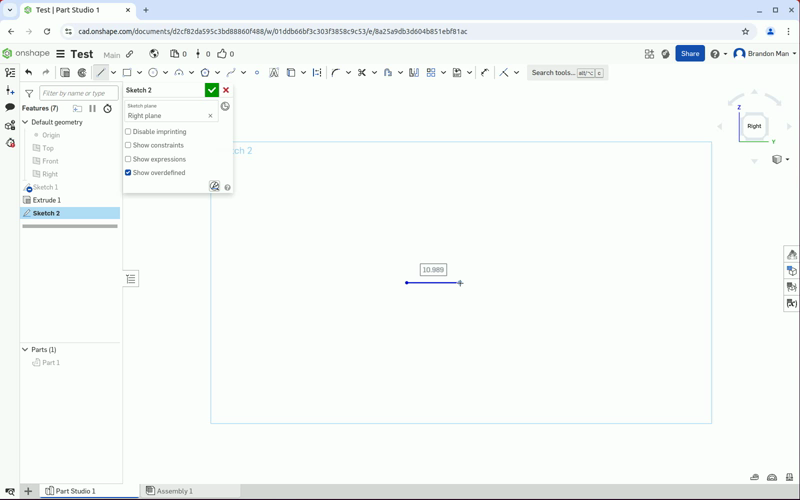
mouse_move(460, 179)
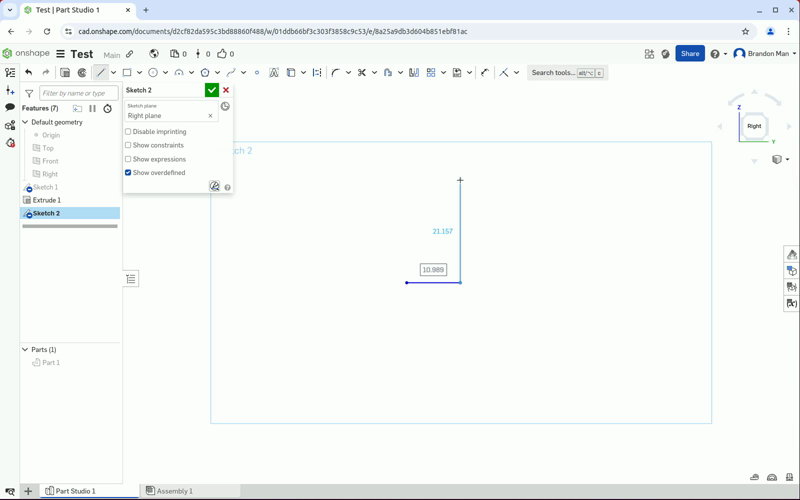
click(460, 179)
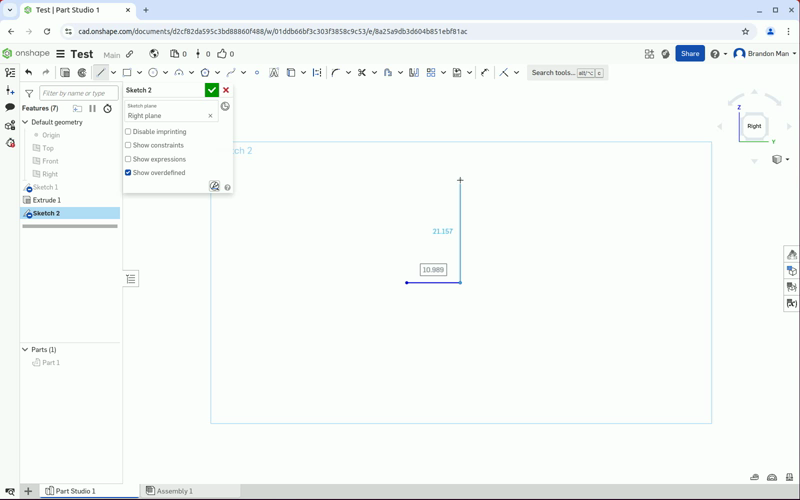
key_up(shift)
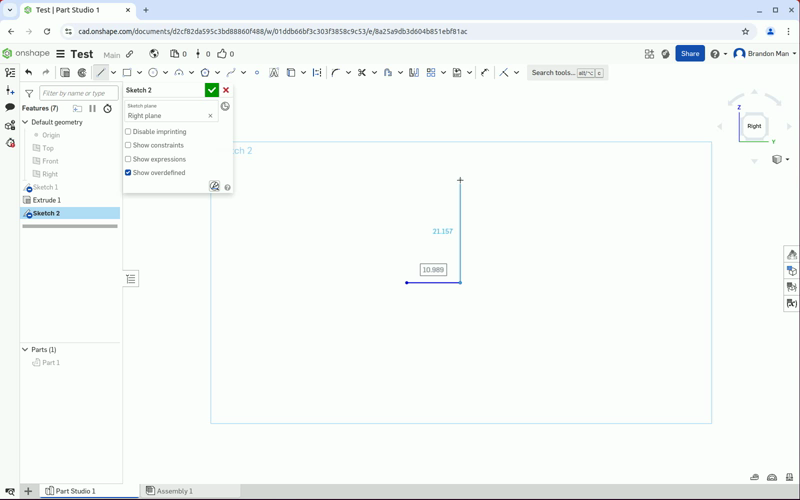
key_down(shift)
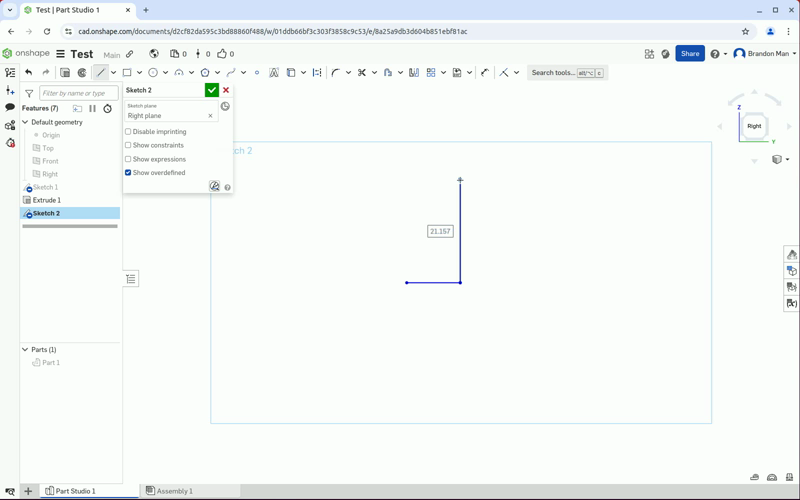
mouse_move(490, 179)
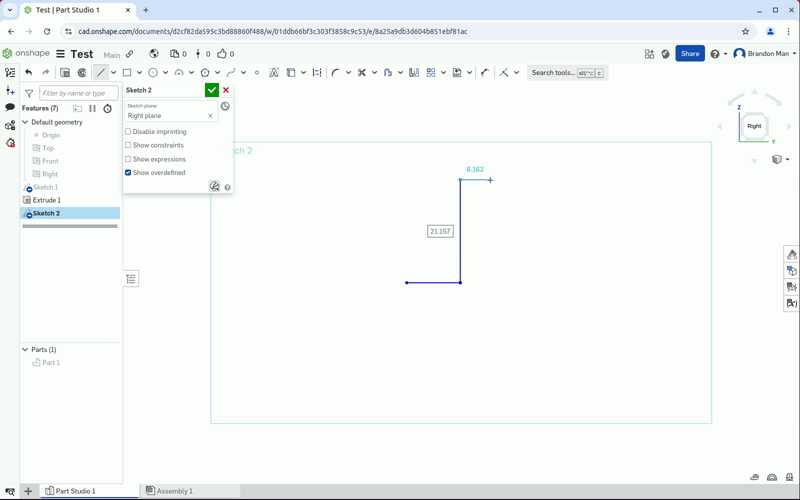
mouse_move(406, 179)
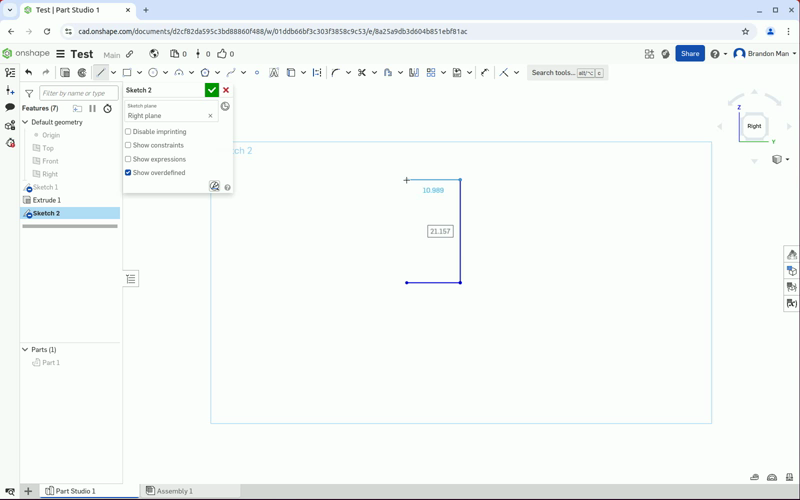
click(406, 179)
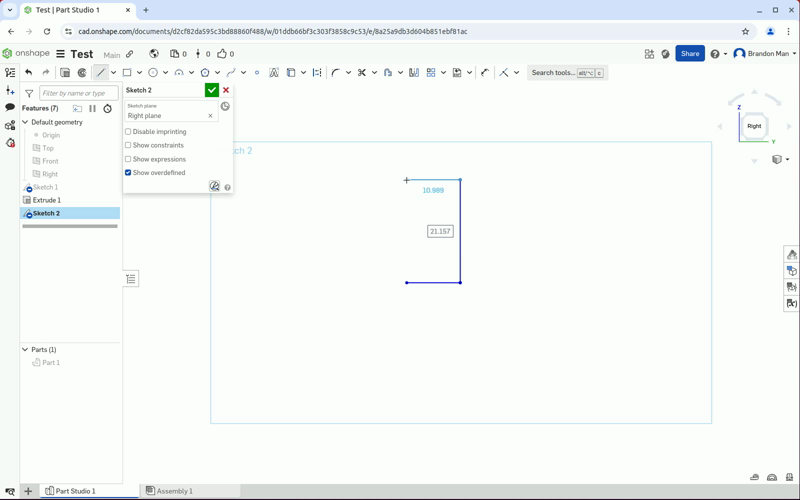
key_up(shift)
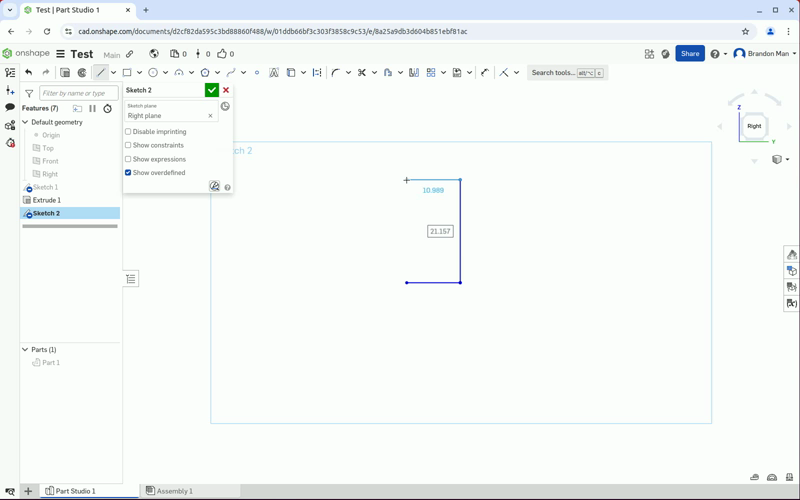
key_down(shift)
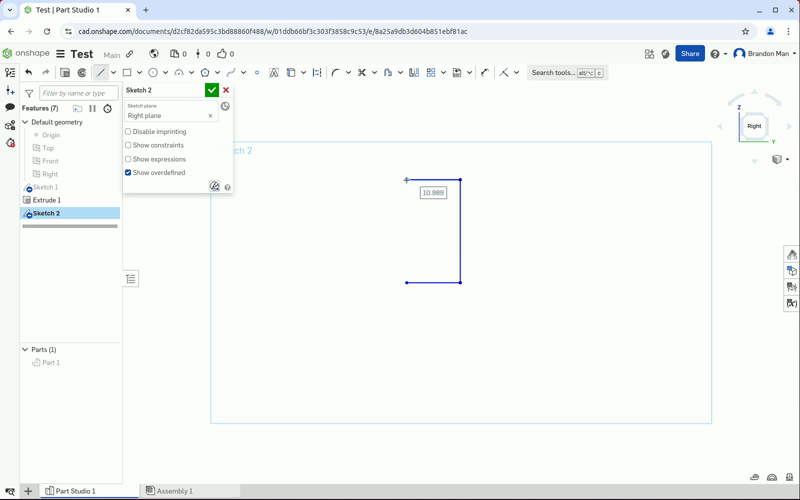
mouse_move(406, 282)
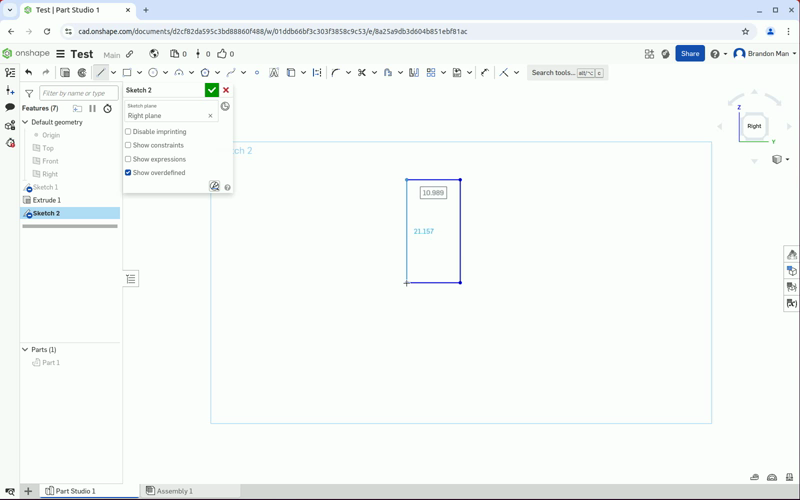
key_up(shift)
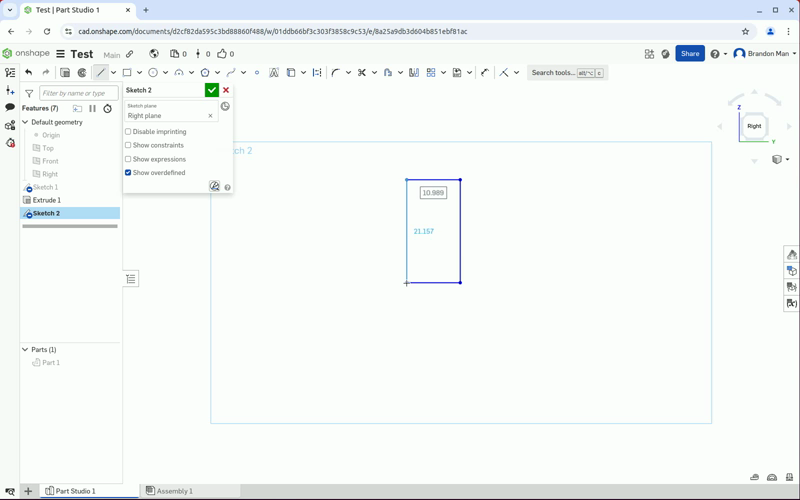
click(406, 282)
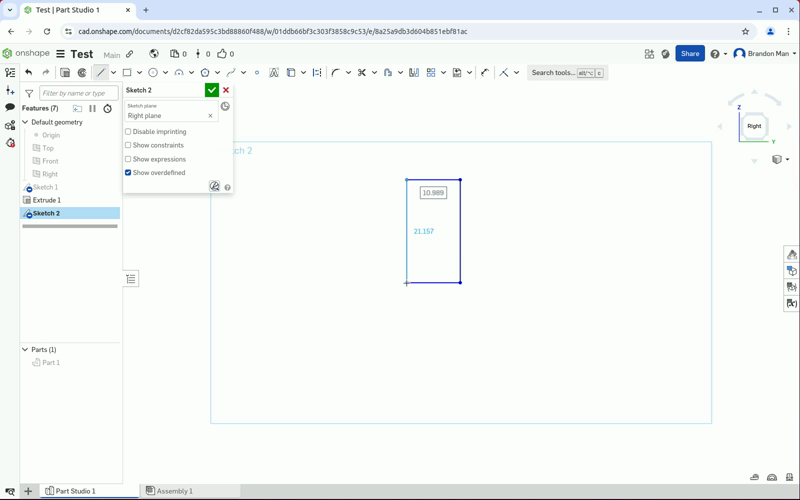
key(esc)
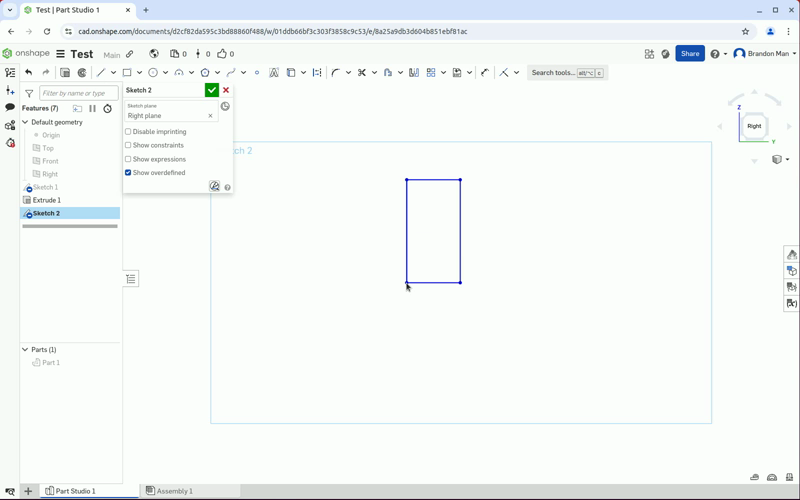
mouse_move(431, 193)
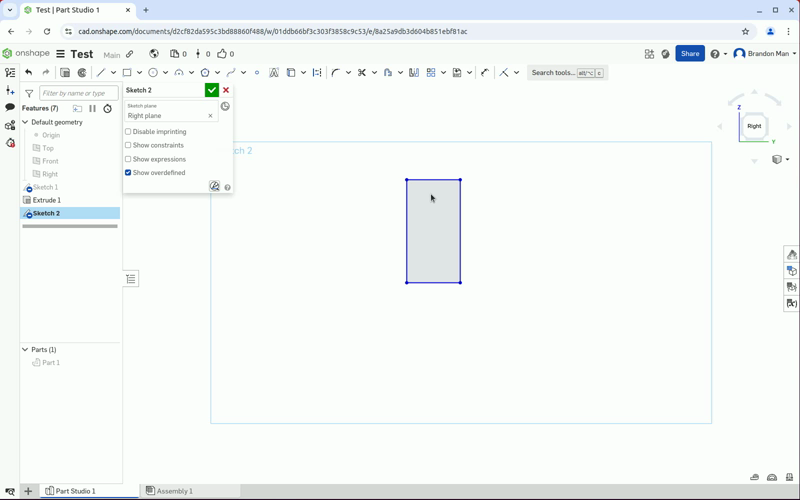
click(431, 193)
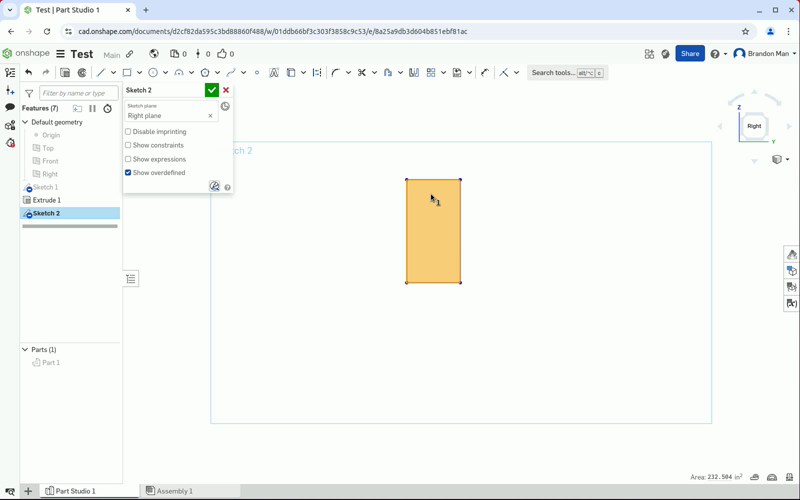
mouse_move(73, 352)
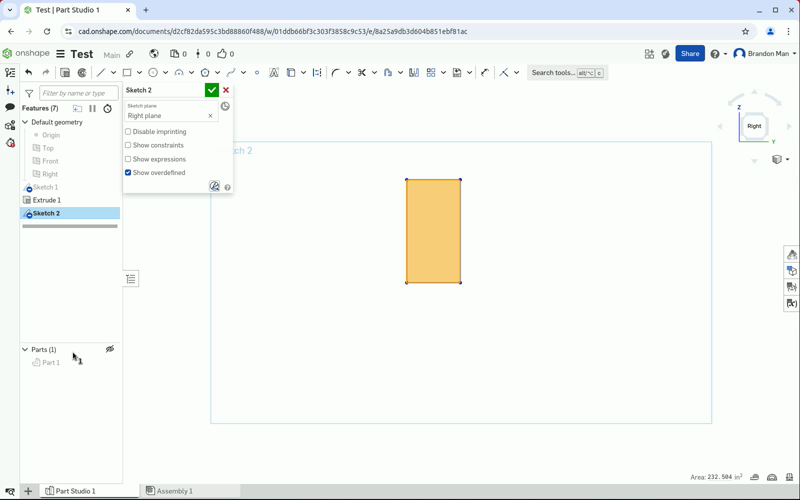
key(shift+y)
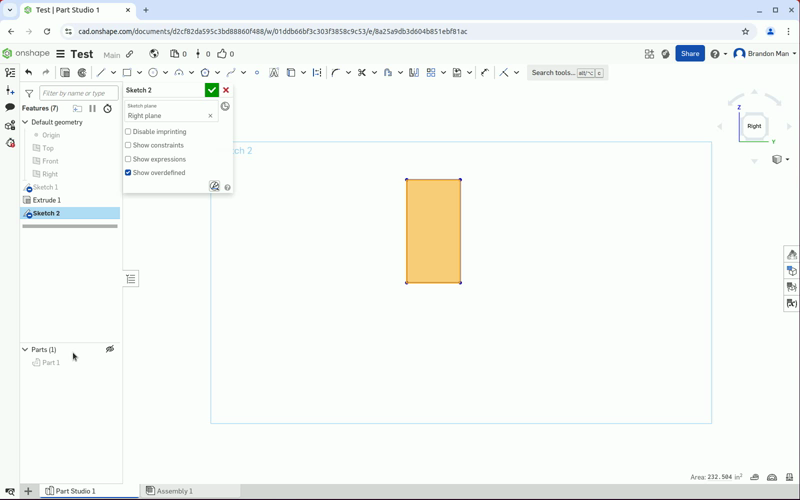
key(shift+e)
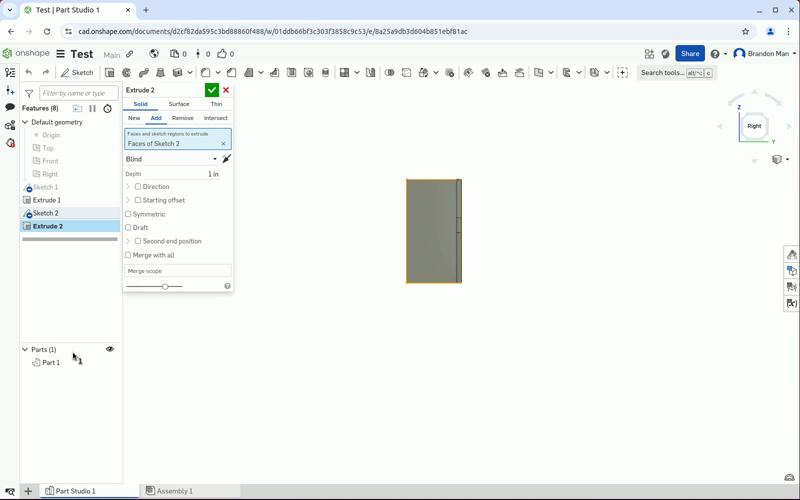
mouse_move(143, 106)
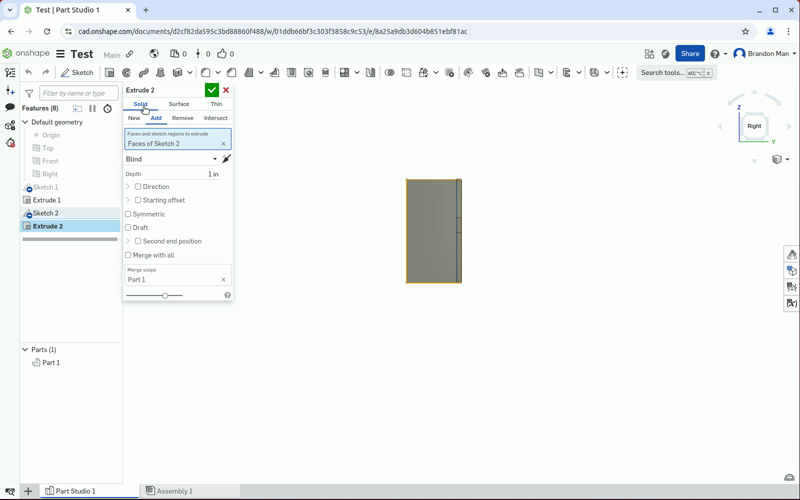
click(143, 106)
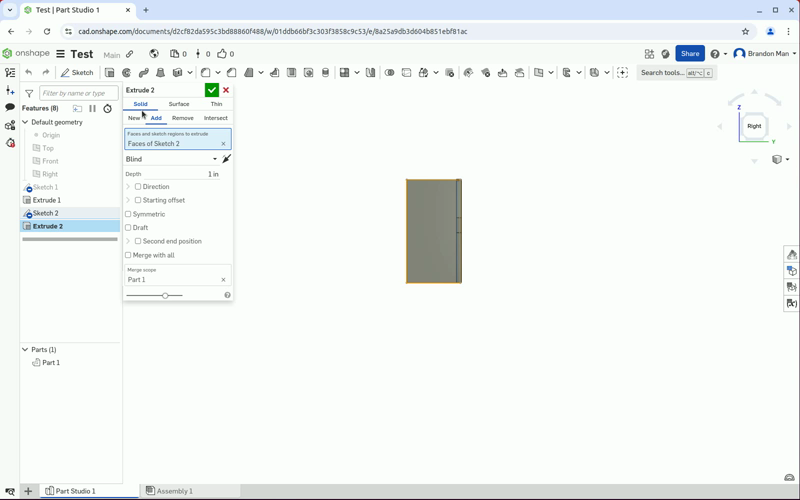
mouse_move(137, 120)
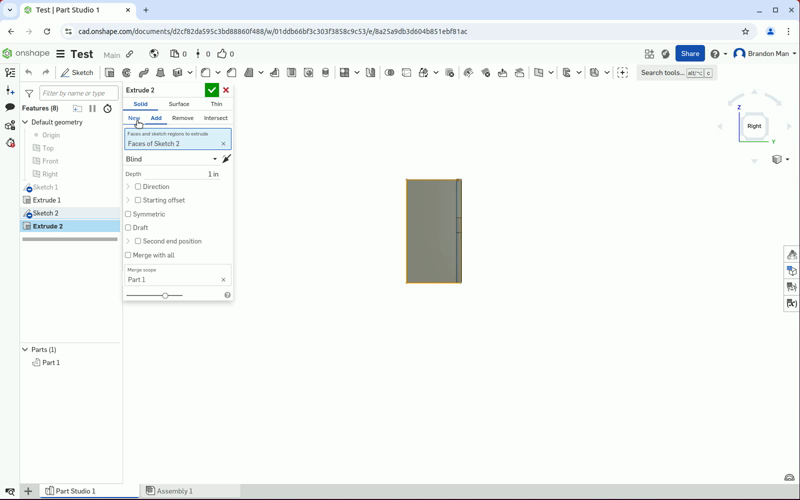
click(137, 120)
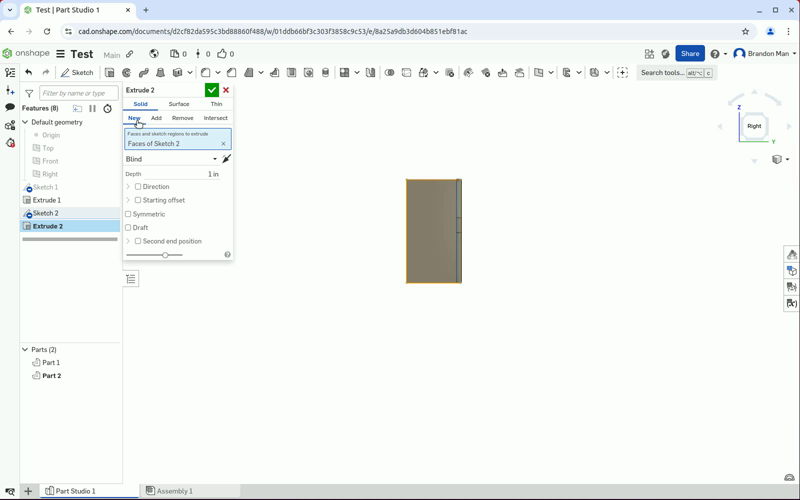
key(tab, 4)
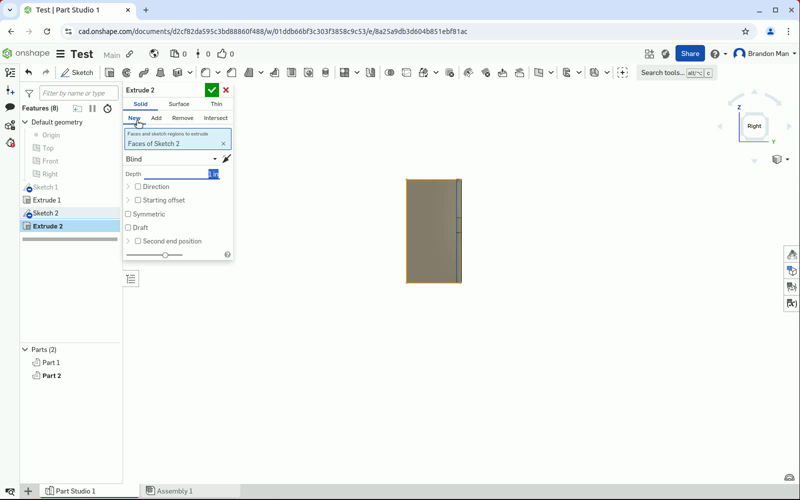
text(-0.963)
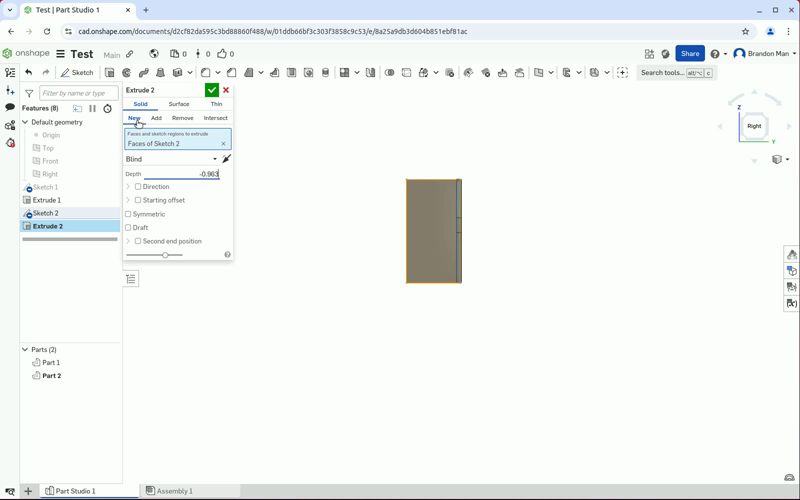
key(enter)
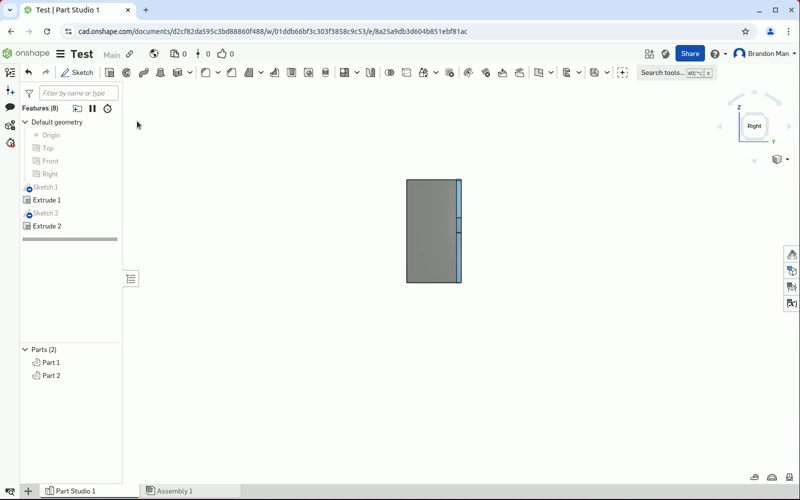
key(shift+h)
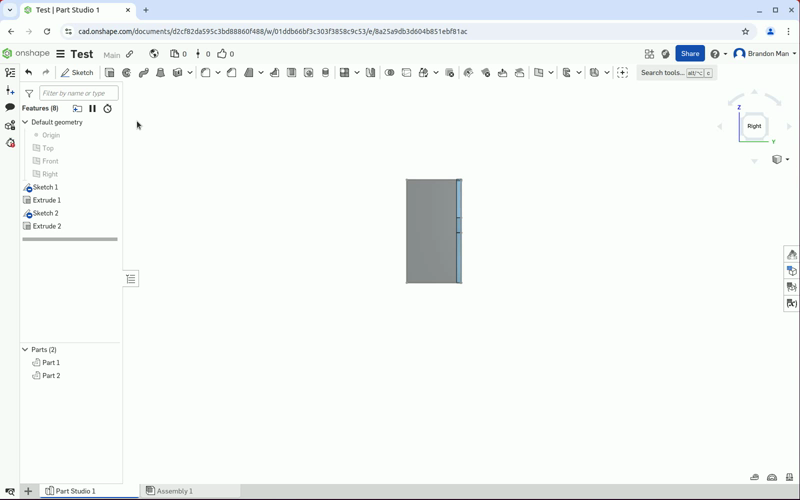
key(shift+h)
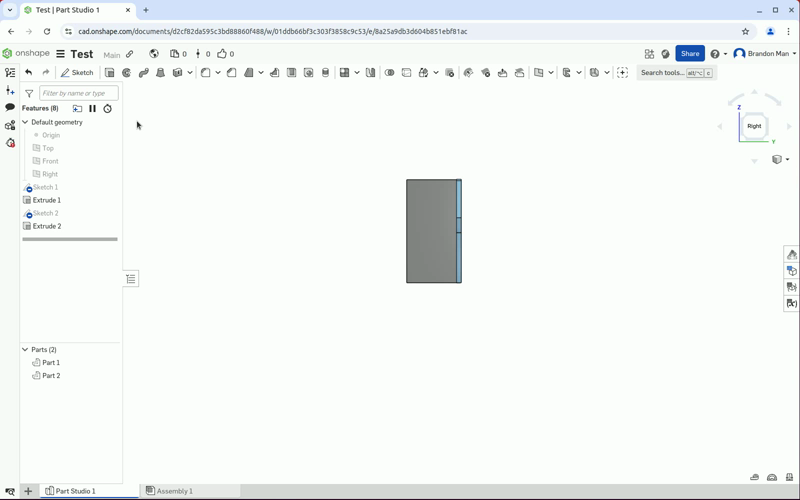
mouse_move(73, 189)
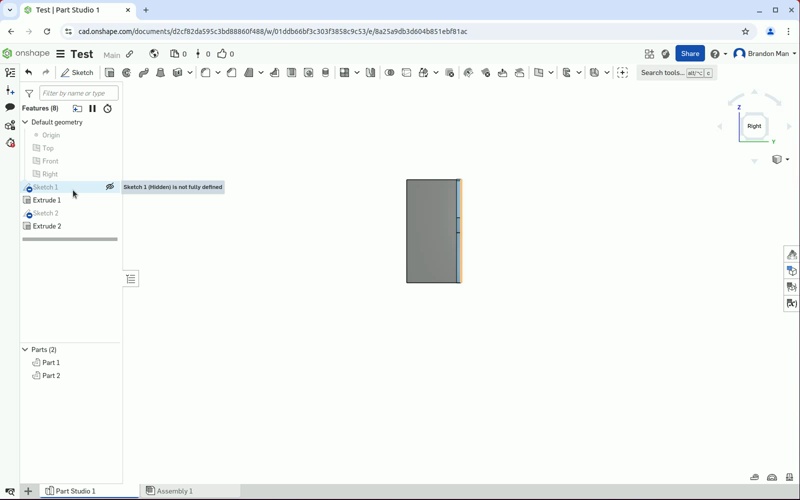
click(73, 189)
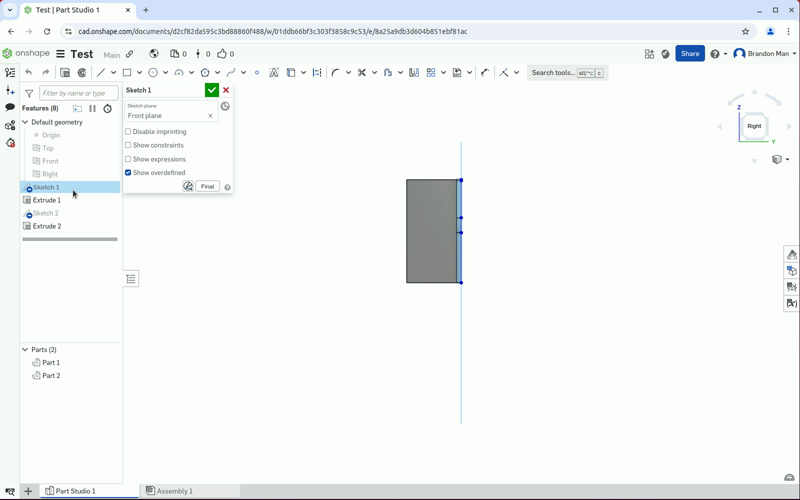
mouse_move(229, 92)
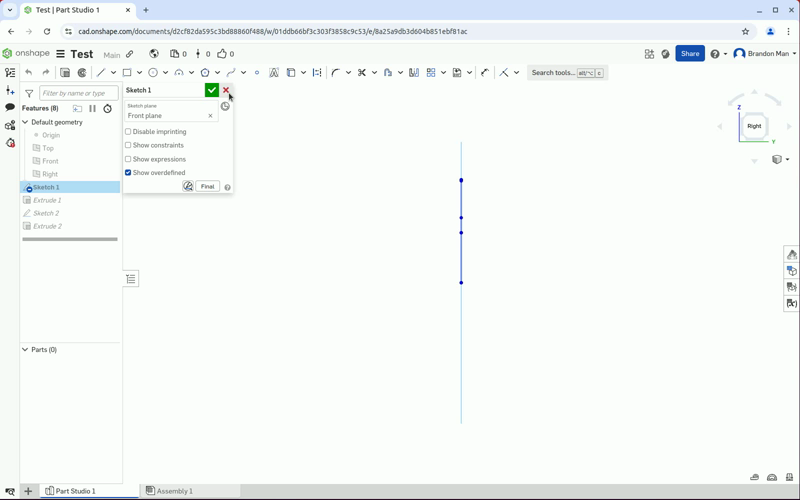
click(229, 92)
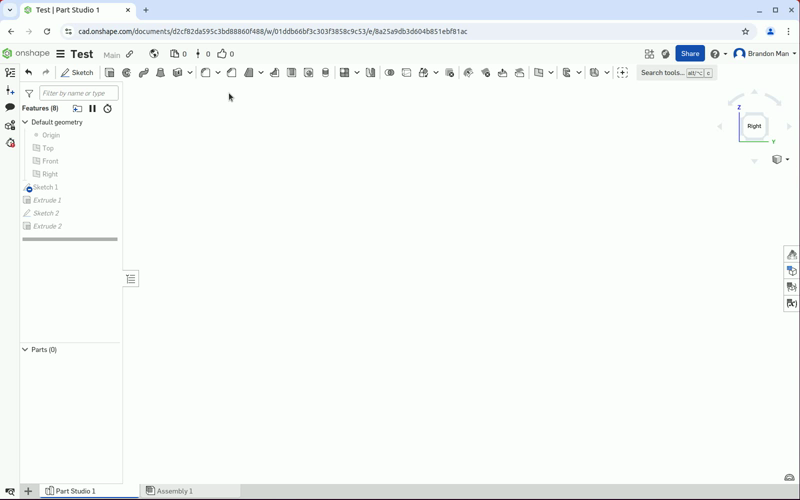
mouse_move(73, 352)
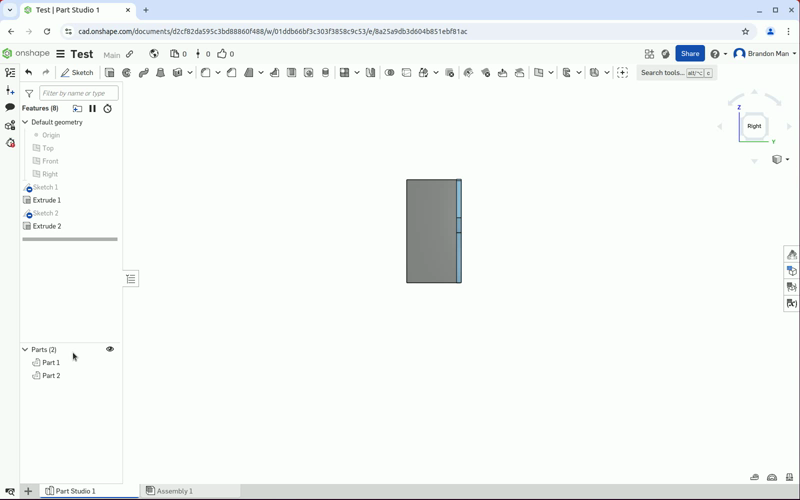
key(y)
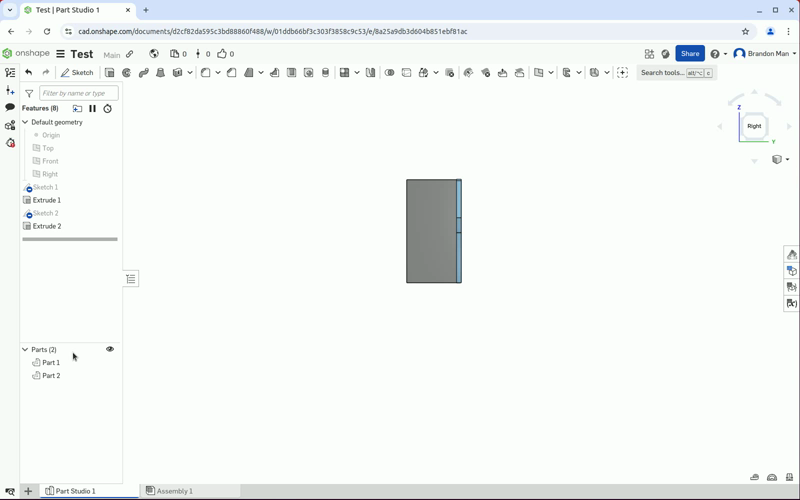
key(shift+p)
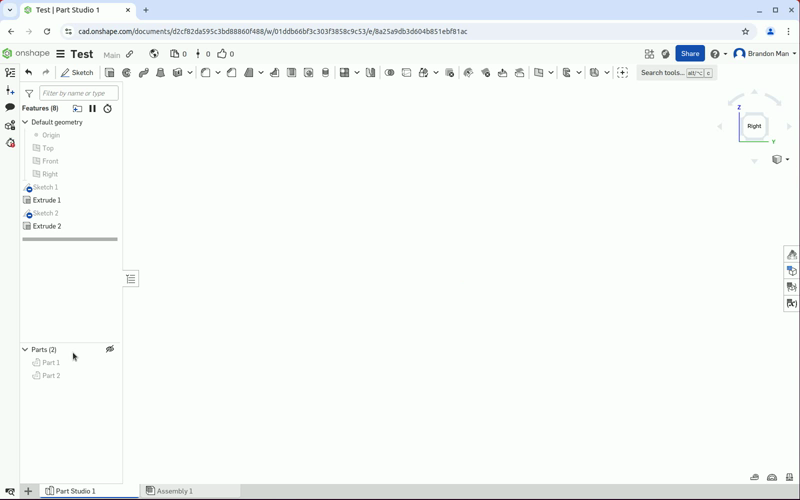
key(space)
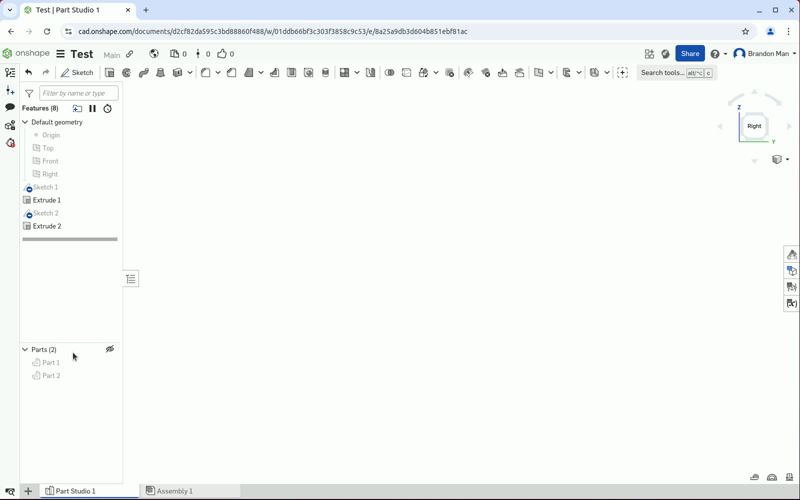
key_down(shift)
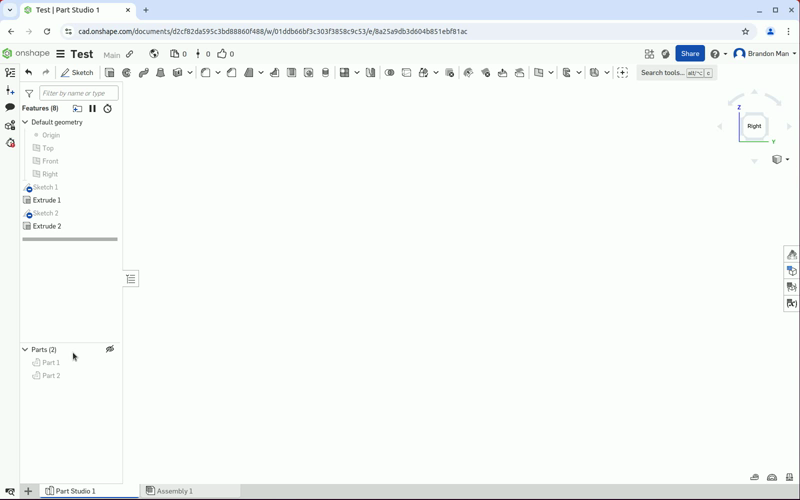
key(right)
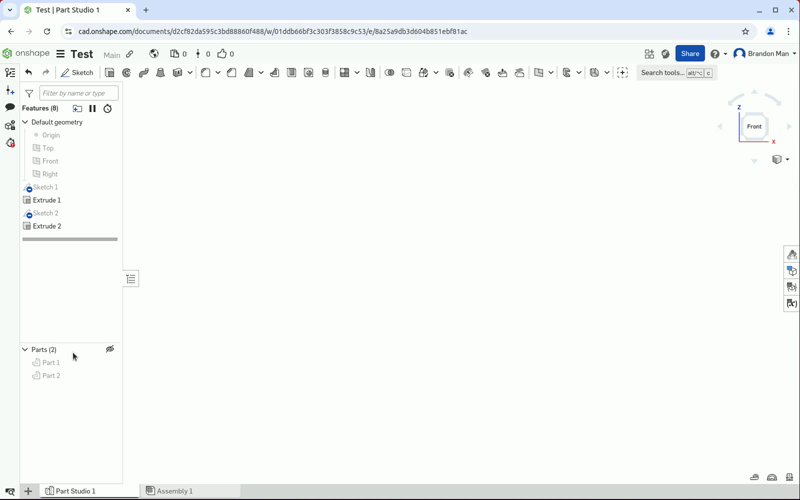
key_up(shift)
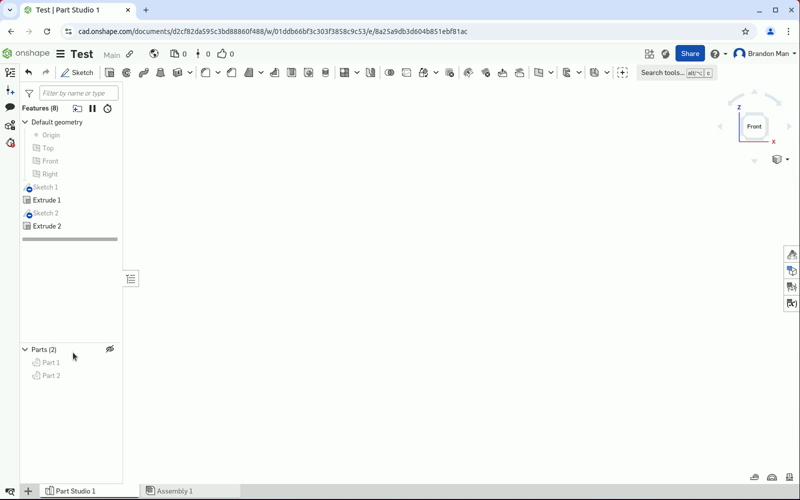
mouse_move(73, 352)
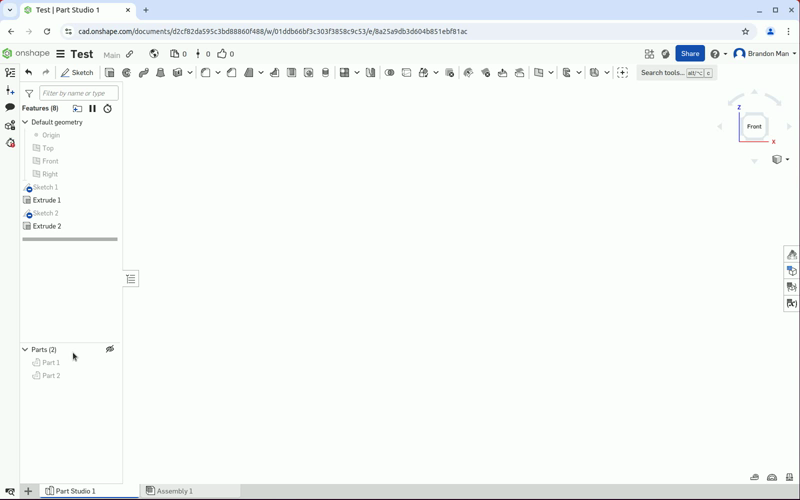
key(shift+y)
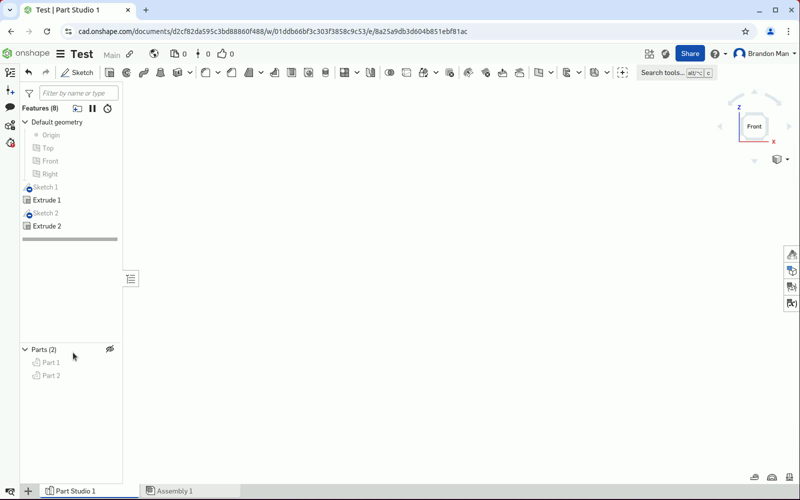
key(shift+s)
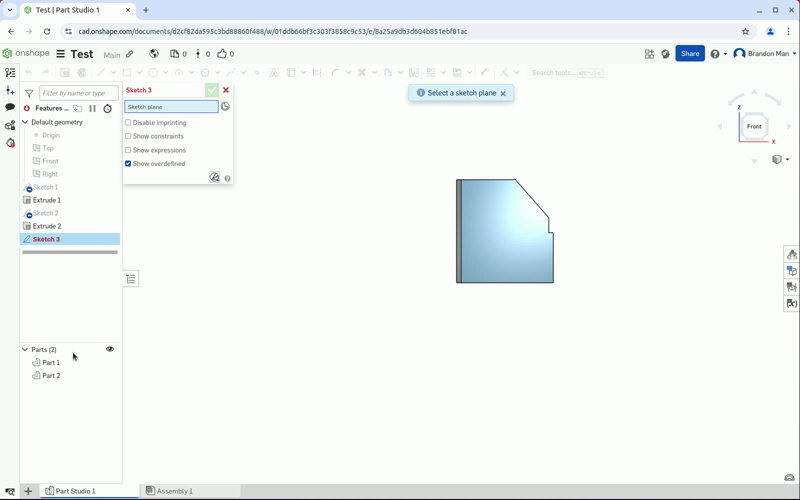
mouse_move(73, 163)
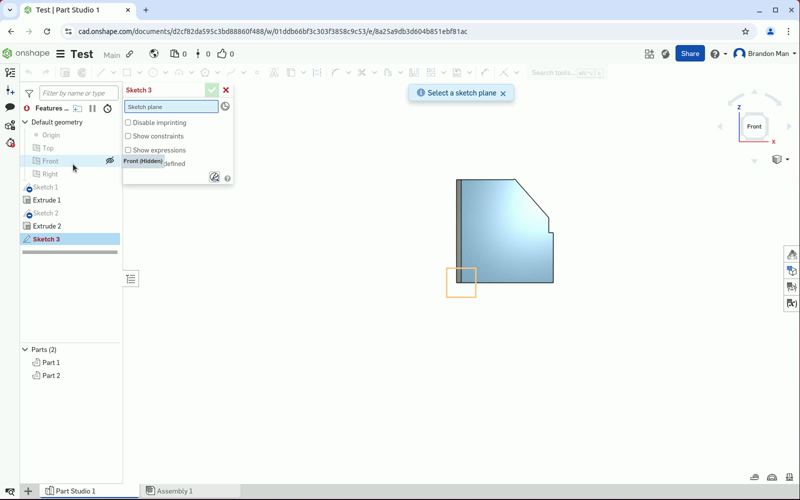
click(73, 163)
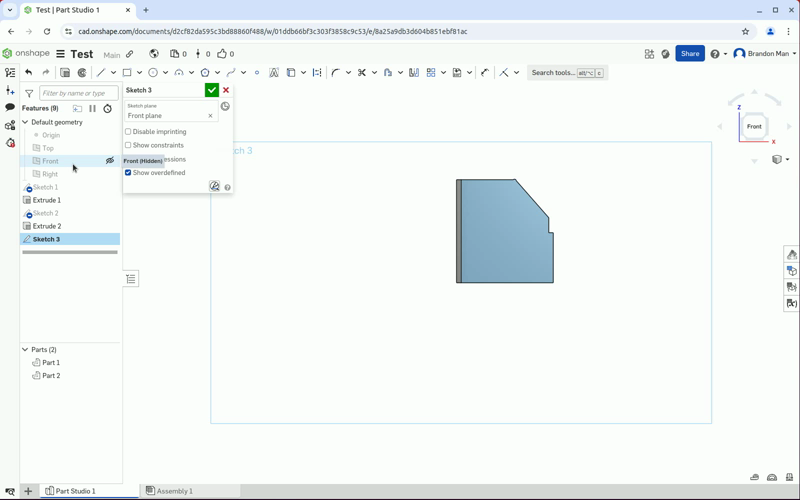
mouse_move(73, 352)
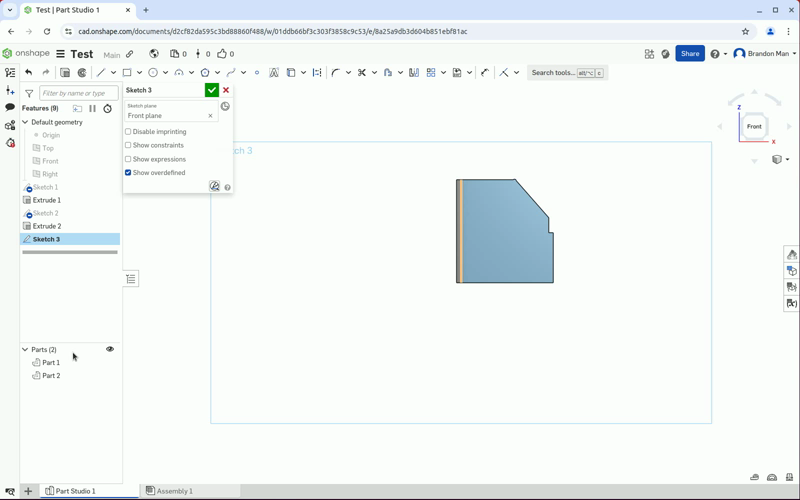
key(y)
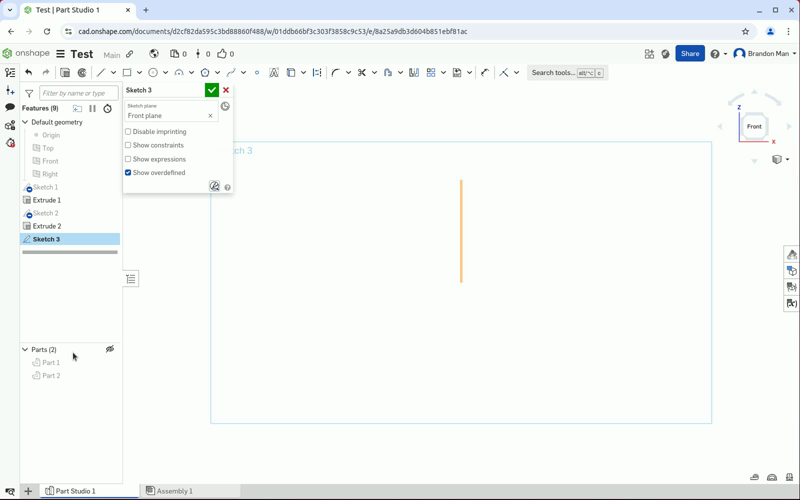
key(l)
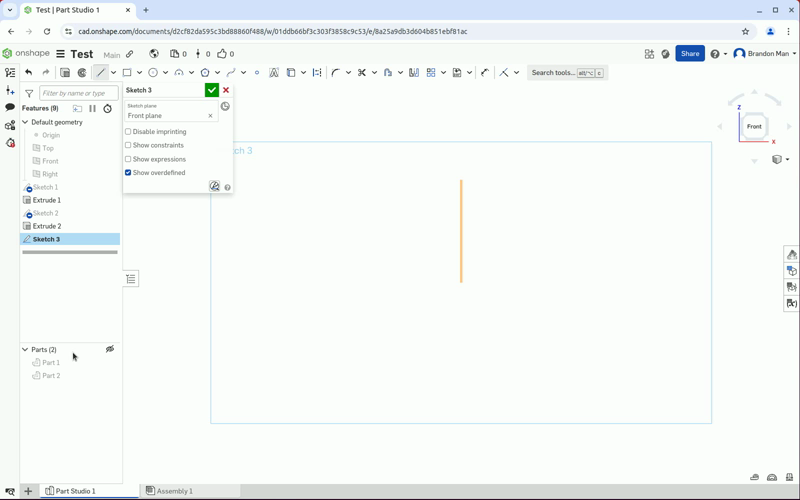
key_down(shift)
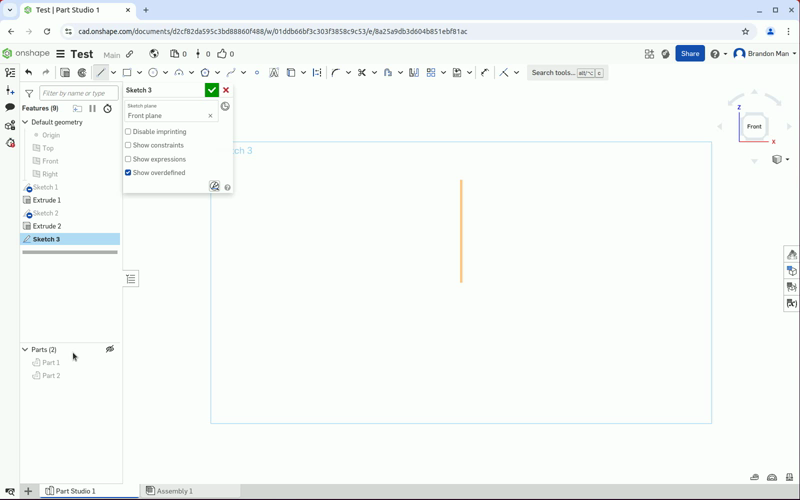
mouse_move(548, 232)
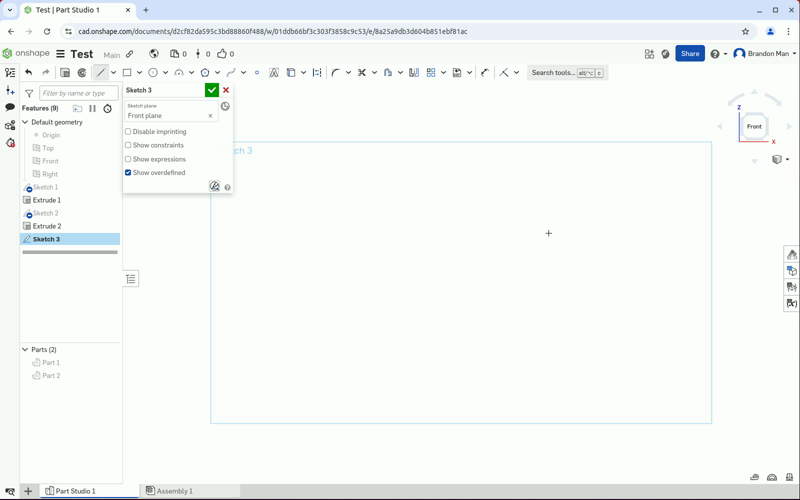
click(548, 232)
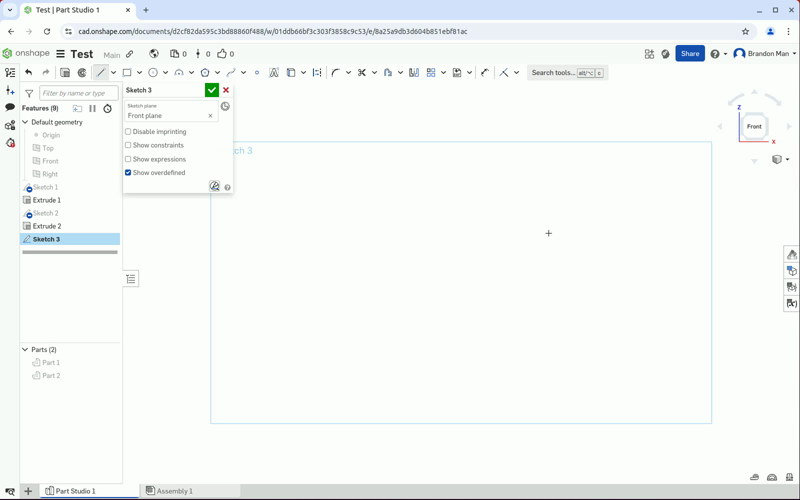
key_up(shift)
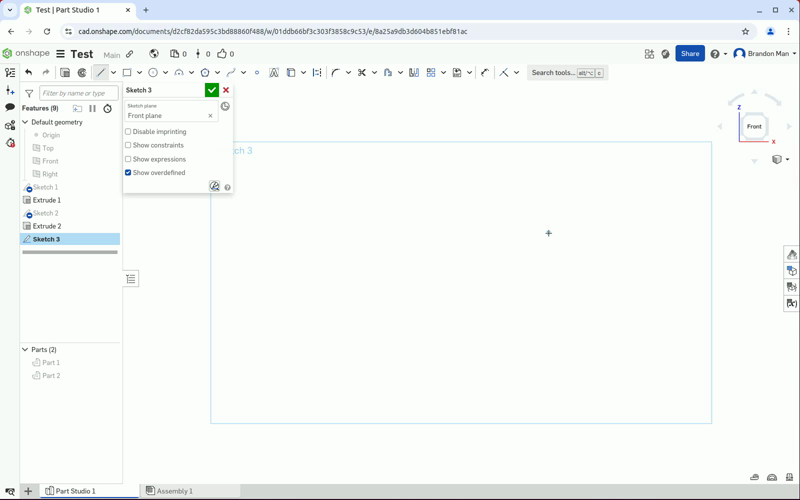
key_down(shift)
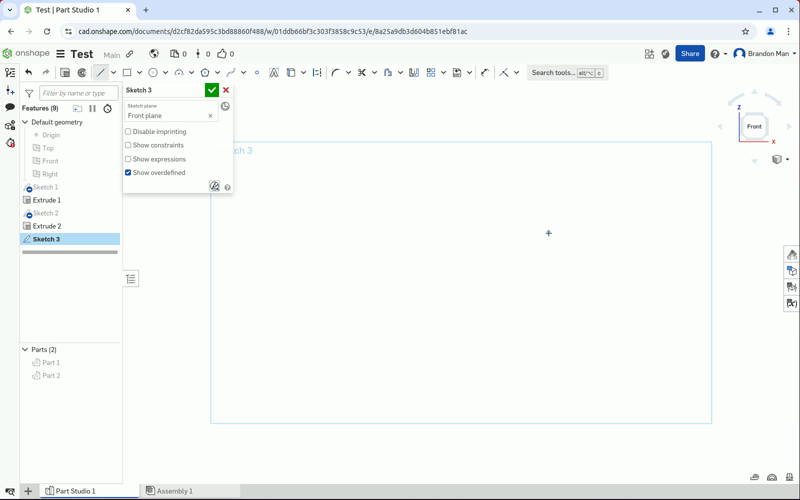
mouse_move(578, 232)
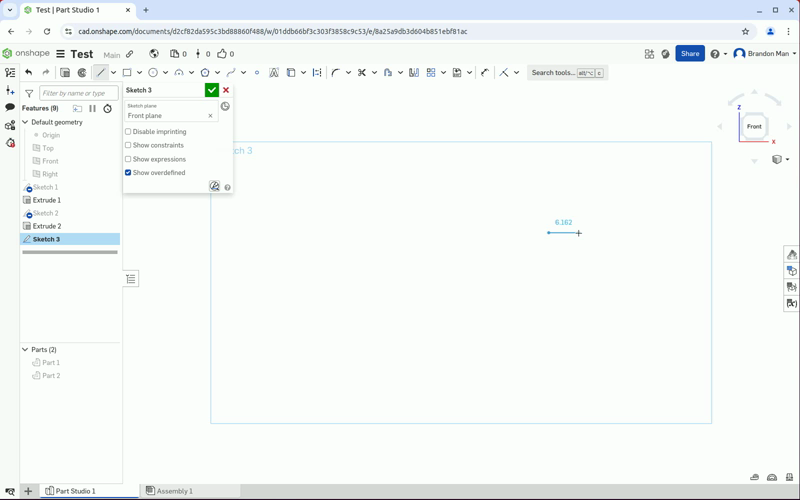
mouse_move(553, 232)
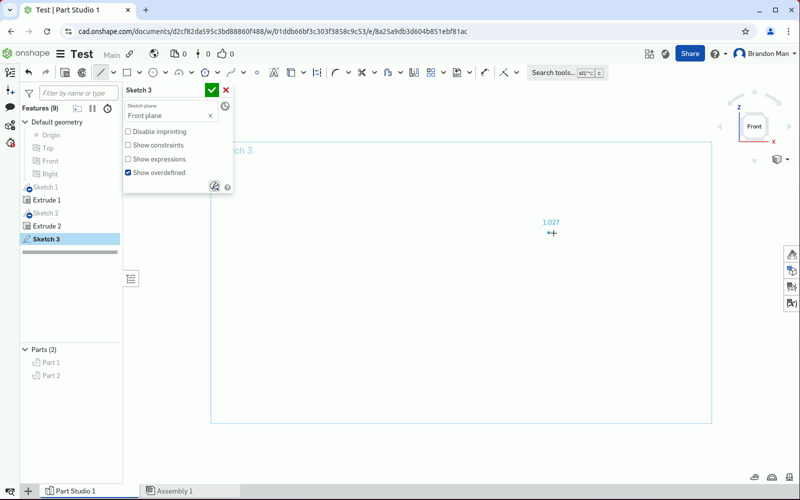
scroll(6)
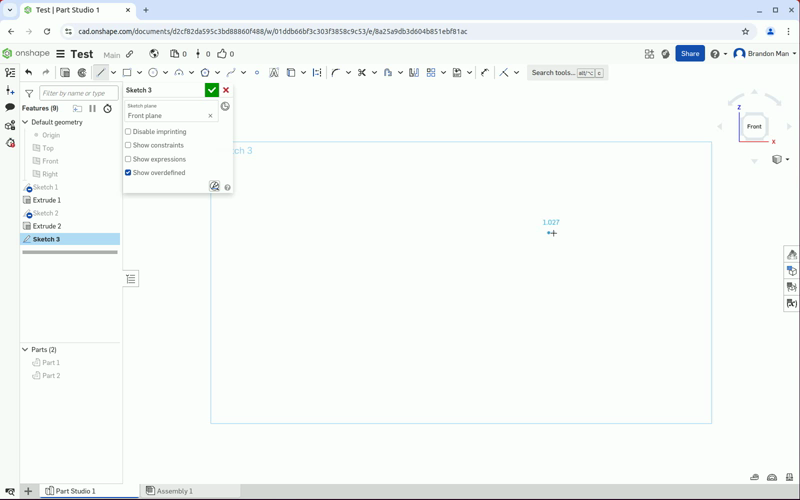
scroll(6)
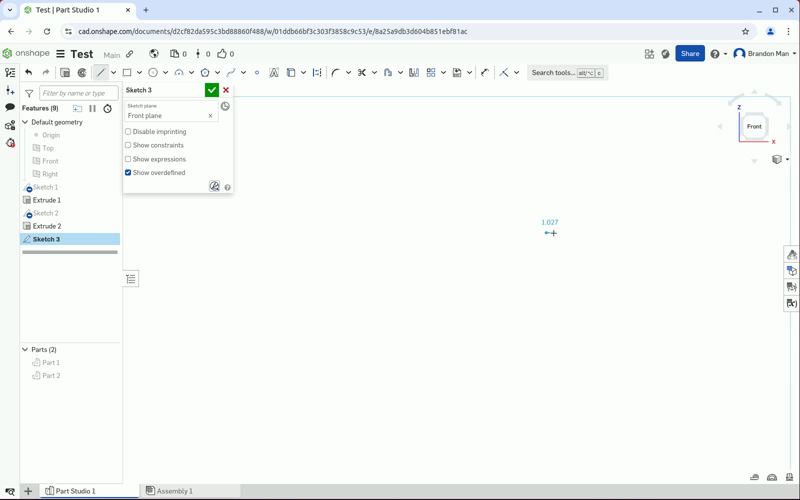
scroll(6)
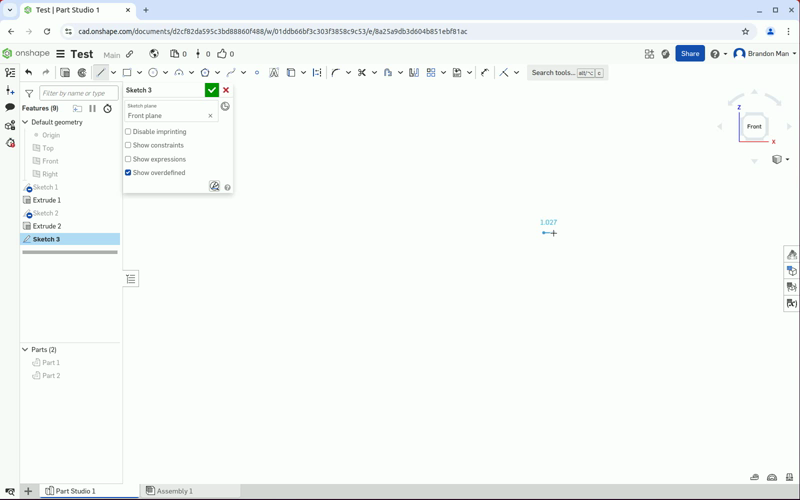
scroll(6)
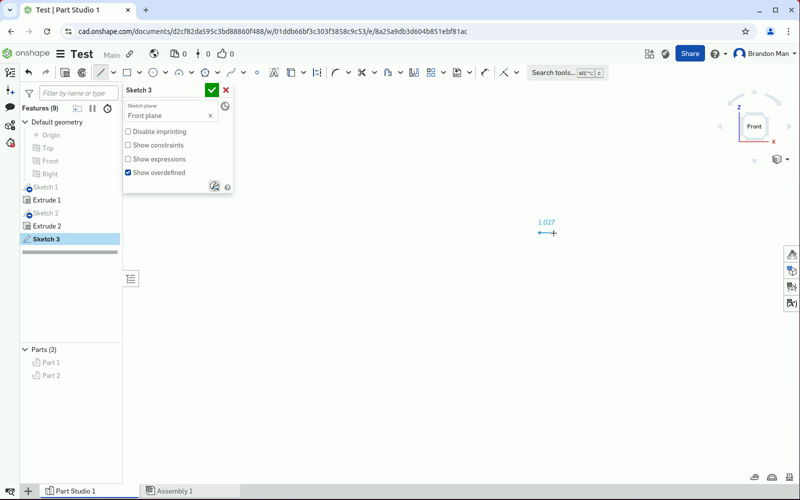
scroll(6)
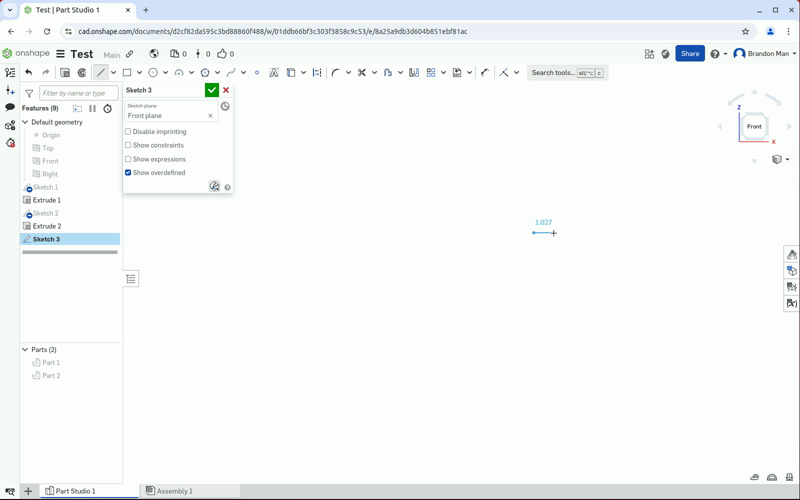
scroll(6)
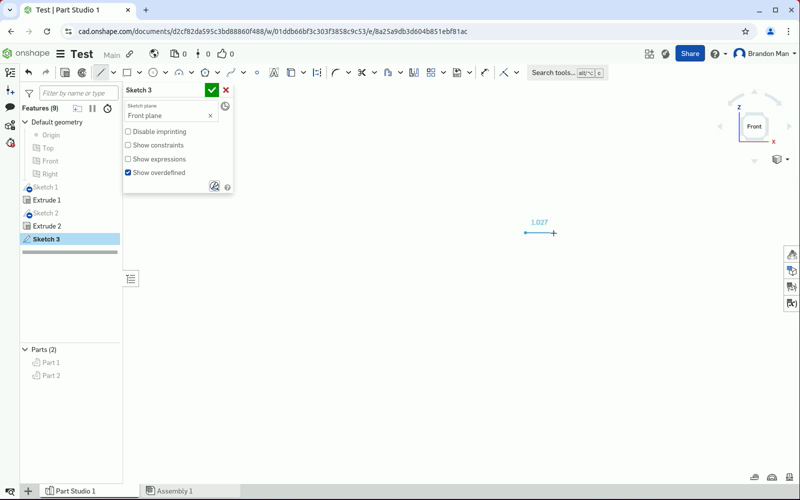
scroll(6)
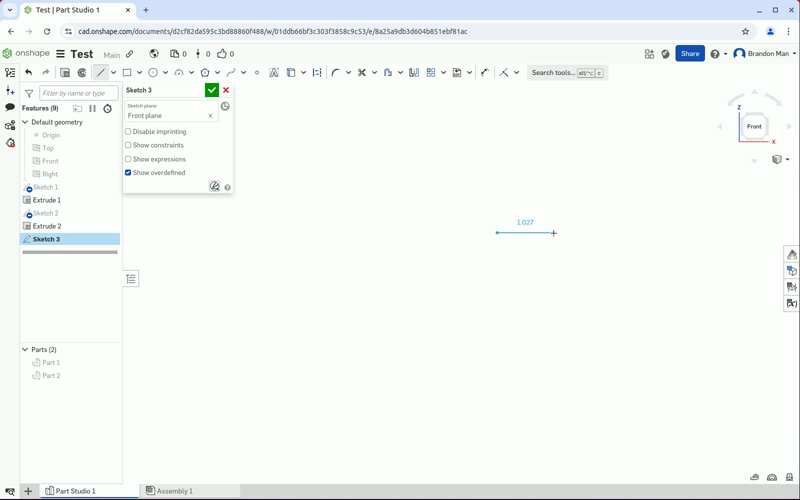
click(553, 232)
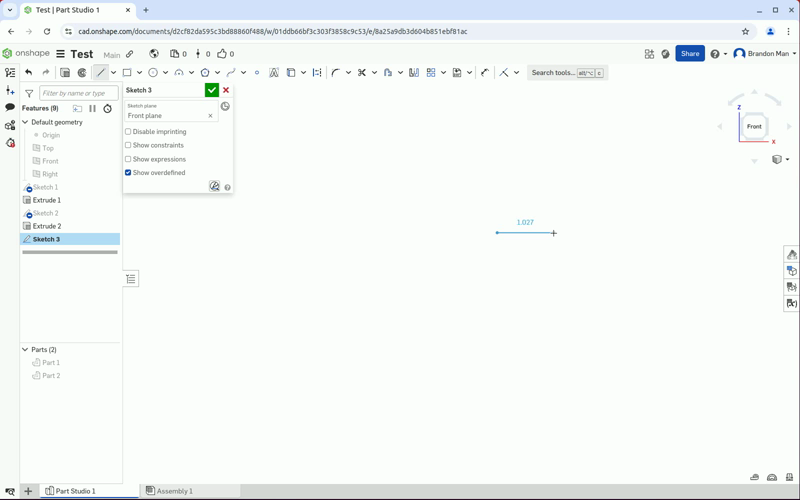
scroll(-6)
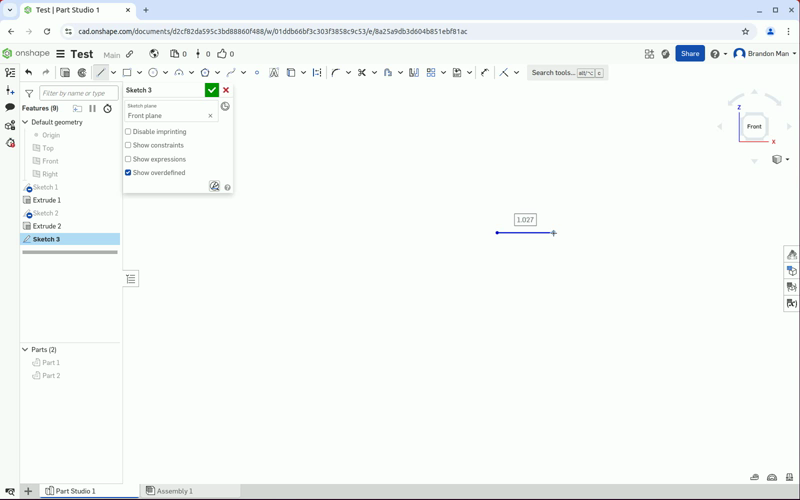
scroll(-6)
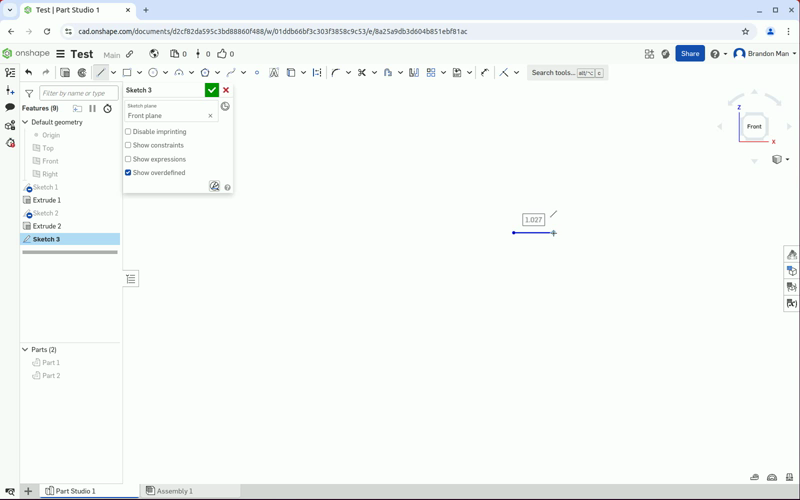
scroll(-6)
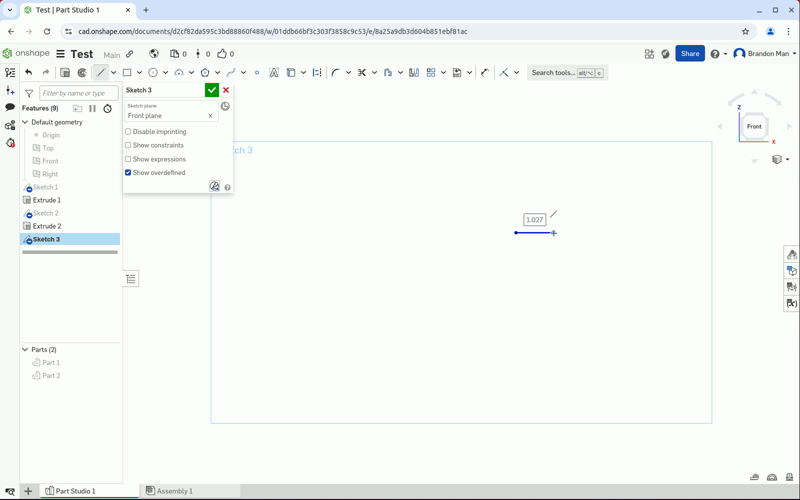
scroll(-6)
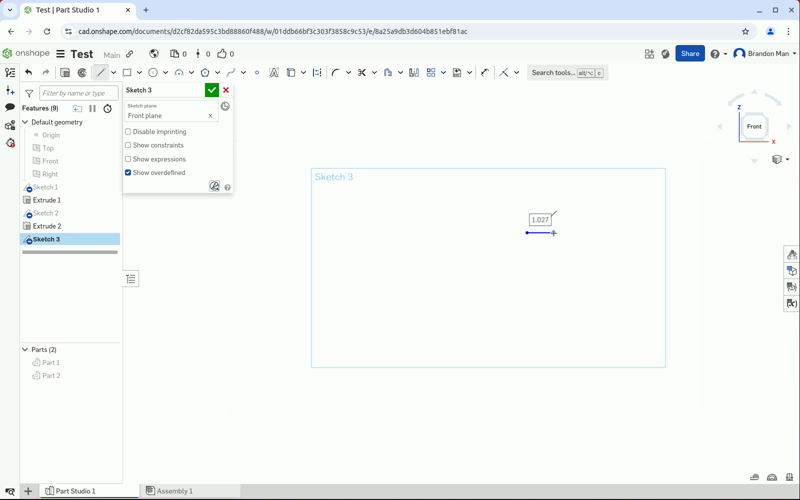
scroll(-6)
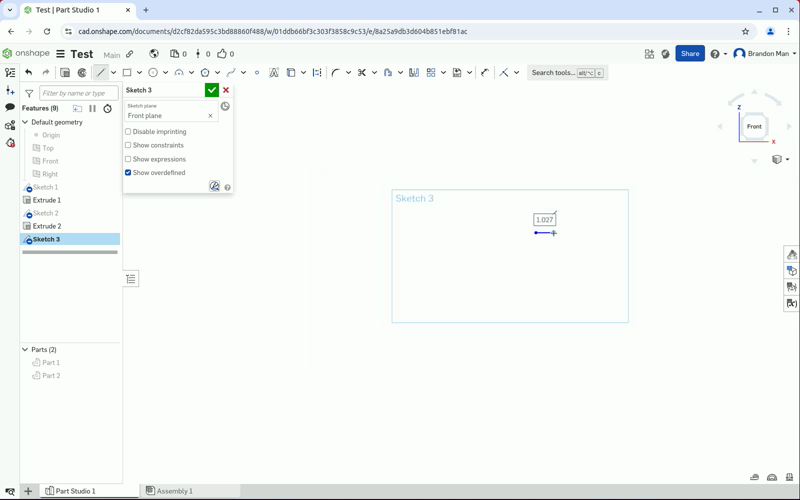
scroll(-6)
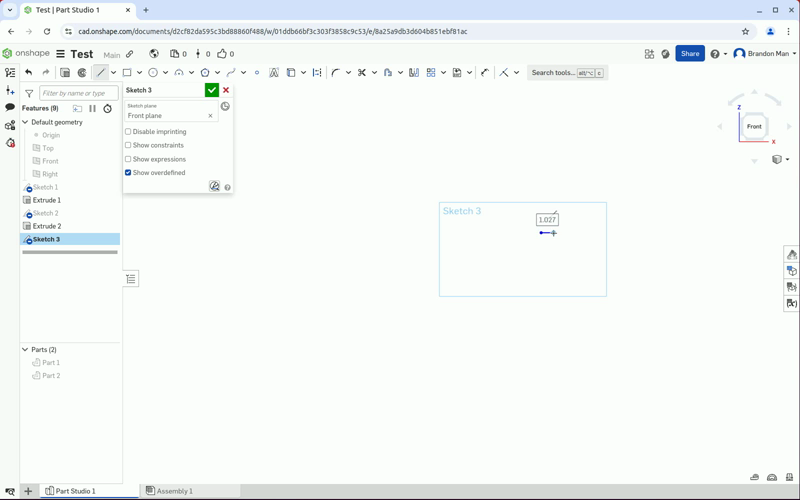
scroll(-6)
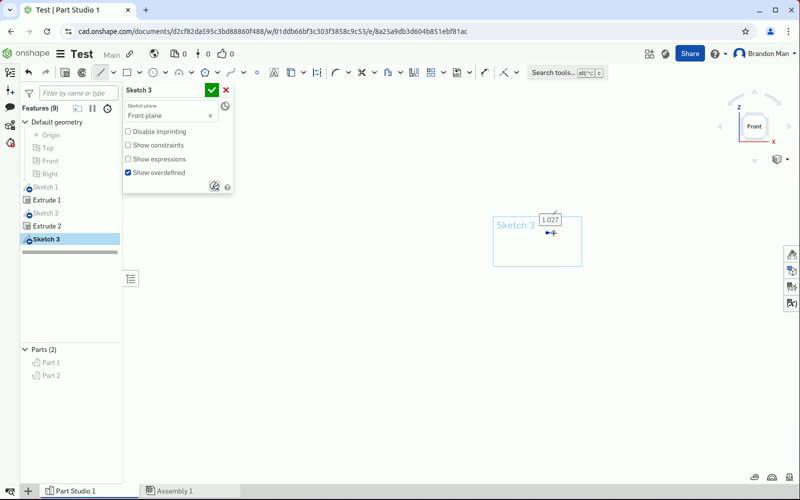
key_up(shift)
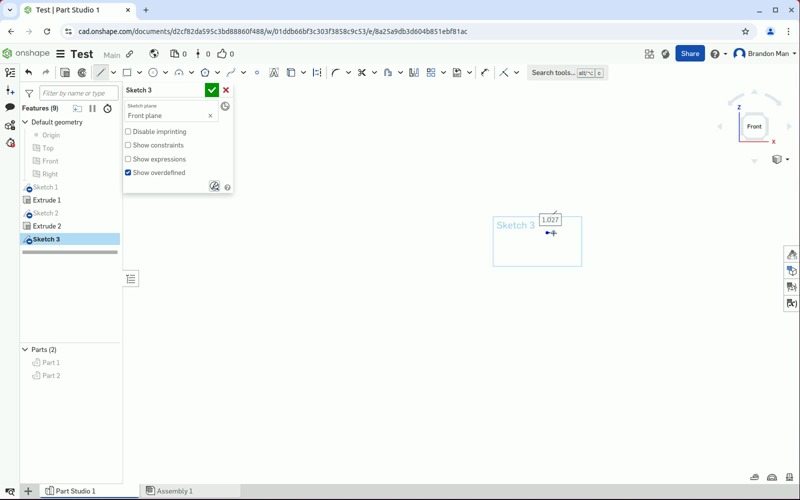
key_down(shift)
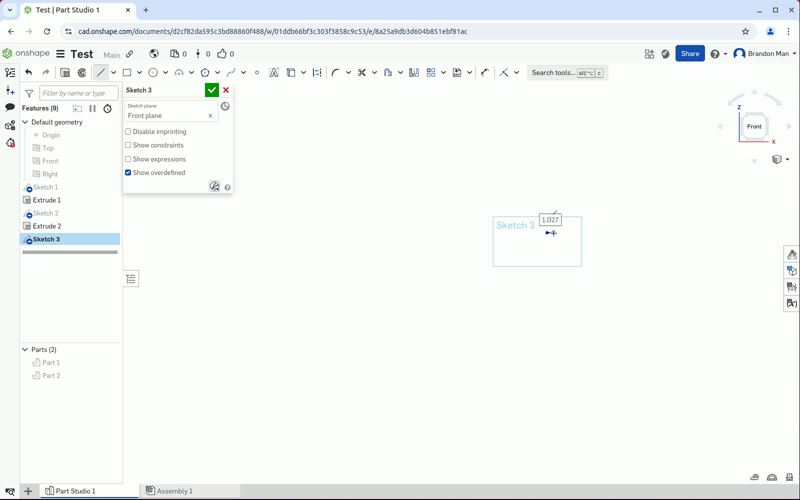
mouse_move(583, 232)
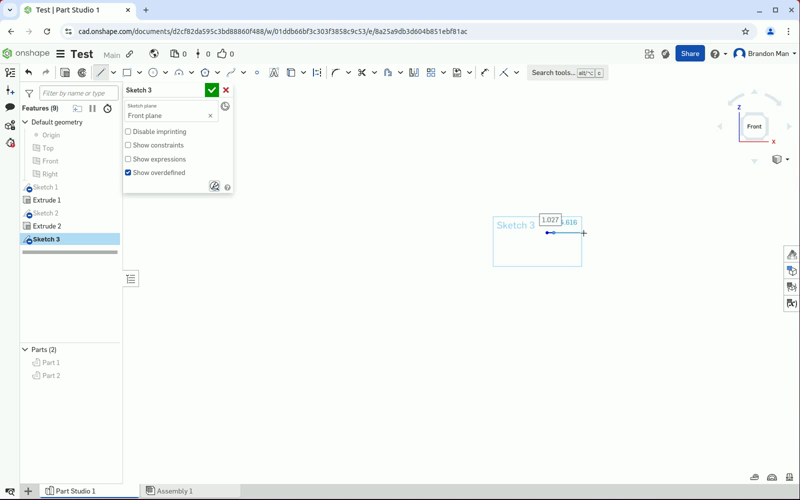
mouse_move(553, 216)
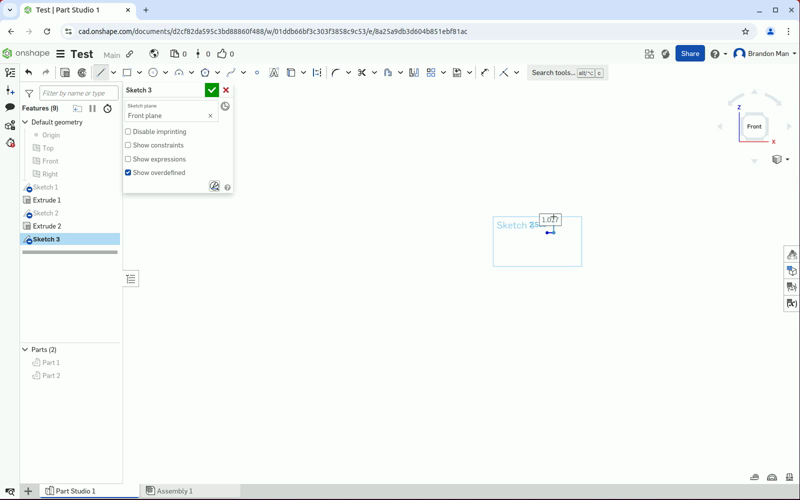
click(553, 216)
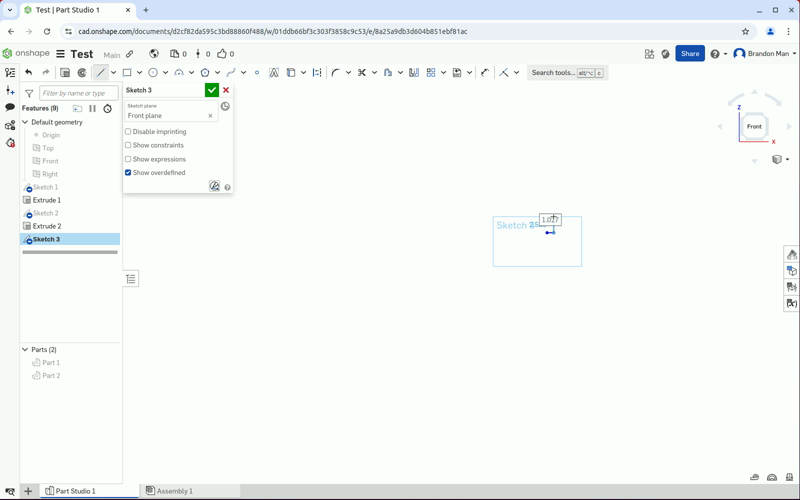
key_up(shift)
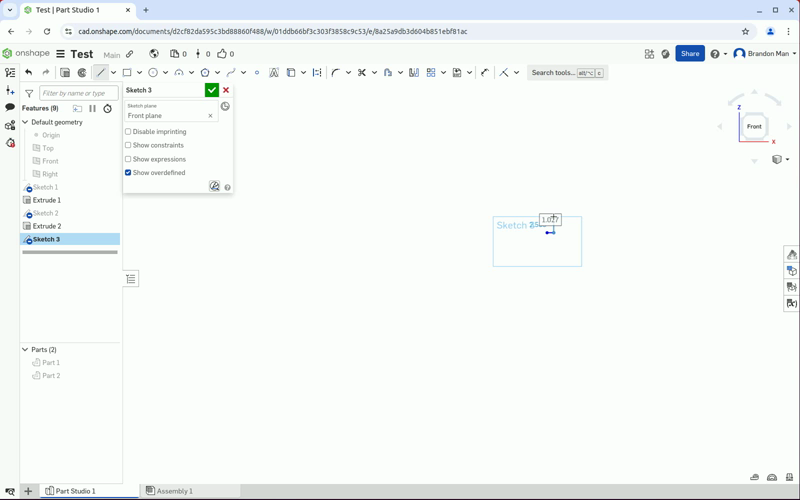
key_down(shift)
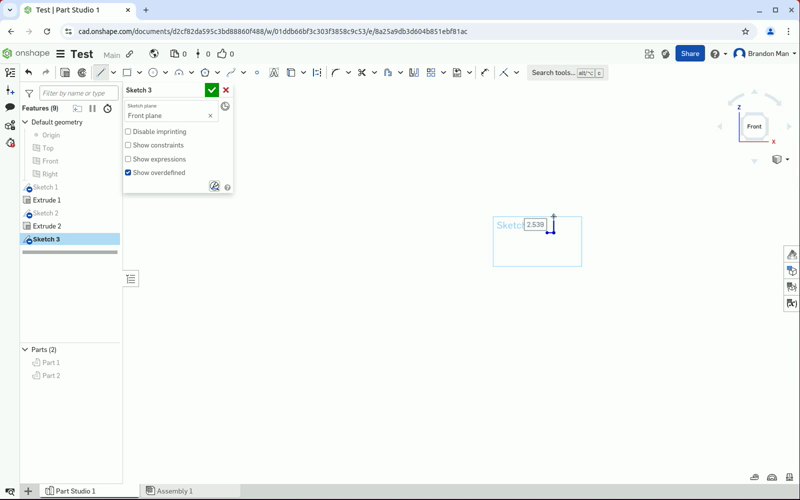
mouse_move(583, 216)
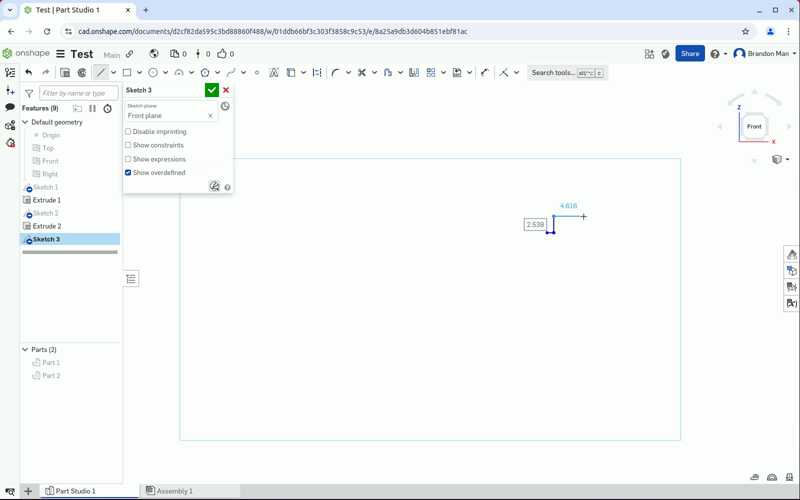
mouse_move(548, 216)
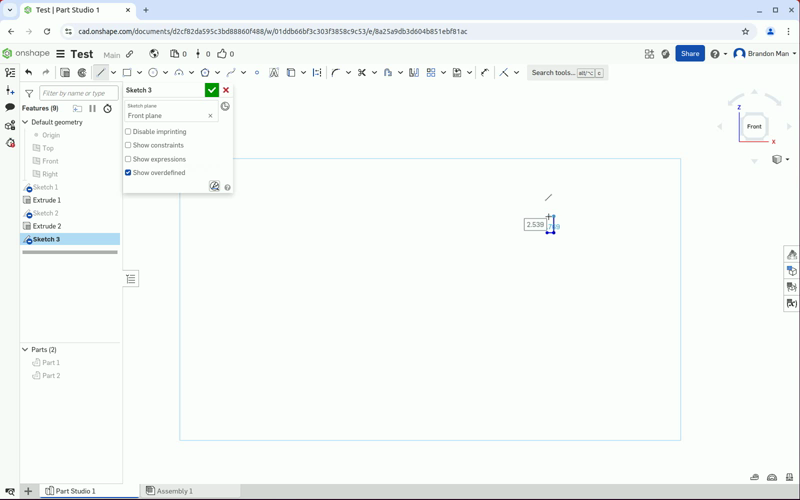
scroll(6)
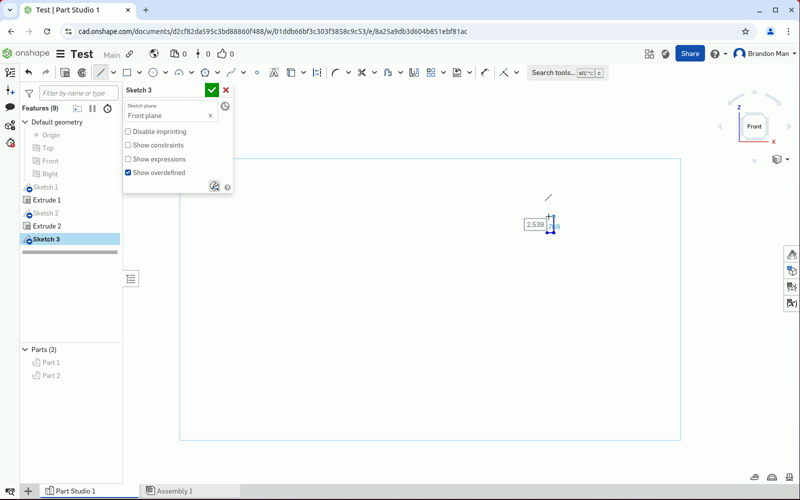
scroll(6)
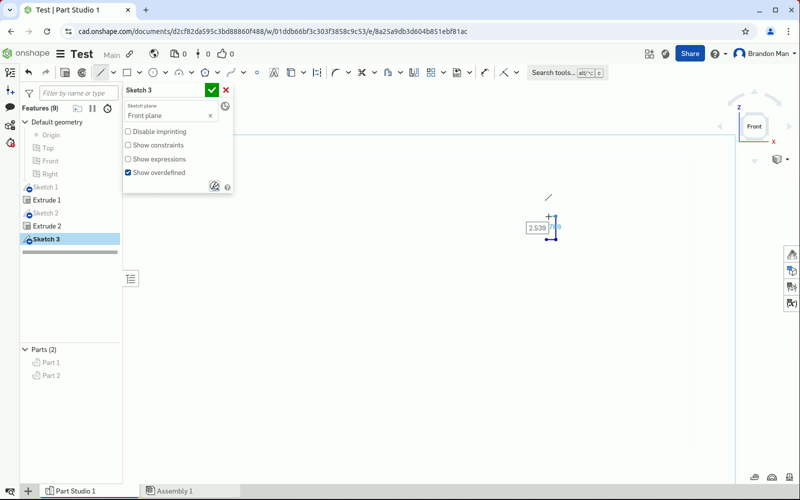
scroll(6)
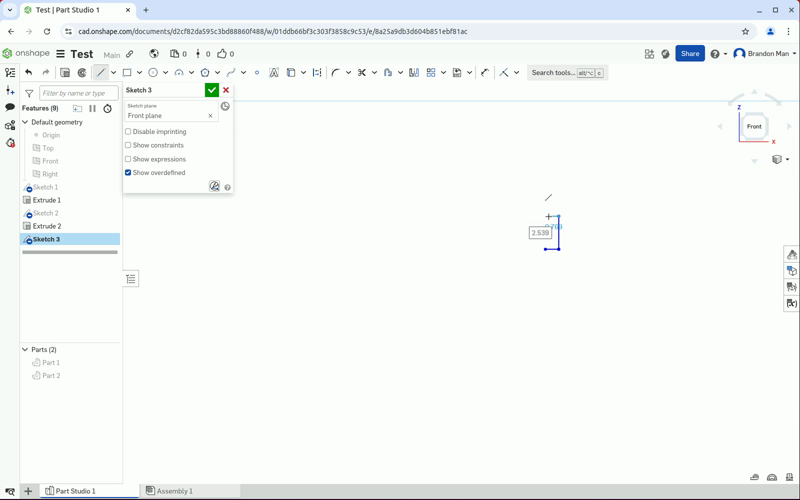
scroll(6)
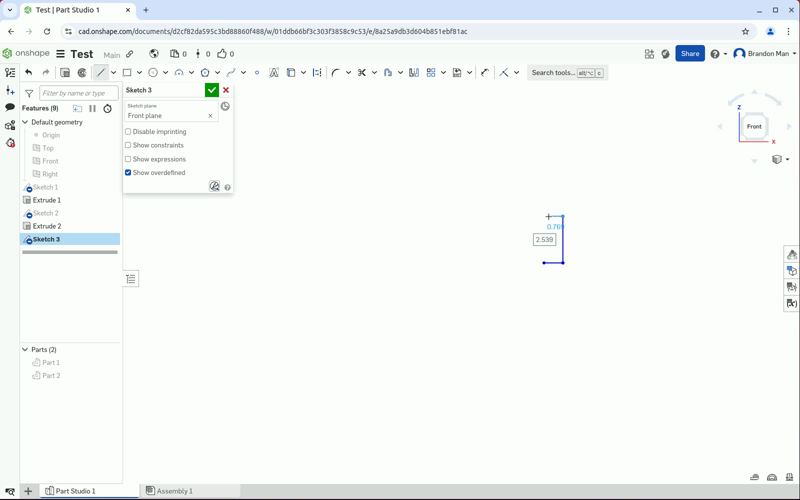
scroll(6)
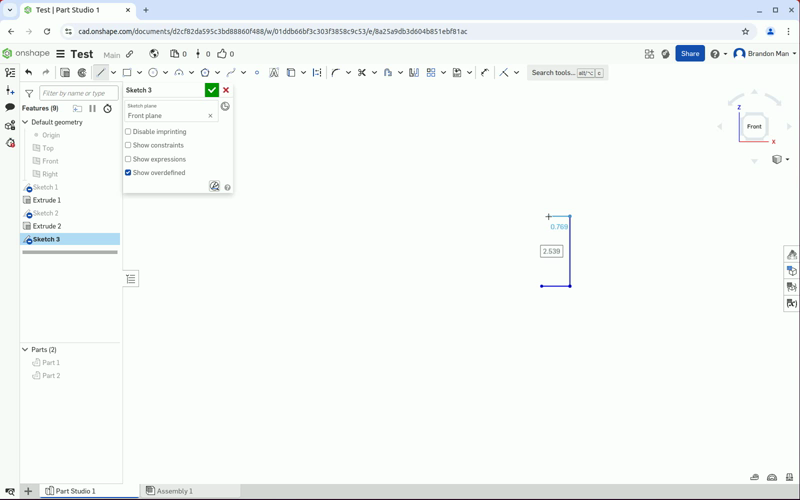
scroll(6)
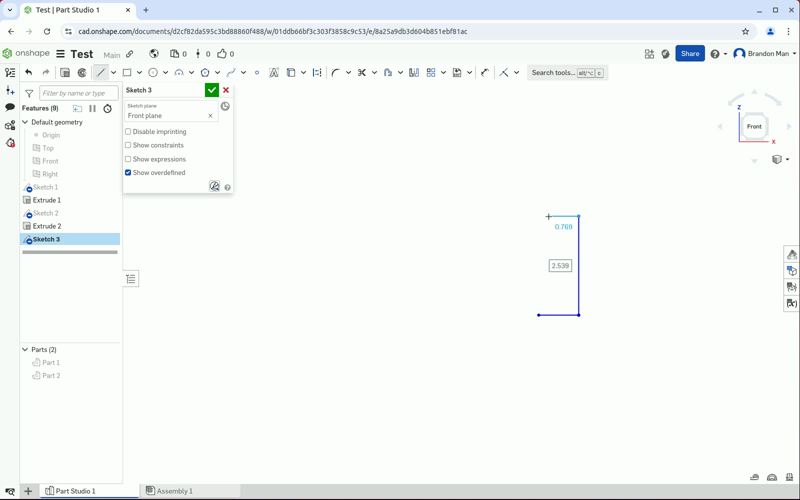
scroll(6)
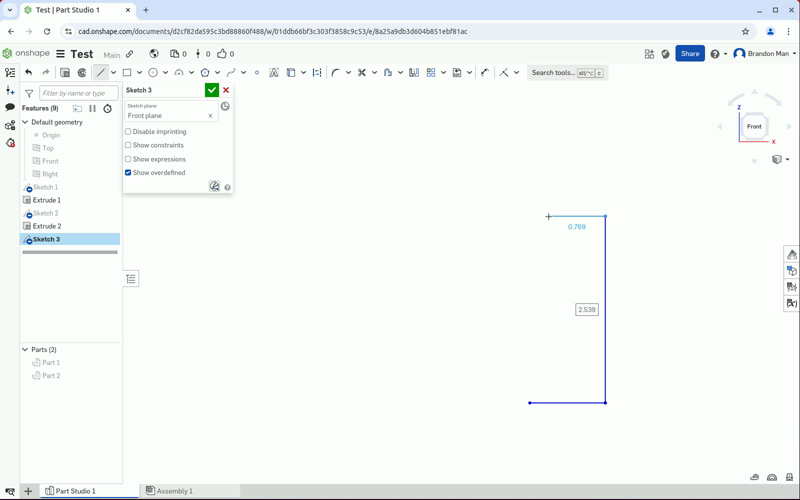
click(548, 216)
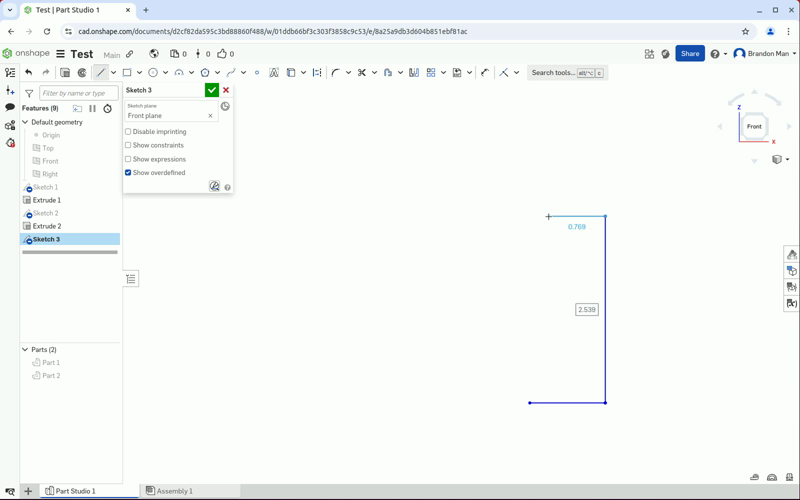
scroll(-6)
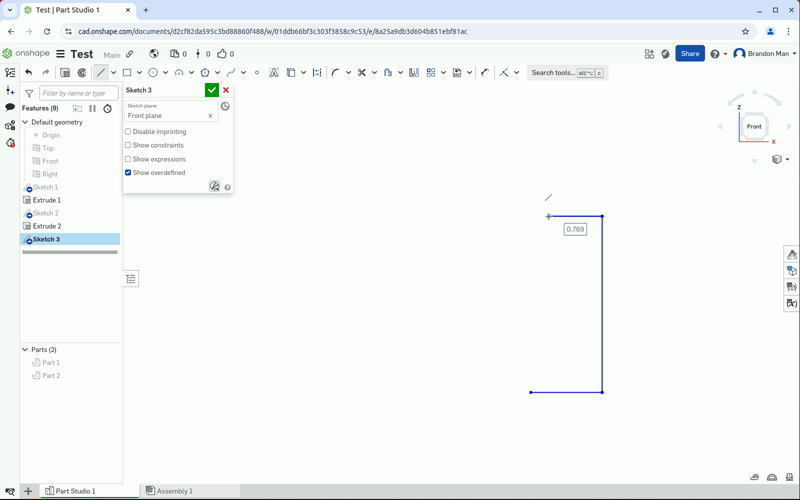
scroll(-6)
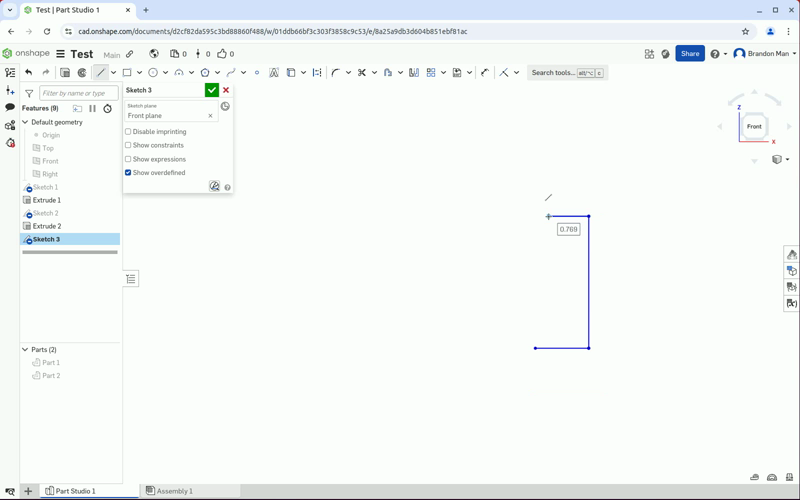
scroll(-6)
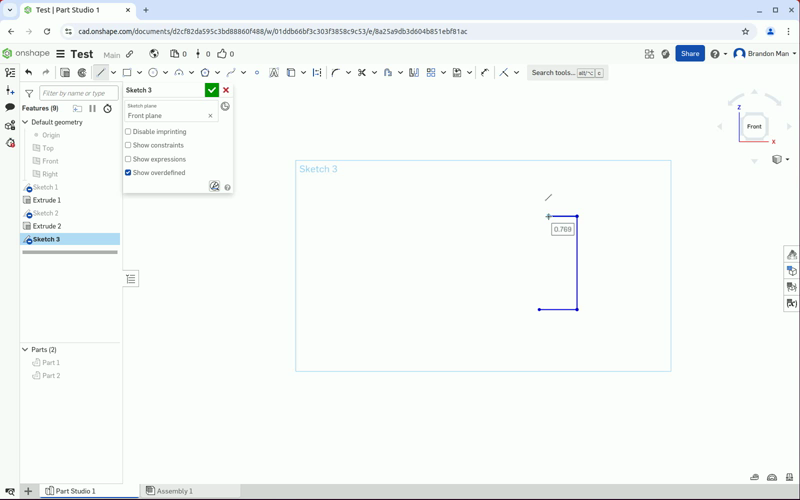
scroll(-6)
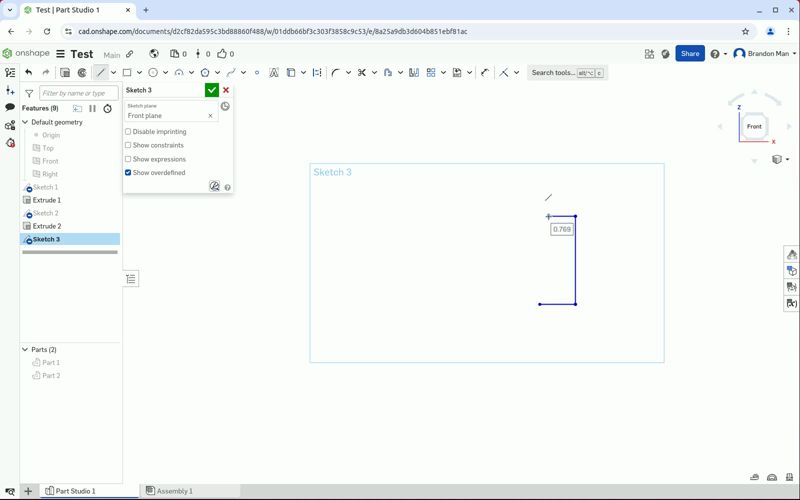
scroll(-6)
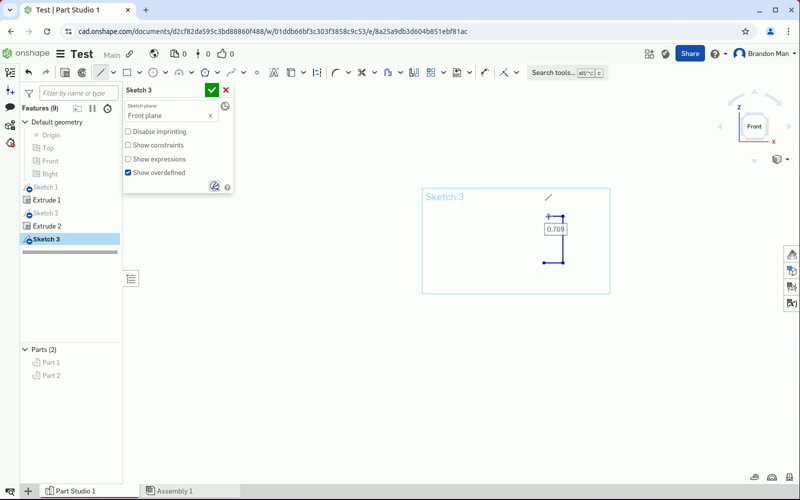
scroll(-6)
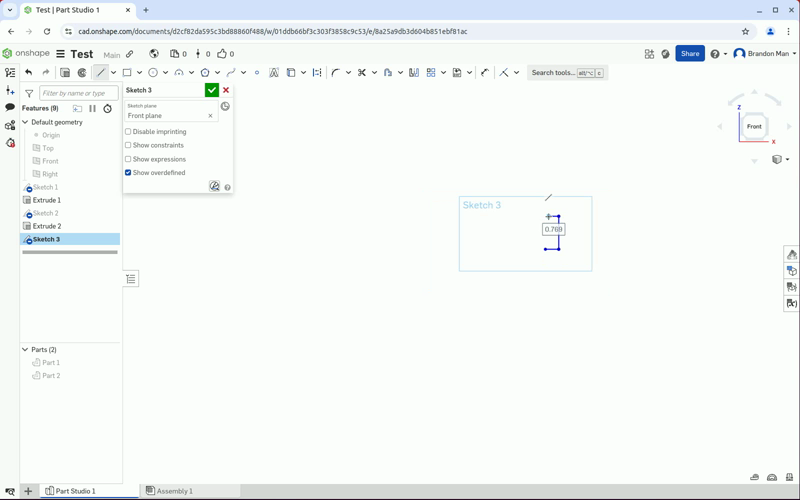
scroll(-6)
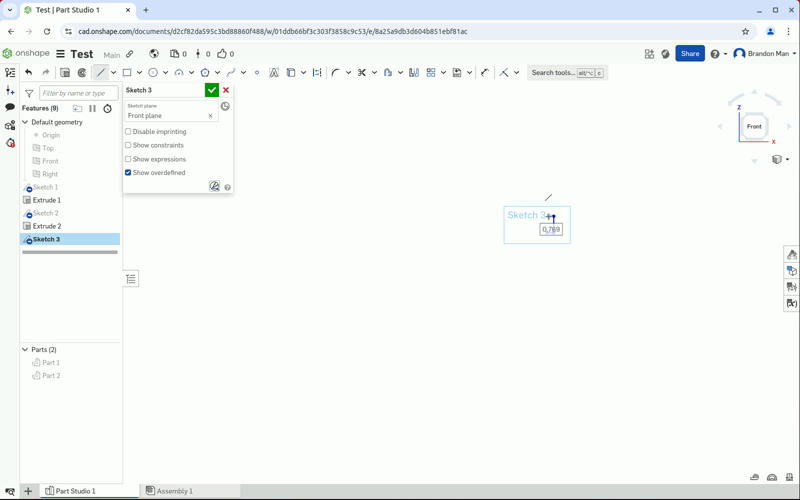
key_up(shift)
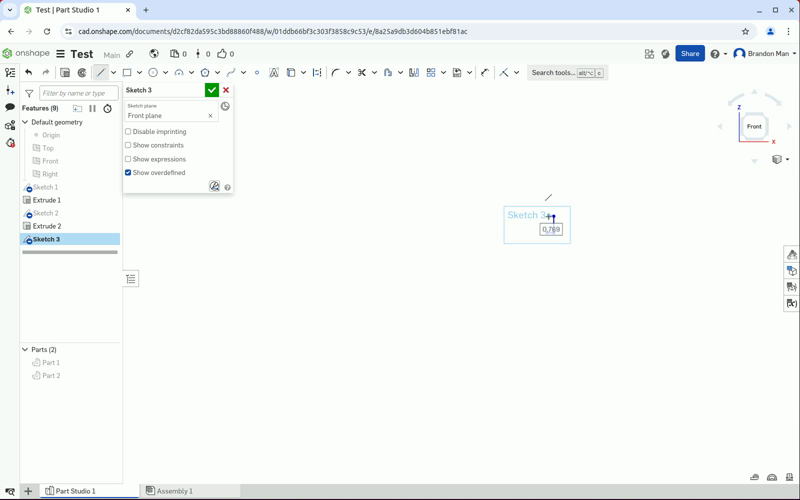
mouse_move(578, 216)
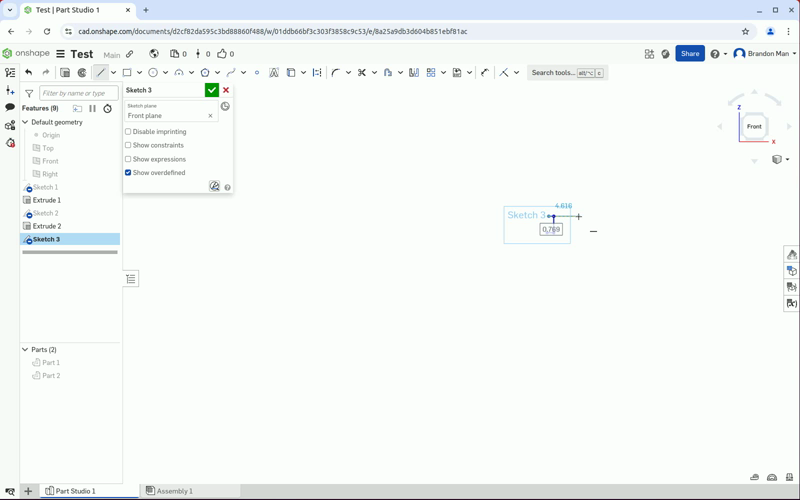
key_down(shift)
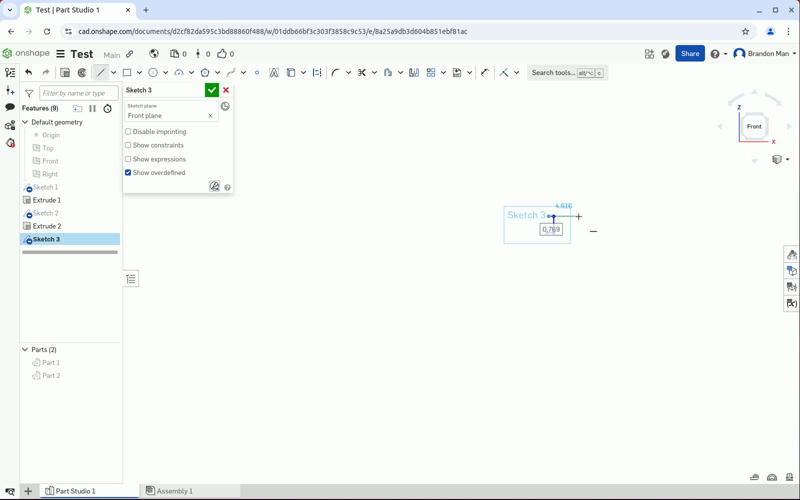
mouse_move(548, 232)
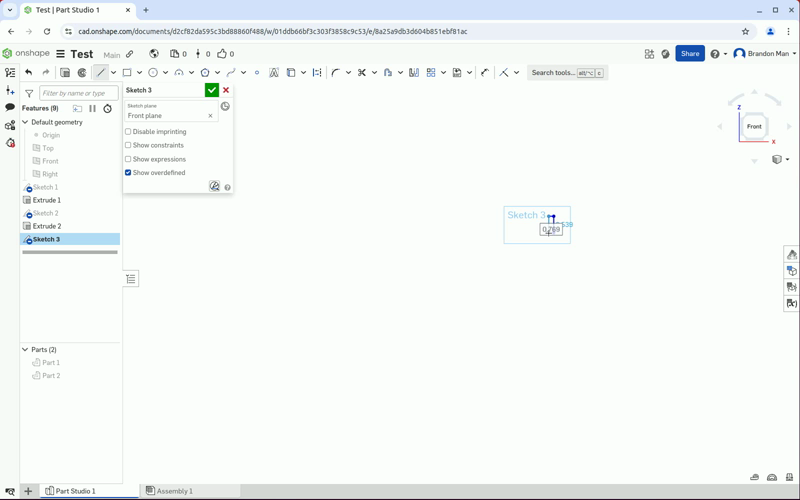
key_up(shift)
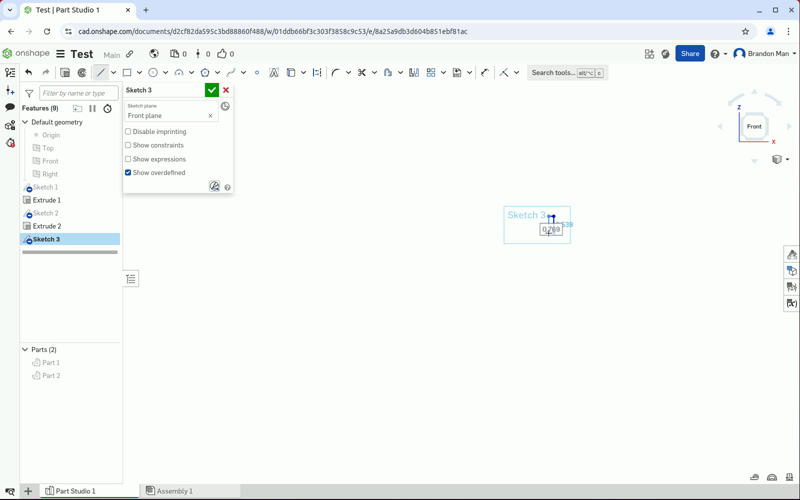
click(548, 232)
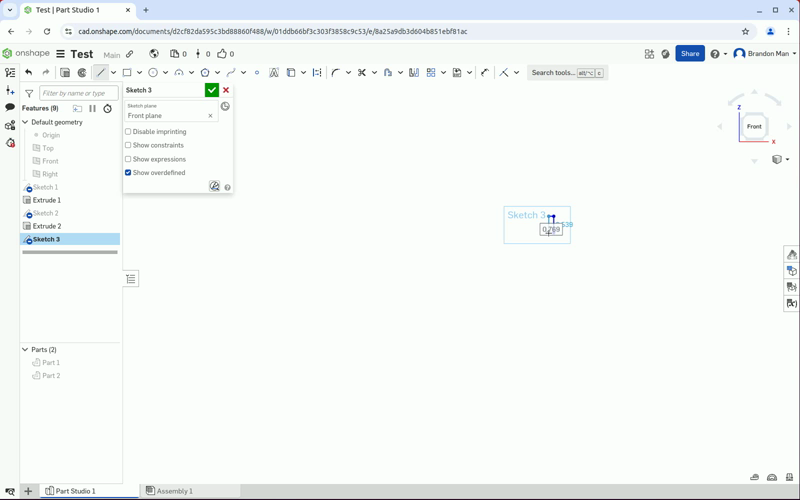
key(esc)
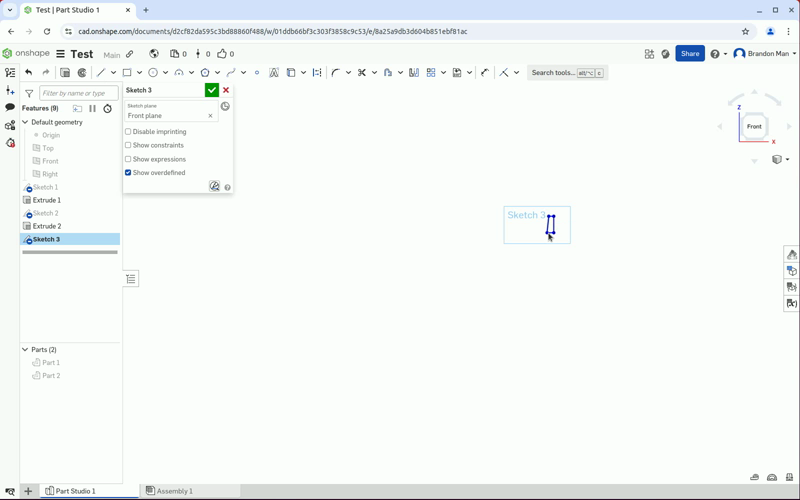
mouse_move(551, 219)
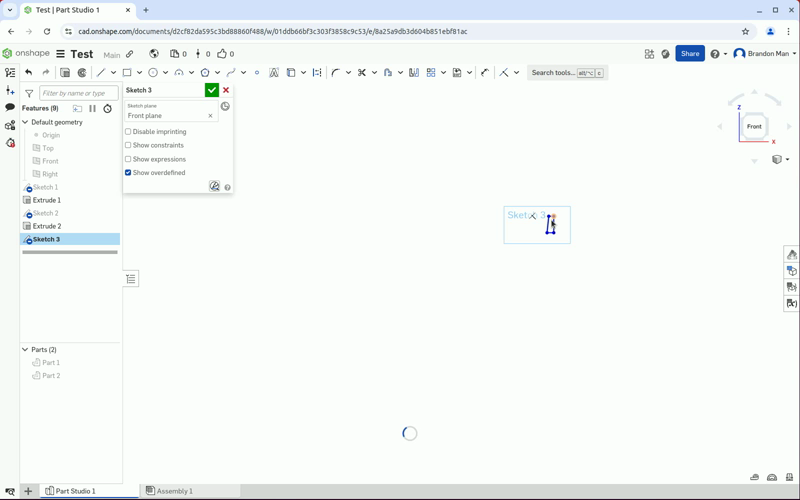
scroll(6)
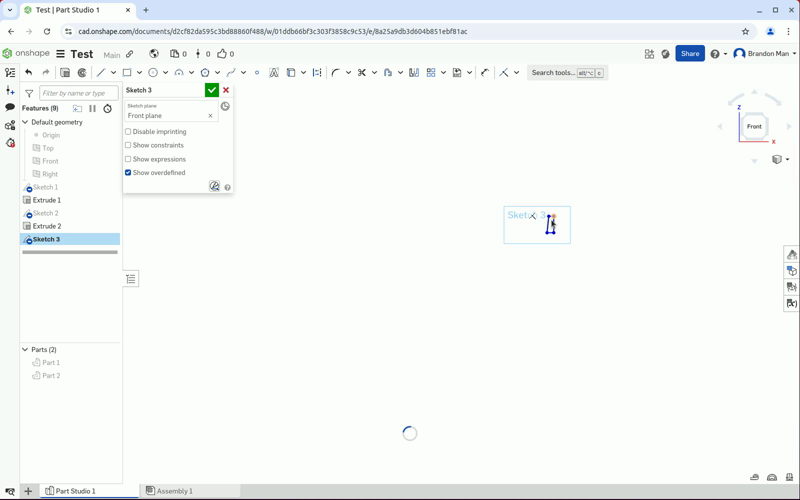
scroll(6)
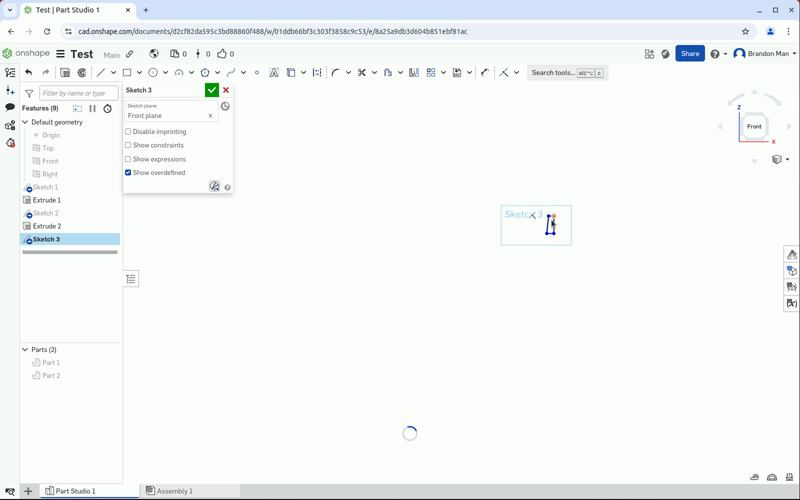
scroll(6)
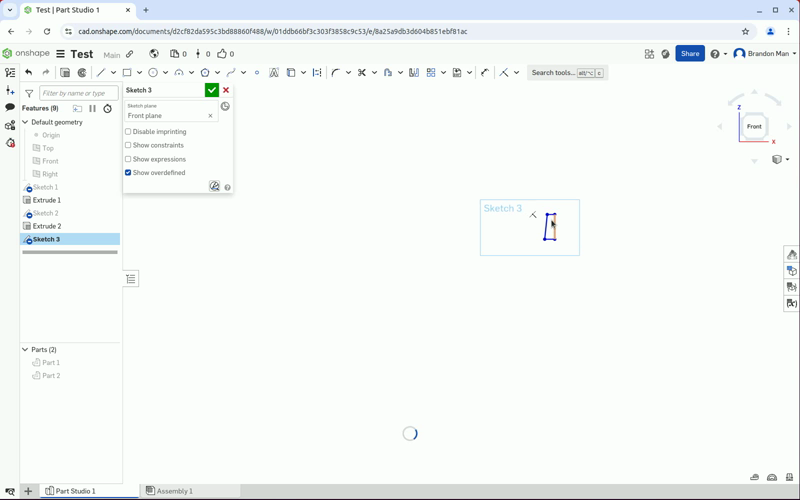
scroll(6)
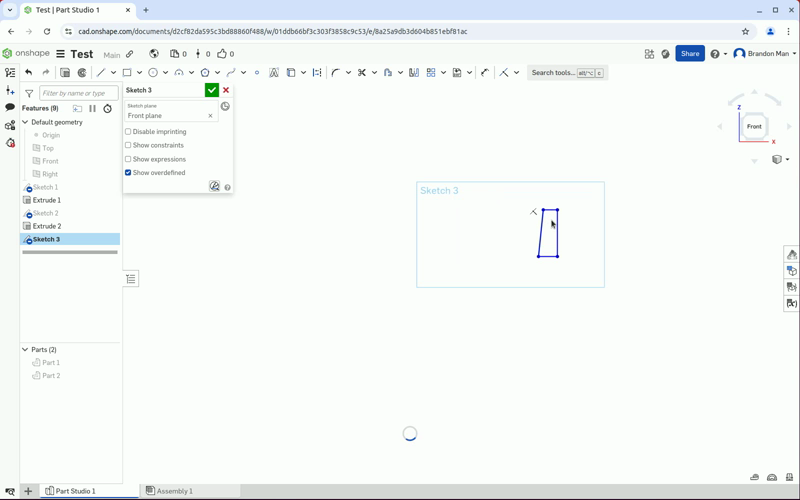
scroll(6)
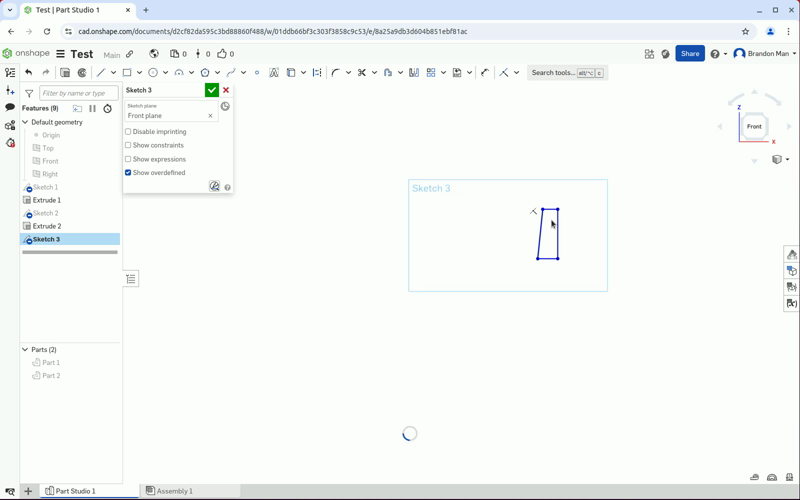
scroll(6)
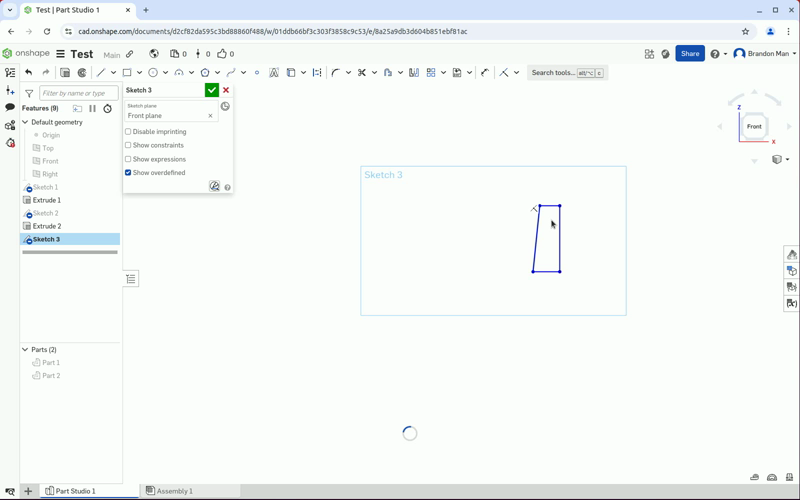
scroll(6)
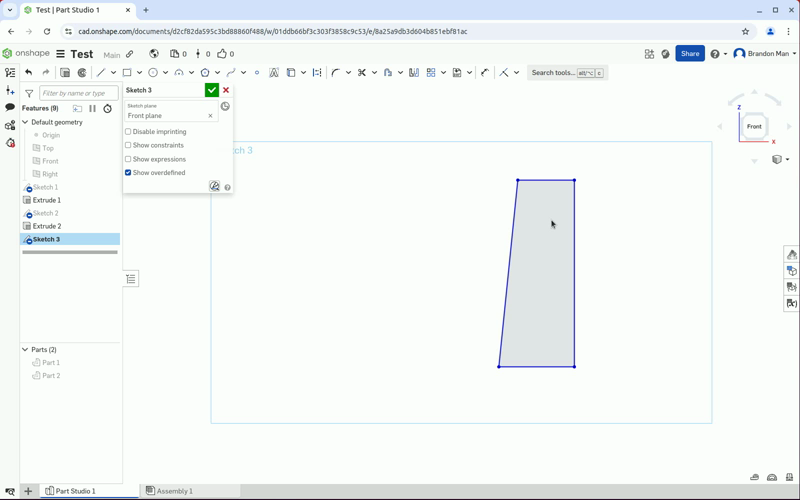
click(551, 219)
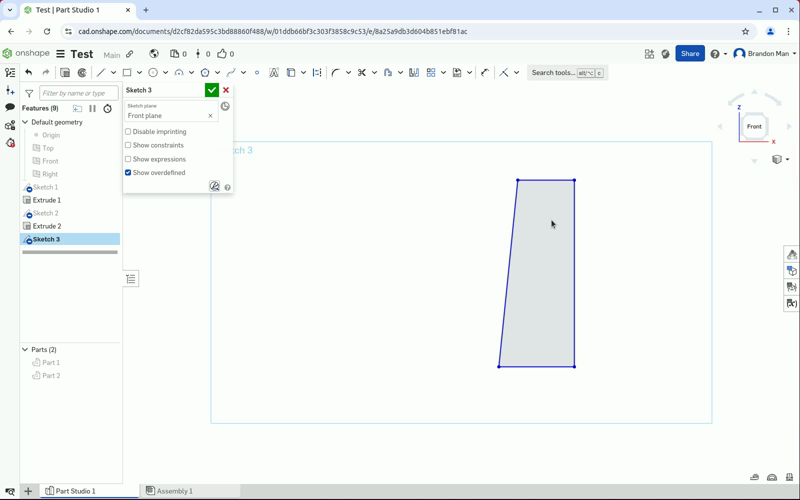
scroll(-6)
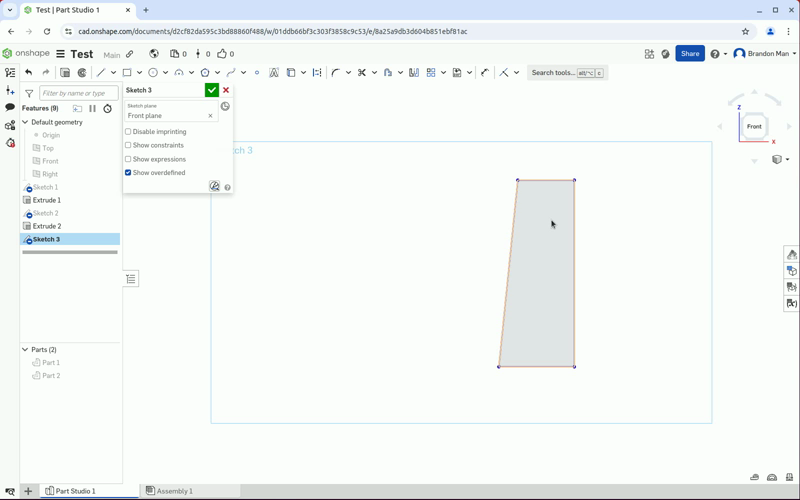
scroll(-6)
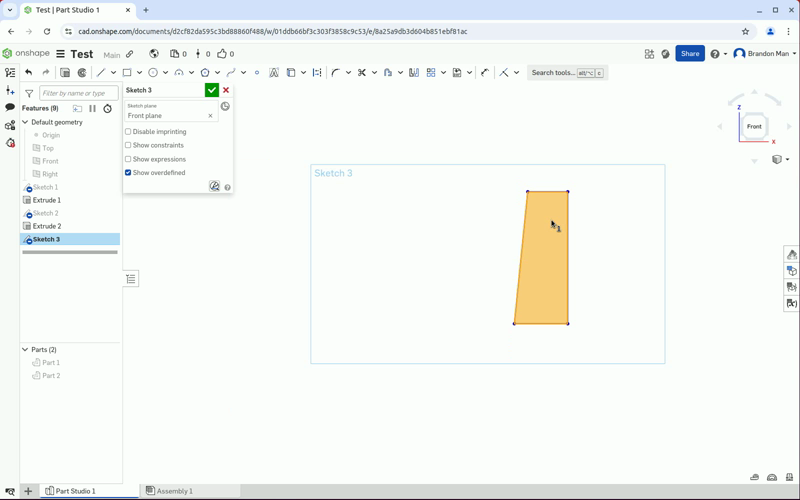
scroll(-6)
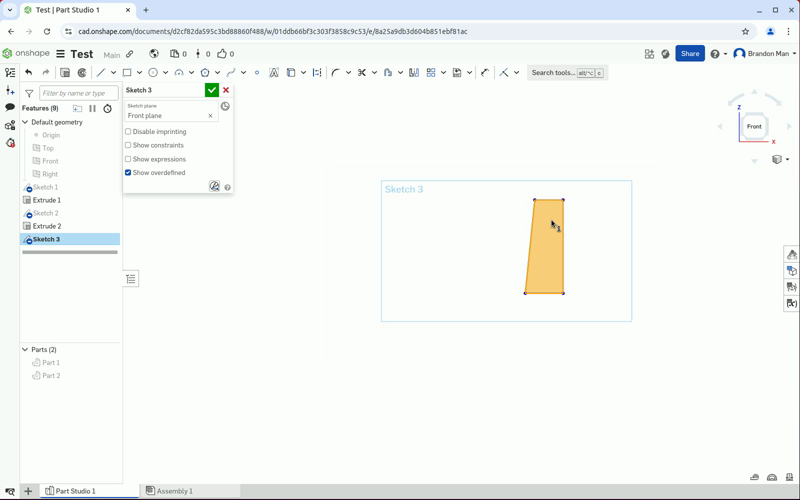
scroll(-6)
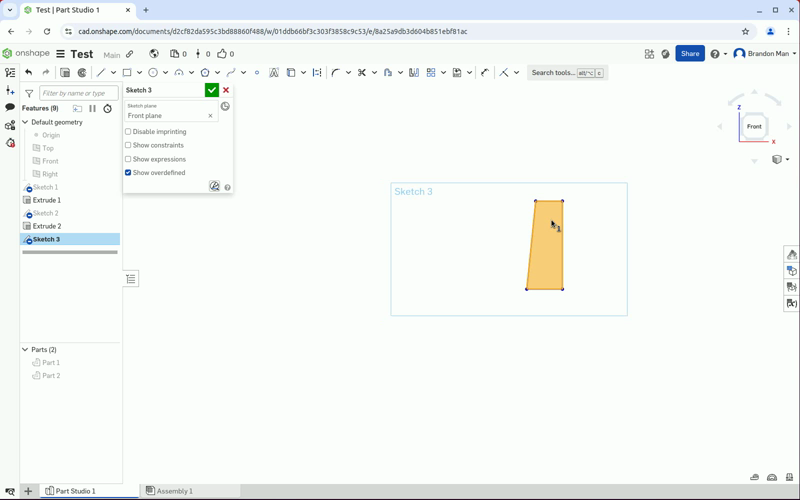
scroll(-6)
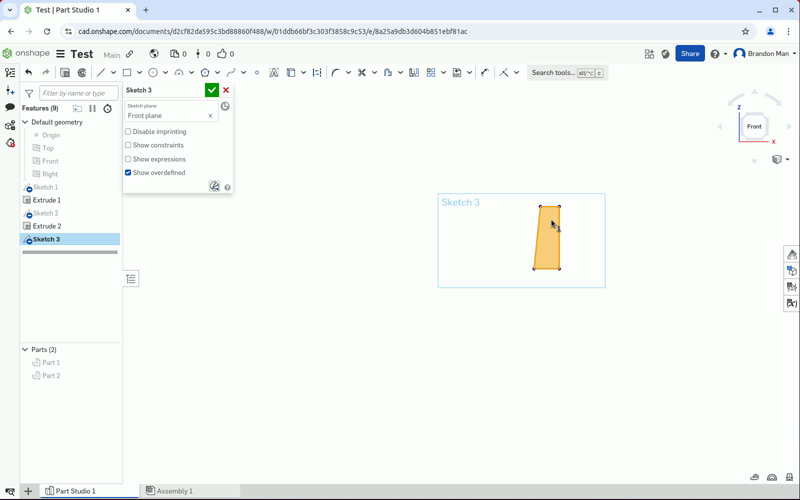
scroll(-6)
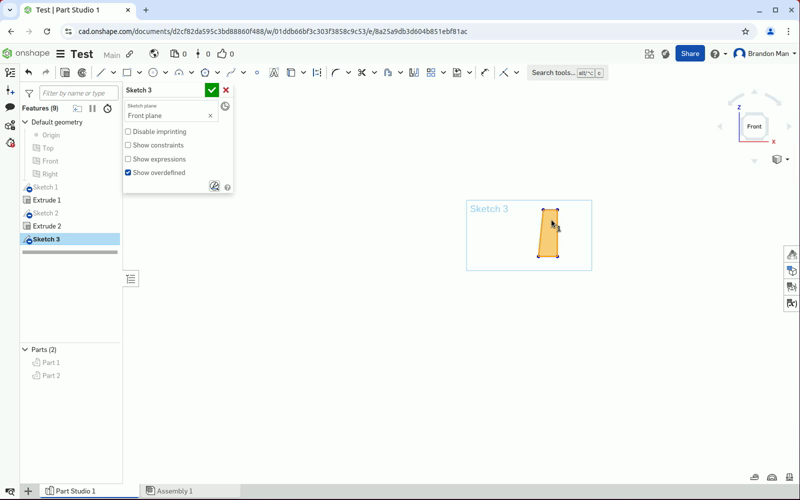
scroll(-6)
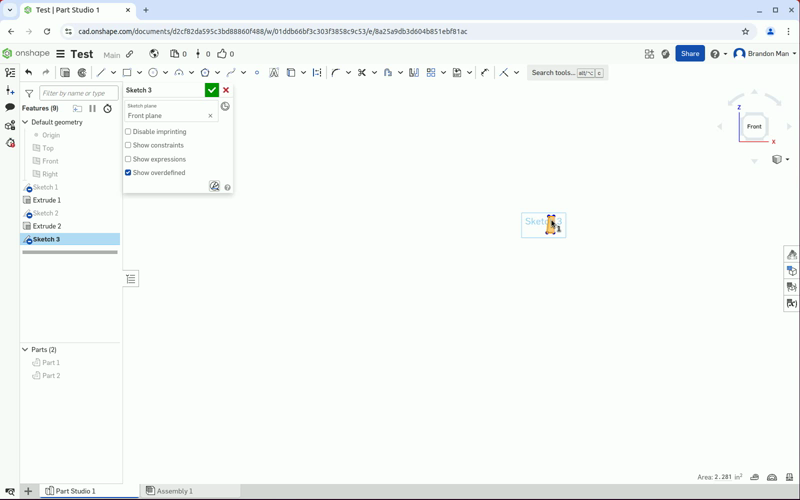
mouse_move(73, 352)
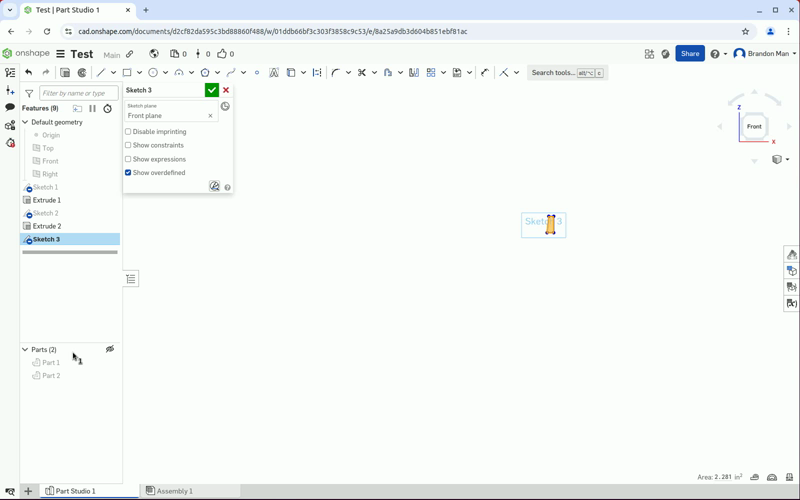
key(shift+y)
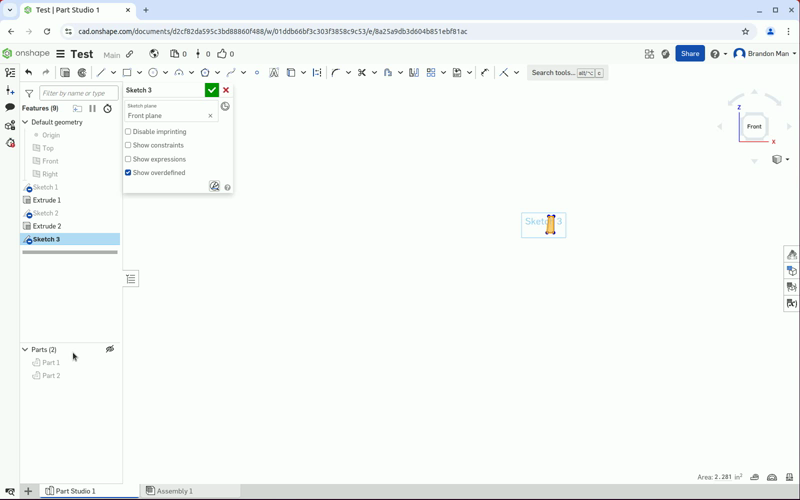
key(shift+e)
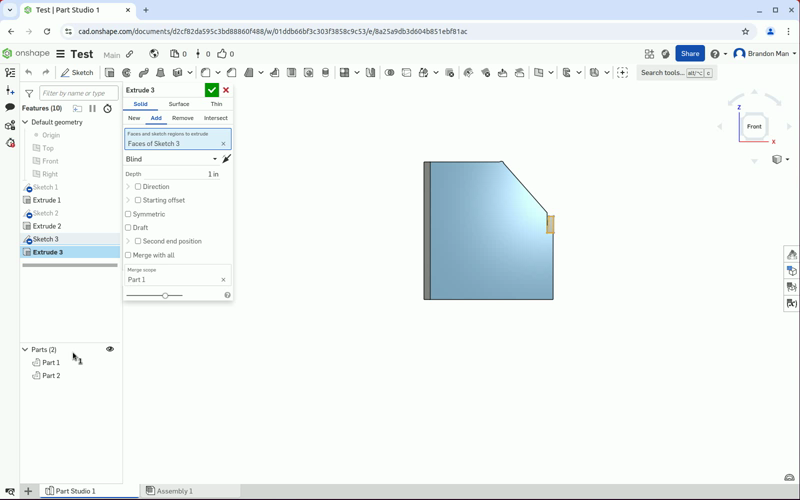
mouse_move(143, 106)
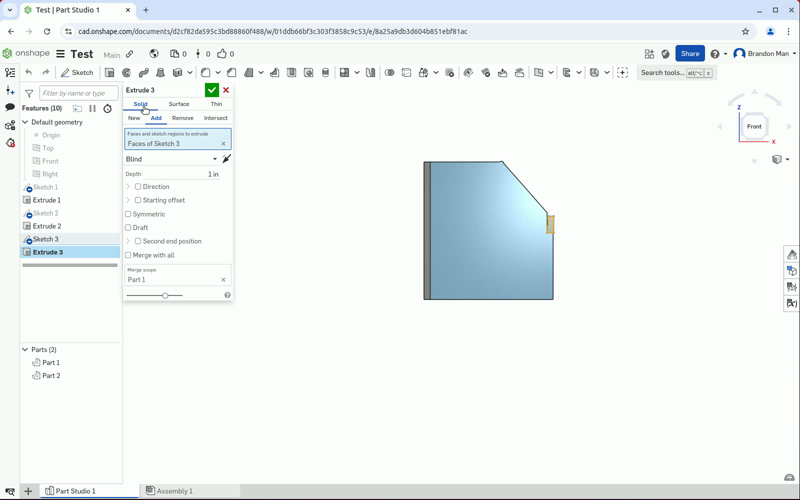
click(143, 106)
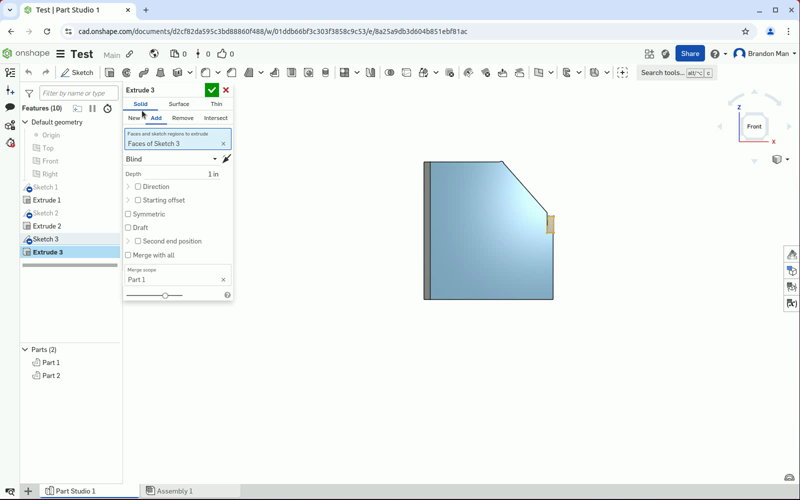
mouse_move(137, 120)
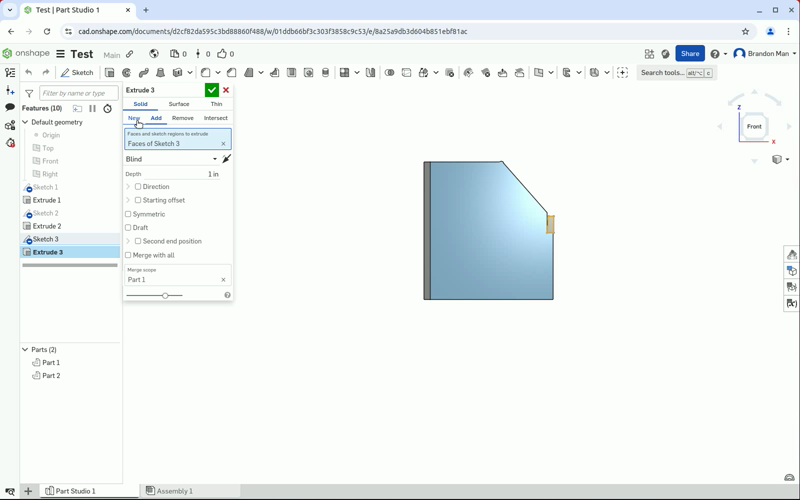
click(137, 120)
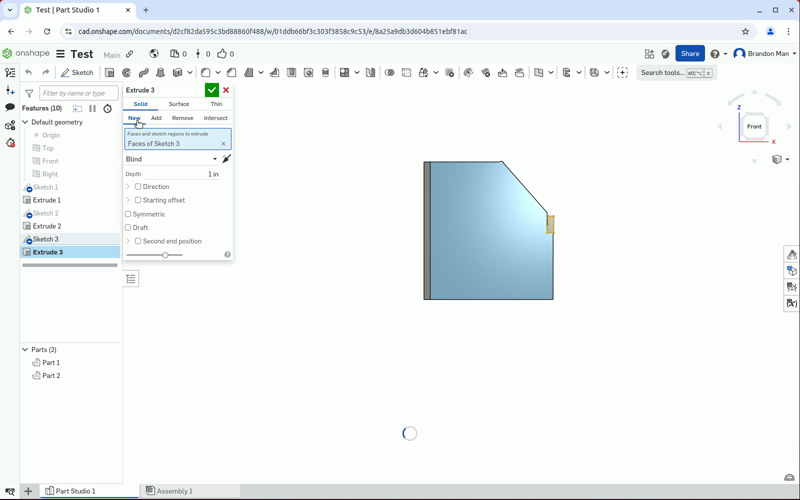
key(tab, 4)
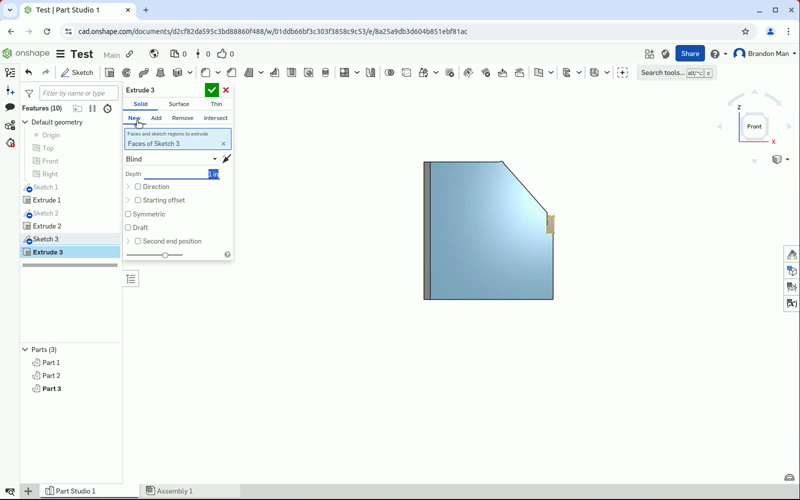
text(23.108)
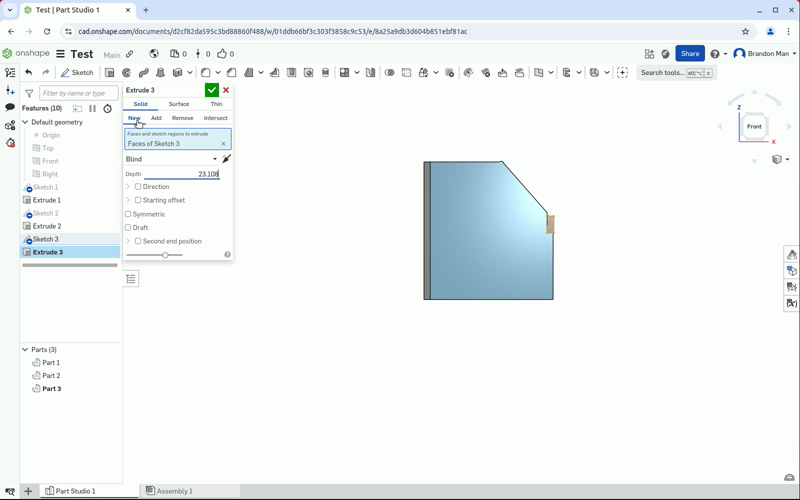
key(tab, 3)
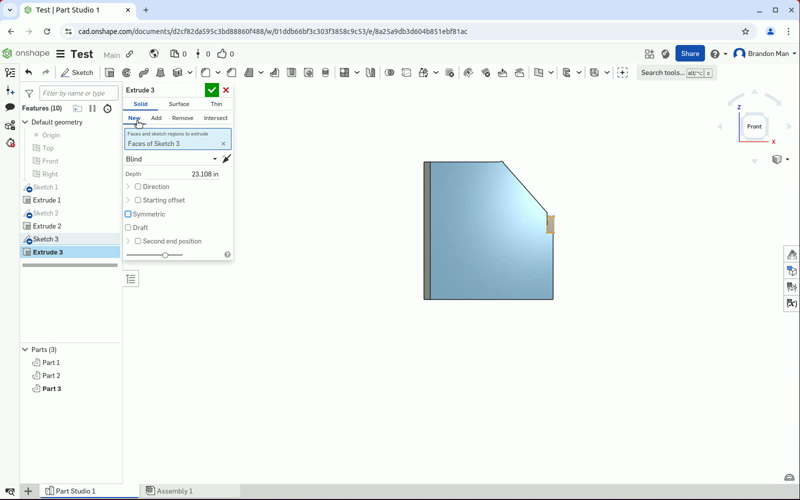
key(tab, 2)
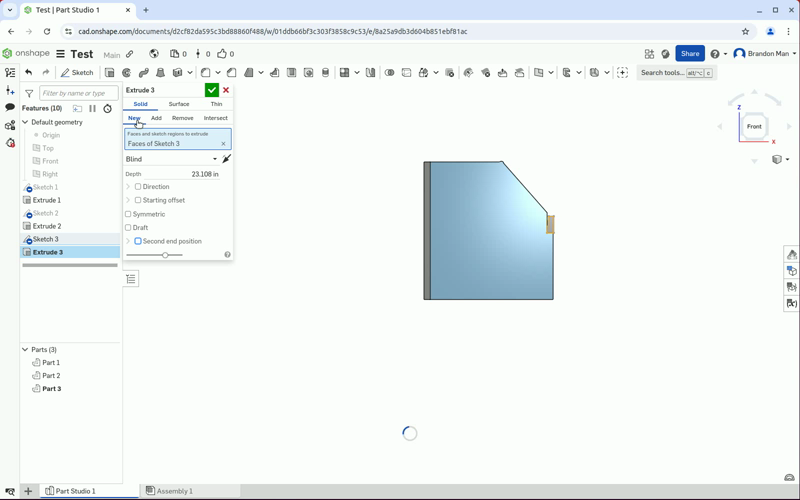
key(space)
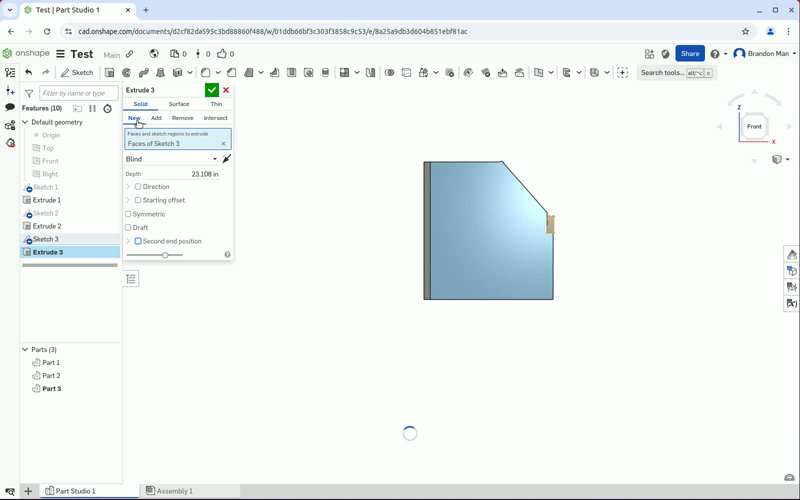
key(tab, 3)
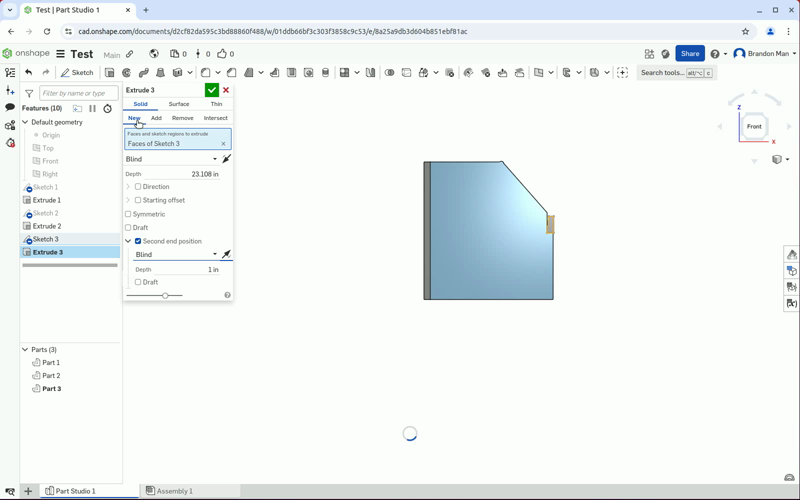
text(9.147)
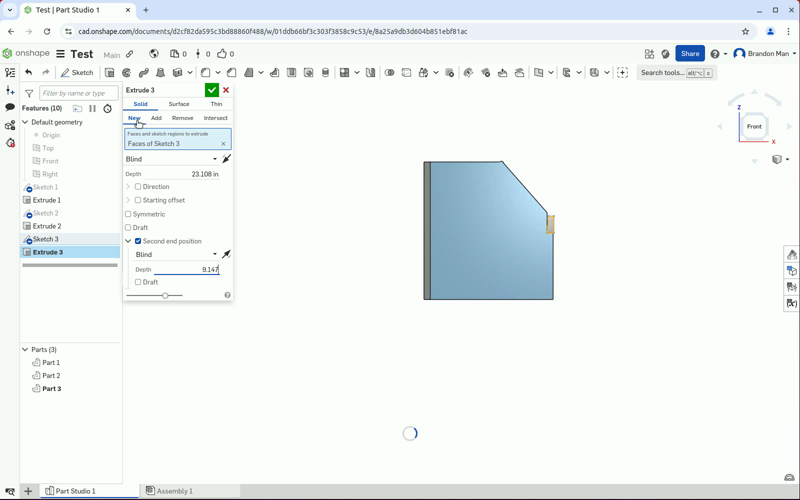
key(enter)
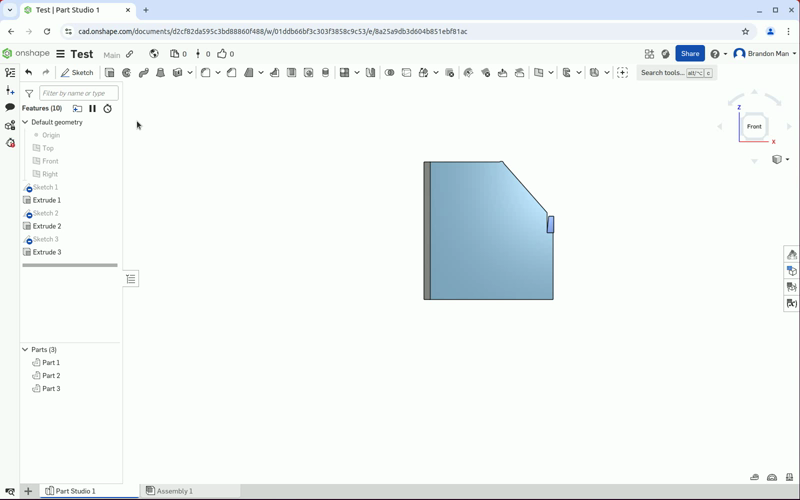
key(shift+h)
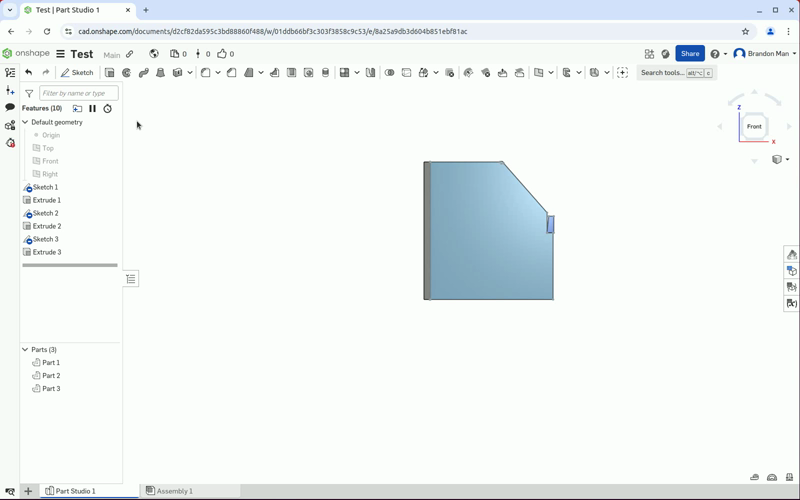
key(shift+h)
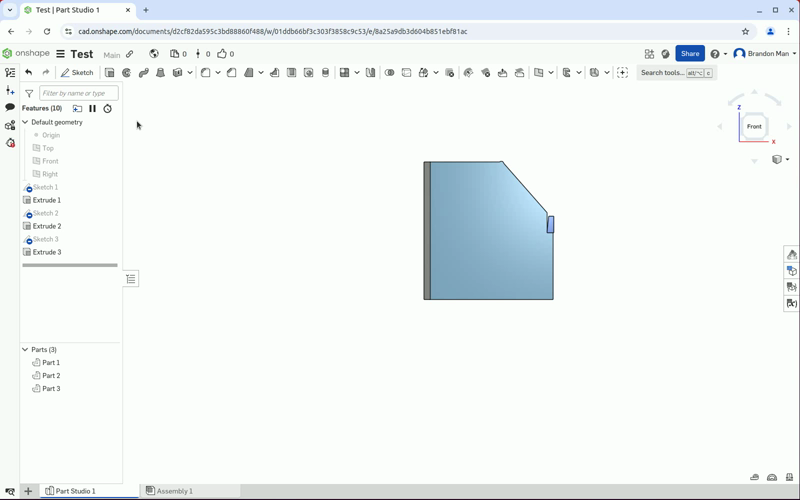
mouse_move(73, 189)
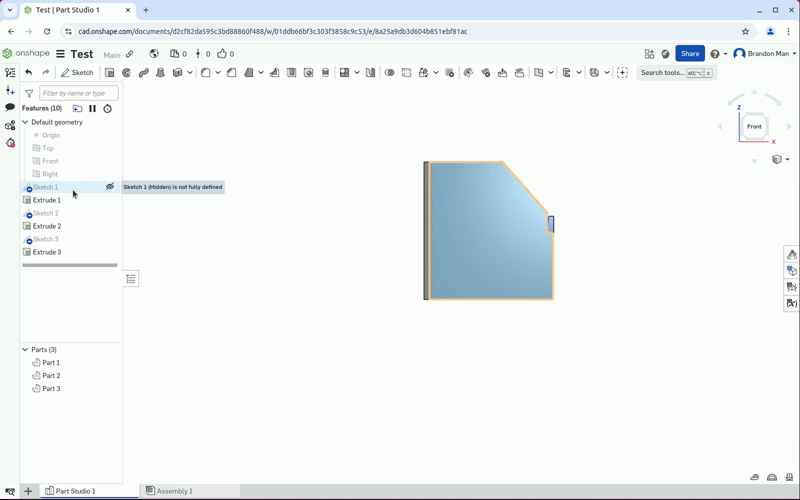
click(73, 189)
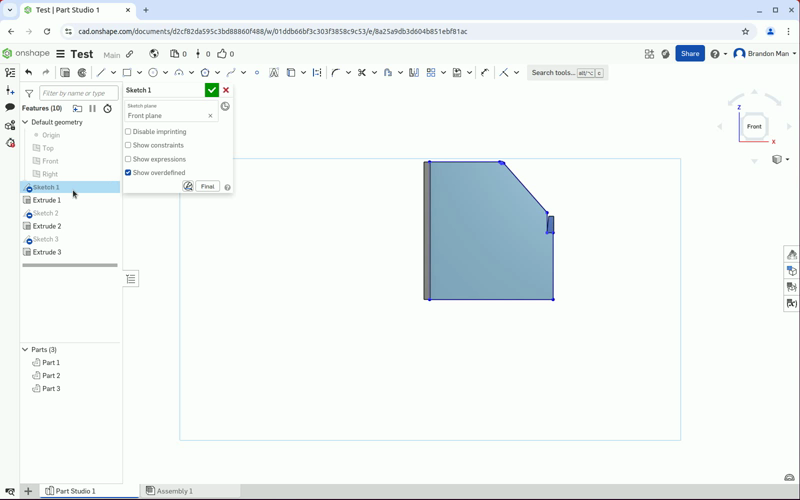
mouse_move(229, 92)
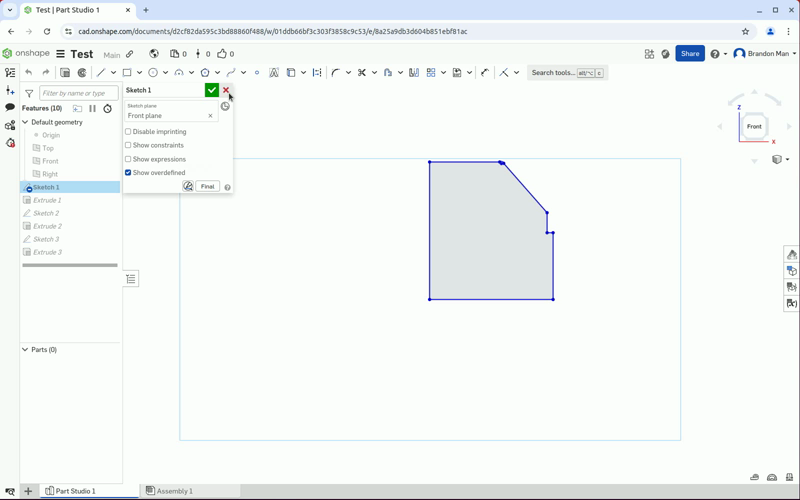
click(229, 92)
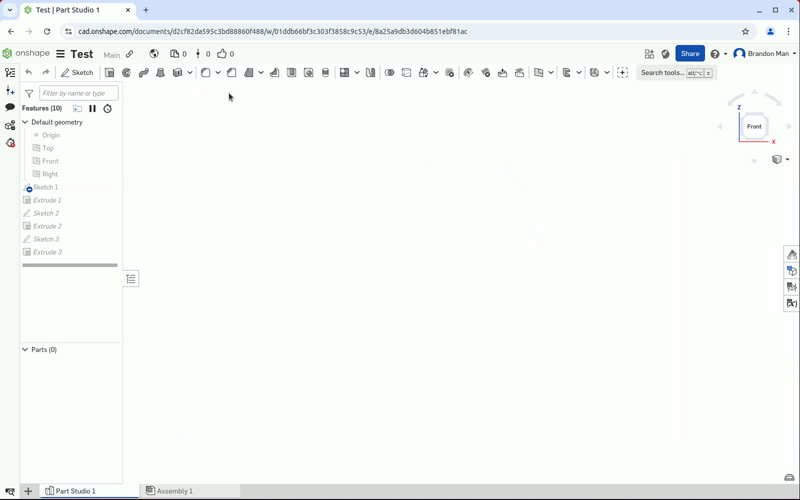
mouse_move(73, 352)
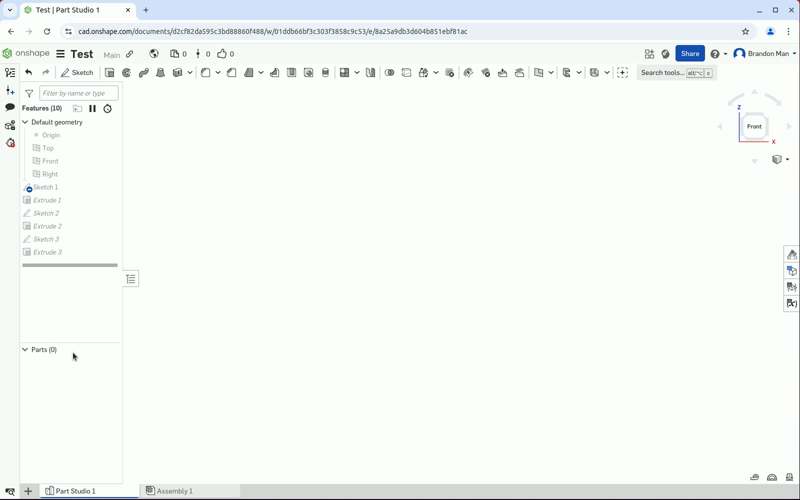
key(y)
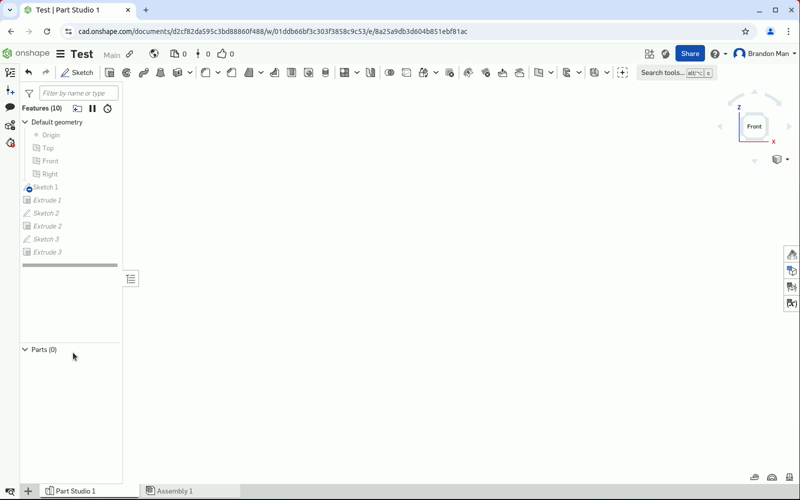
key(shift+p)
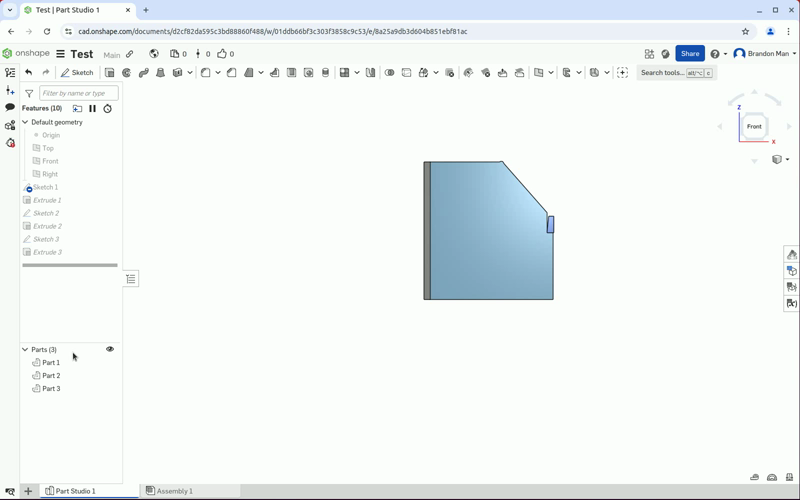
key(space)
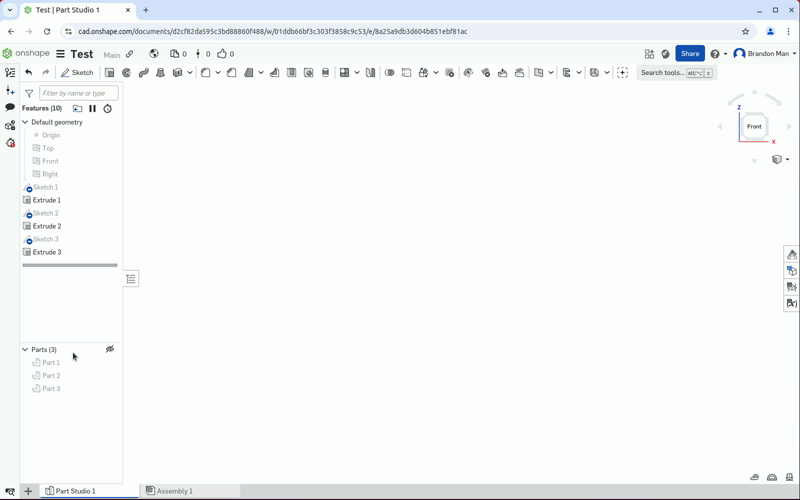
key_down(shift)
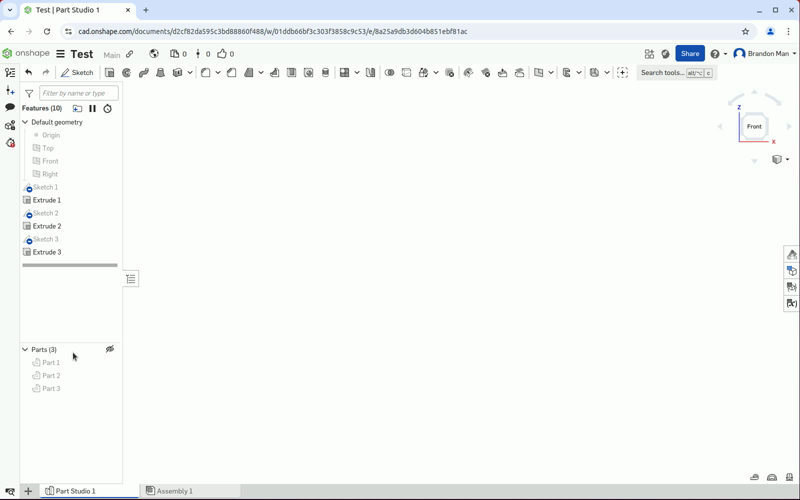
key(left)
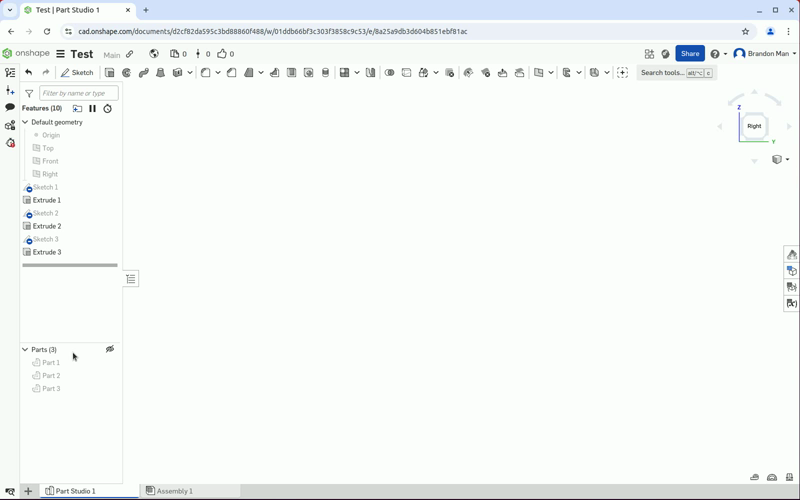
key_up(shift)
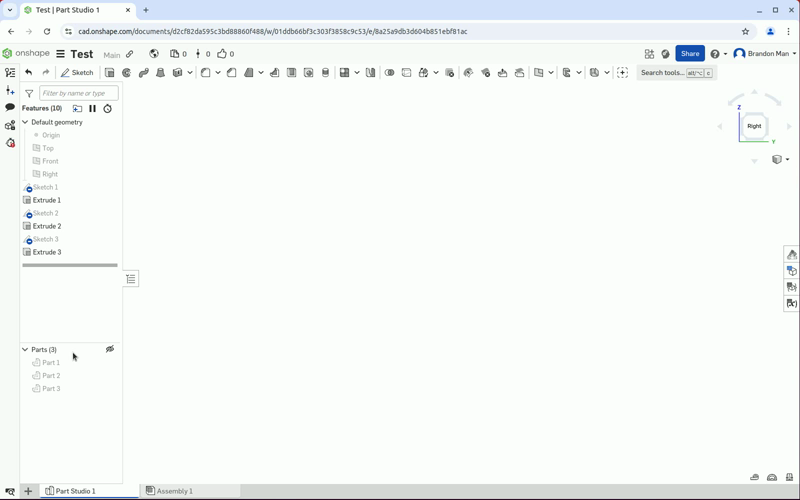
mouse_move(73, 352)
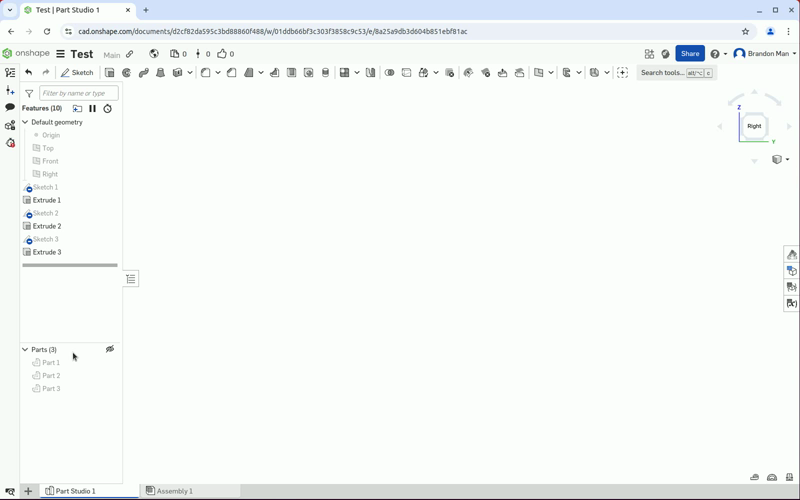
key(shift+y)
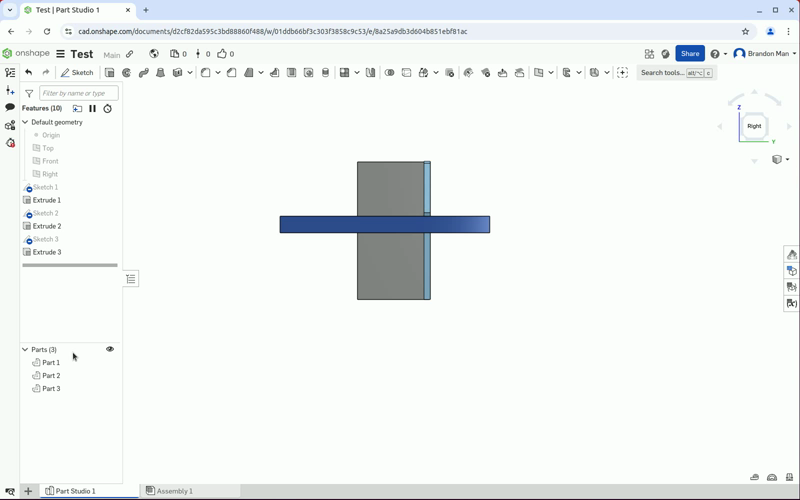
mouse_move(541, 75)
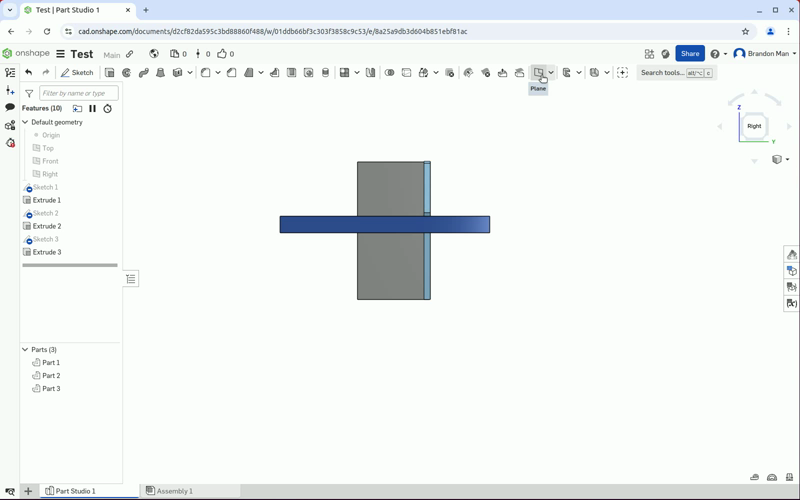
click(541, 75)
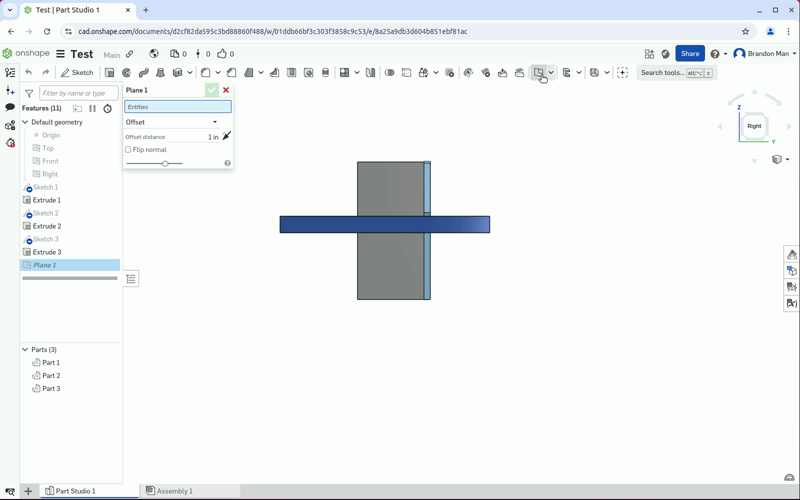
mouse_move(73, 176)
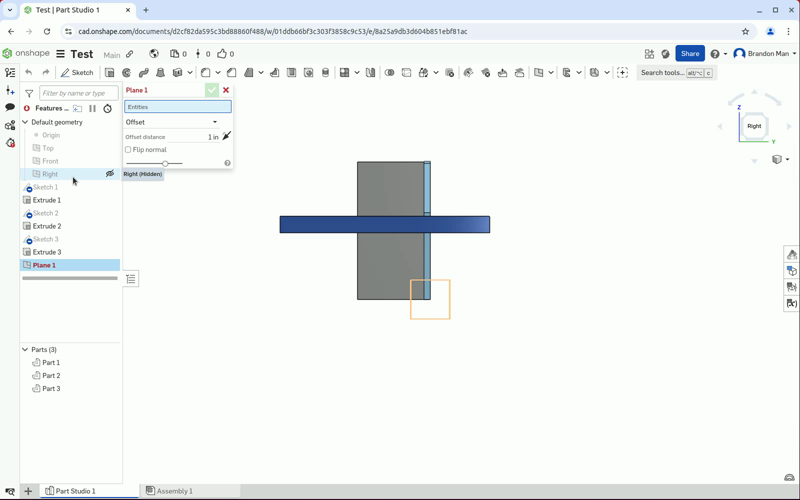
click(73, 176)
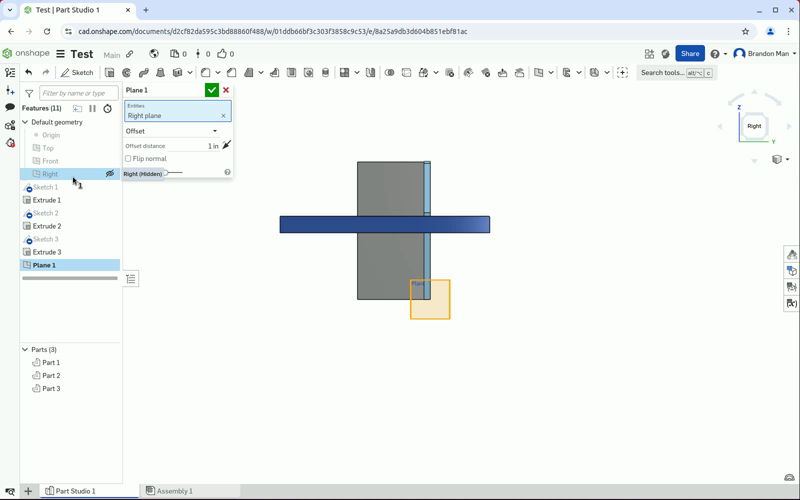
key(tab, 2)
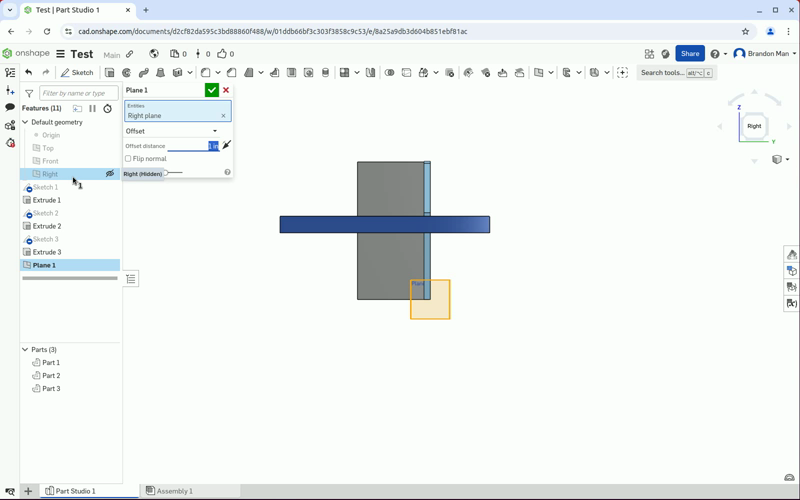
text(0.955)
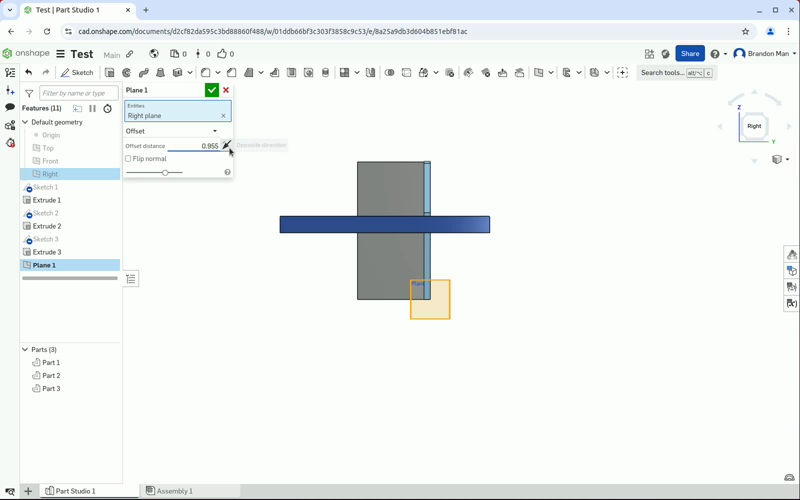
mouse_move(229, 147)
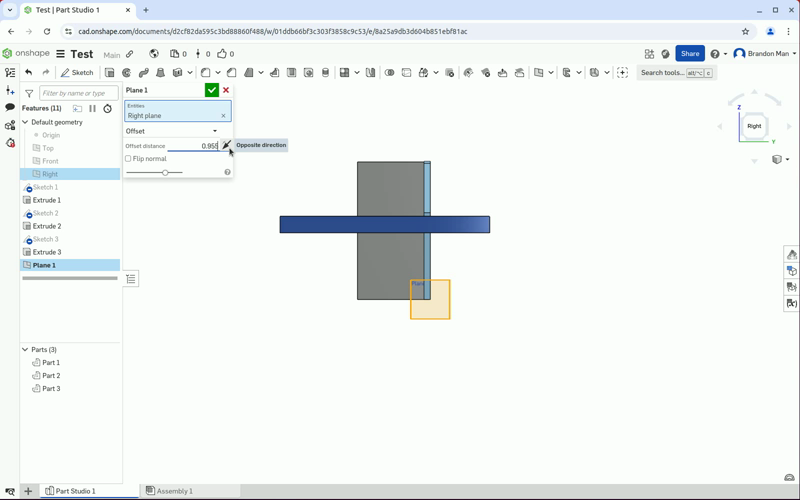
click(229, 147)
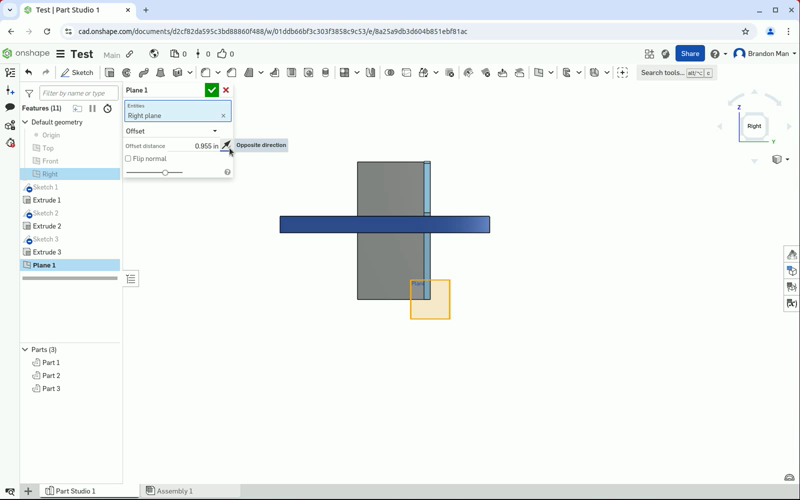
key(enter, 2)
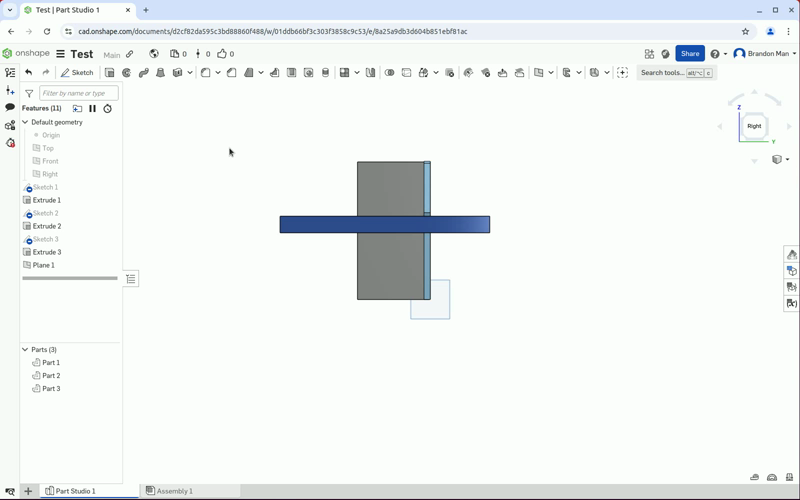
key(shift+s)
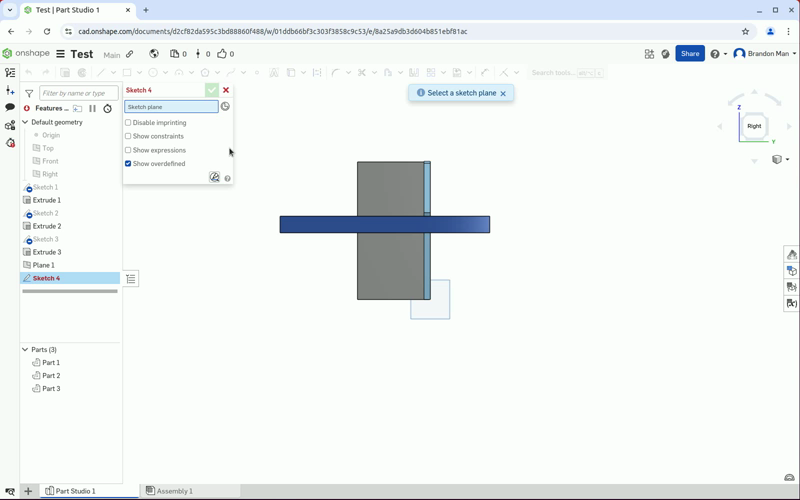
mouse_move(73, 267)
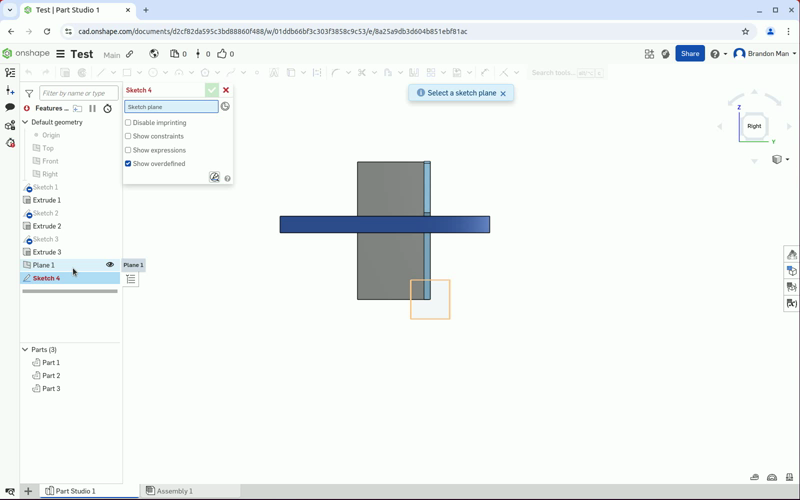
click(73, 267)
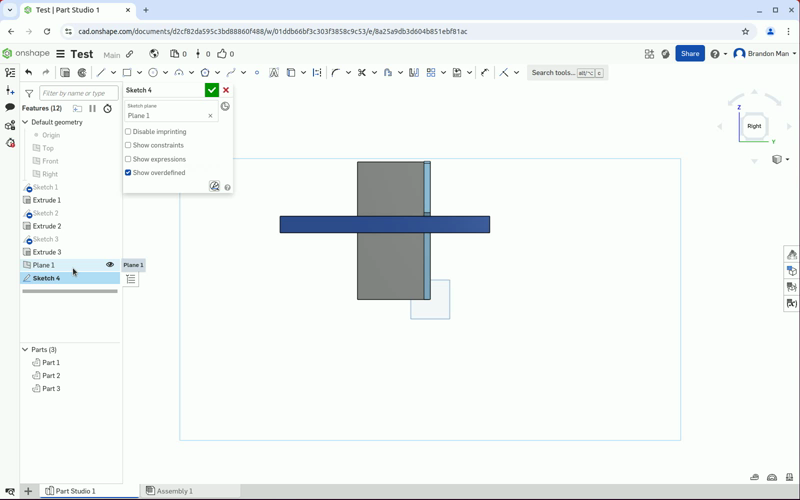
mouse_move(73, 352)
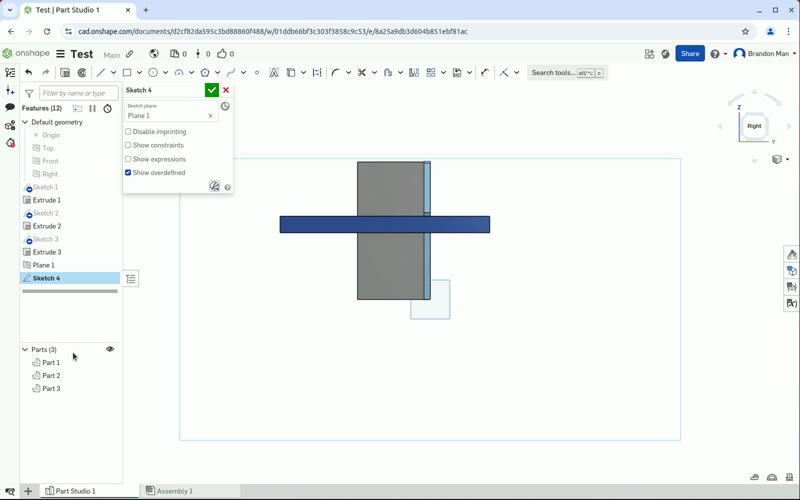
key(y)
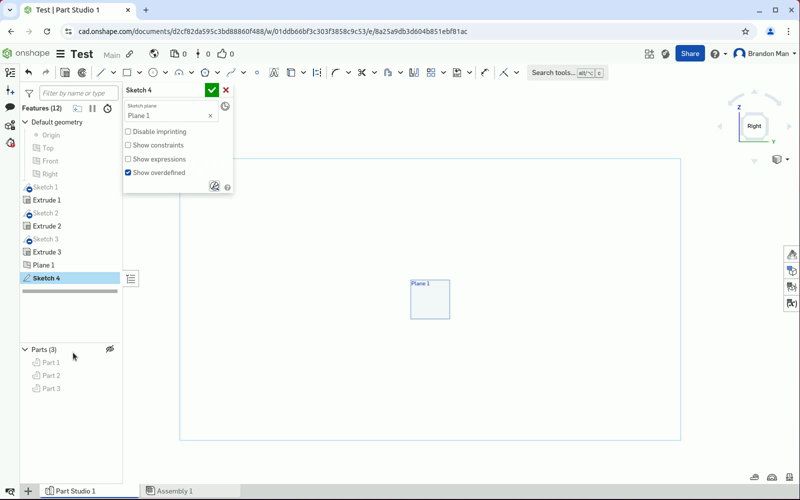
key(l)
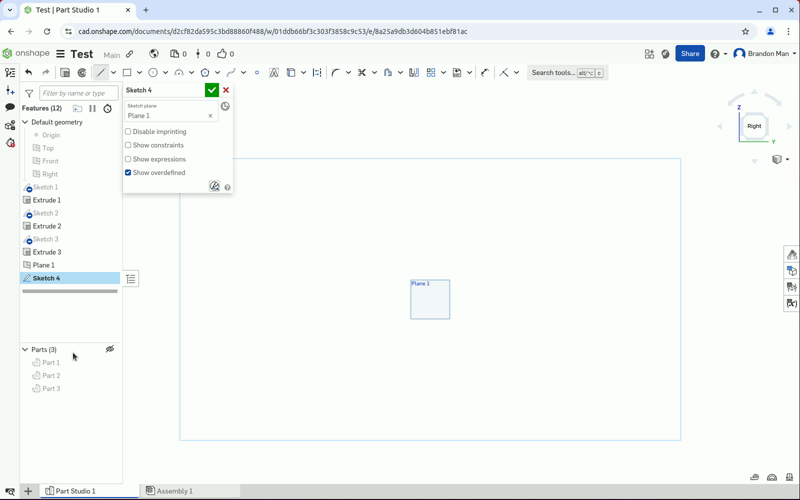
key_down(shift)
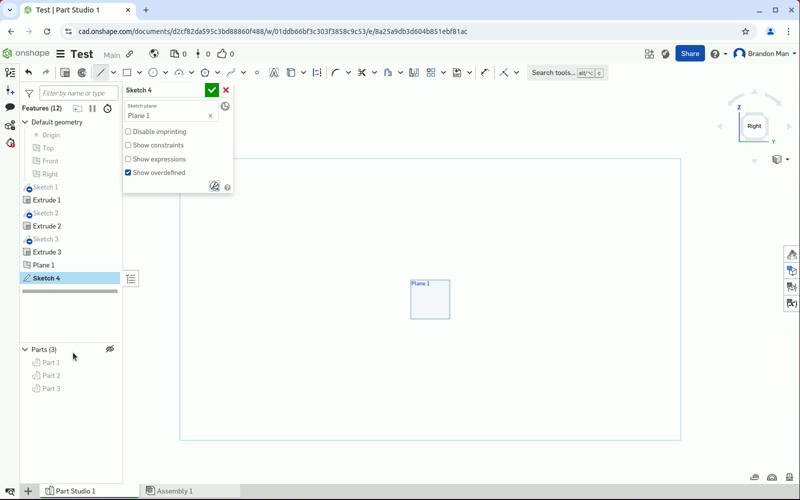
mouse_move(460, 282)
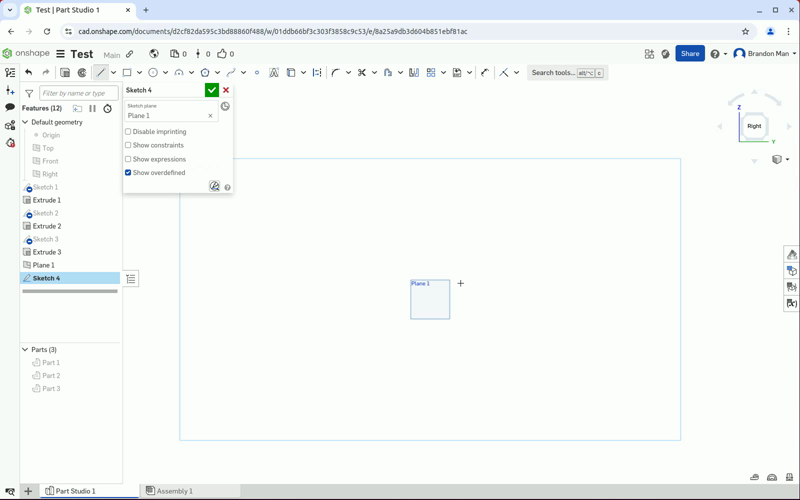
click(460, 282)
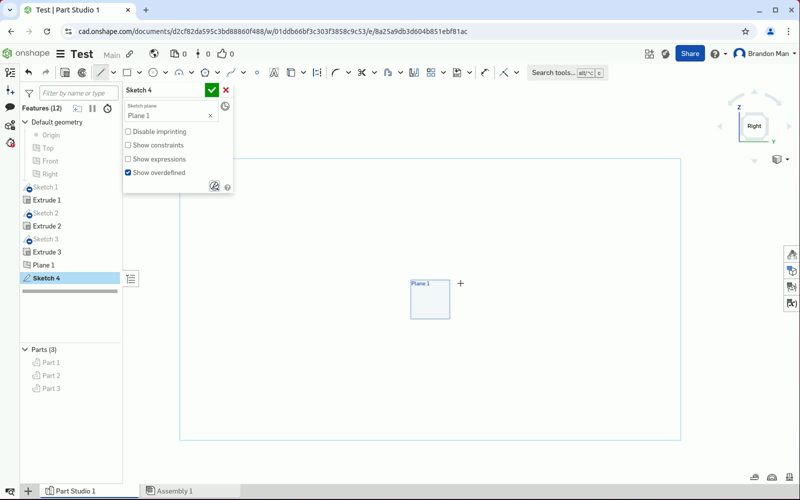
key_up(shift)
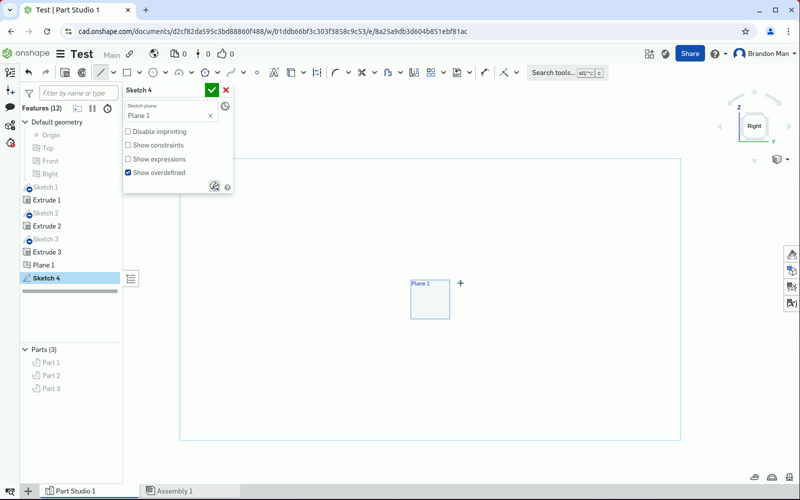
key_down(shift)
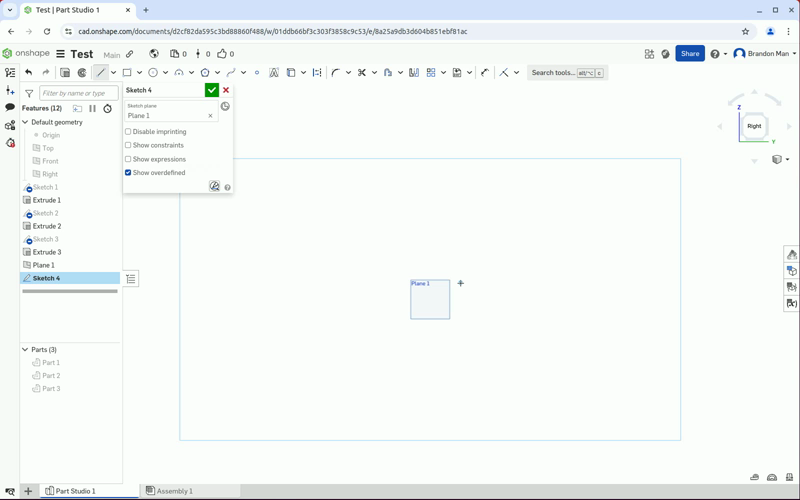
mouse_move(490, 282)
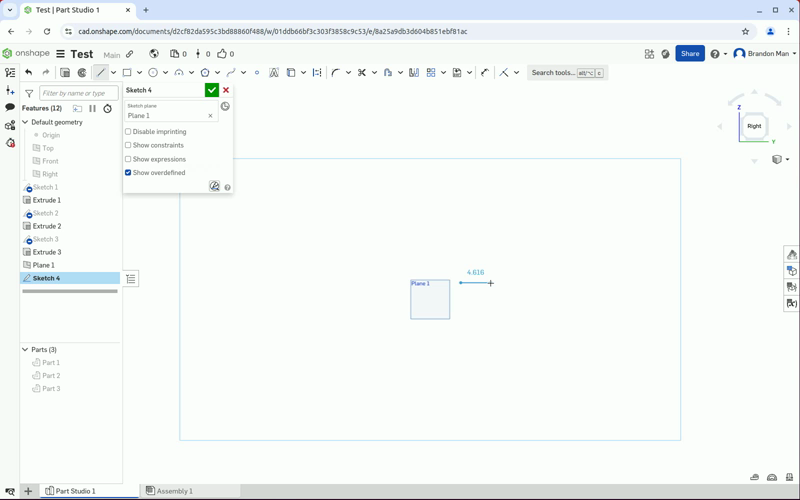
mouse_move(464, 282)
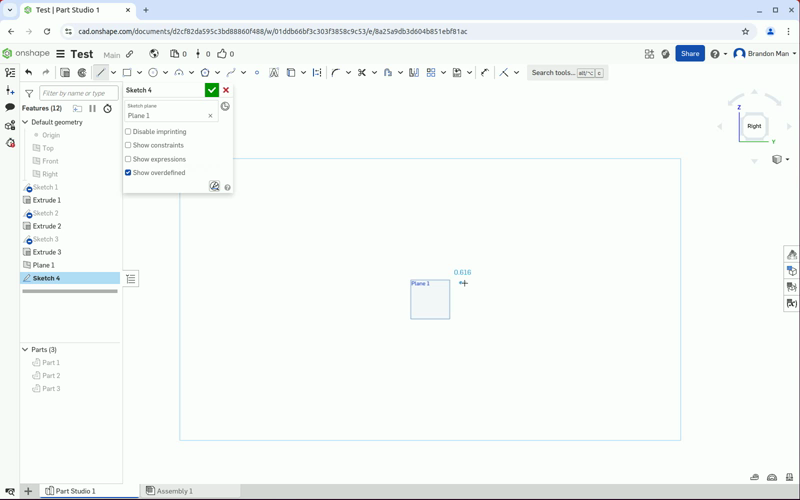
scroll(6)
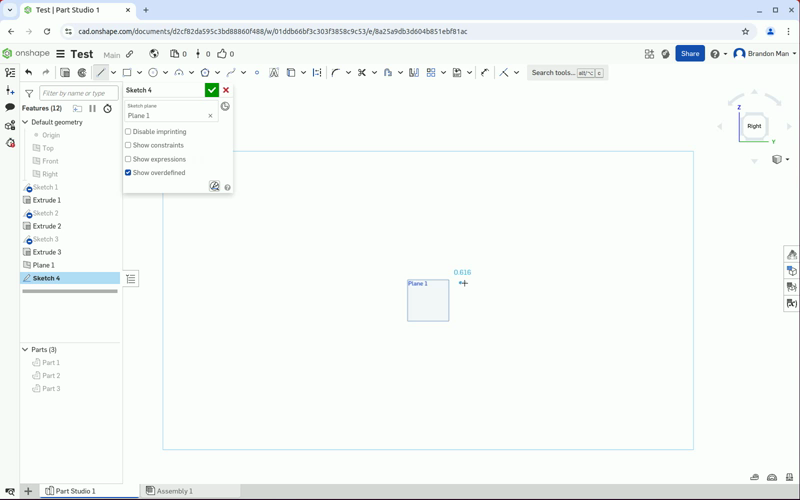
scroll(6)
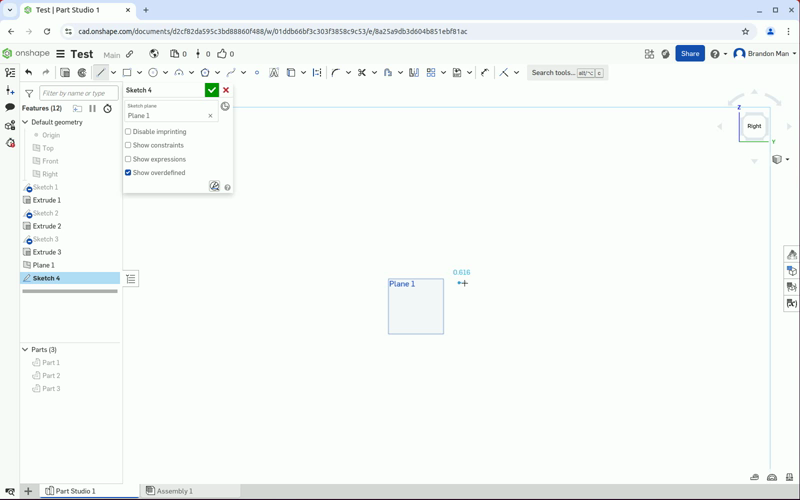
scroll(6)
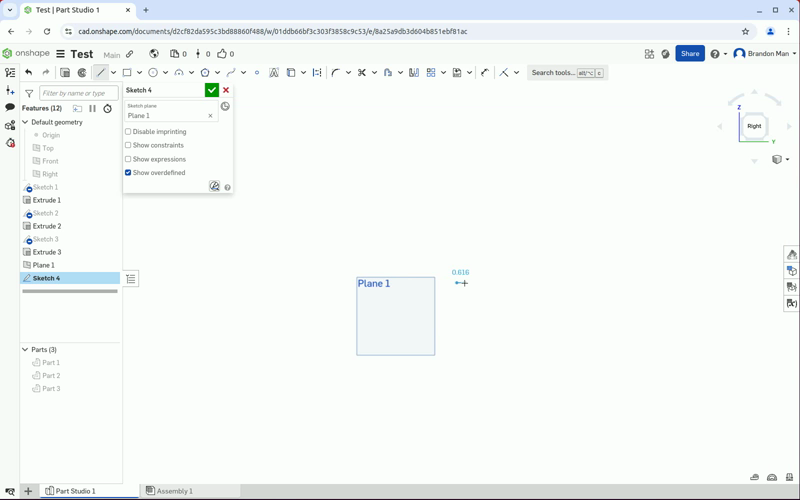
scroll(6)
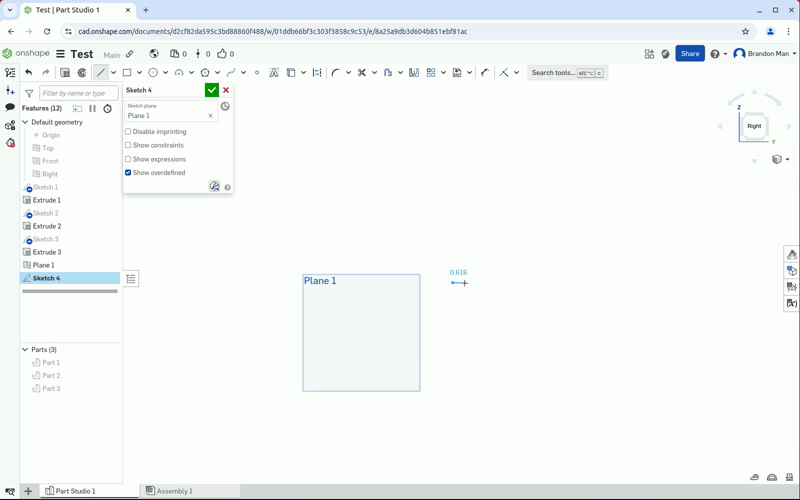
scroll(6)
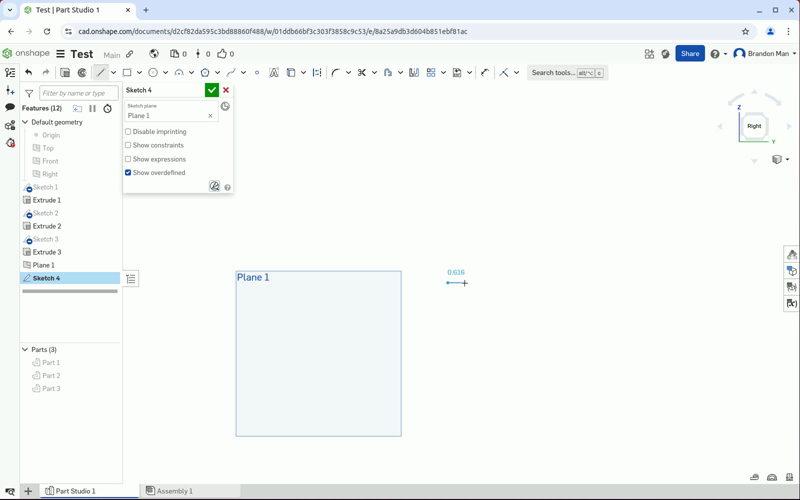
scroll(6)
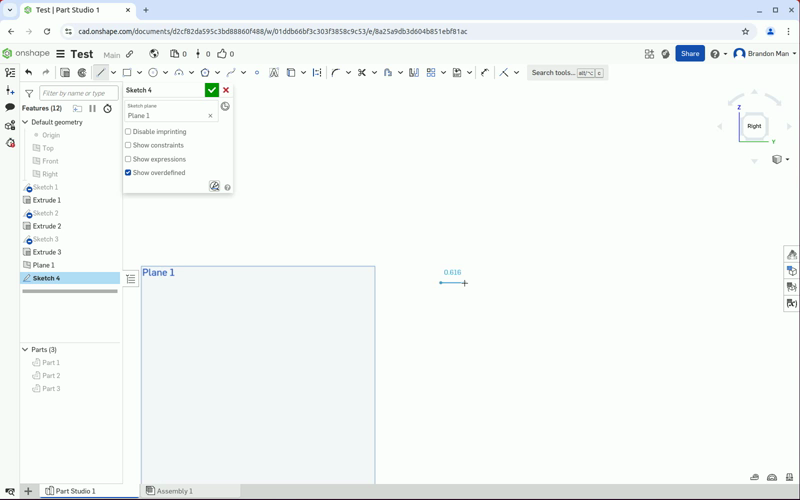
scroll(6)
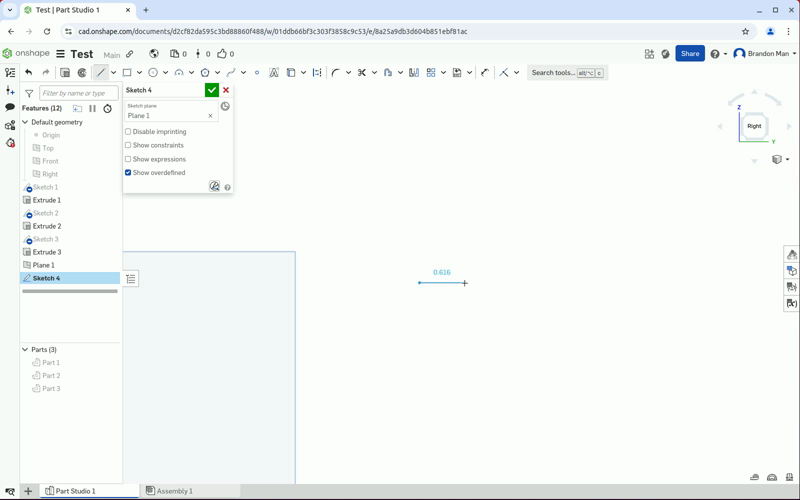
click(464, 282)
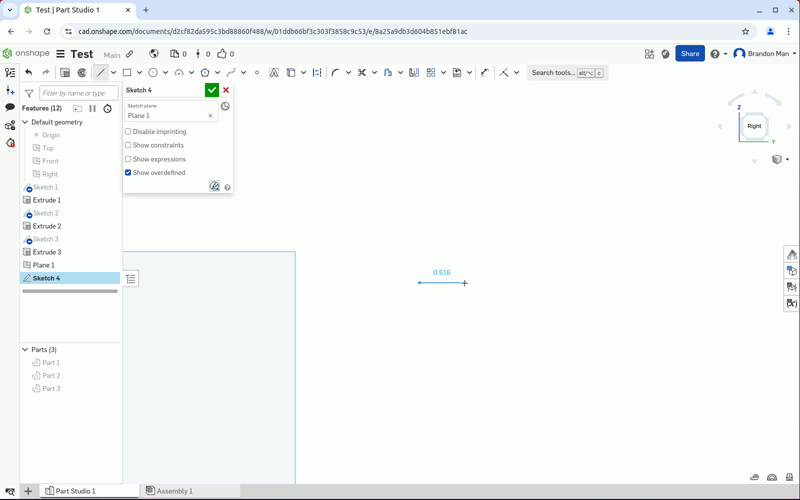
scroll(-6)
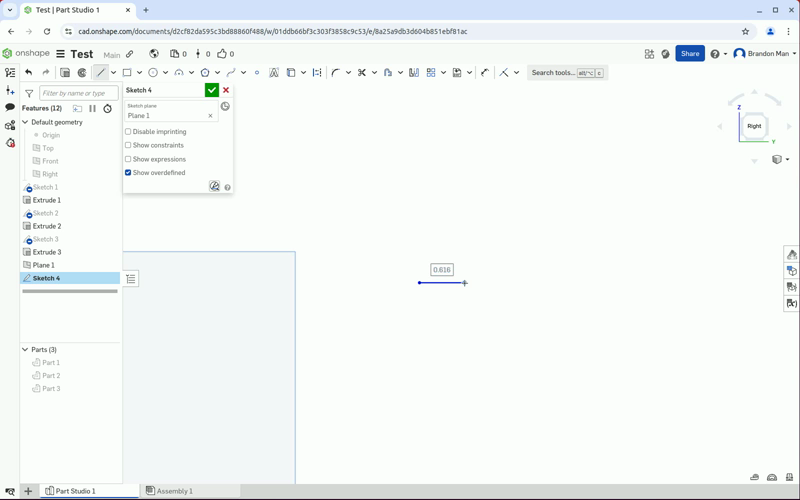
scroll(-6)
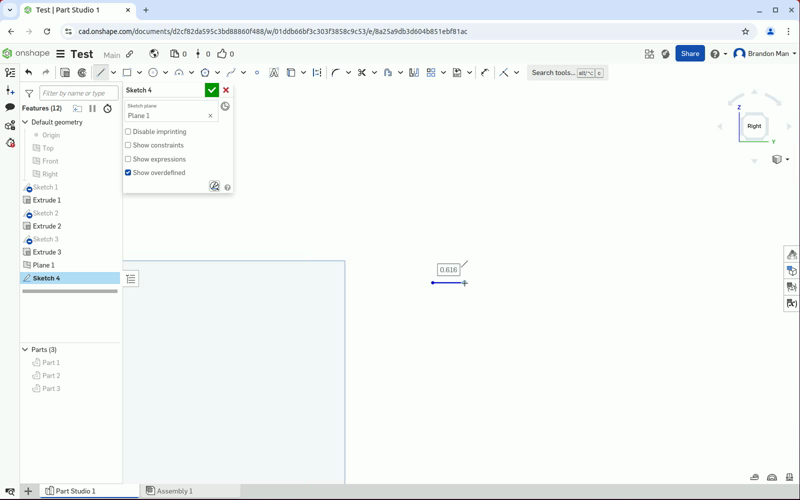
scroll(-6)
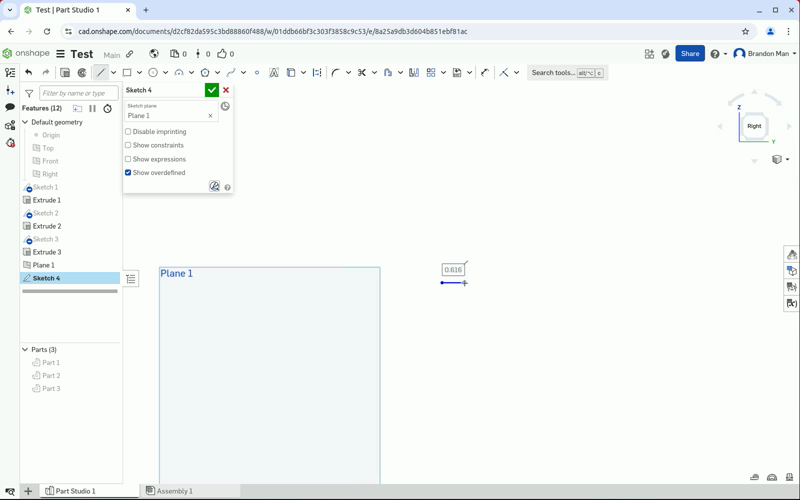
scroll(-6)
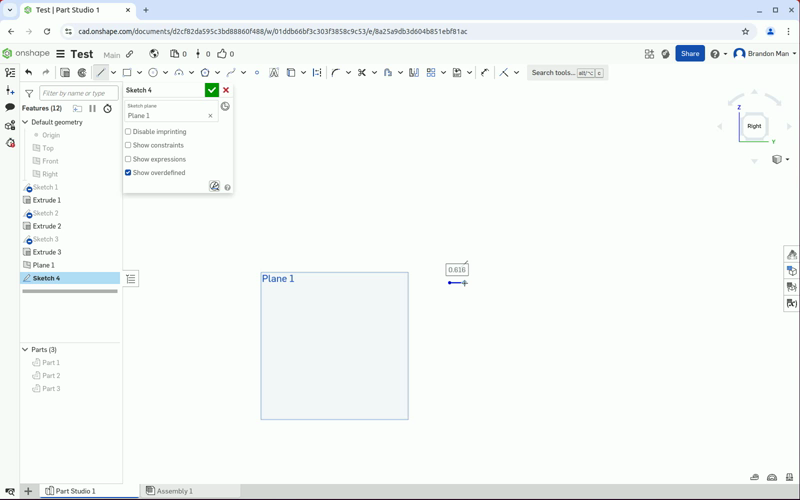
scroll(-6)
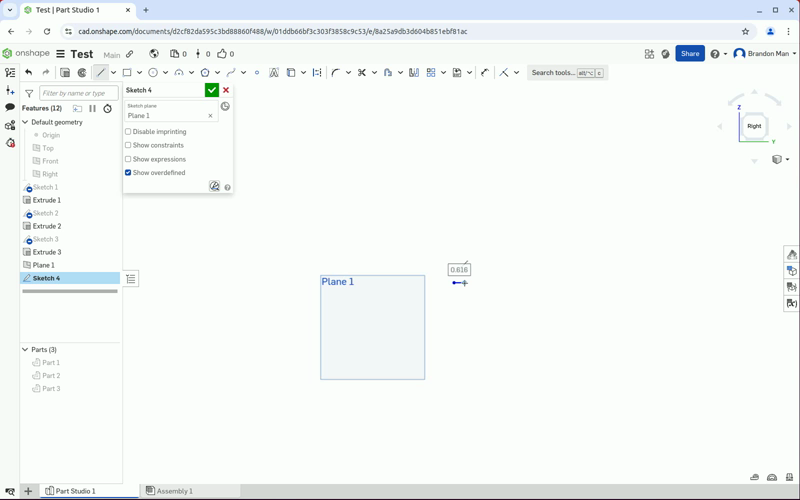
scroll(-6)
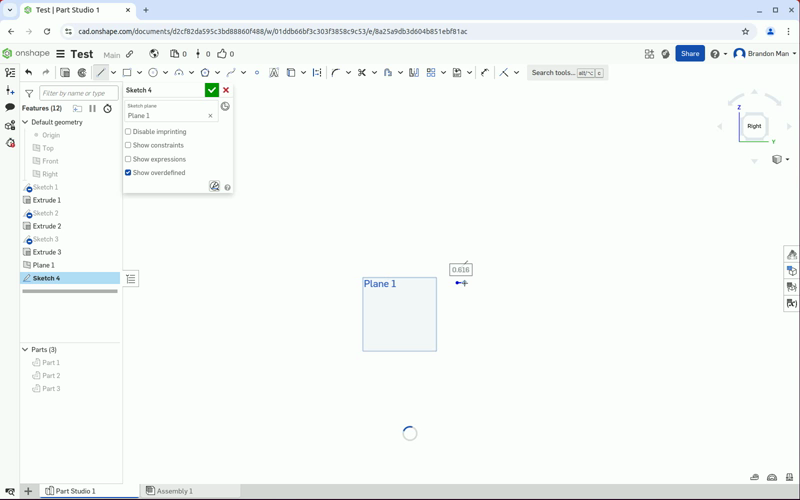
scroll(-6)
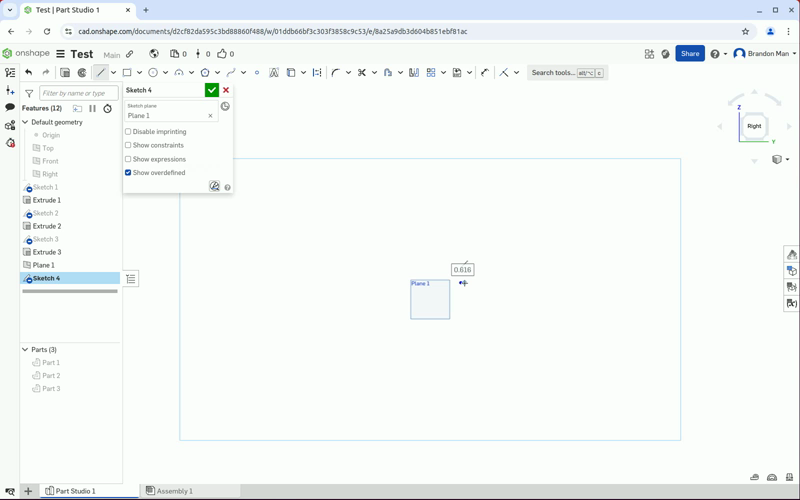
key_up(shift)
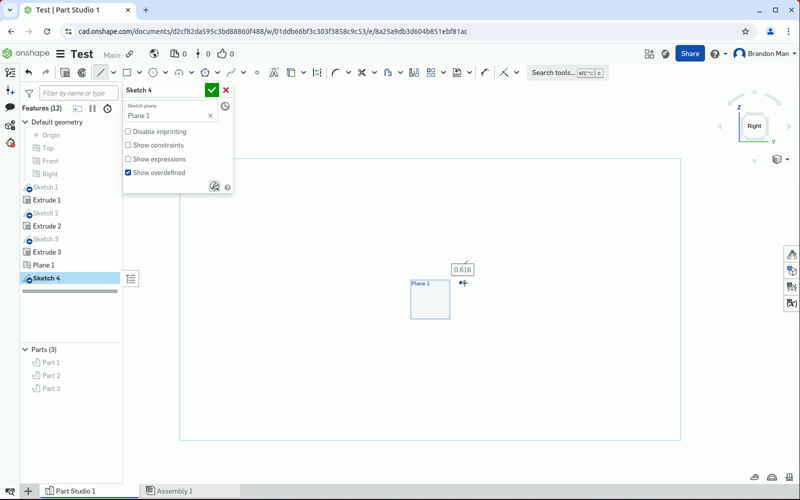
key_down(shift)
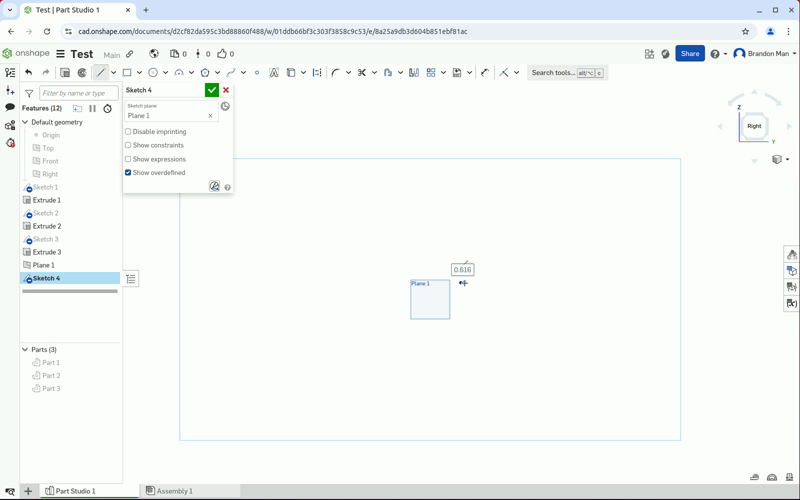
mouse_move(464, 179)
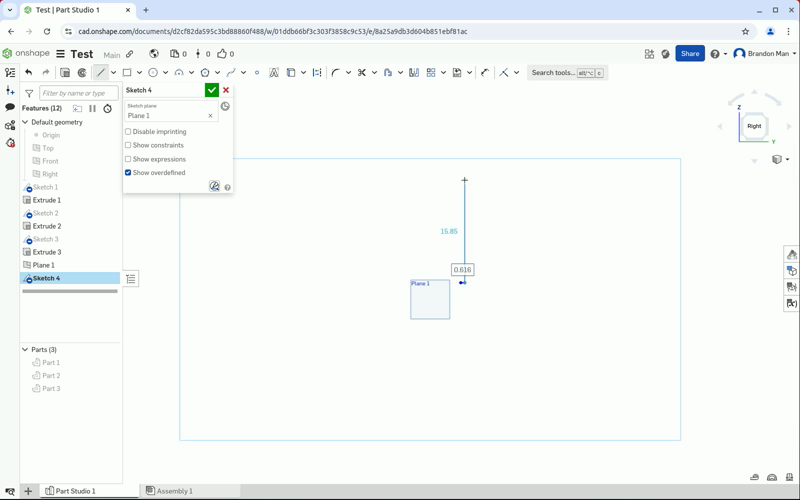
click(464, 179)
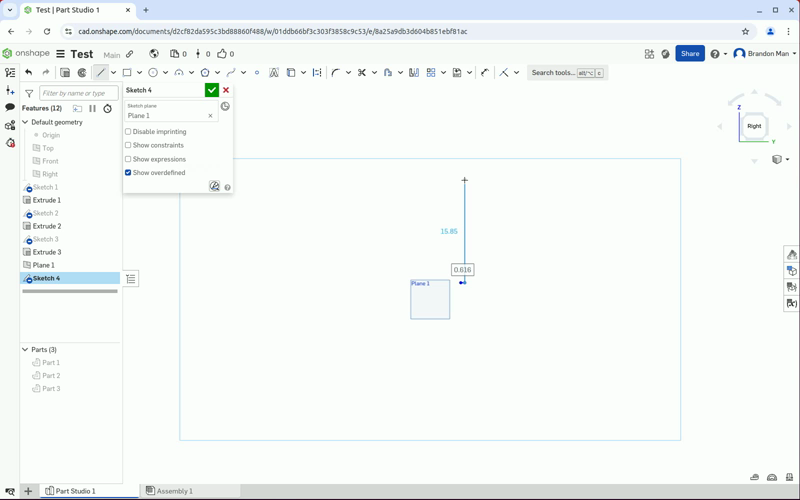
key_up(shift)
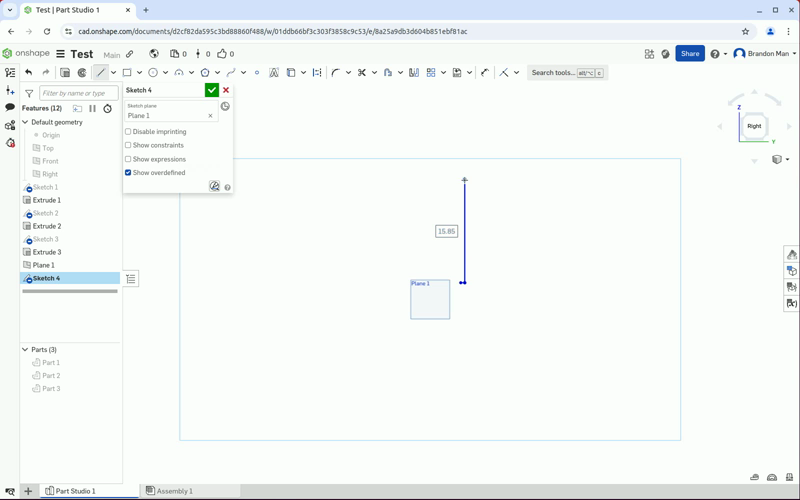
key_down(shift)
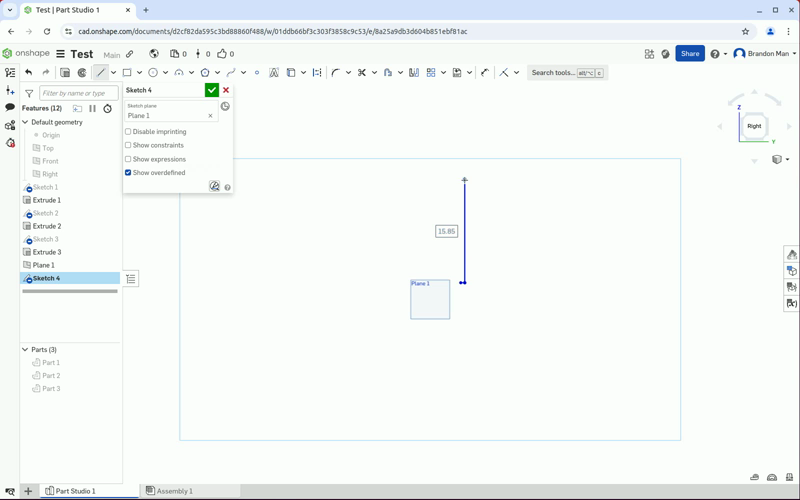
mouse_move(495, 179)
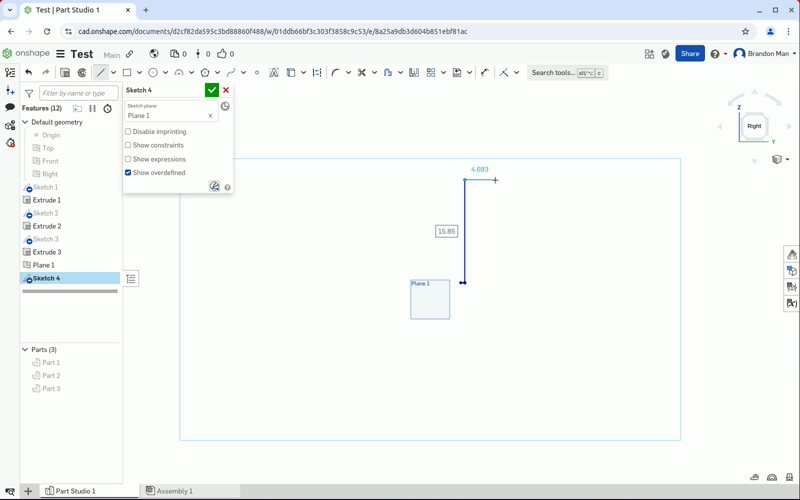
mouse_move(460, 179)
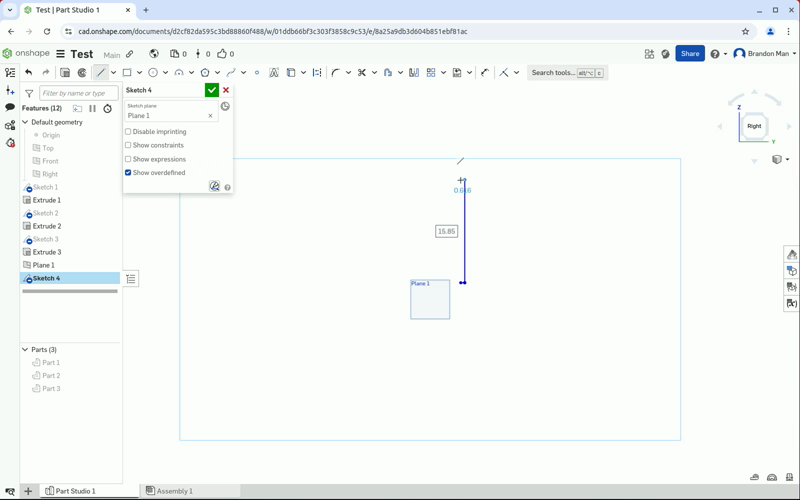
scroll(6)
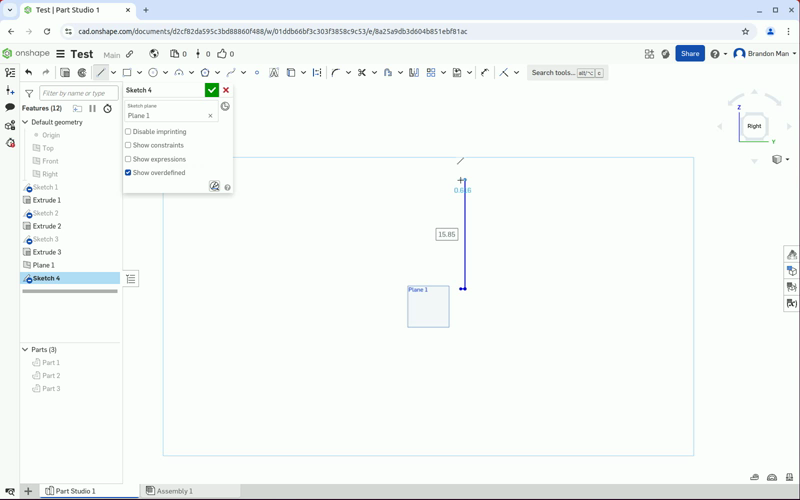
scroll(6)
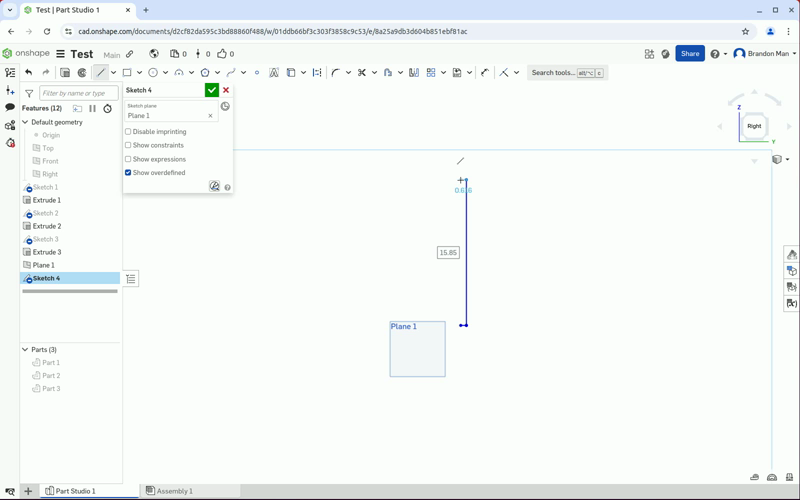
scroll(6)
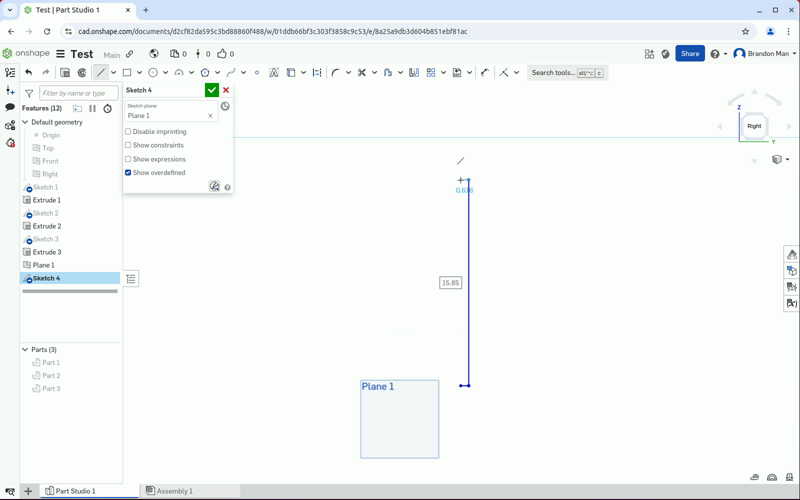
scroll(6)
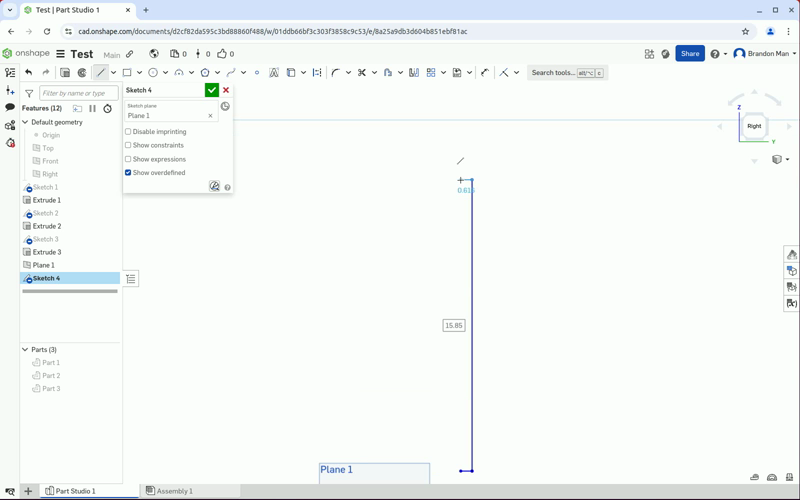
scroll(6)
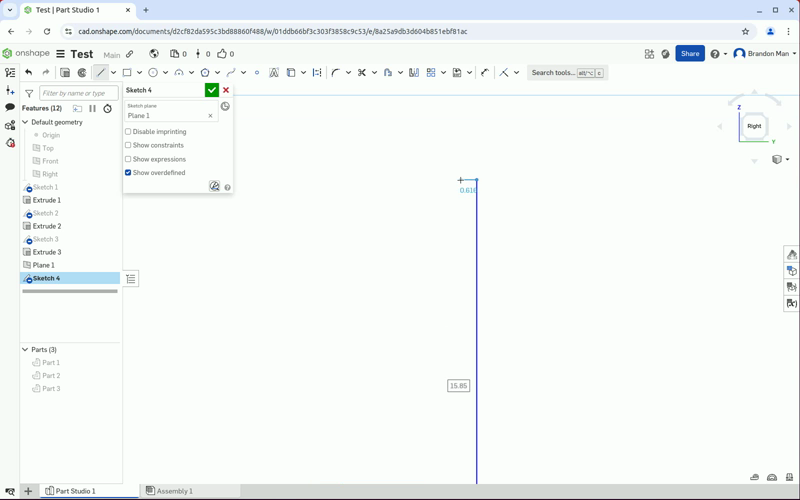
scroll(6)
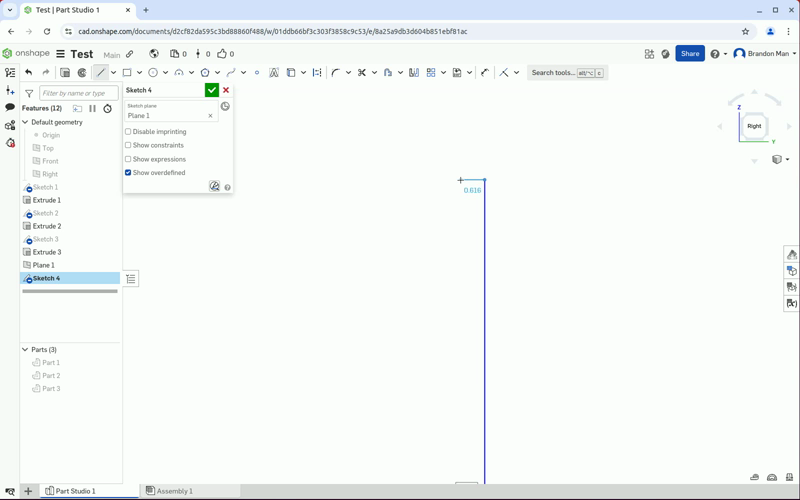
scroll(6)
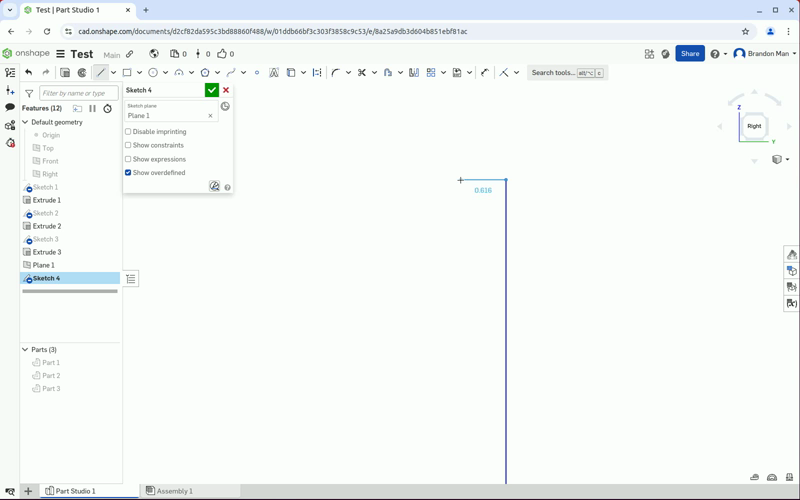
click(460, 179)
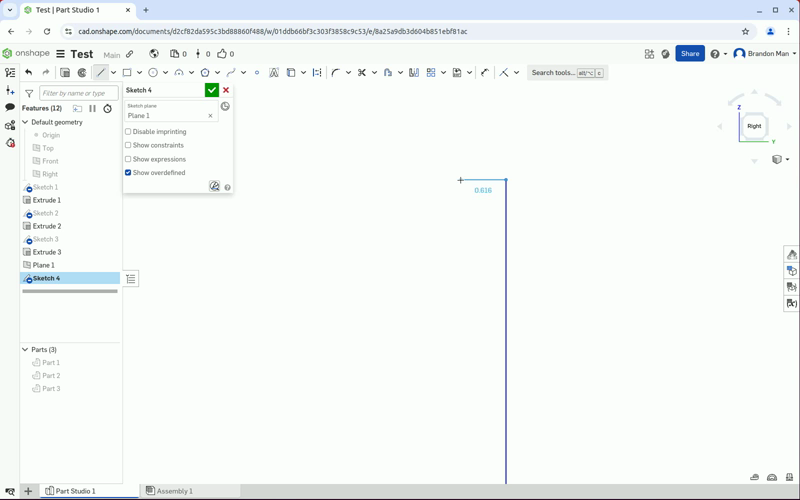
scroll(-6)
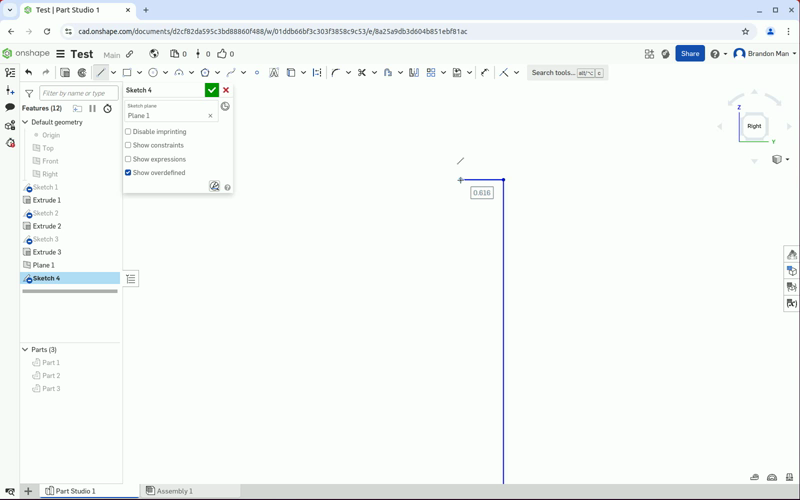
scroll(-6)
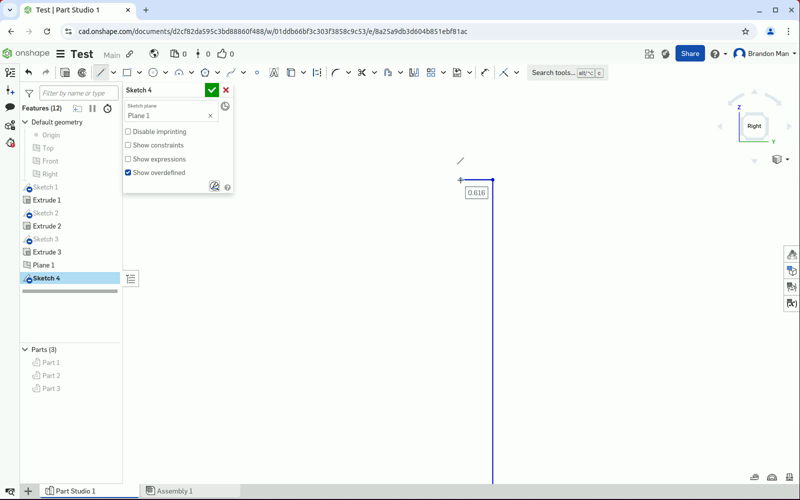
scroll(-6)
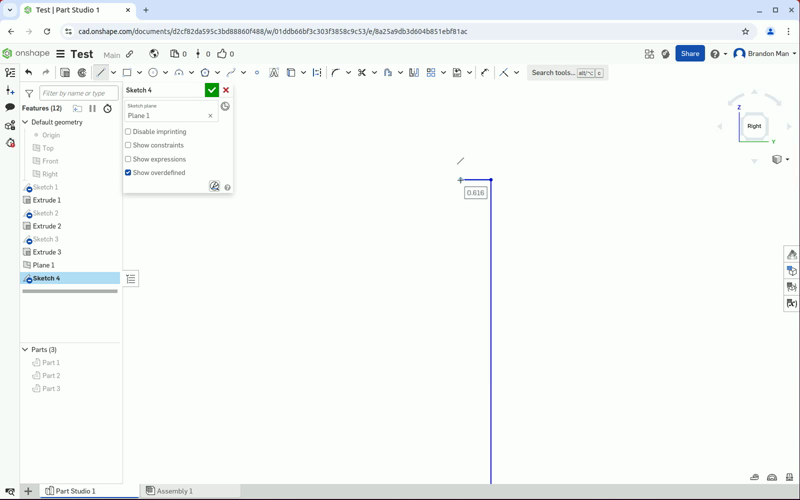
scroll(-6)
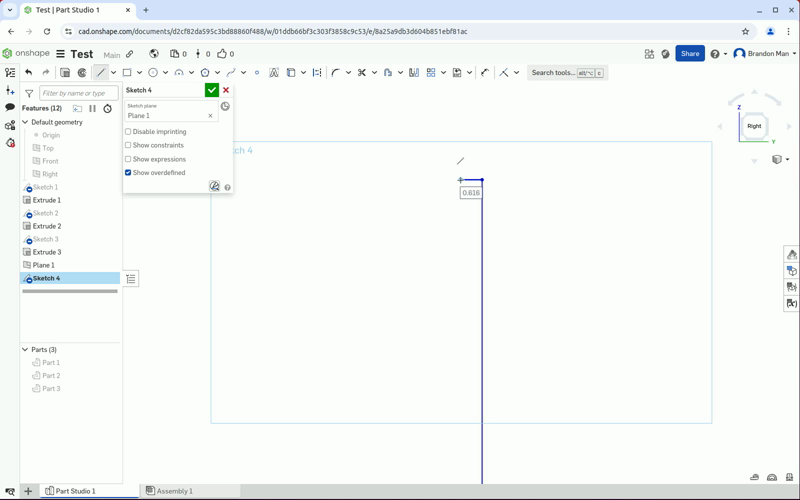
scroll(-6)
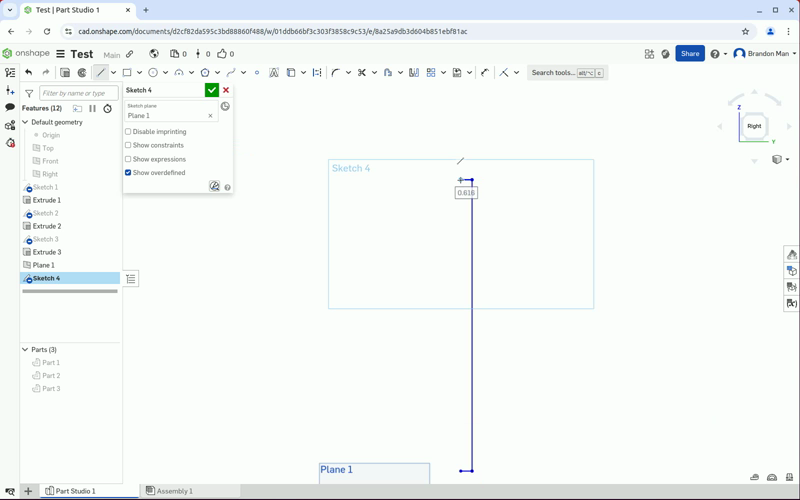
scroll(-6)
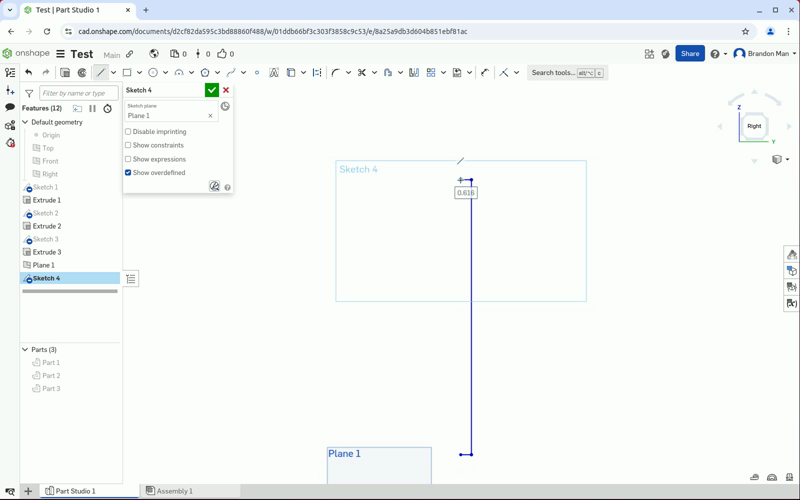
scroll(-6)
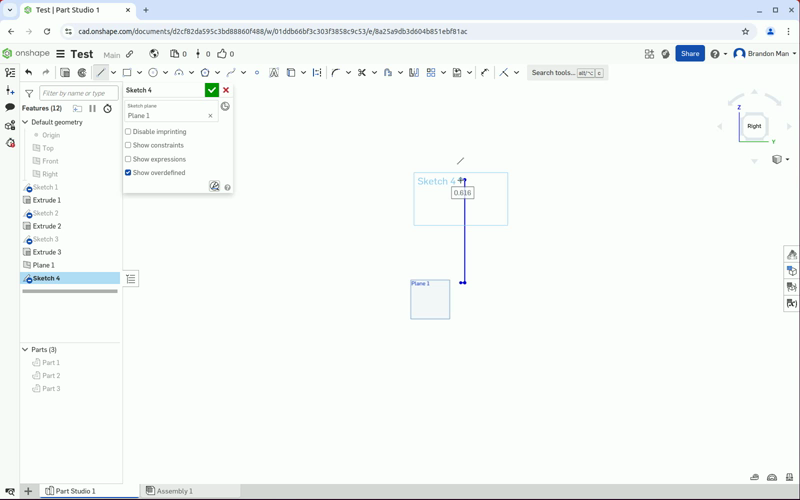
key_up(shift)
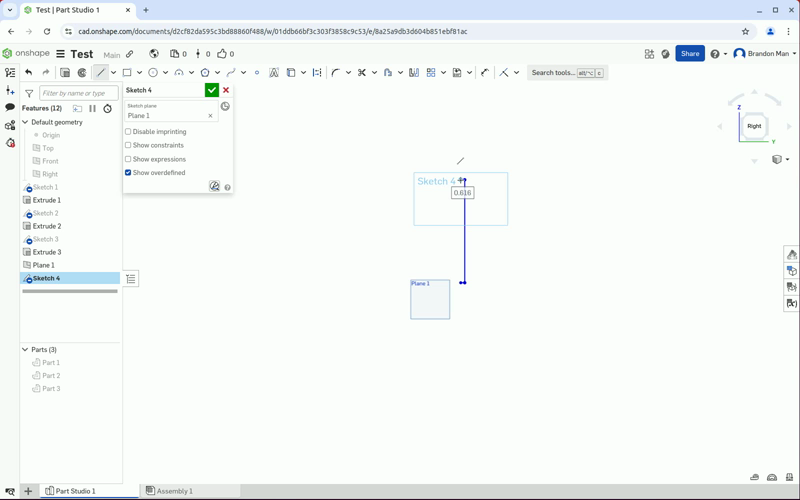
key_down(shift)
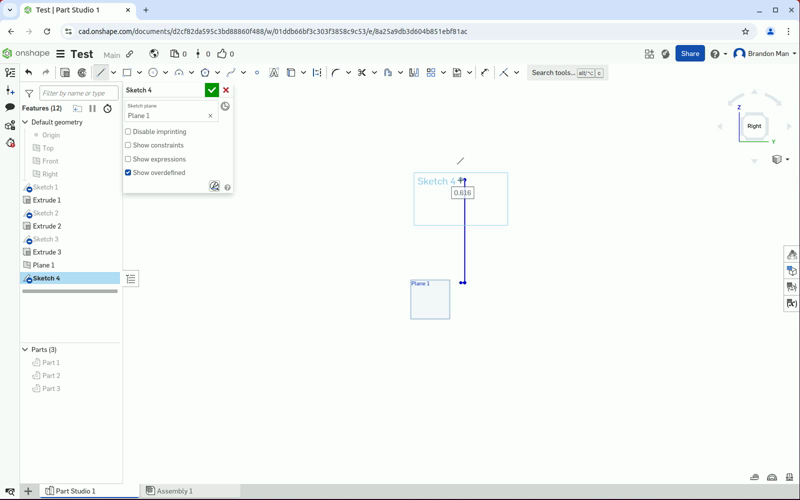
mouse_move(460, 282)
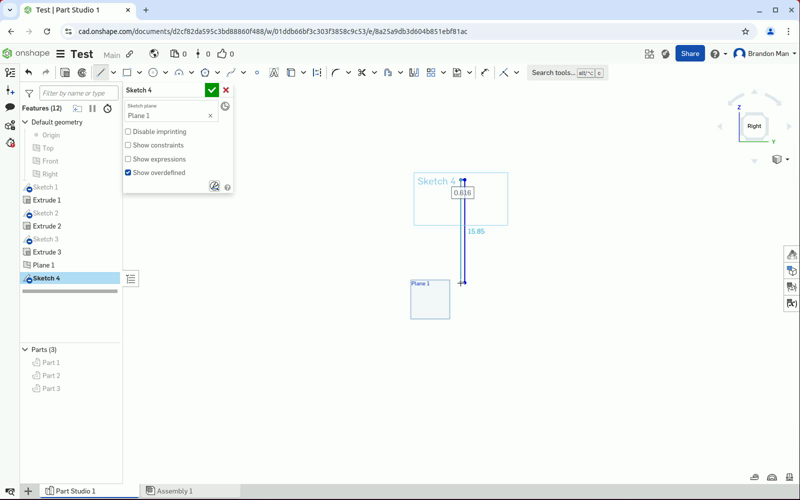
scroll(6)
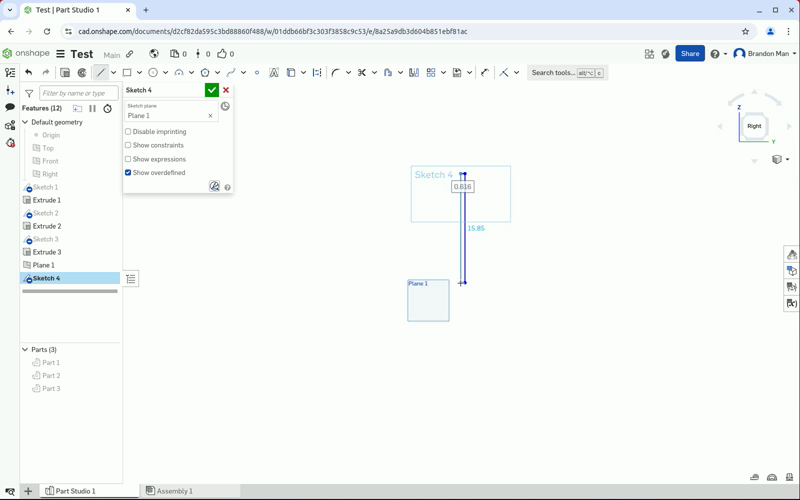
scroll(6)
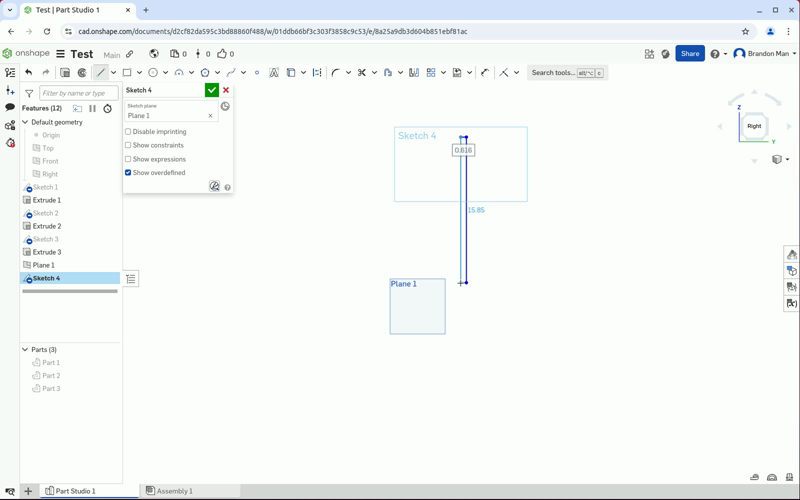
scroll(6)
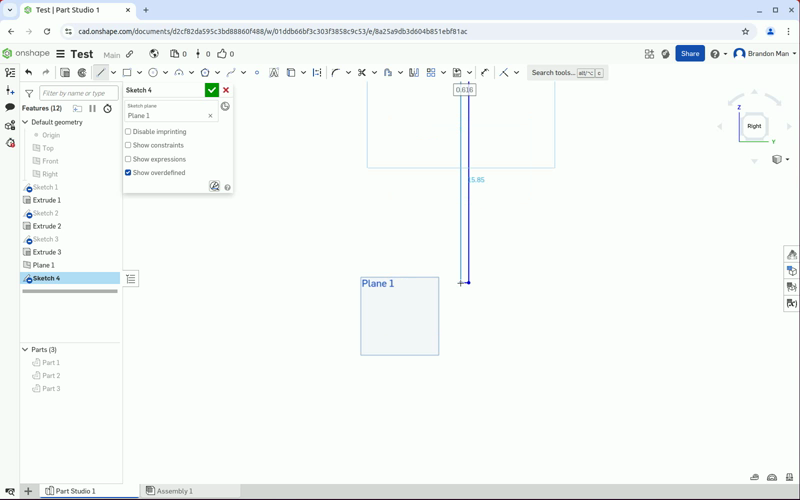
scroll(6)
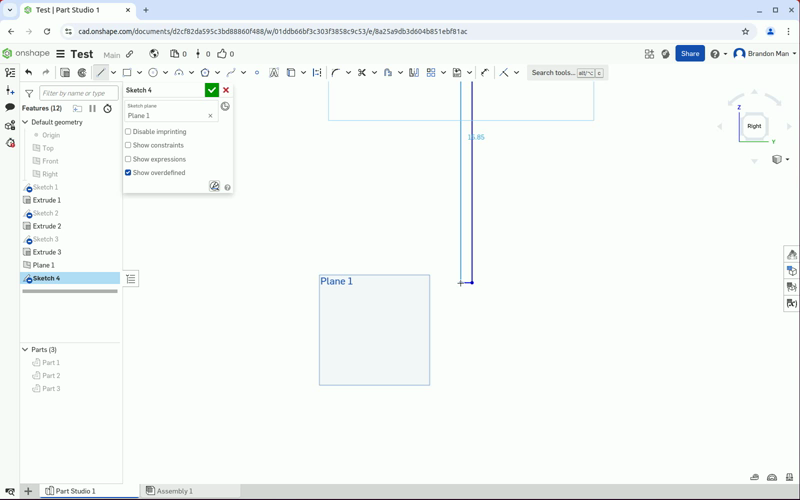
scroll(6)
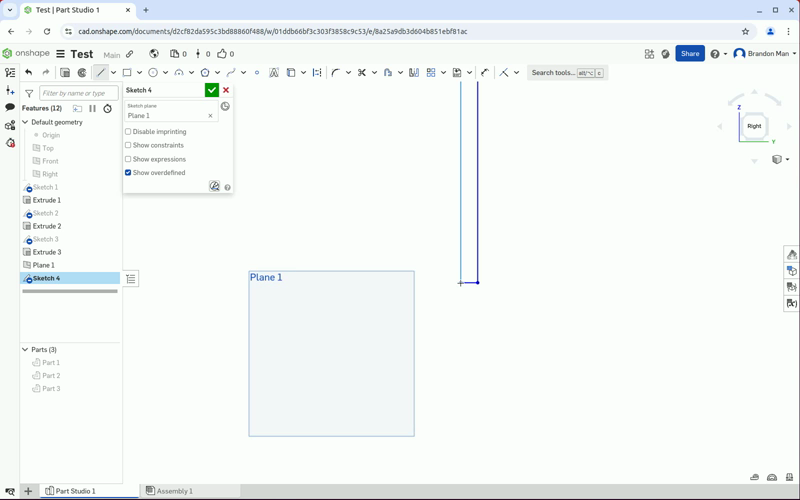
scroll(6)
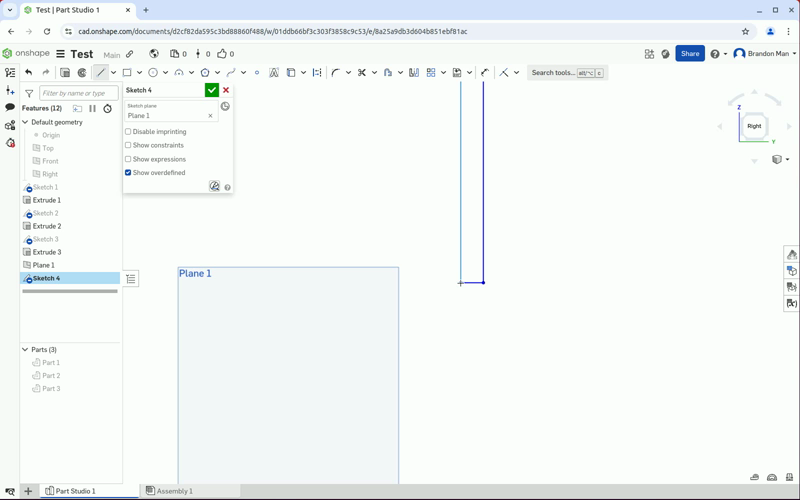
scroll(6)
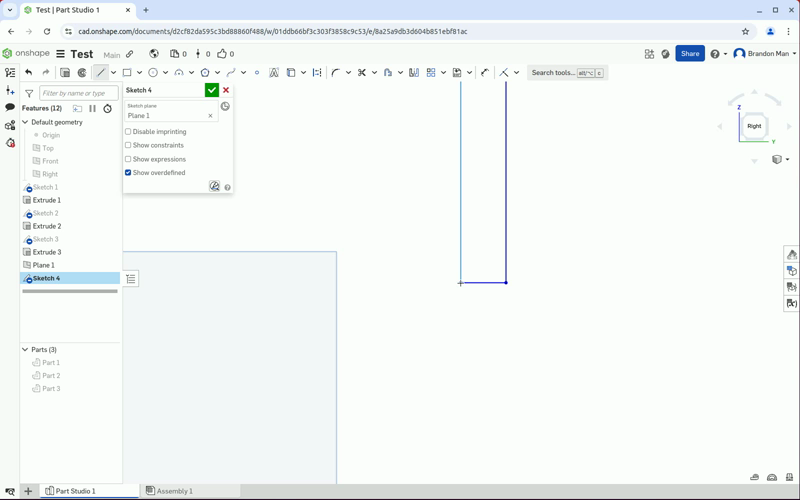
key_up(shift)
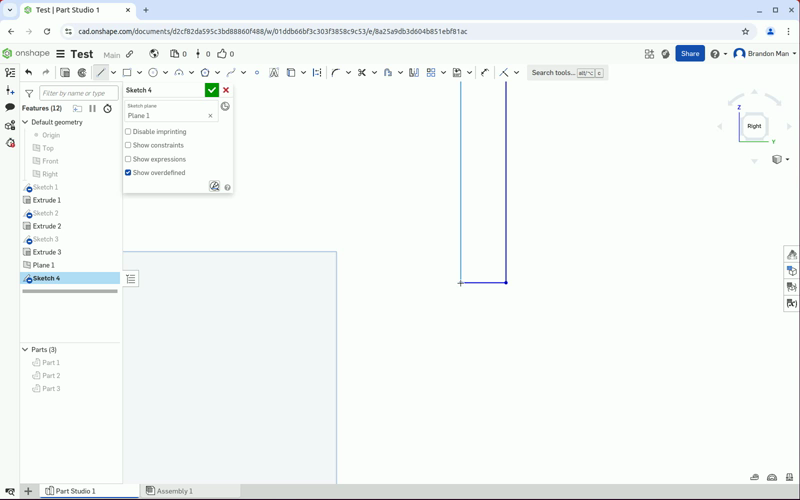
click(460, 282)
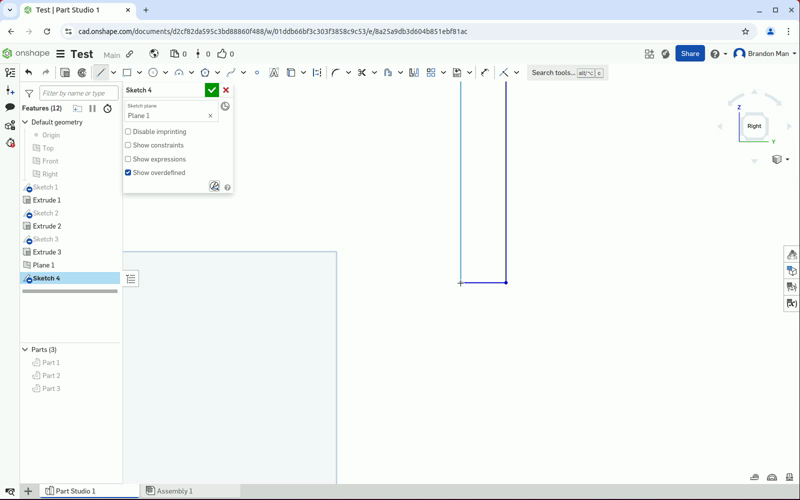
scroll(-6)
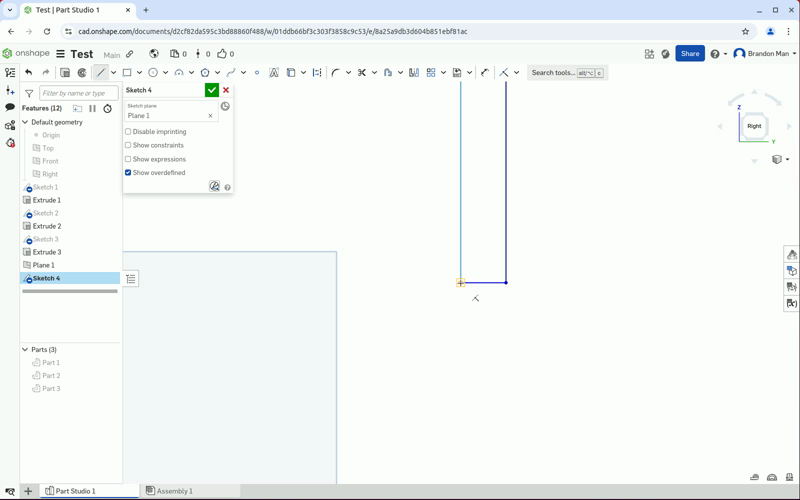
scroll(-6)
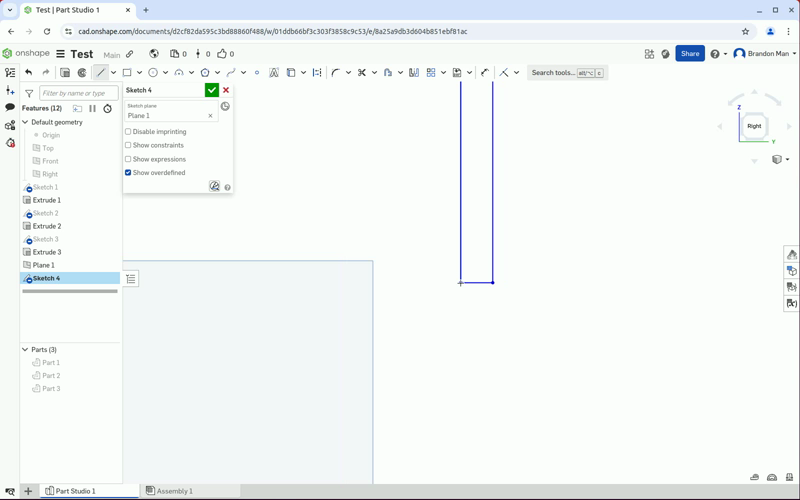
scroll(-6)
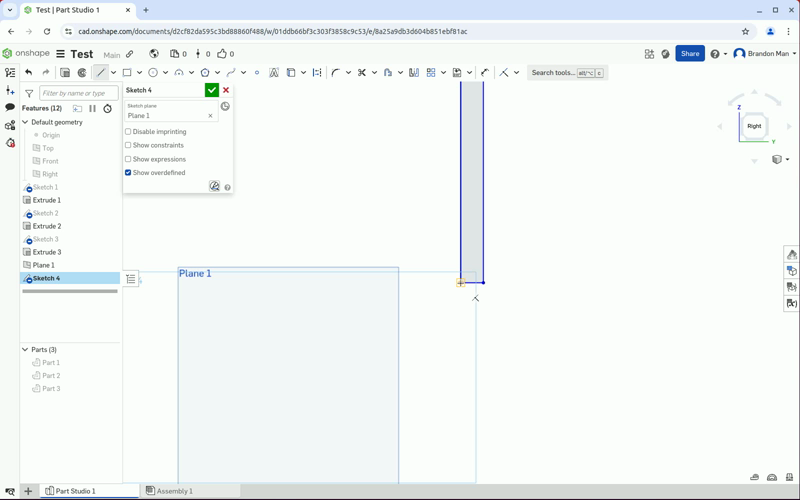
scroll(-6)
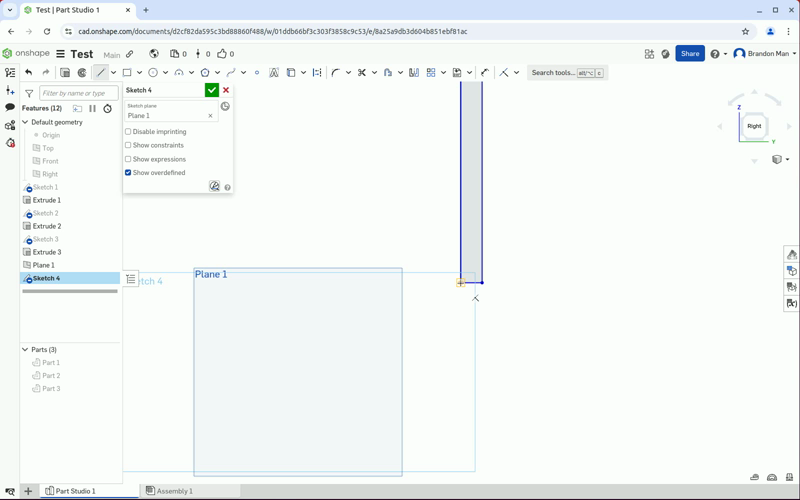
scroll(-6)
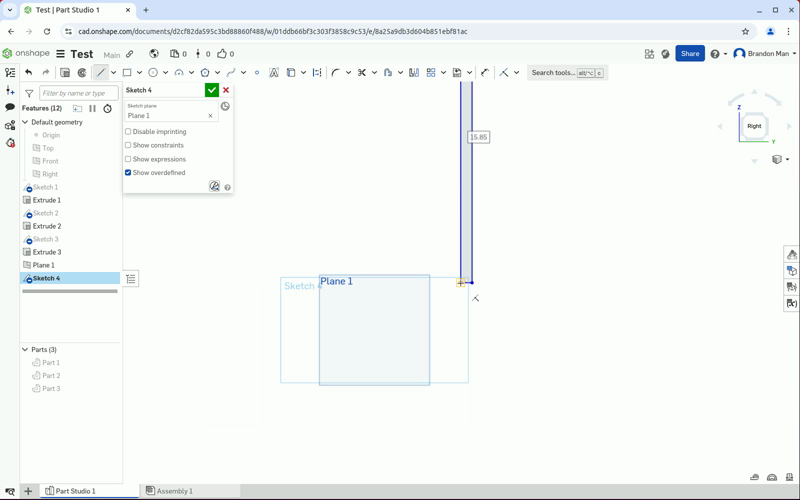
scroll(-6)
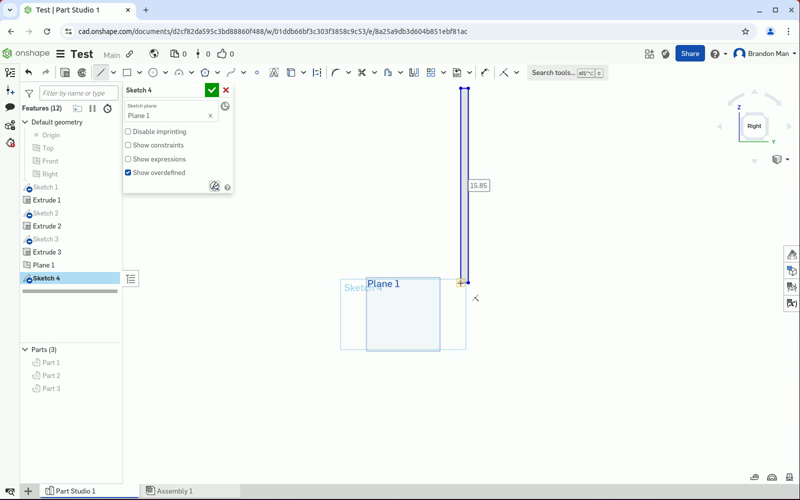
scroll(-6)
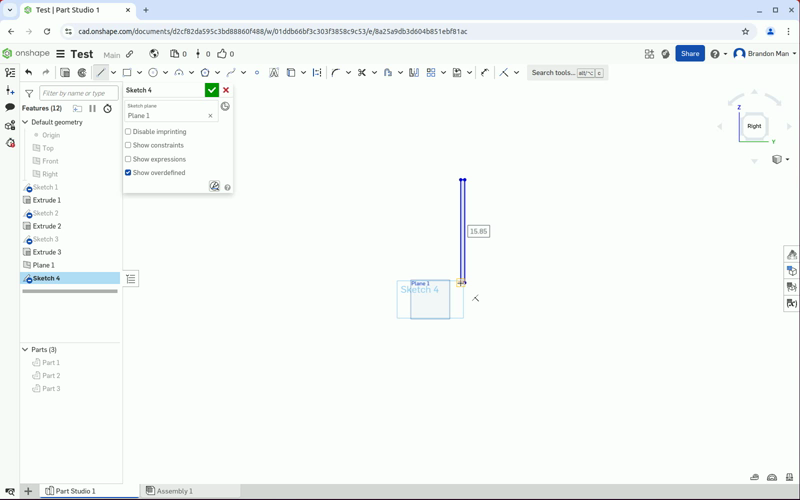
key(esc)
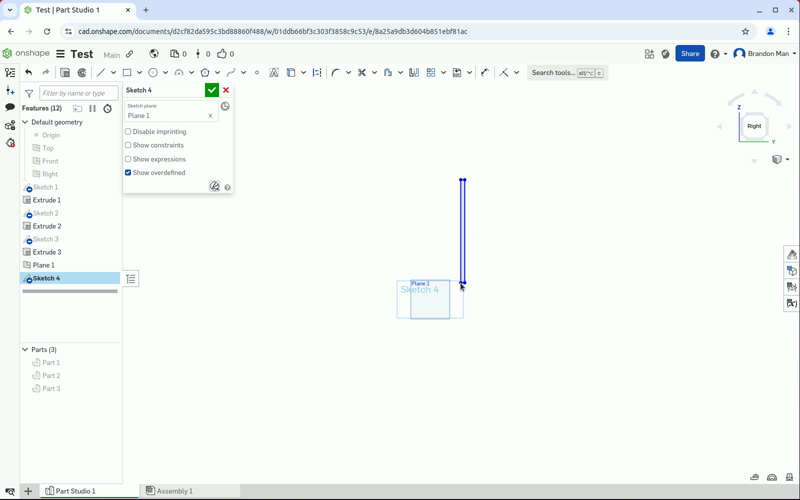
mouse_move(462, 266)
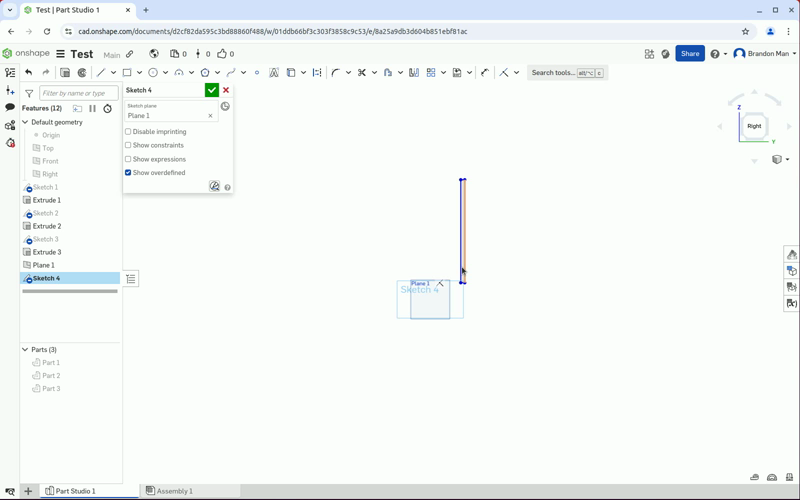
scroll(6)
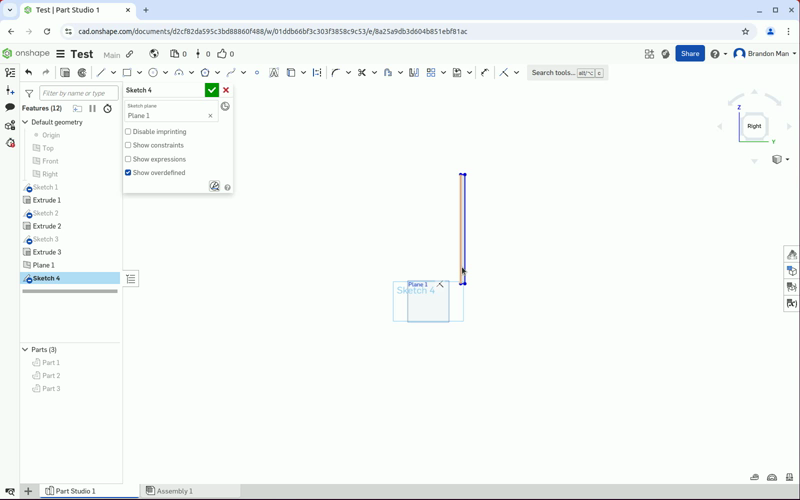
scroll(6)
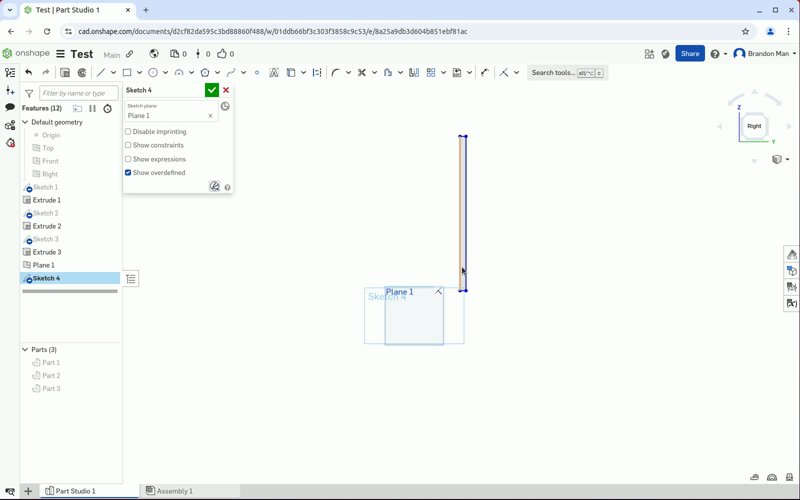
scroll(6)
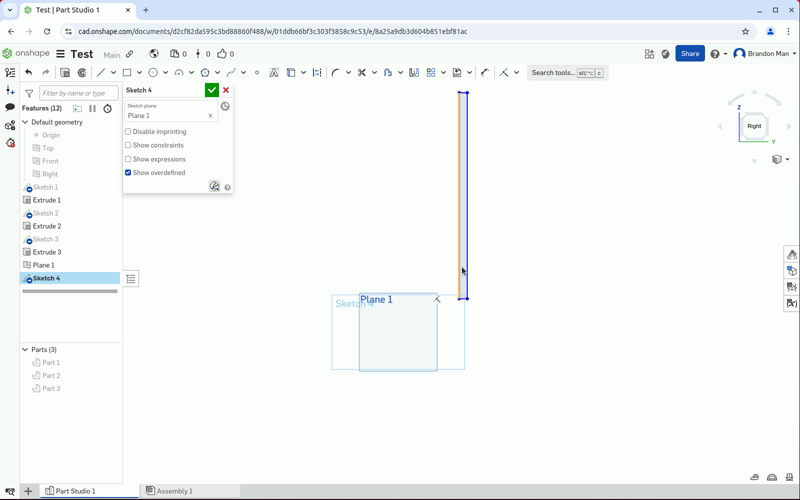
scroll(6)
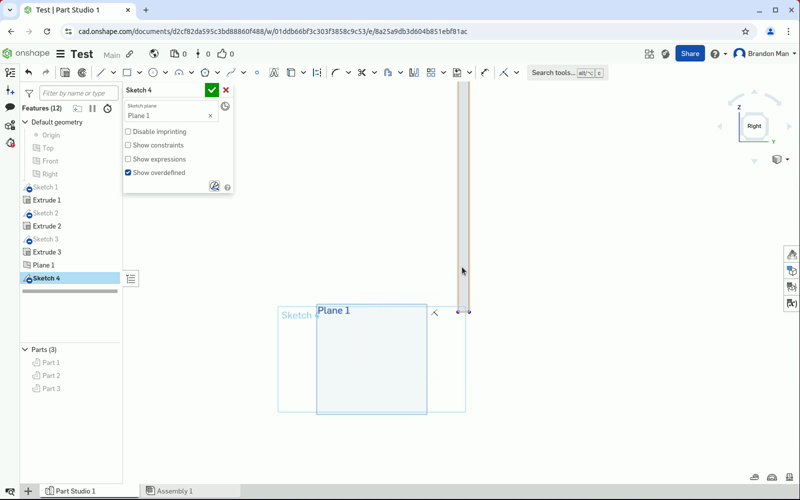
scroll(6)
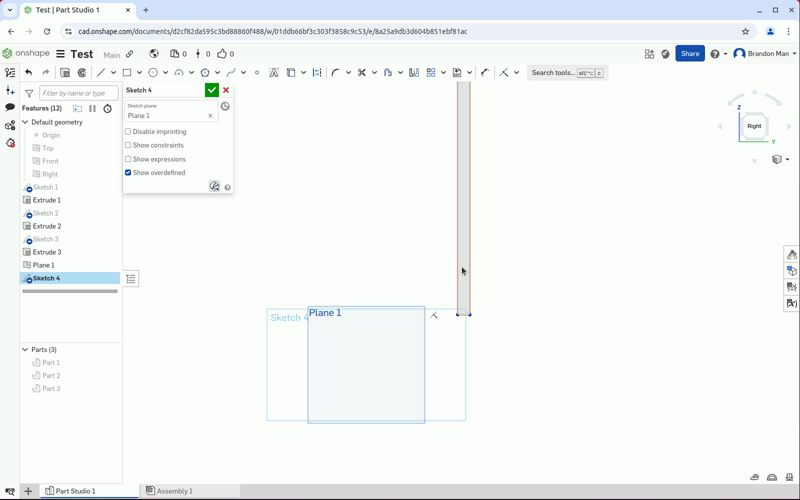
scroll(6)
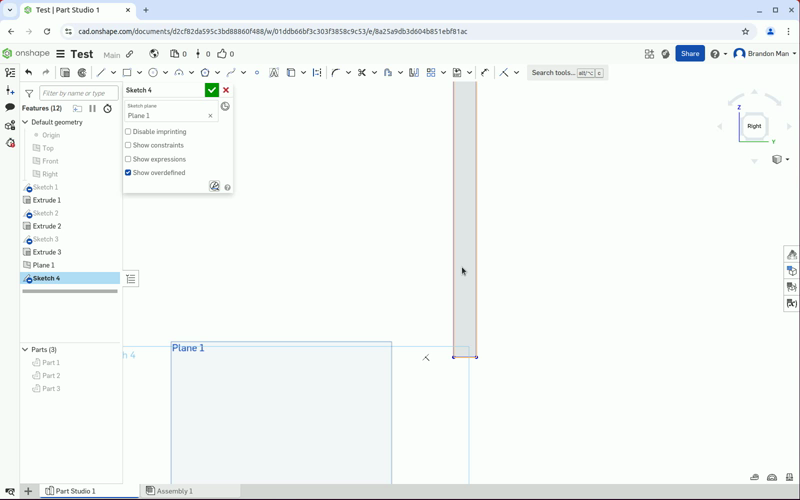
scroll(6)
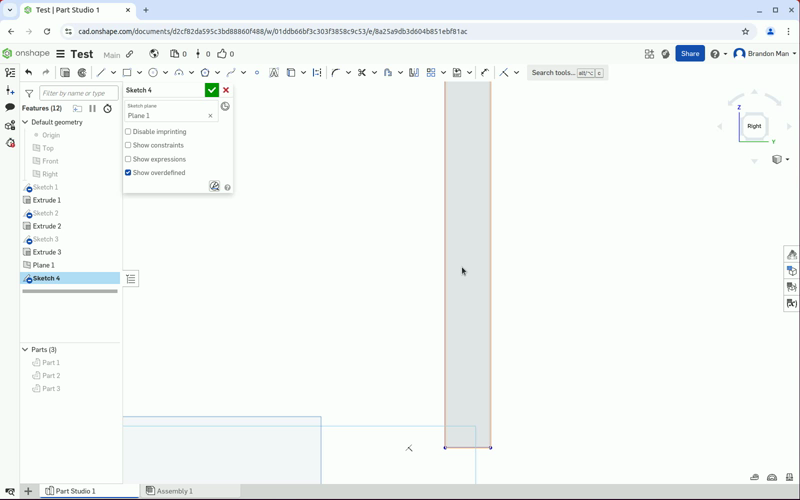
click(462, 266)
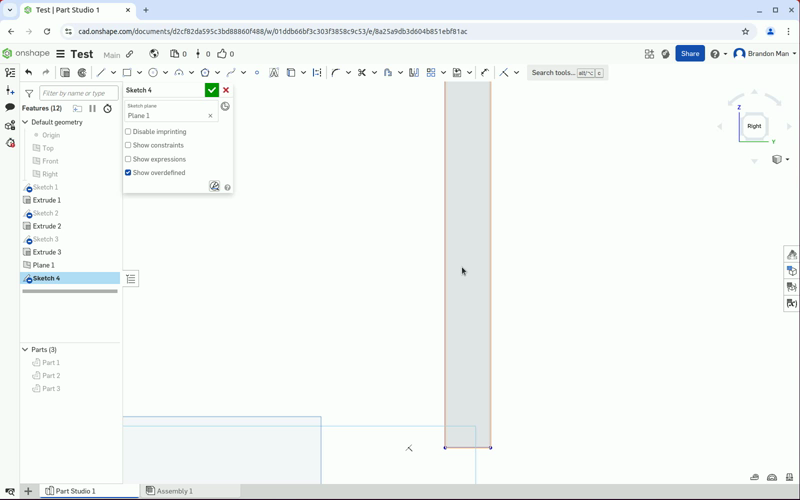
scroll(-6)
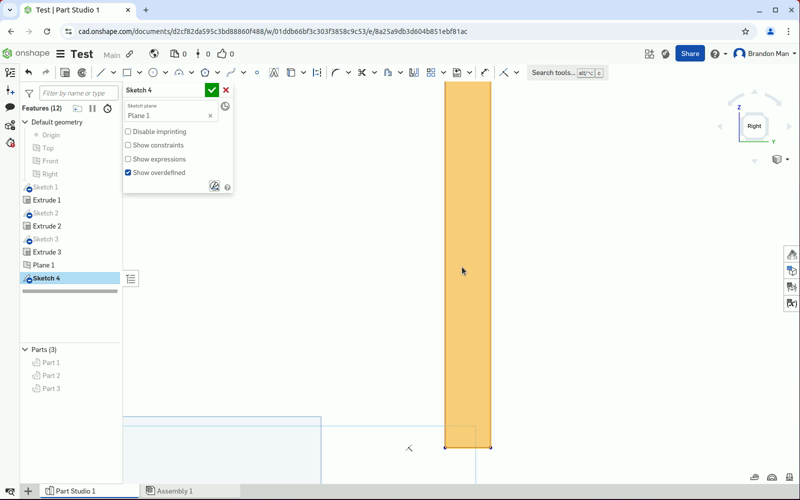
scroll(-6)
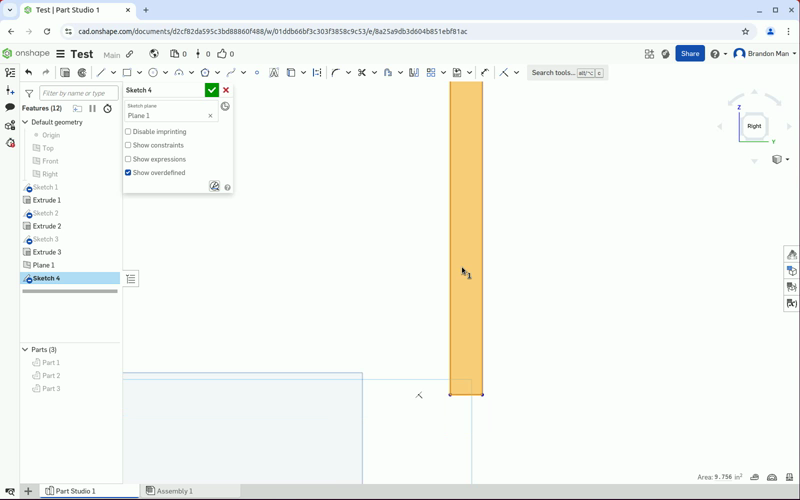
scroll(-6)
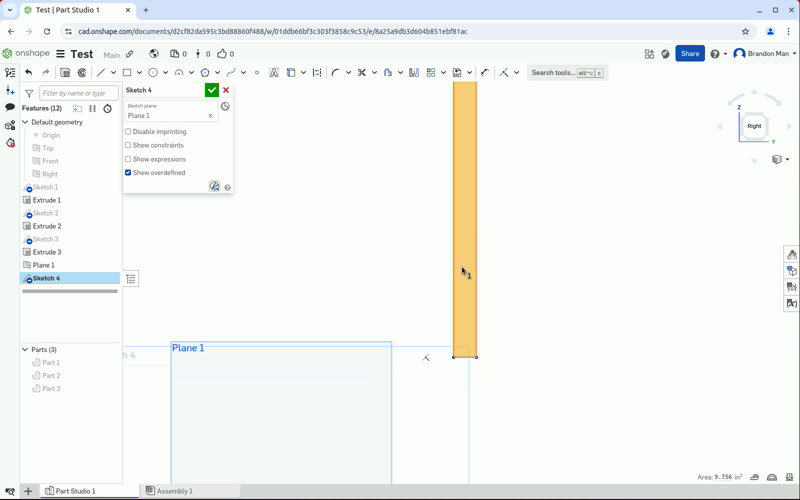
scroll(-6)
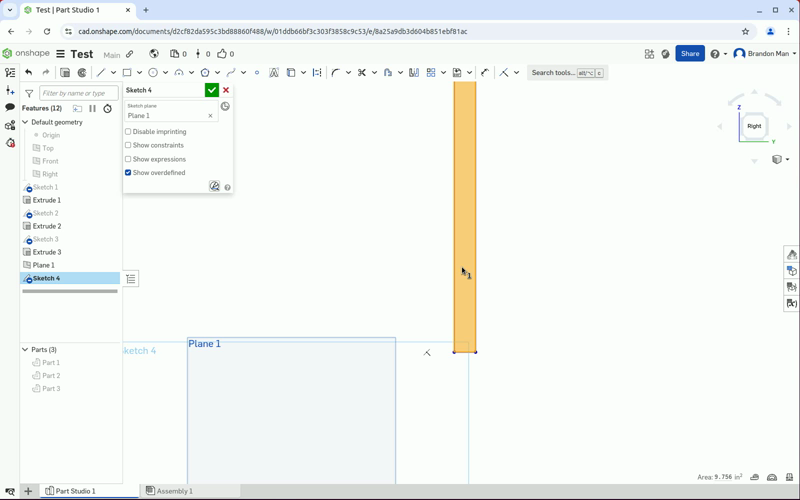
scroll(-6)
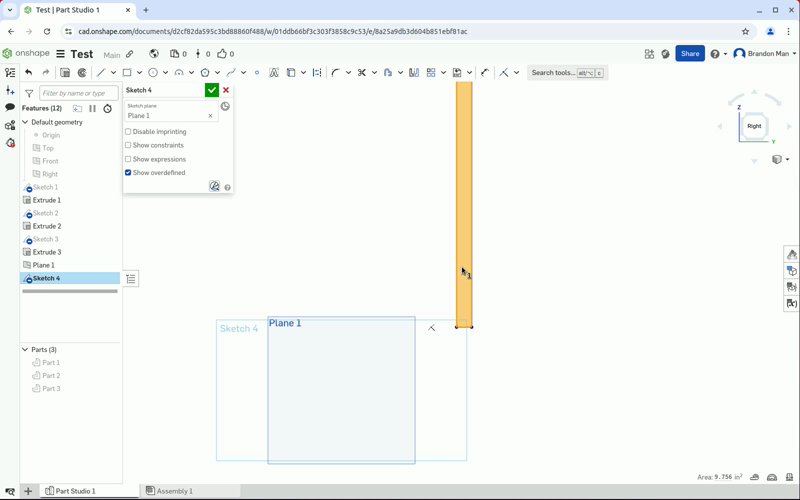
scroll(-6)
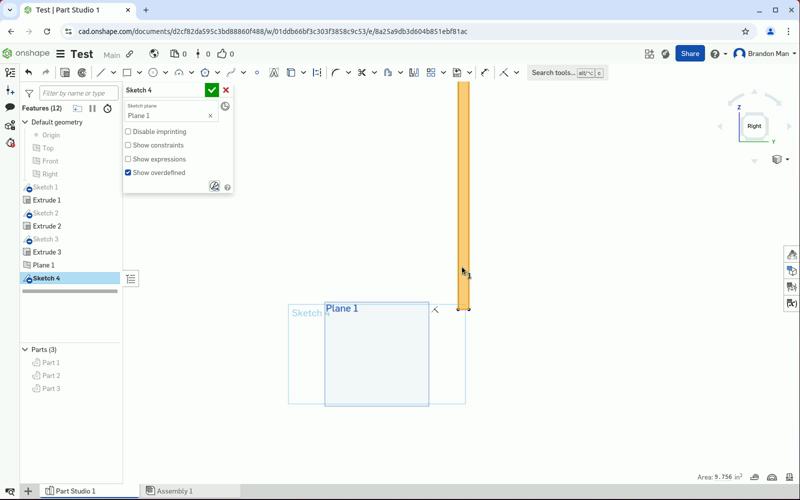
scroll(-6)
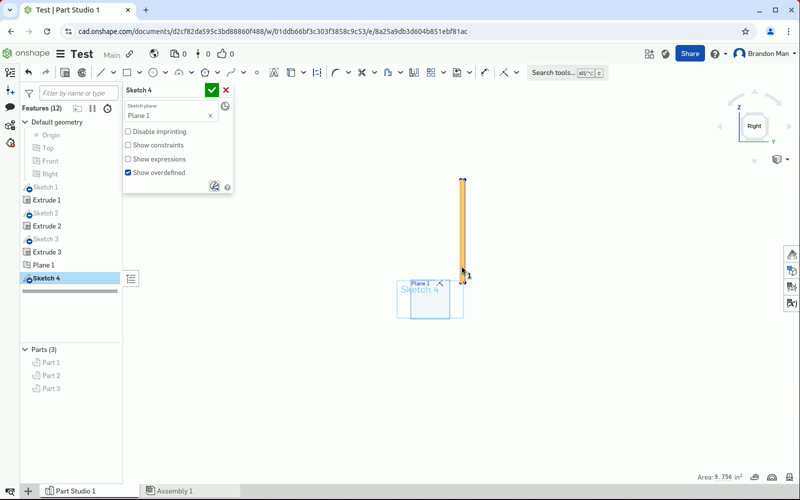
mouse_move(73, 352)
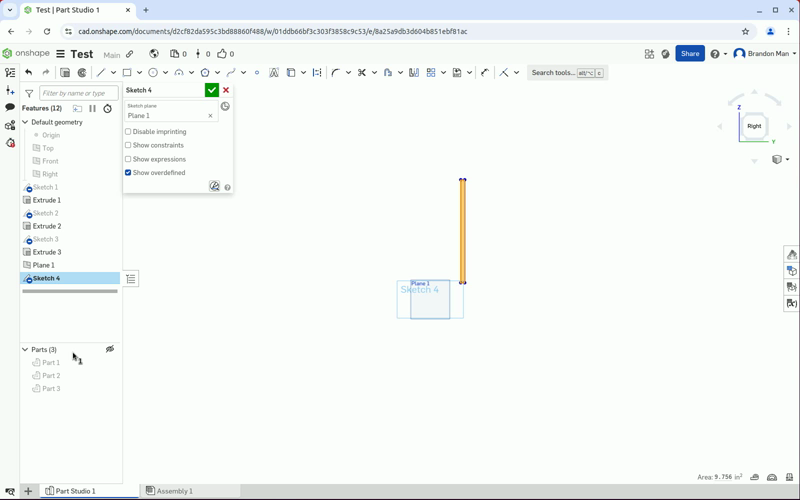
key(shift+y)
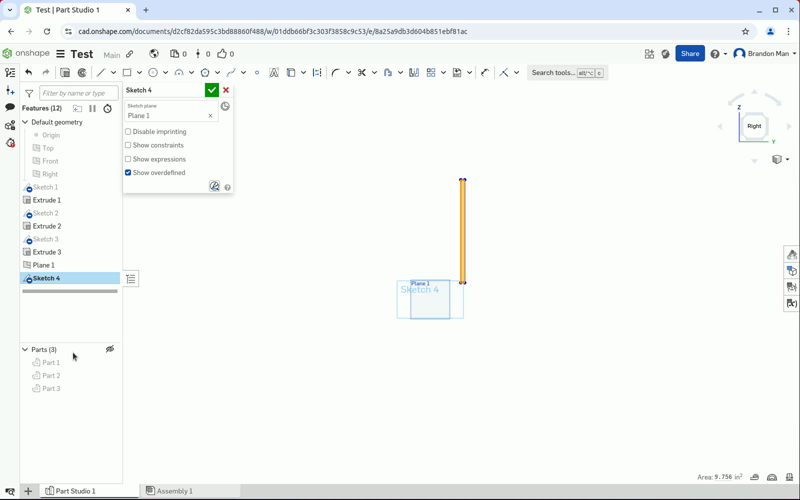
key(shift+e)
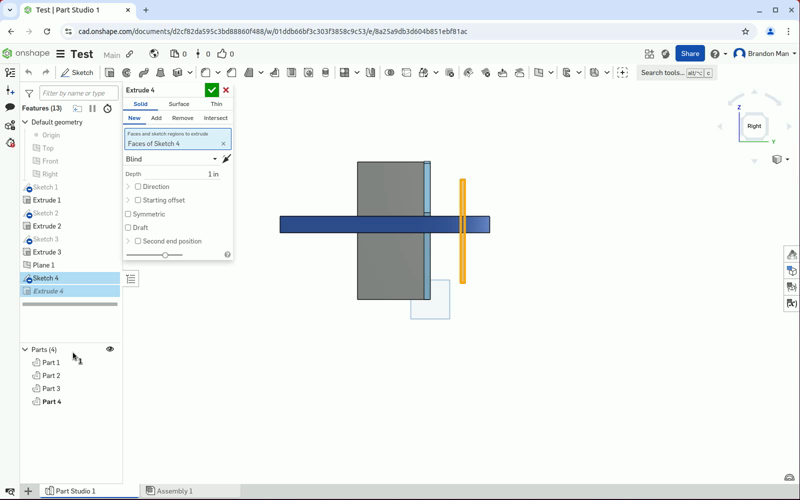
mouse_move(143, 106)
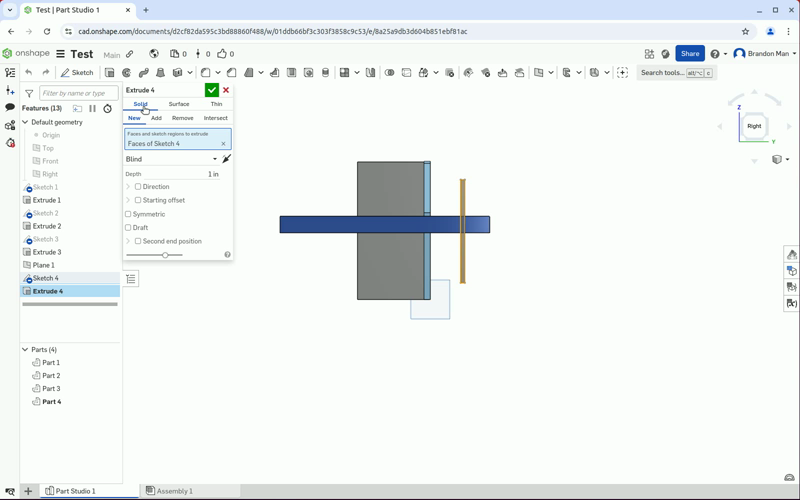
click(143, 106)
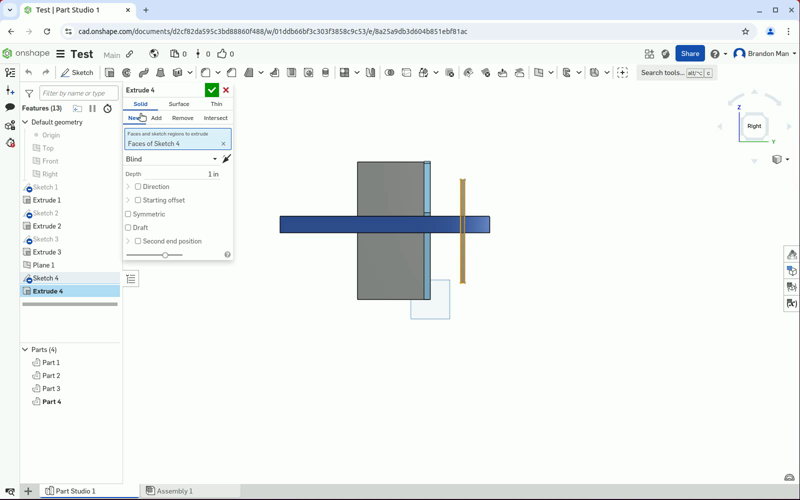
mouse_move(137, 120)
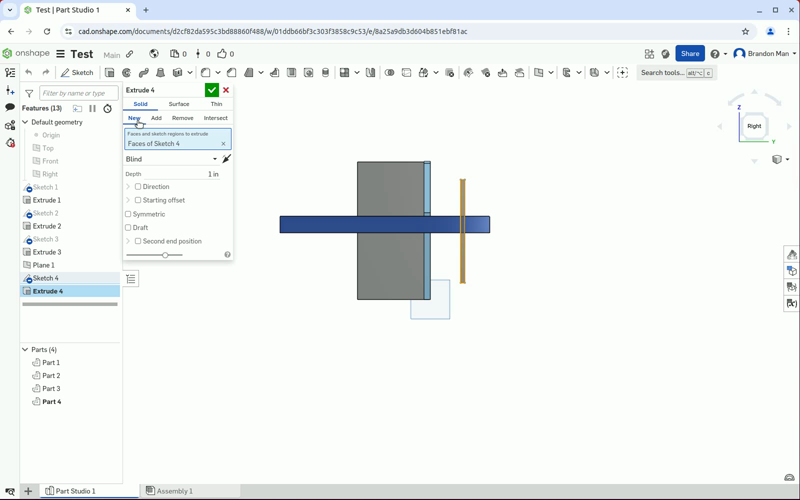
click(137, 120)
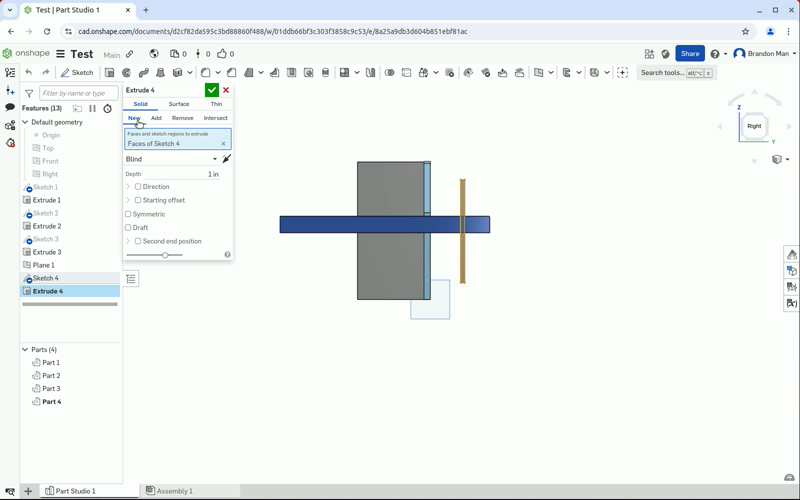
key(tab, 4)
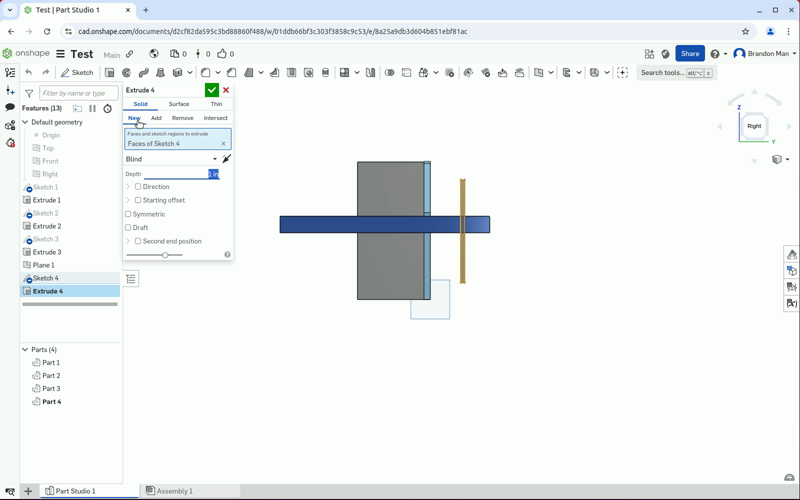
text(3.129)
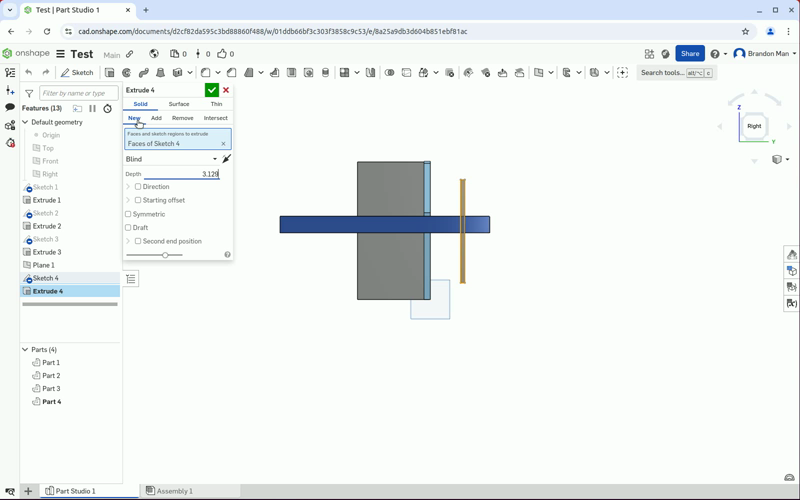
key(enter)
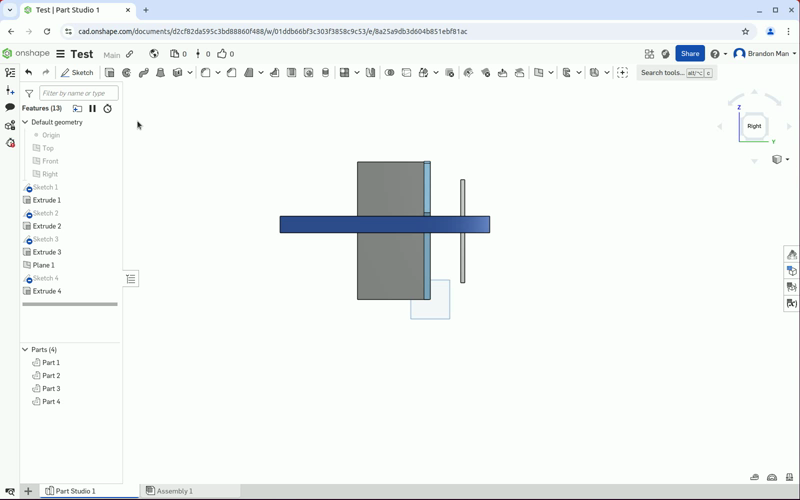
key(shift+h)
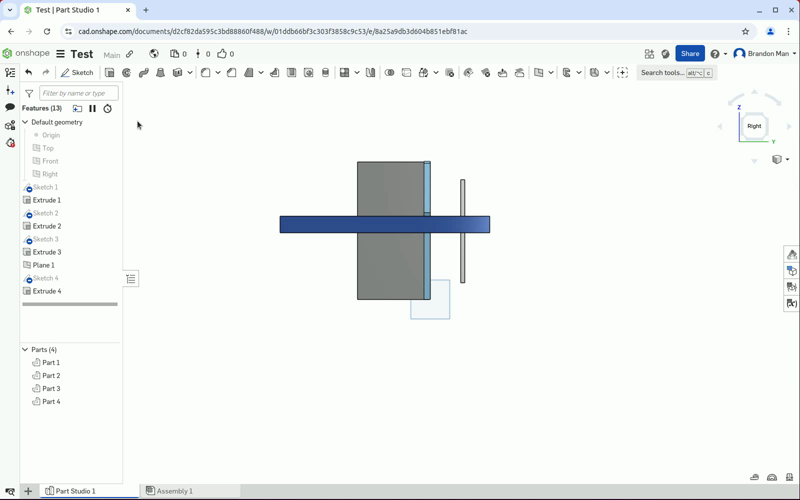
key(shift+h)
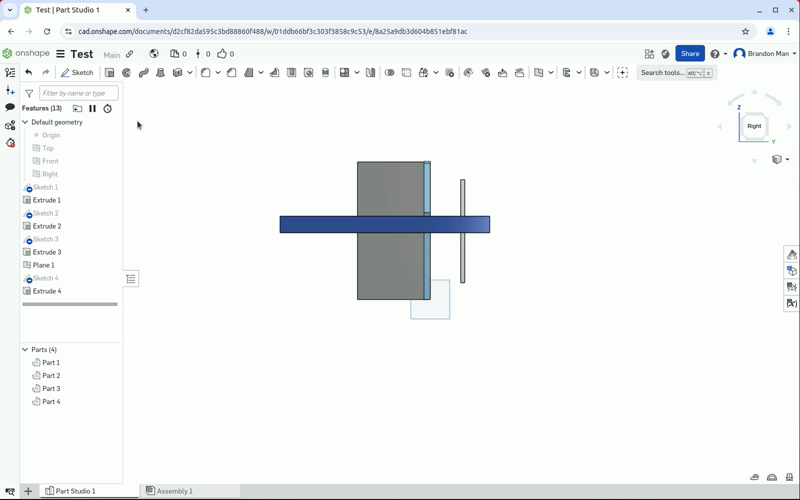
mouse_move(73, 189)
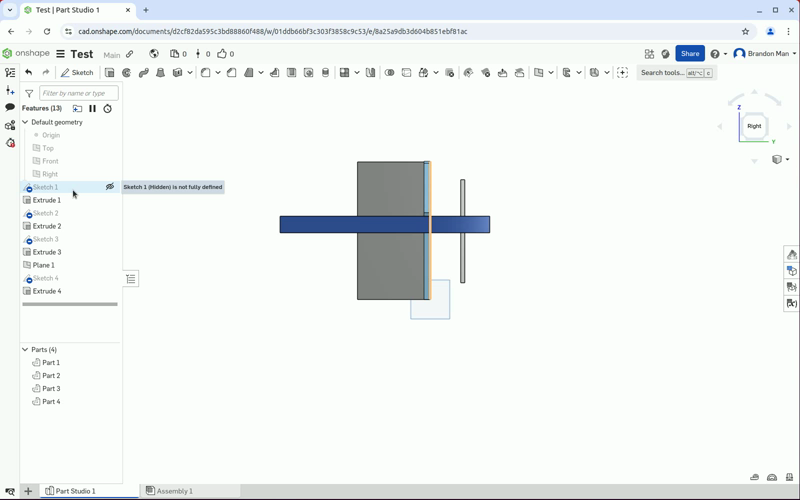
click(73, 189)
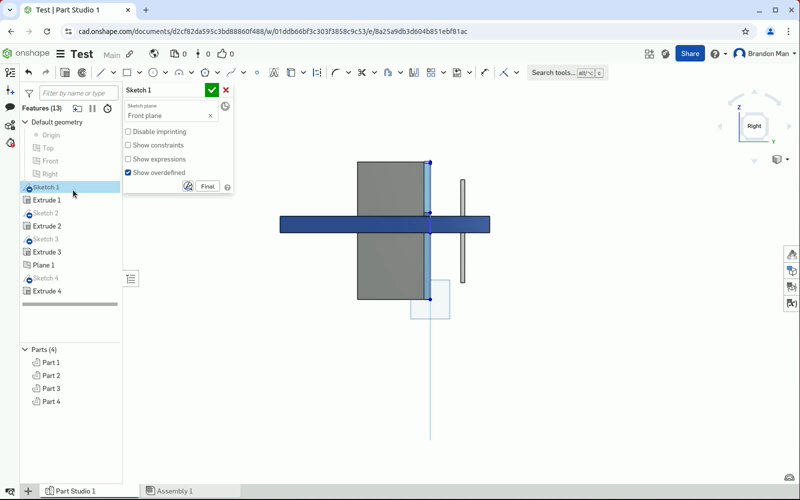
mouse_move(229, 92)
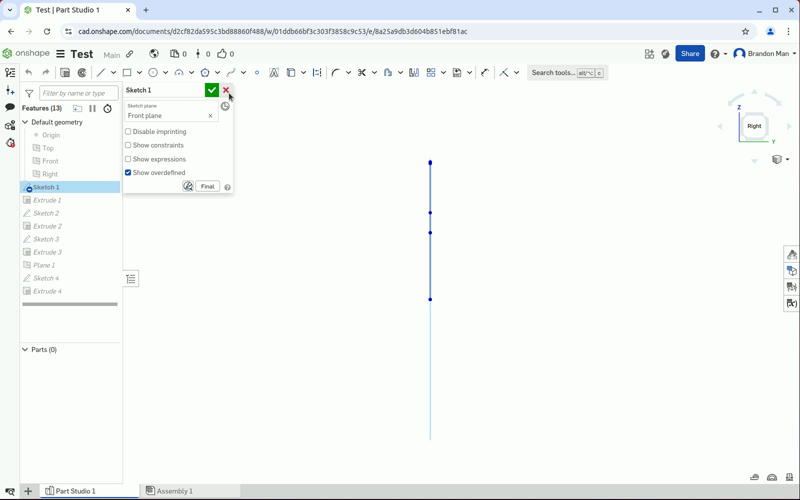
click(229, 92)
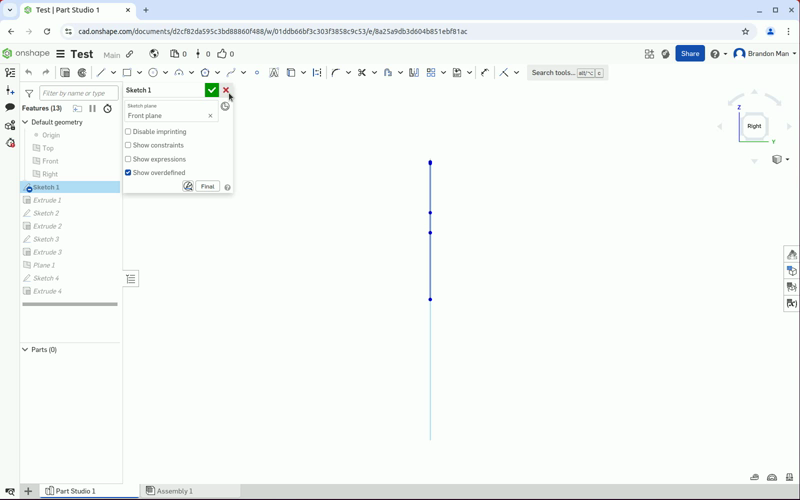
mouse_move(73, 352)
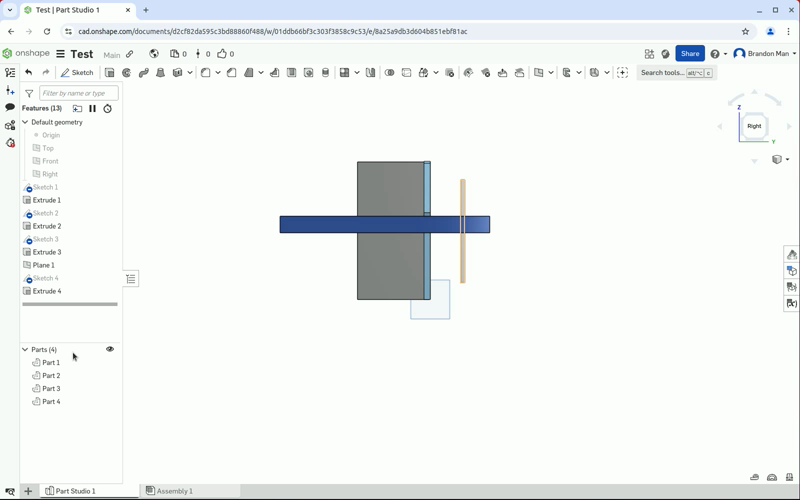
key(y)
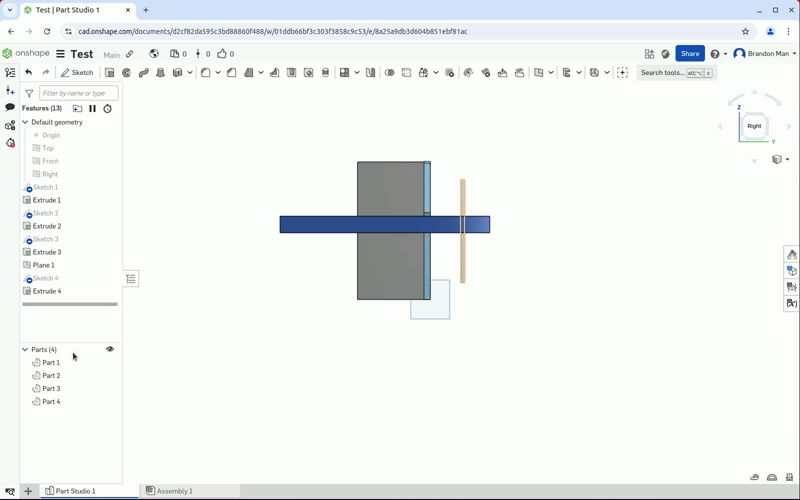
key(shift+p)
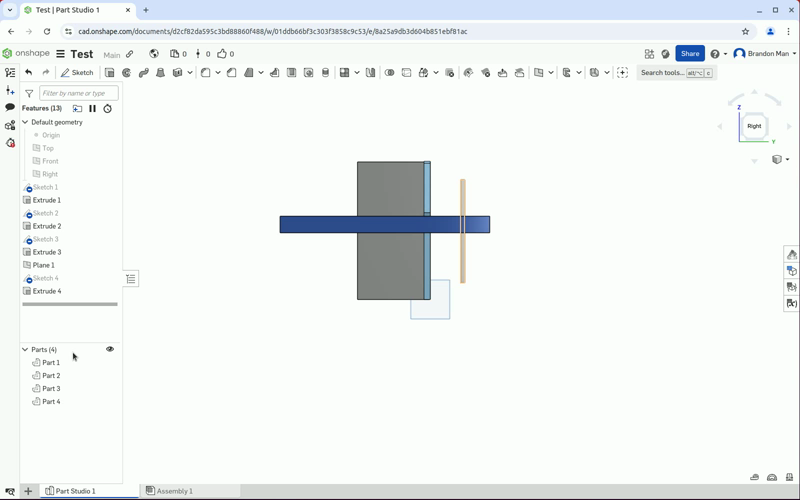
key(space)
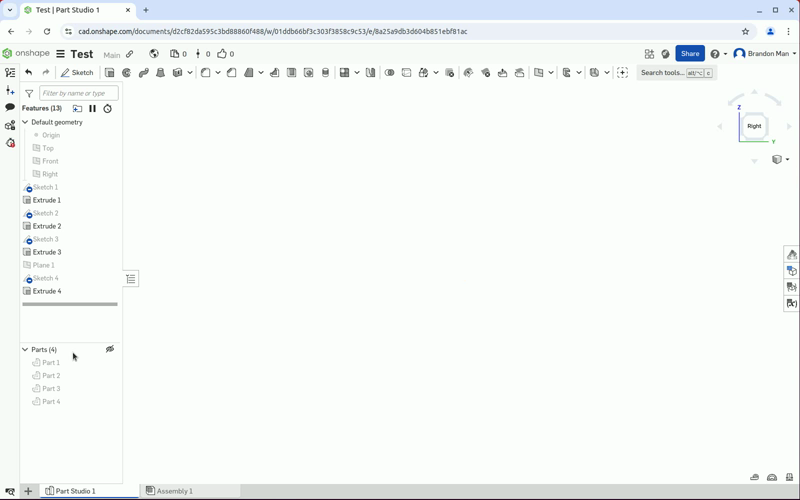
key_down(shift)
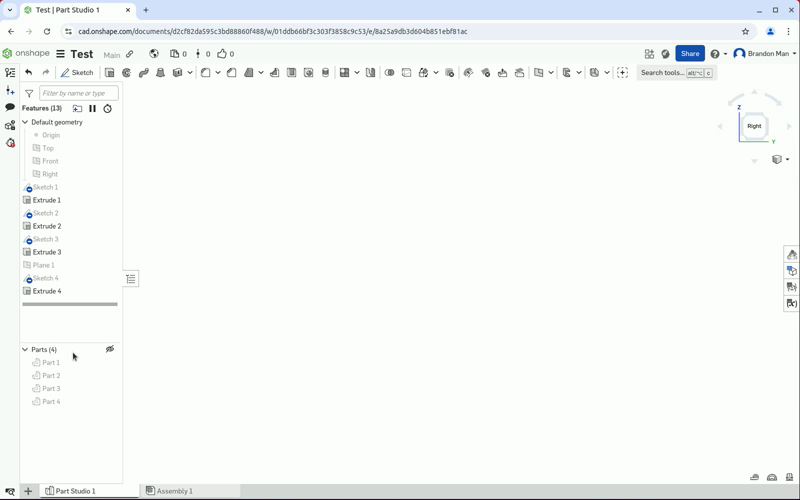
key(right)
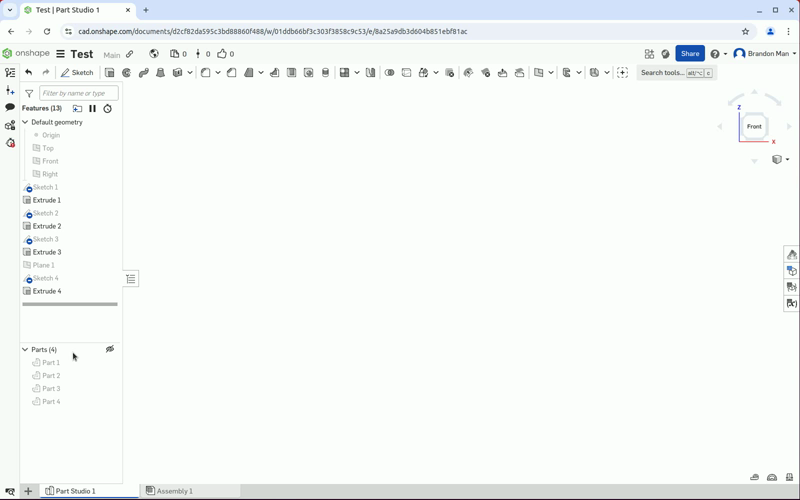
key_up(shift)
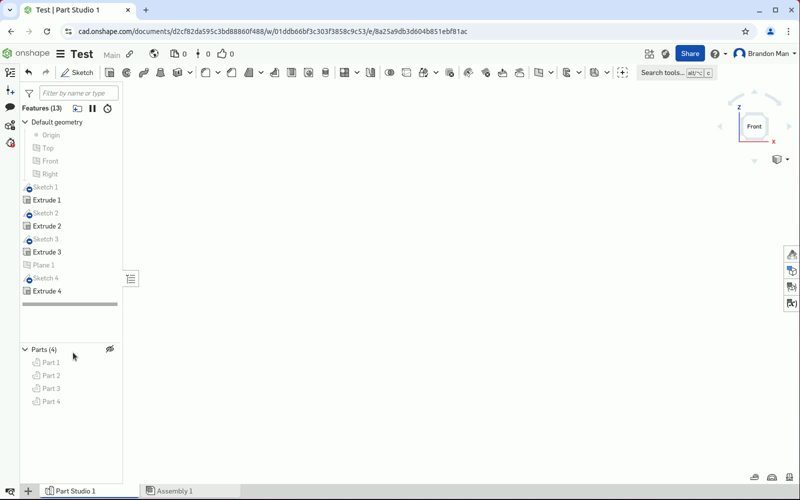
mouse_move(73, 352)
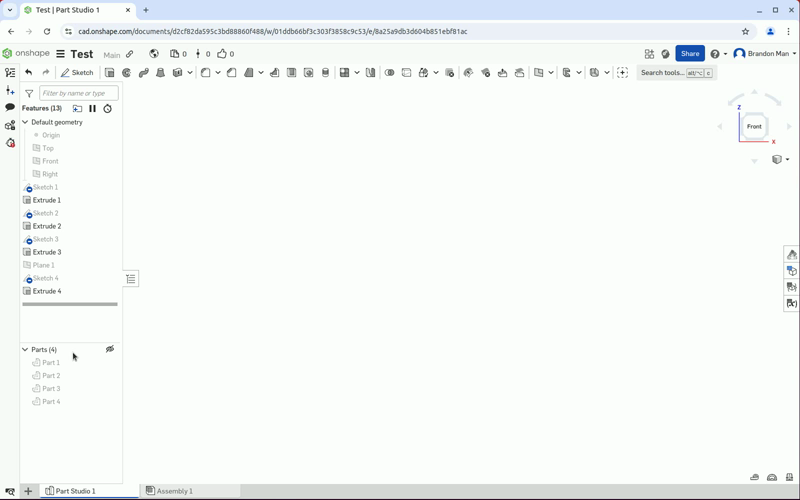
key(shift+y)
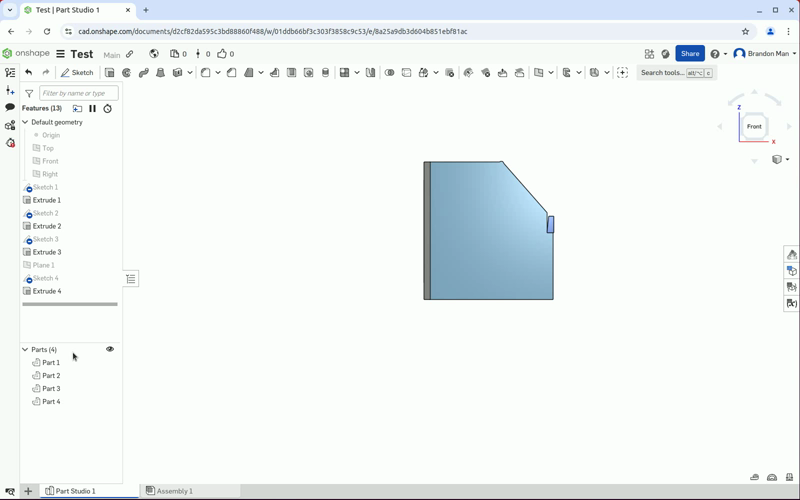
mouse_move(541, 75)
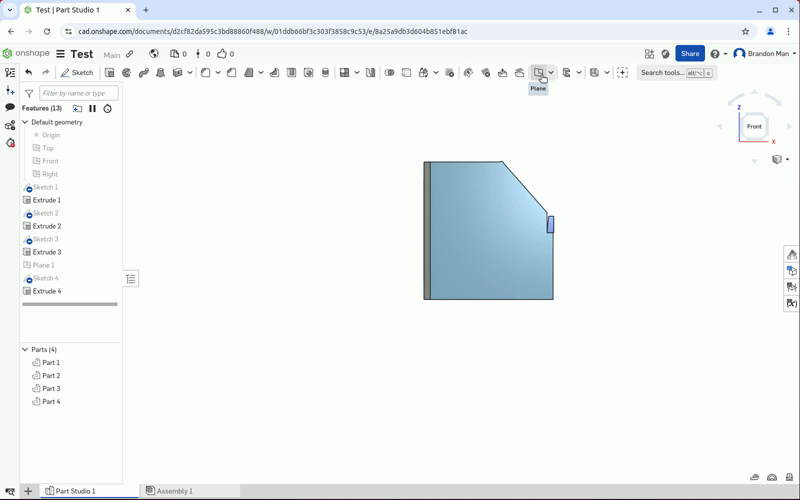
click(541, 75)
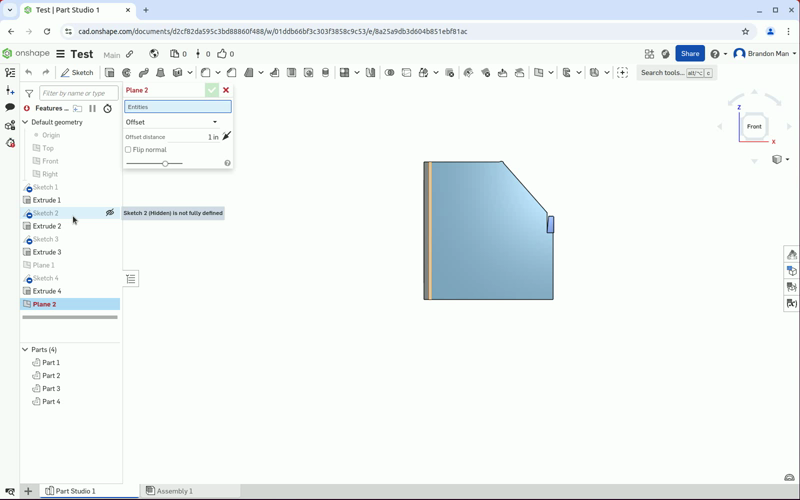
scroll(3)
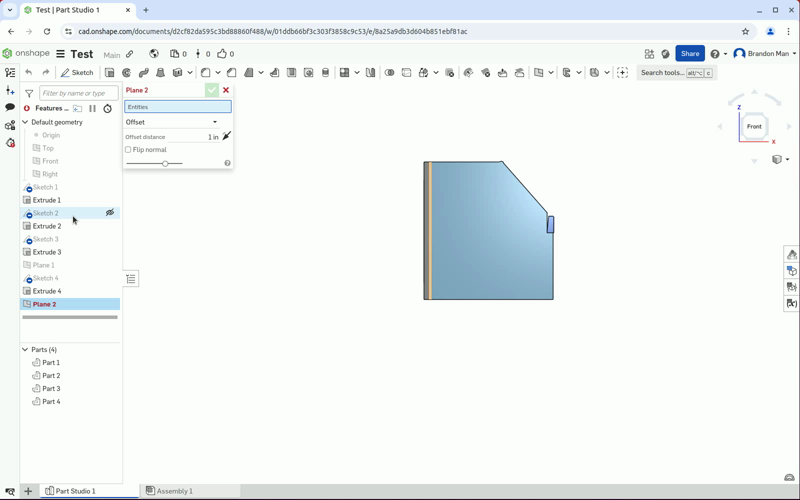
mouse_move(73, 163)
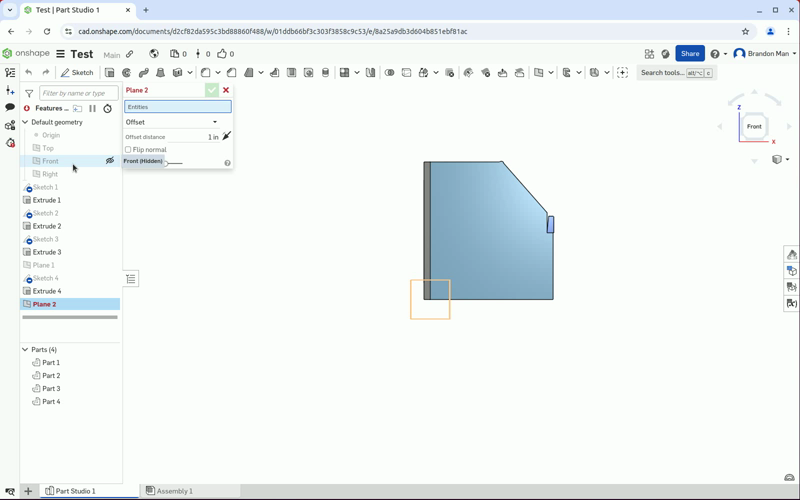
click(73, 163)
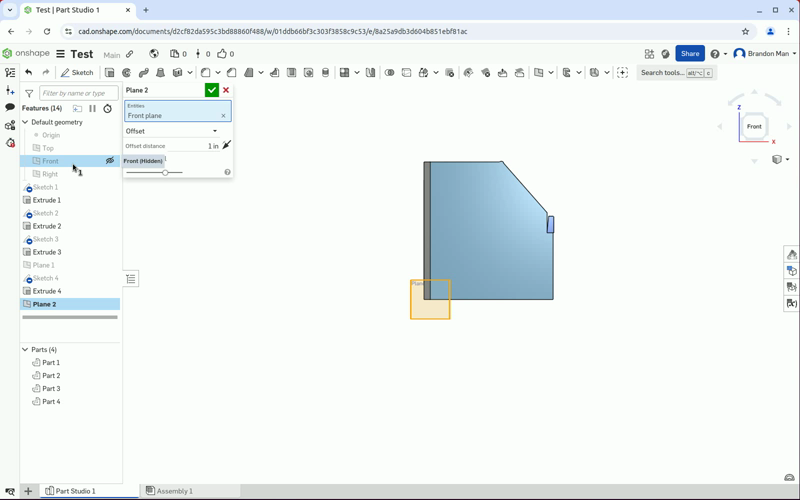
key(tab, 2)
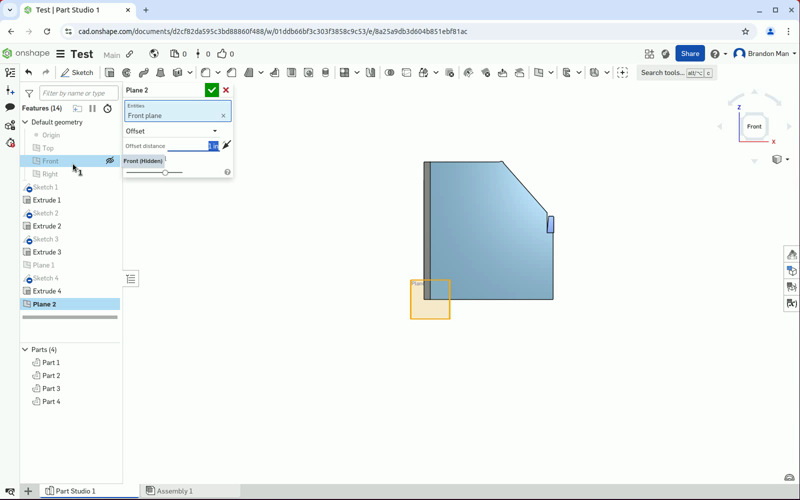
text(0.955)
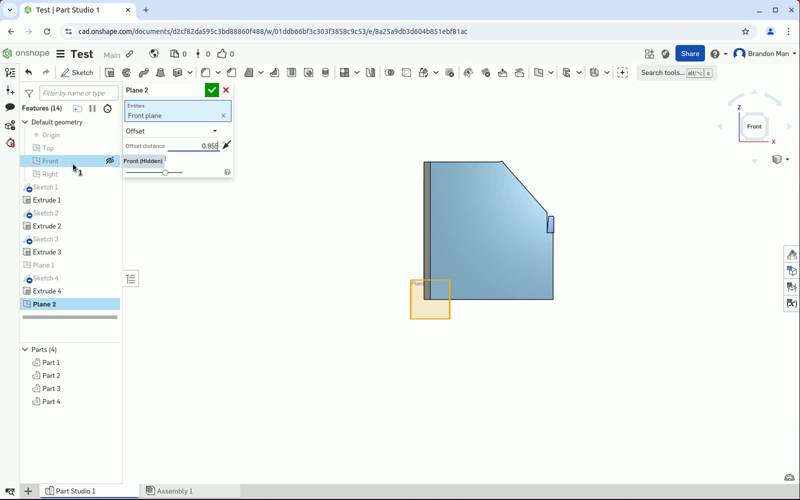
key(enter, 2)
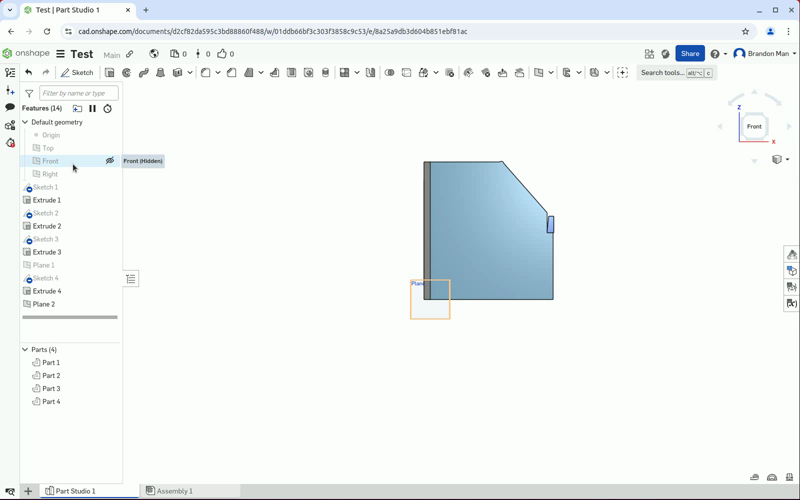
key(shift+s)
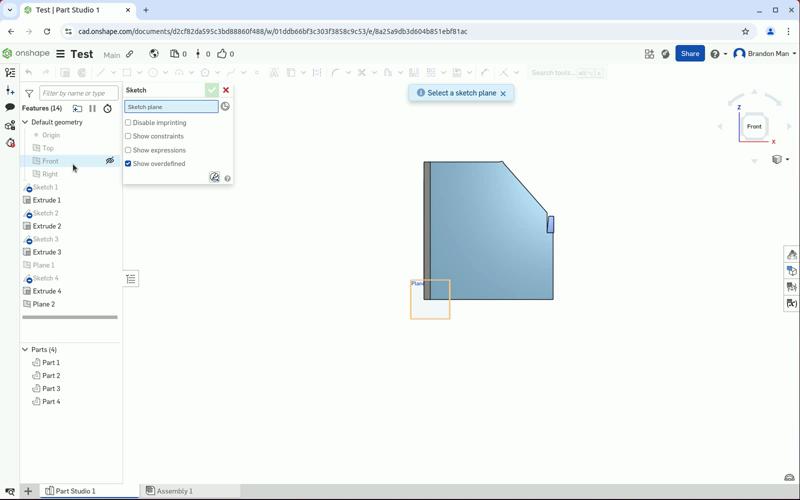
mouse_move(73, 306)
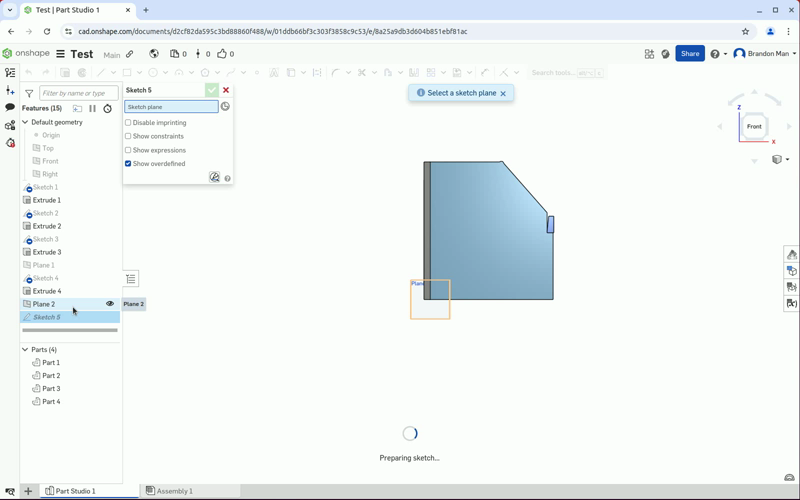
click(73, 306)
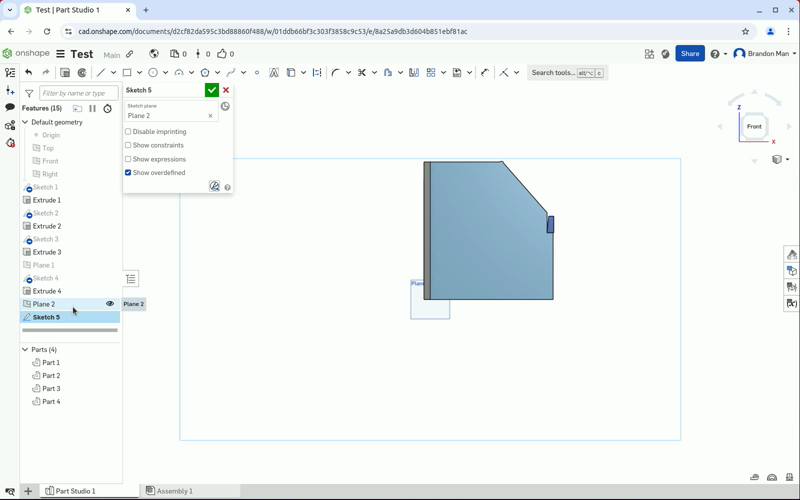
mouse_move(73, 352)
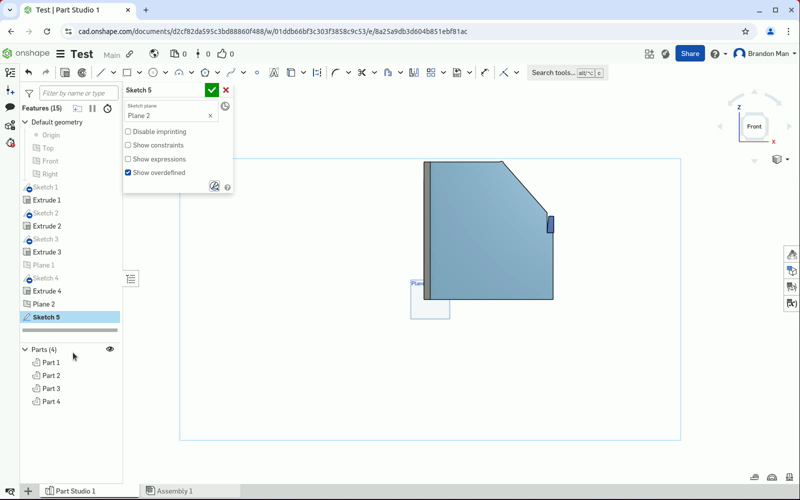
key(y)
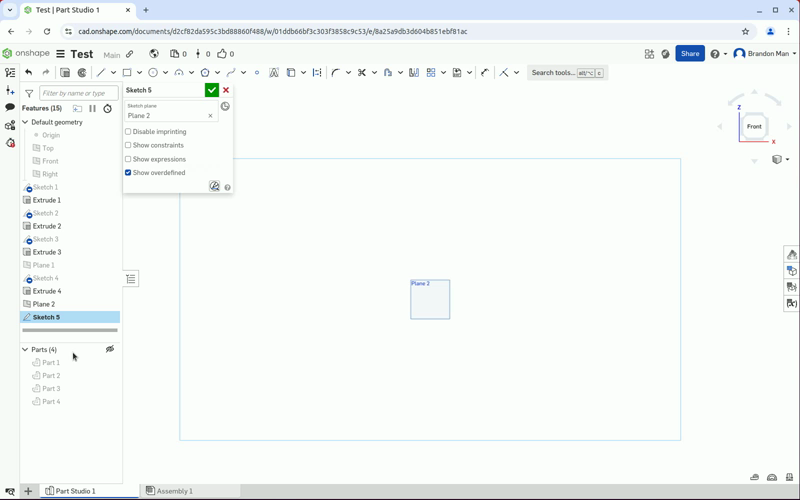
key(l)
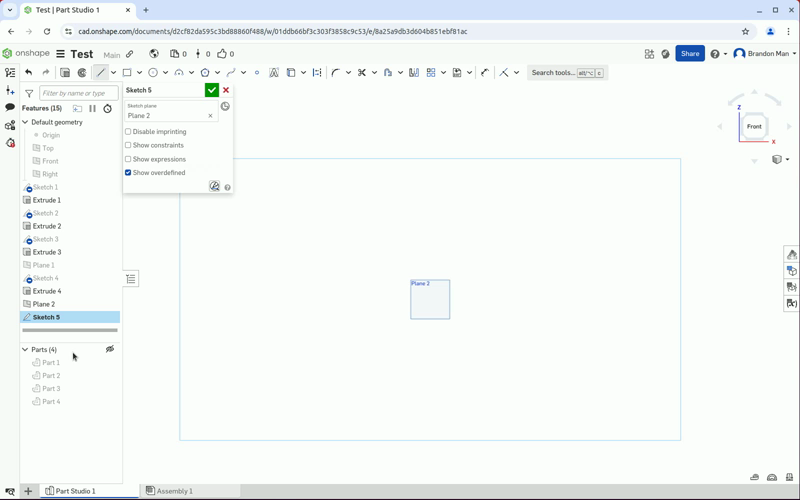
key_down(shift)
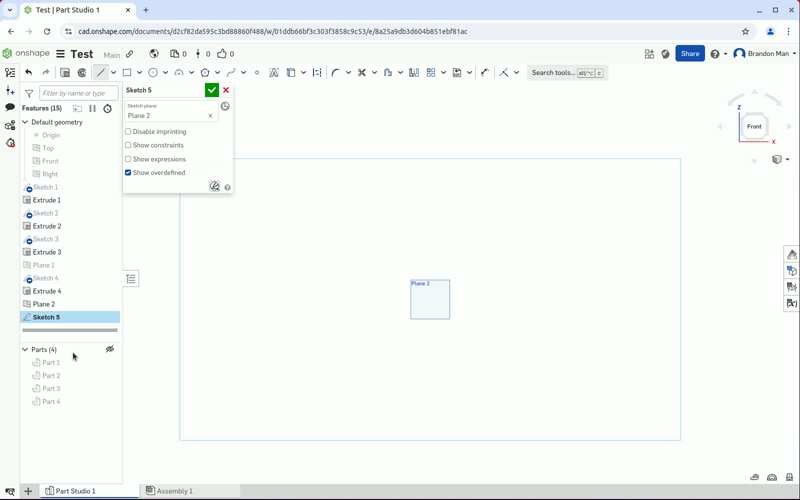
mouse_move(552, 282)
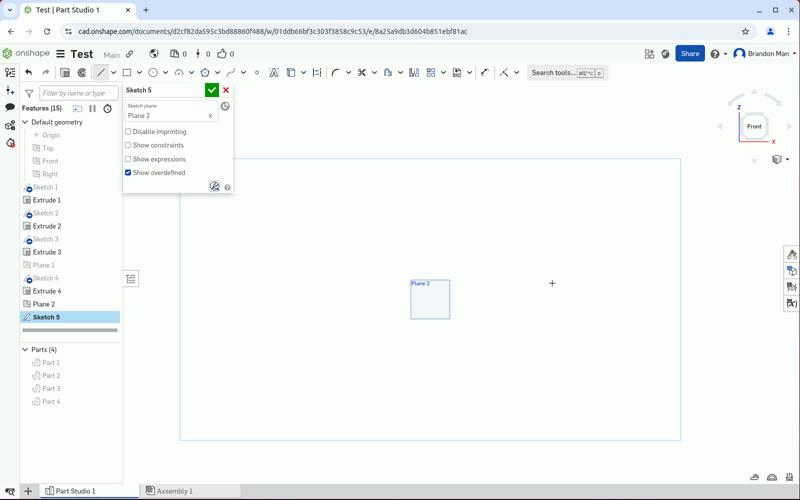
click(552, 282)
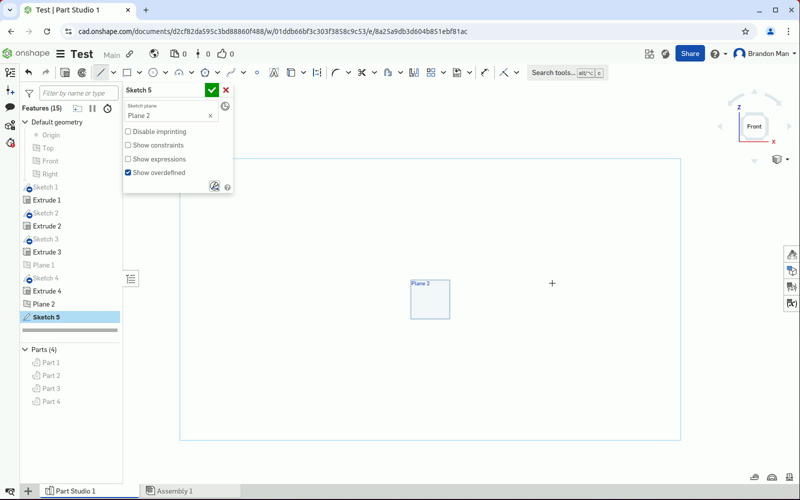
key_up(shift)
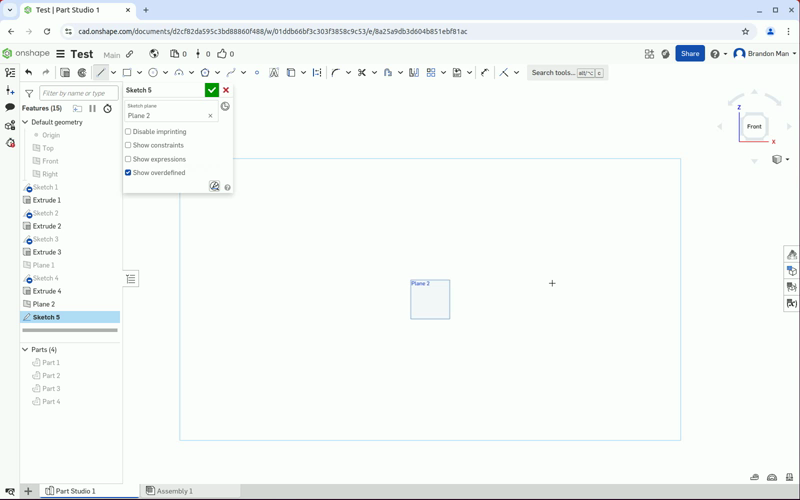
key_down(shift)
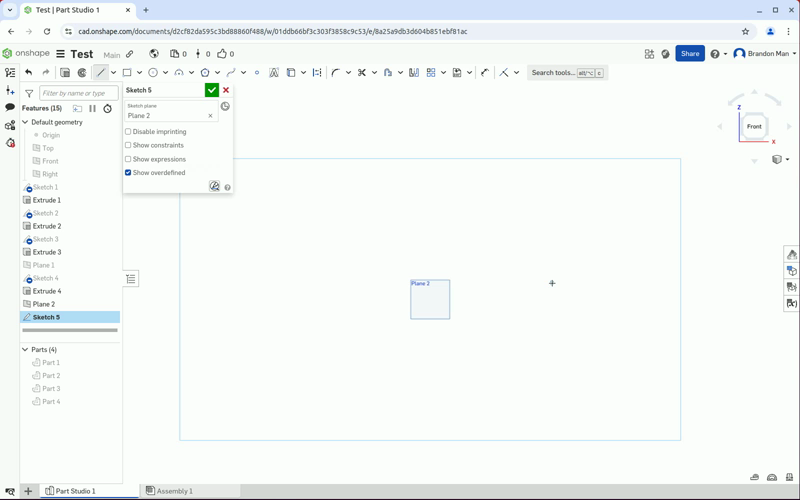
mouse_move(582, 282)
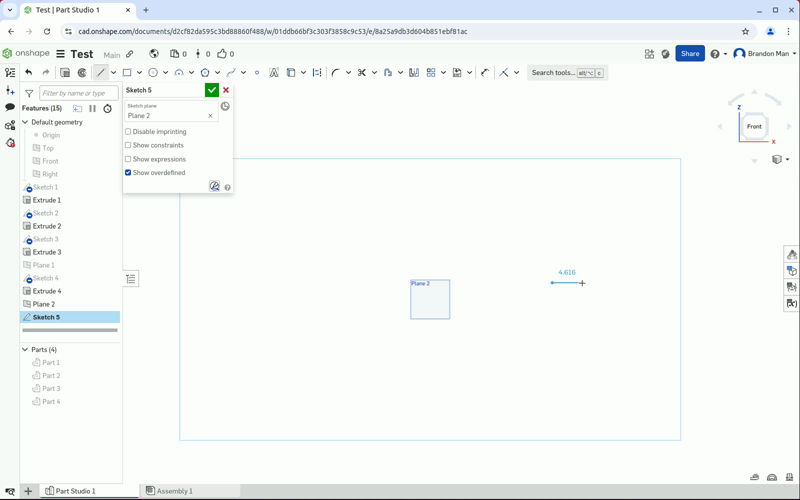
mouse_move(553, 282)
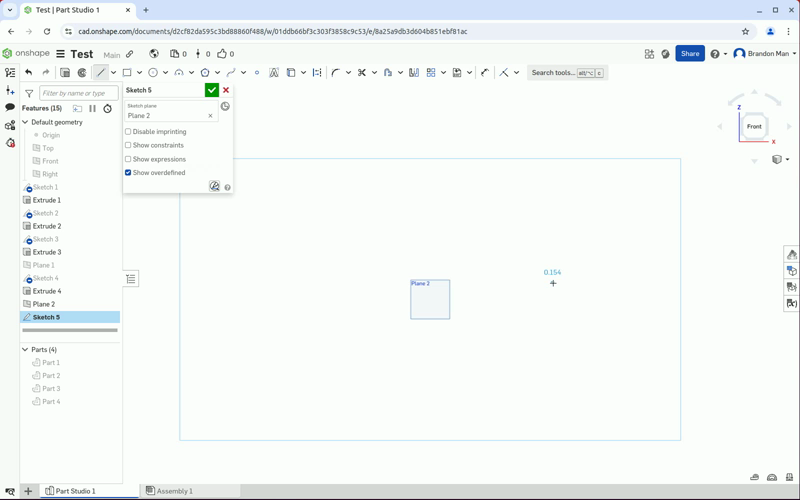
scroll(6)
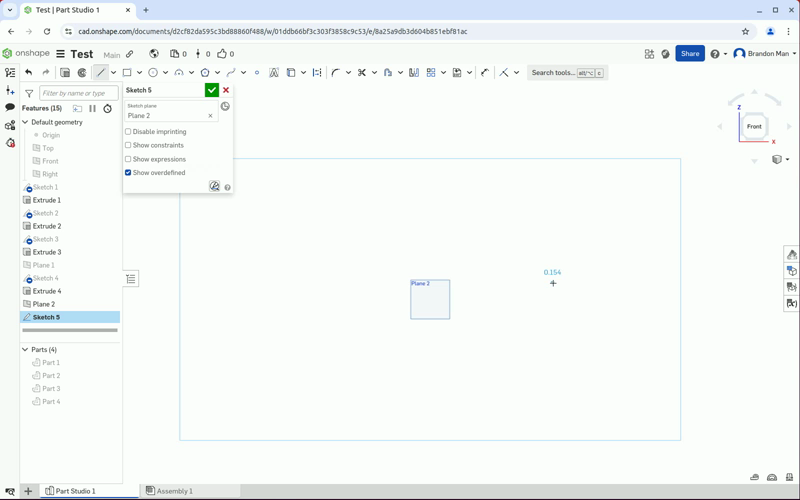
scroll(6)
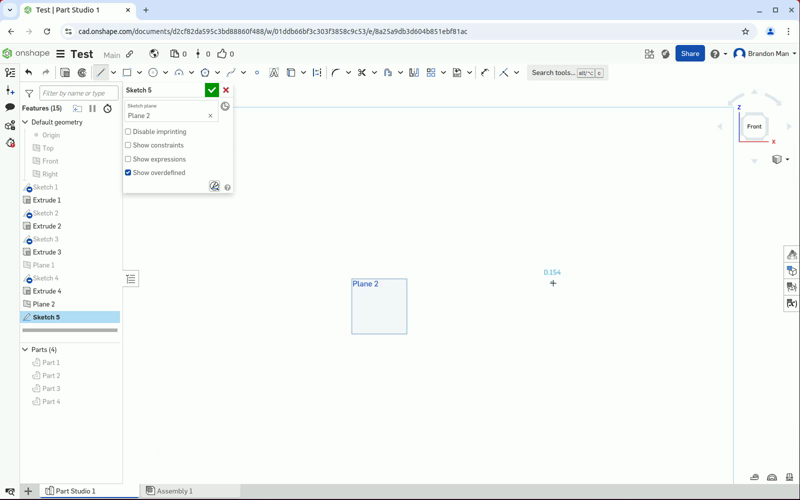
scroll(6)
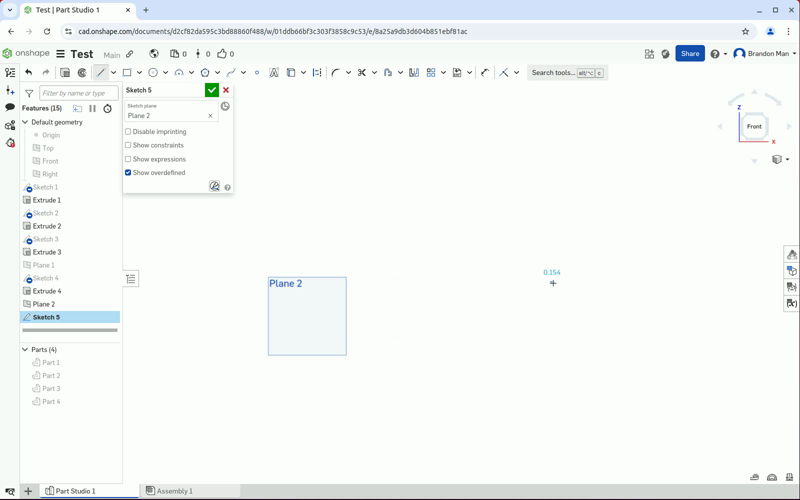
scroll(6)
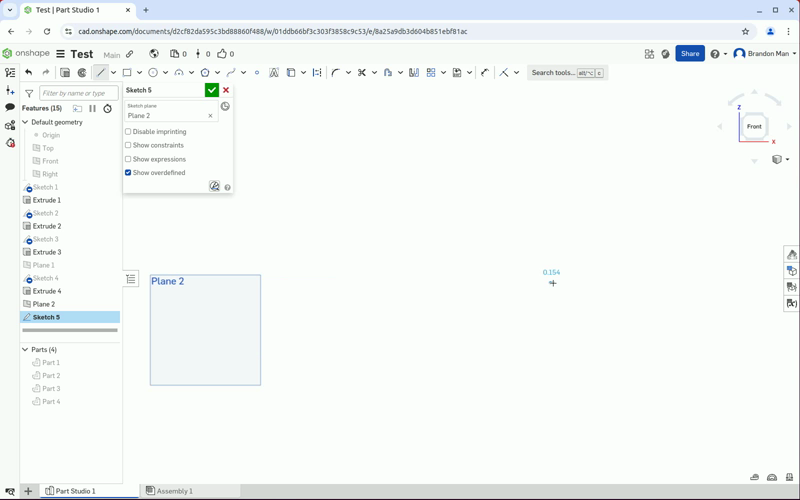
scroll(6)
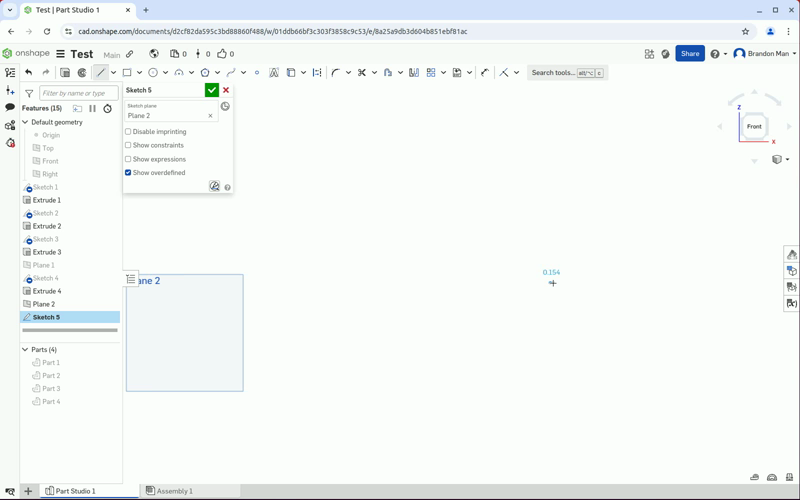
scroll(6)
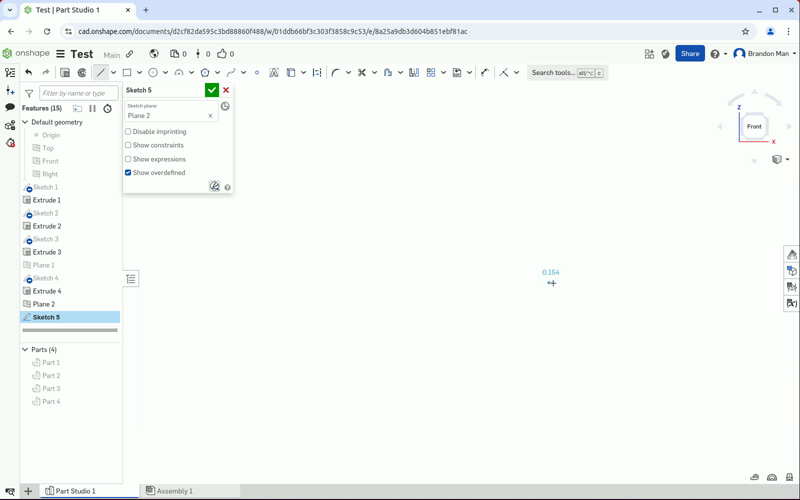
scroll(6)
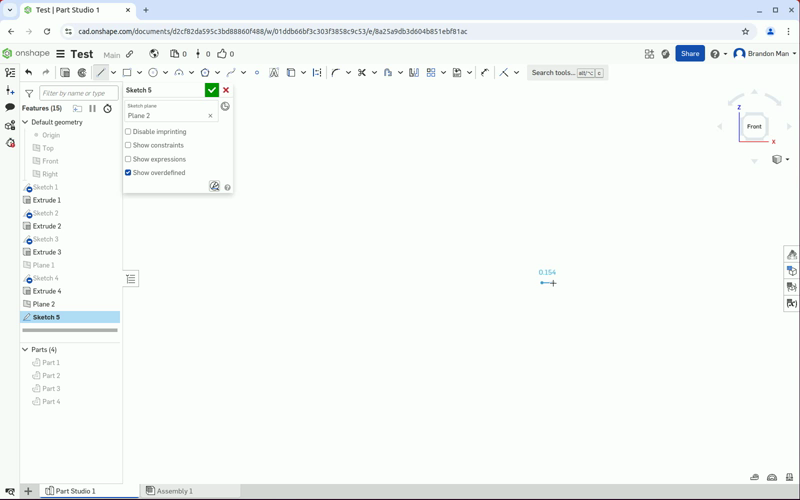
click(553, 282)
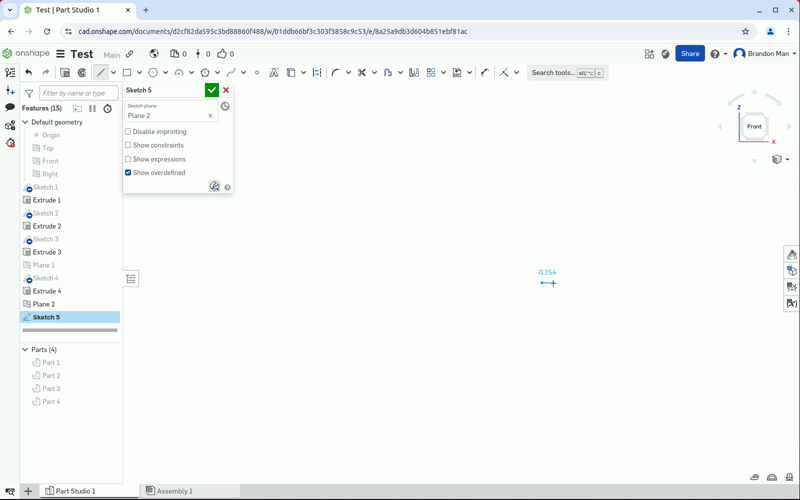
scroll(-6)
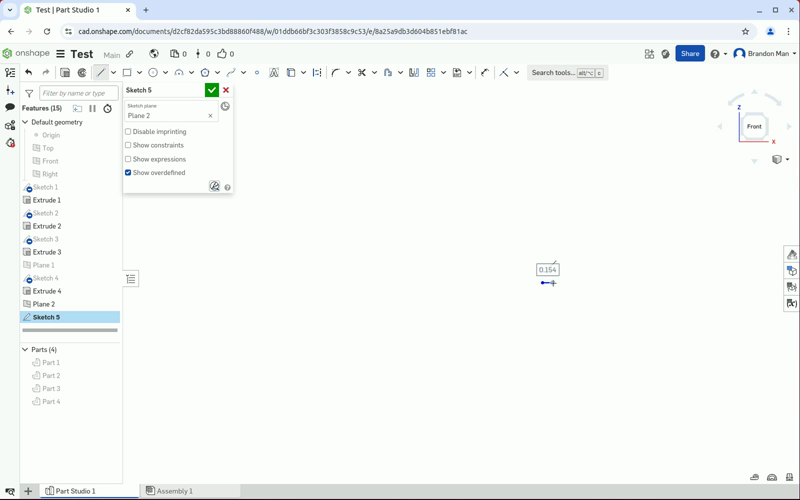
scroll(-6)
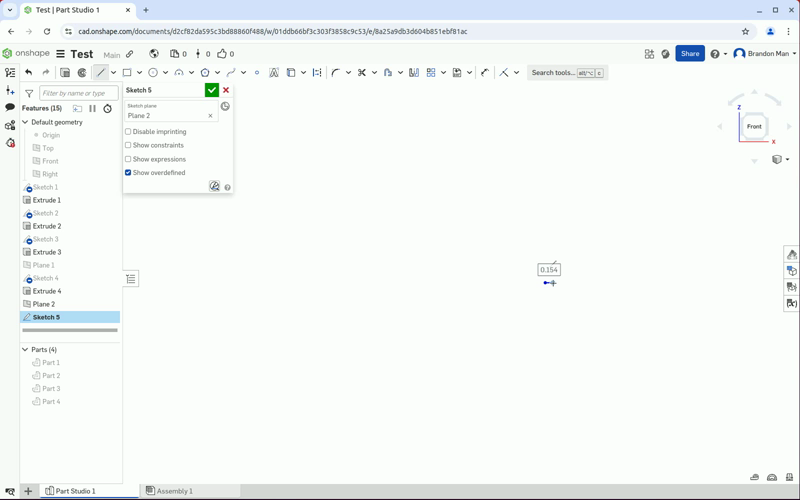
scroll(-6)
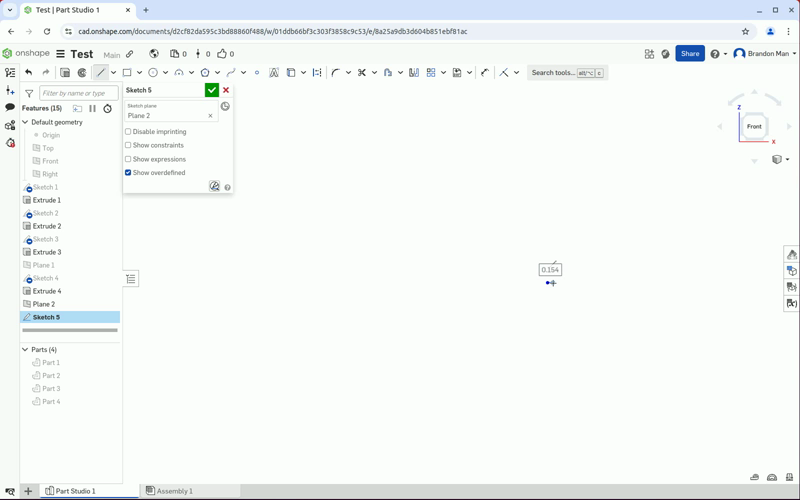
scroll(-6)
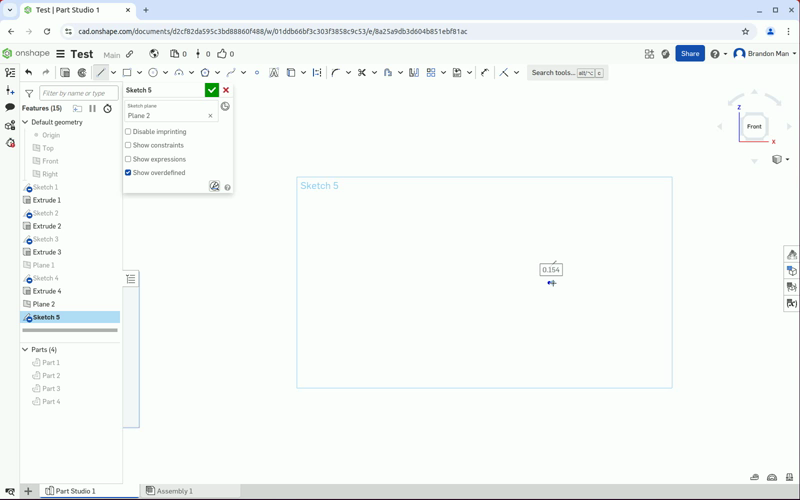
scroll(-6)
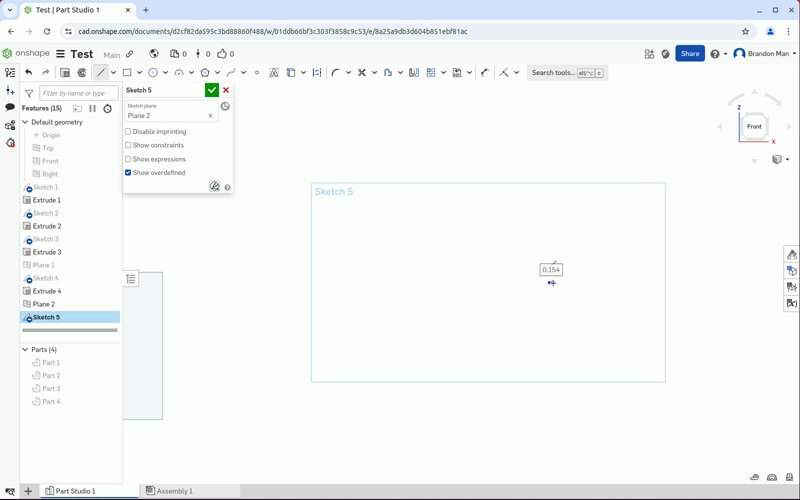
scroll(-6)
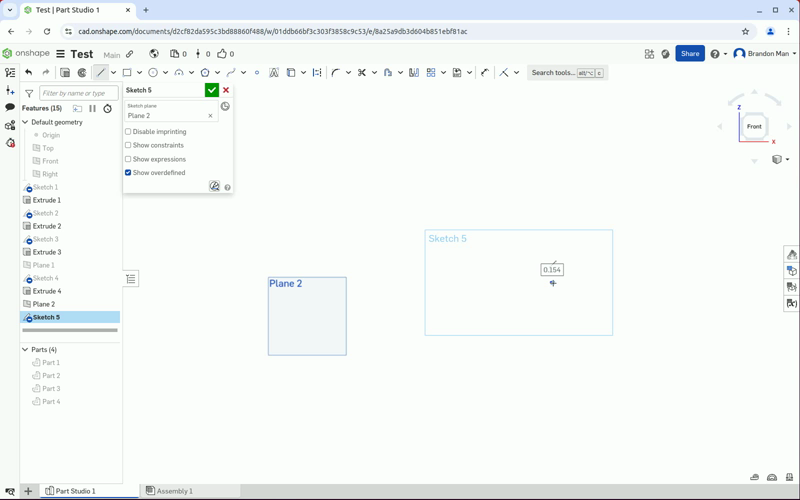
scroll(-6)
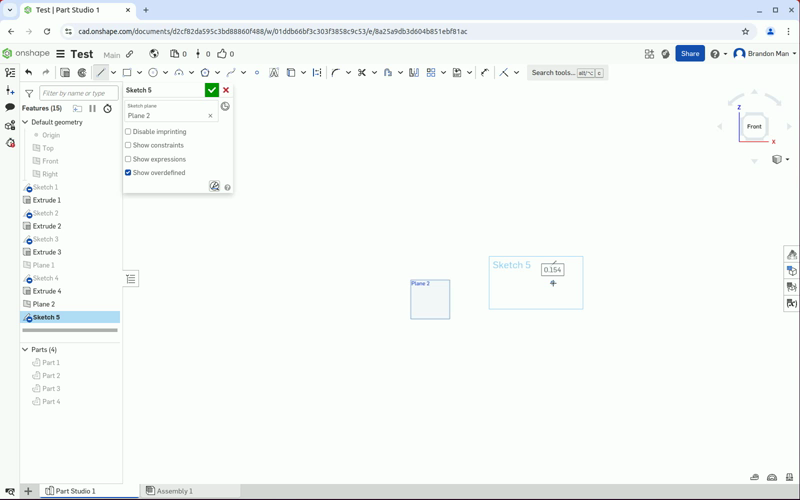
key_up(shift)
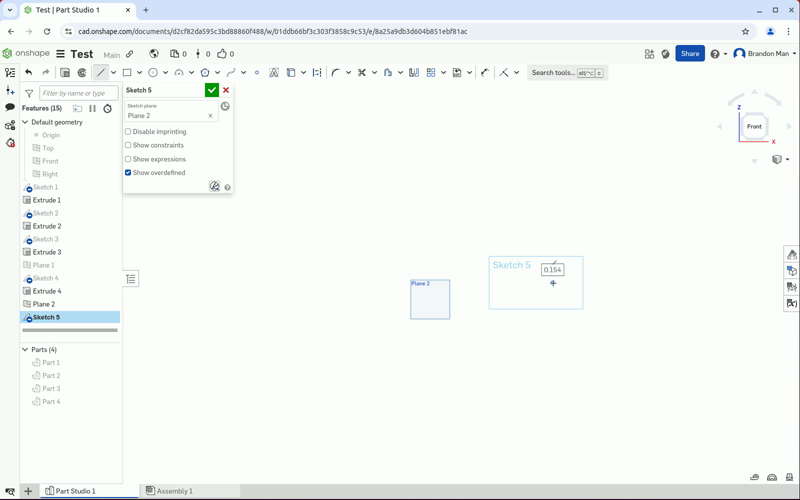
key_down(shift)
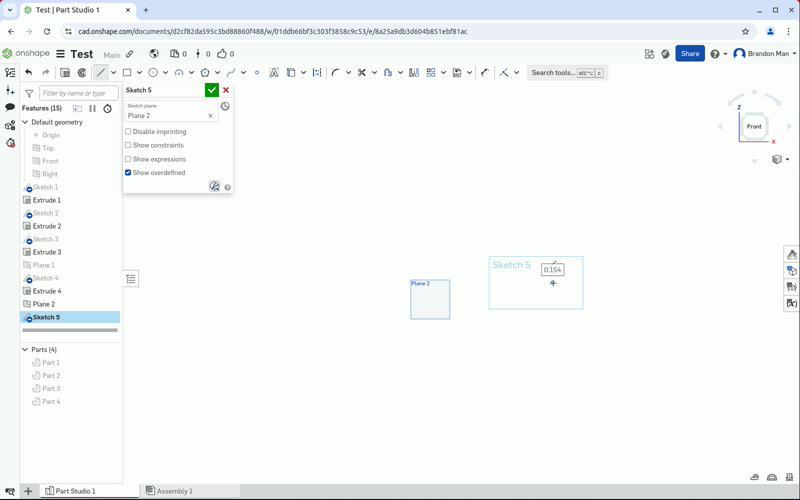
mouse_move(583, 282)
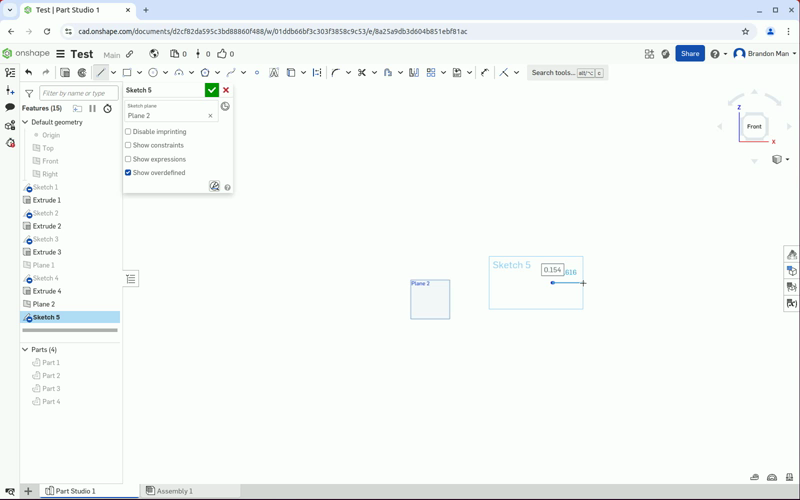
mouse_move(553, 231)
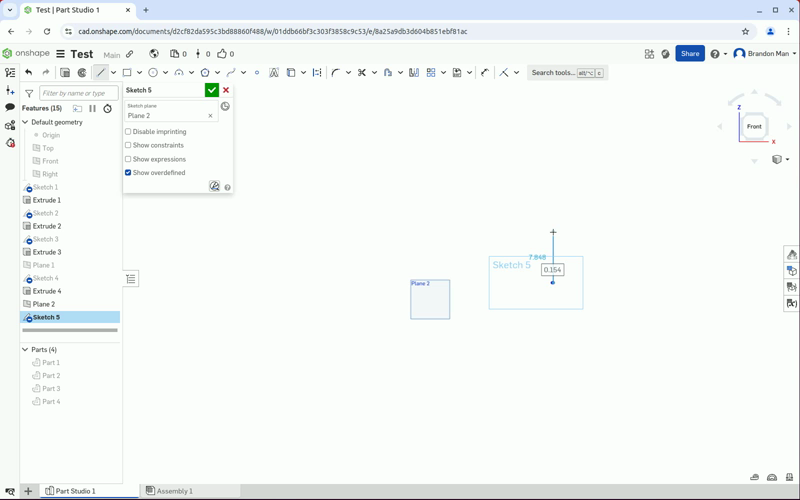
click(553, 231)
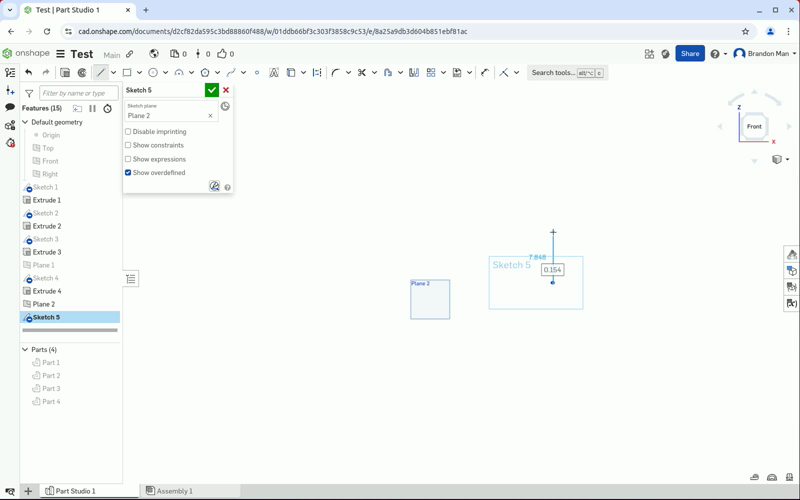
key_up(shift)
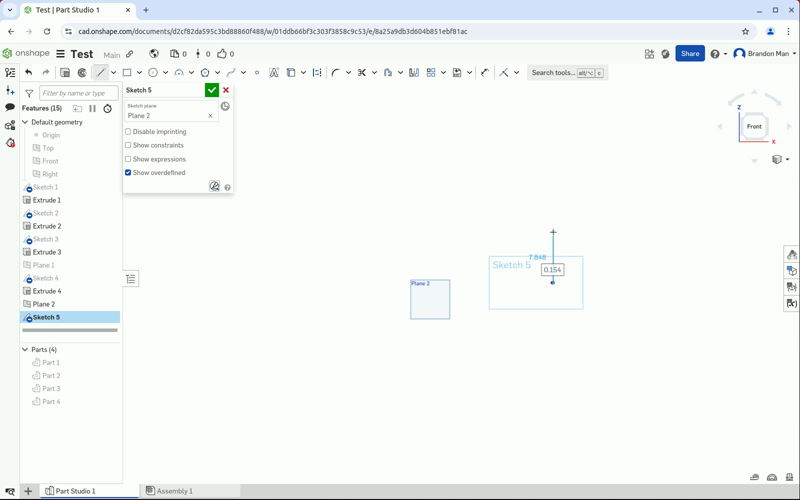
key_down(shift)
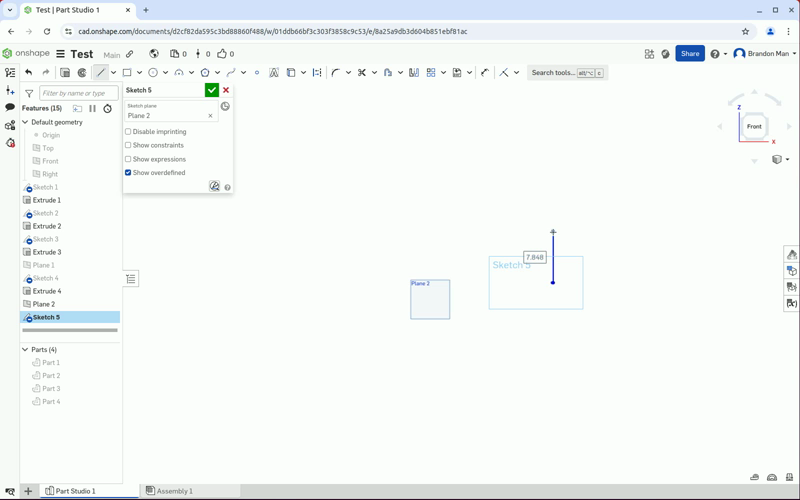
mouse_move(583, 231)
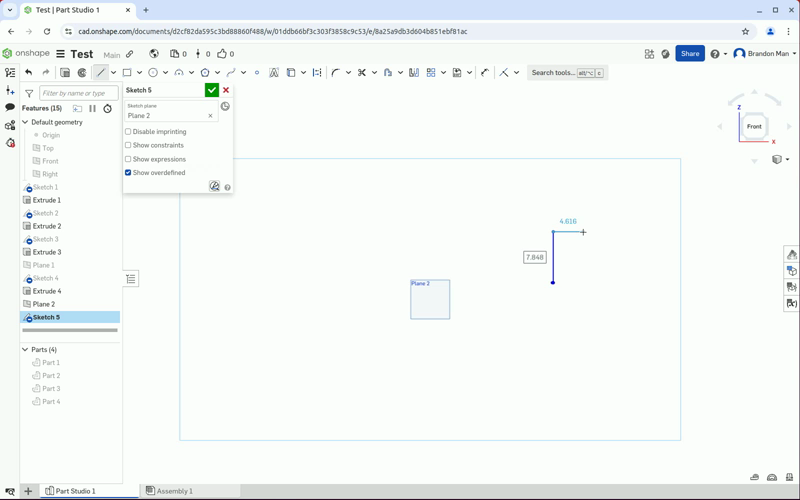
mouse_move(552, 231)
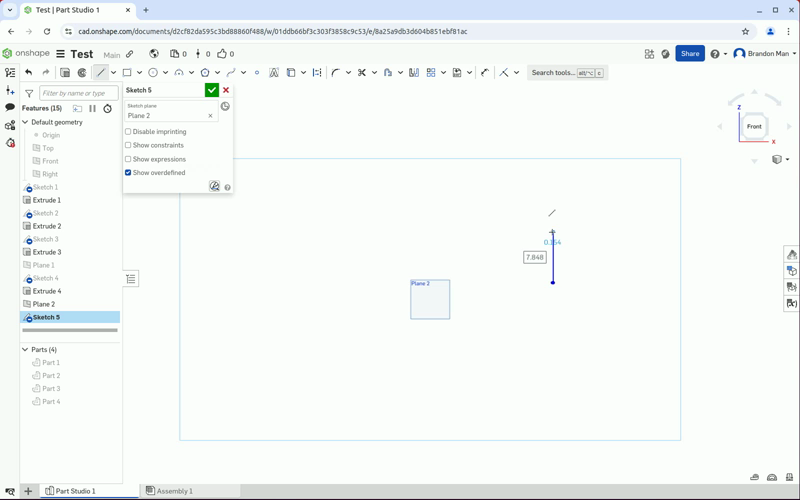
scroll(6)
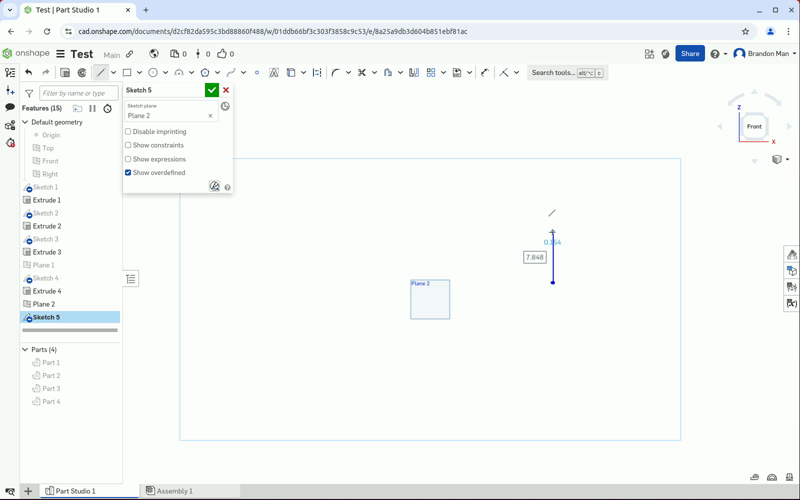
scroll(6)
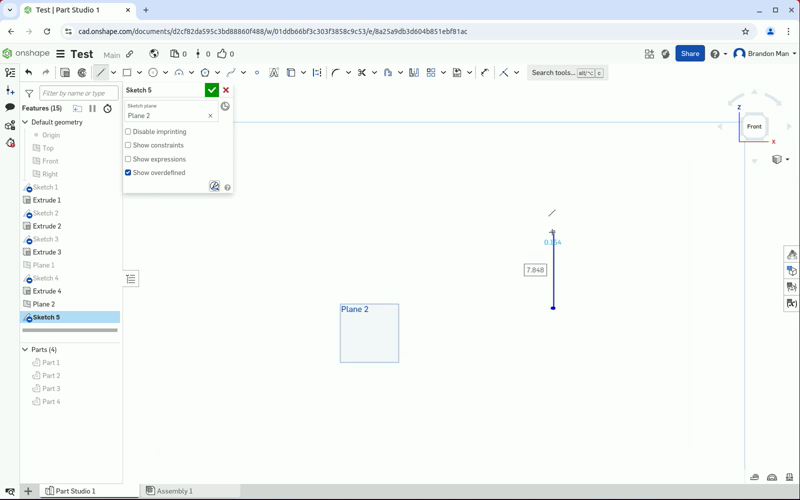
scroll(6)
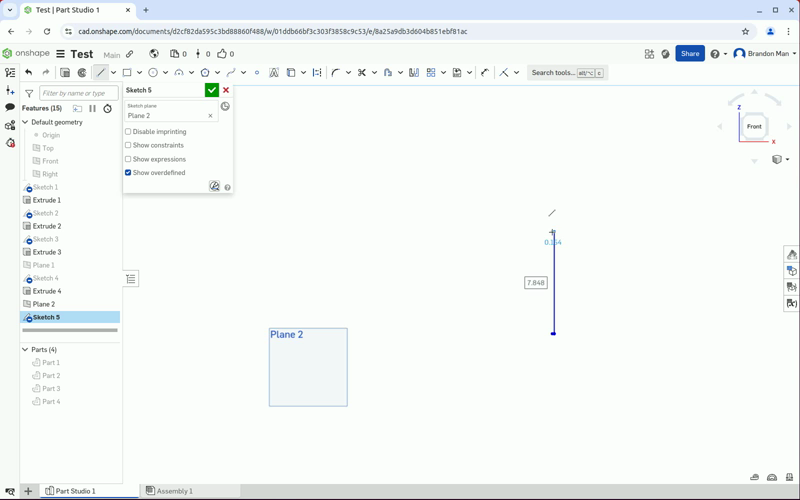
scroll(6)
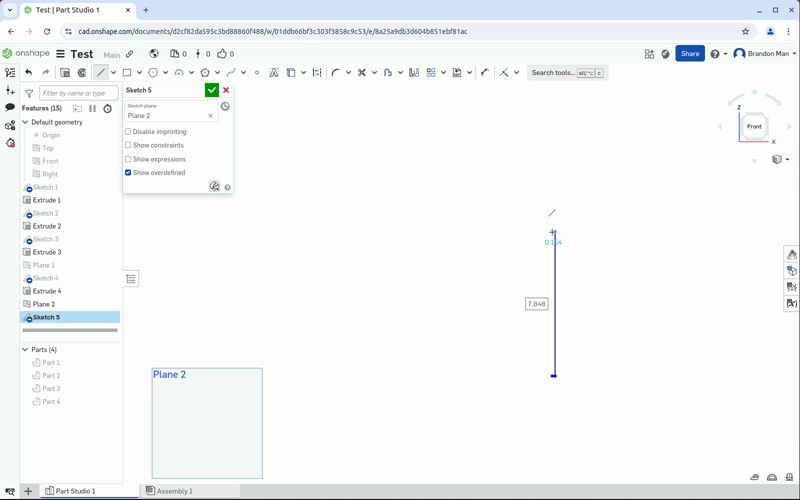
scroll(6)
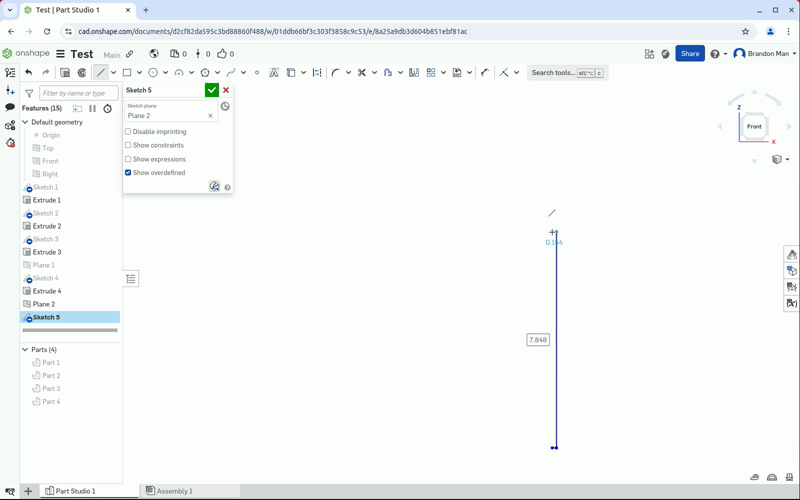
scroll(6)
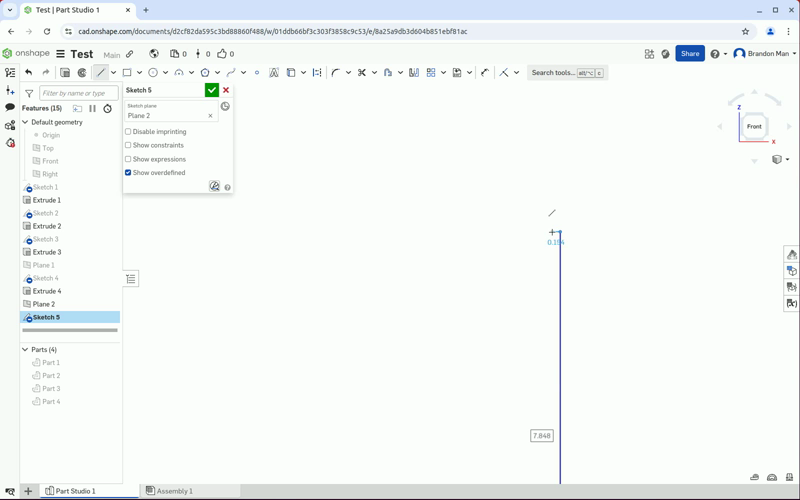
scroll(6)
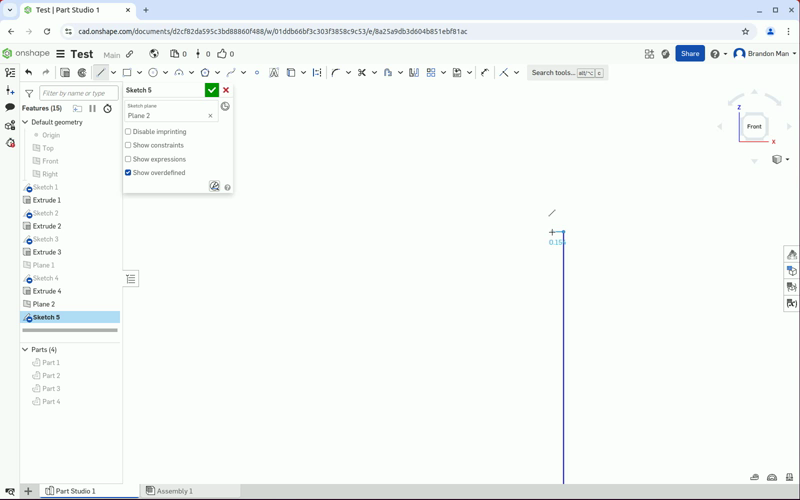
click(552, 231)
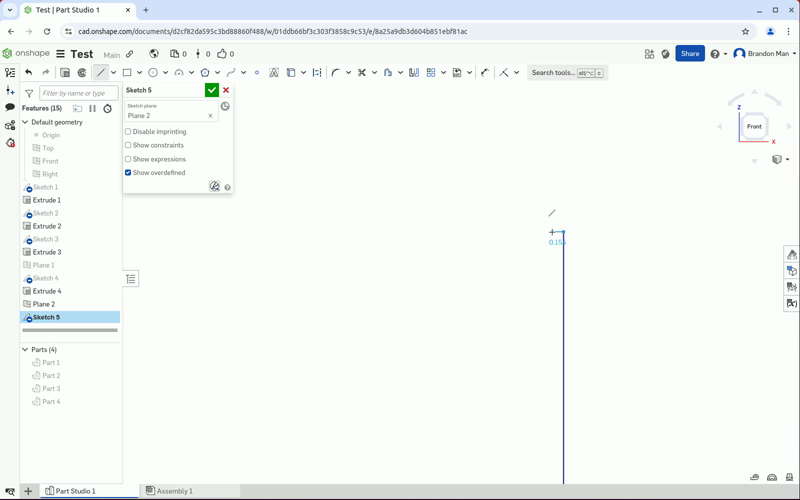
scroll(-6)
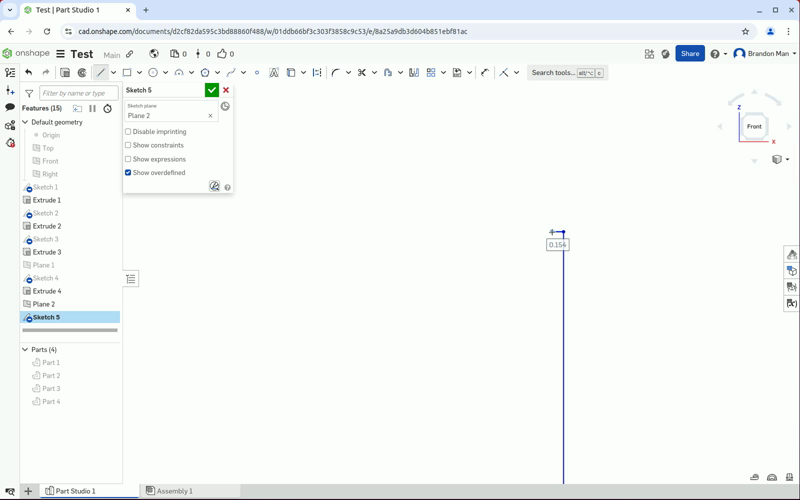
scroll(-6)
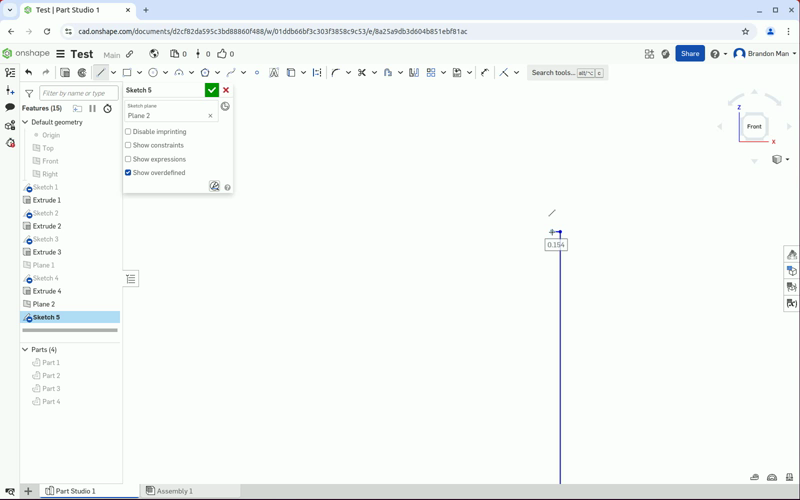
scroll(-6)
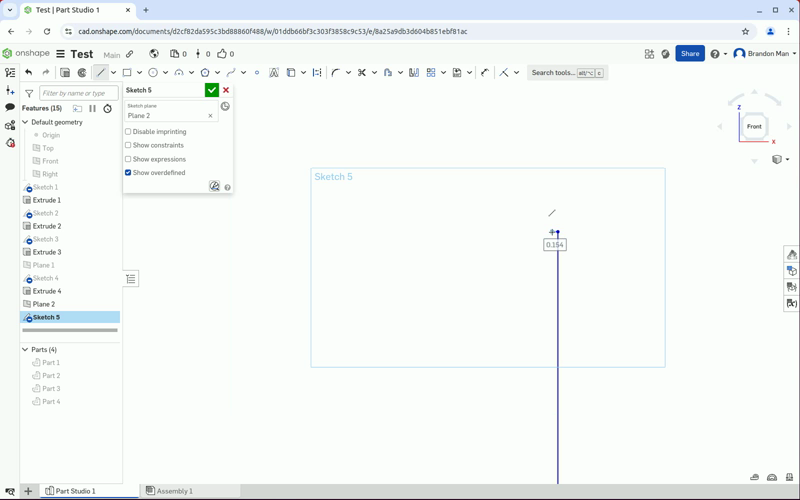
scroll(-6)
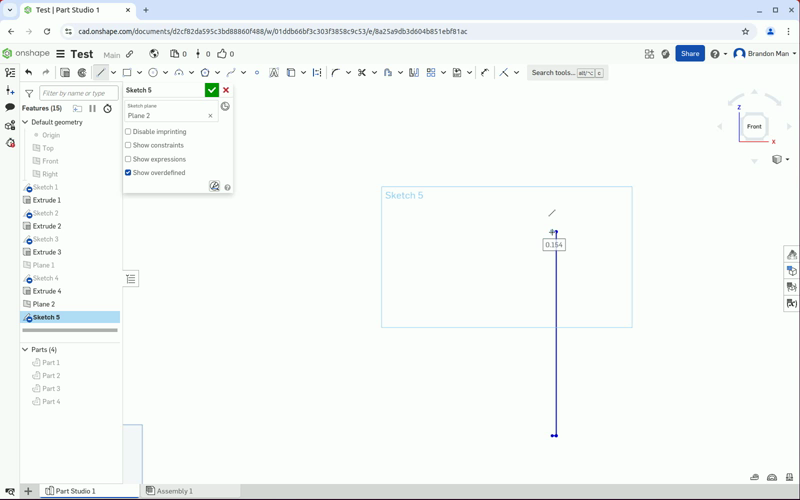
scroll(-6)
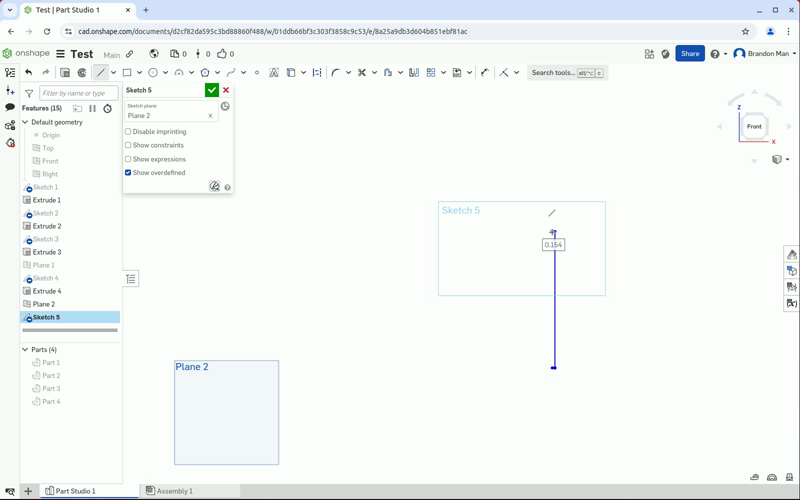
scroll(-6)
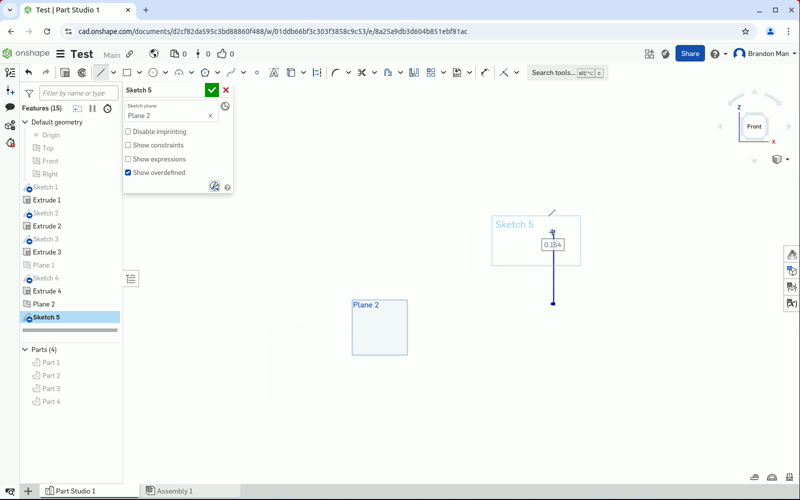
scroll(-6)
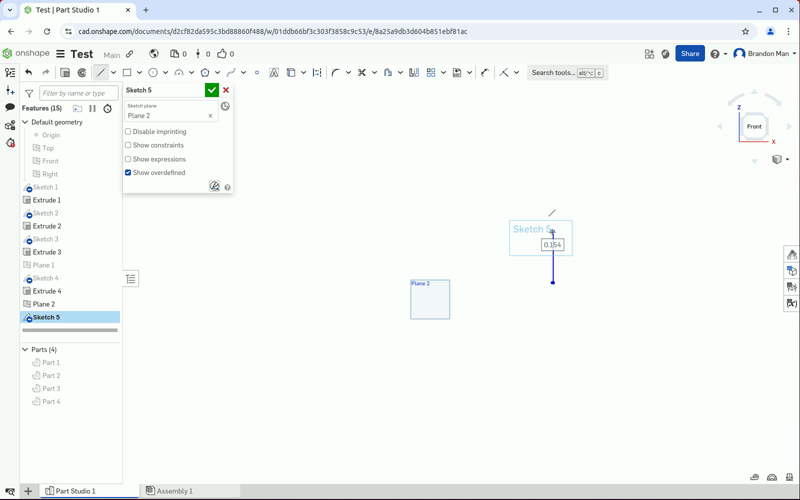
key_up(shift)
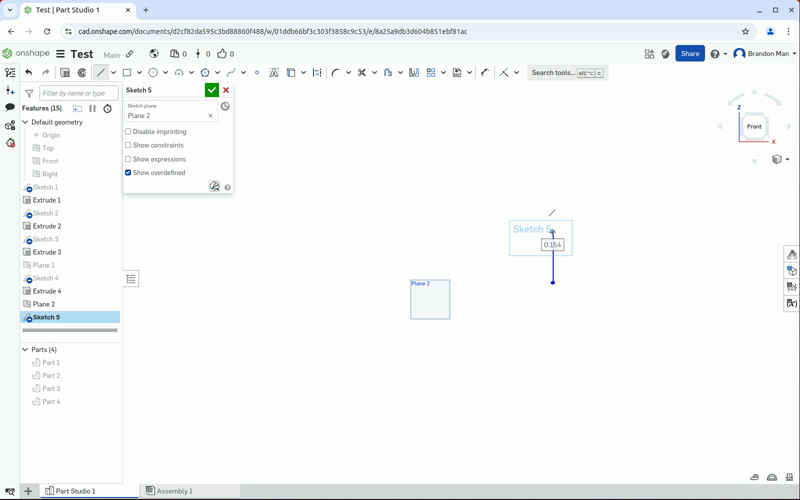
mouse_move(582, 231)
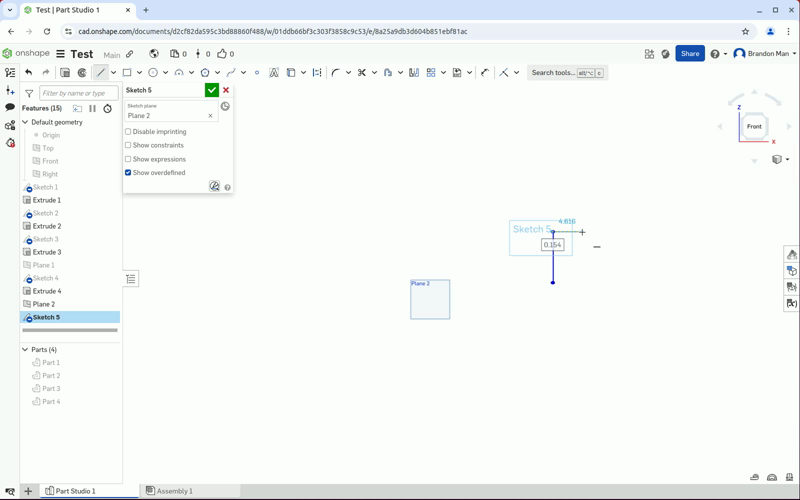
key_down(shift)
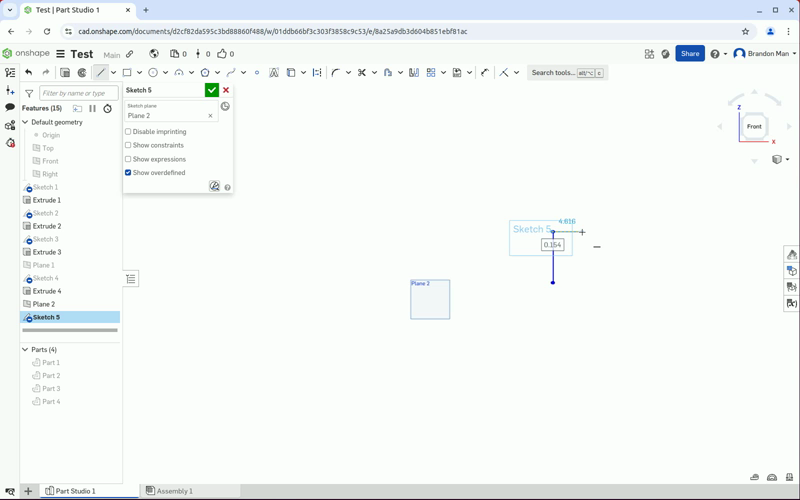
mouse_move(552, 282)
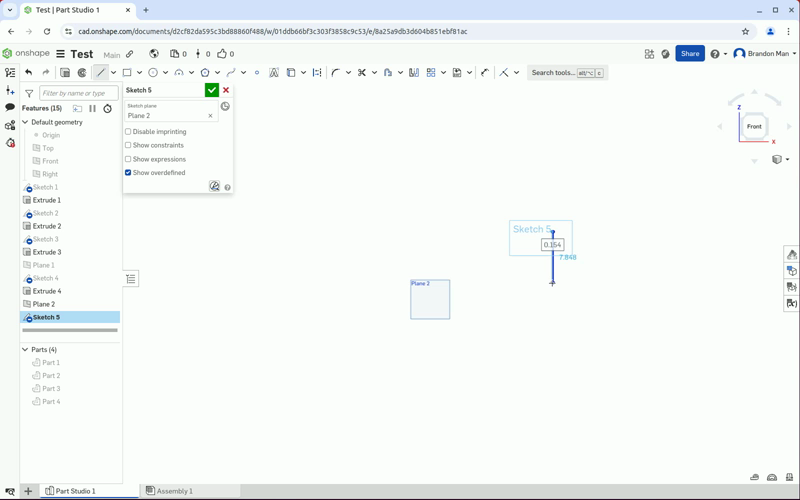
scroll(6)
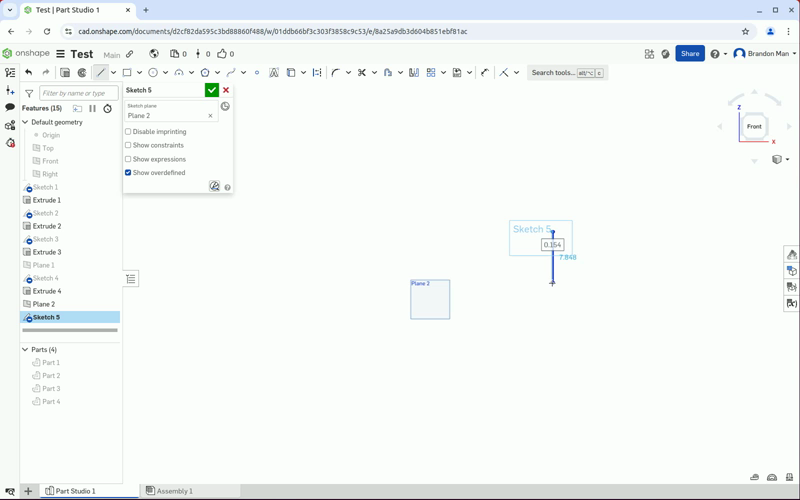
scroll(6)
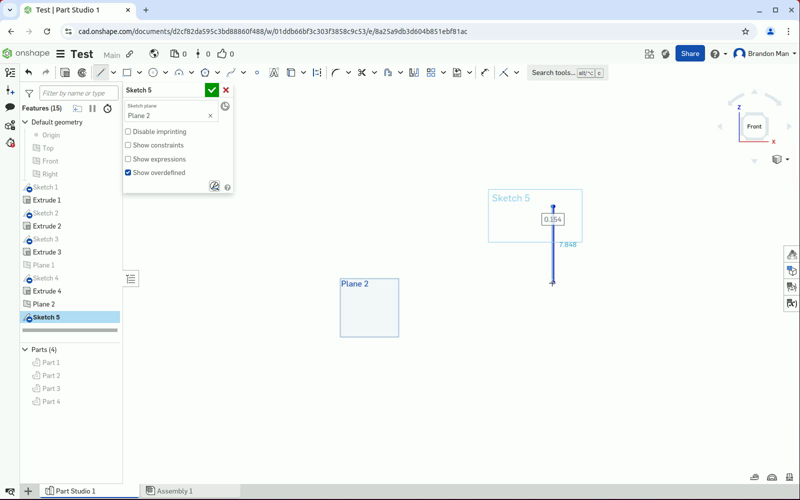
scroll(6)
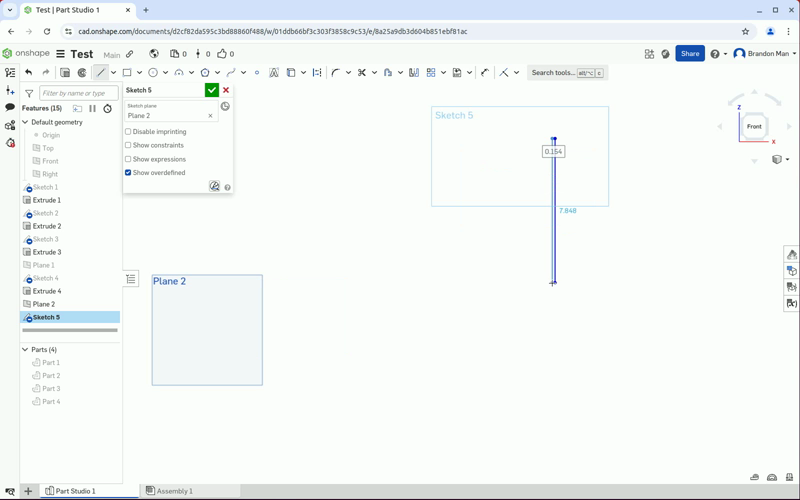
scroll(6)
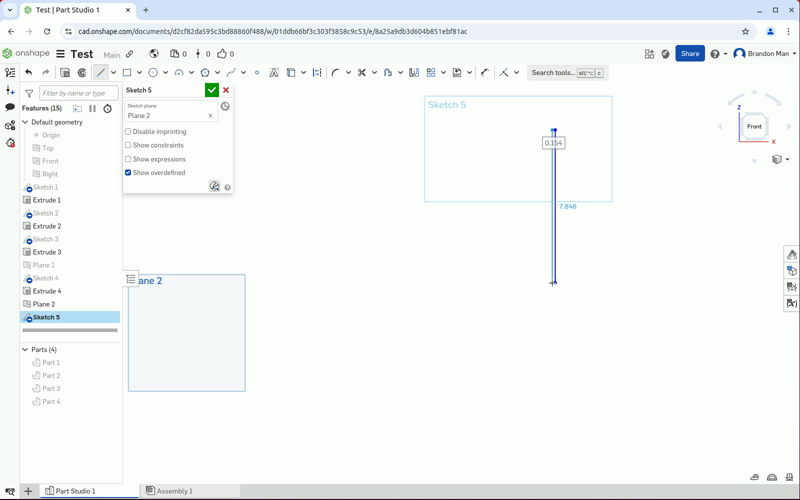
scroll(6)
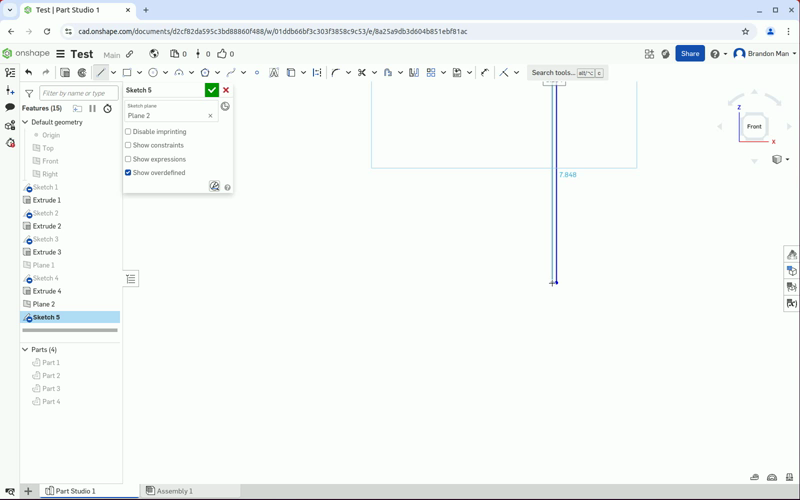
scroll(6)
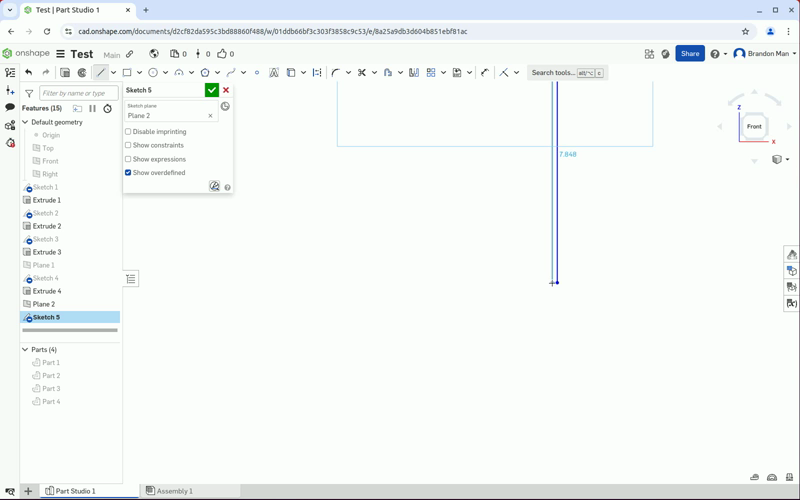
scroll(6)
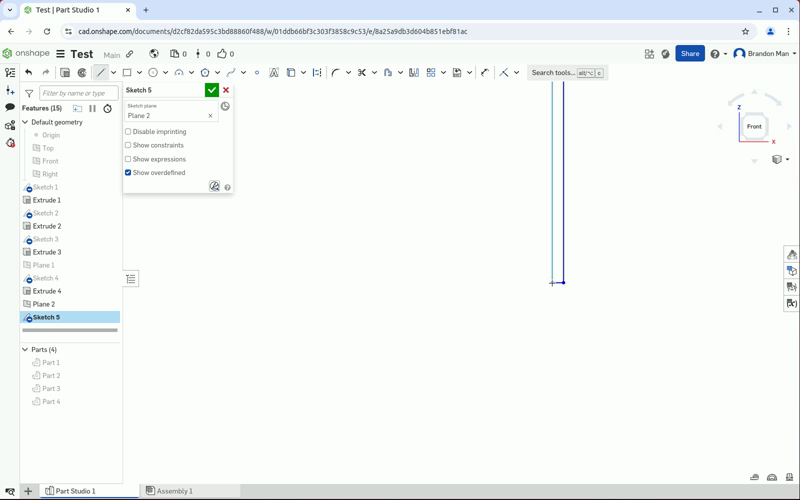
key_up(shift)
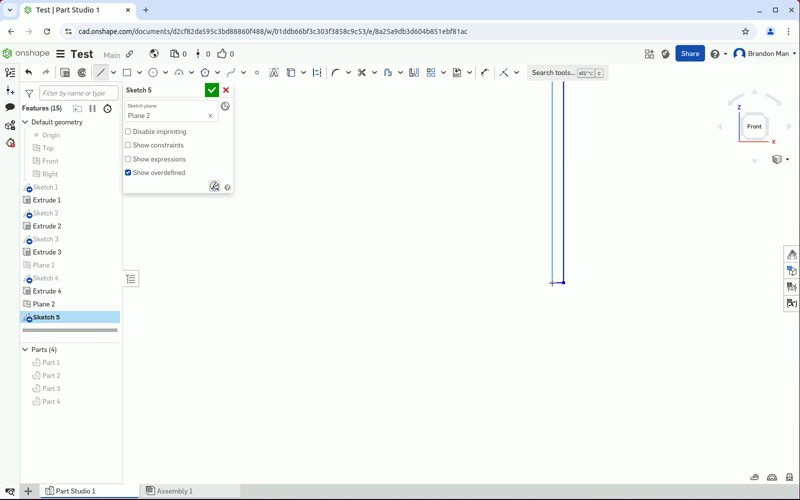
click(552, 282)
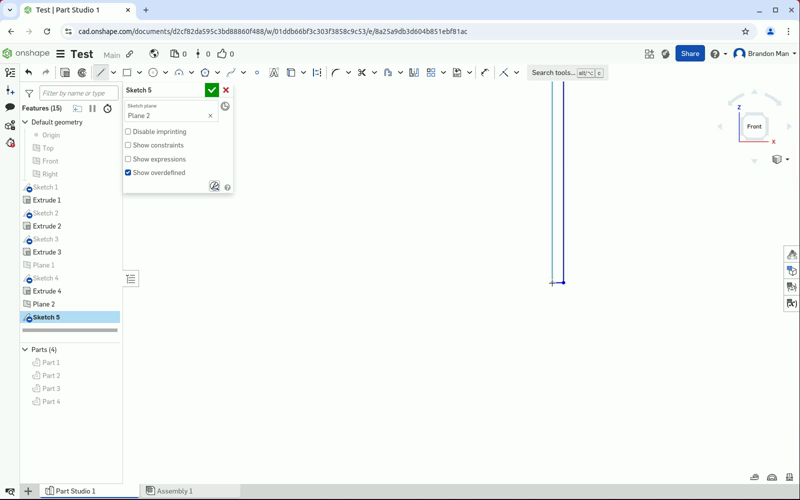
scroll(-6)
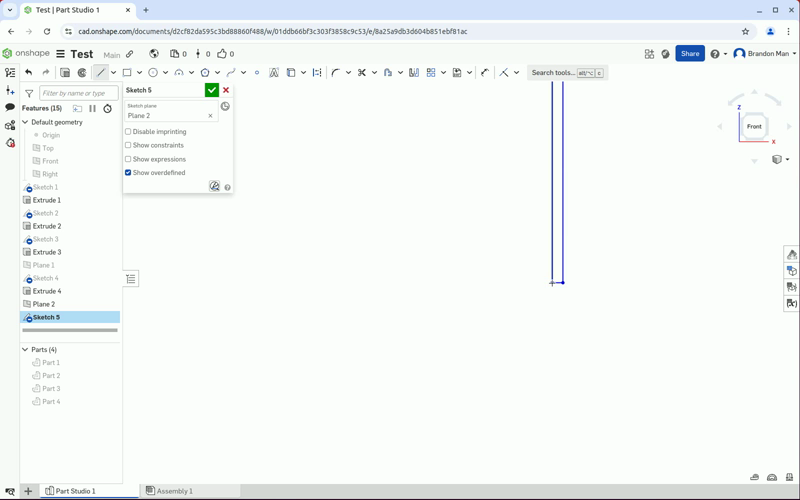
scroll(-6)
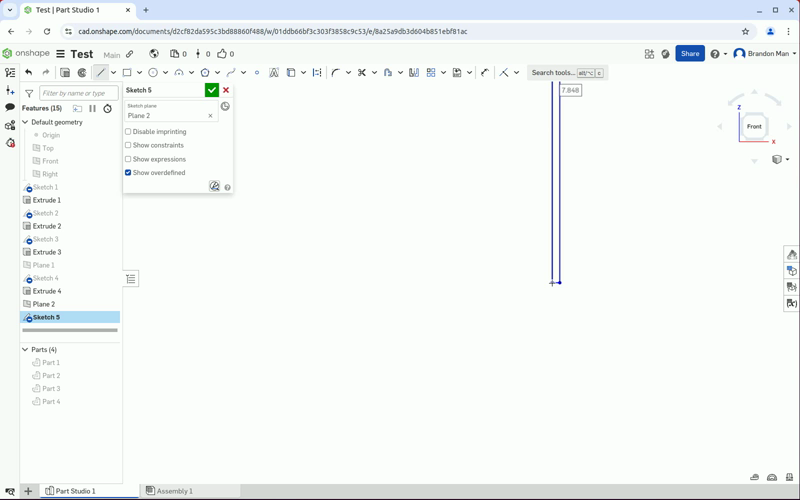
scroll(-6)
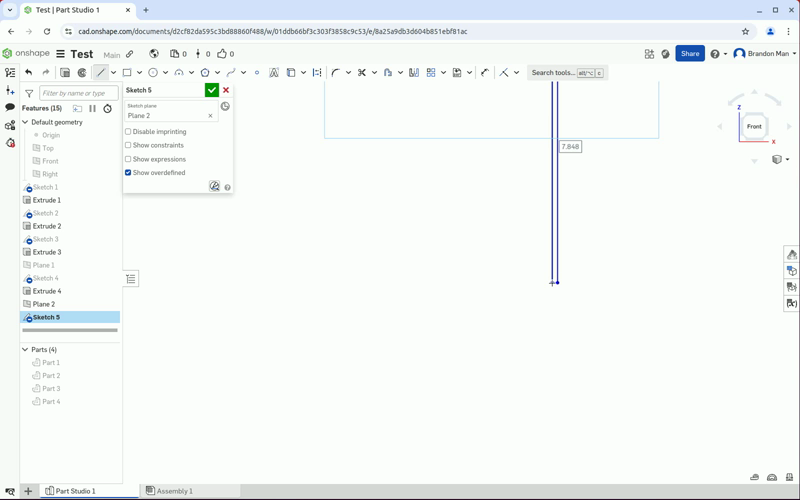
scroll(-6)
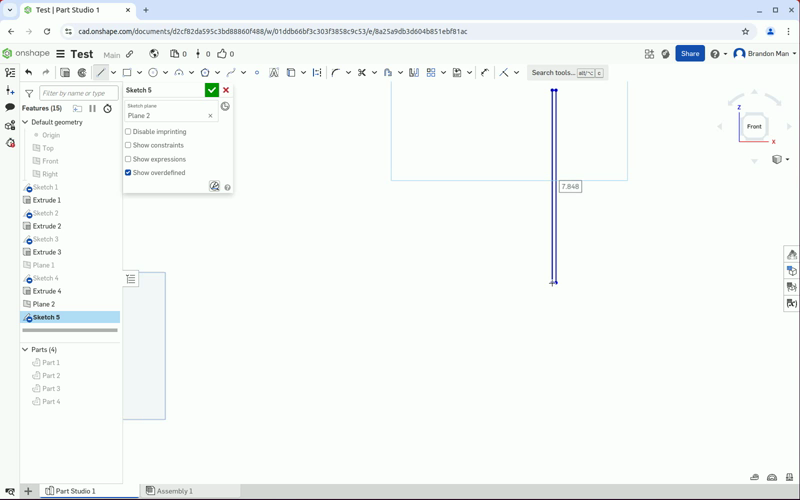
scroll(-6)
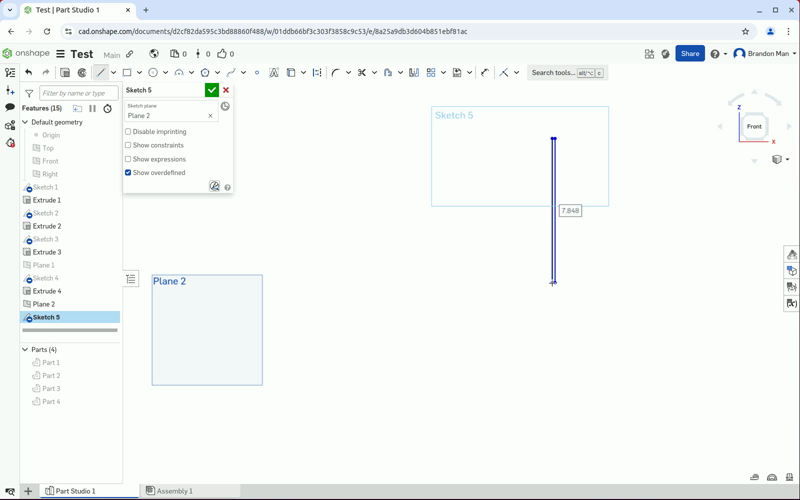
scroll(-6)
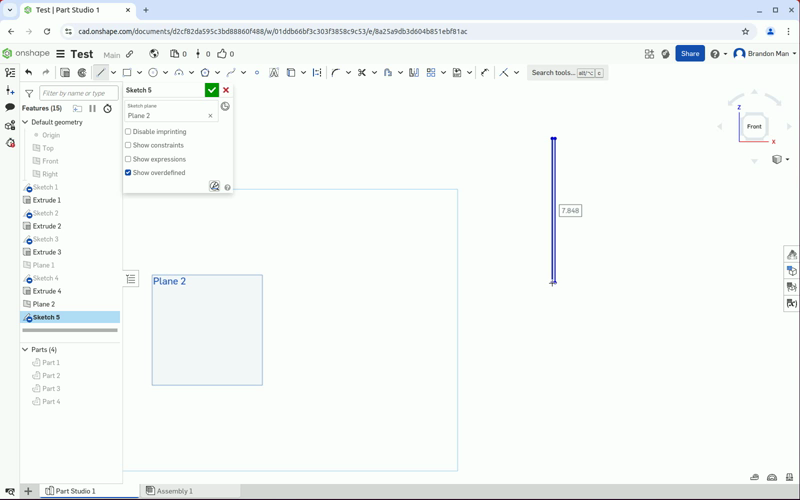
scroll(-6)
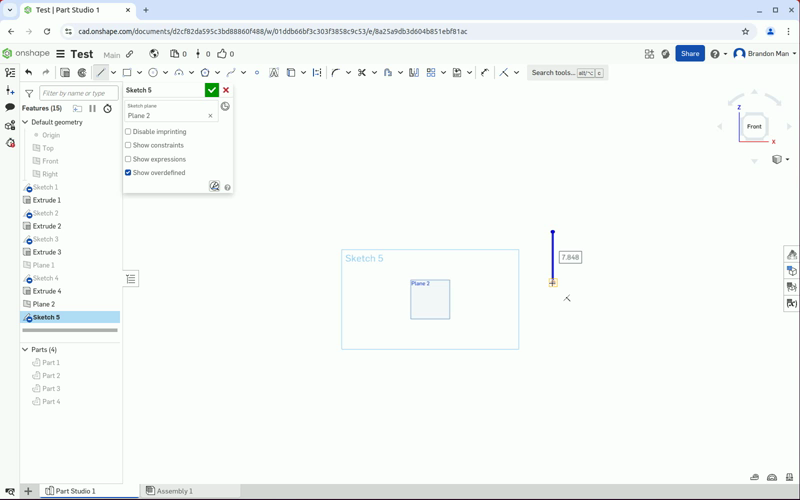
key(esc)
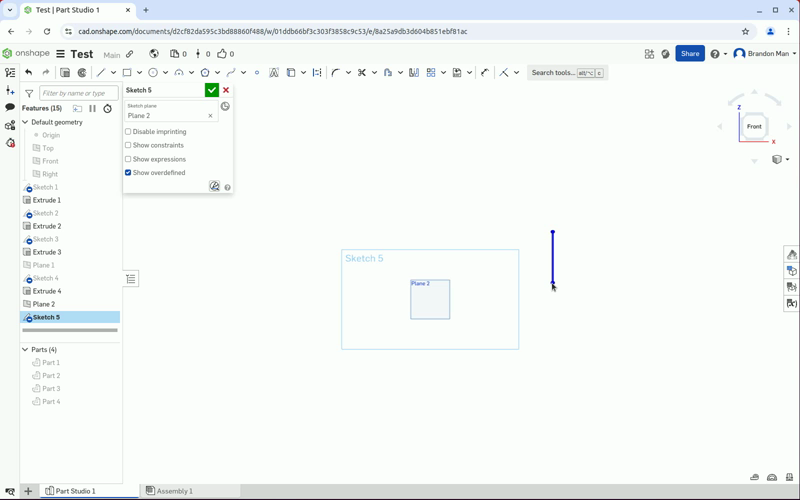
mouse_move(552, 261)
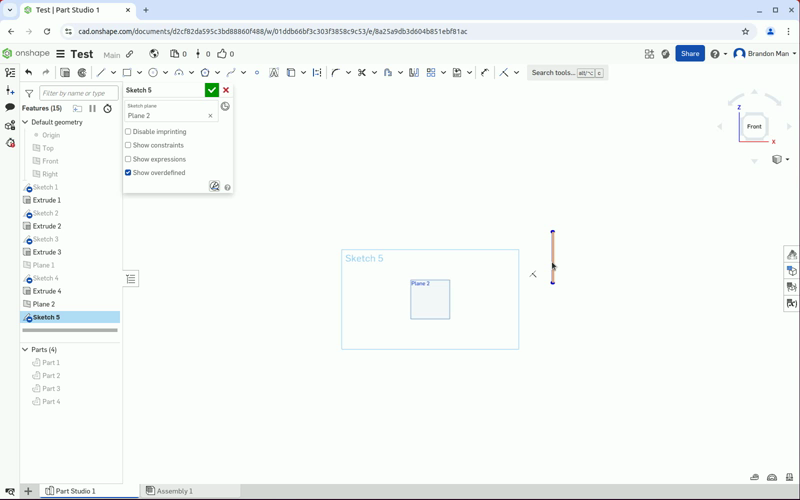
scroll(6)
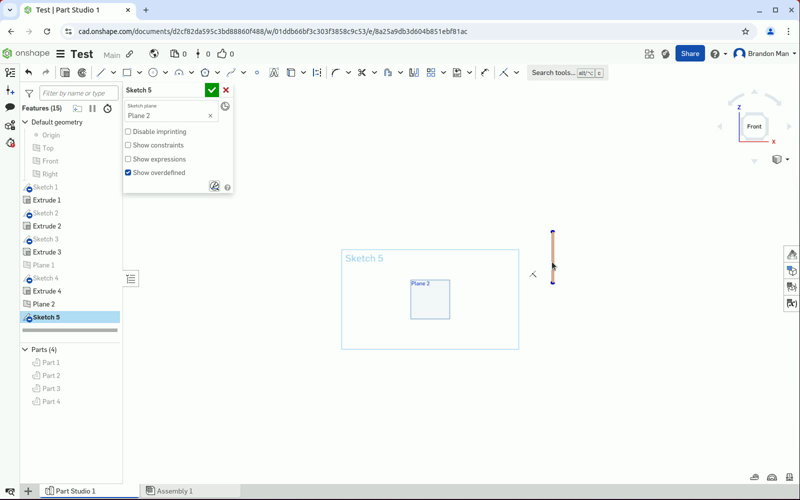
scroll(6)
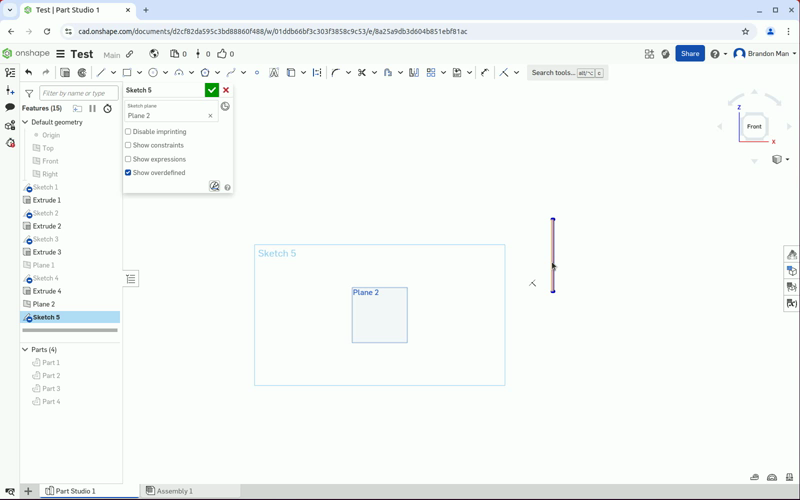
scroll(6)
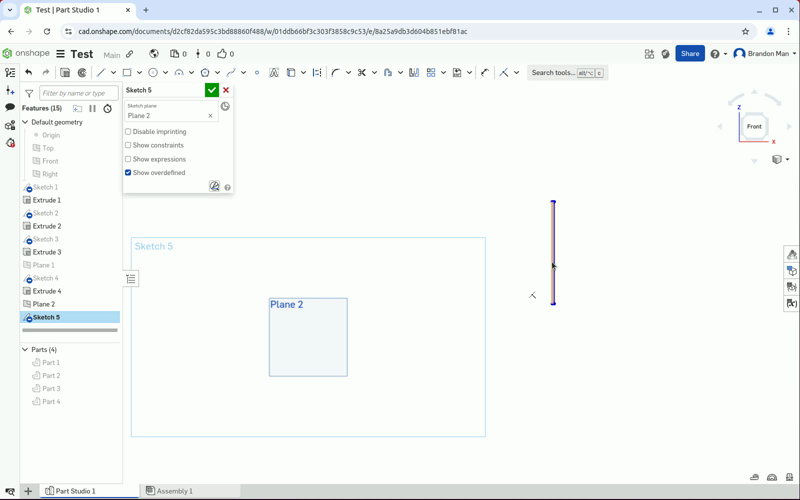
scroll(6)
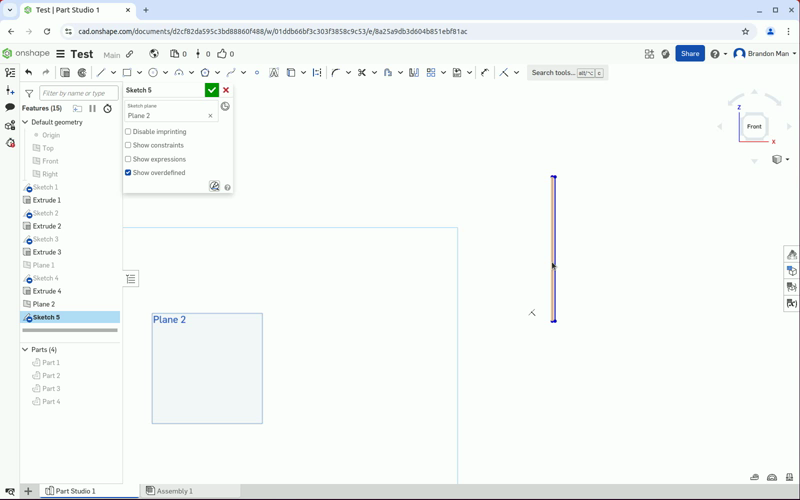
scroll(6)
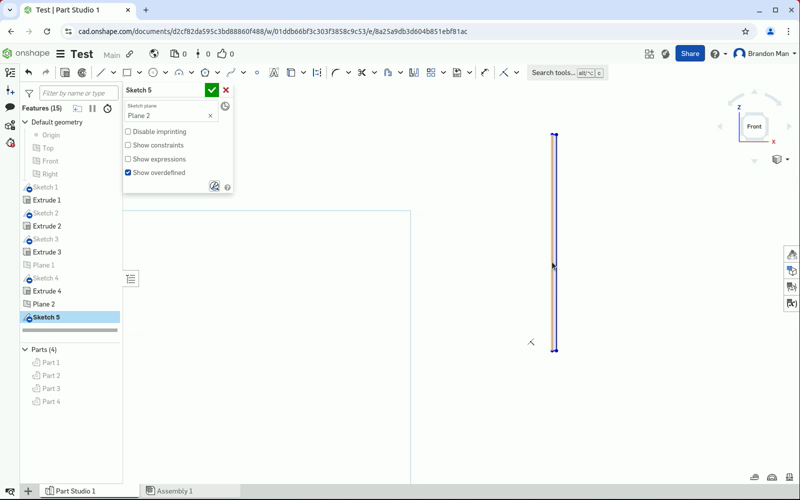
scroll(6)
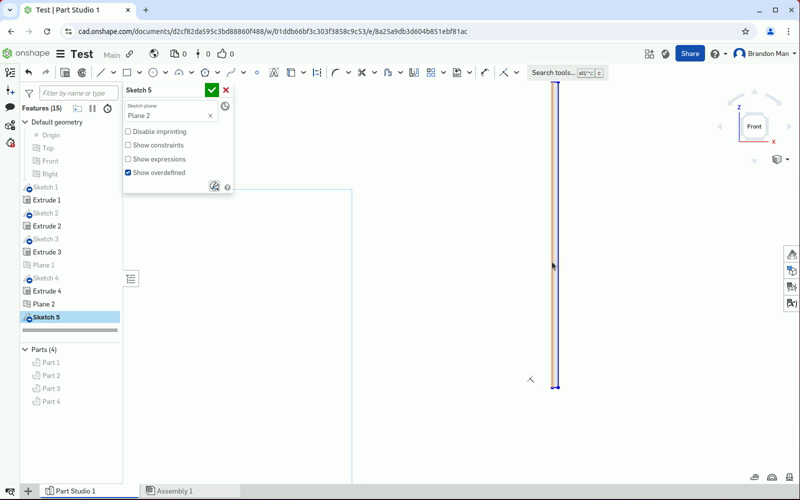
scroll(6)
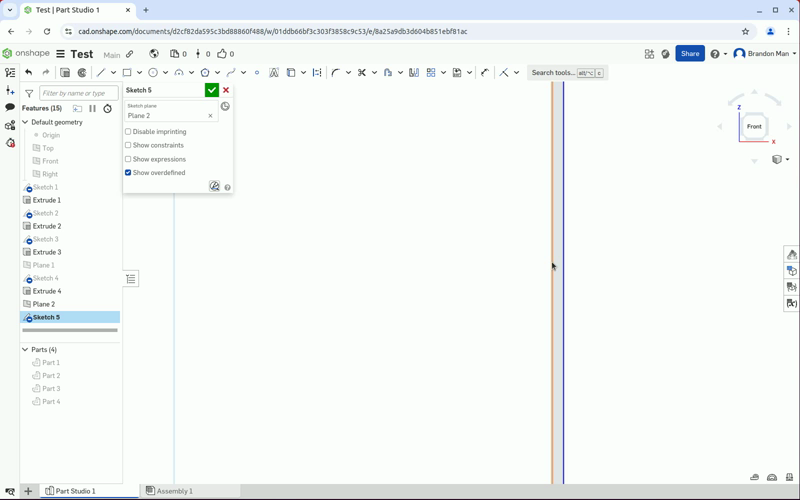
click(552, 261)
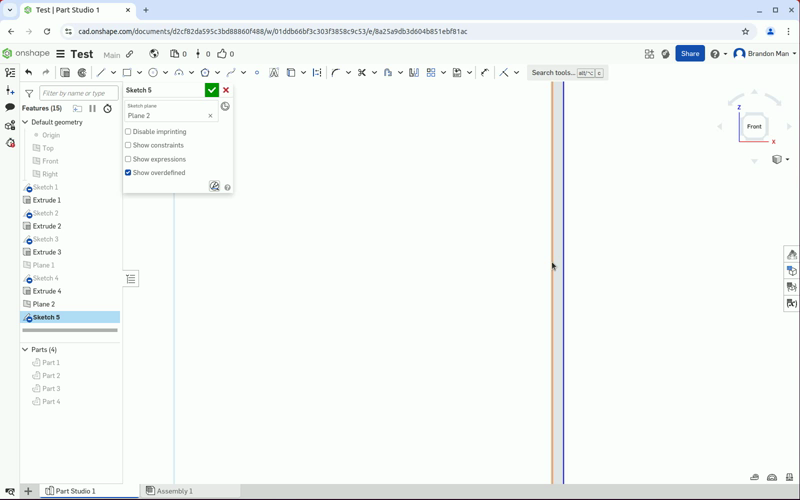
scroll(-6)
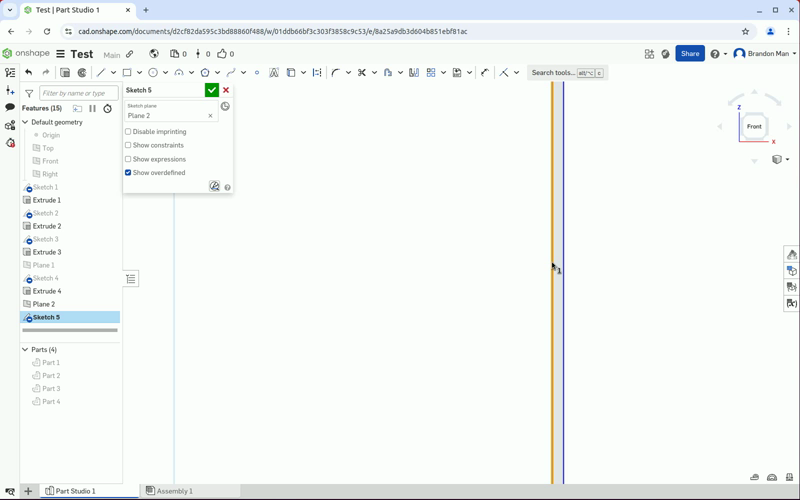
scroll(-6)
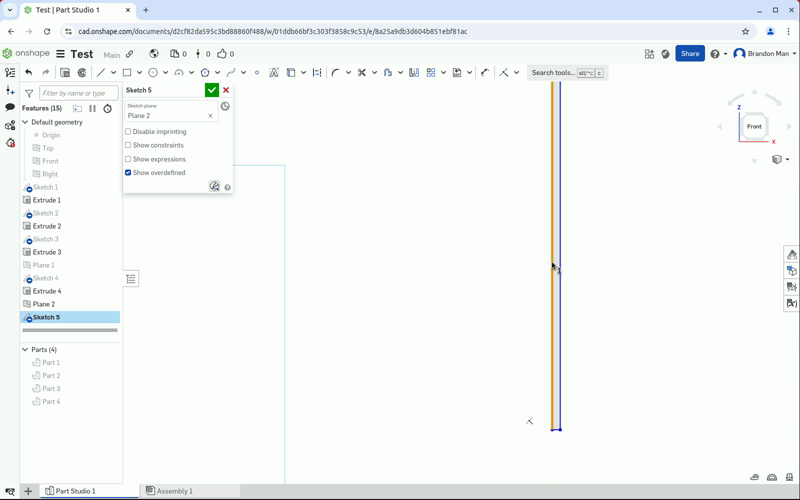
scroll(-6)
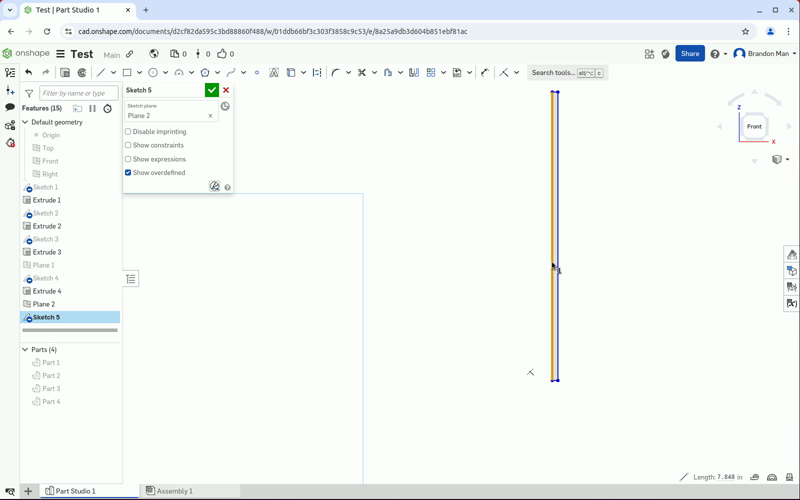
scroll(-6)
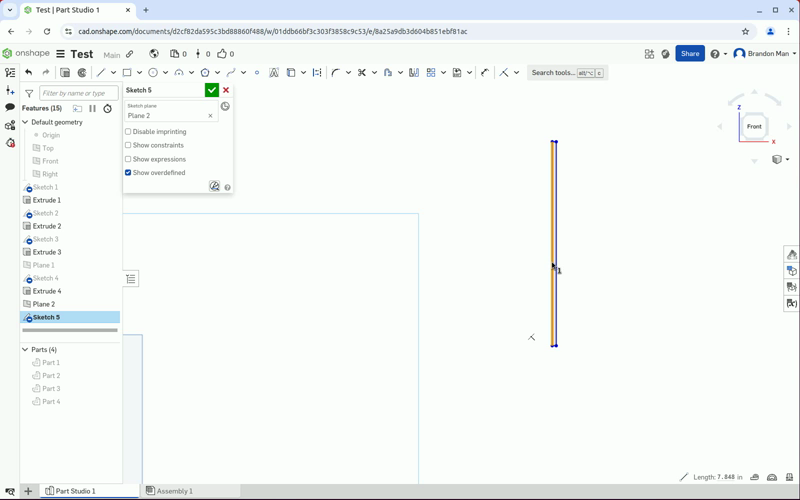
scroll(-6)
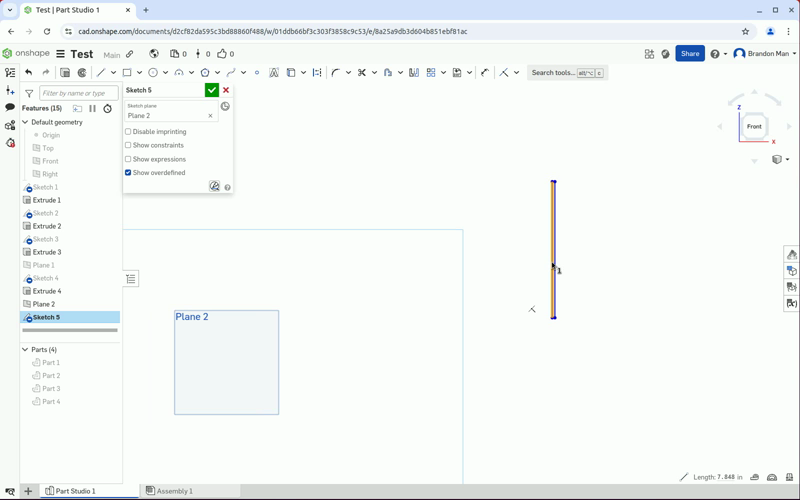
scroll(-6)
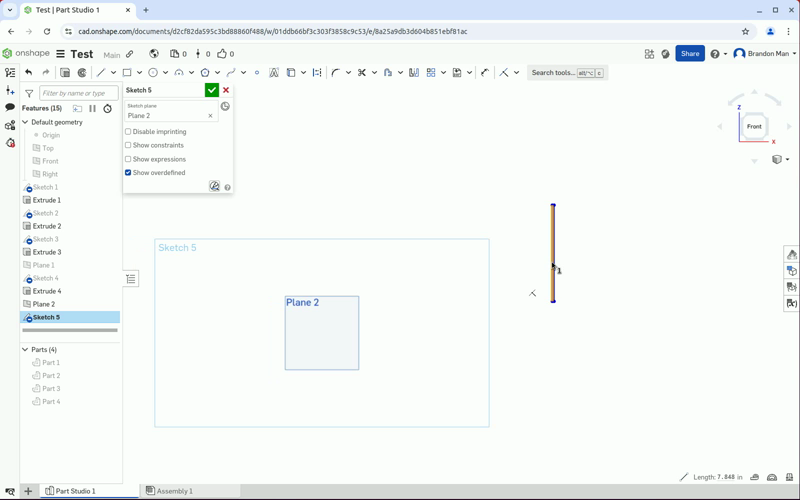
scroll(-6)
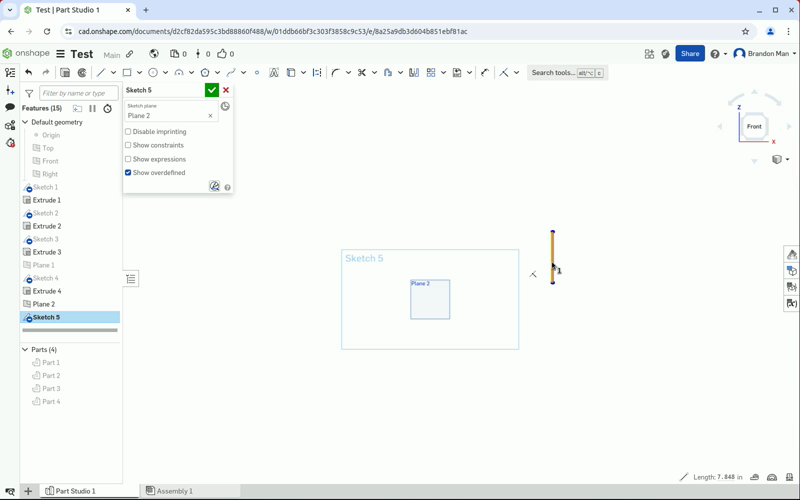
mouse_move(73, 352)
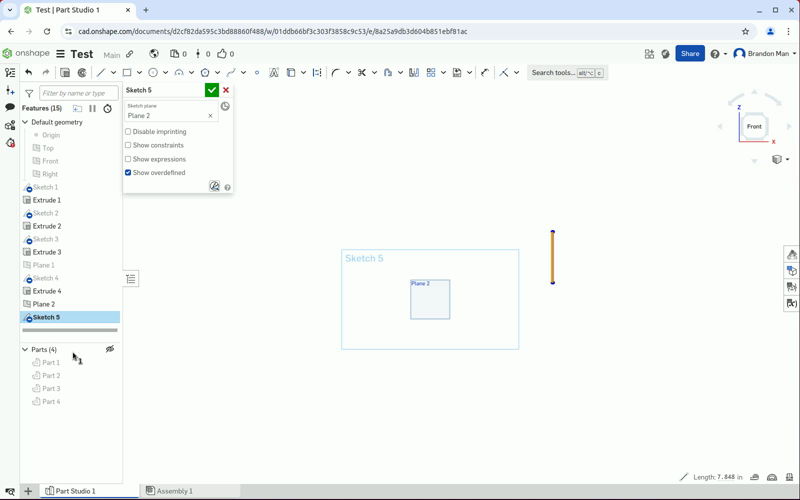
key(shift+y)
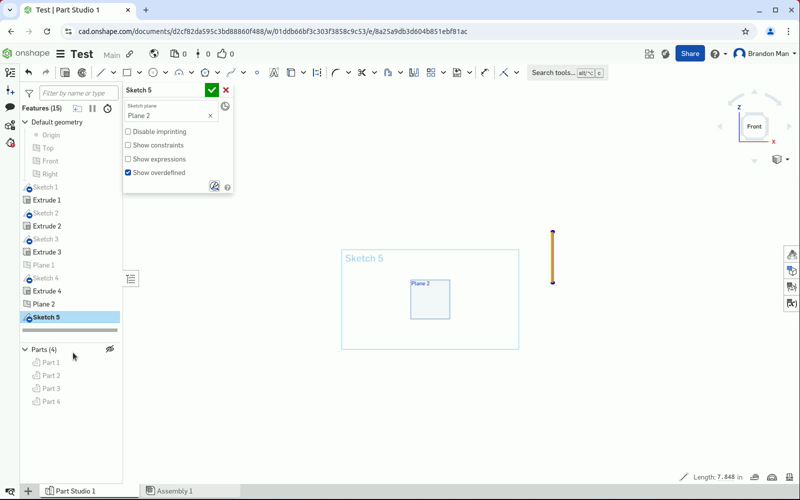
key(shift+e)
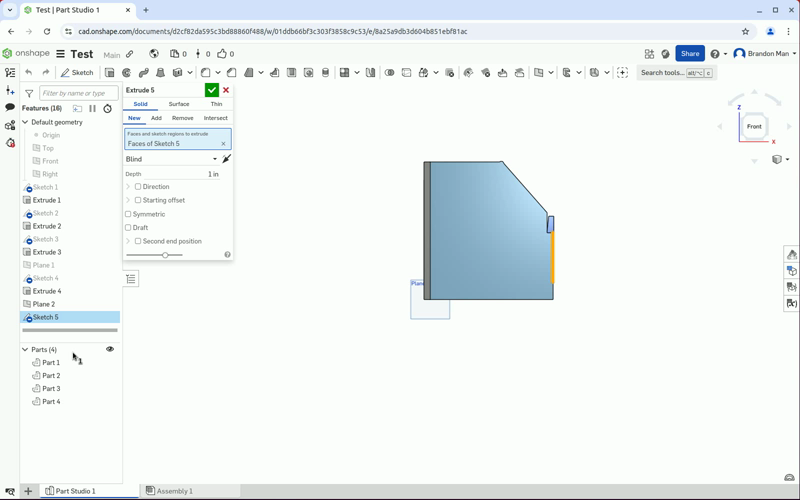
mouse_move(143, 106)
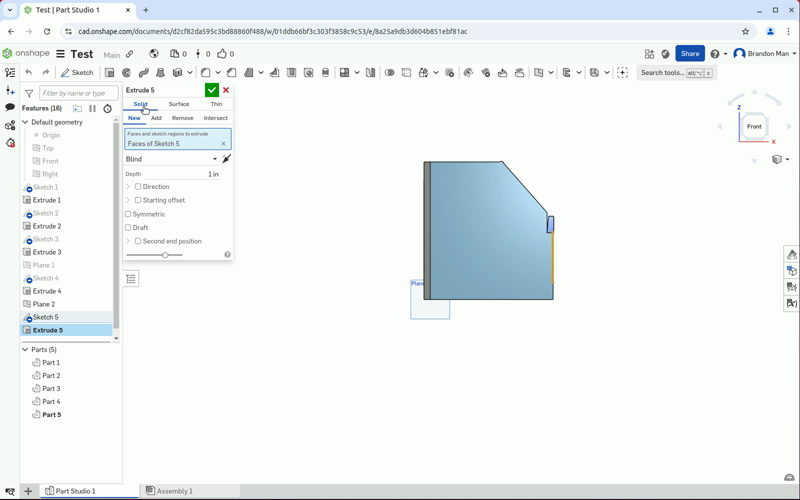
click(143, 106)
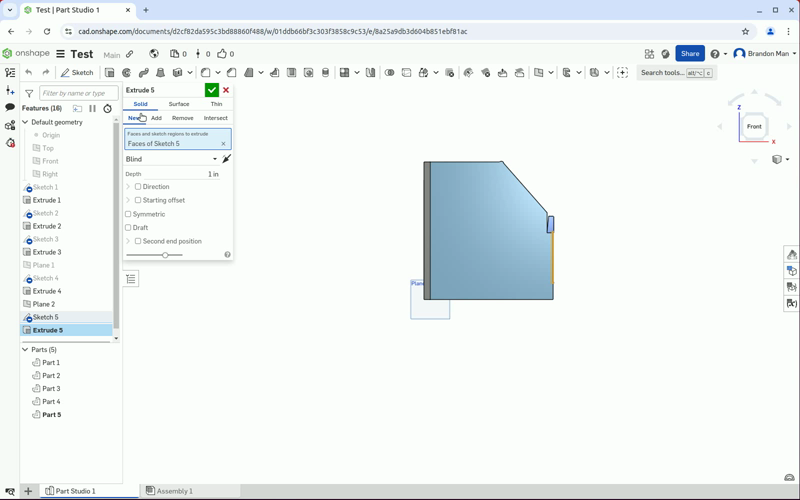
mouse_move(137, 120)
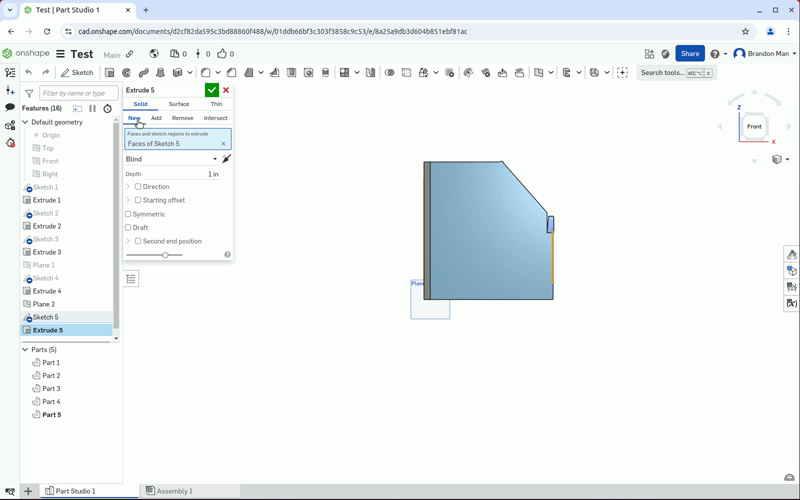
click(137, 120)
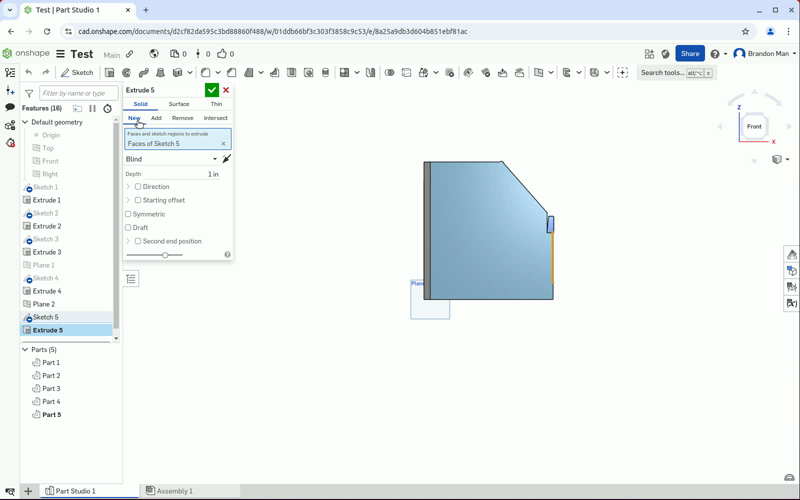
key(tab, 4)
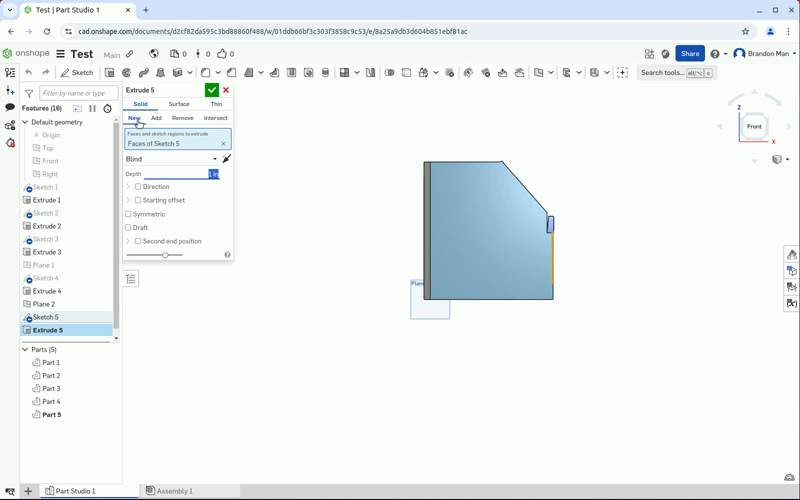
text(18.535)
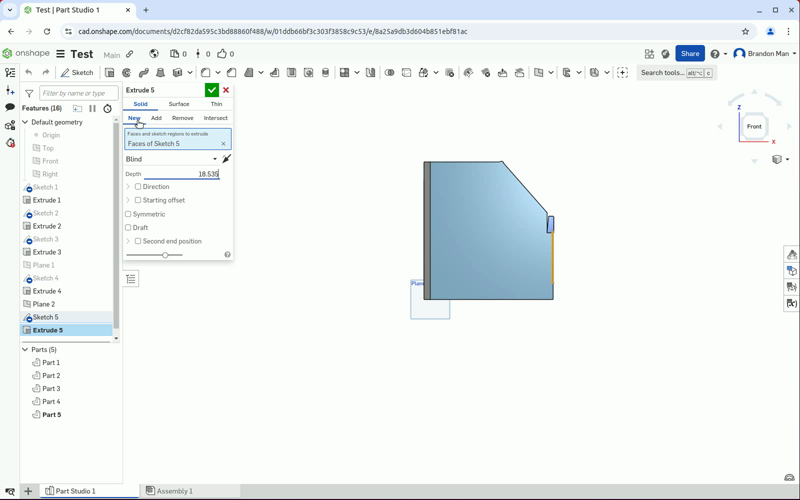
key(enter)
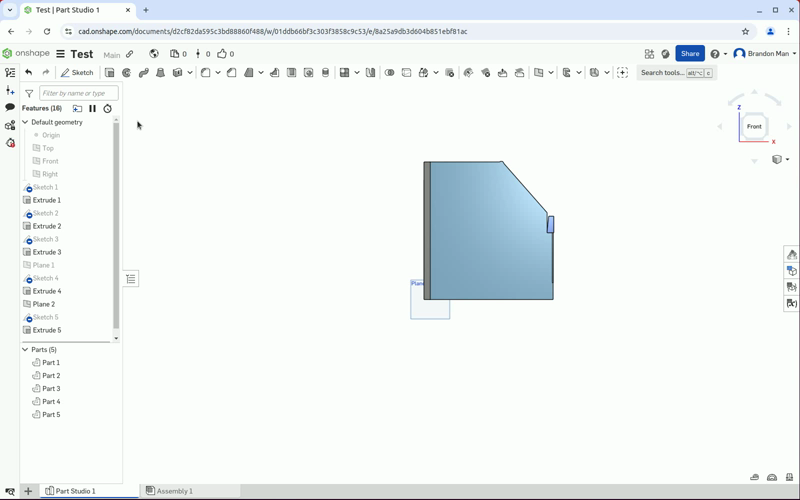
key(shift+h)
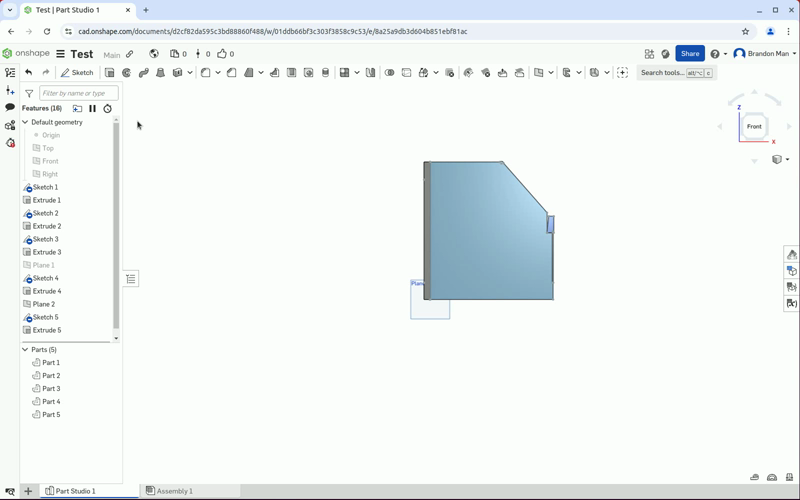
key(shift+h)
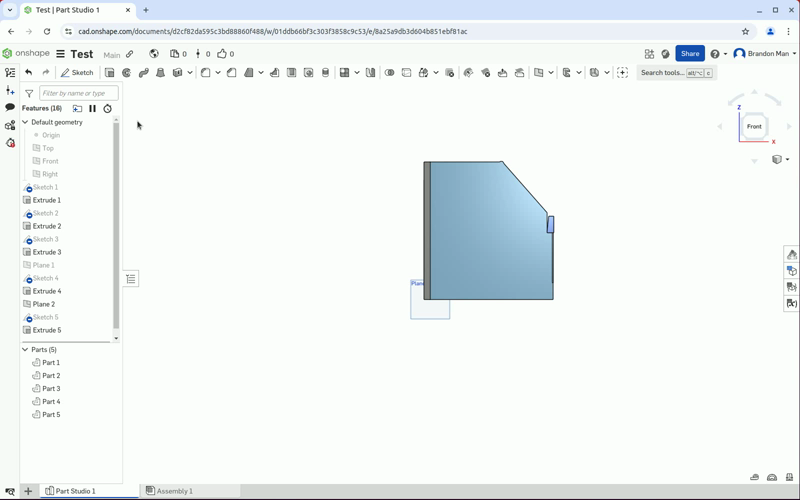
mouse_move(69, 189)
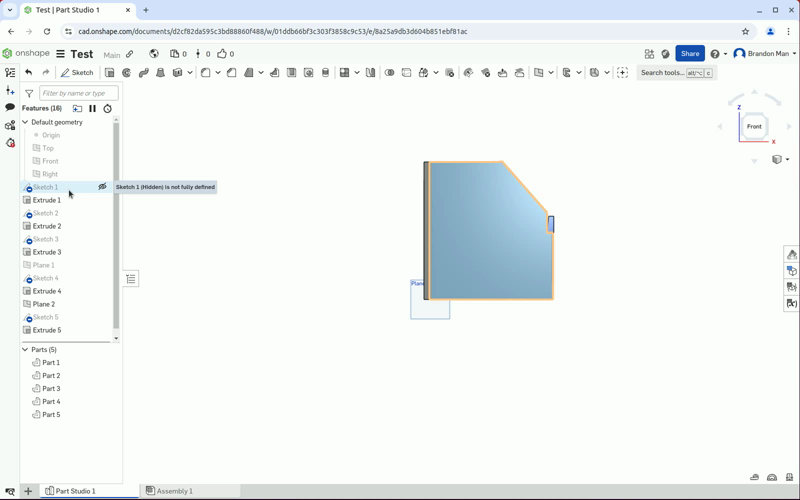
click(69, 189)
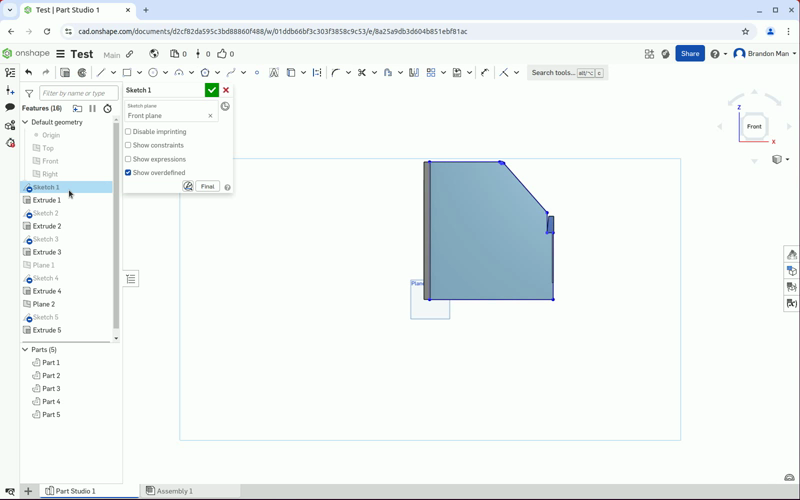
mouse_move(229, 92)
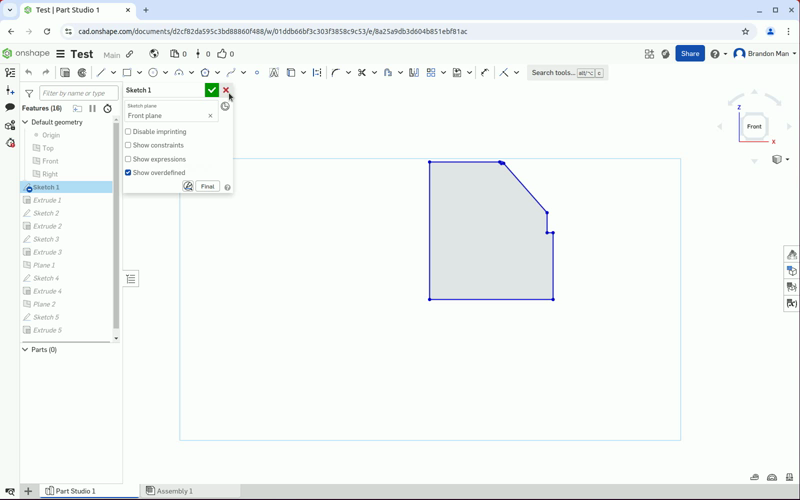
click(229, 92)
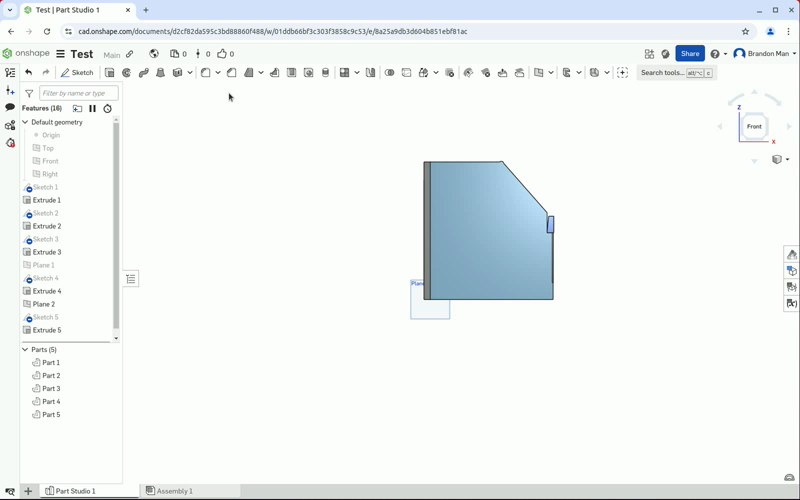
mouse_move(73, 352)
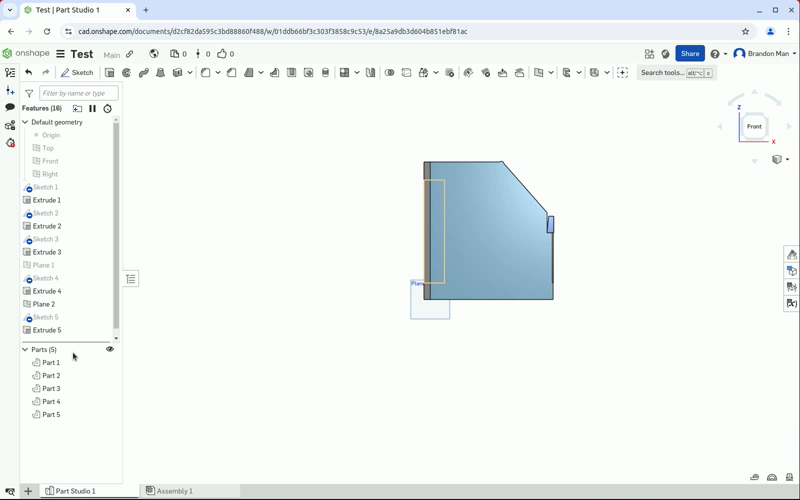
key(y)
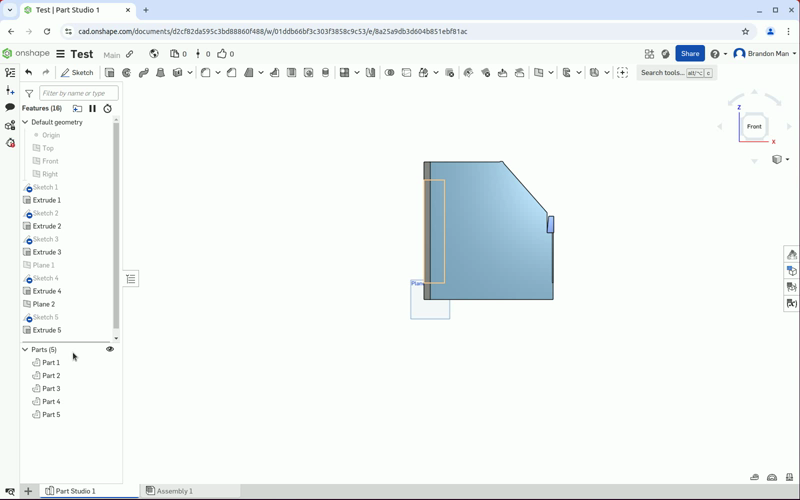
key(shift+p)
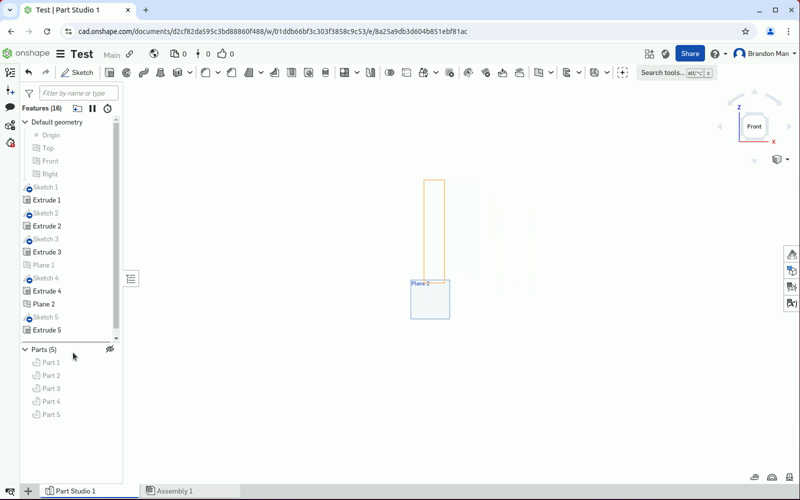
key(space)
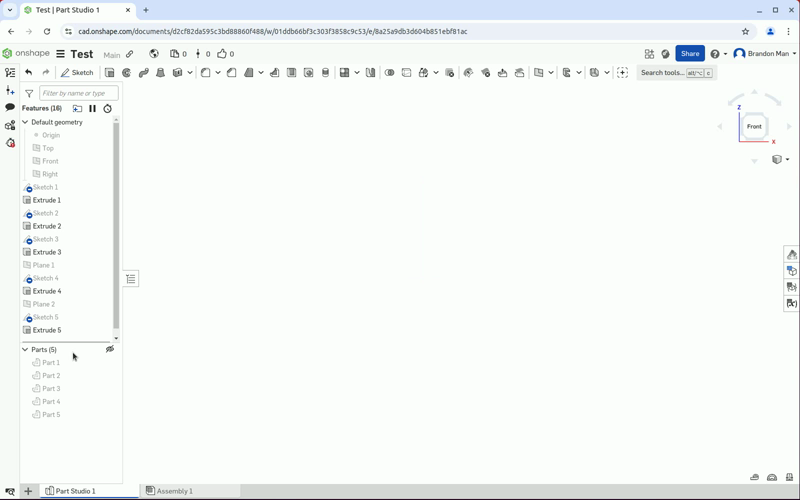
key_down(shift)
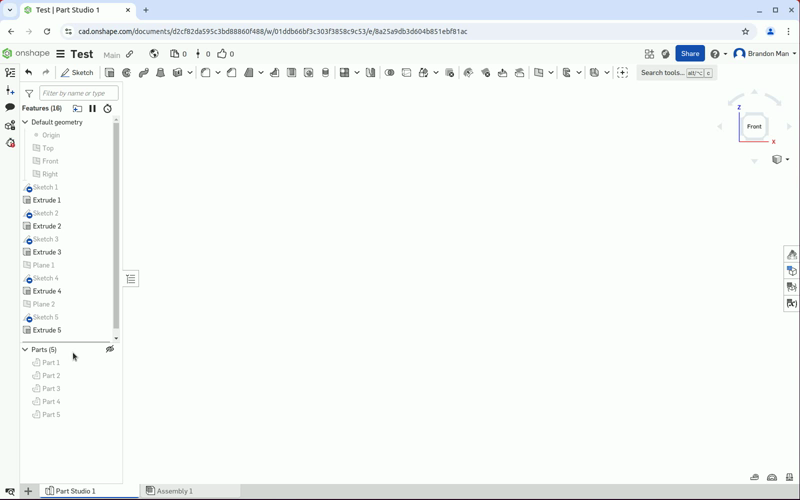
key(left)
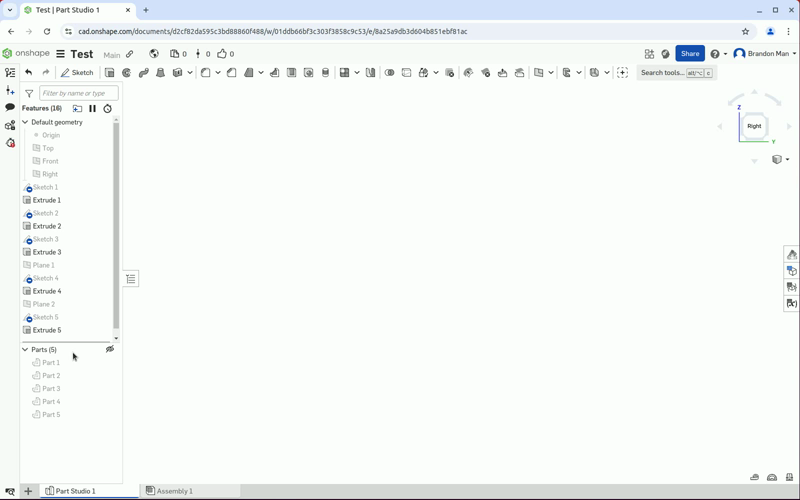
key_up(shift)
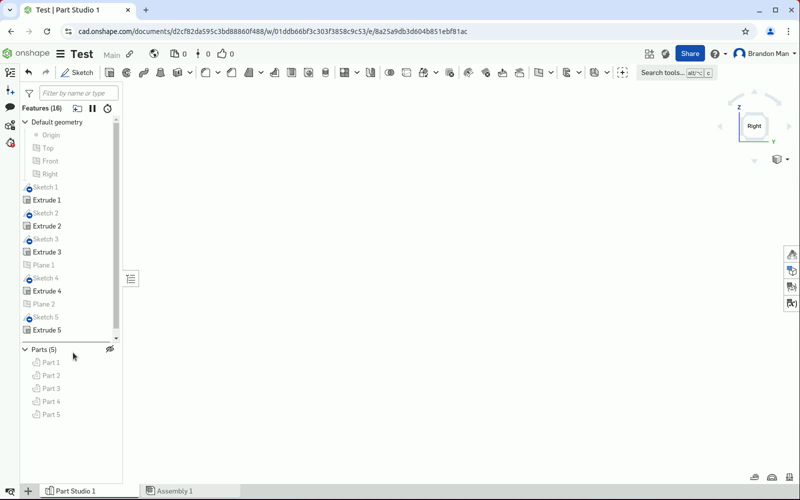
mouse_move(73, 352)
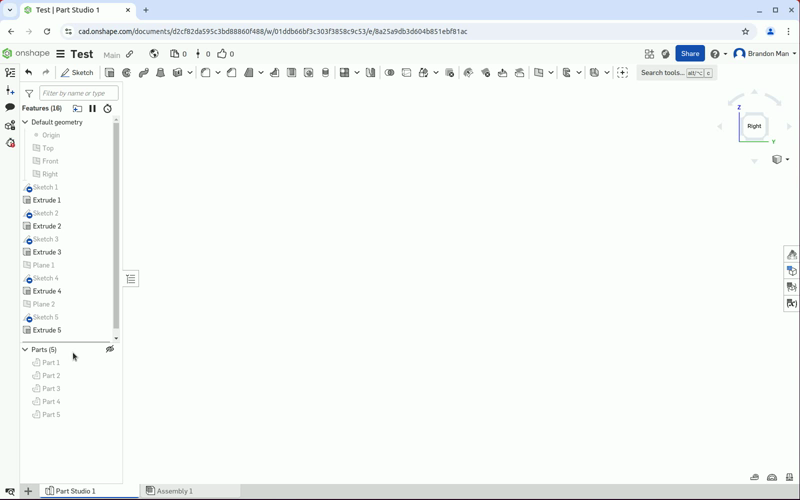
key(shift+y)
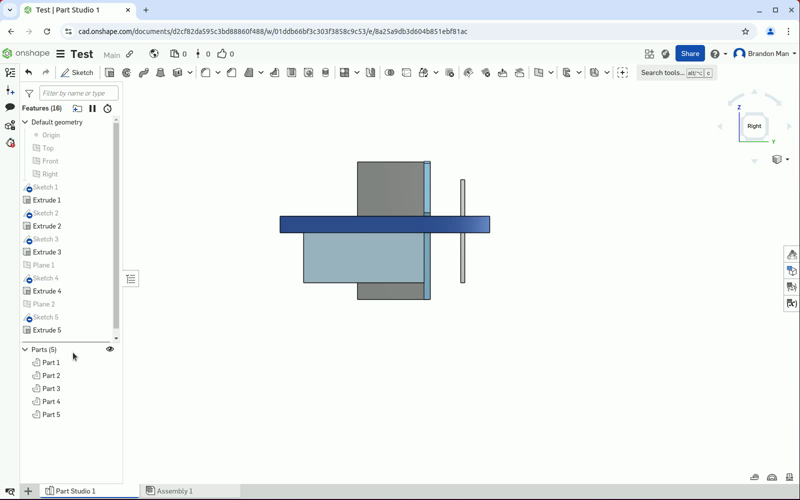
mouse_move(541, 75)
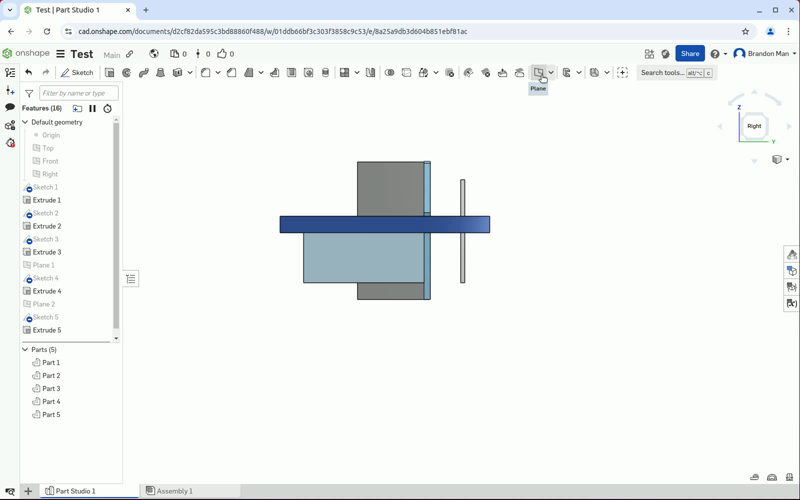
click(541, 75)
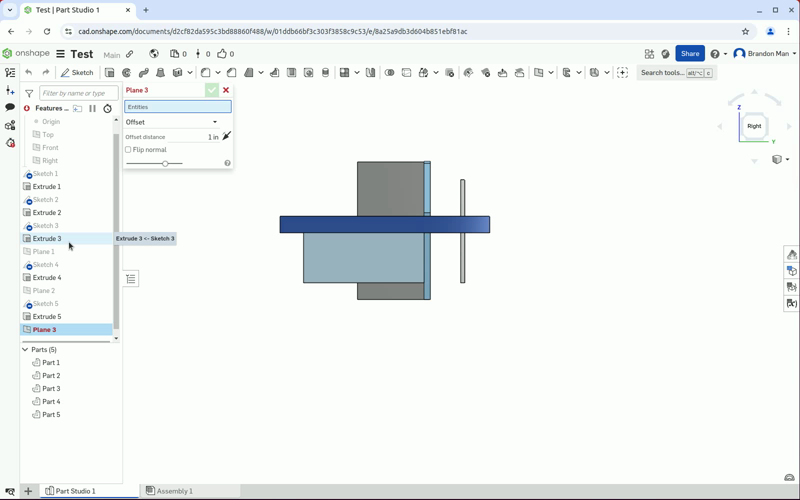
scroll(3)
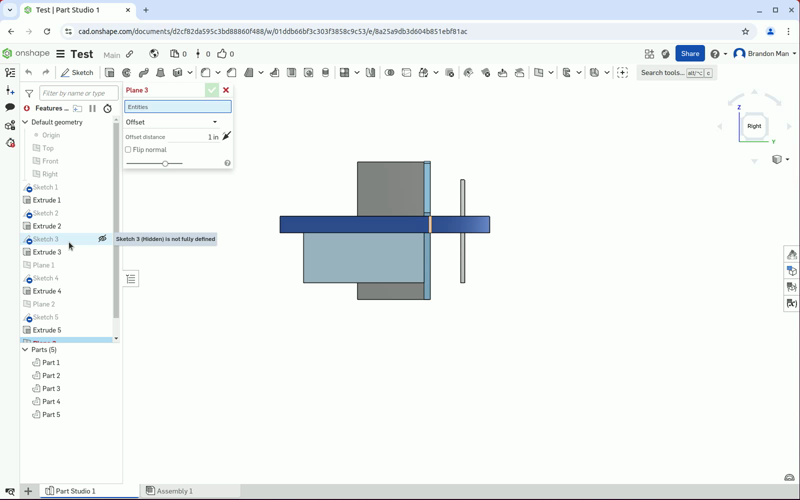
mouse_move(69, 176)
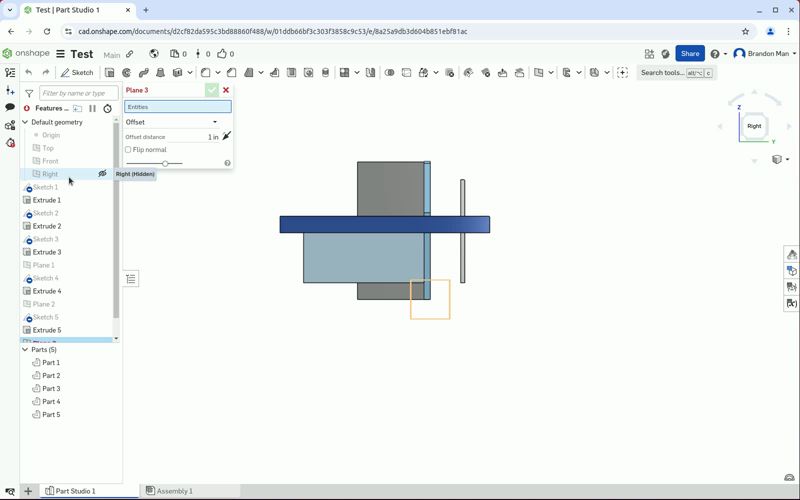
click(69, 176)
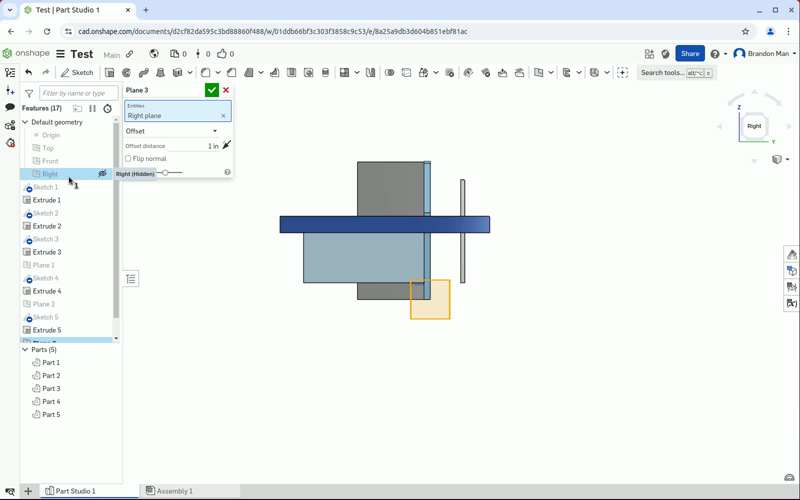
key(tab, 2)
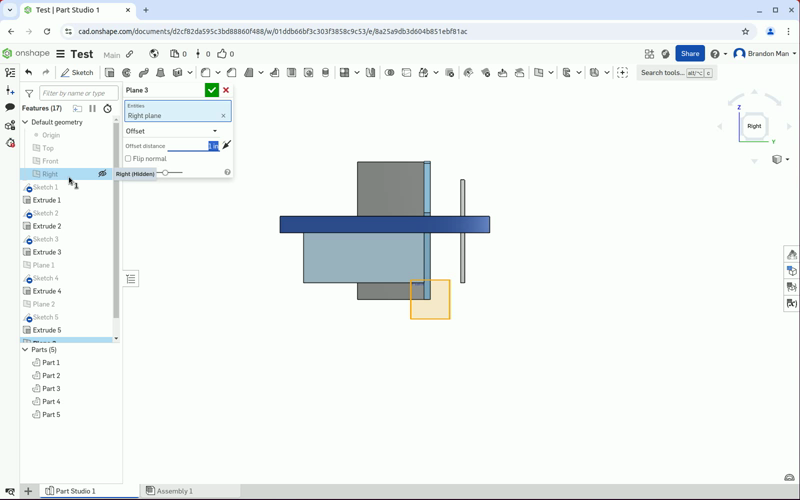
text(19.01)
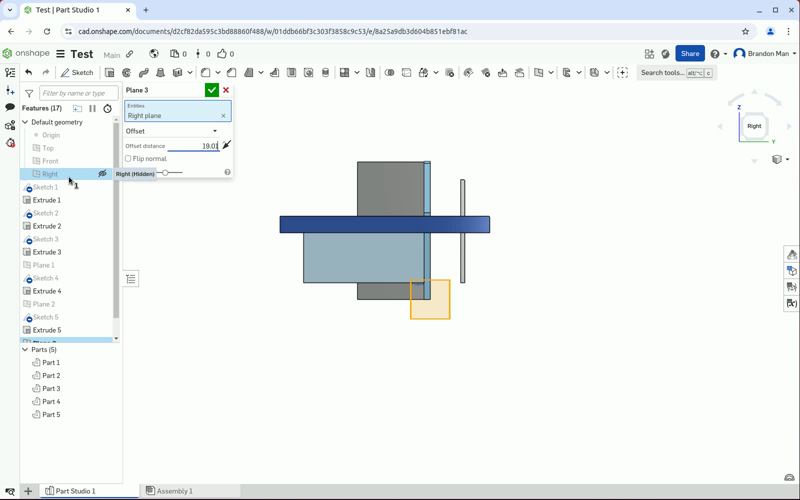
key(enter, 2)
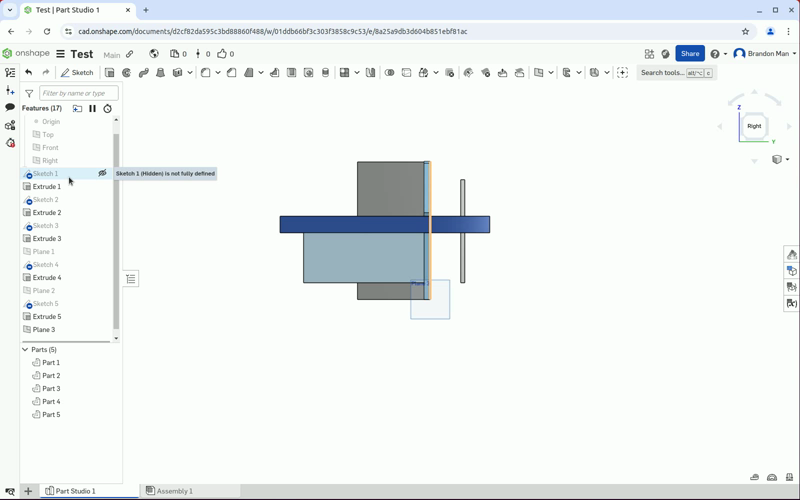
key(shift+s)
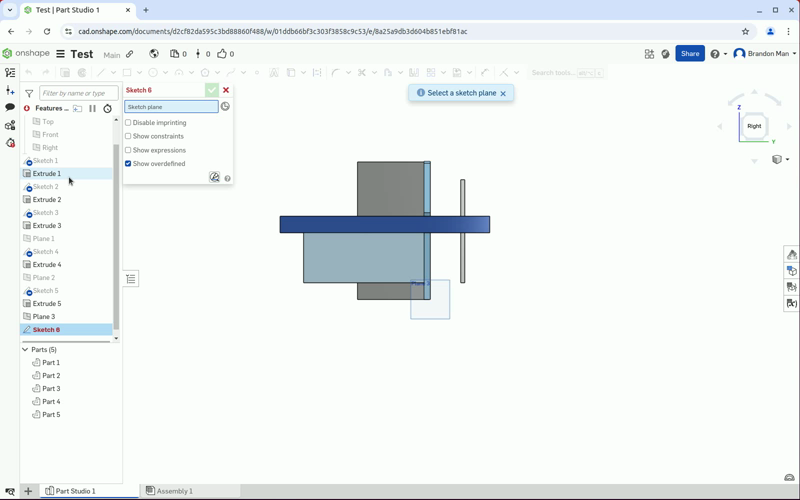
mouse_move(69, 319)
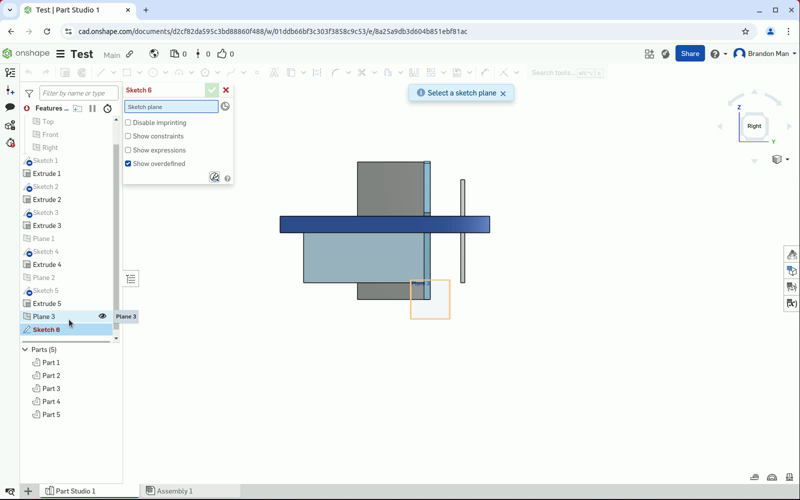
click(69, 319)
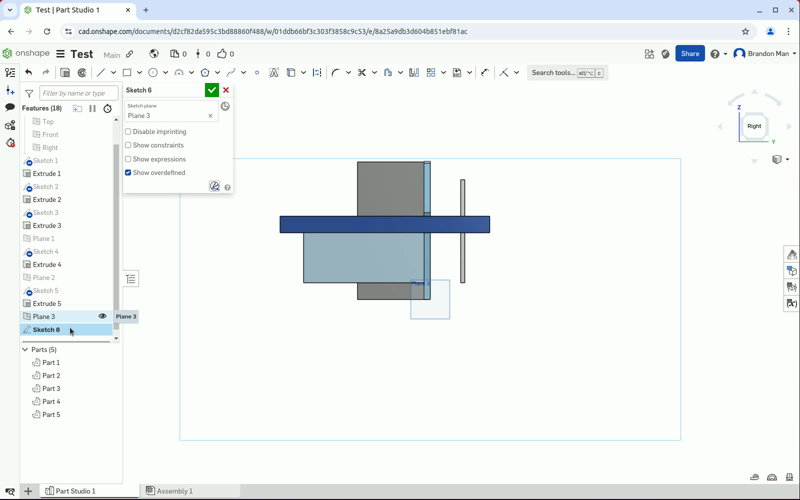
mouse_move(73, 352)
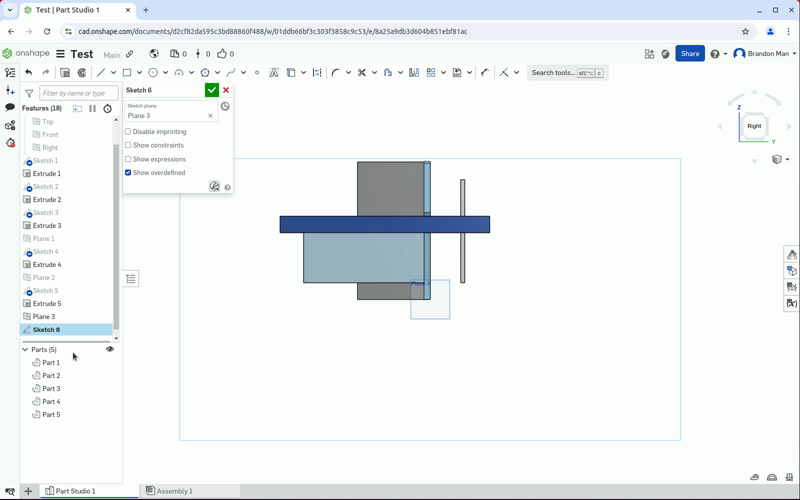
key(y)
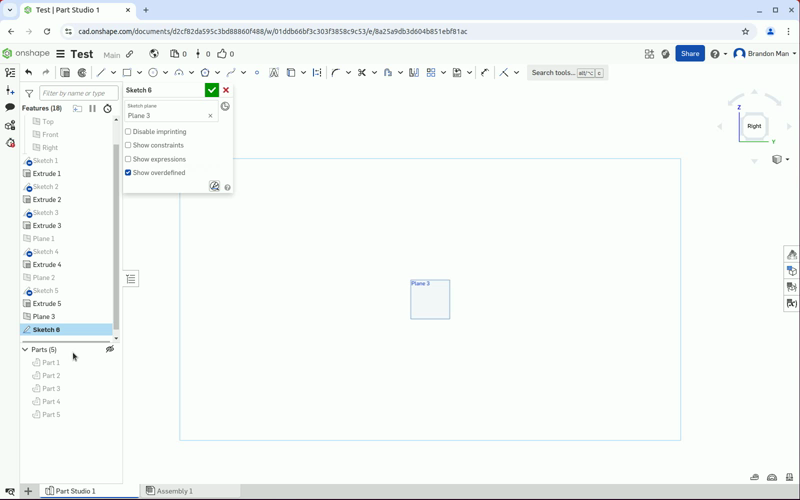
key(l)
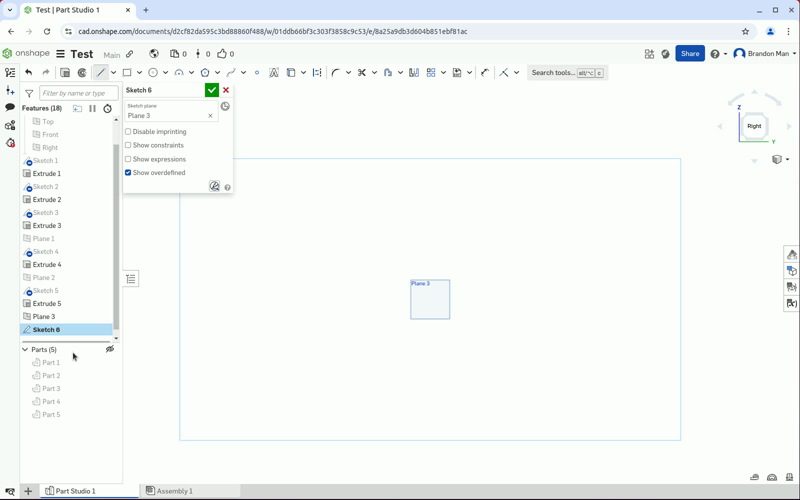
key_down(shift)
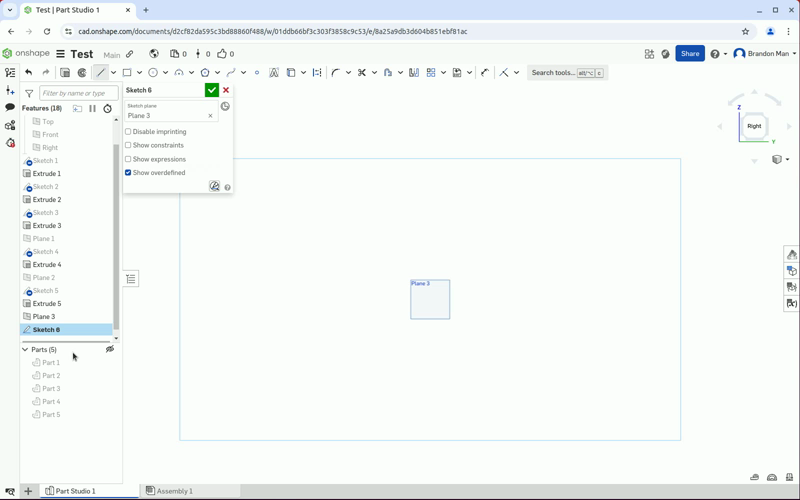
mouse_move(427, 282)
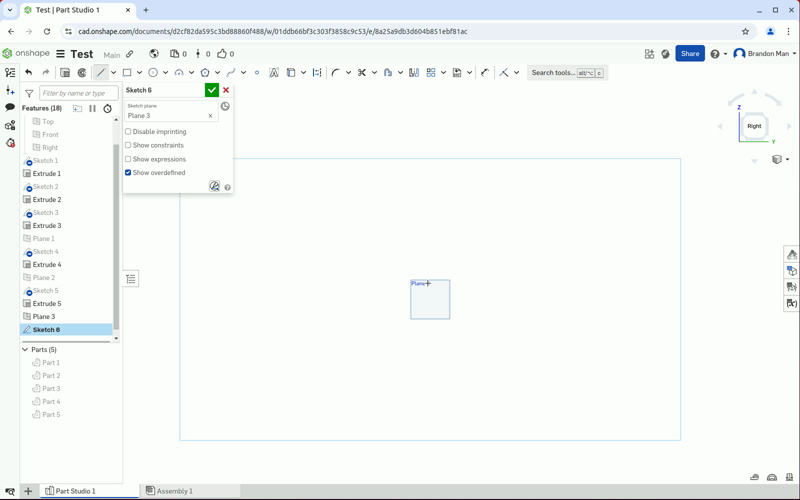
click(427, 282)
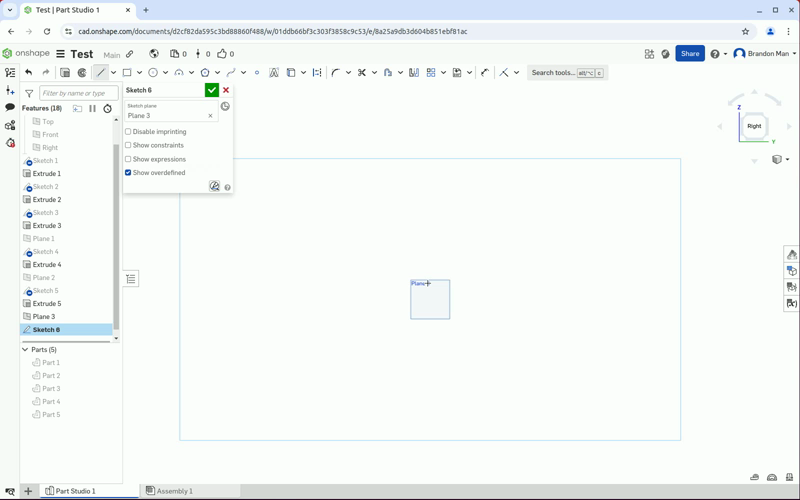
key_up(shift)
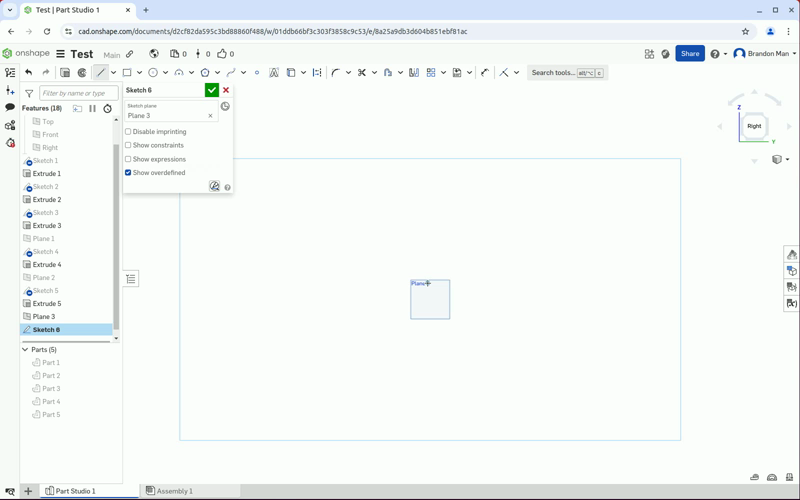
key_down(shift)
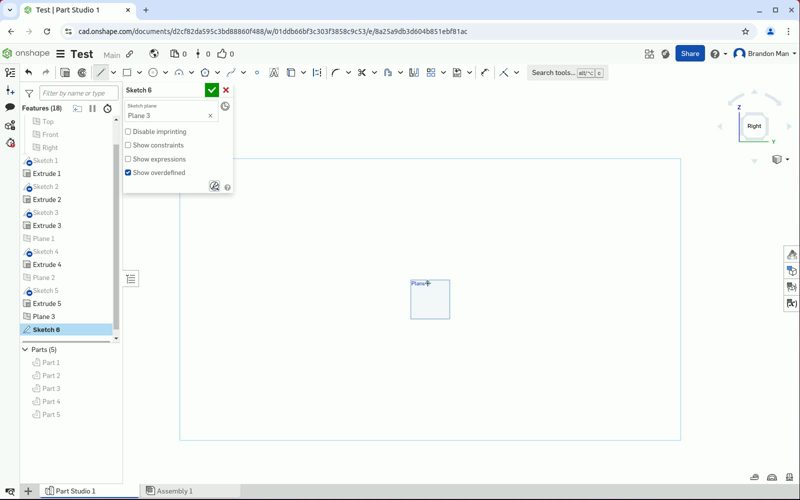
mouse_move(457, 282)
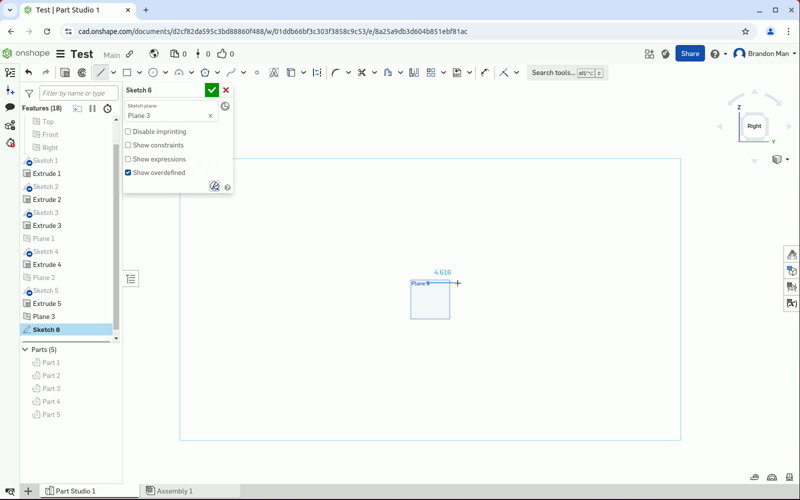
mouse_move(455, 282)
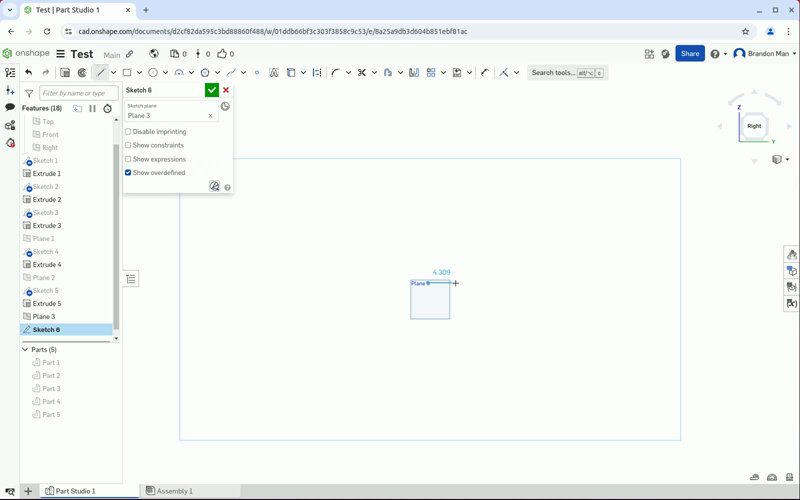
click(455, 282)
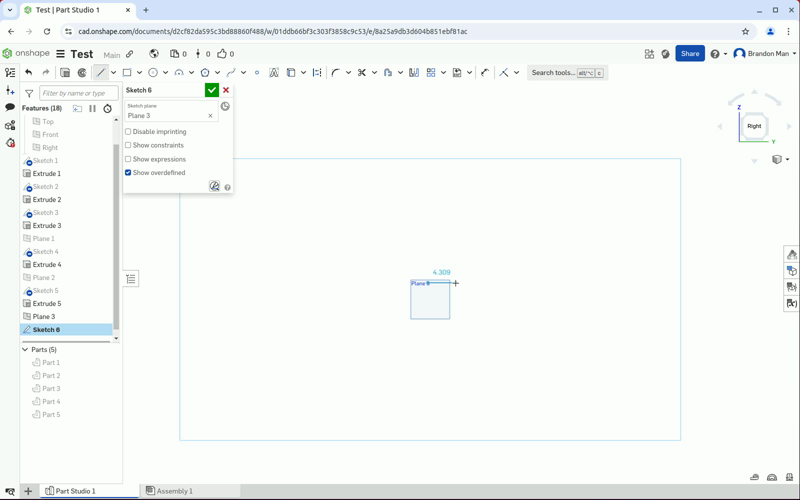
key_up(shift)
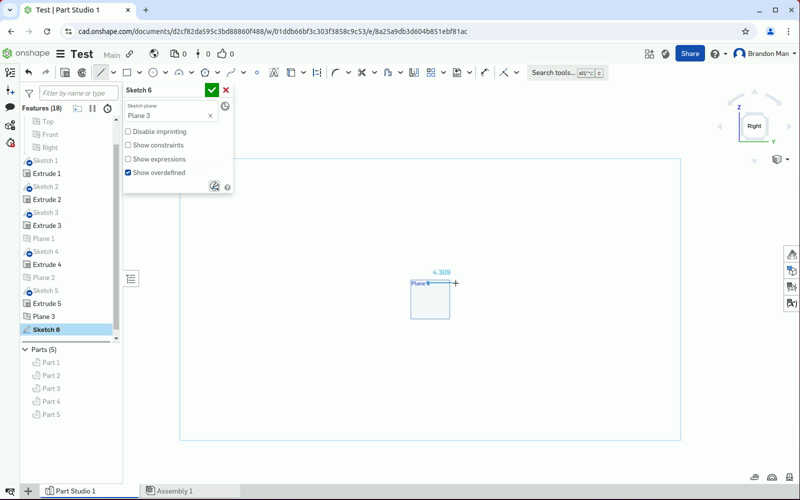
key_down(shift)
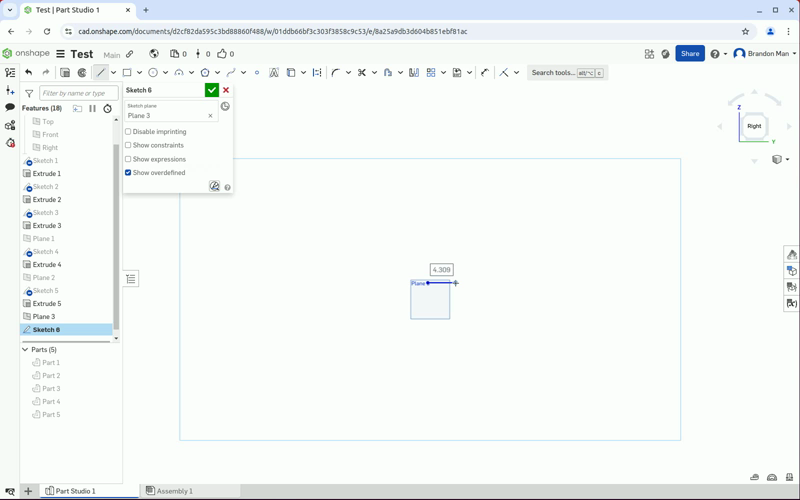
mouse_move(485, 282)
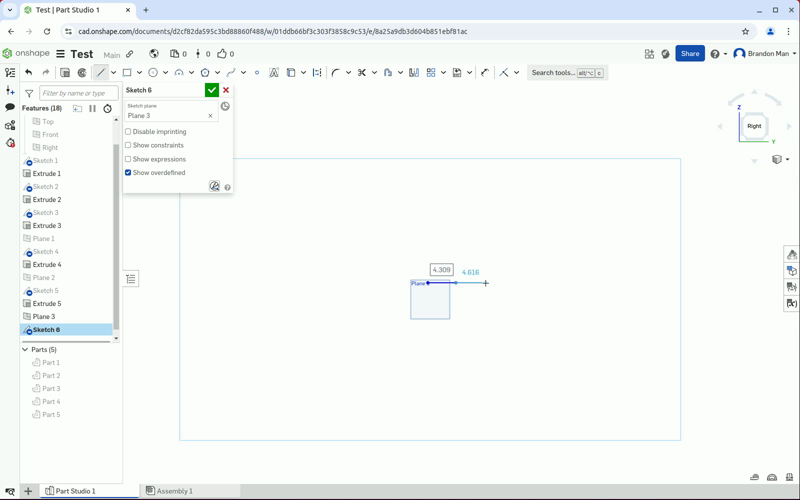
mouse_move(455, 241)
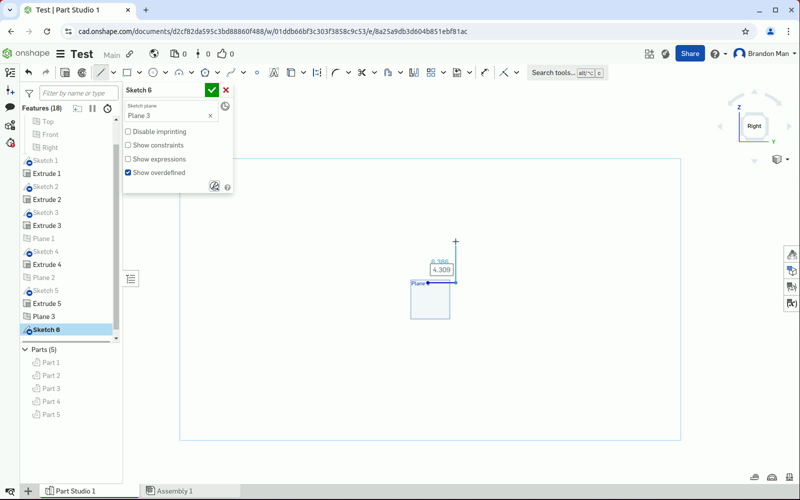
click(455, 241)
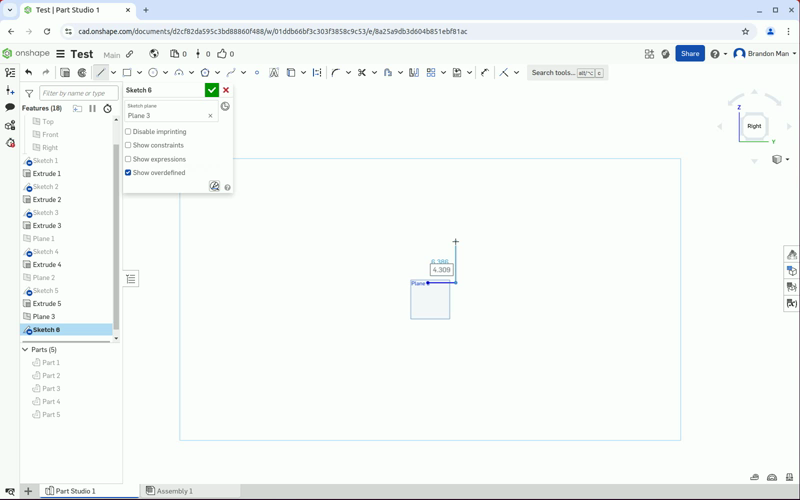
key_up(shift)
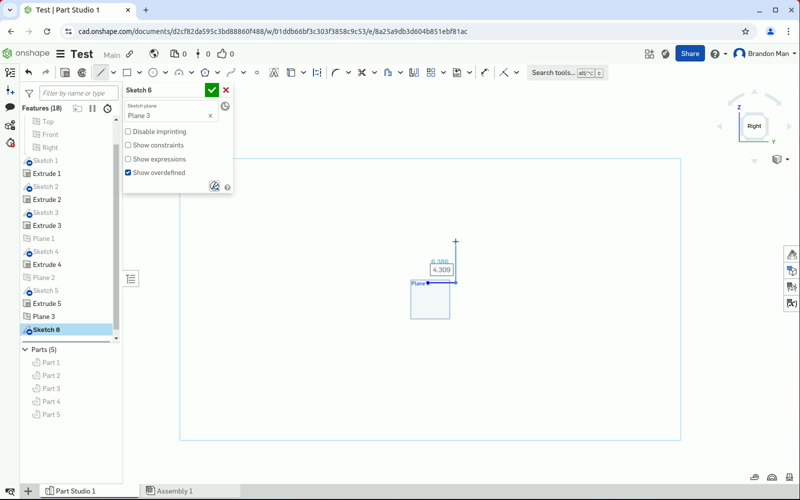
key_down(shift)
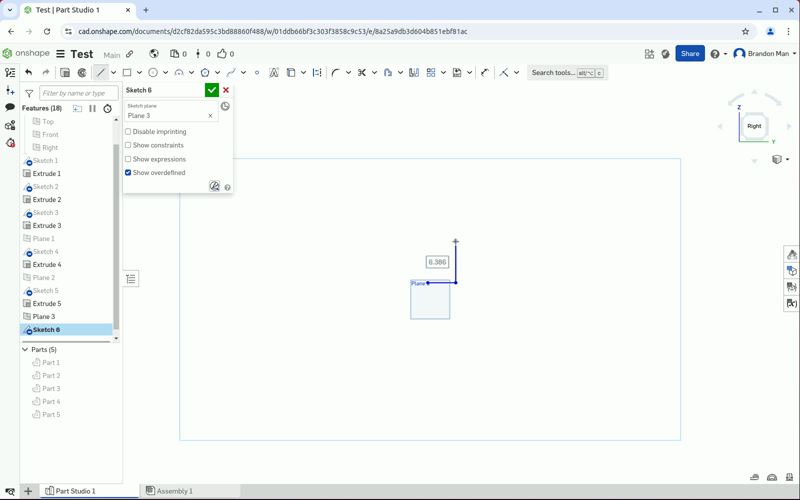
mouse_move(485, 241)
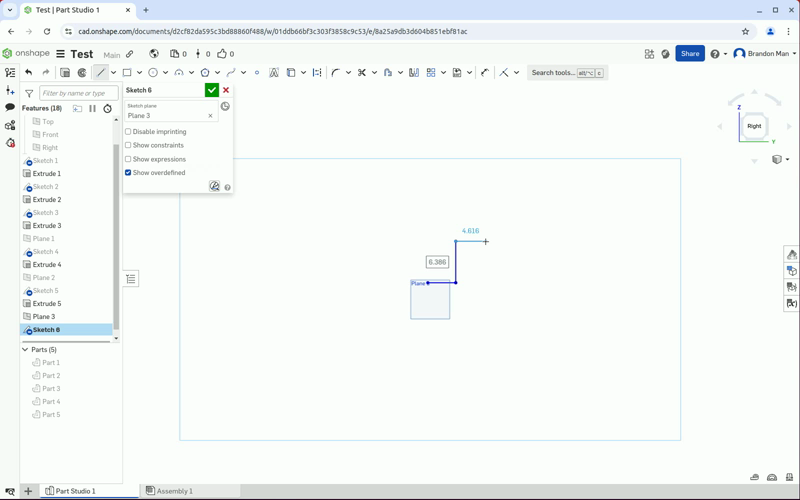
mouse_move(427, 241)
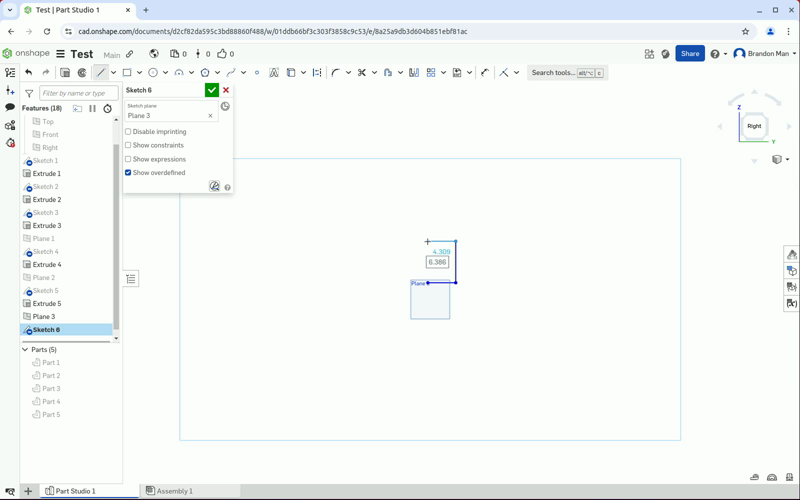
click(427, 241)
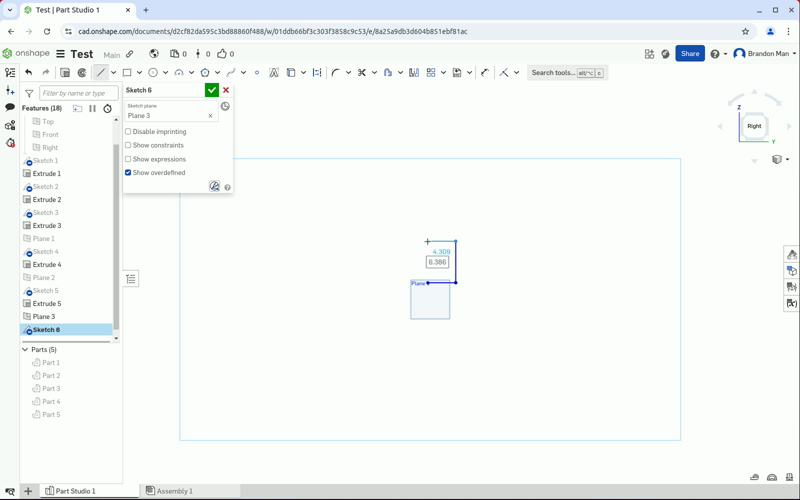
key_up(shift)
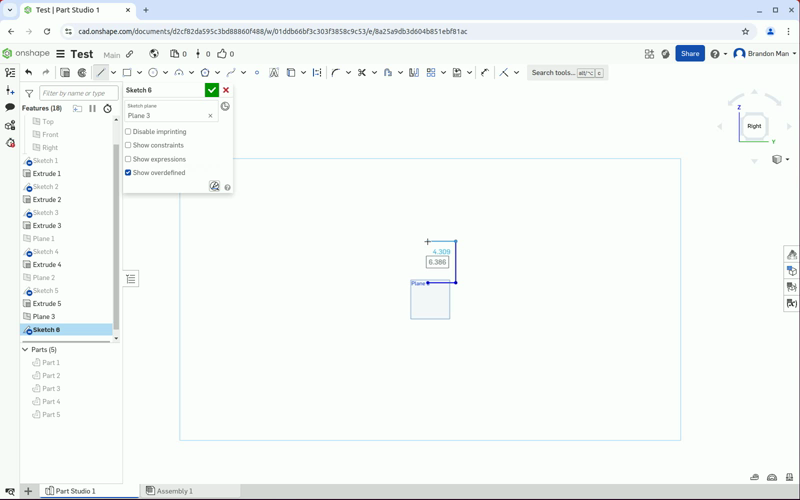
mouse_move(457, 241)
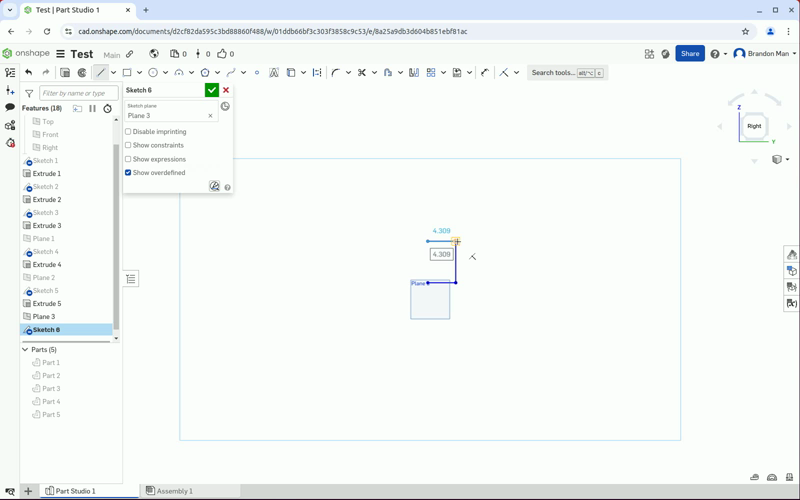
key_down(shift)
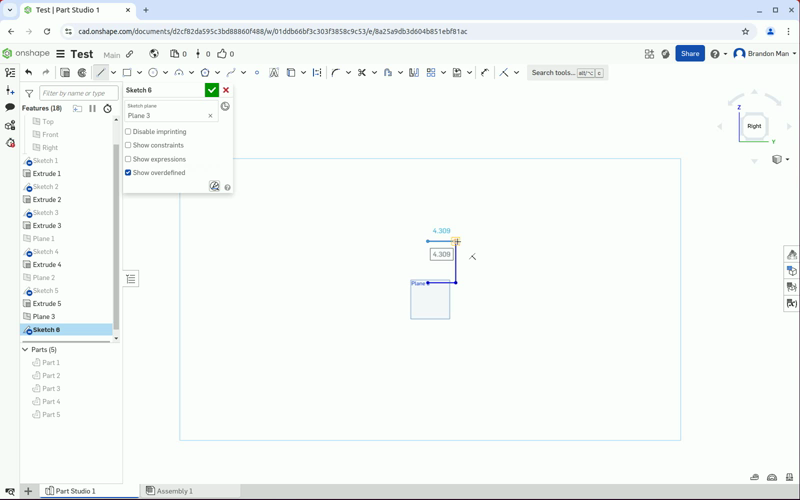
mouse_move(427, 282)
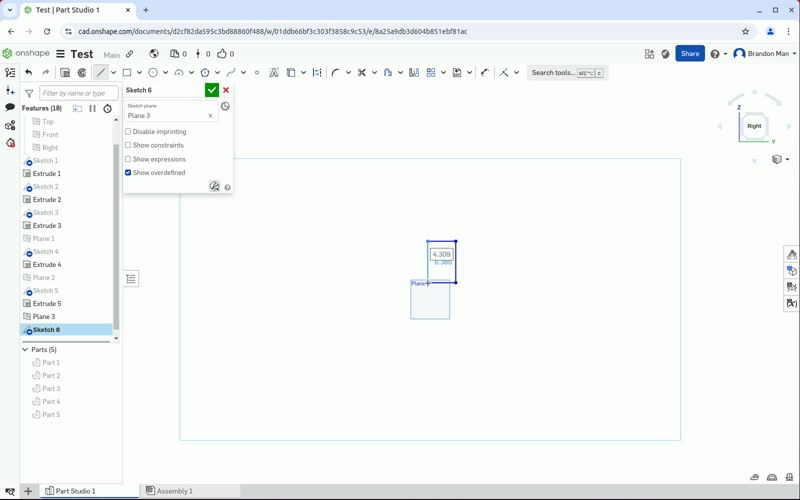
key_up(shift)
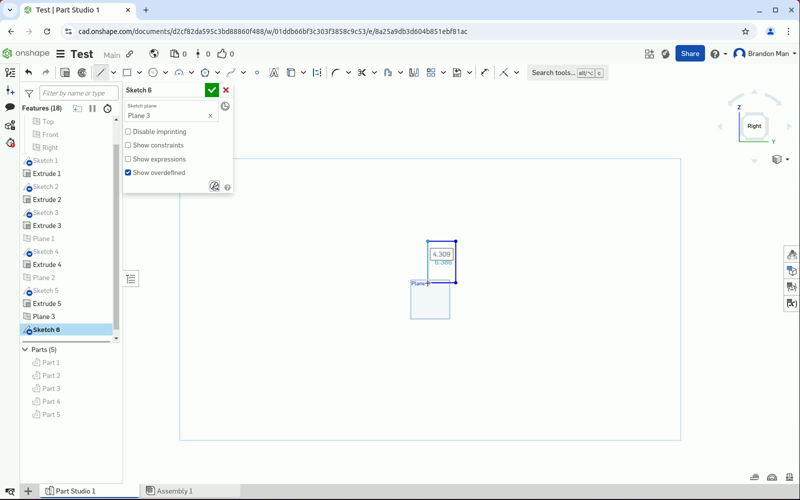
click(427, 282)
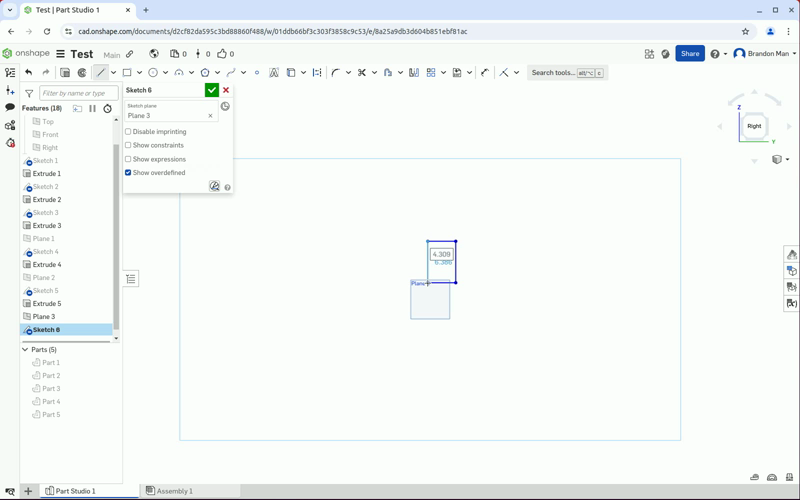
key(esc)
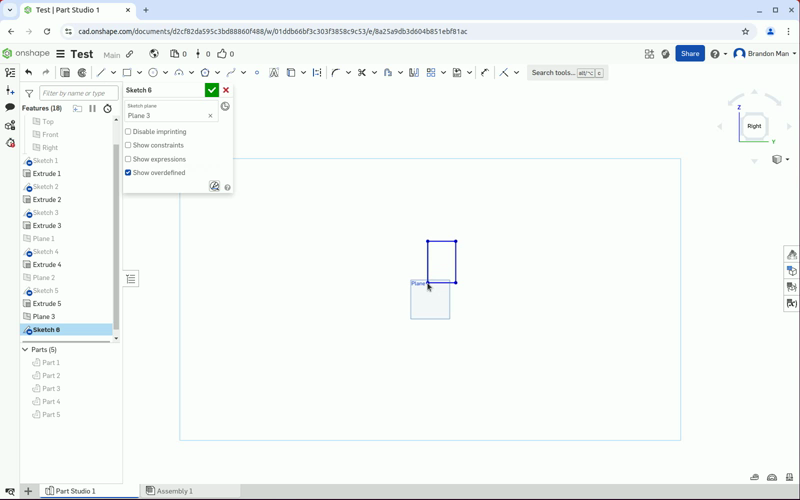
mouse_move(432, 252)
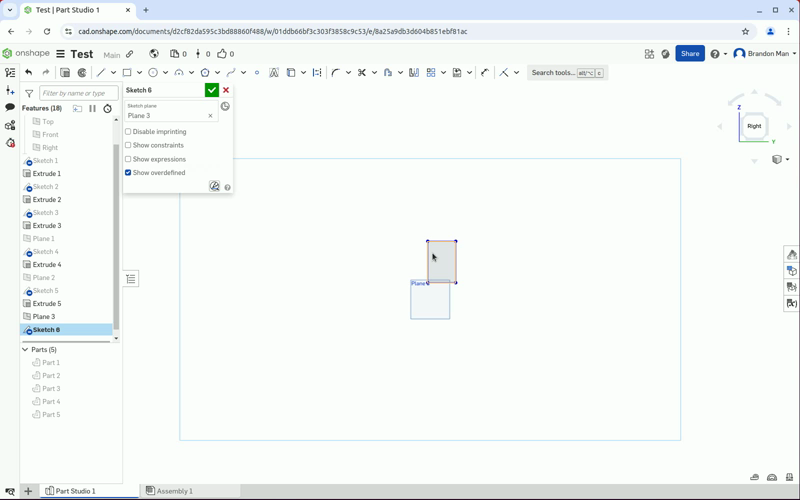
scroll(6)
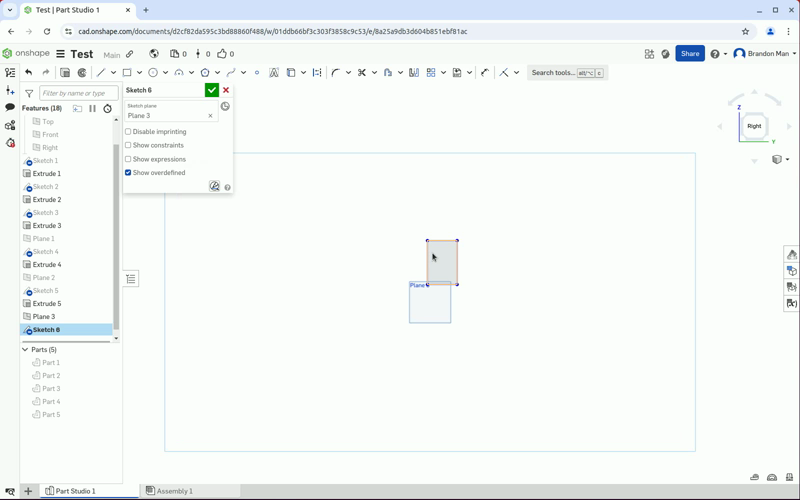
scroll(6)
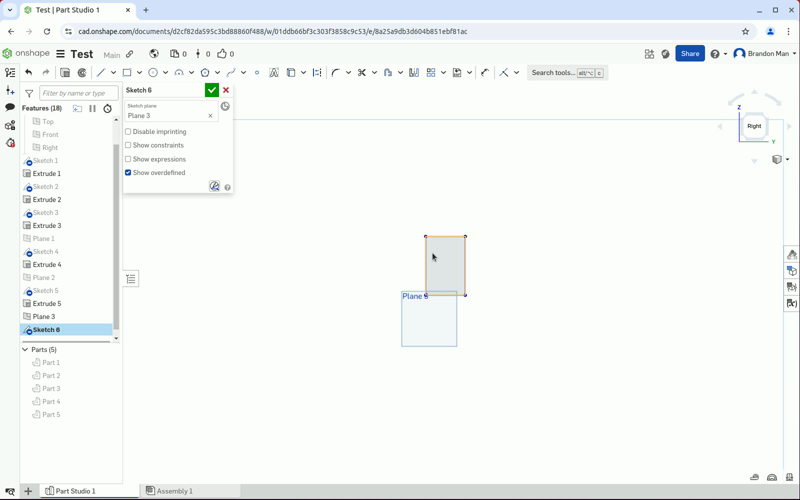
scroll(6)
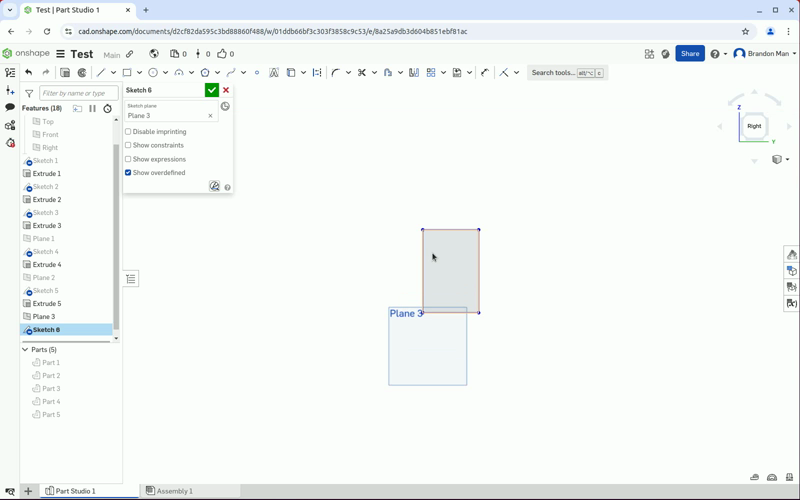
scroll(6)
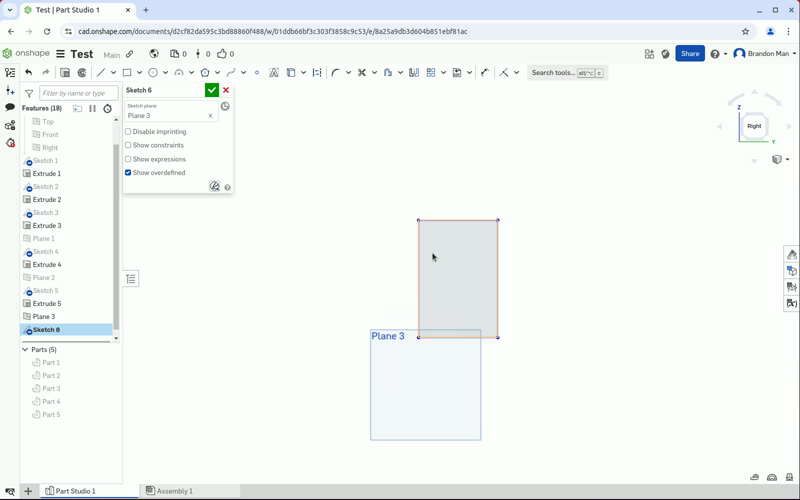
scroll(6)
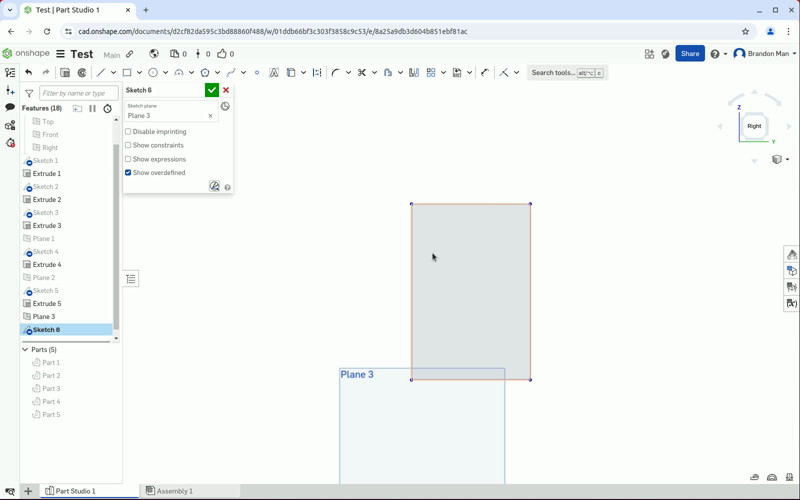
scroll(6)
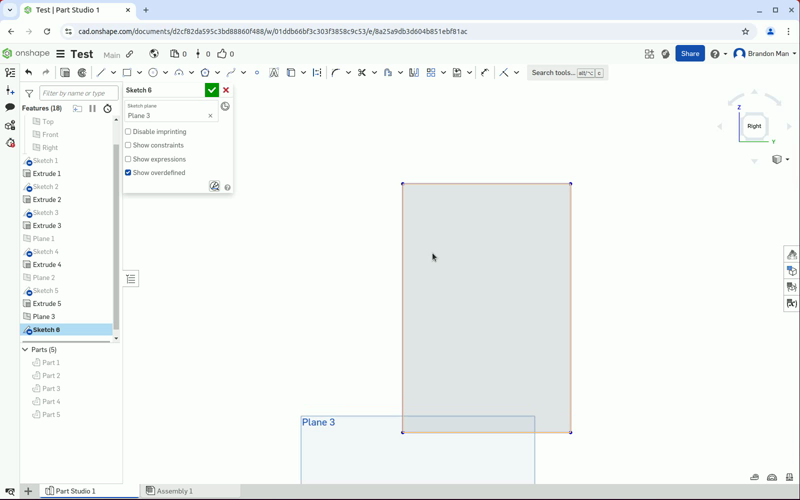
scroll(6)
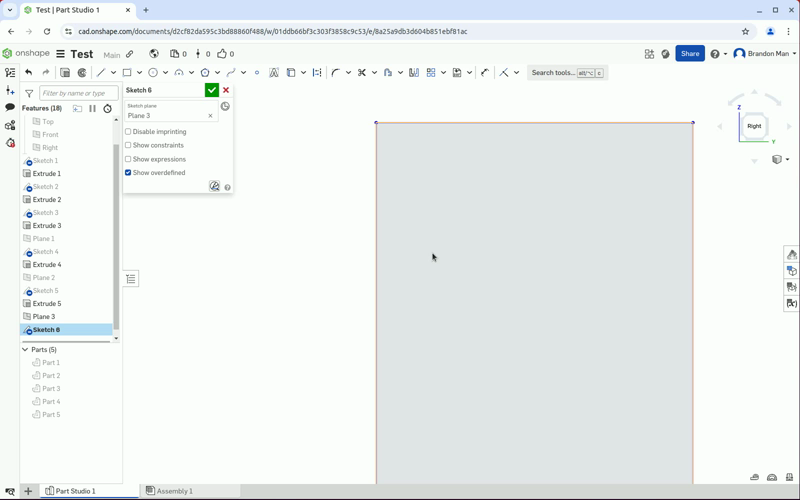
click(432, 252)
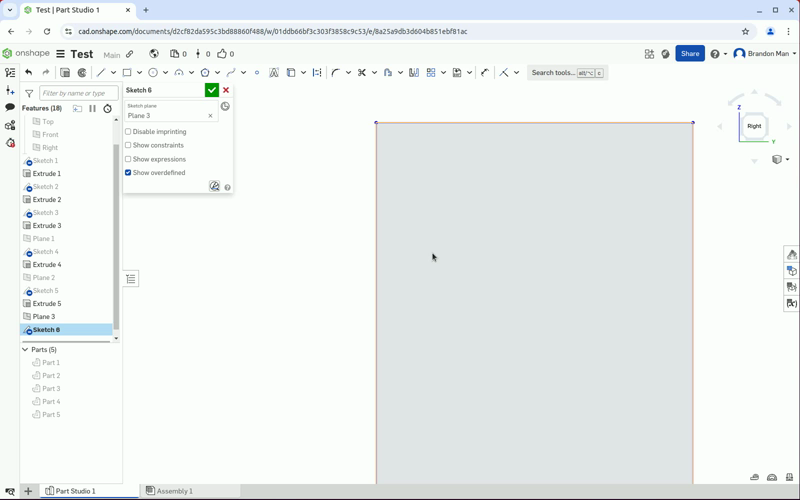
scroll(-6)
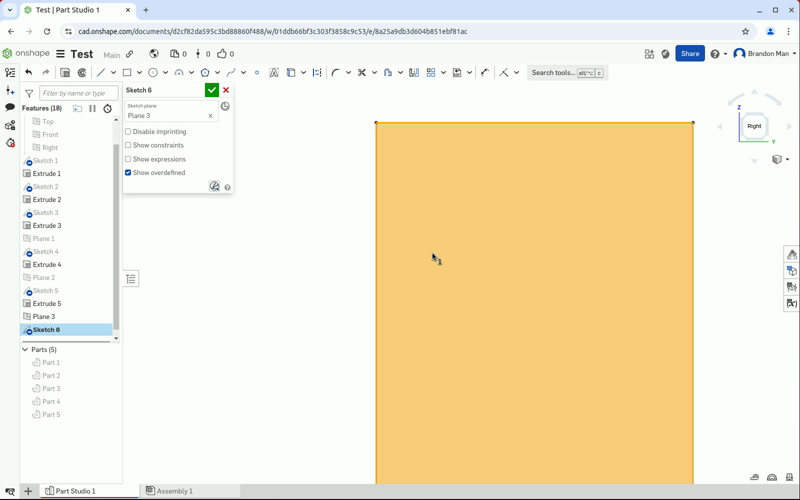
scroll(-6)
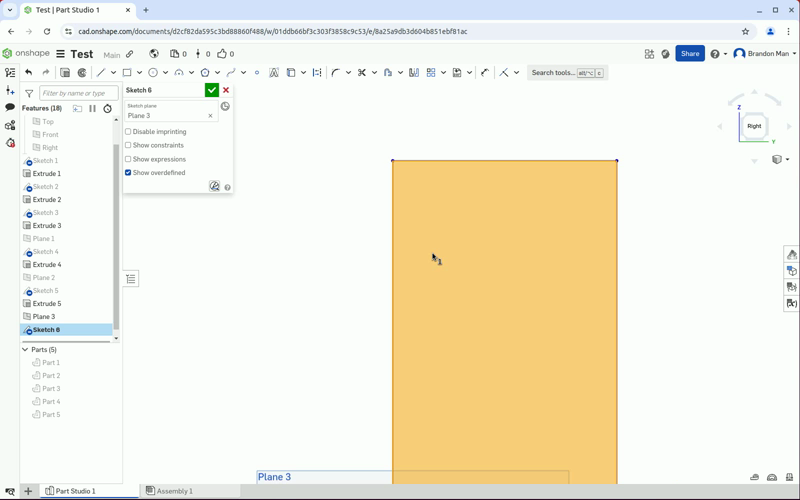
scroll(-6)
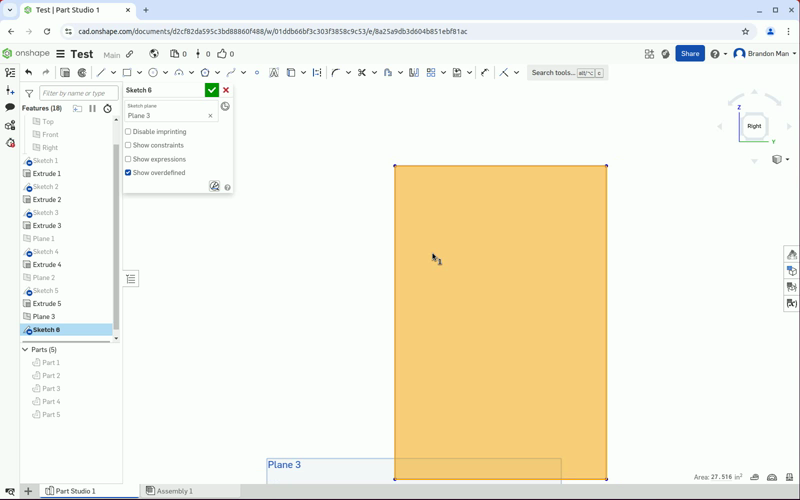
scroll(-6)
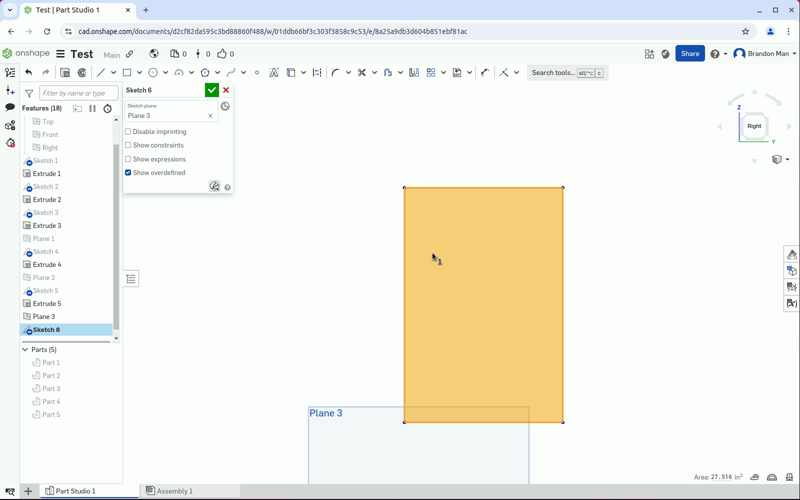
scroll(-6)
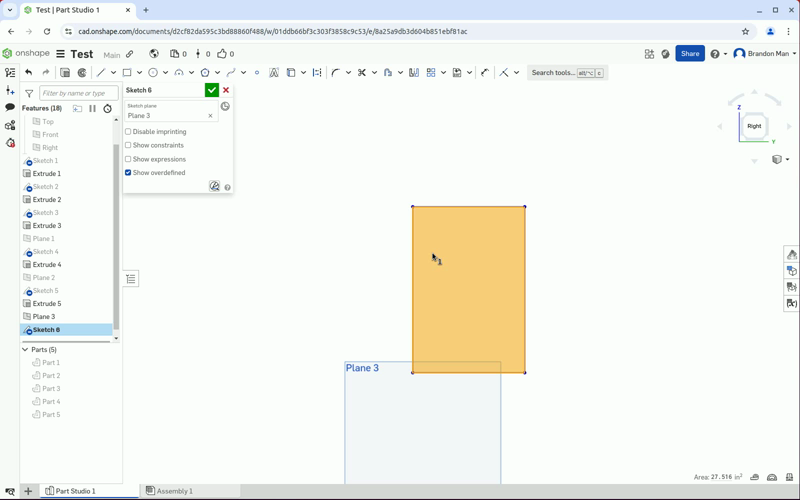
scroll(-6)
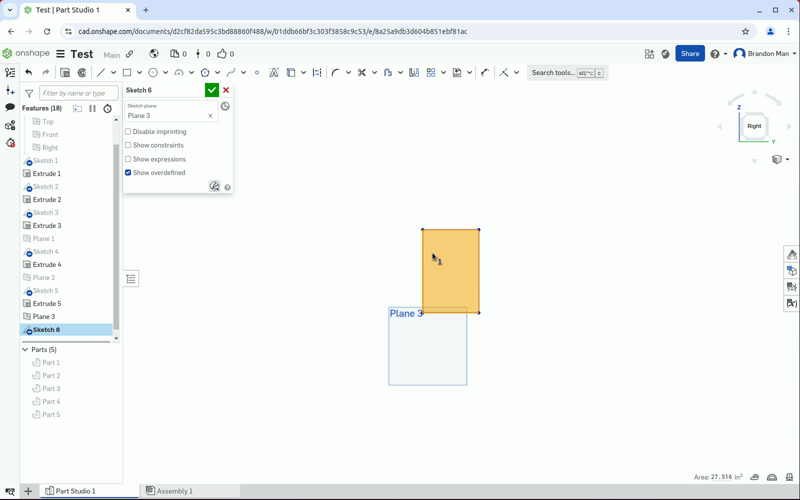
scroll(-6)
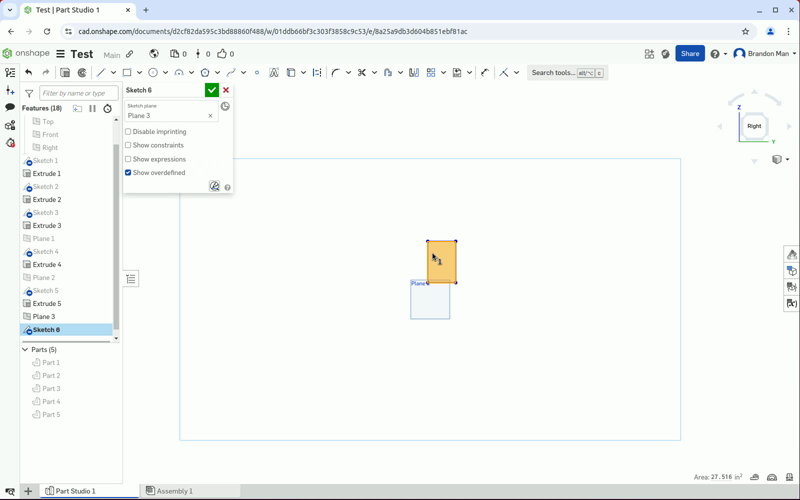
mouse_move(73, 352)
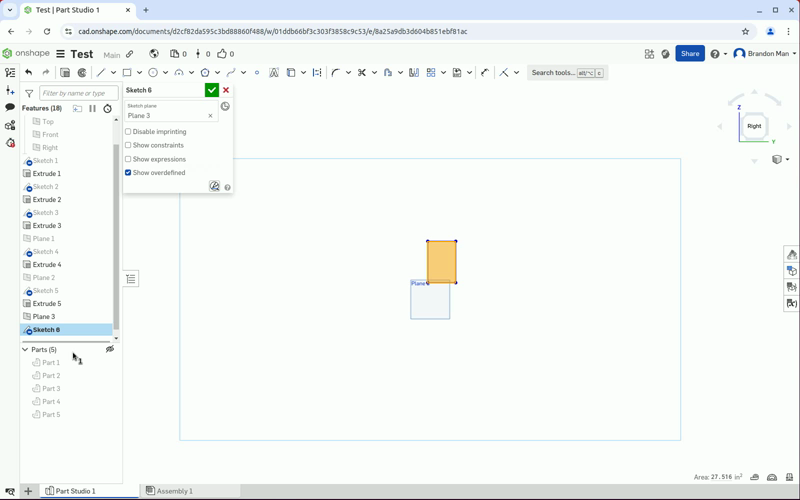
key(shift+y)
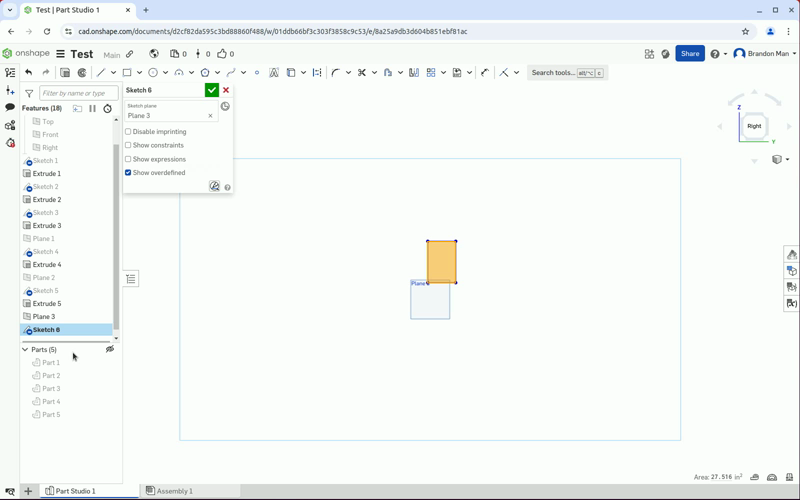
key(shift+e)
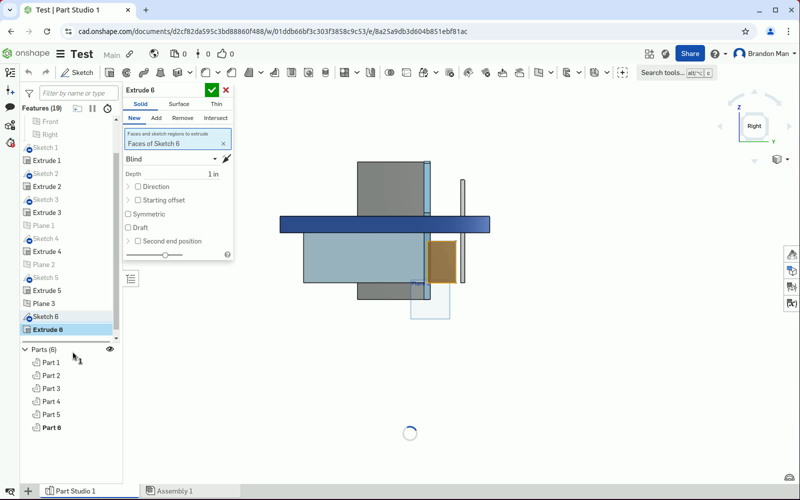
mouse_move(143, 106)
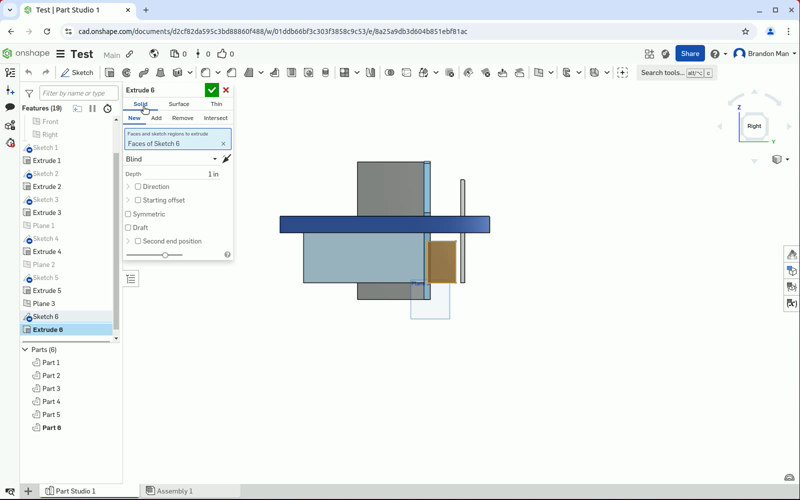
click(143, 106)
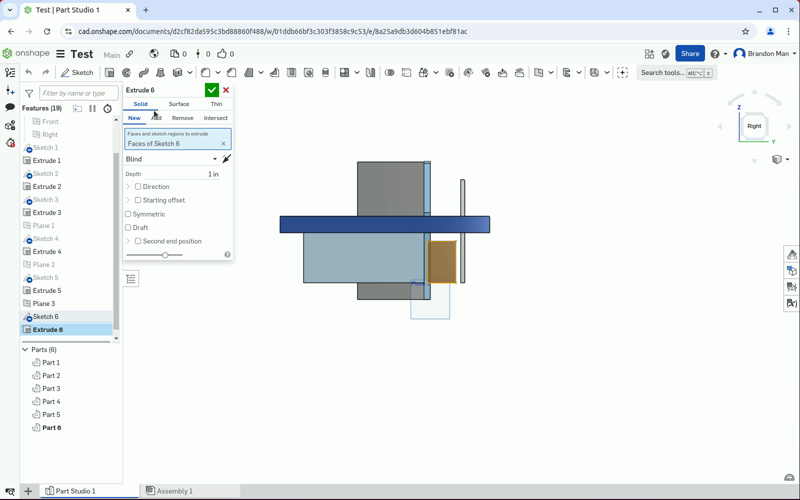
mouse_move(186, 120)
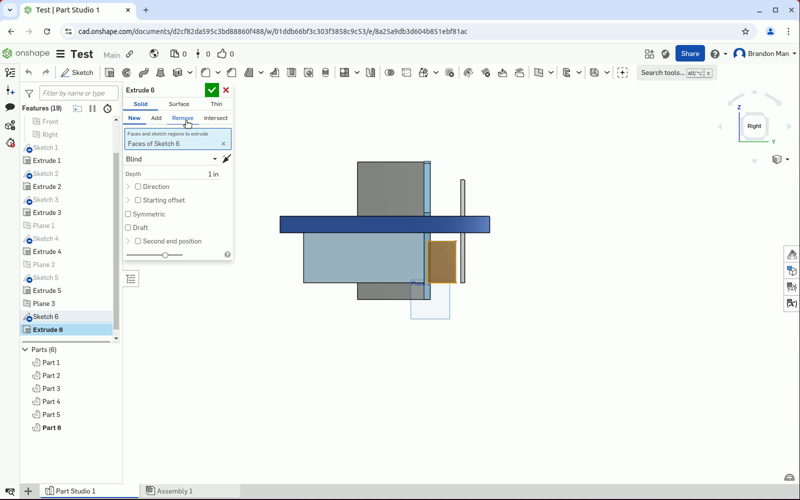
click(186, 120)
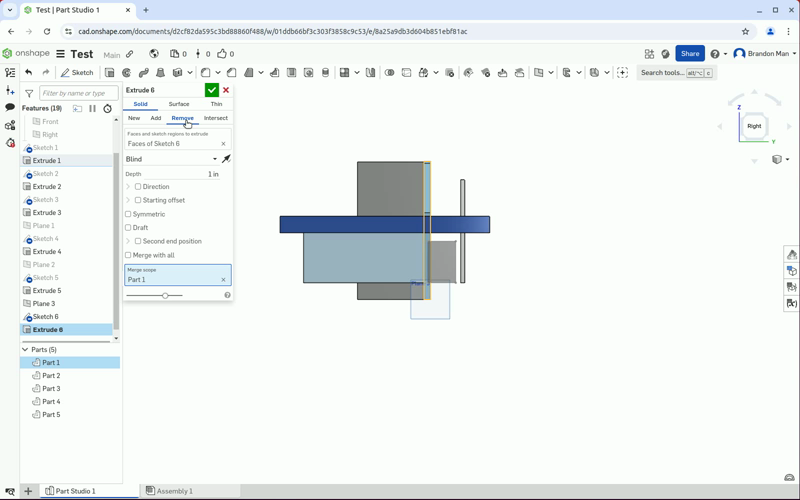
key(tab, 4)
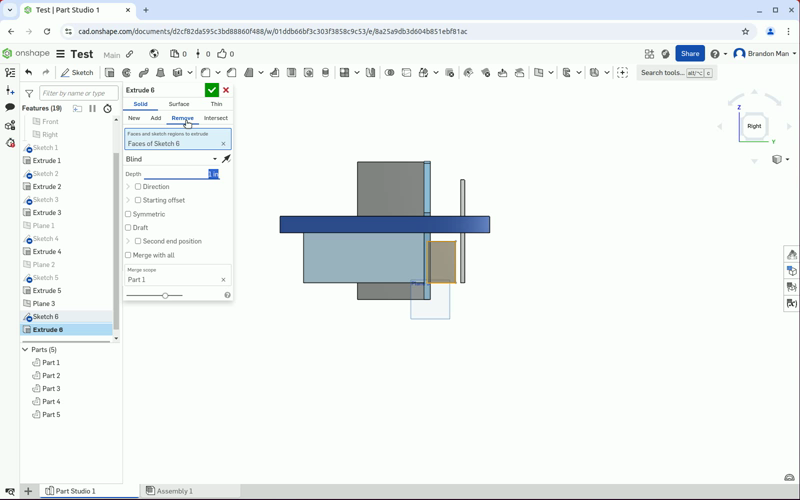
text(0.241)
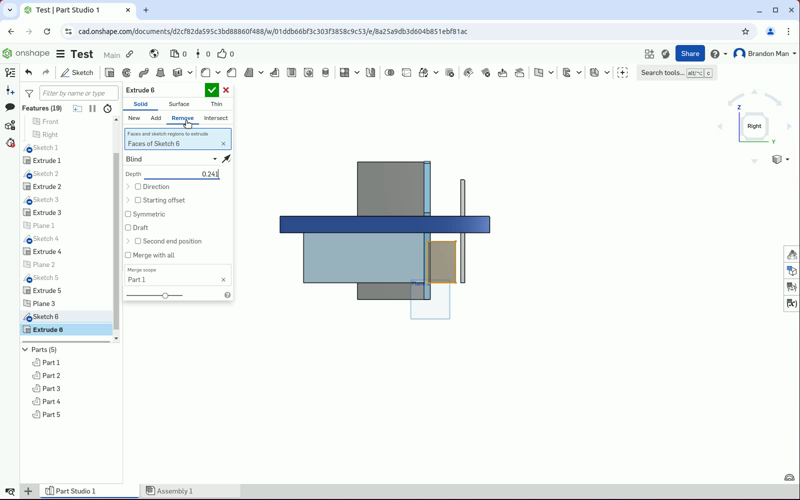
key(tab, 6)
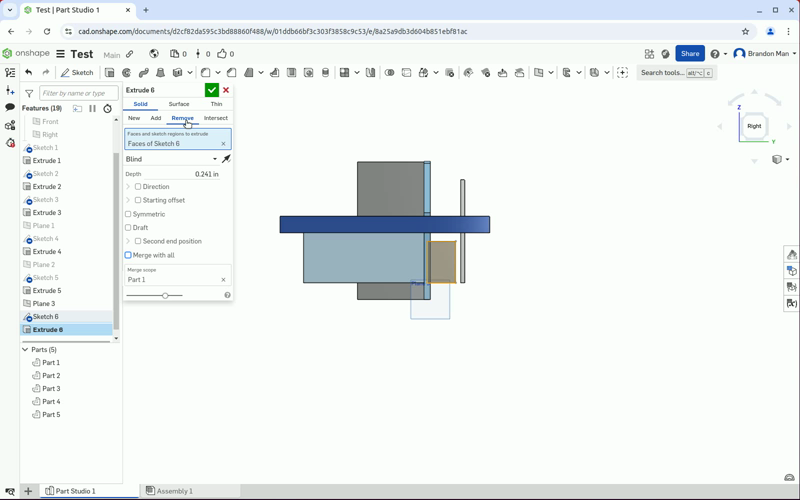
key(space)
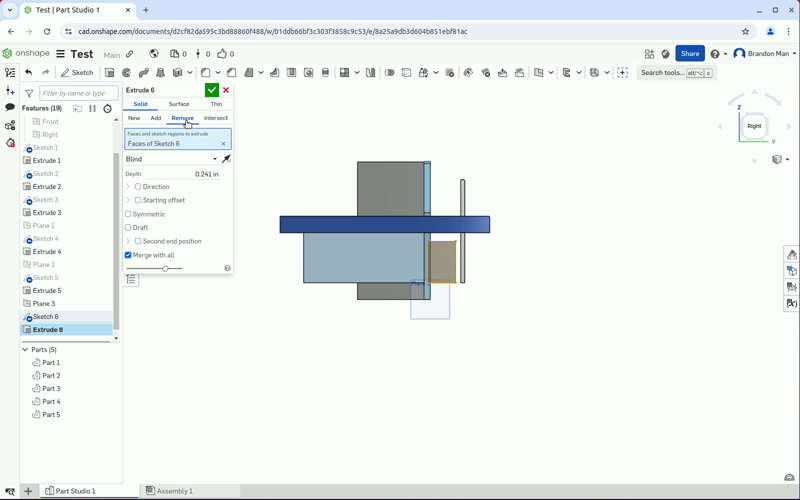
key(enter)
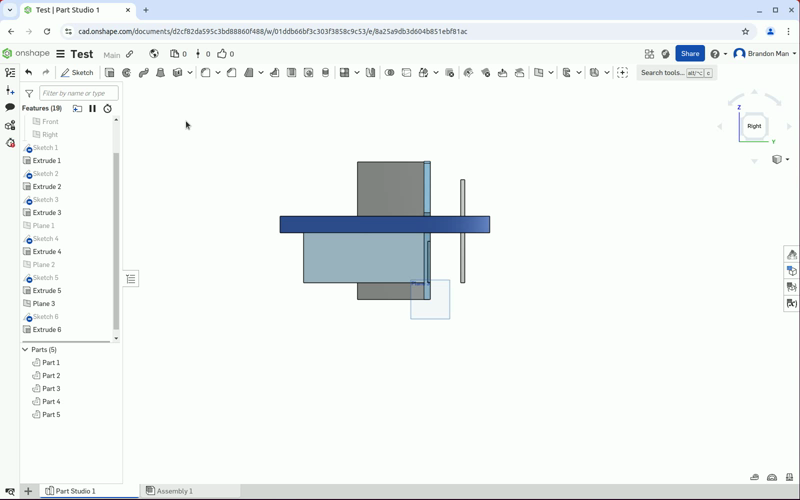
key(shift+h)
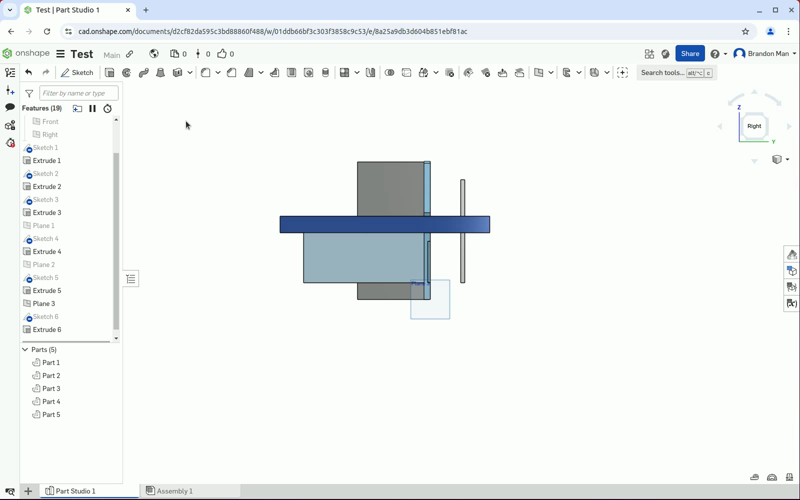
key(shift+h)
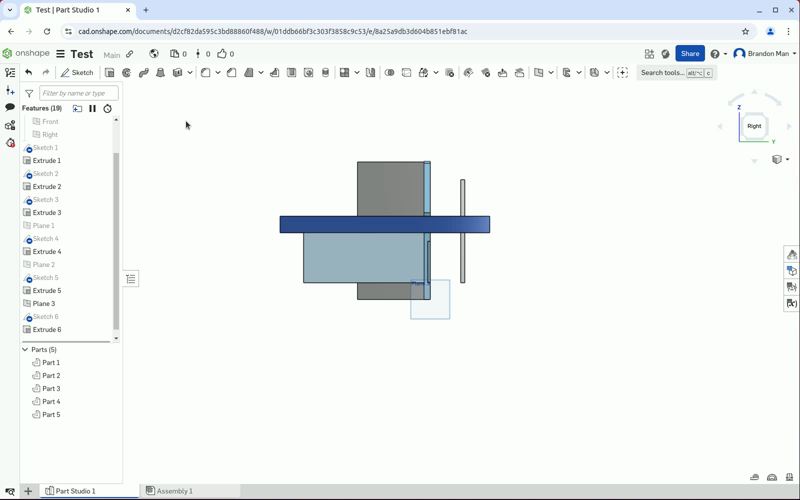
mouse_move(69, 150)
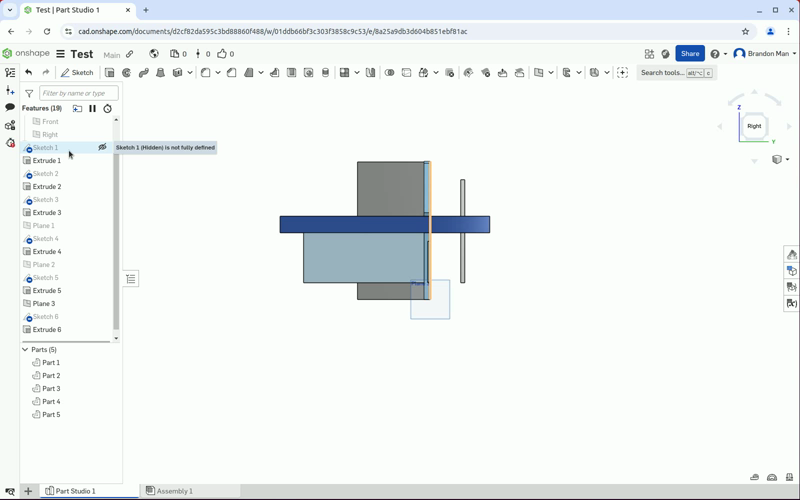
click(69, 150)
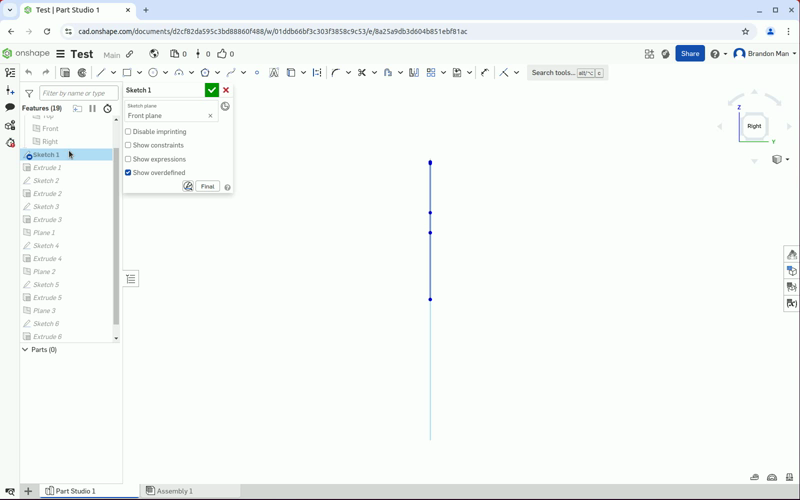
mouse_move(229, 92)
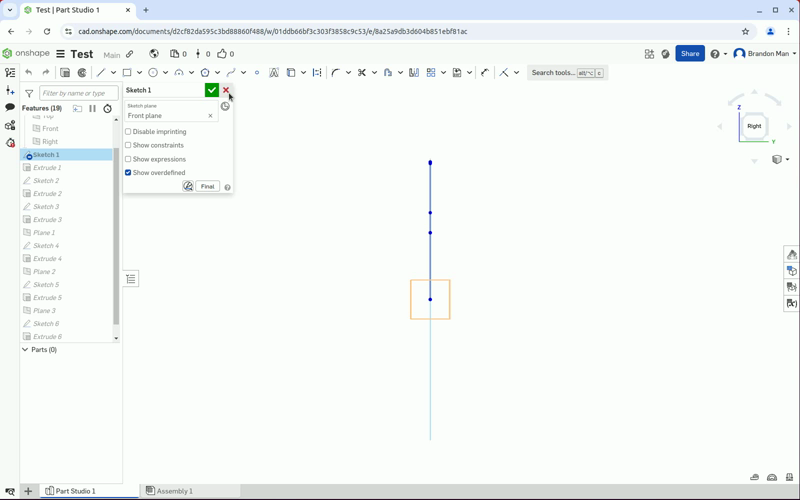
click(229, 92)
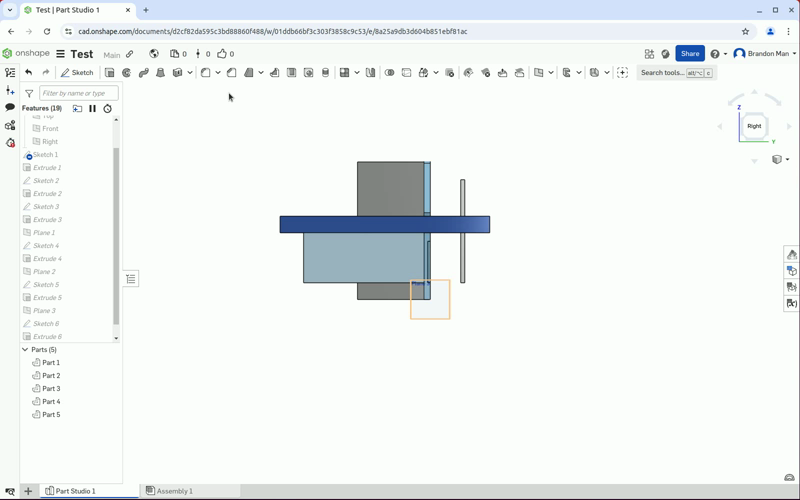
mouse_move(73, 352)
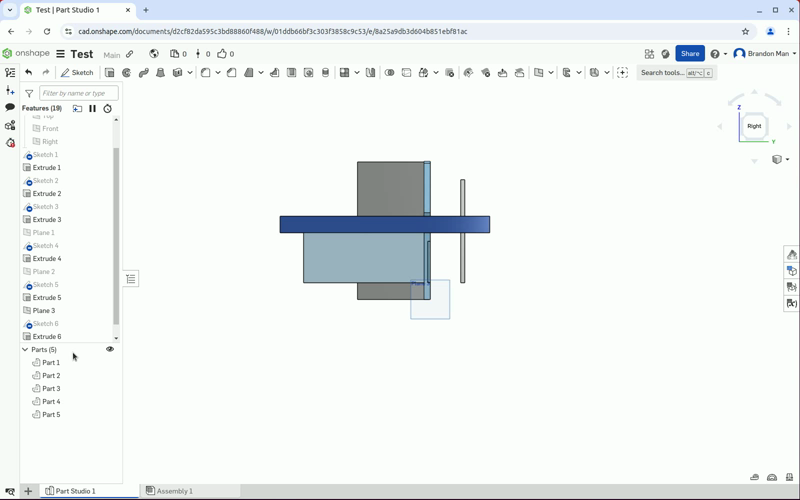
key(y)
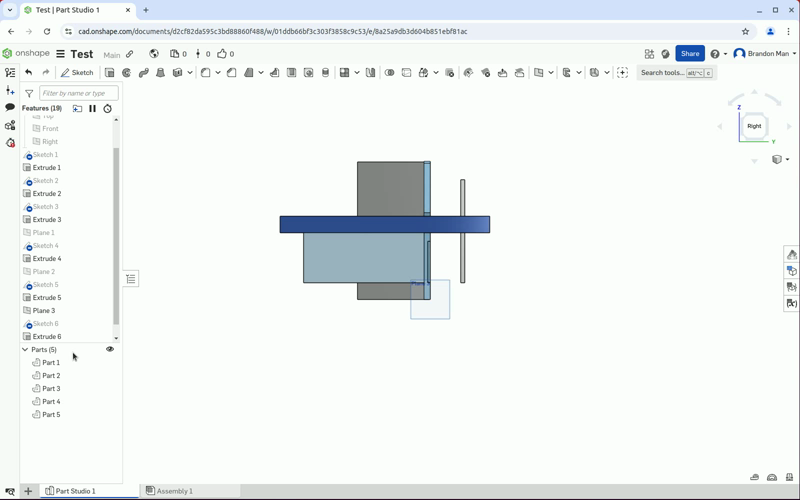
key(shift+p)
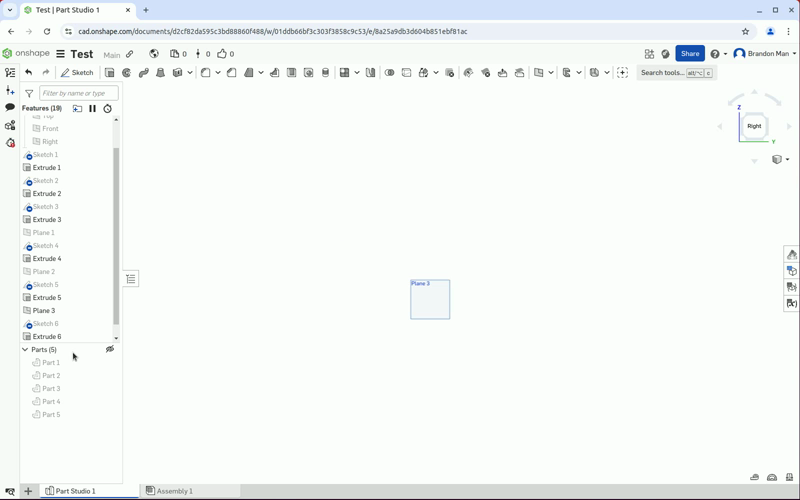
key(space)
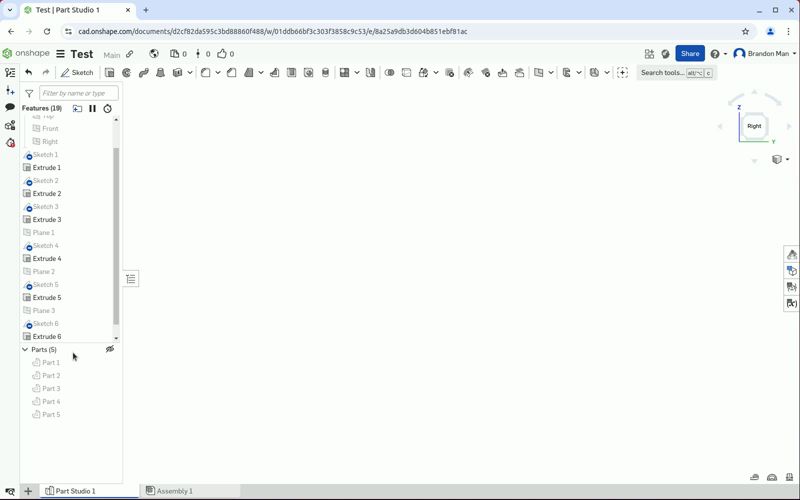
key_down(shift)
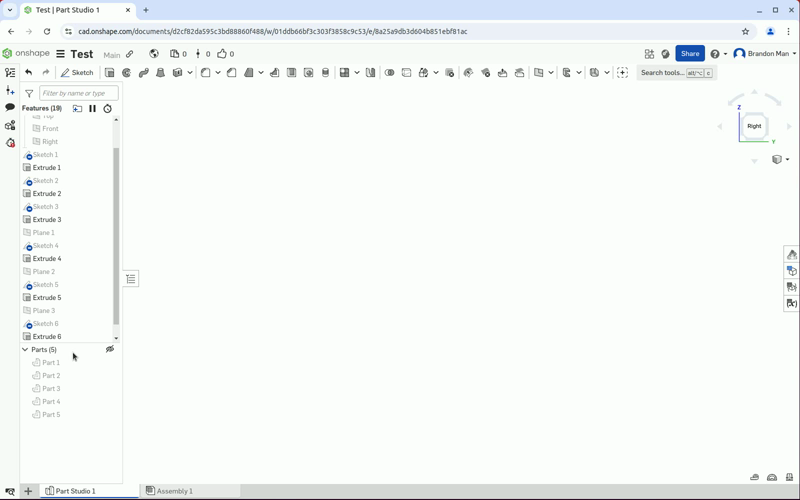
key(right)
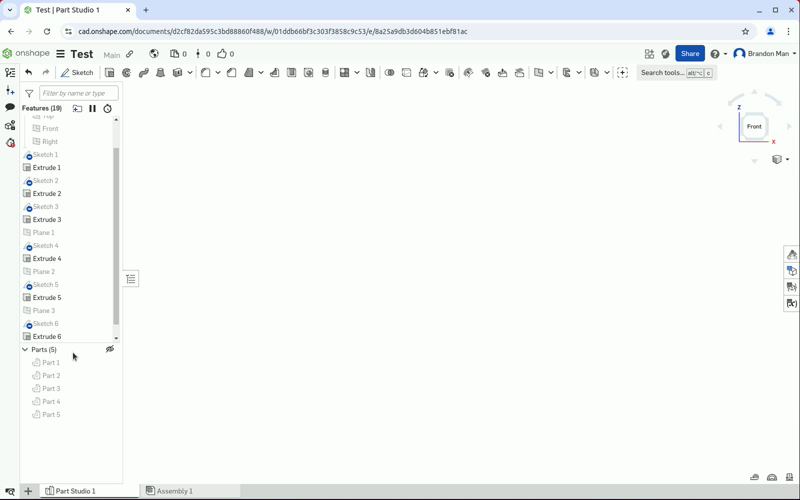
key_up(shift)
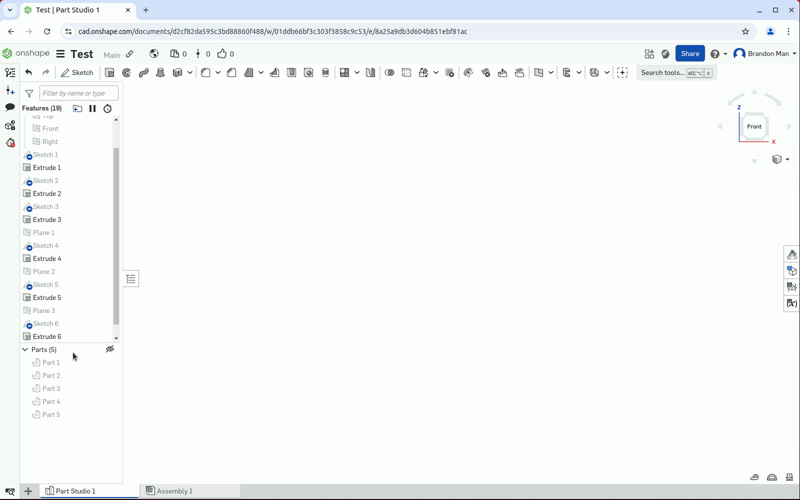
key(space)
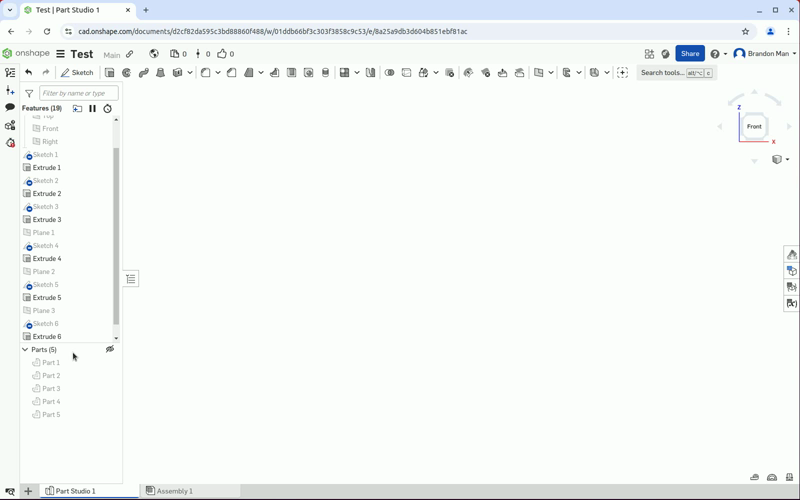
key_down(shift)
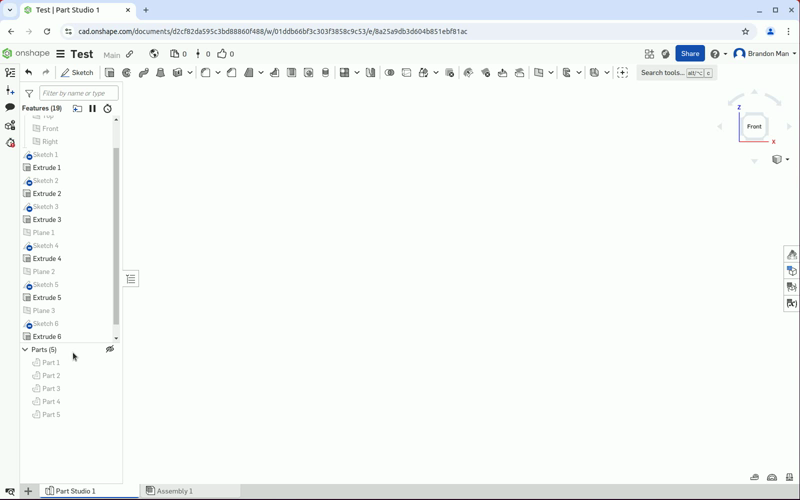
key(down)
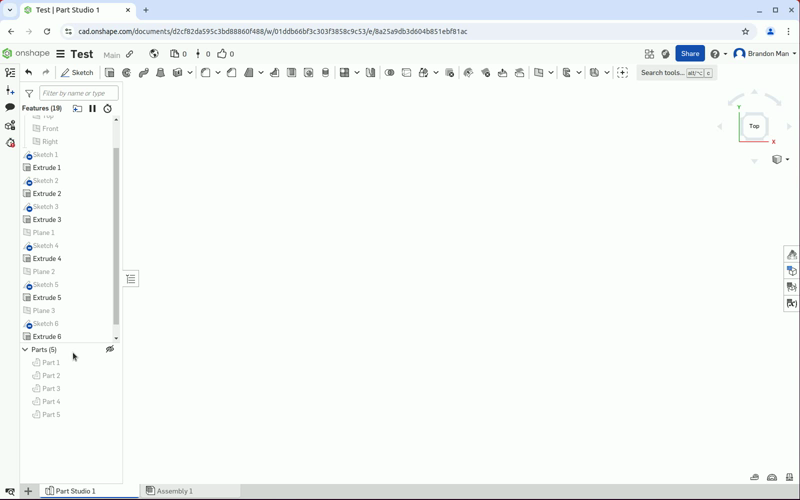
key_up(shift)
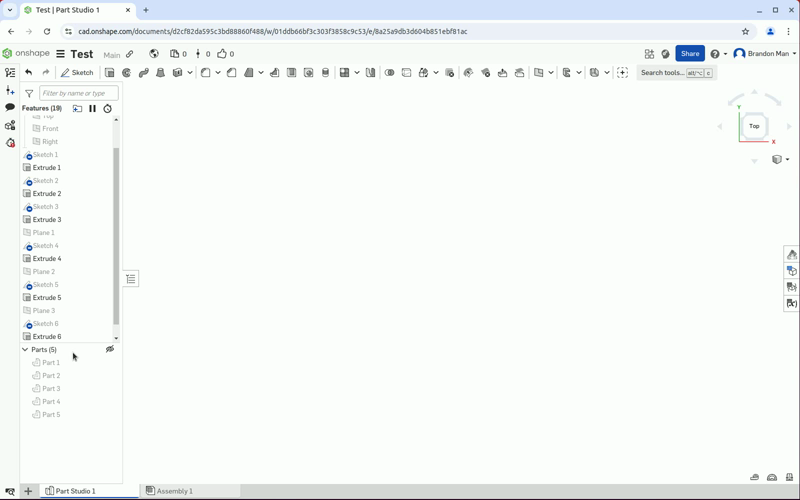
mouse_move(73, 352)
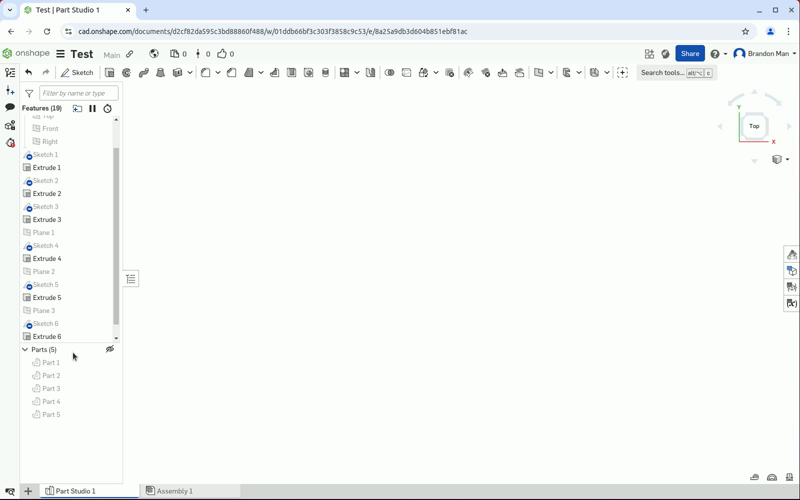
key(shift+y)
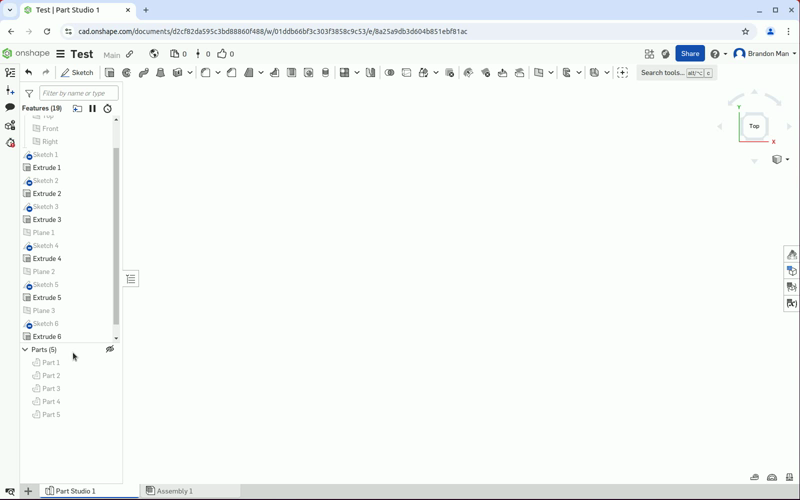
key(shift+s)
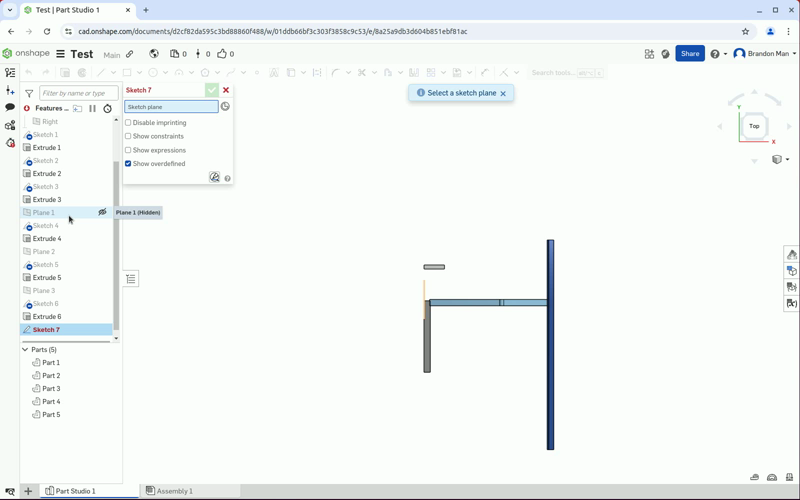
scroll(3)
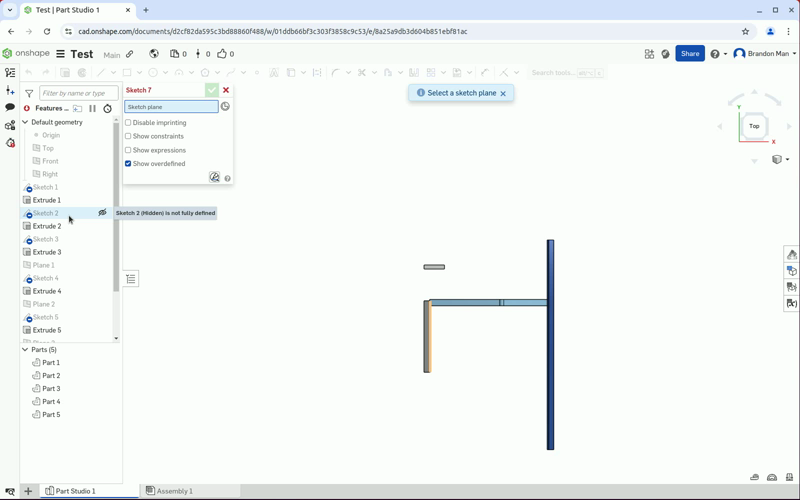
mouse_move(69, 150)
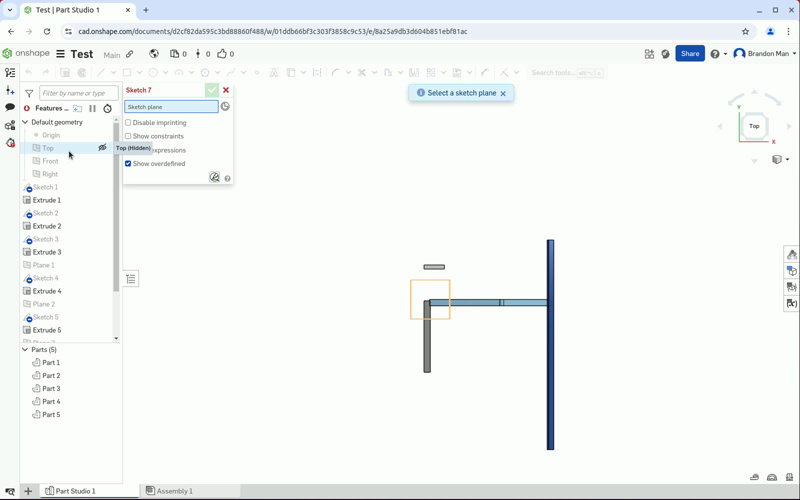
click(69, 150)
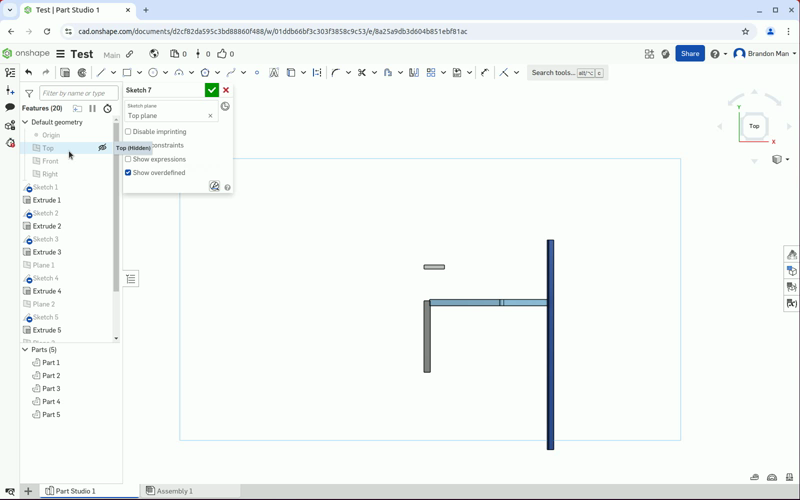
mouse_move(73, 352)
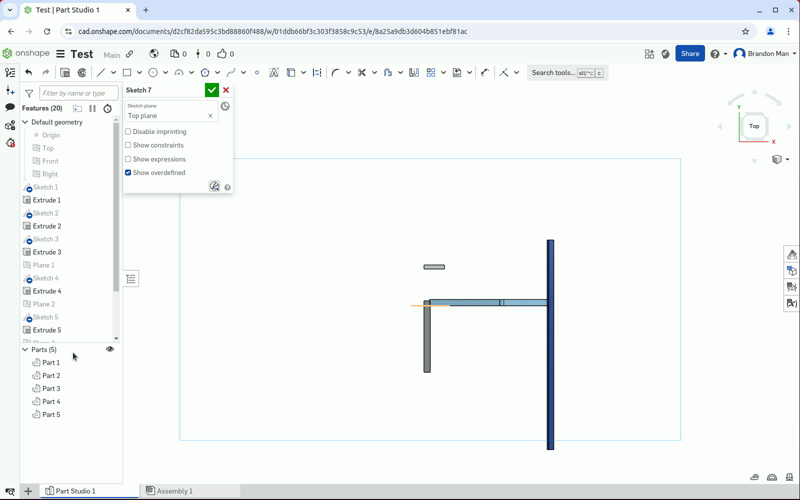
key(y)
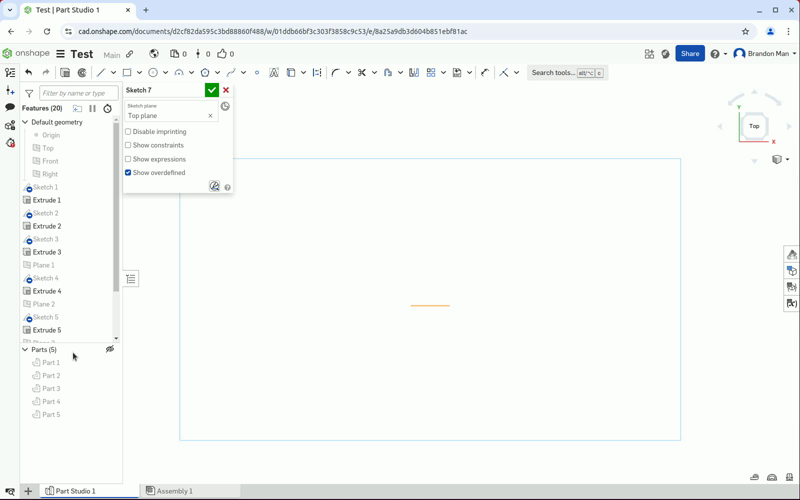
key(a)
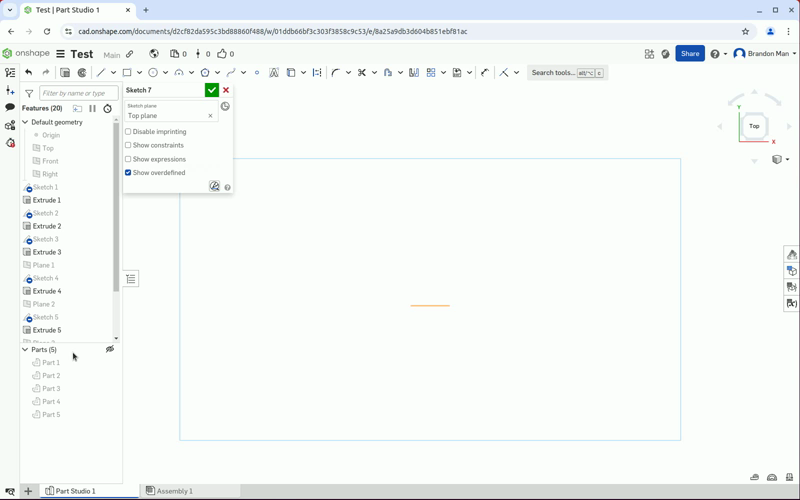
key_down(shift)
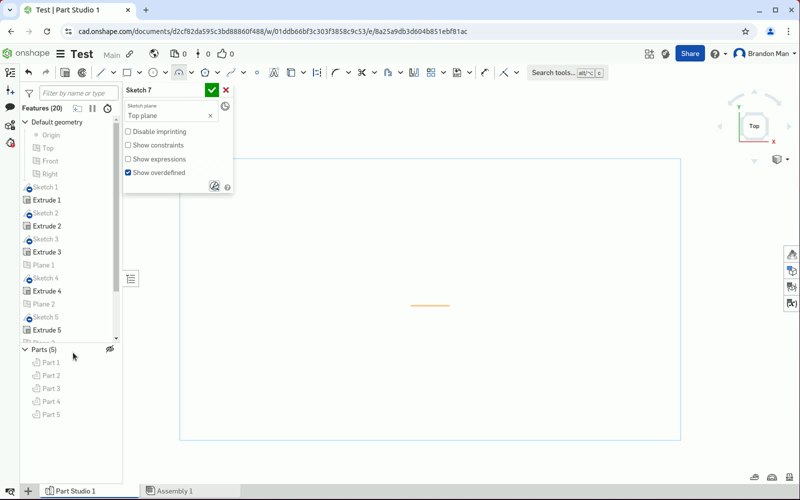
mouse_move(460, 300)
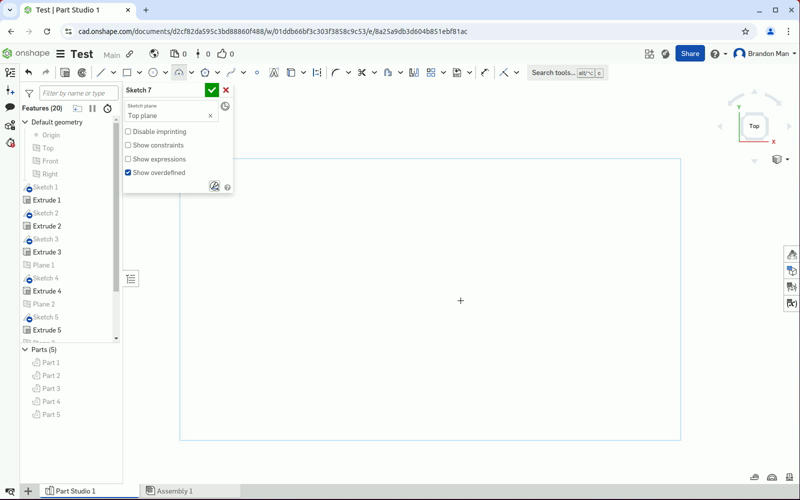
click(460, 300)
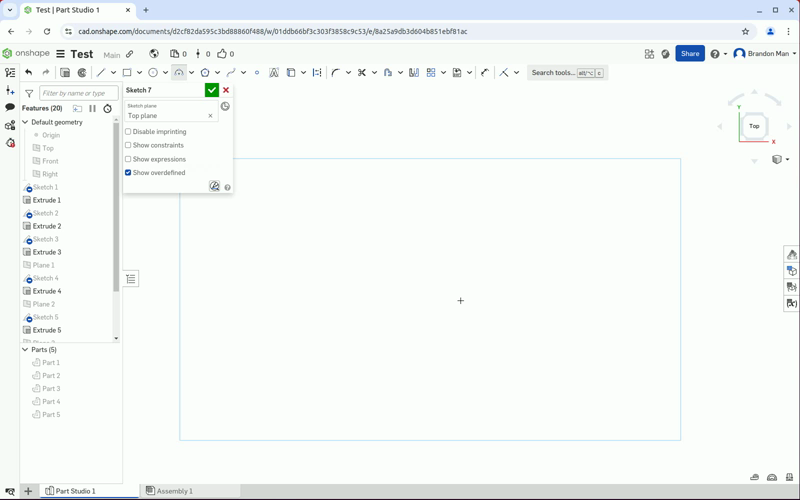
key_up(shift)
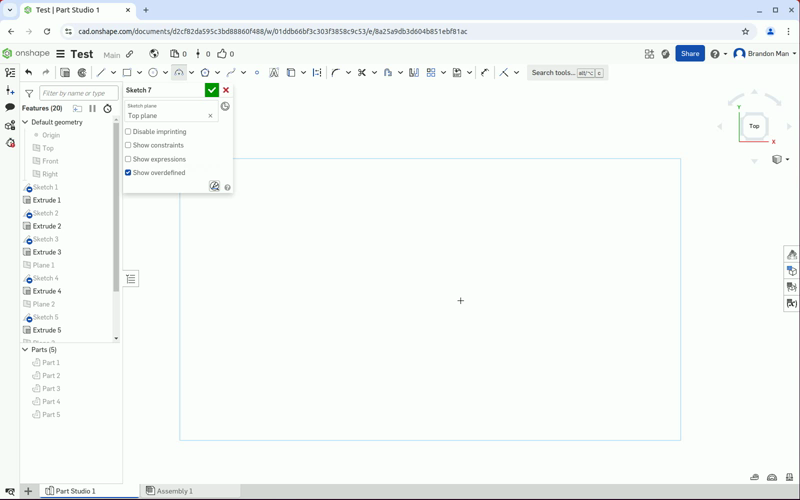
key_down(shift)
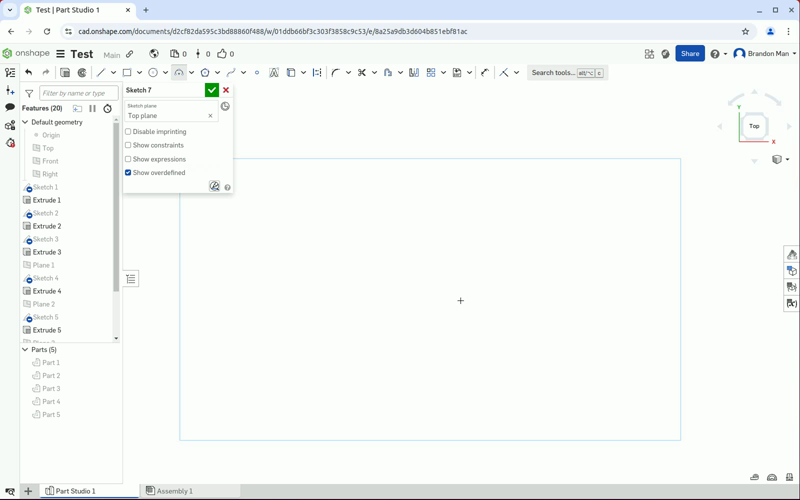
mouse_move(475, 285)
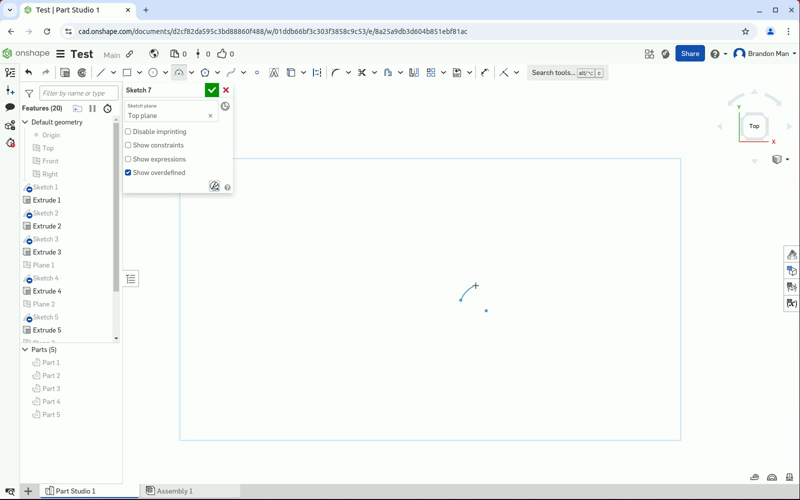
click(475, 285)
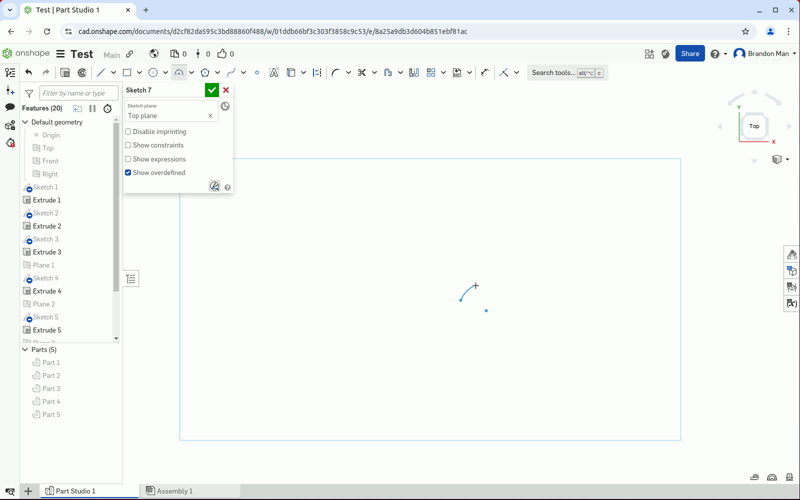
mouse_move(471, 296)
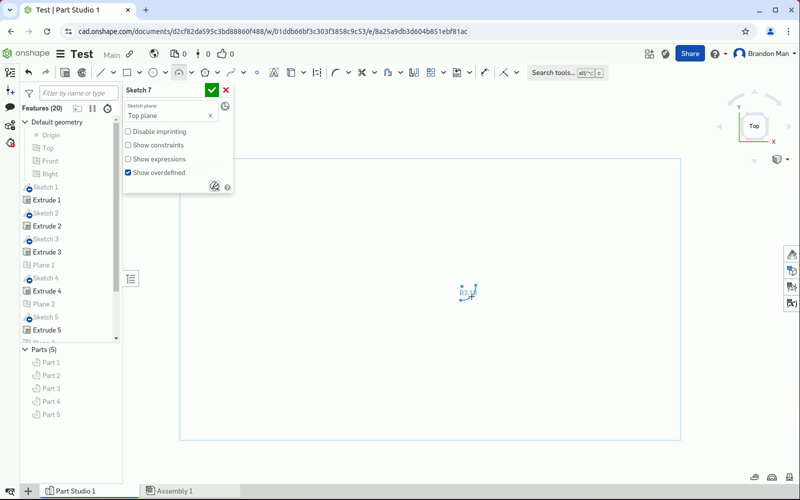
click(471, 296)
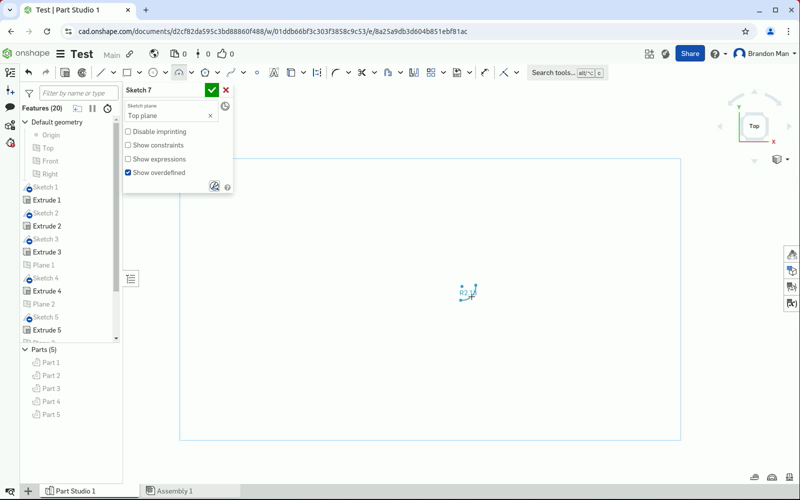
key_up(shift)
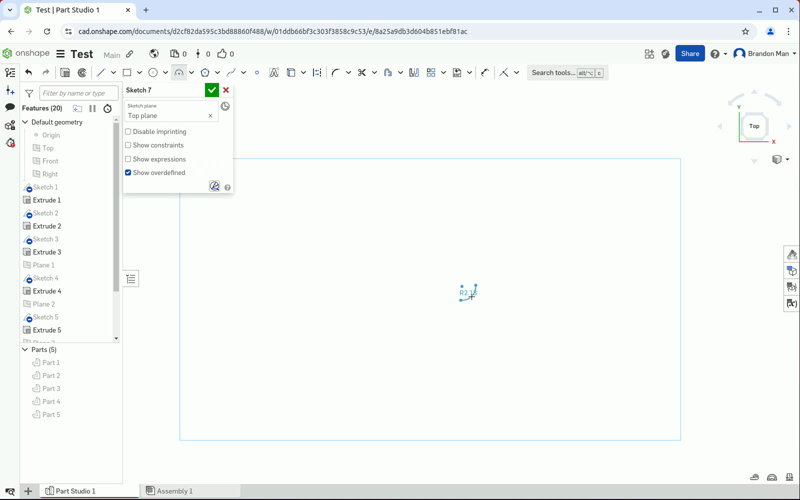
key(esc)
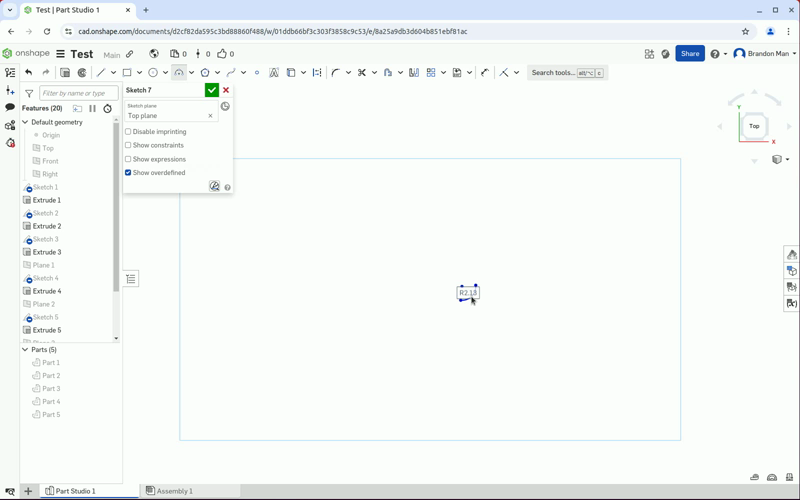
key(l)
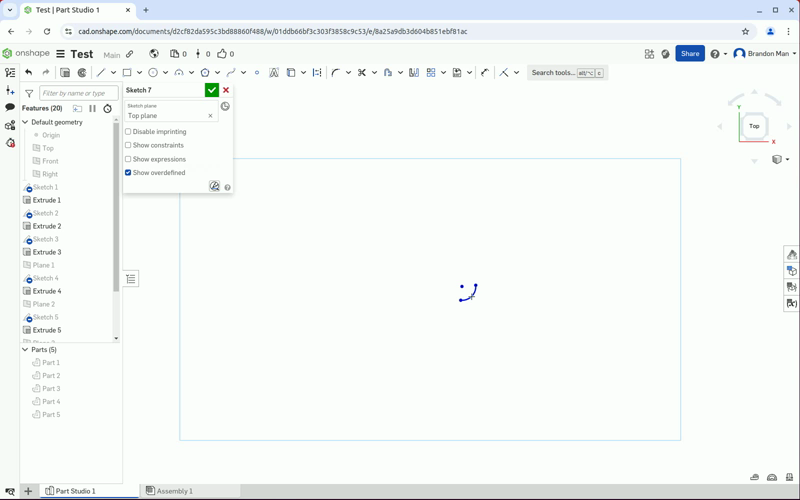
mouse_move(475, 285)
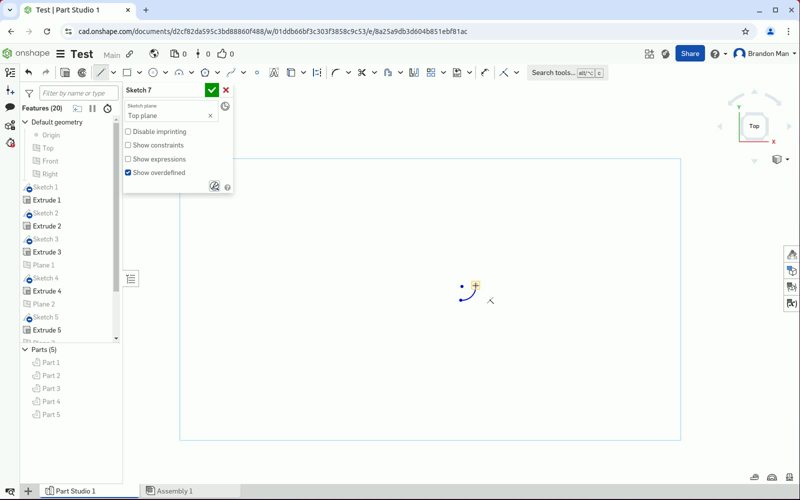
click(475, 285)
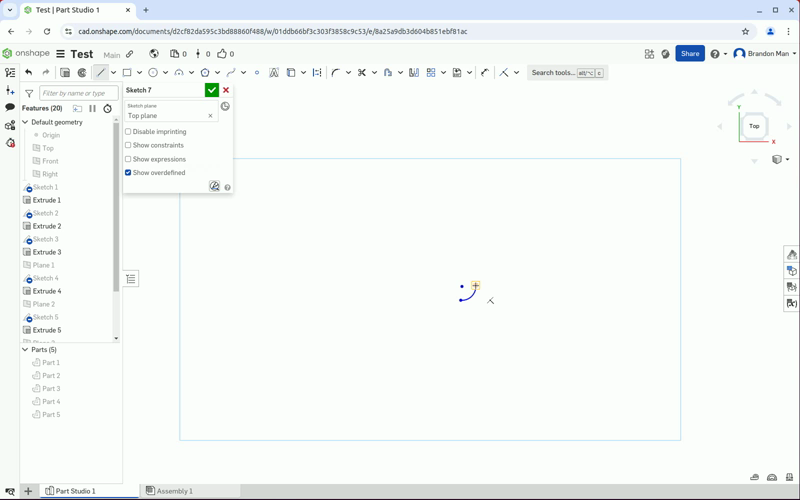
key_down(shift)
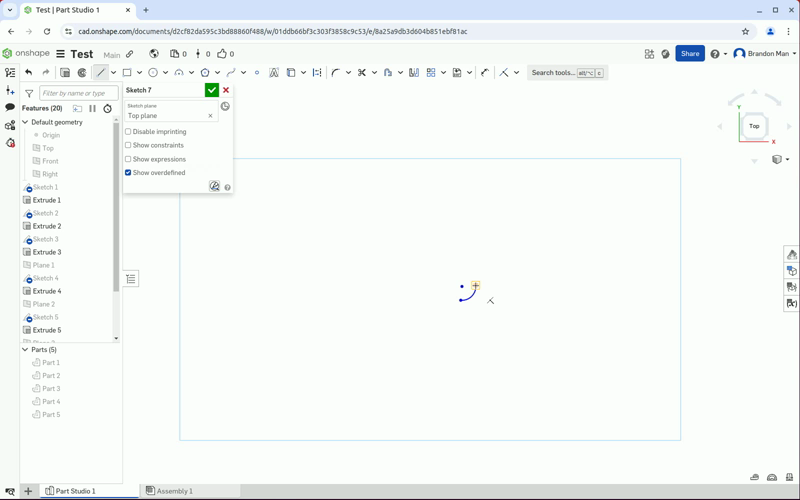
mouse_move(505, 285)
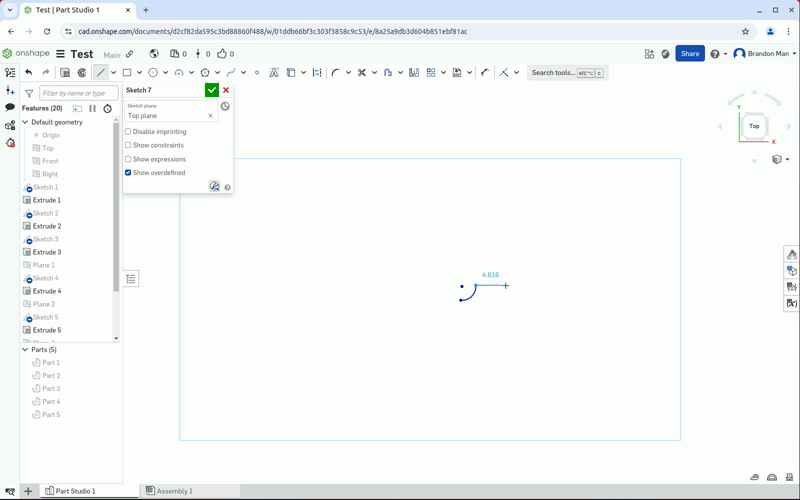
mouse_move(460, 285)
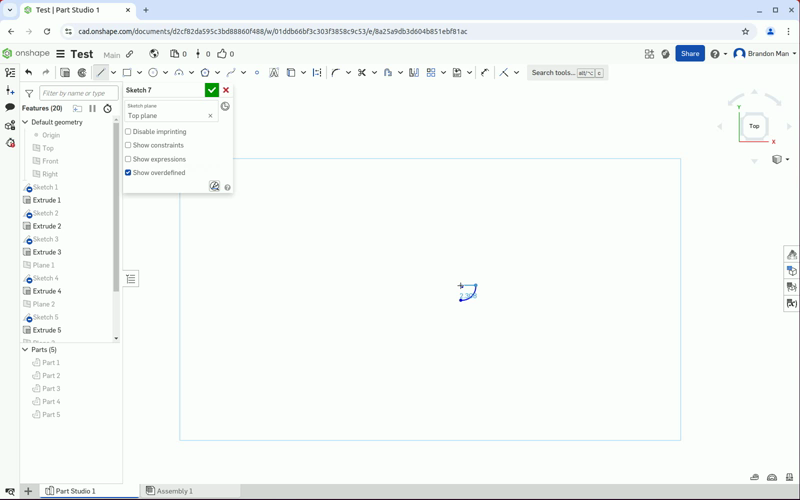
click(460, 285)
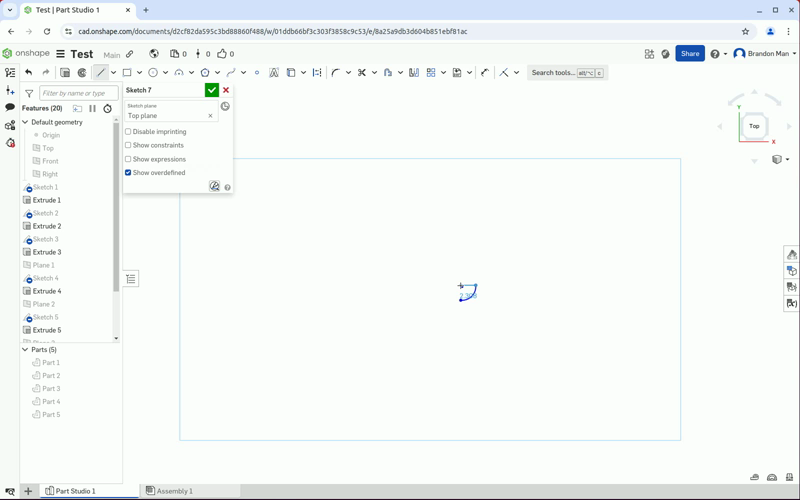
key_up(shift)
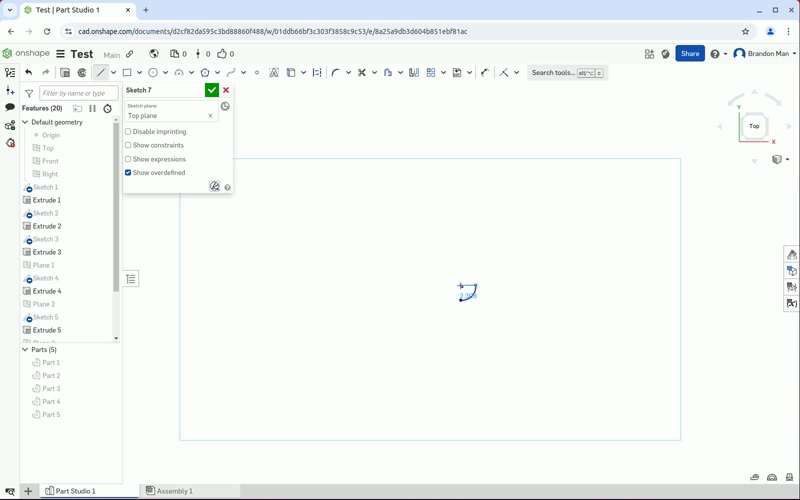
mouse_move(490, 285)
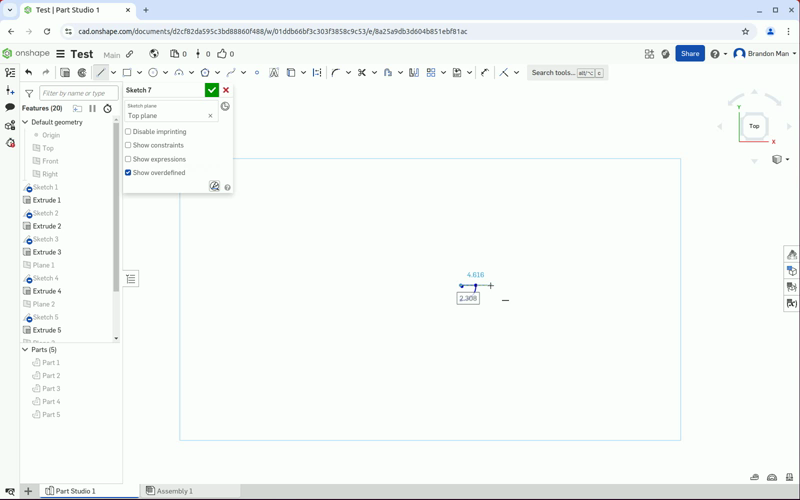
key_down(shift)
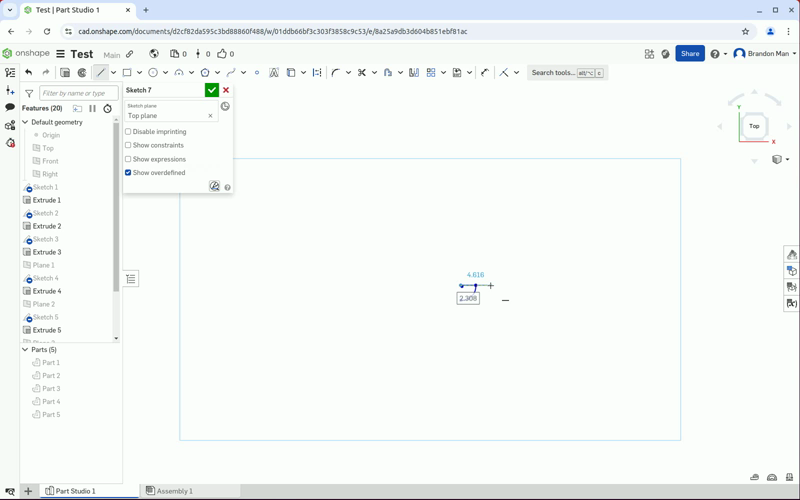
mouse_move(460, 300)
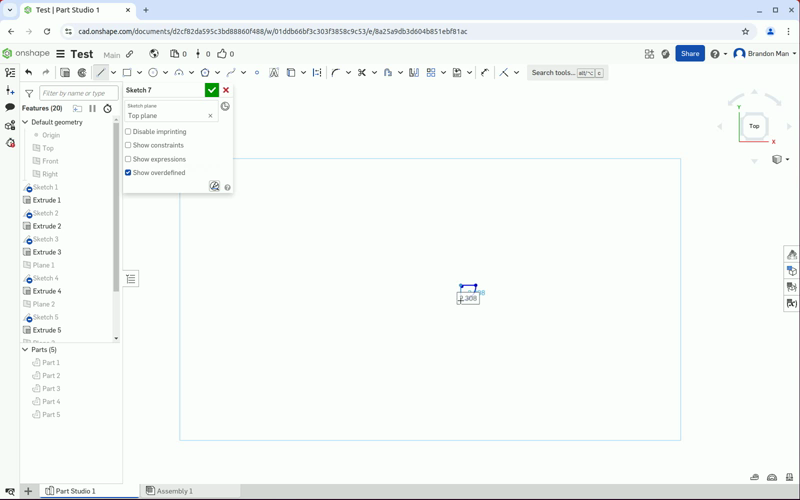
key_up(shift)
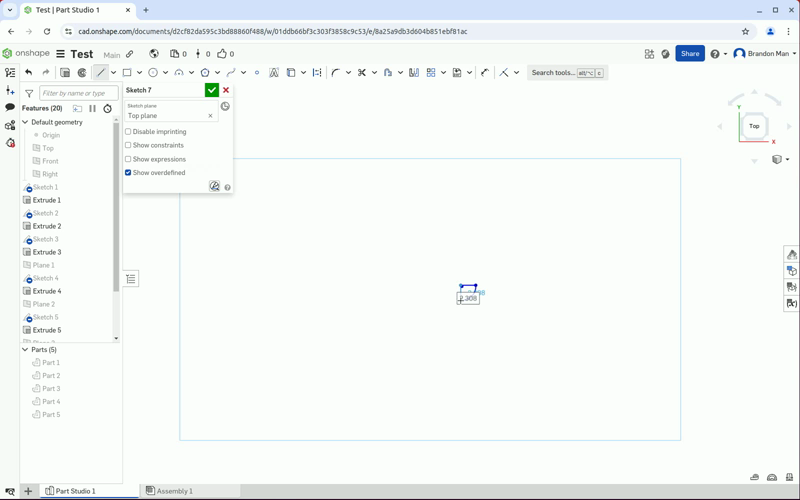
click(460, 300)
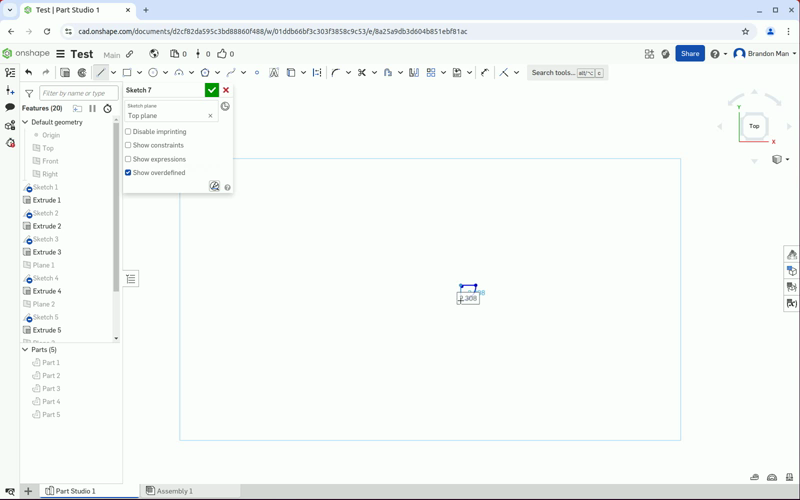
key(esc)
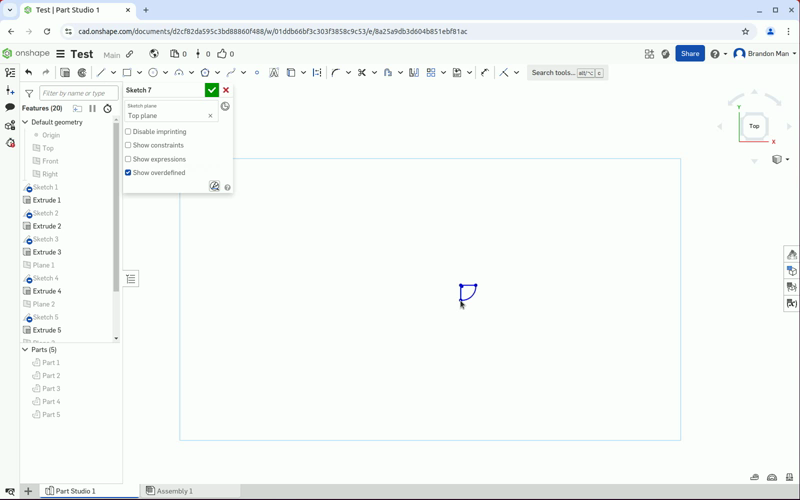
mouse_move(462, 293)
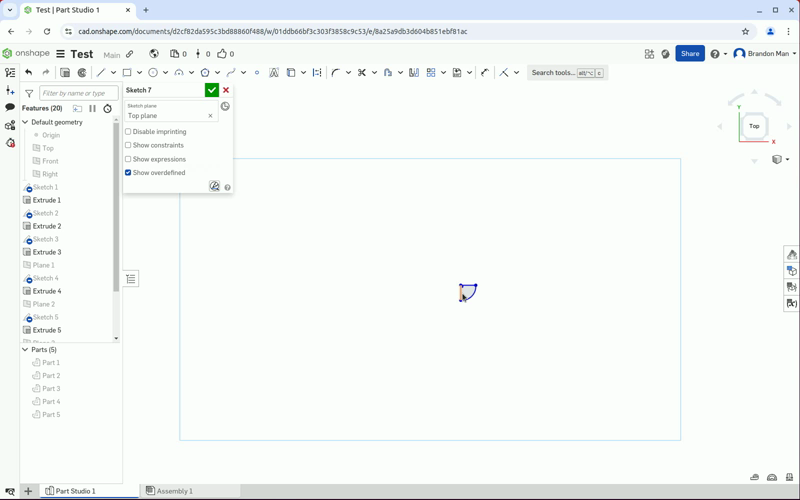
scroll(6)
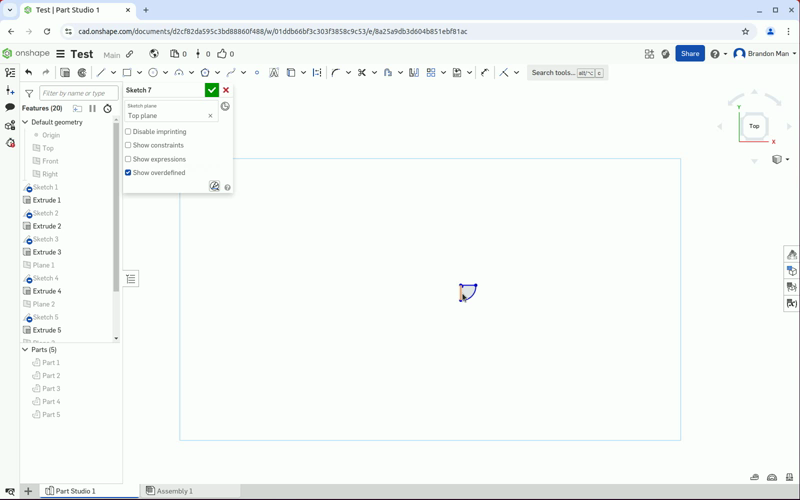
scroll(6)
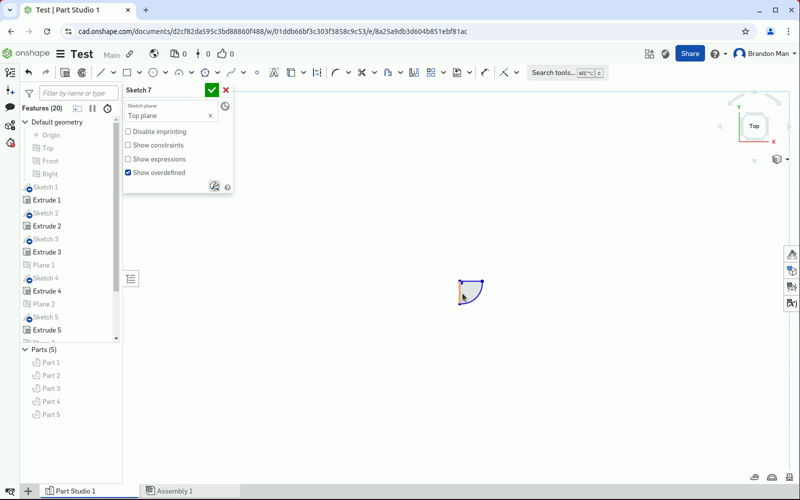
scroll(6)
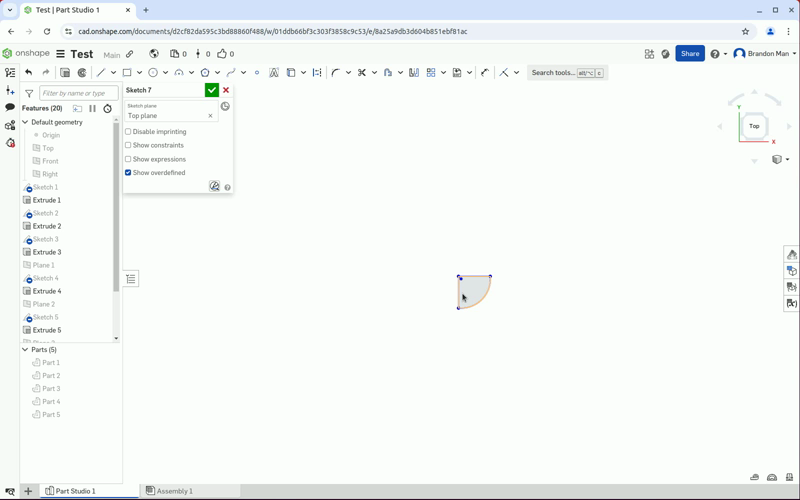
scroll(6)
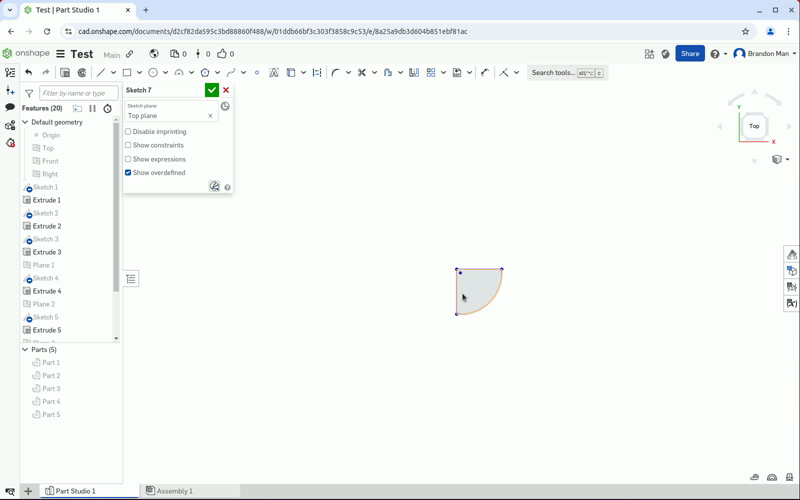
scroll(6)
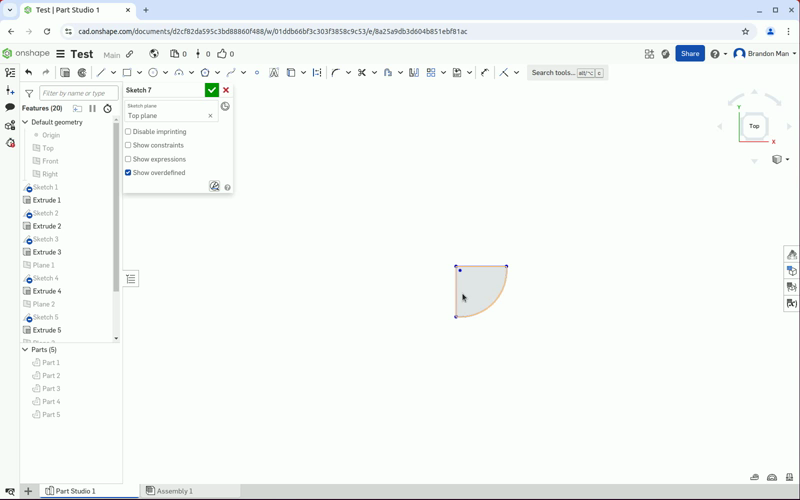
scroll(6)
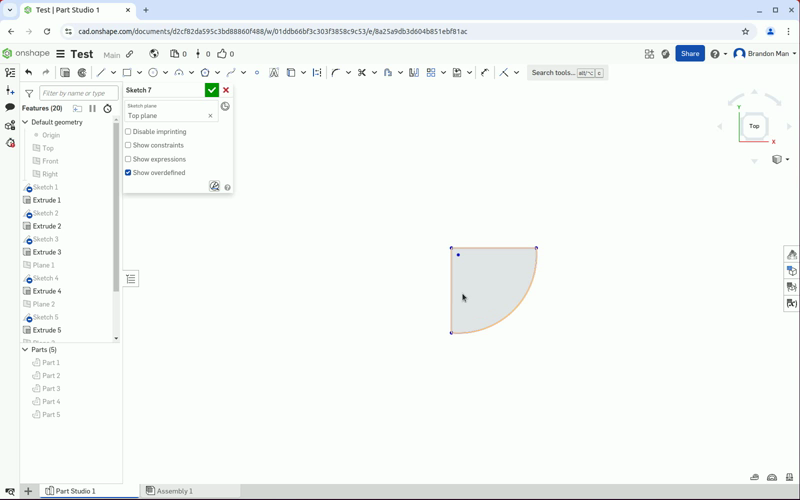
scroll(6)
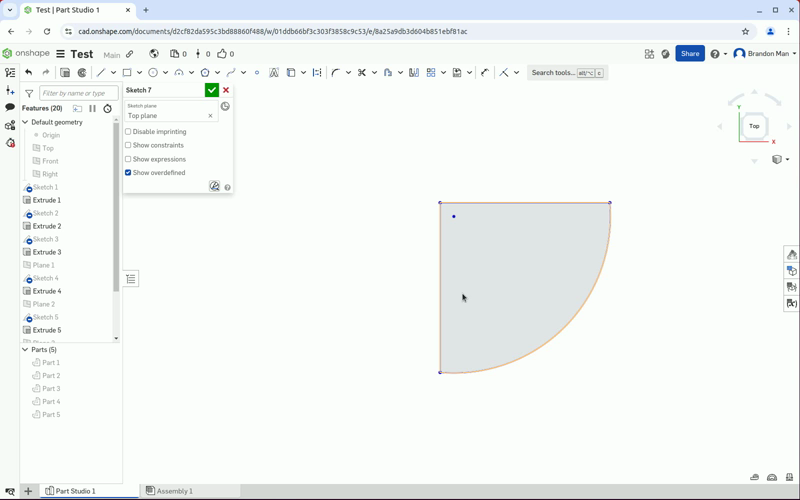
click(462, 293)
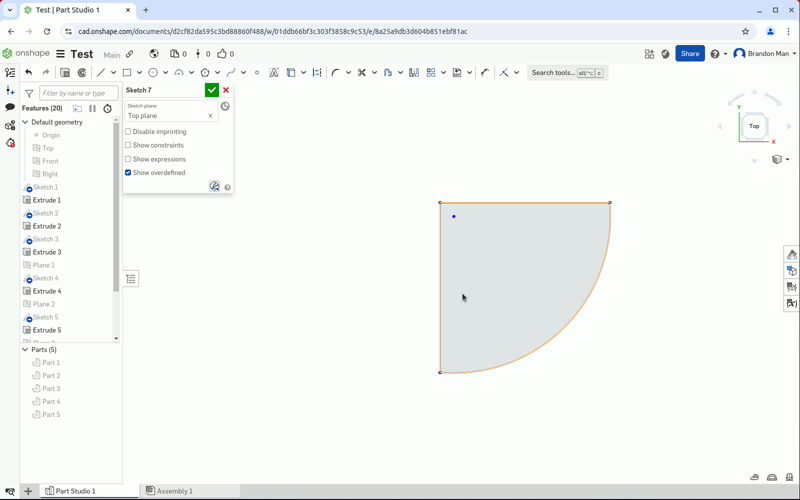
scroll(-6)
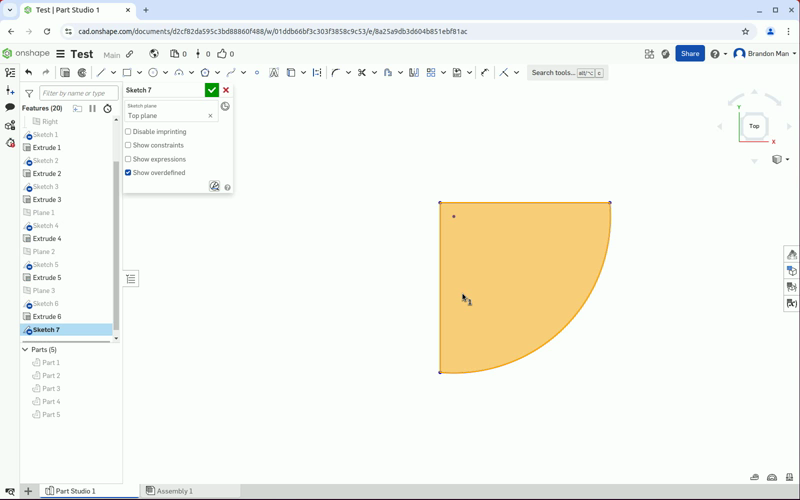
scroll(-6)
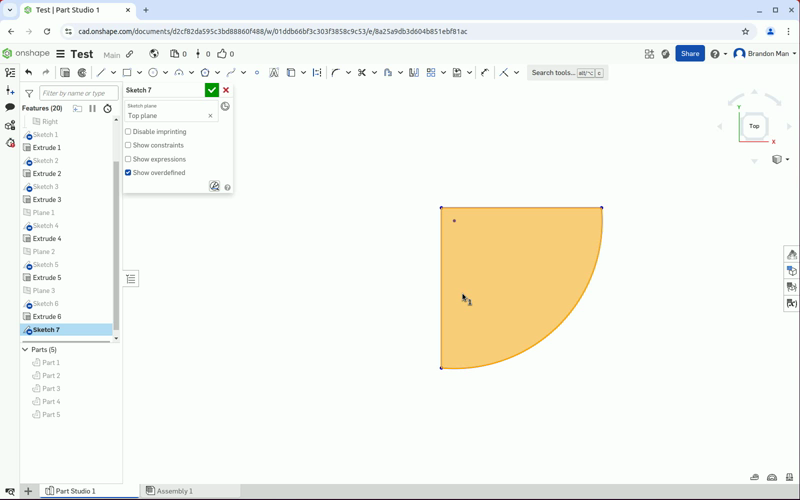
scroll(-6)
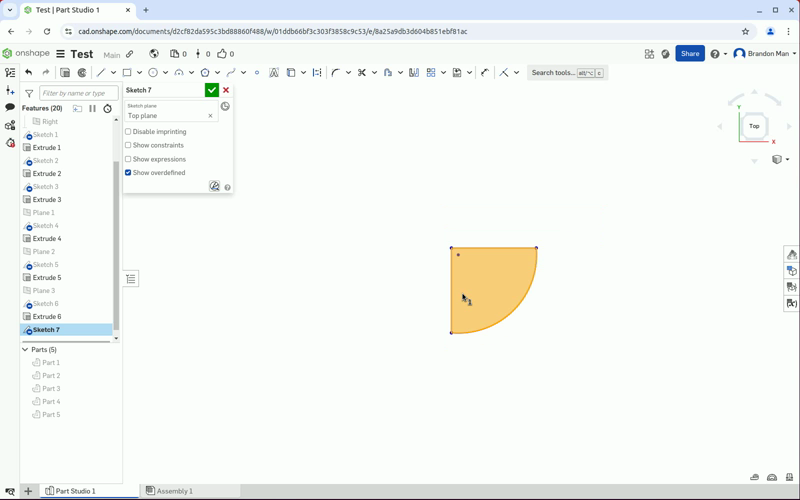
scroll(-6)
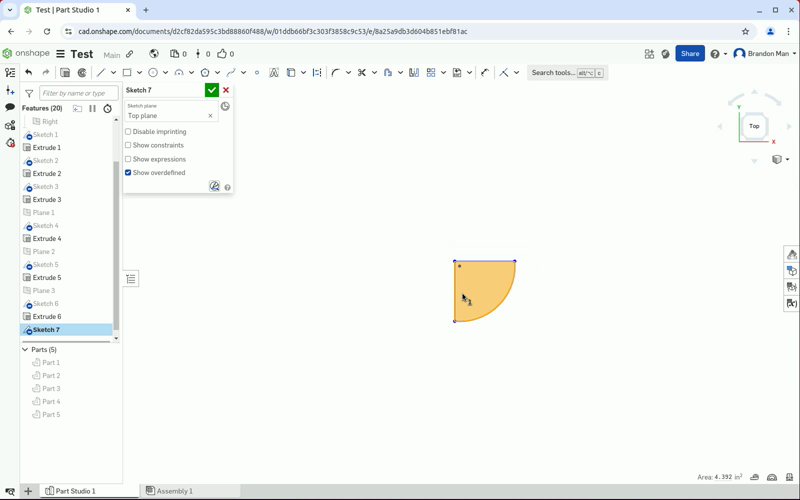
scroll(-6)
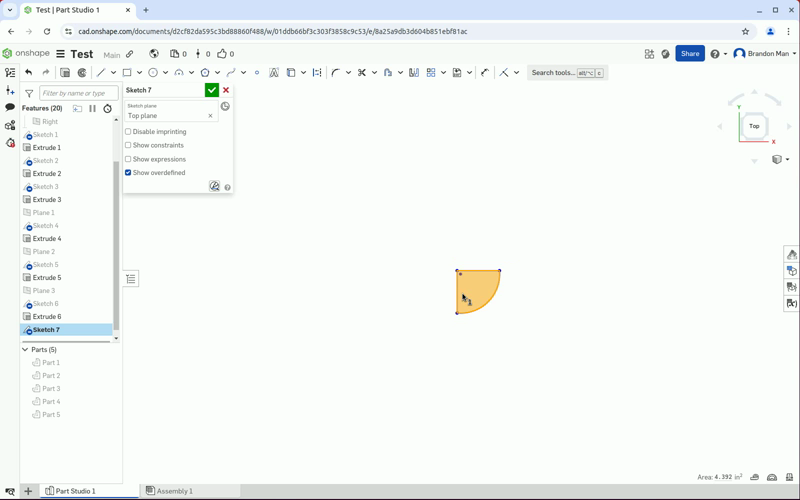
scroll(-6)
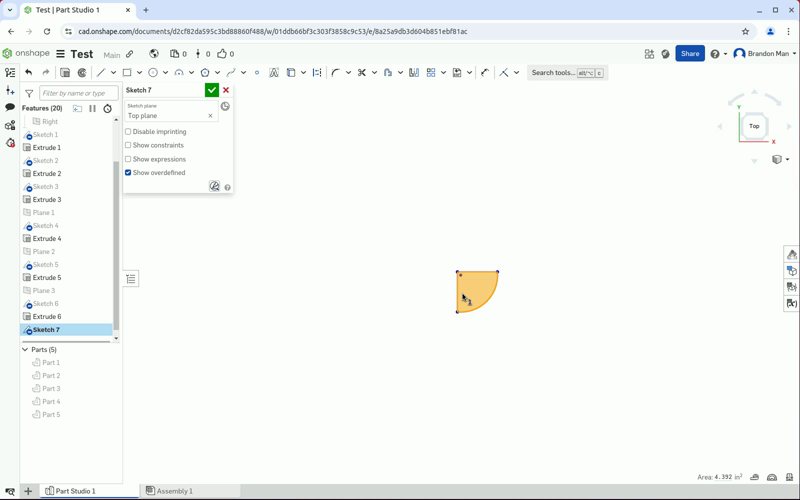
scroll(-6)
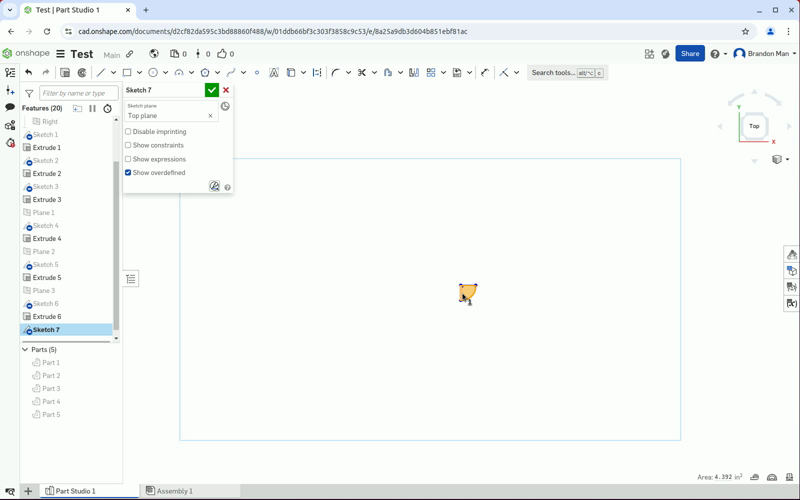
mouse_move(73, 352)
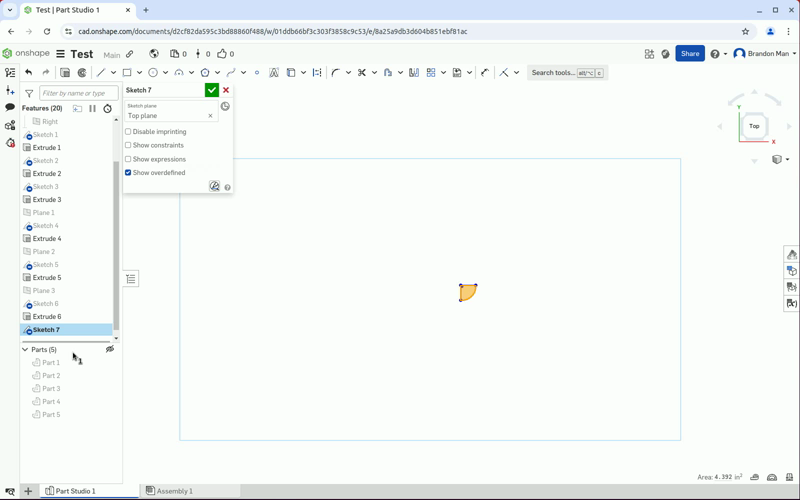
key(shift+y)
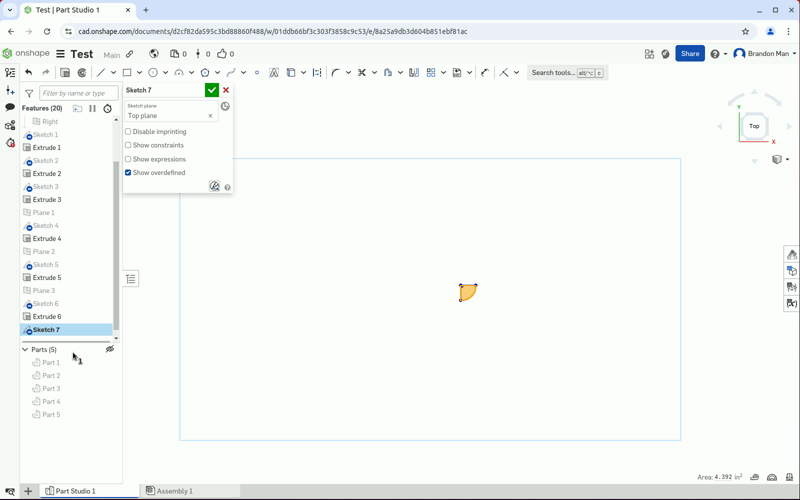
key(shift+e)
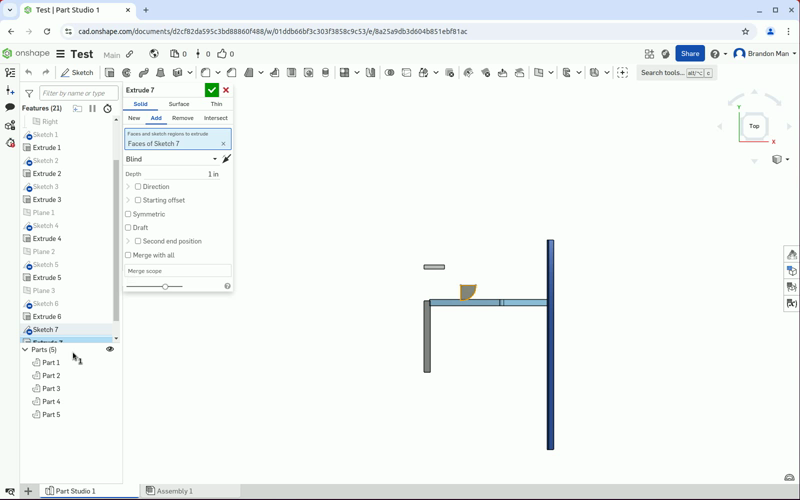
mouse_move(143, 106)
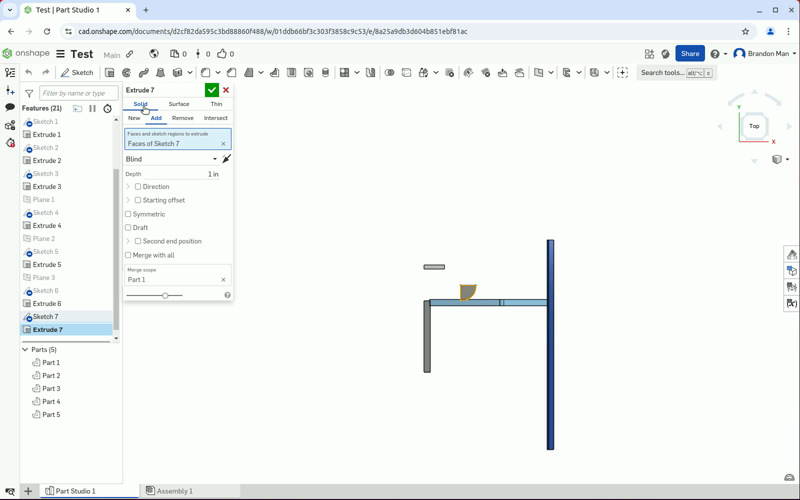
click(143, 106)
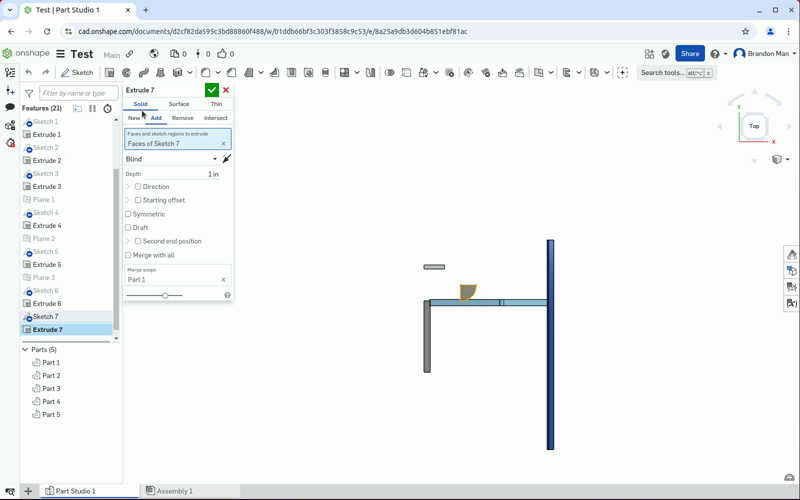
mouse_move(137, 120)
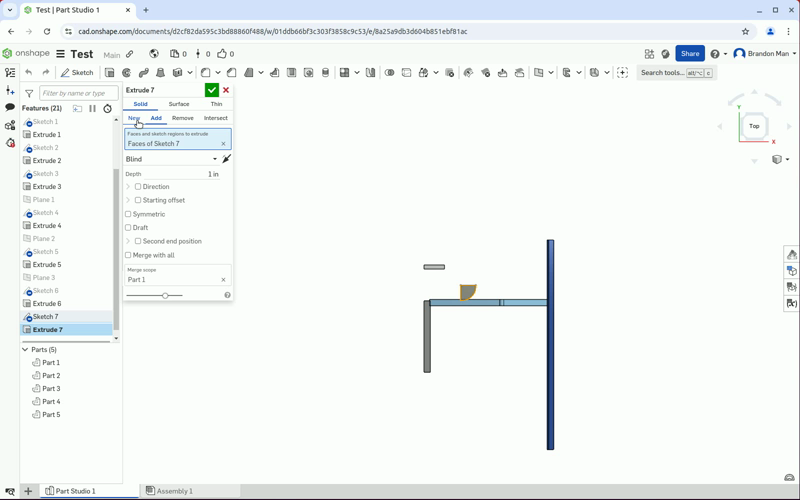
click(137, 120)
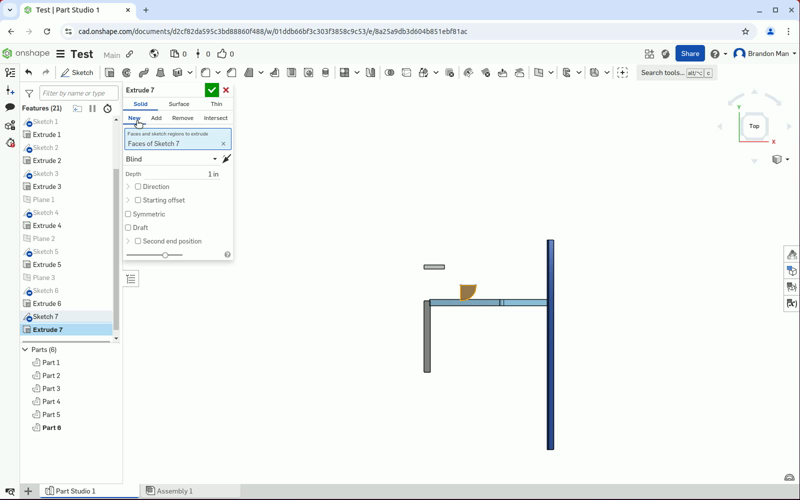
key(tab, 4)
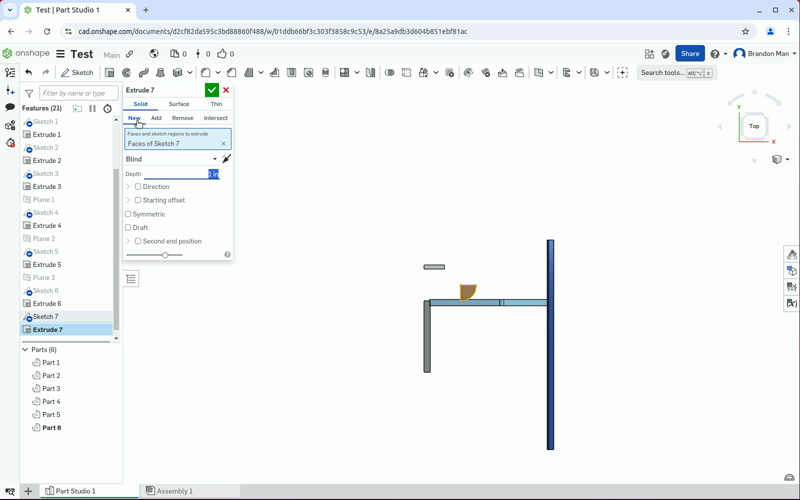
text(15.646)
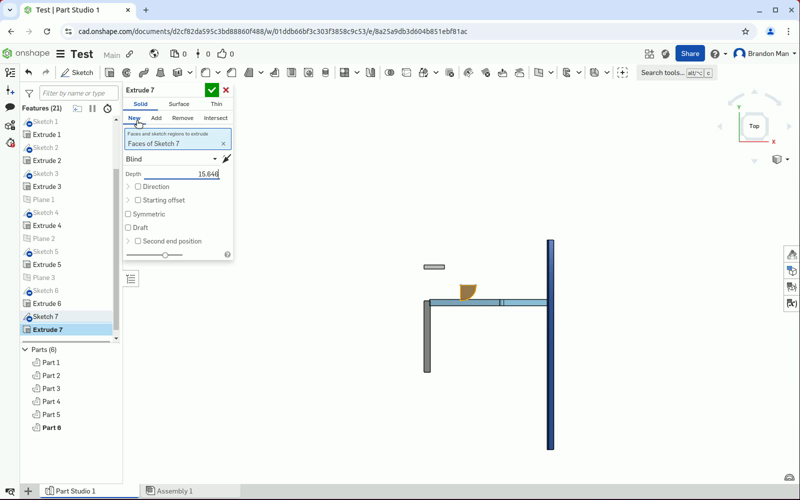
key(tab, 3)
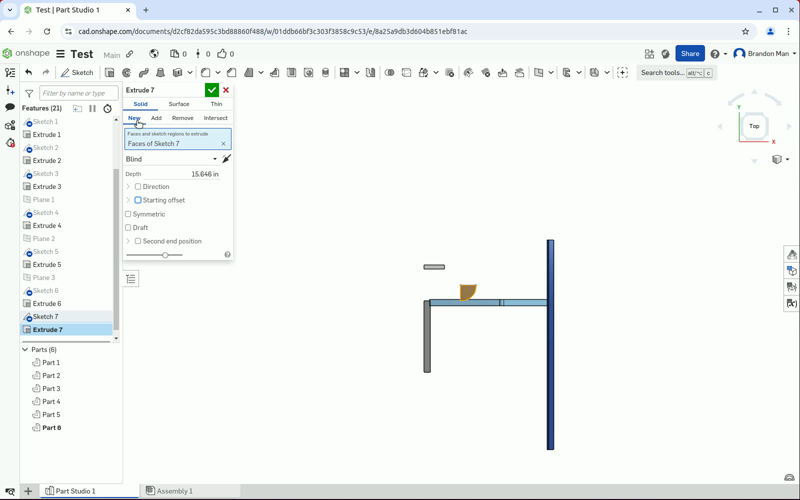
key(tab, 2)
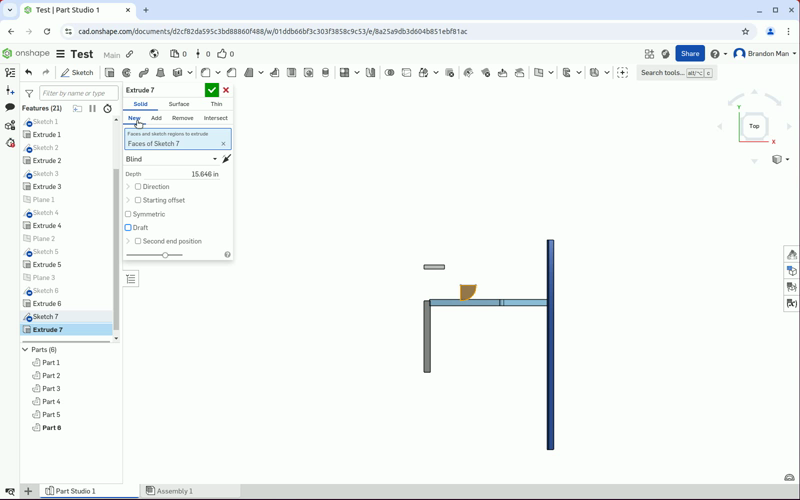
key(space)
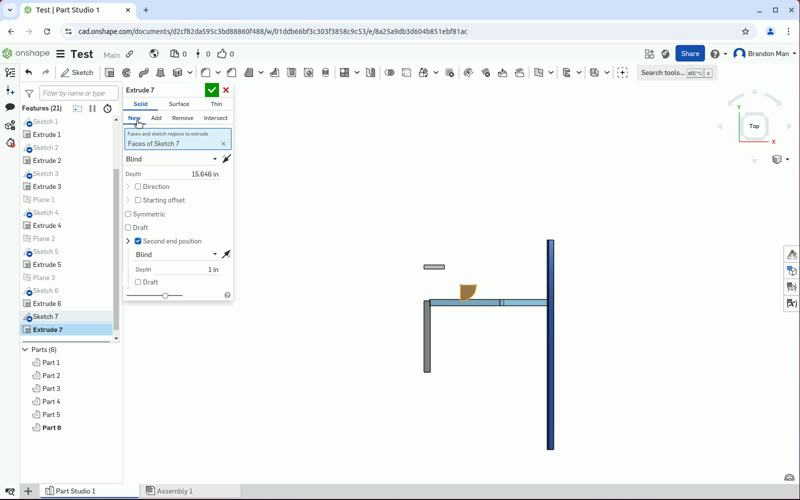
key(tab, 3)
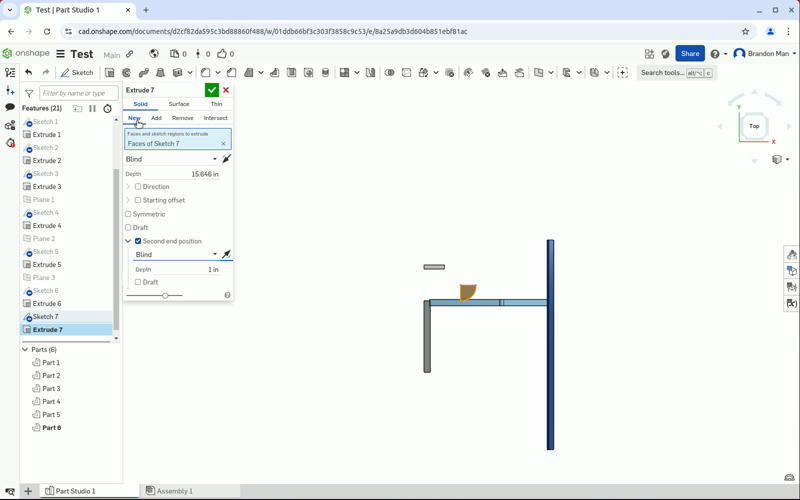
text(15.405)
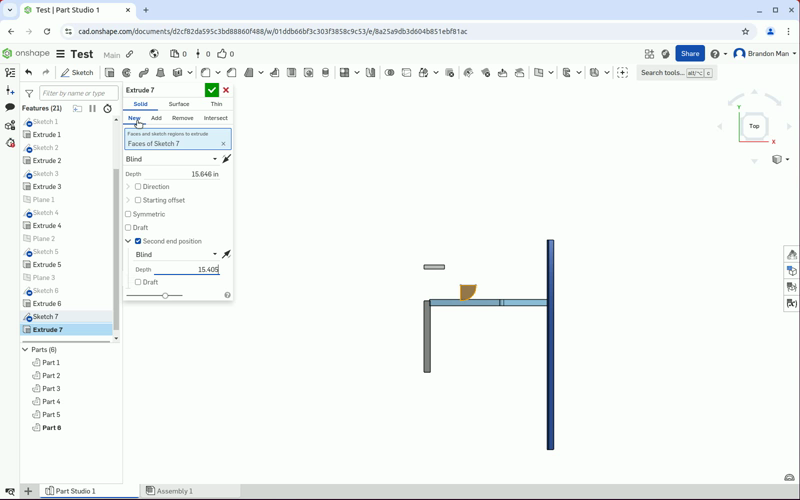
key(enter)
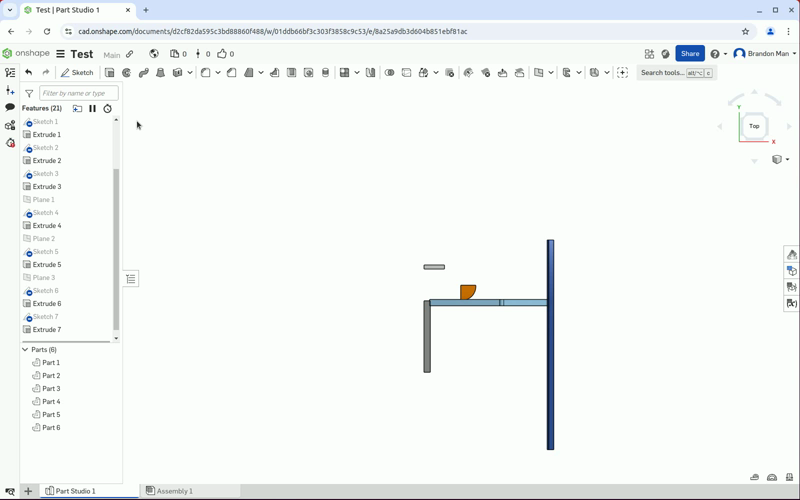
key(shift+h)
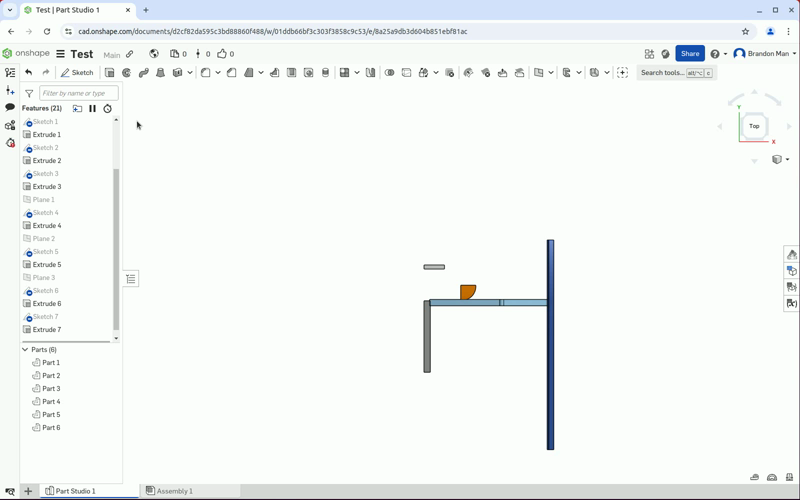
key(shift+h)
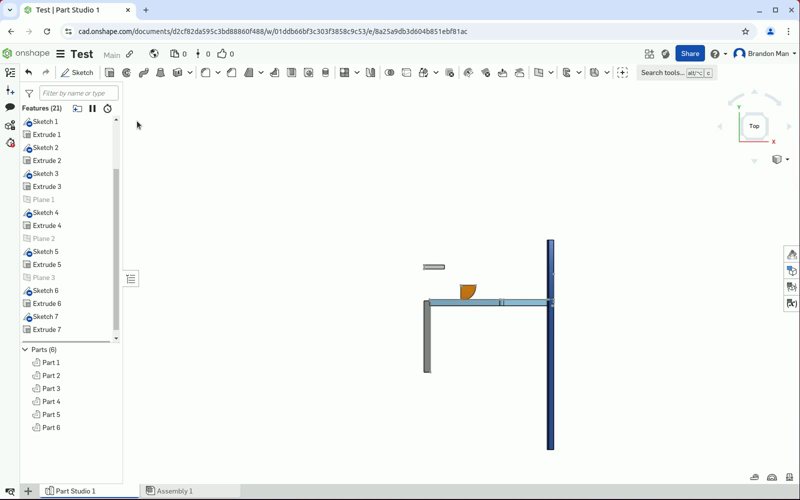
key(shift+7)
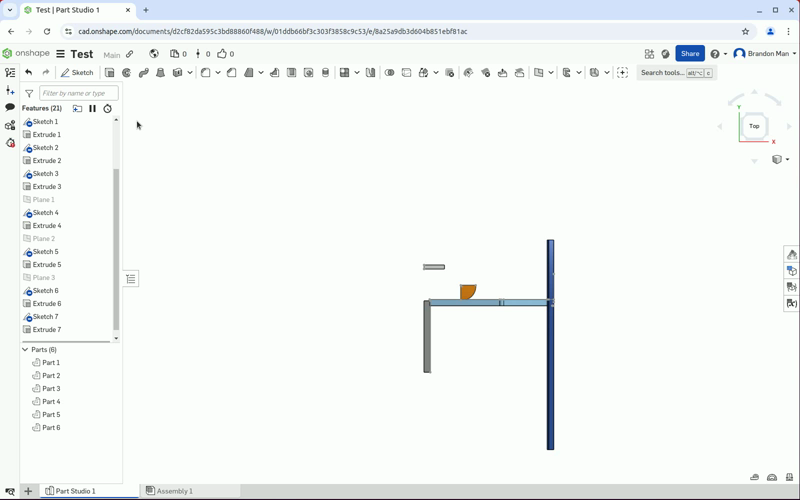
key(up, 3)
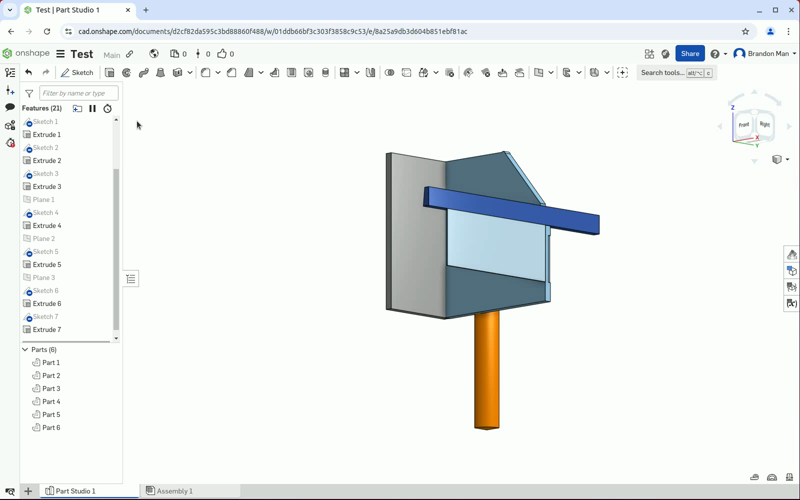
key(left, 3)
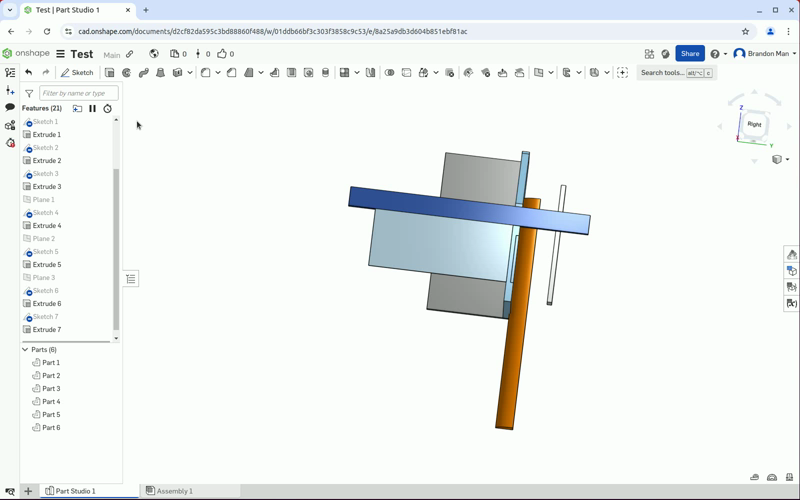
key(right, 3)
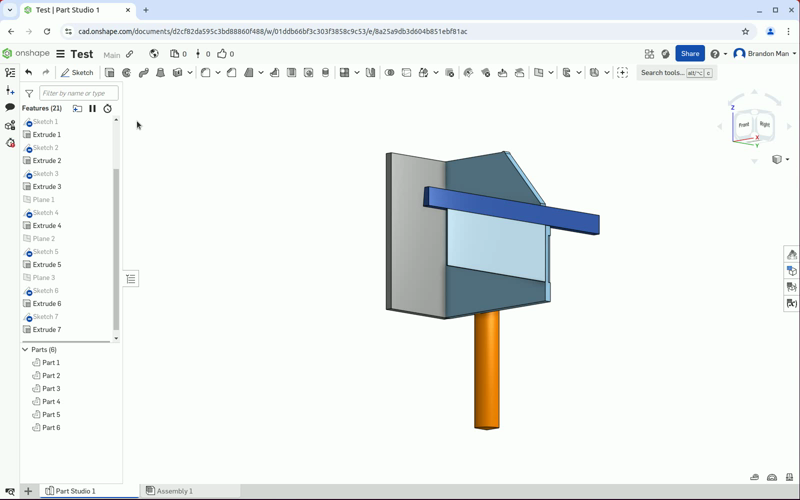
key(down, 3)
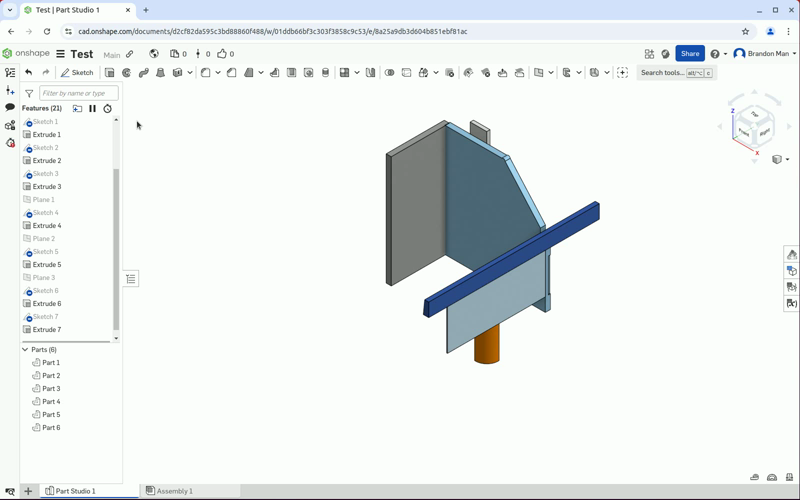
mouse_move(69, 124)
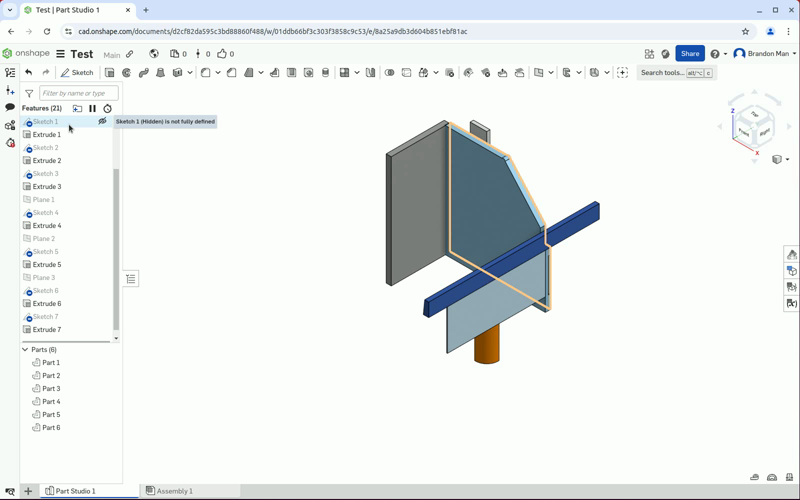
click(69, 124)